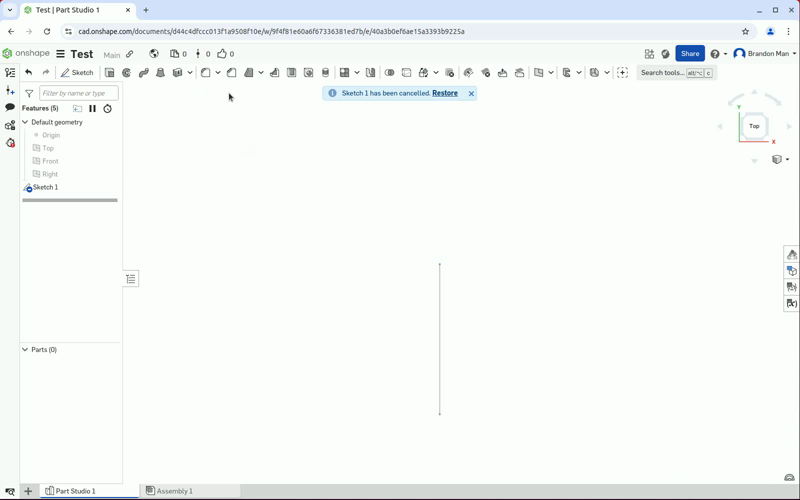
key(shift+h)
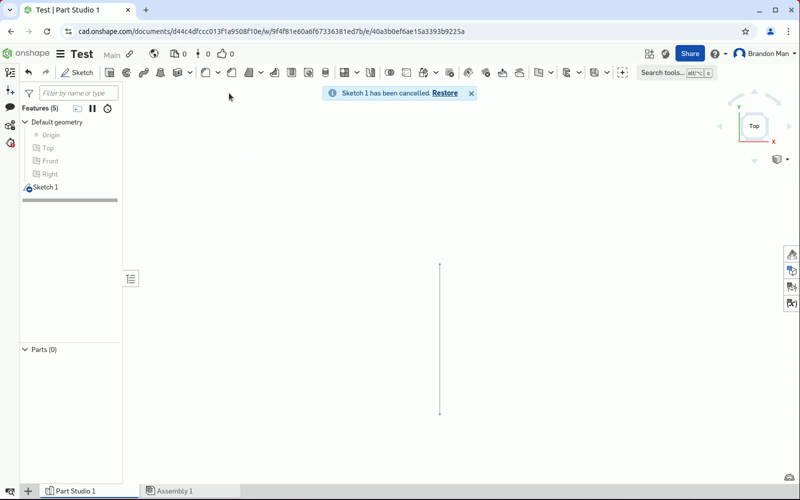
key(shift+s)
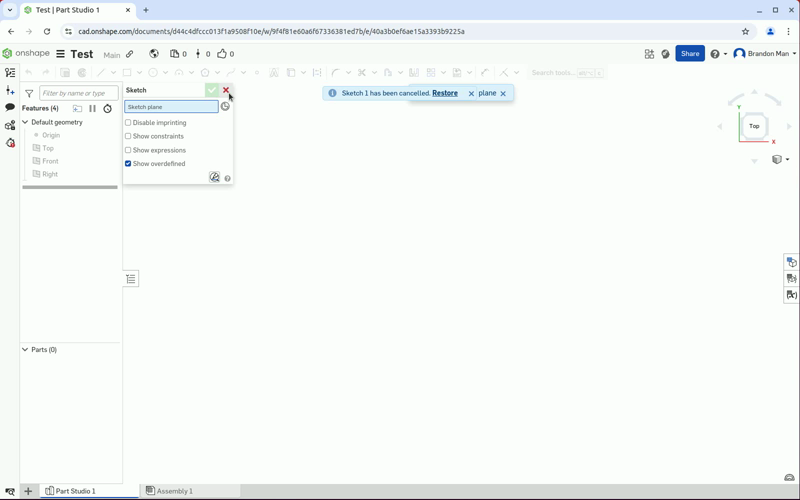
mouse_move(73, 150)
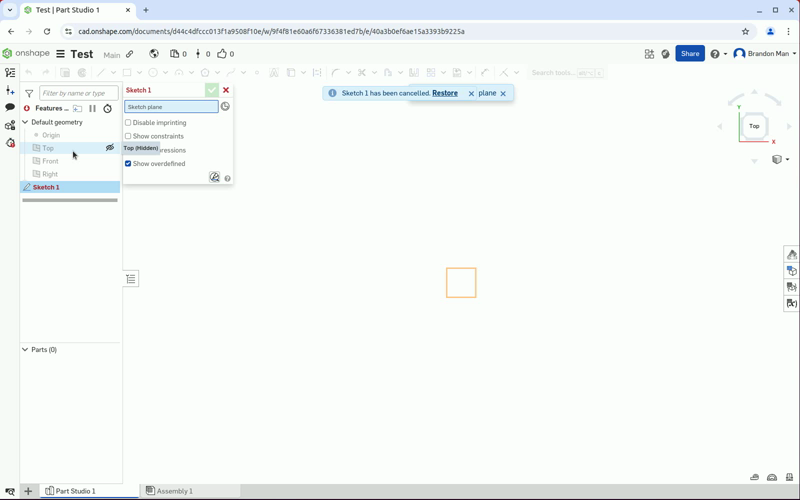
click(73, 150)
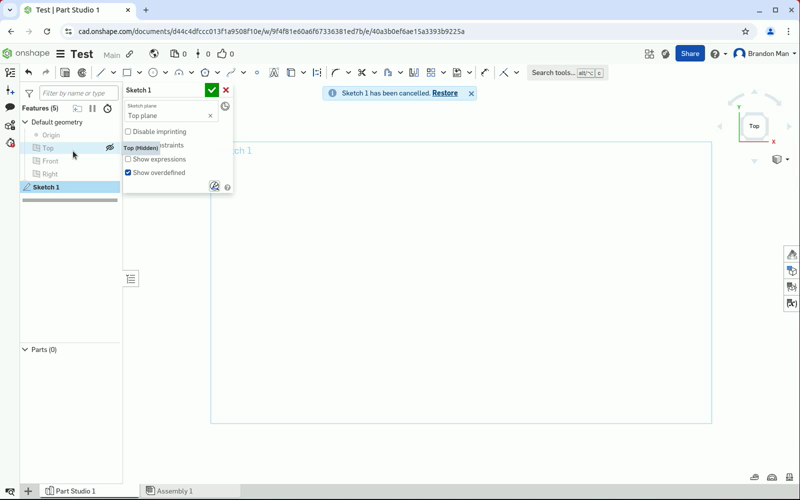
mouse_move(73, 352)
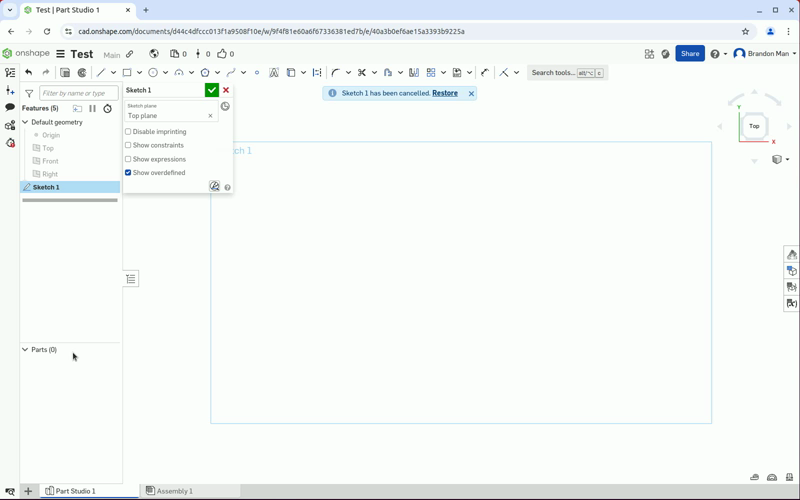
key(y)
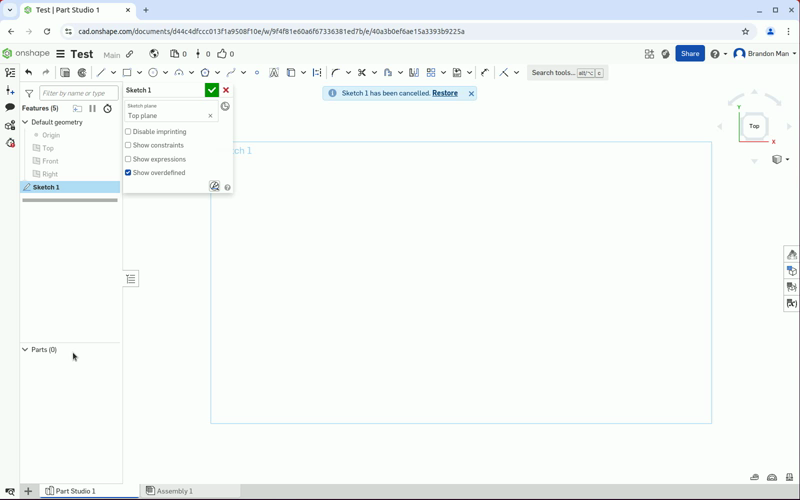
key(l)
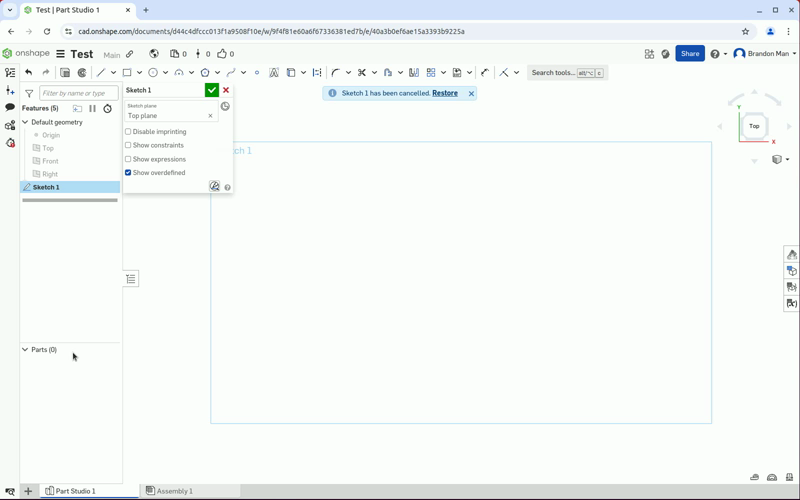
key_down(shift)
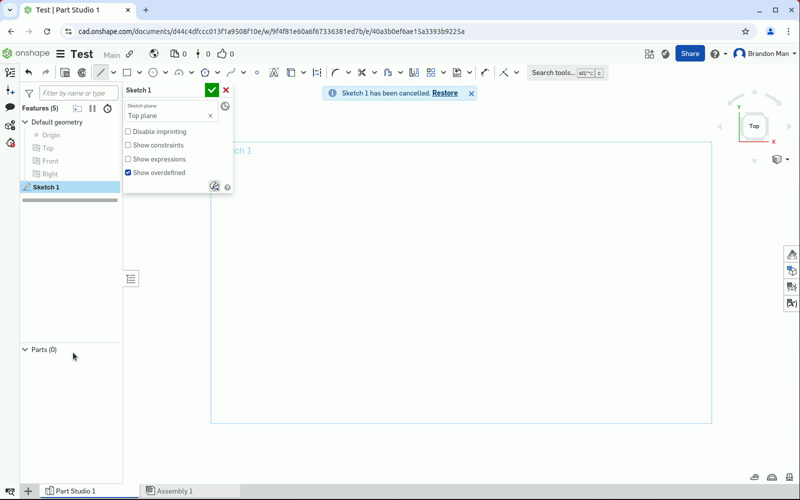
mouse_move(459, 284)
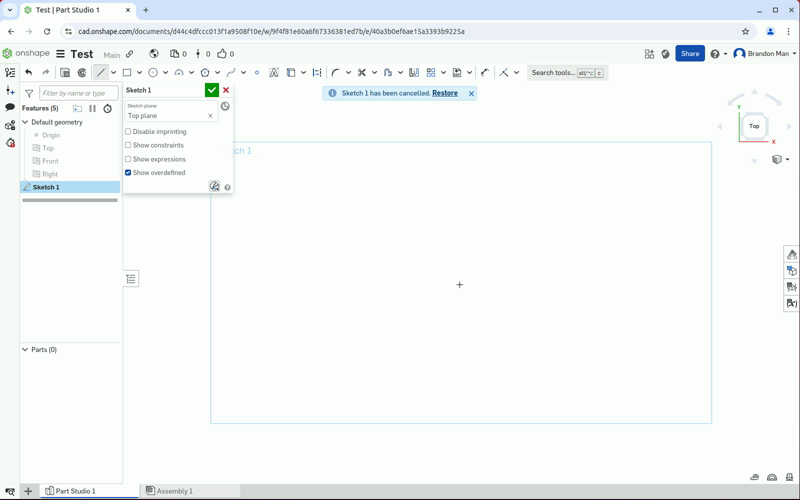
click(459, 284)
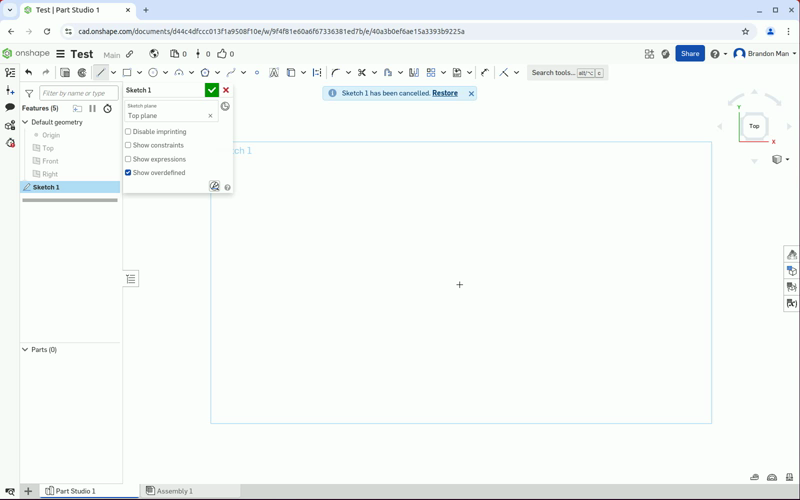
key_up(shift)
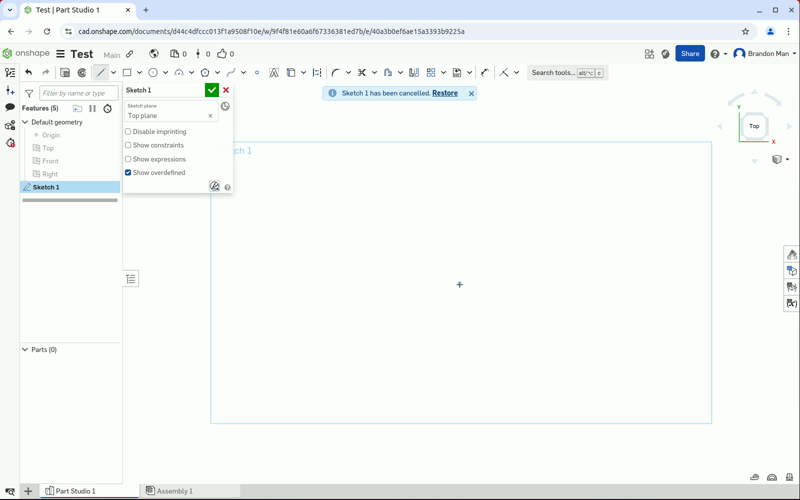
key_down(shift)
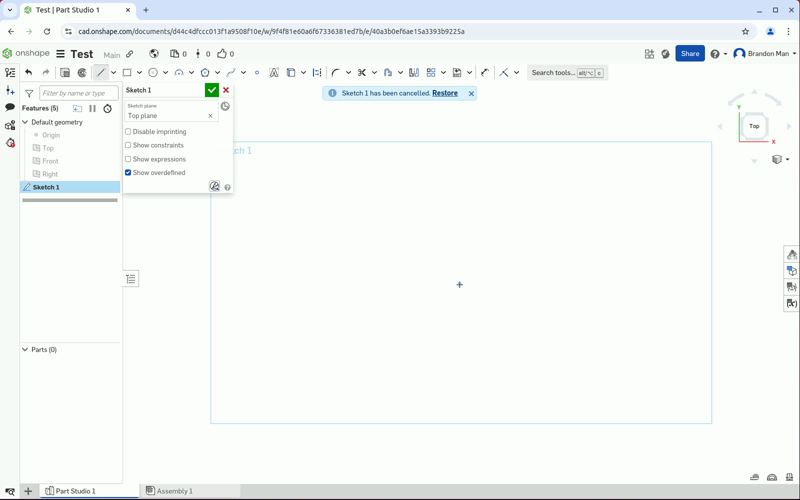
mouse_move(489, 284)
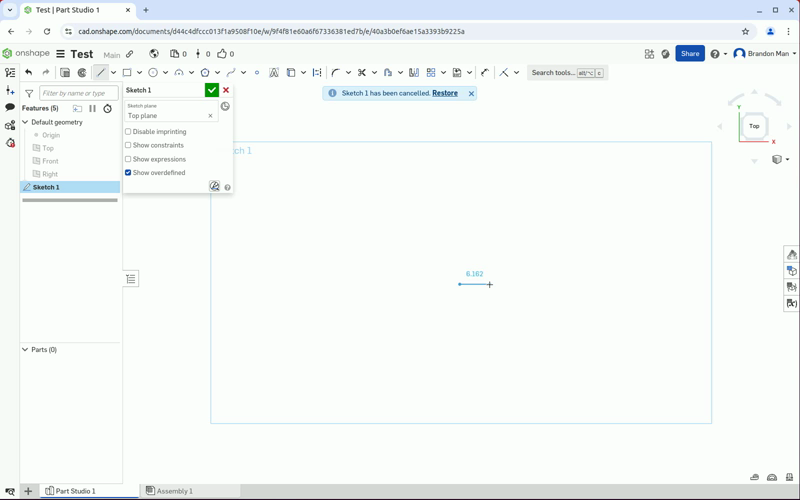
mouse_move(463, 284)
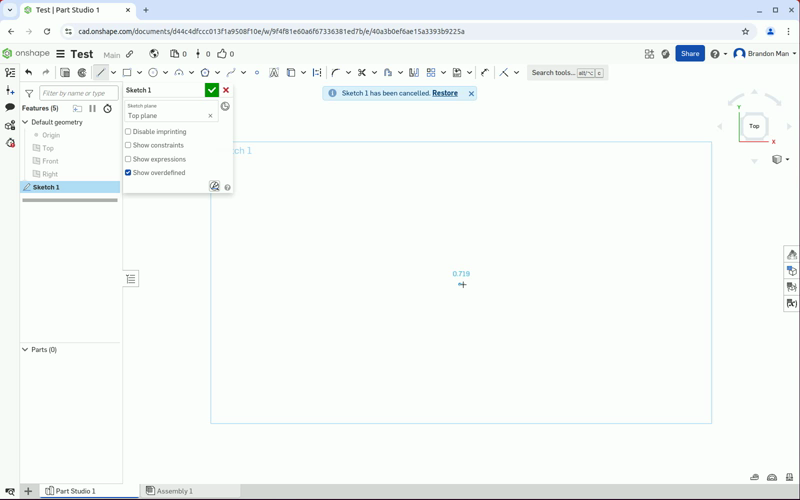
scroll(6)
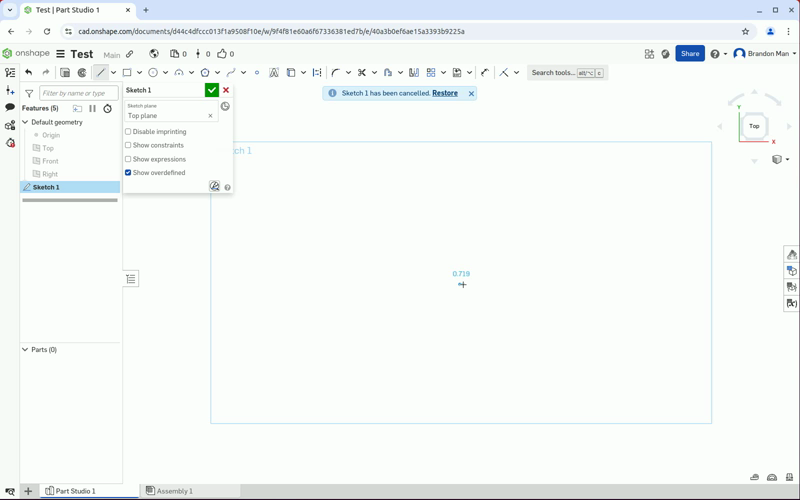
scroll(6)
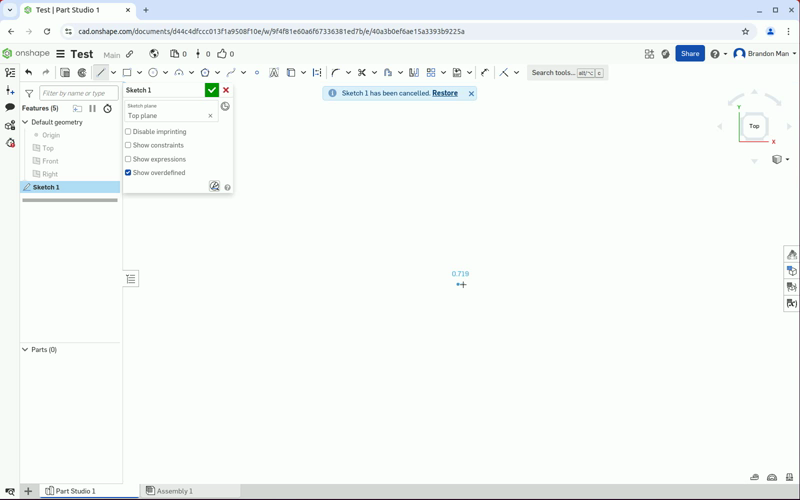
scroll(6)
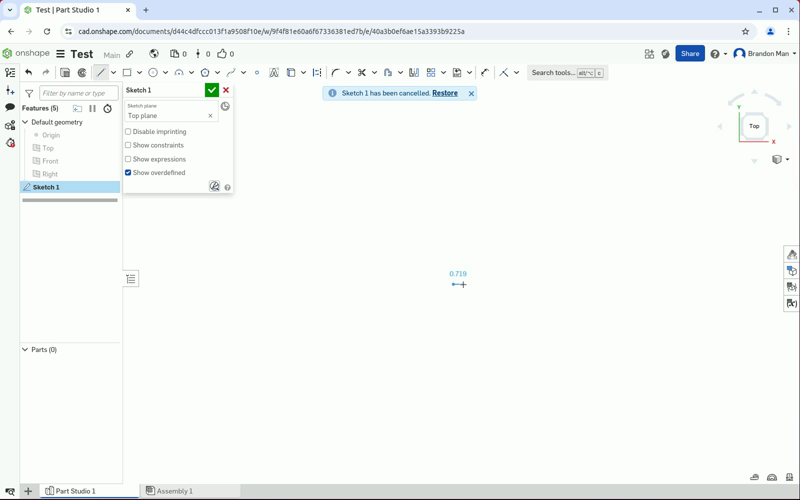
scroll(6)
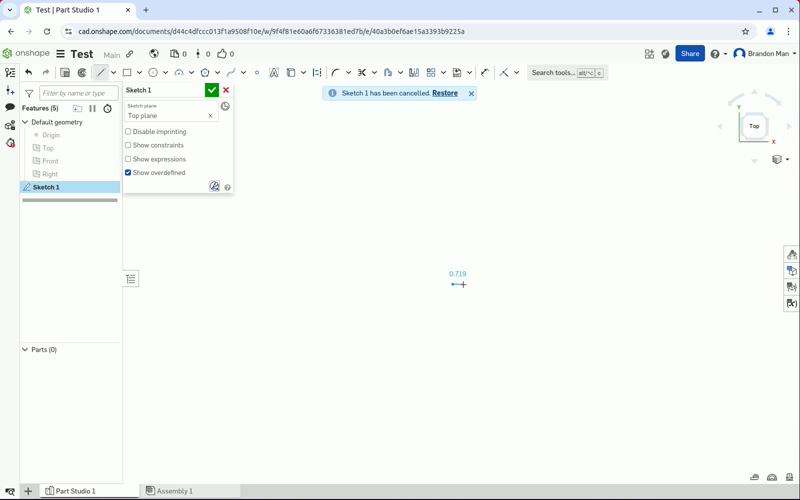
scroll(6)
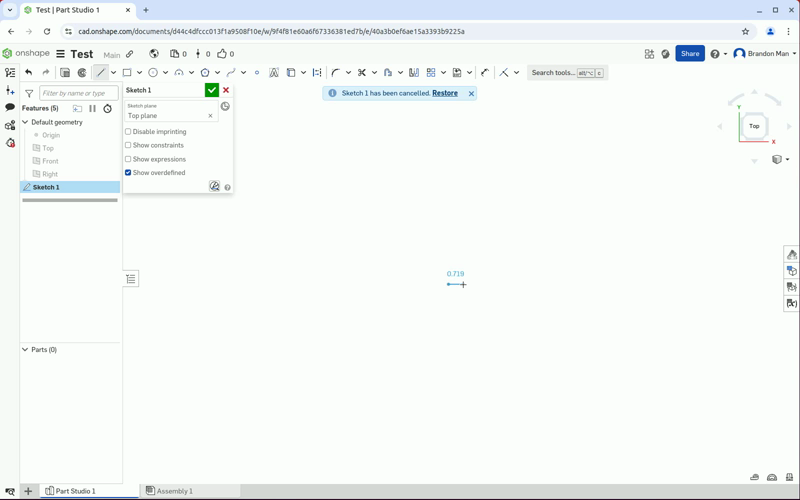
scroll(6)
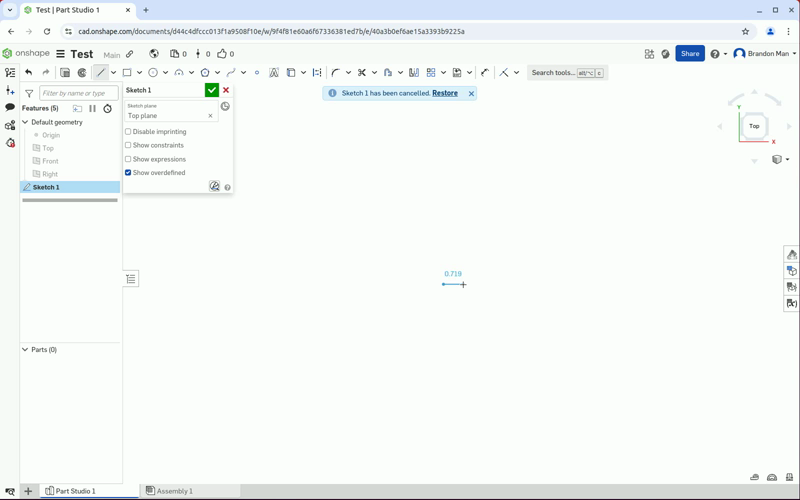
scroll(6)
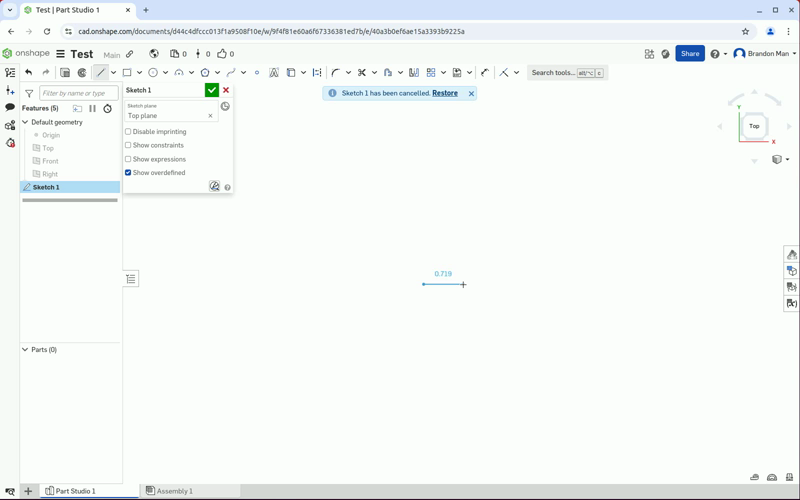
click(463, 284)
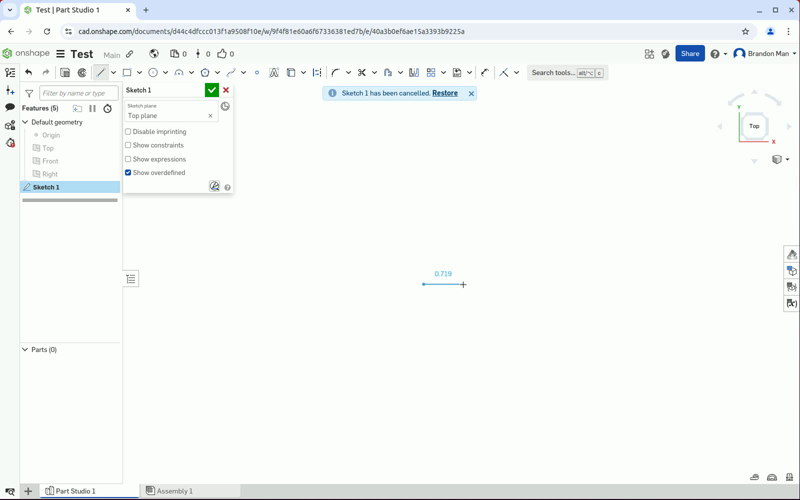
scroll(-6)
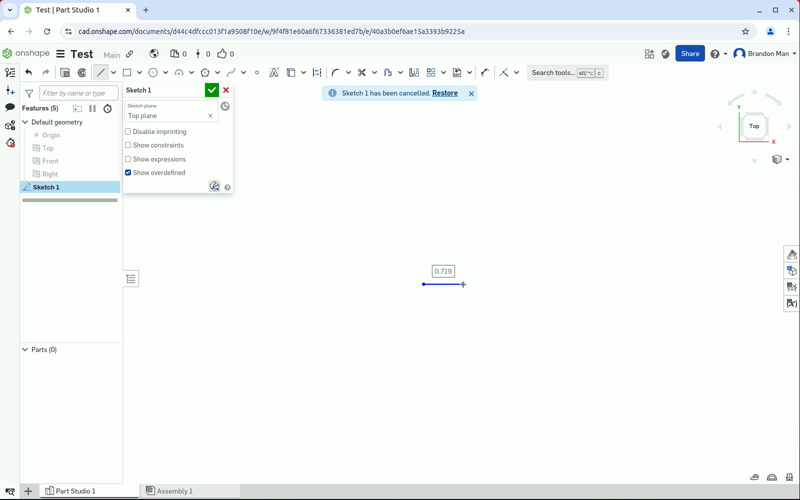
scroll(-6)
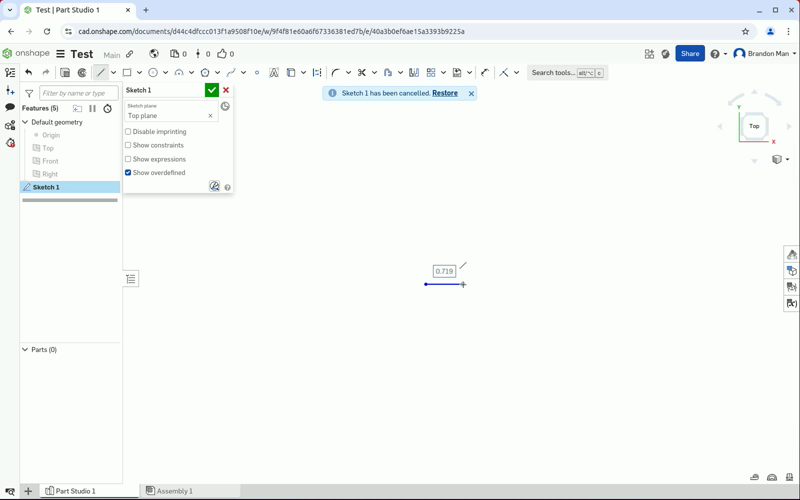
scroll(-6)
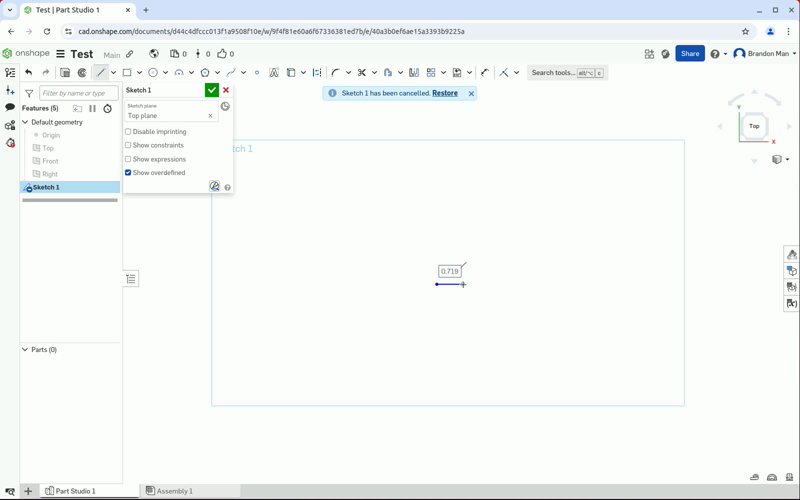
scroll(-6)
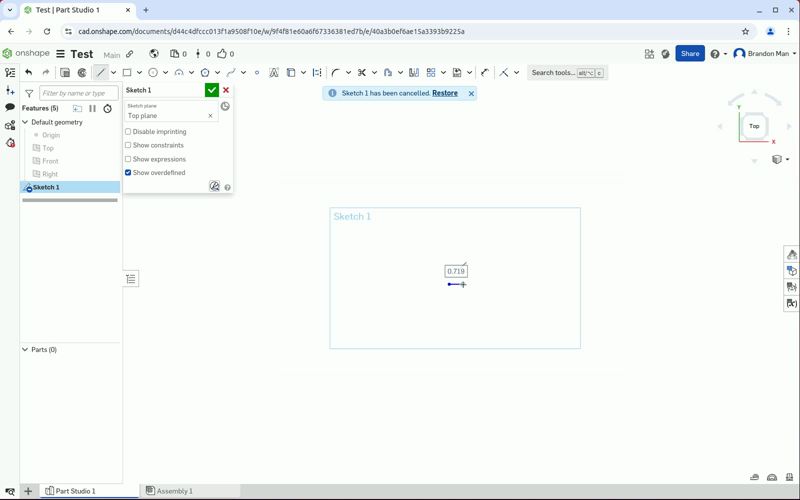
scroll(-6)
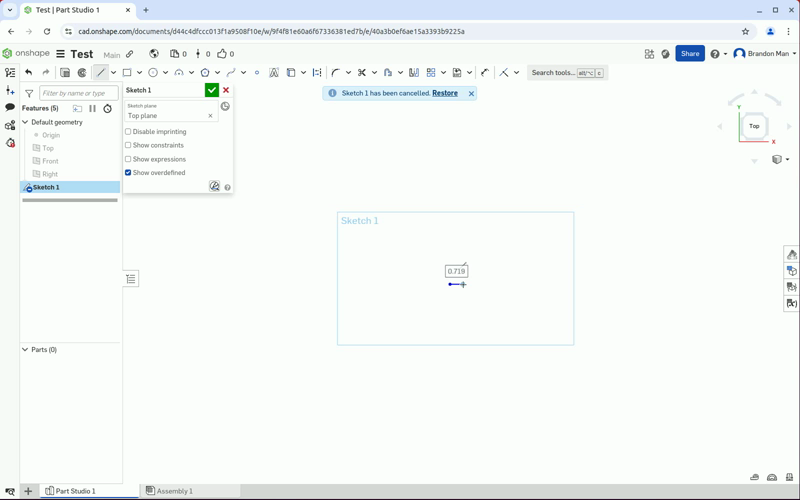
scroll(-6)
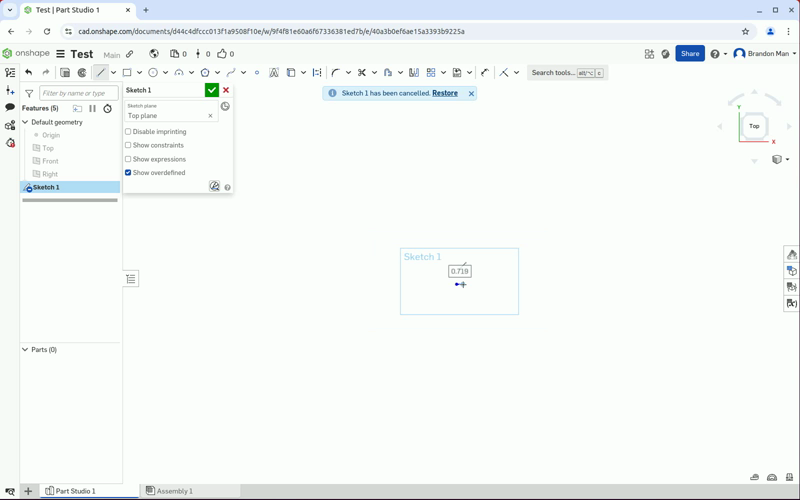
scroll(-6)
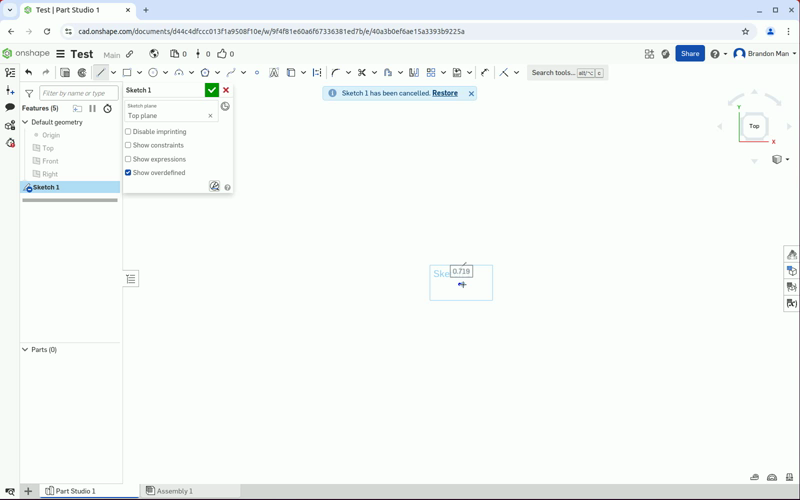
key_up(shift)
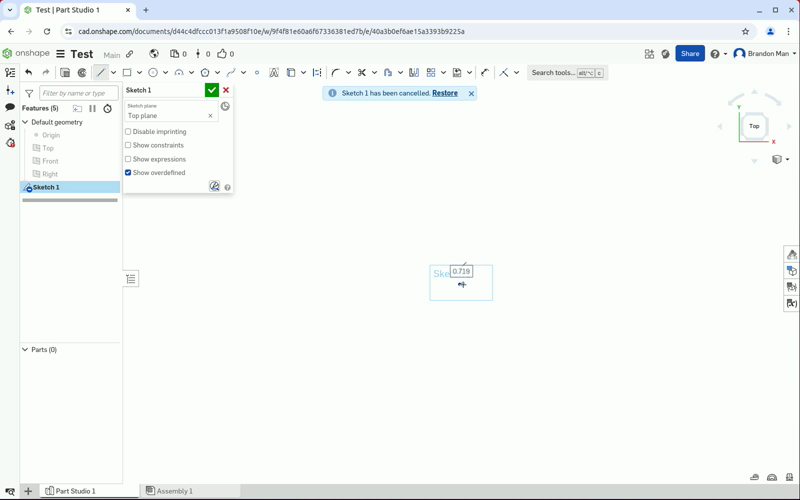
key_down(shift)
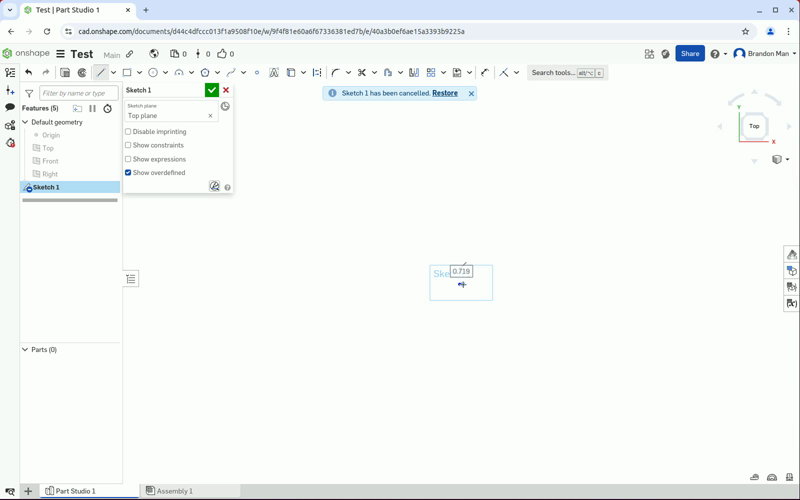
mouse_move(493, 284)
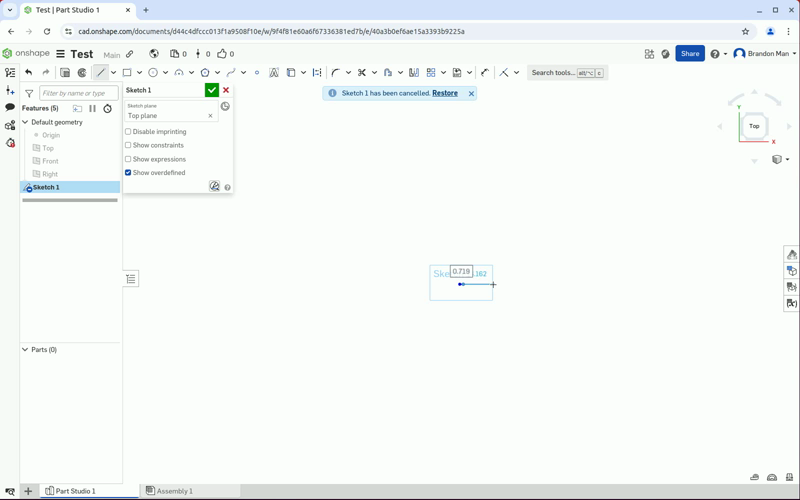
mouse_move(463, 280)
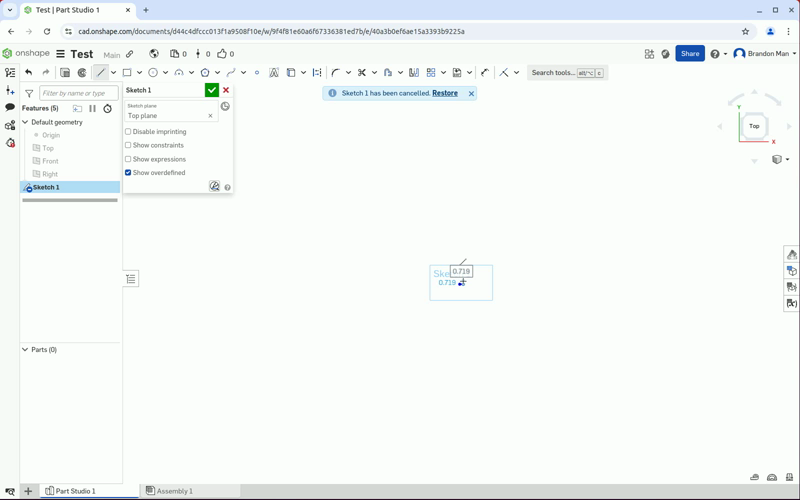
scroll(6)
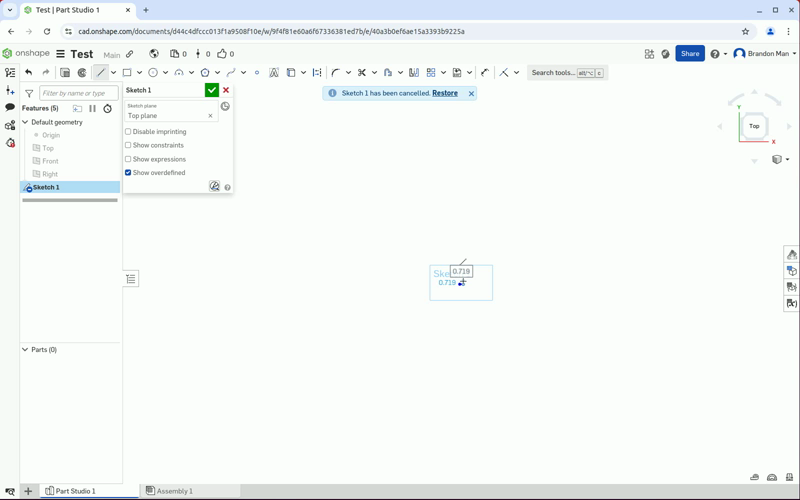
scroll(6)
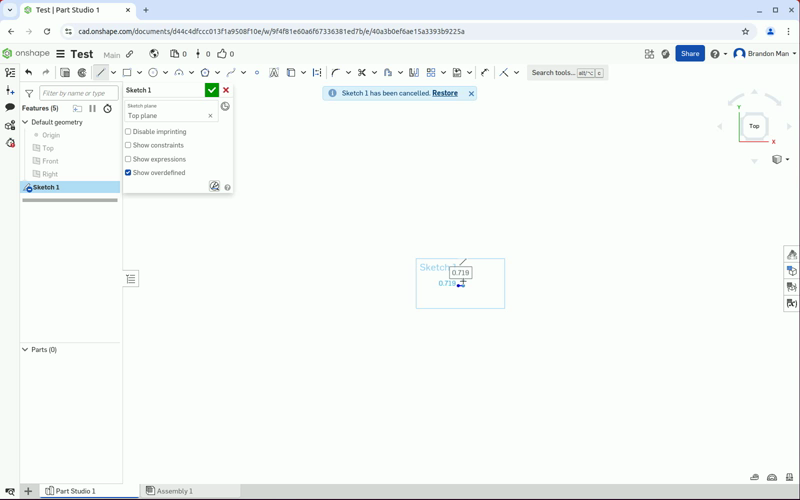
scroll(6)
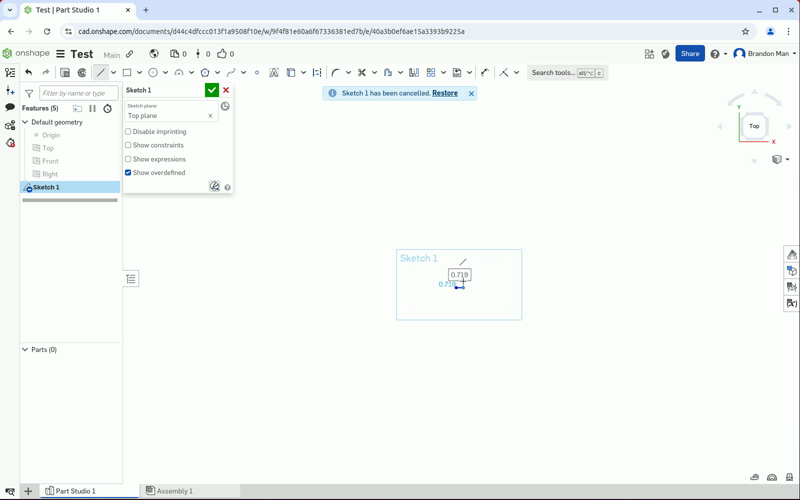
scroll(6)
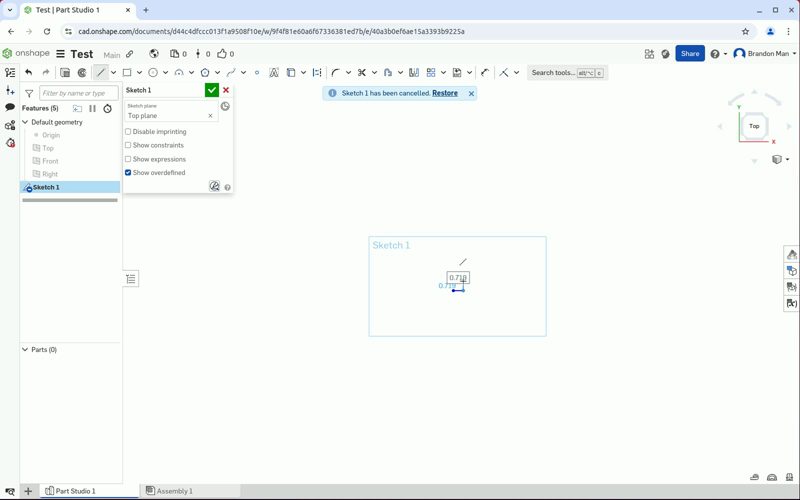
scroll(6)
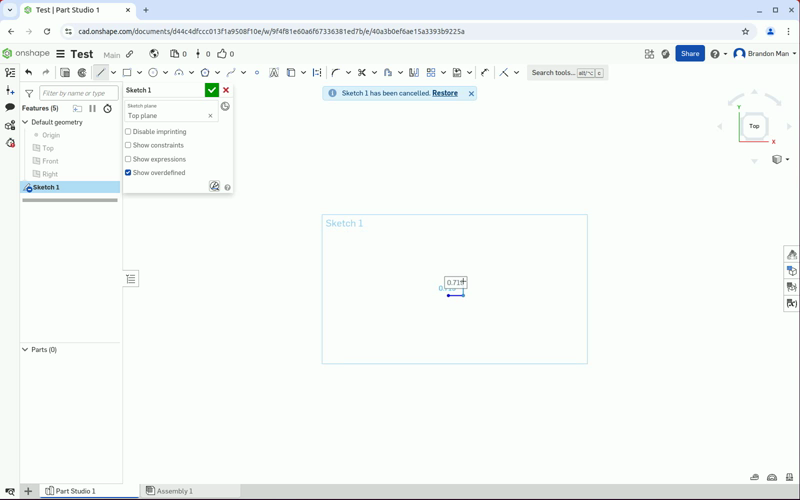
scroll(6)
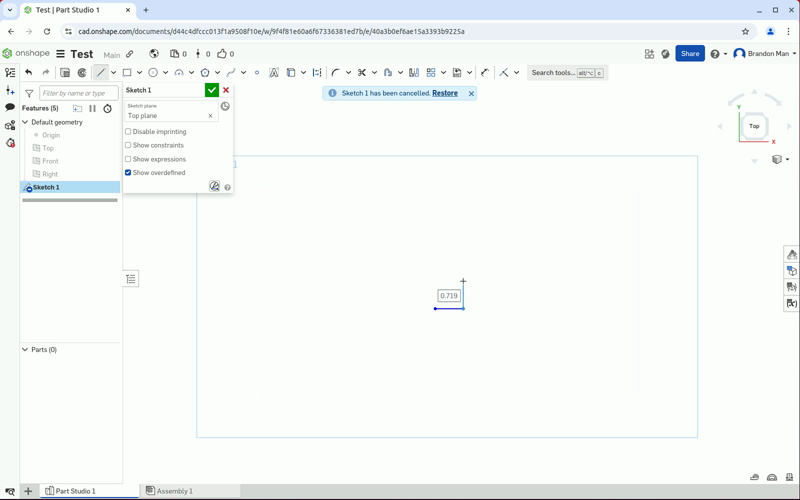
scroll(6)
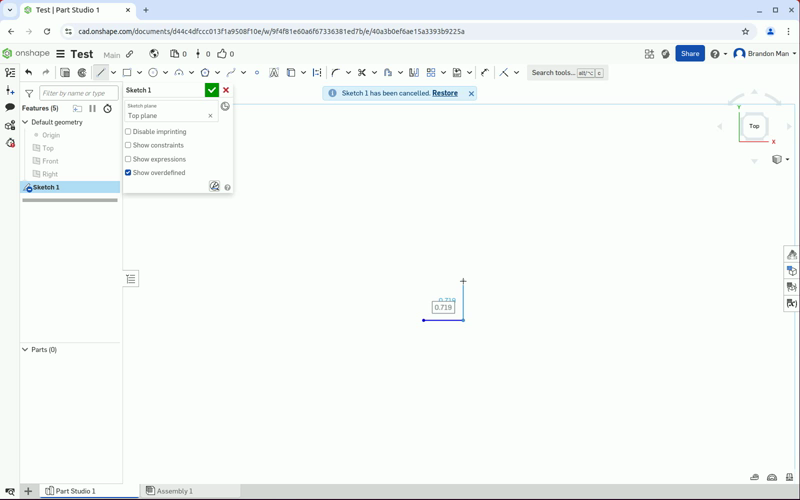
click(463, 280)
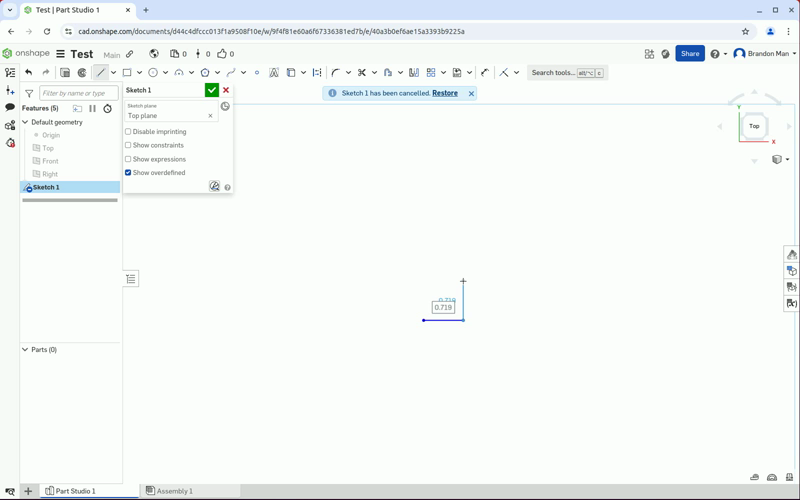
scroll(-6)
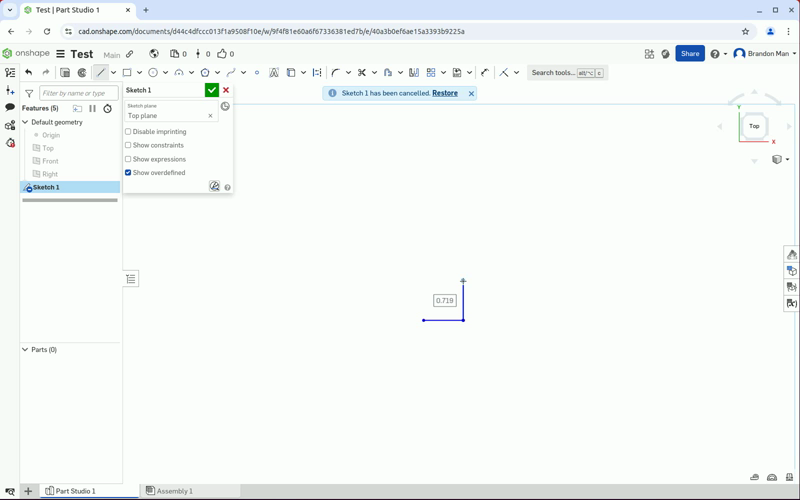
scroll(-6)
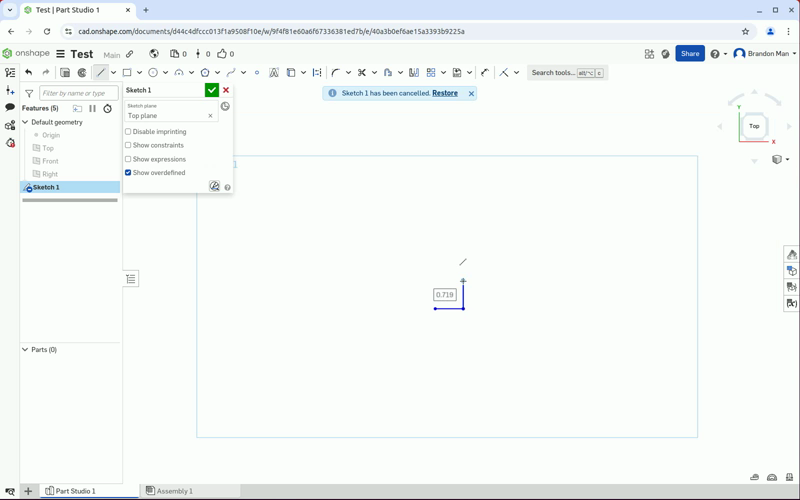
scroll(-6)
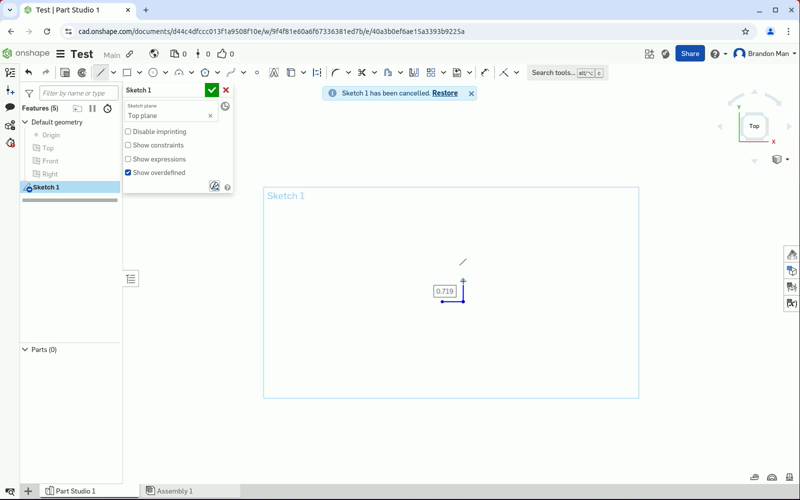
scroll(-6)
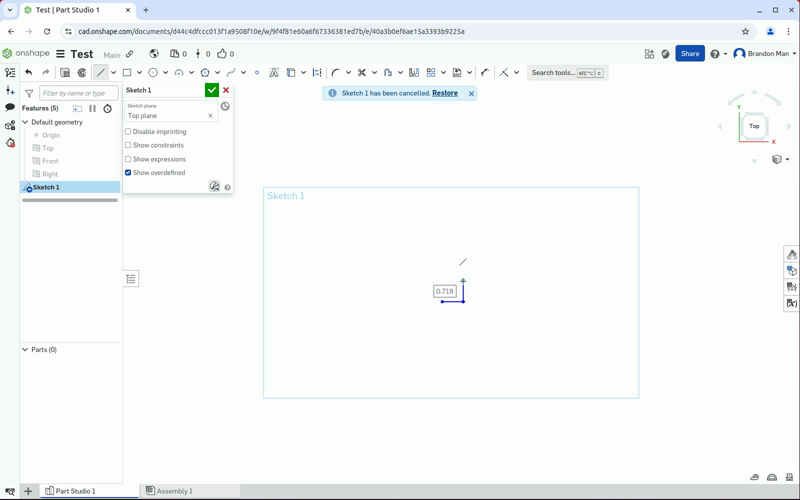
scroll(-6)
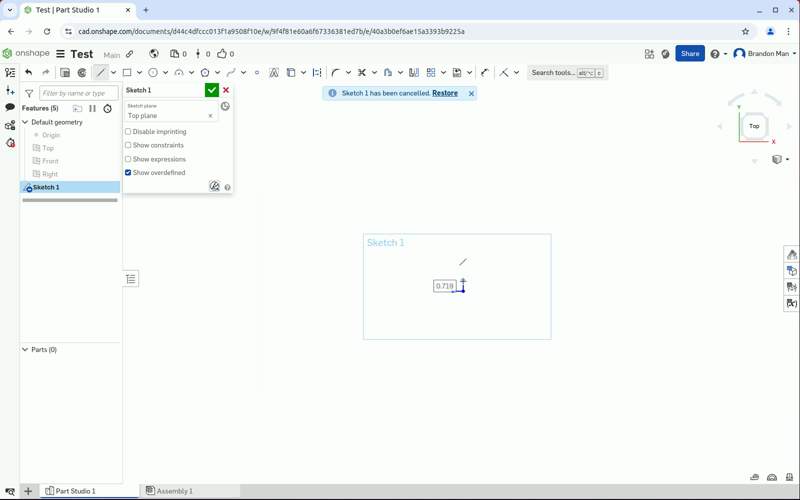
scroll(-6)
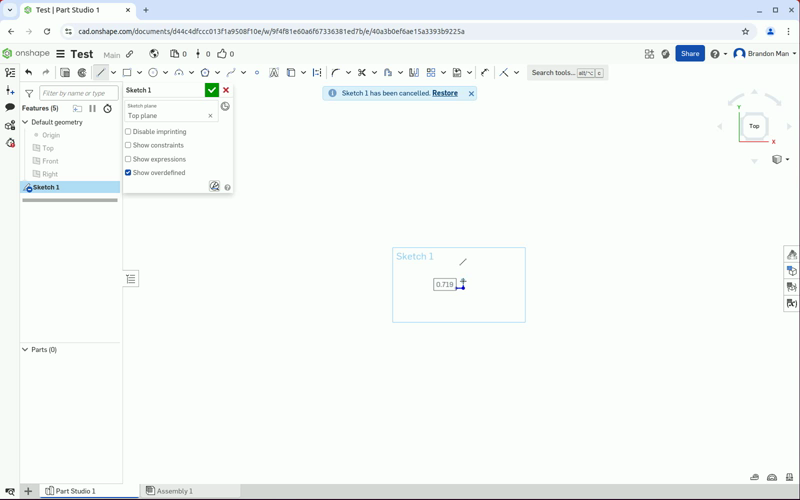
scroll(-6)
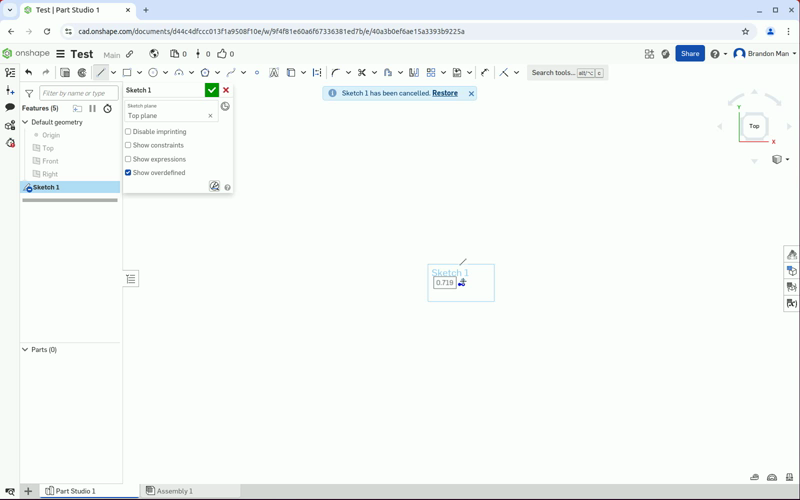
key_up(shift)
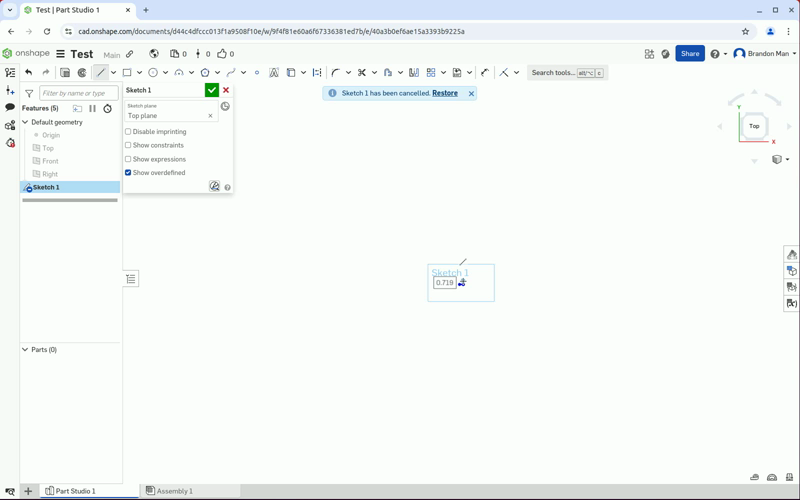
key_down(shift)
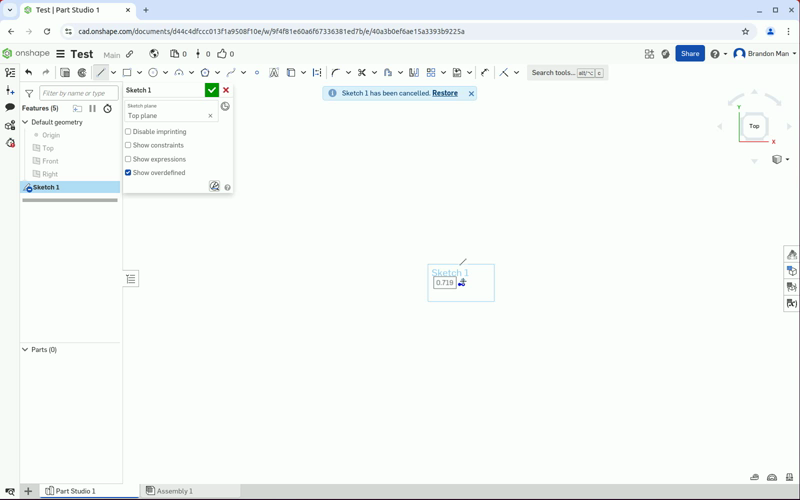
mouse_move(493, 280)
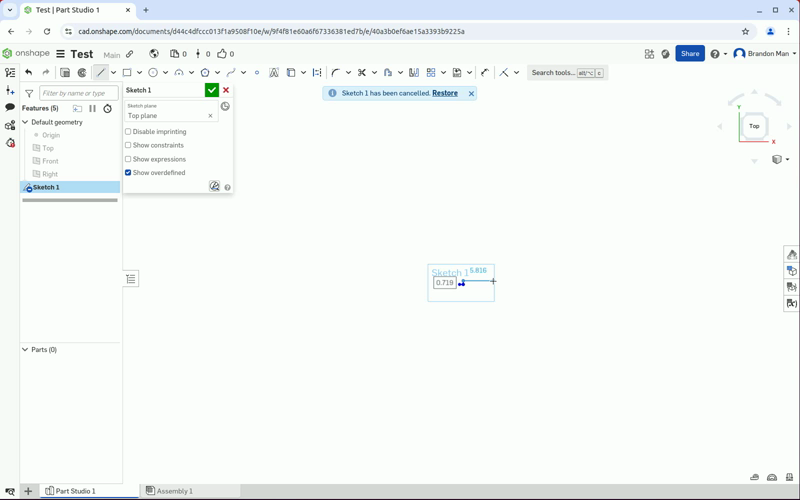
mouse_move(459, 280)
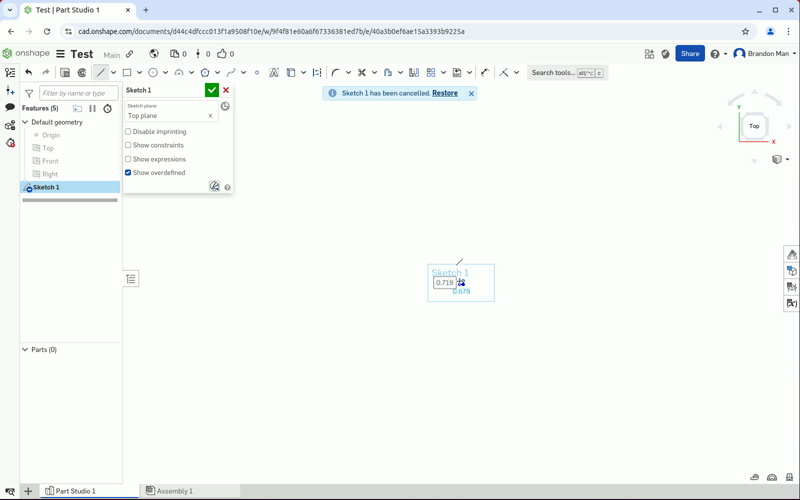
scroll(6)
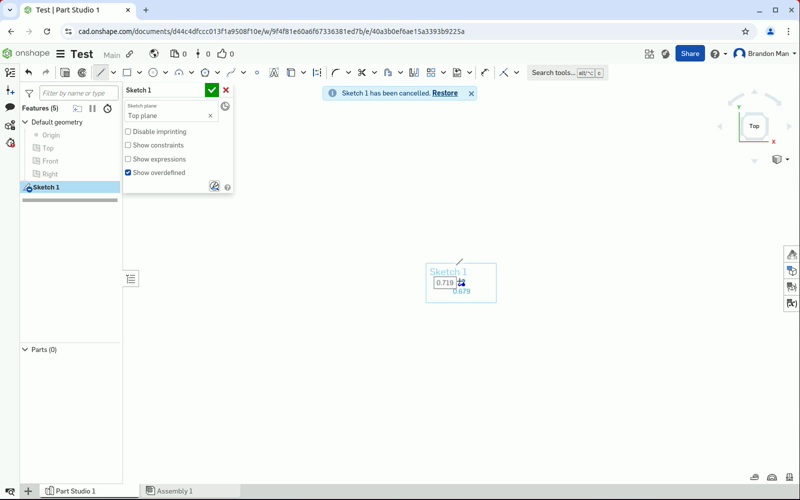
scroll(6)
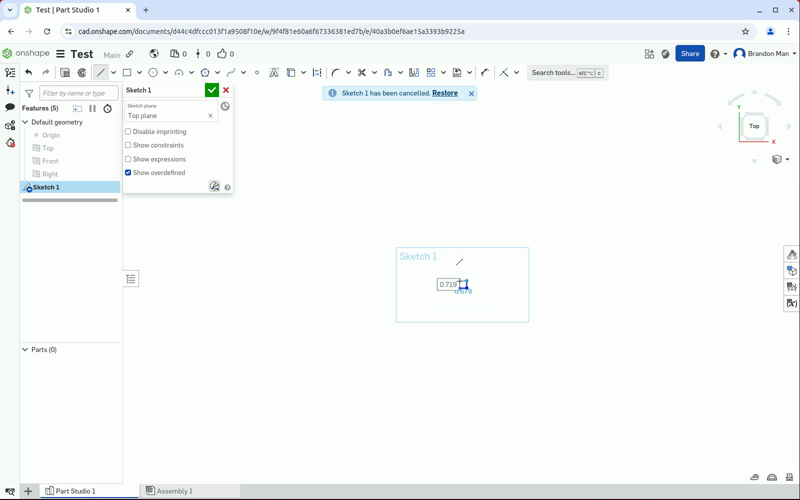
scroll(6)
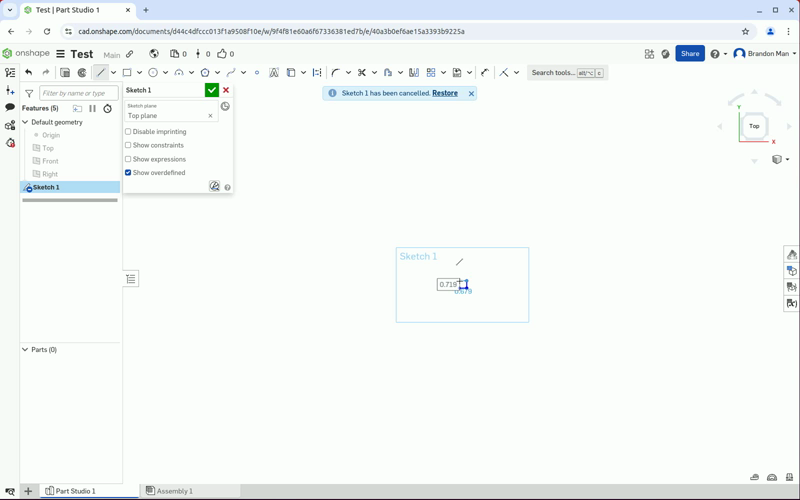
scroll(6)
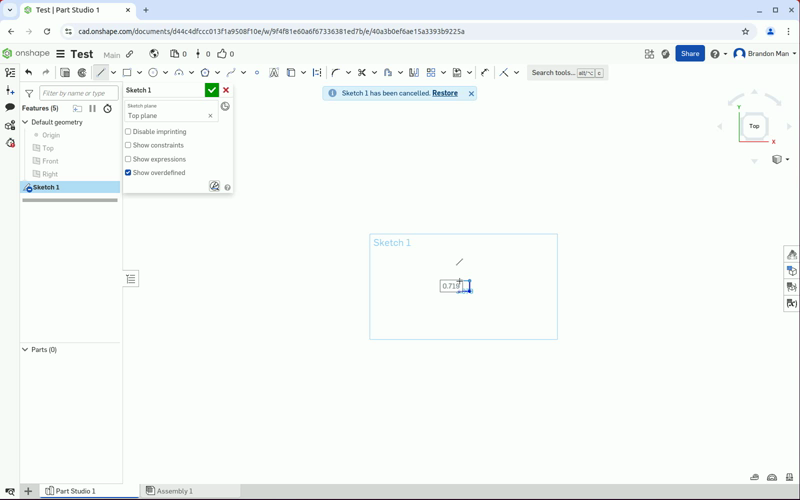
scroll(6)
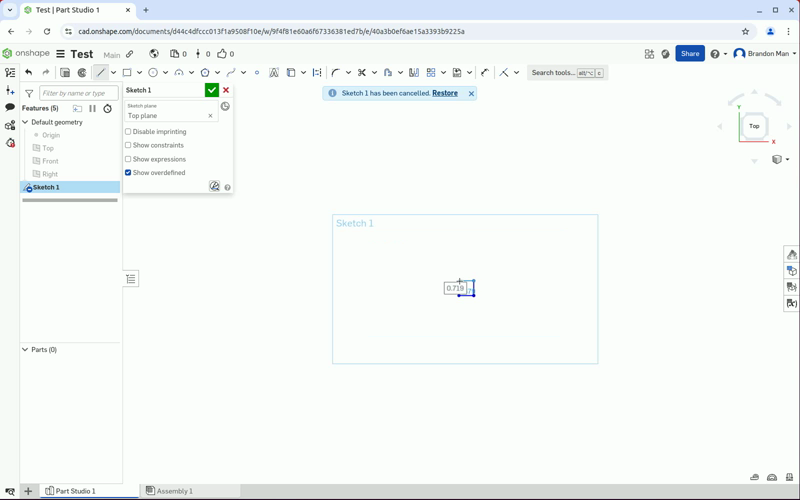
scroll(6)
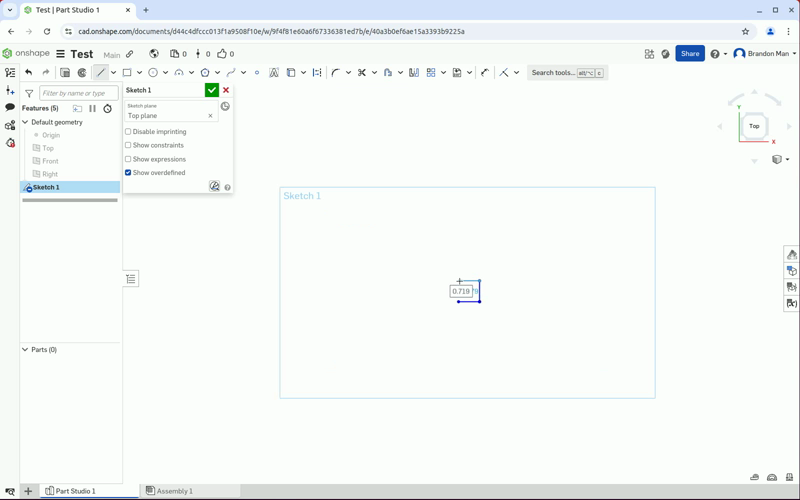
scroll(6)
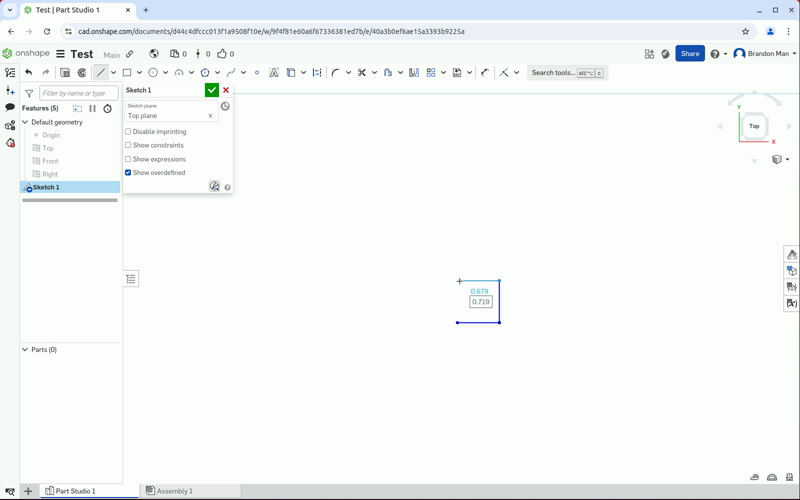
click(459, 280)
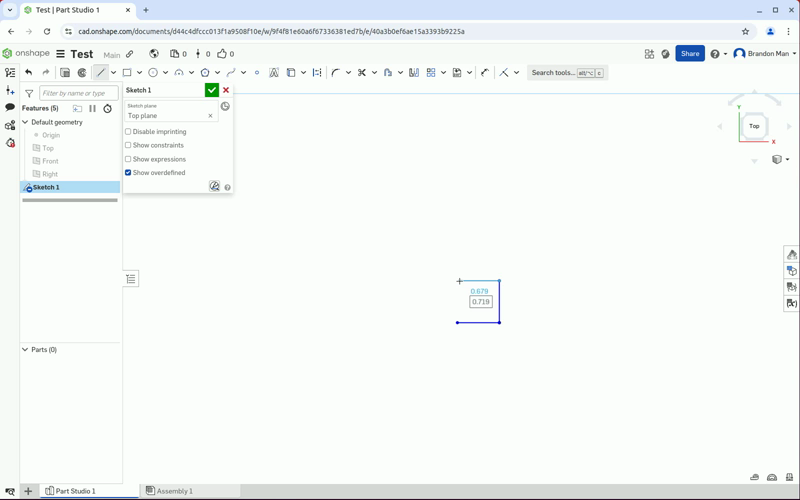
scroll(-6)
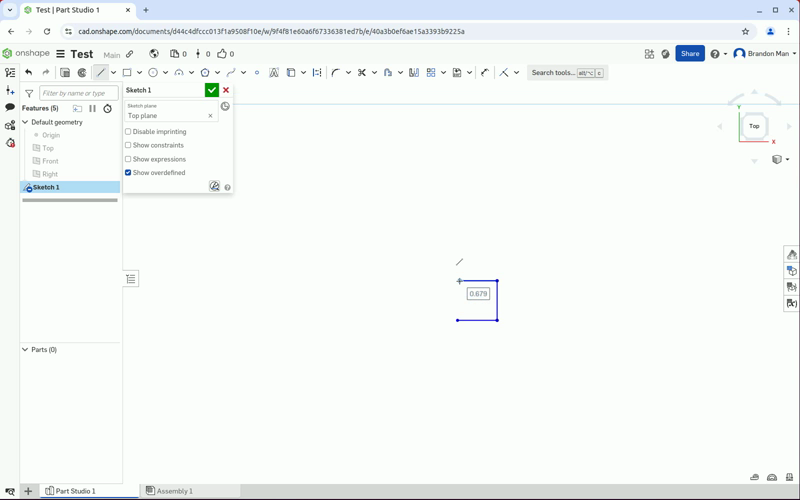
scroll(-6)
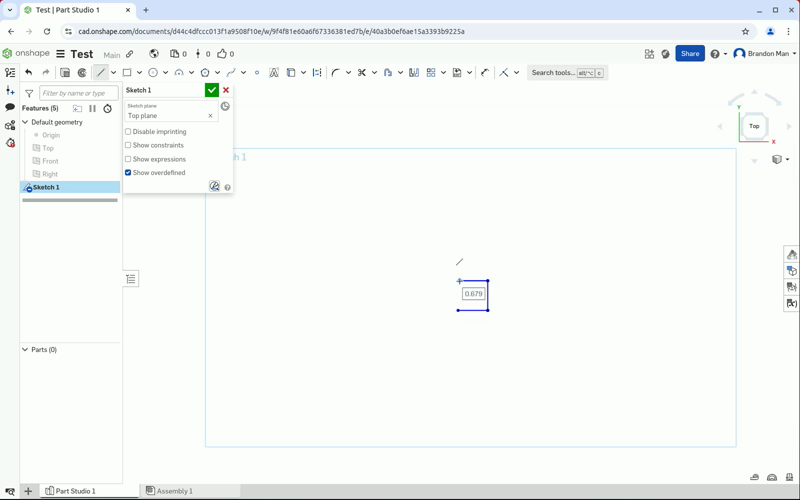
scroll(-6)
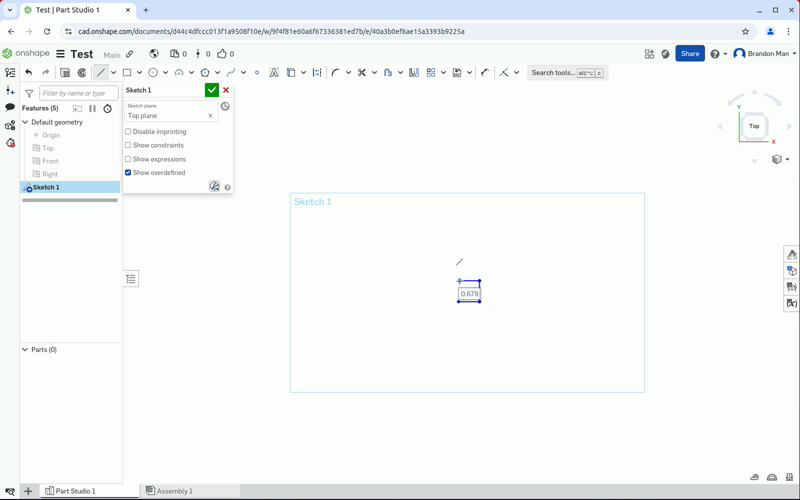
scroll(-6)
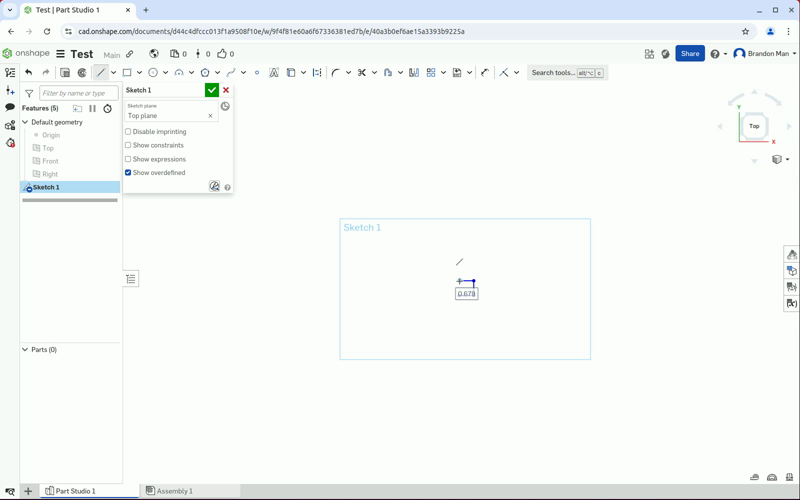
scroll(-6)
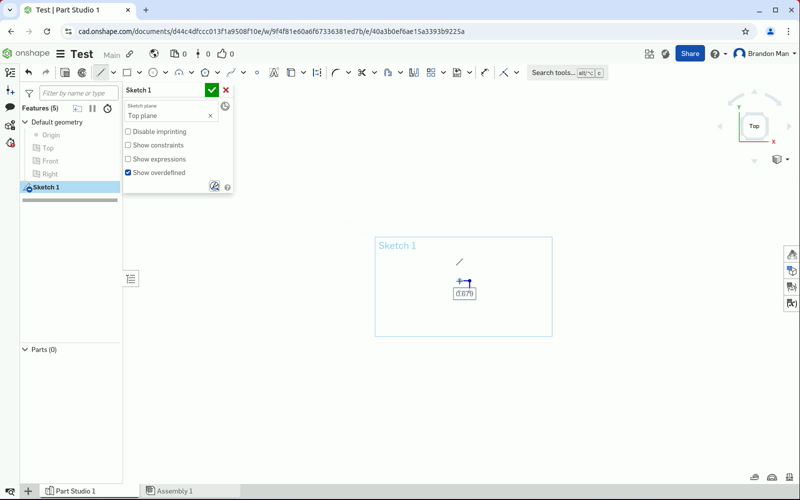
scroll(-6)
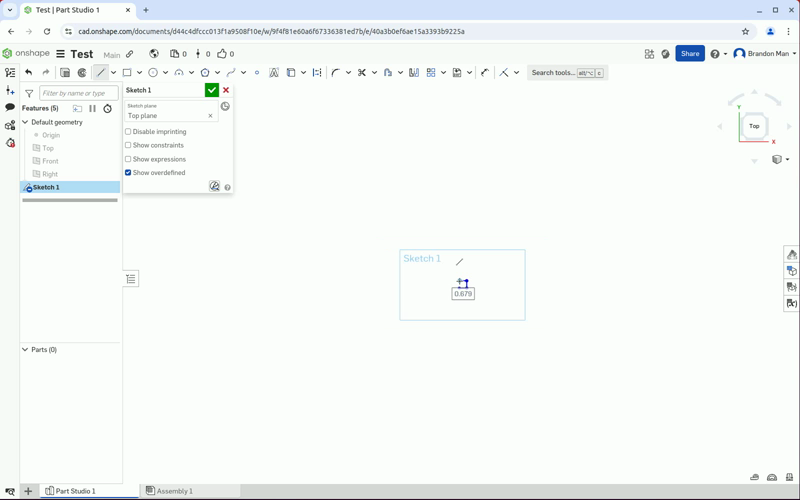
scroll(-6)
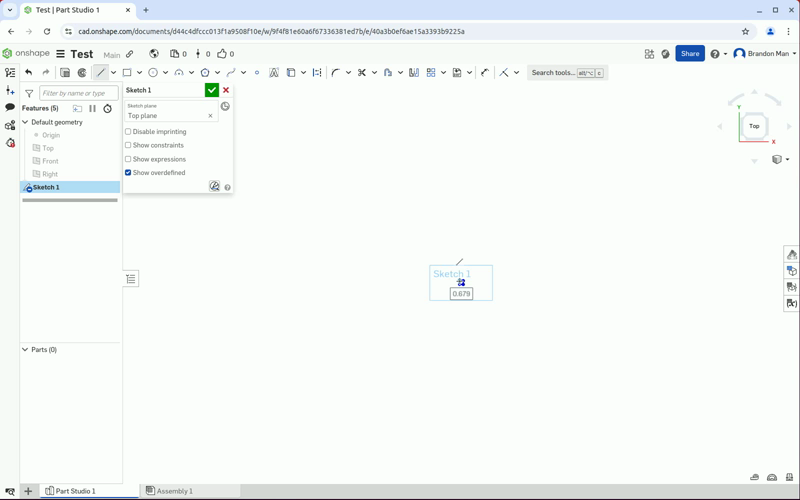
key_up(shift)
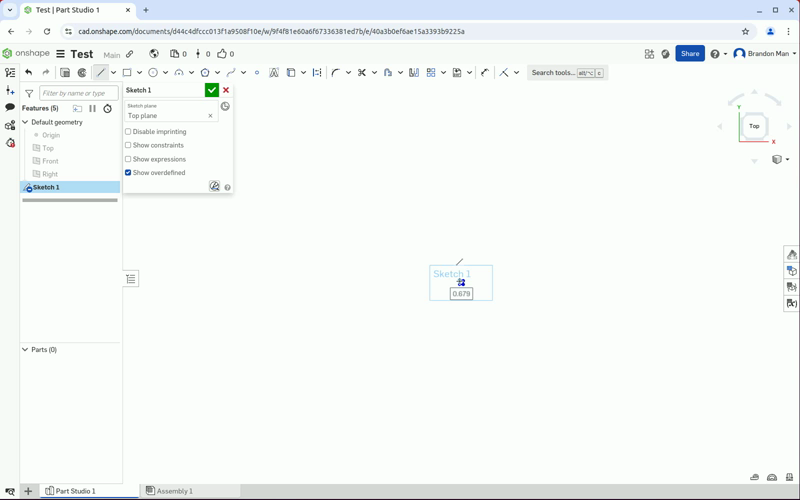
mouse_move(489, 280)
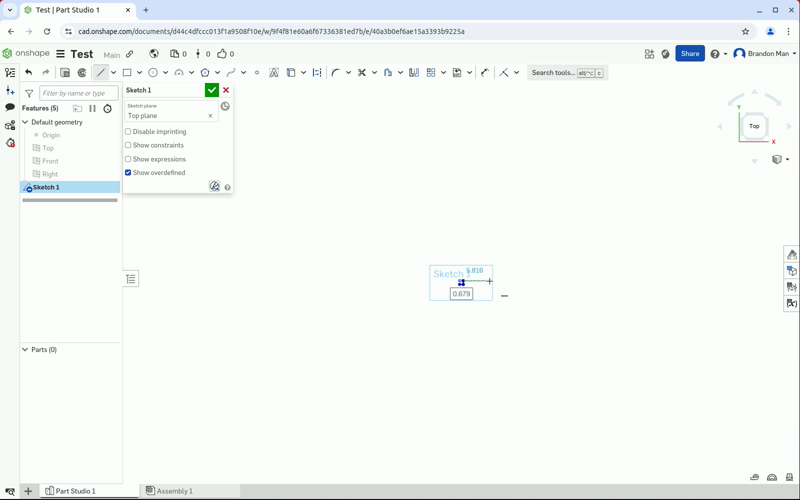
key_down(shift)
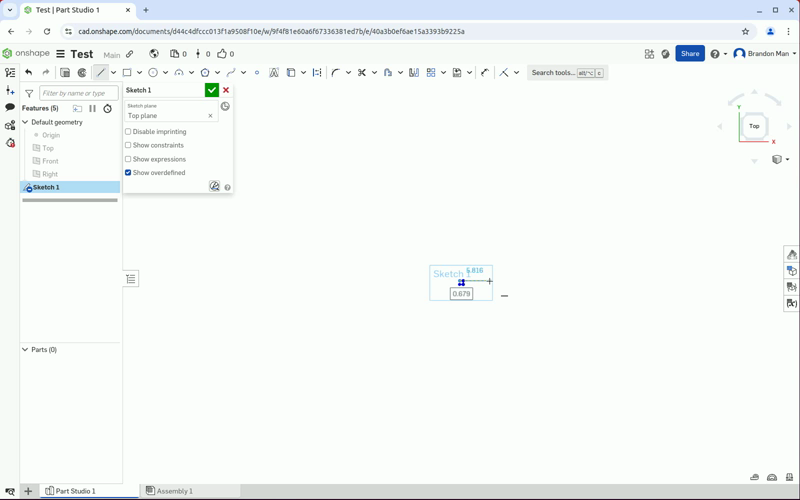
mouse_move(459, 284)
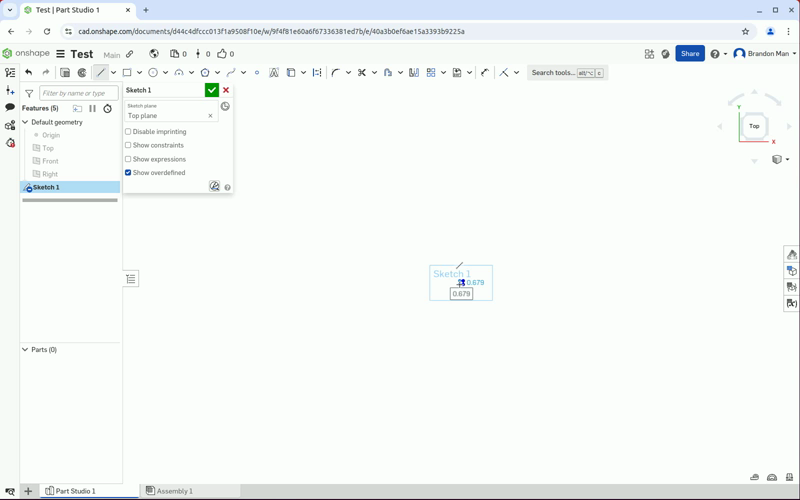
scroll(6)
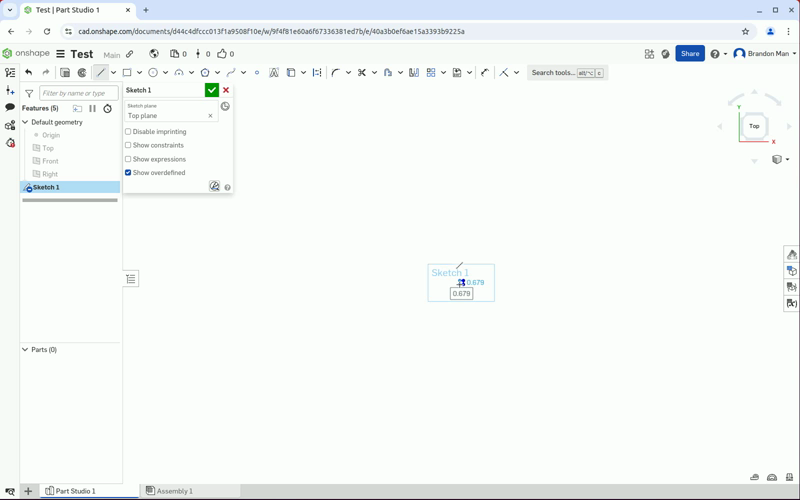
scroll(6)
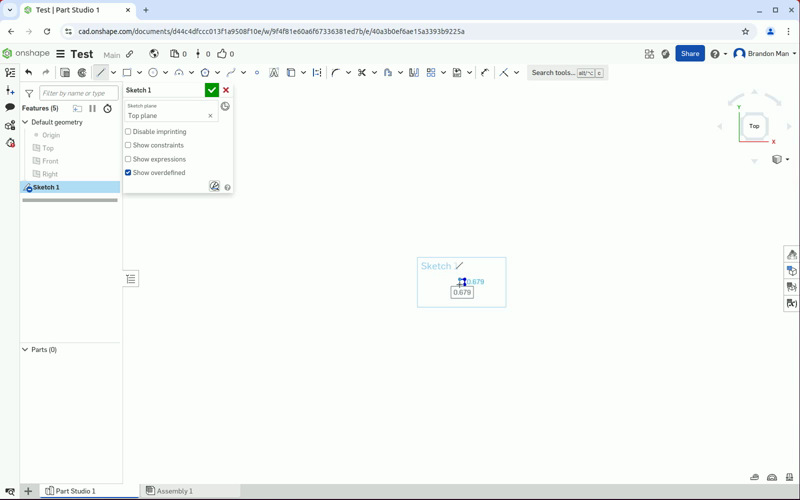
scroll(6)
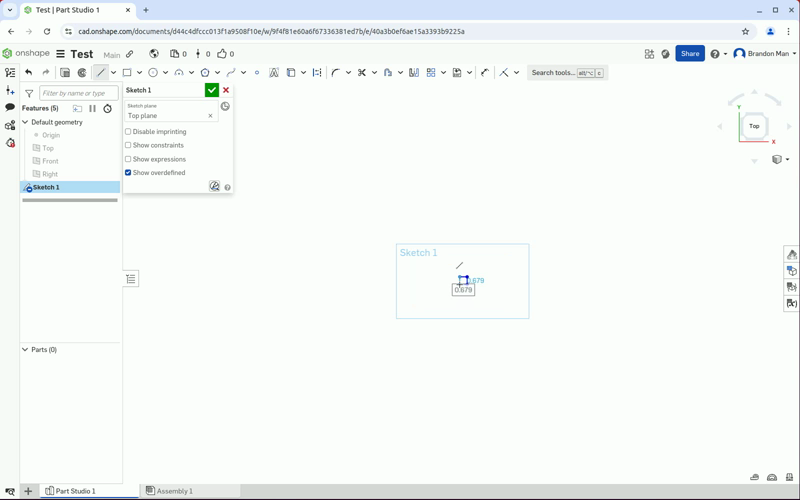
scroll(6)
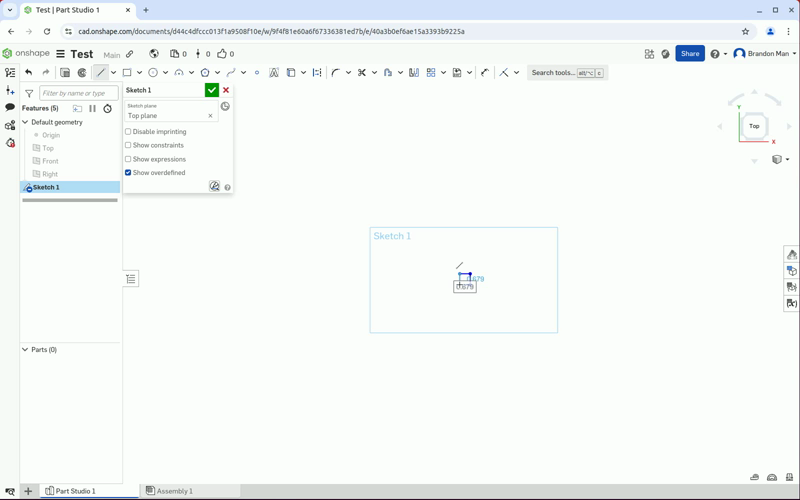
scroll(6)
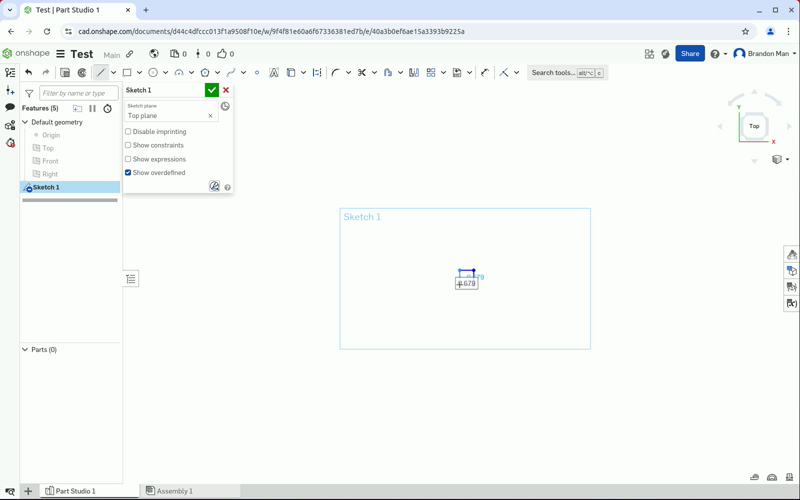
scroll(6)
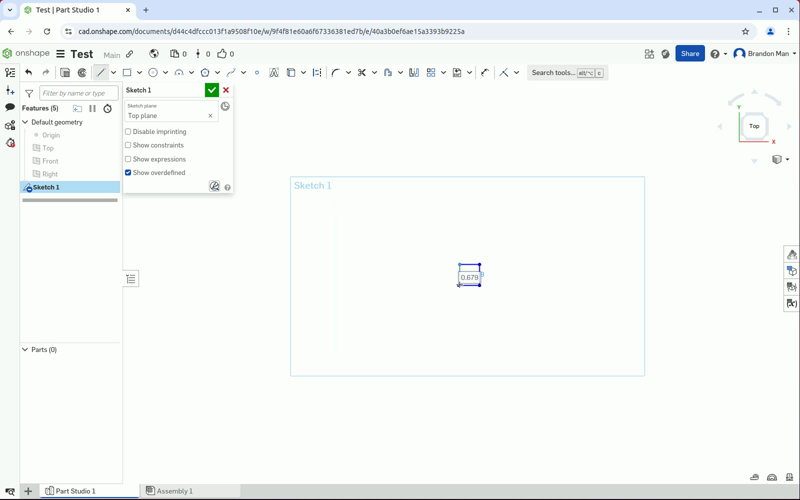
scroll(6)
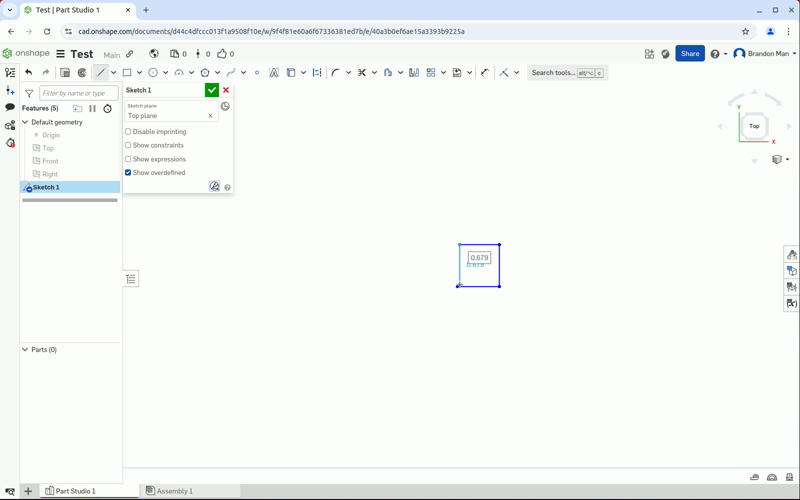
key_up(shift)
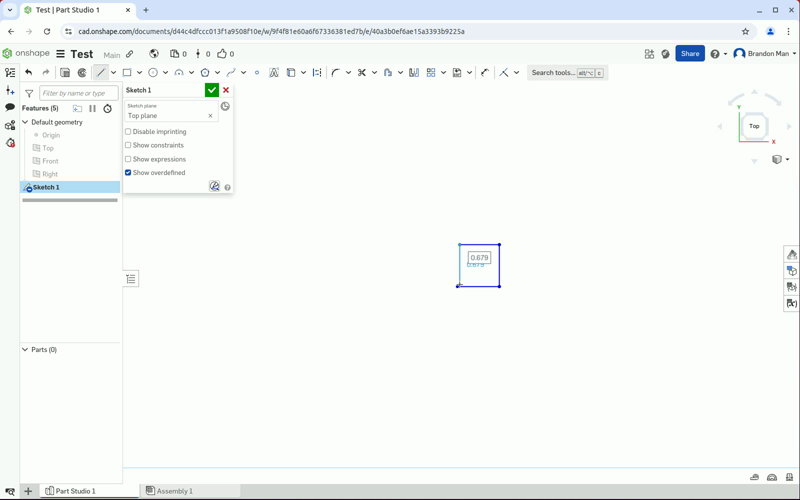
click(459, 284)
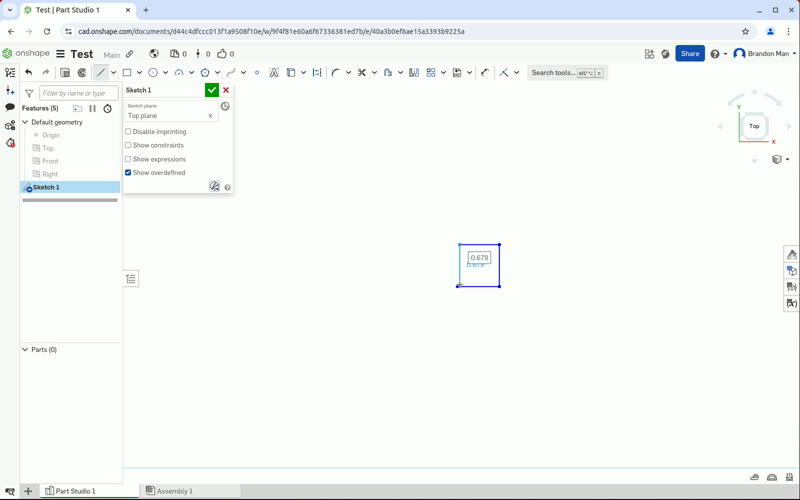
scroll(-6)
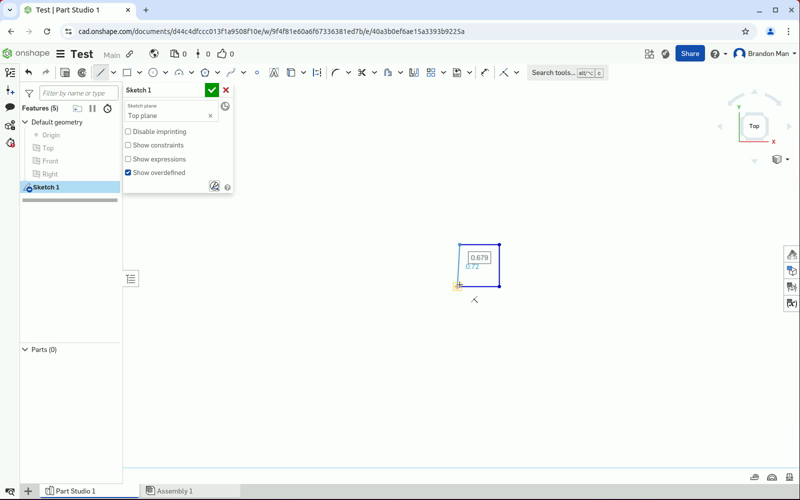
scroll(-6)
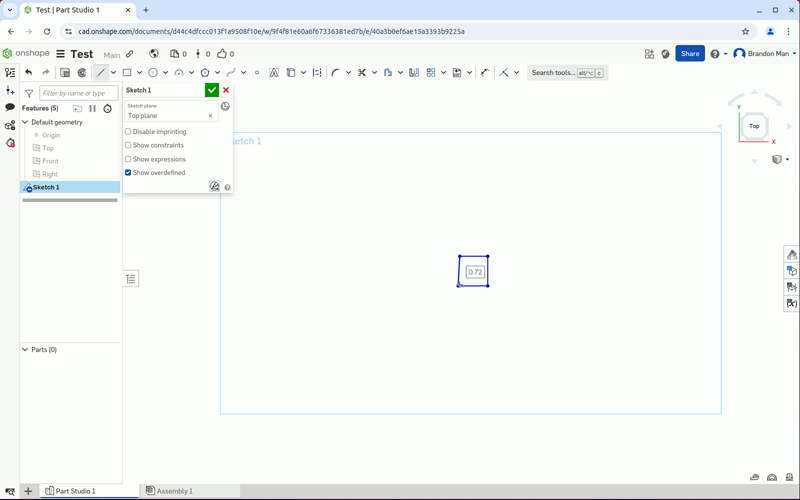
scroll(-6)
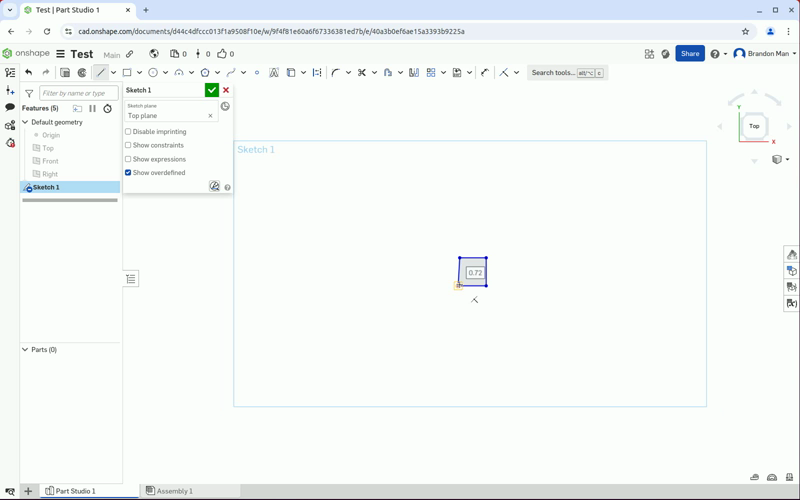
scroll(-6)
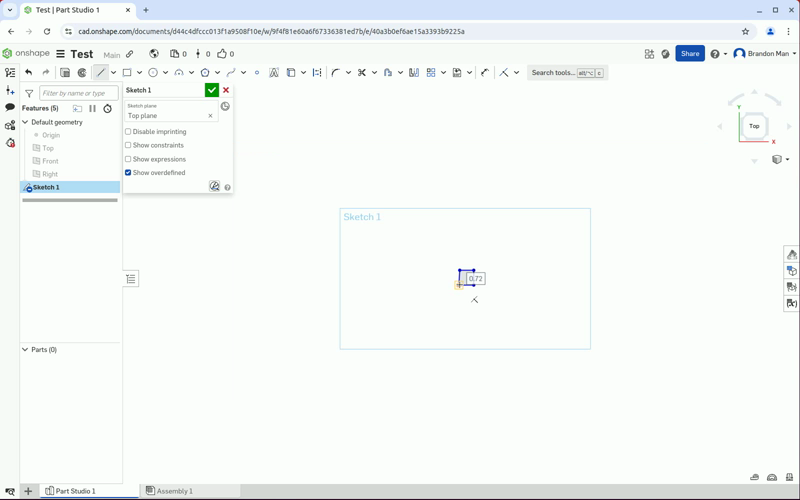
scroll(-6)
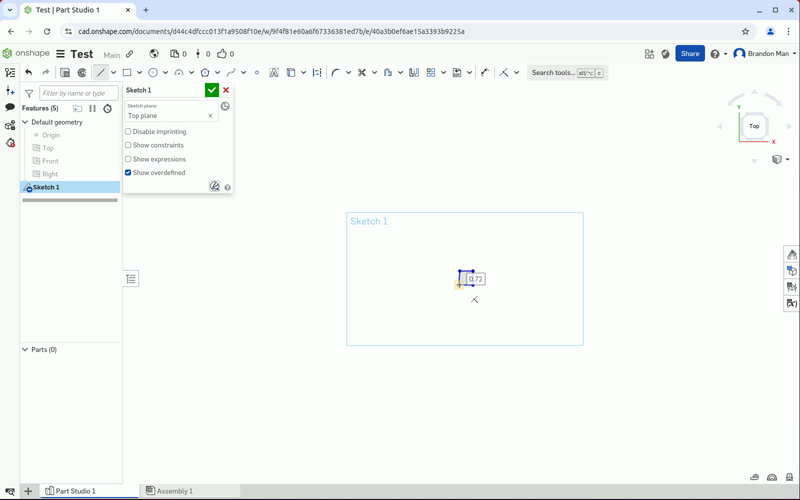
scroll(-6)
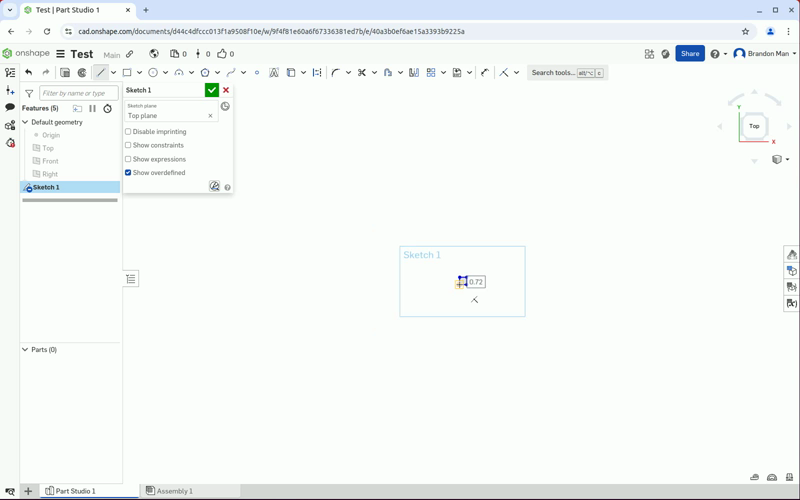
scroll(-6)
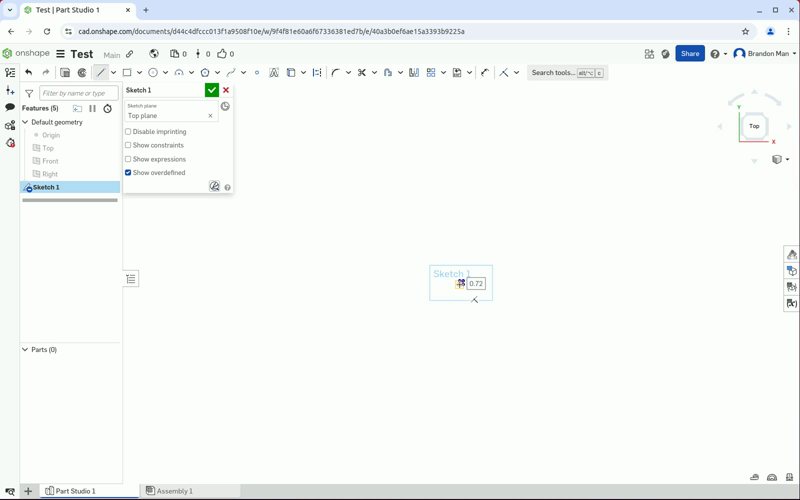
key(esc)
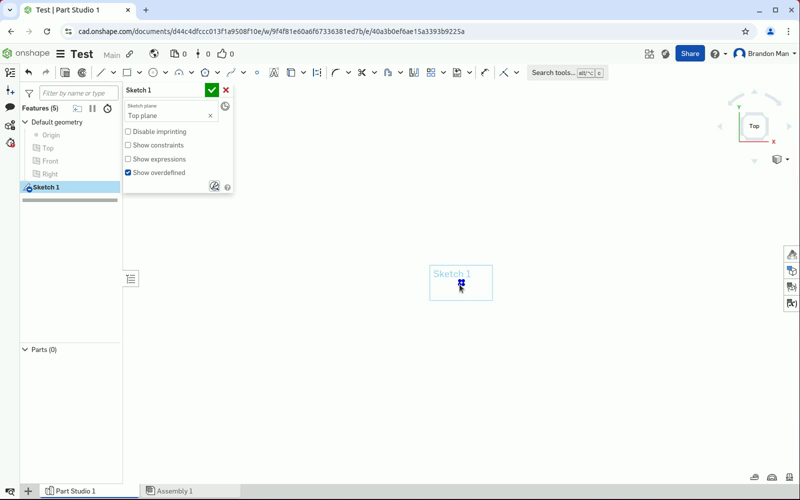
key(l)
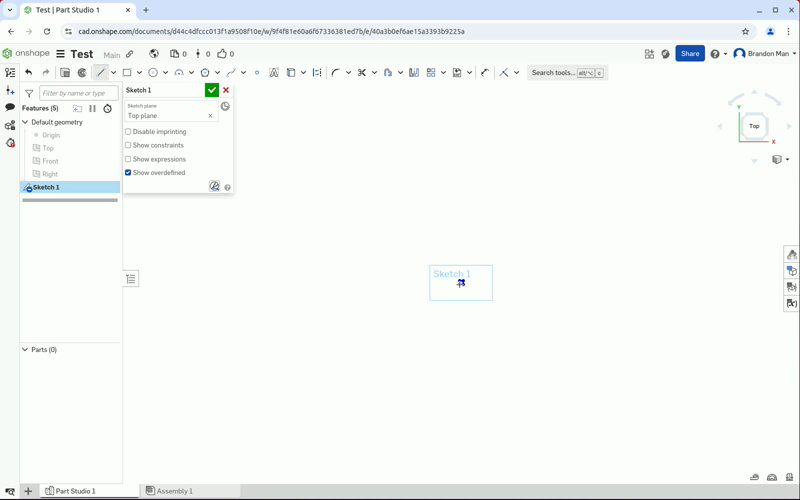
key_down(shift)
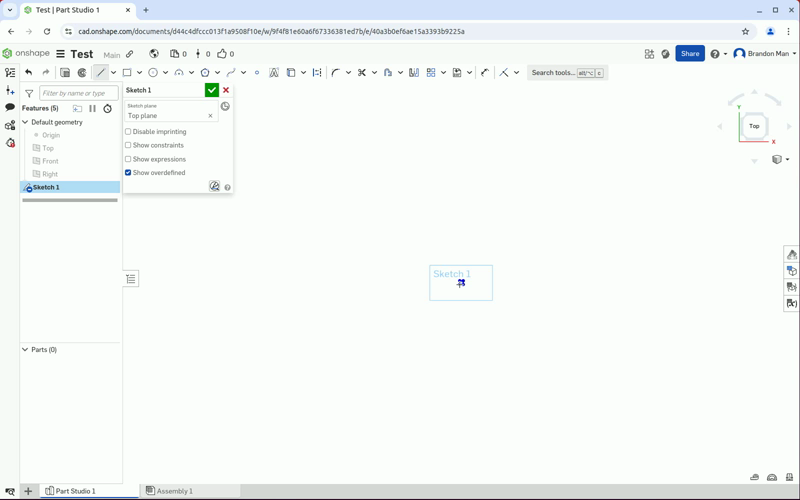
mouse_move(459, 283)
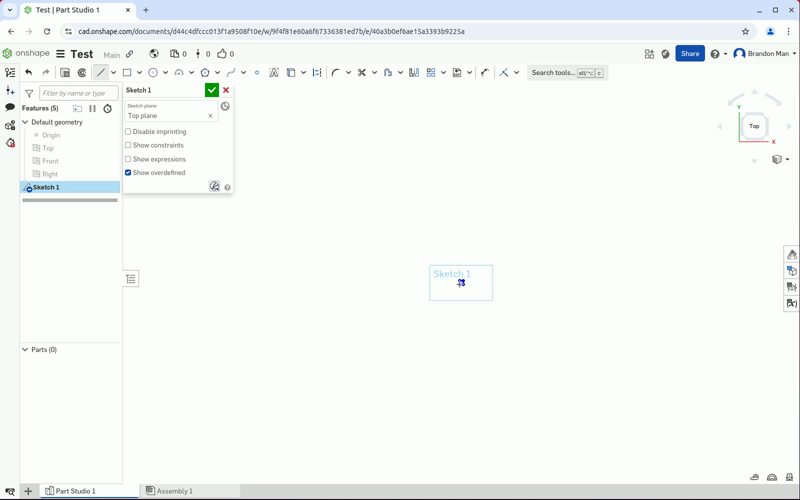
scroll(6)
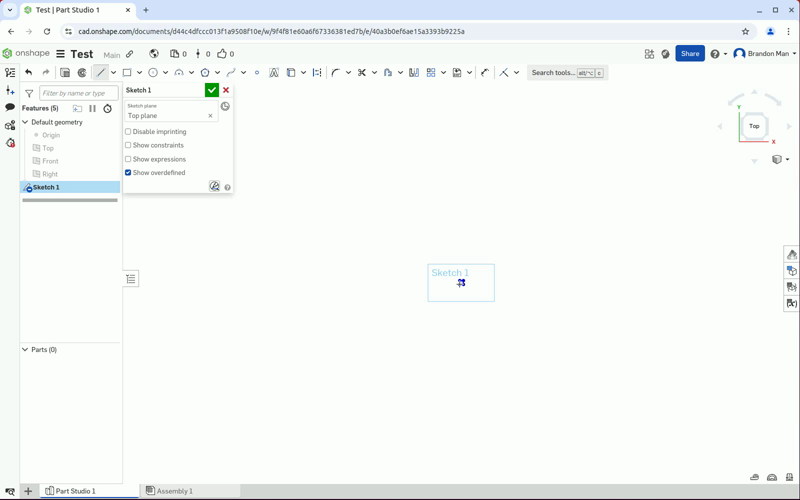
scroll(6)
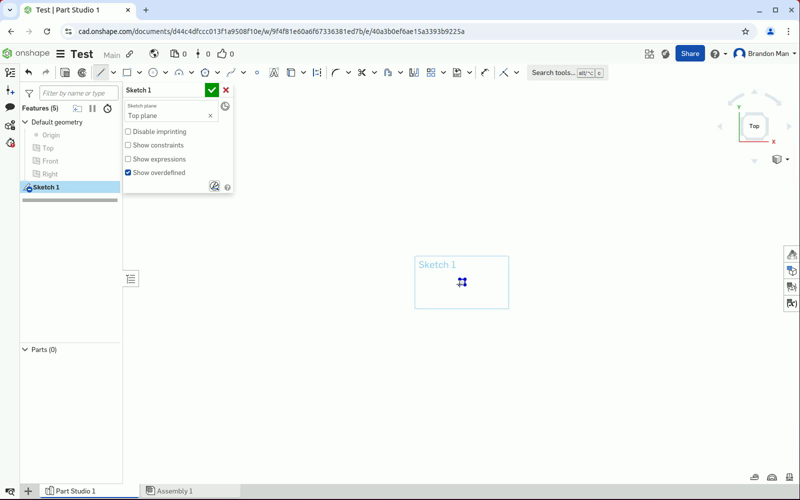
scroll(6)
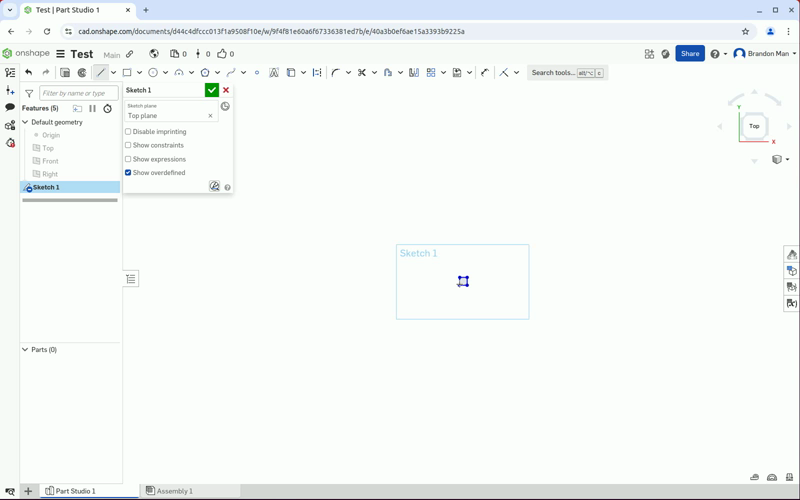
scroll(6)
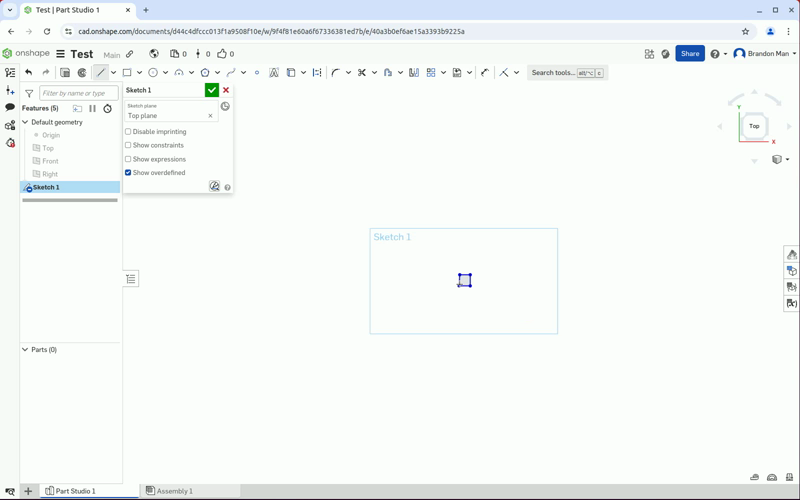
scroll(6)
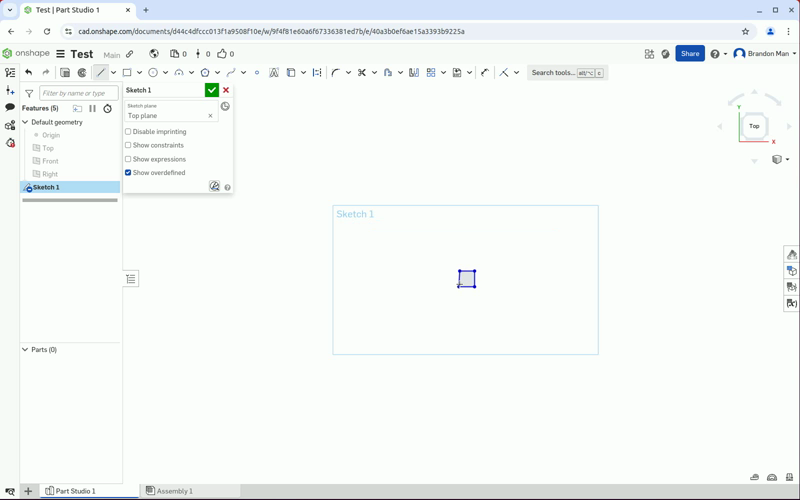
scroll(6)
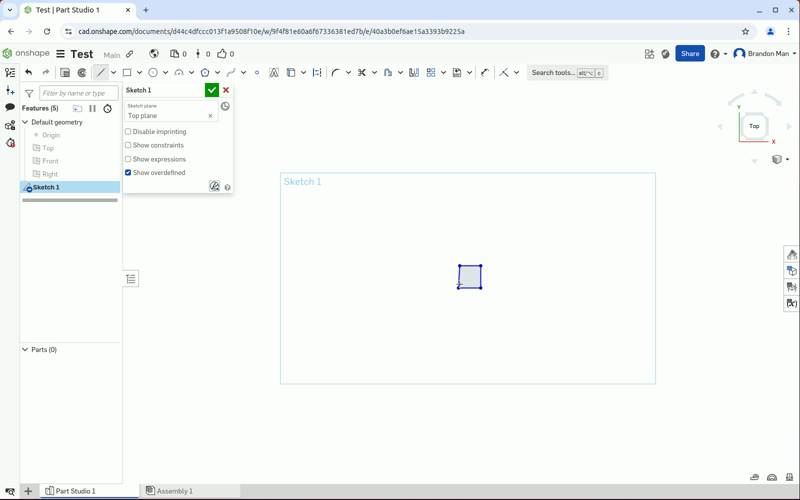
scroll(6)
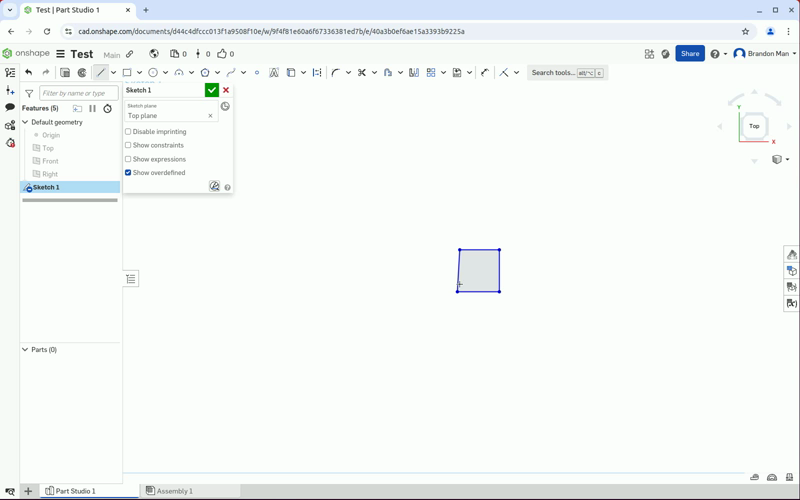
click(459, 283)
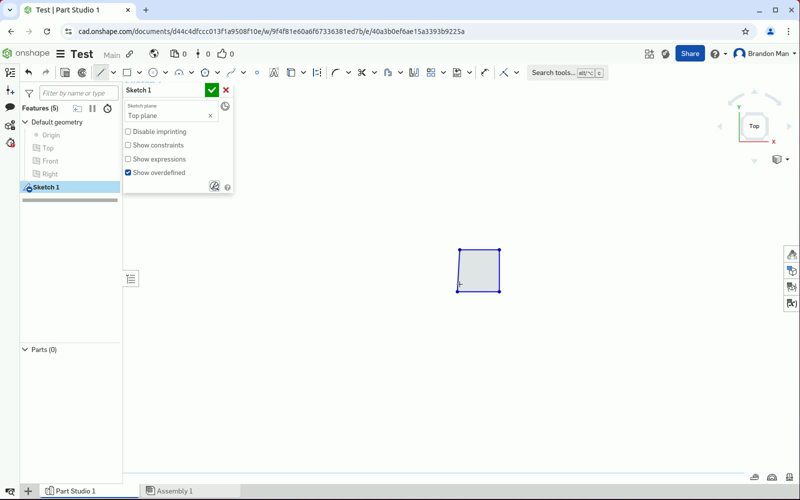
scroll(-6)
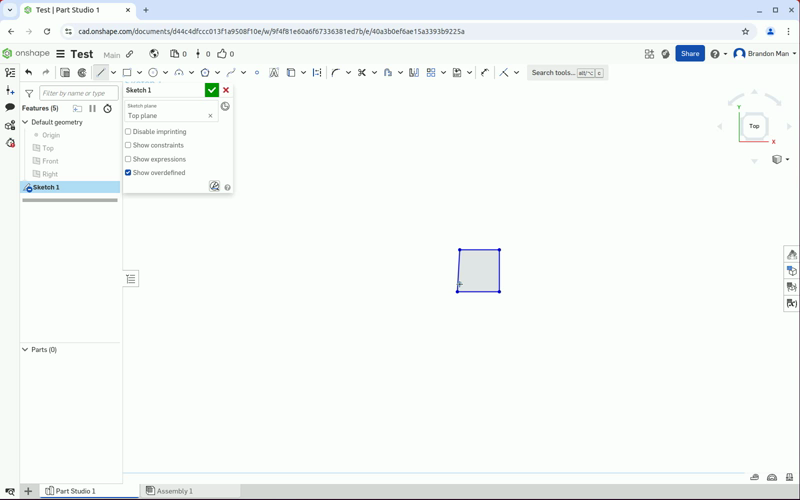
scroll(-6)
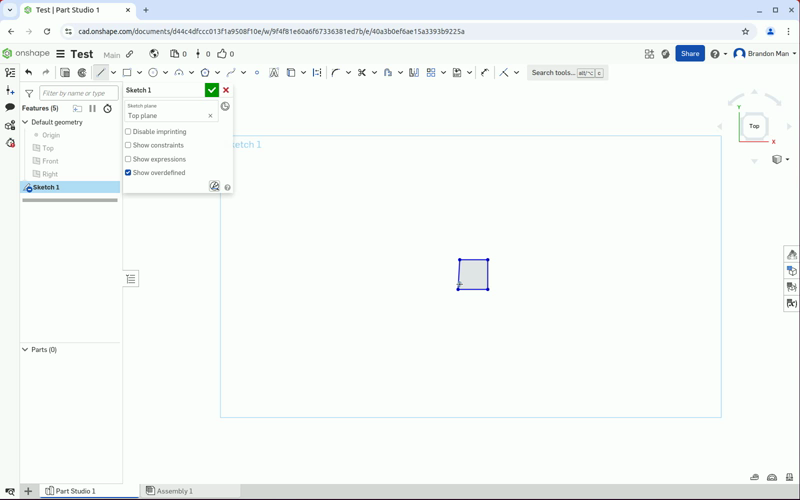
scroll(-6)
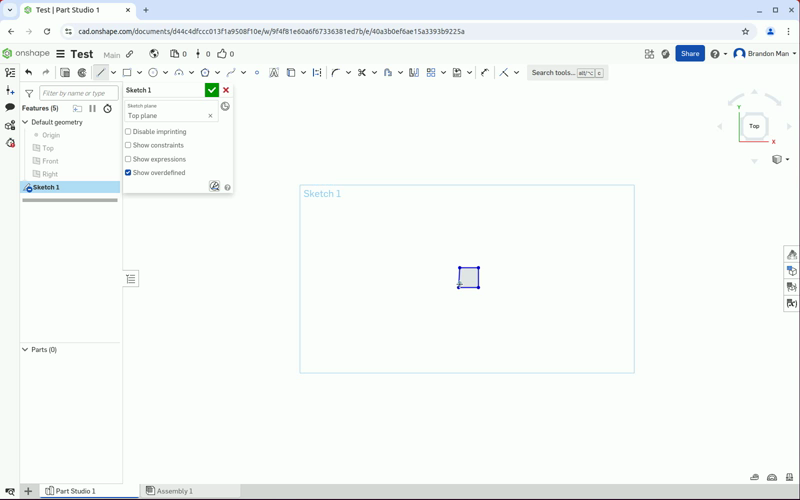
scroll(-6)
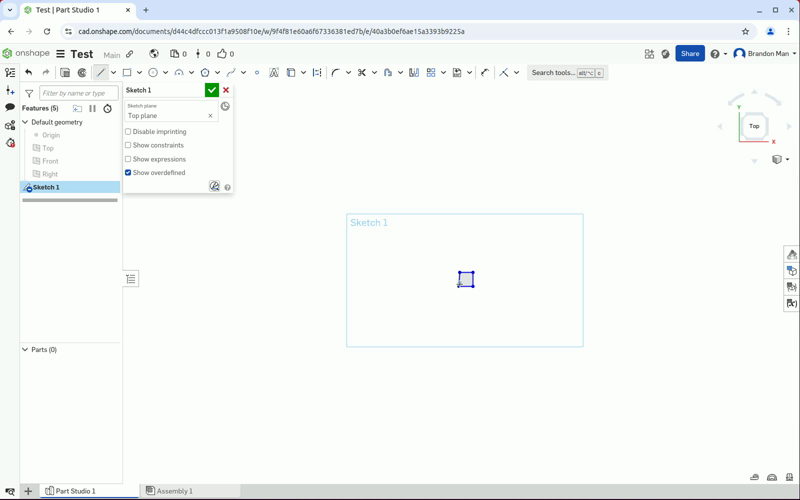
scroll(-6)
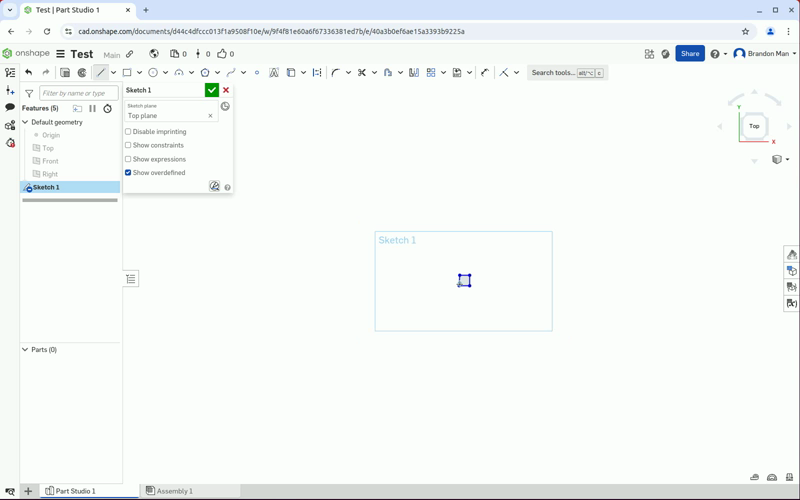
scroll(-6)
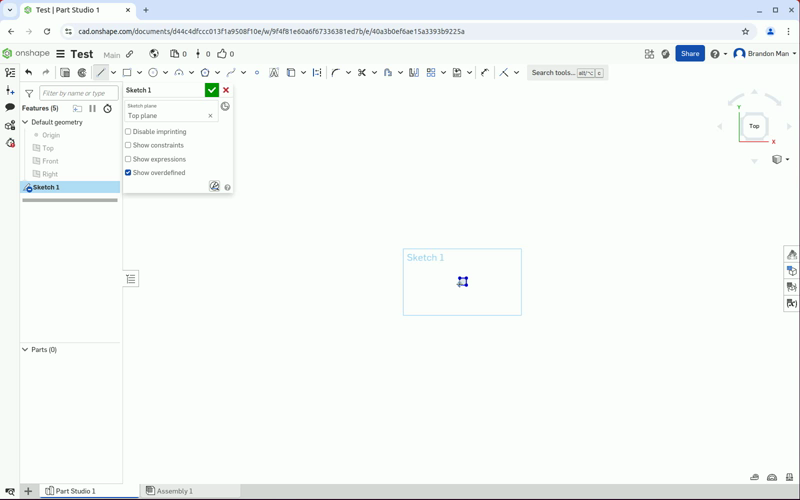
scroll(-6)
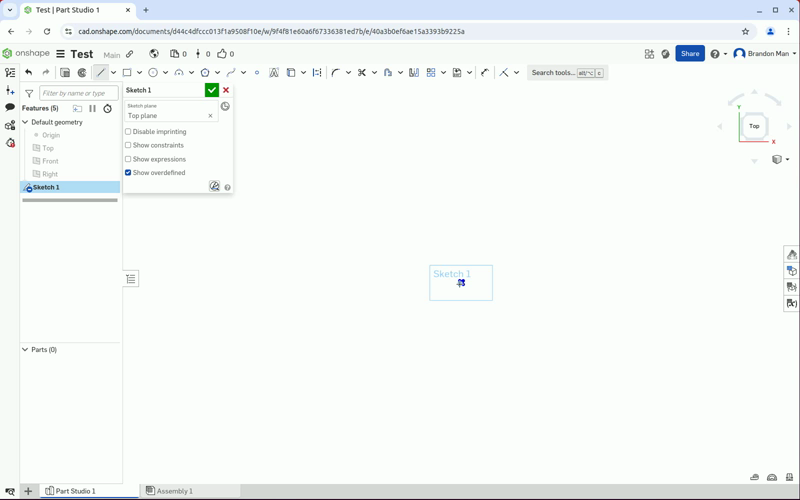
key_up(shift)
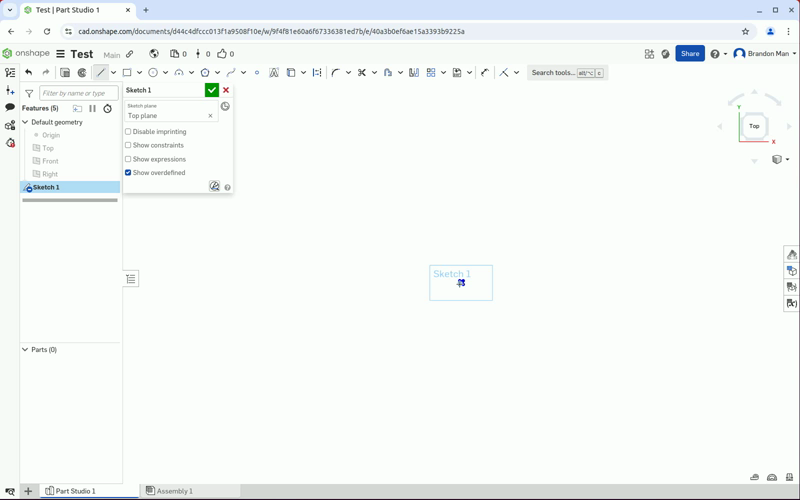
key_down(shift)
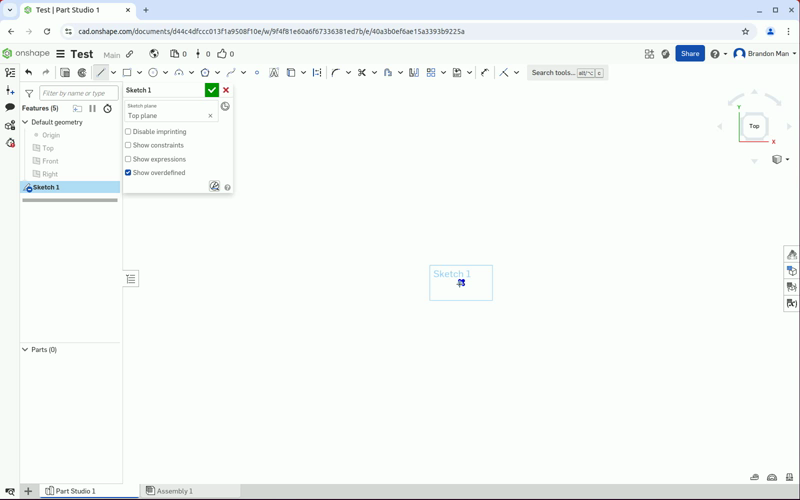
mouse_move(489, 283)
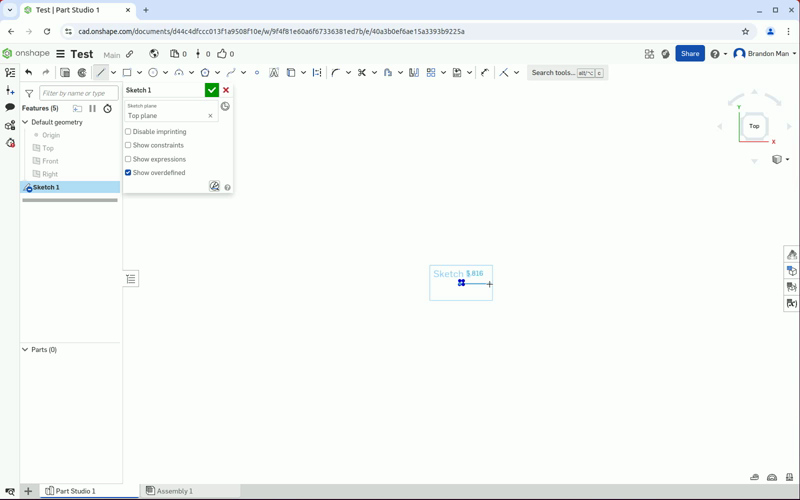
mouse_move(462, 283)
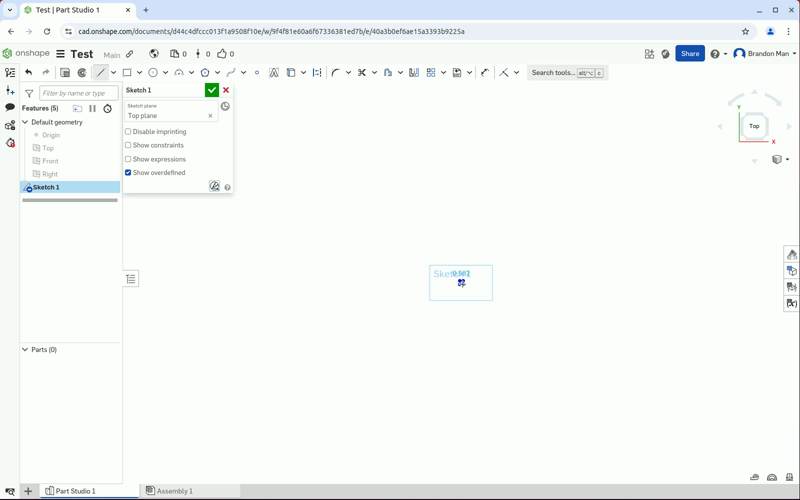
scroll(6)
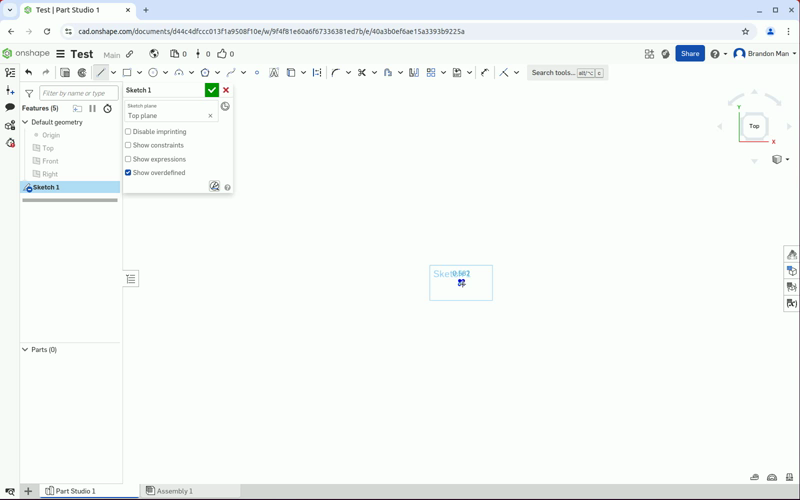
scroll(6)
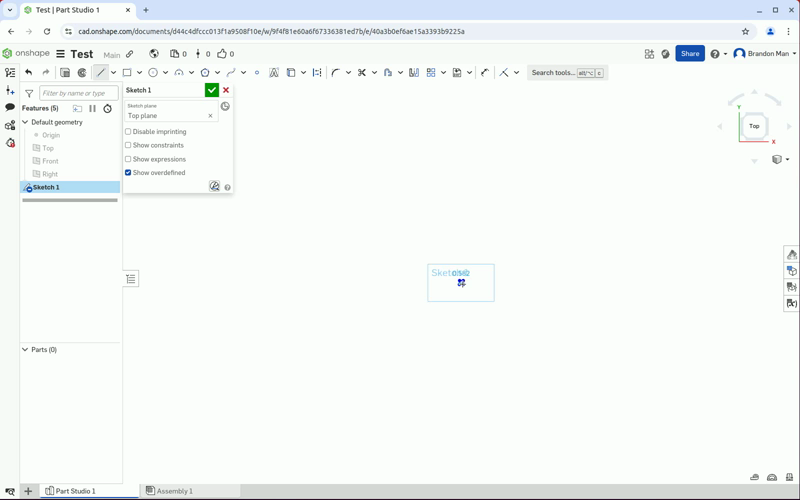
scroll(6)
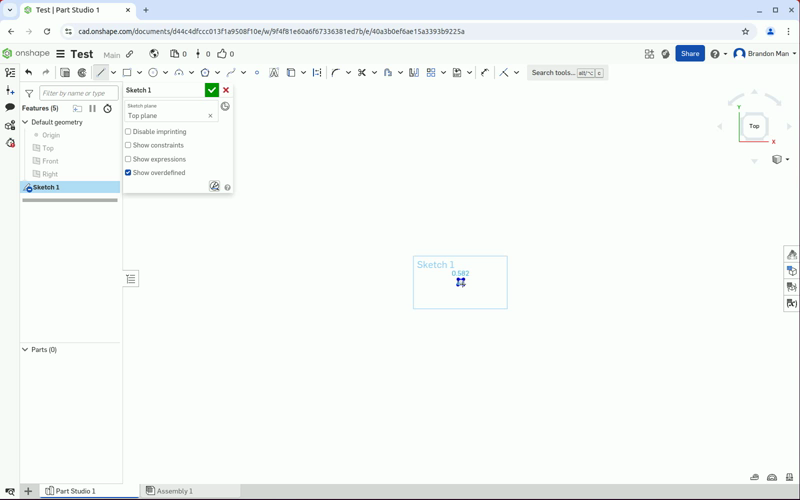
scroll(6)
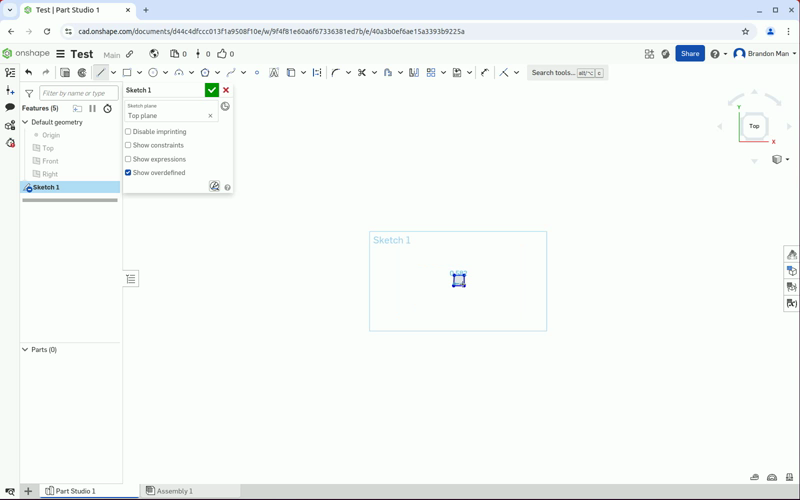
scroll(6)
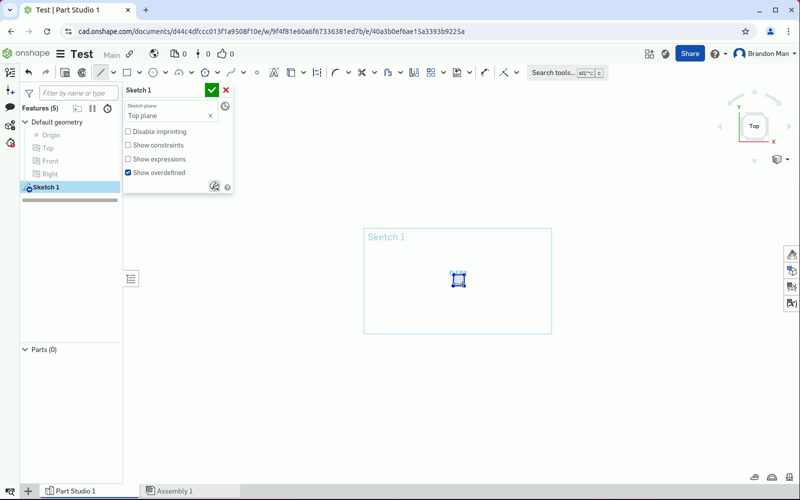
scroll(6)
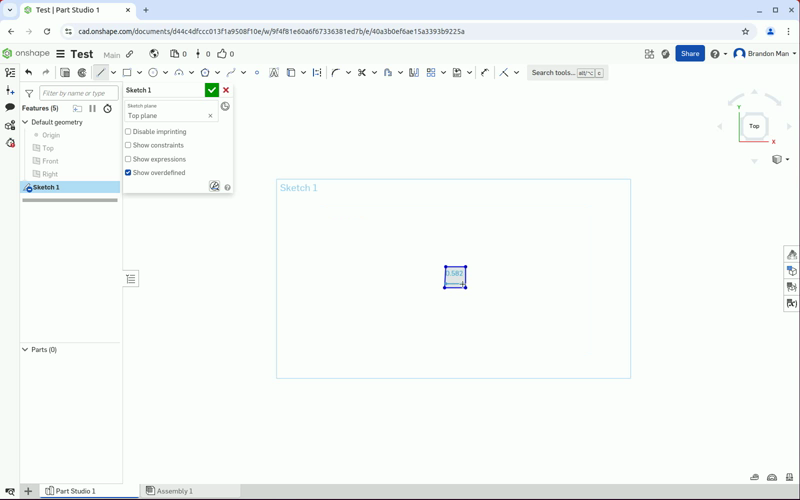
scroll(6)
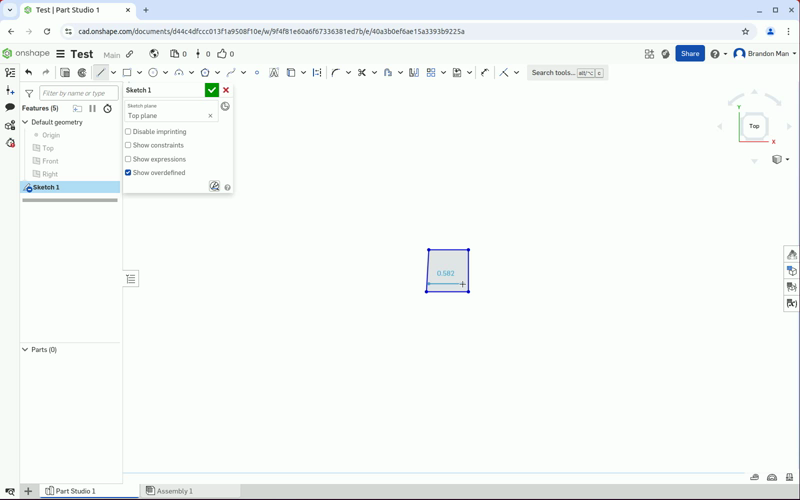
click(462, 283)
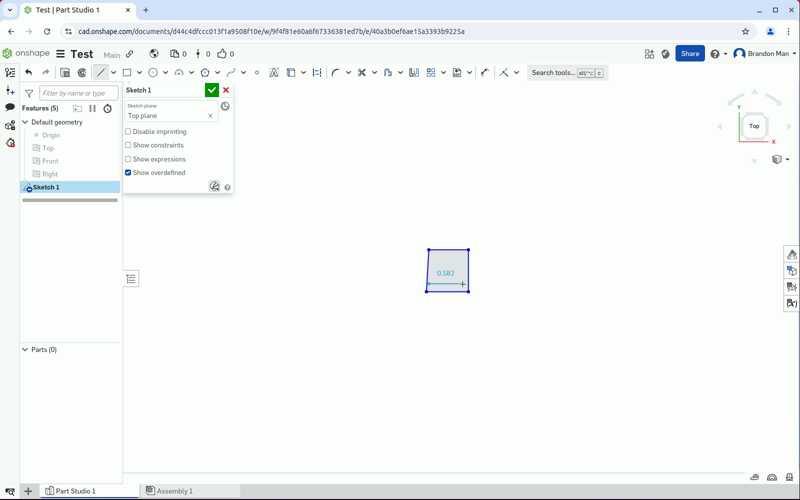
scroll(-6)
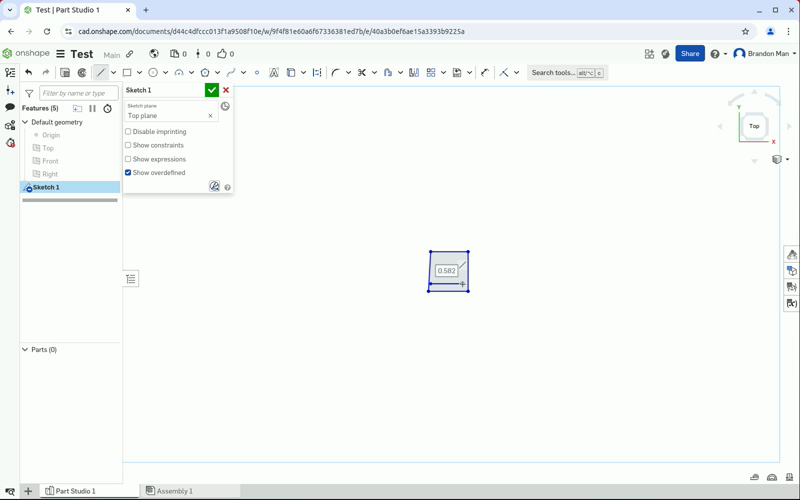
scroll(-6)
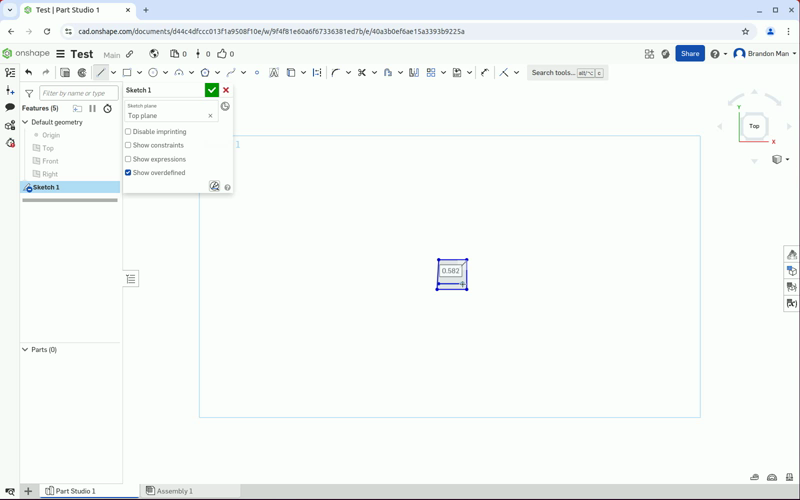
scroll(-6)
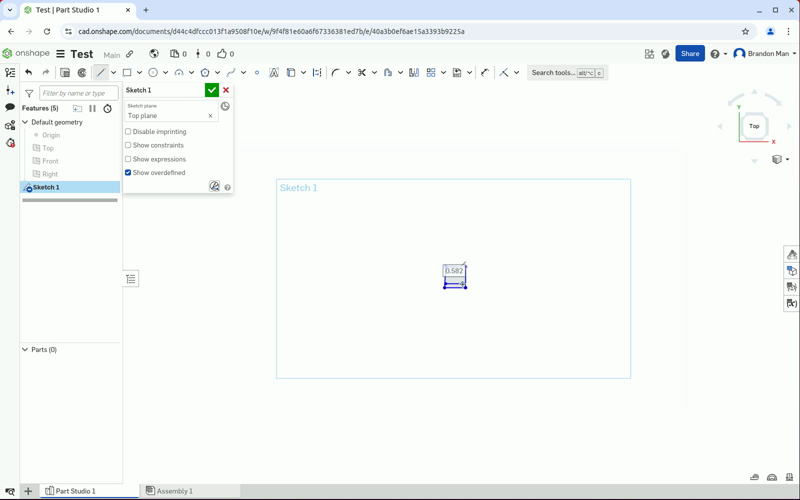
scroll(-6)
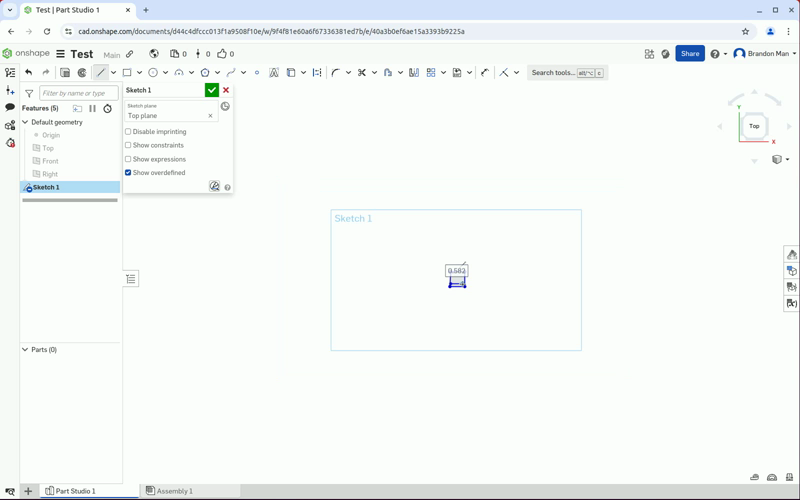
scroll(-6)
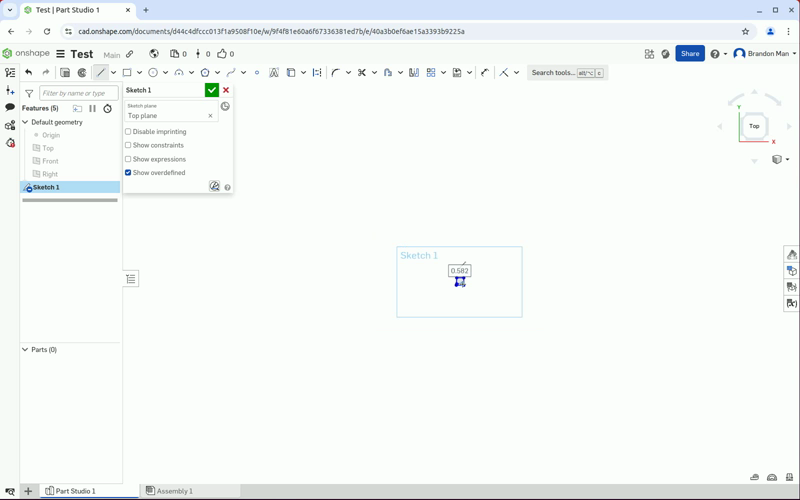
scroll(-6)
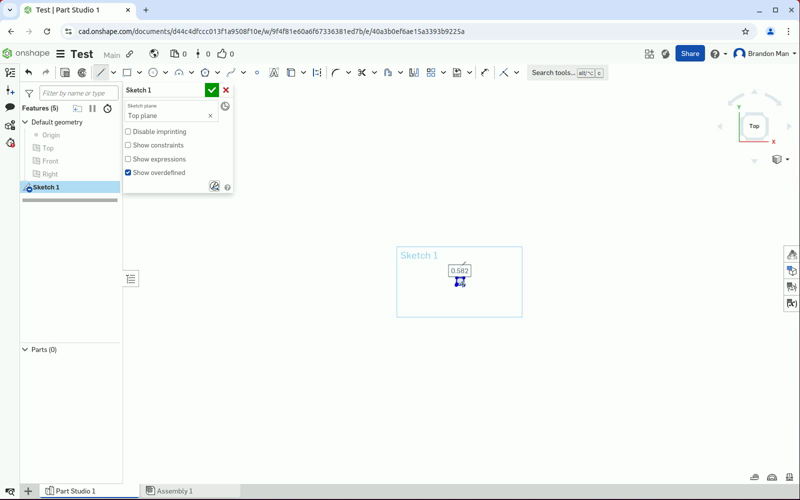
scroll(-6)
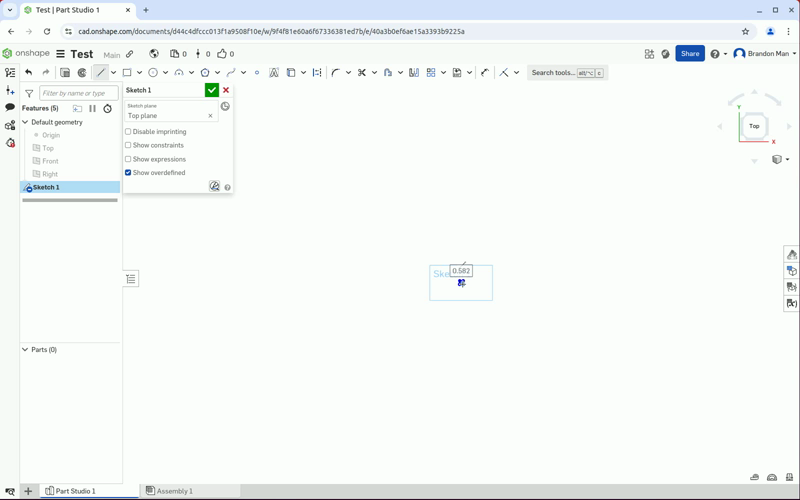
key_up(shift)
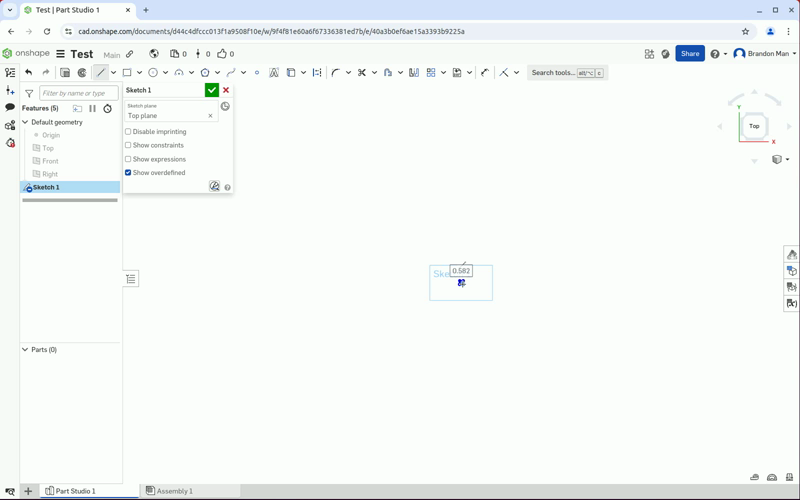
key_down(shift)
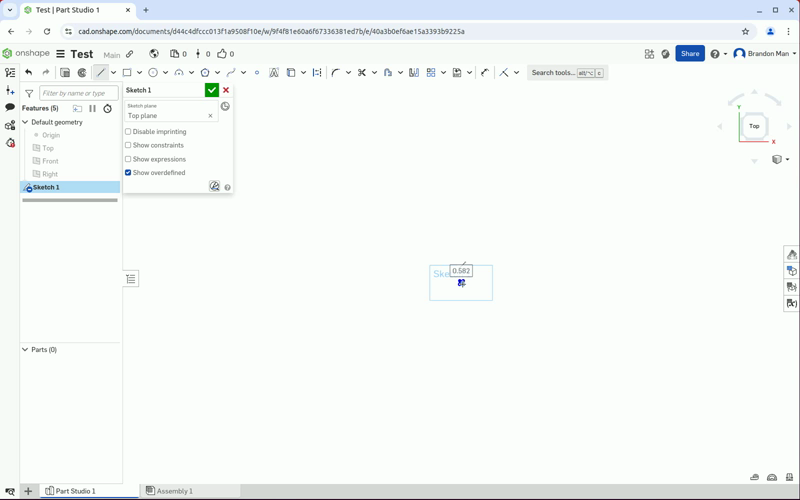
mouse_move(492, 283)
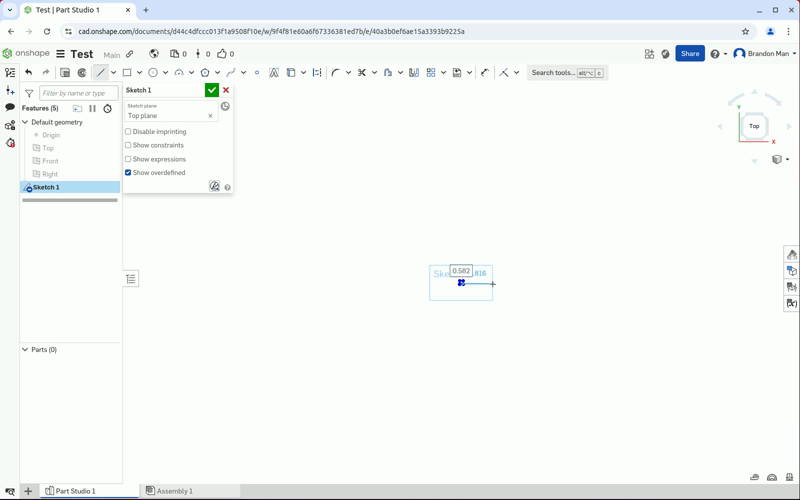
mouse_move(462, 280)
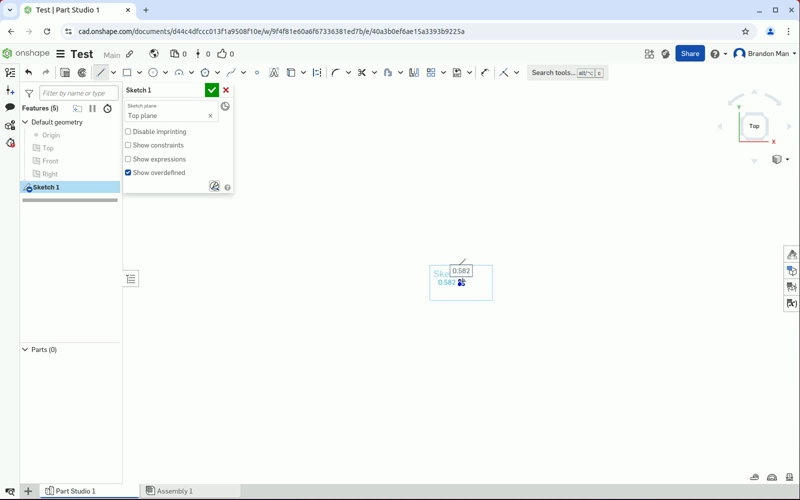
scroll(6)
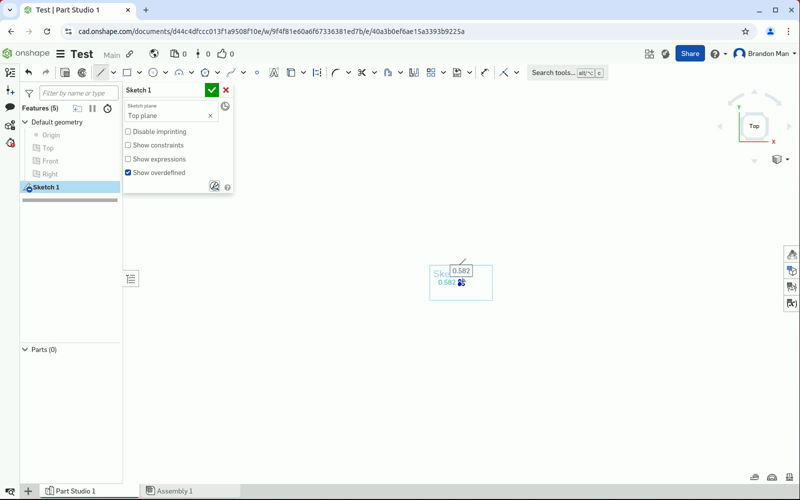
scroll(6)
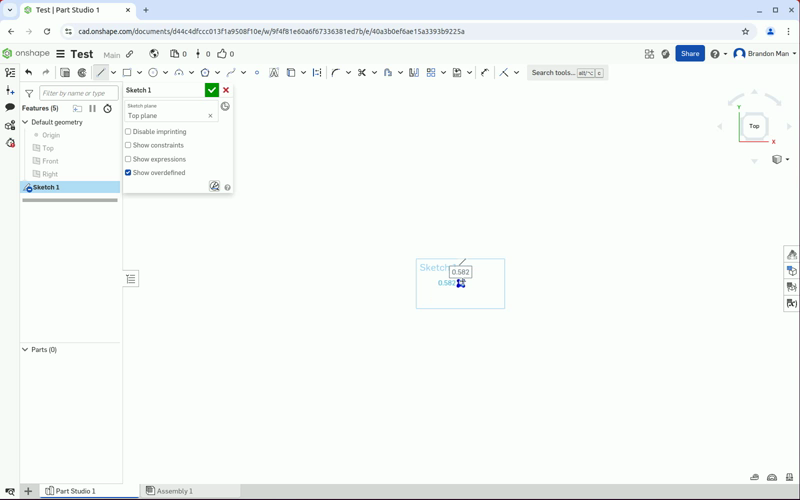
scroll(6)
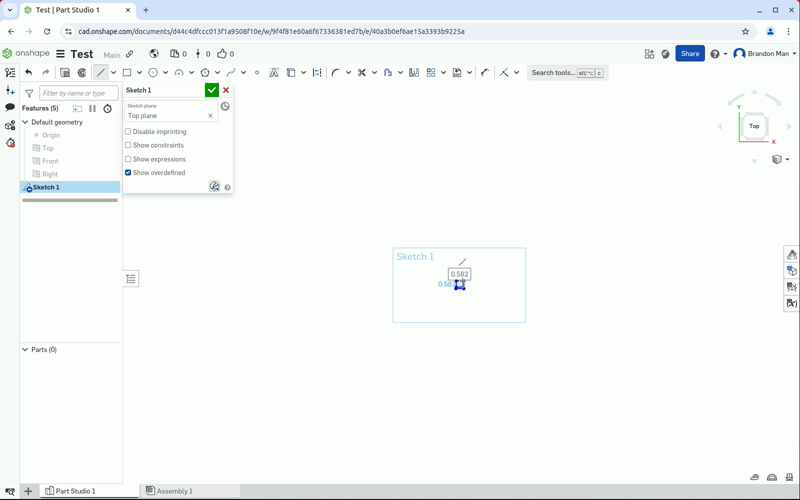
scroll(6)
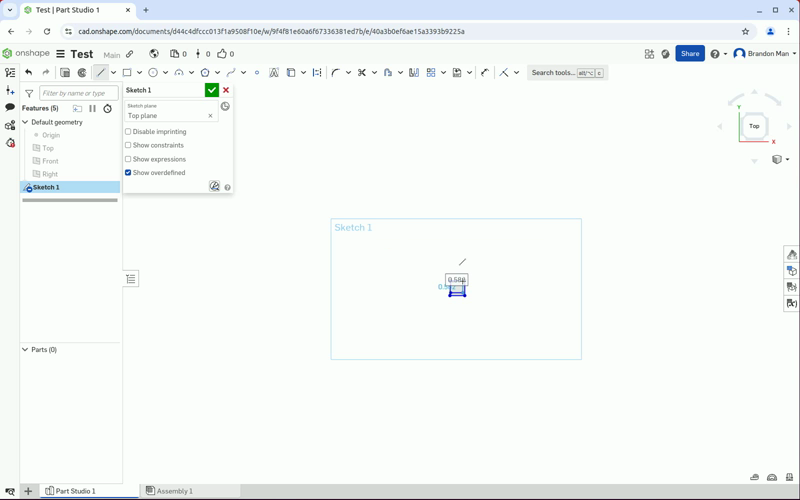
scroll(6)
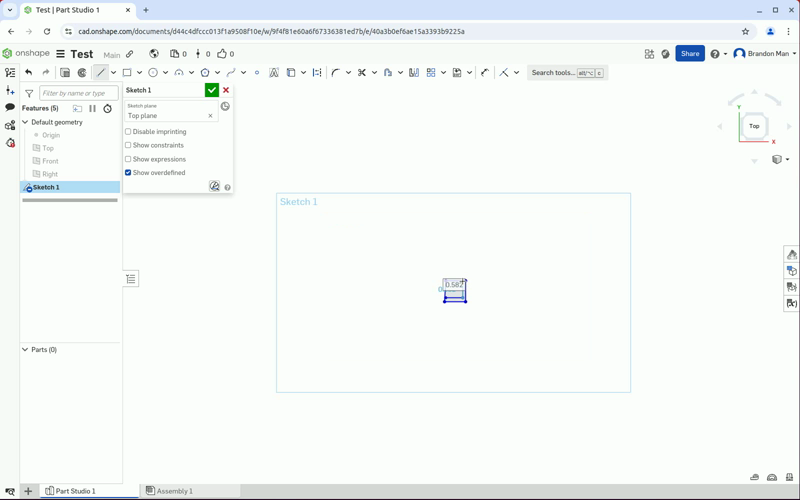
scroll(6)
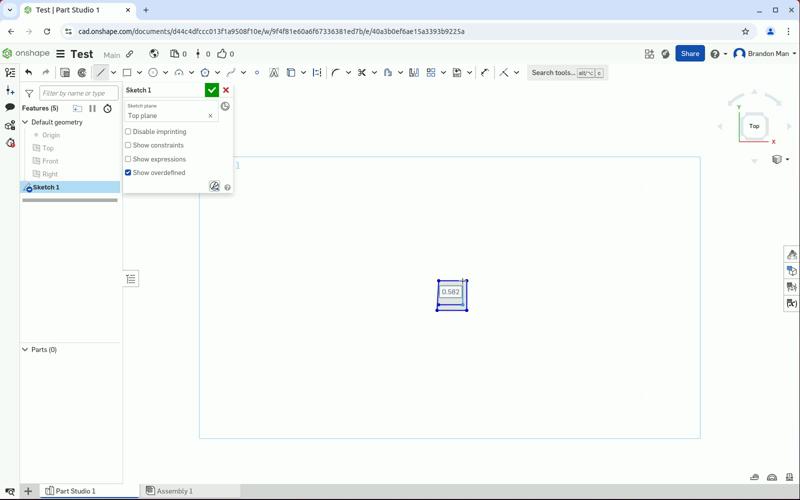
scroll(6)
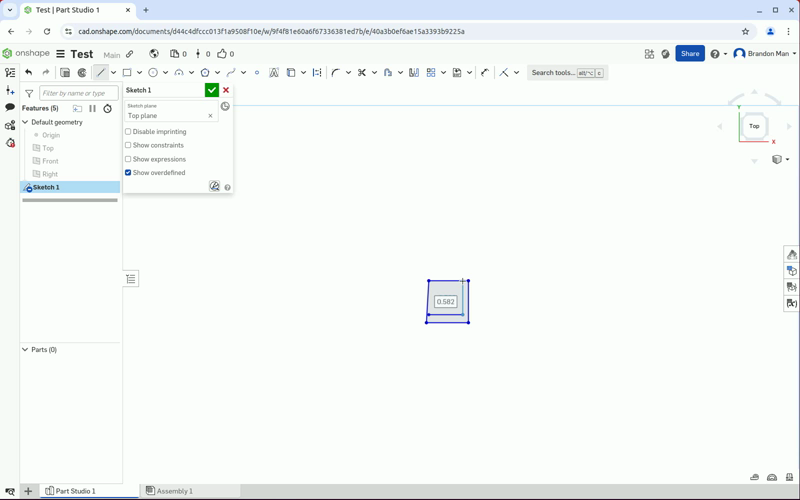
click(462, 280)
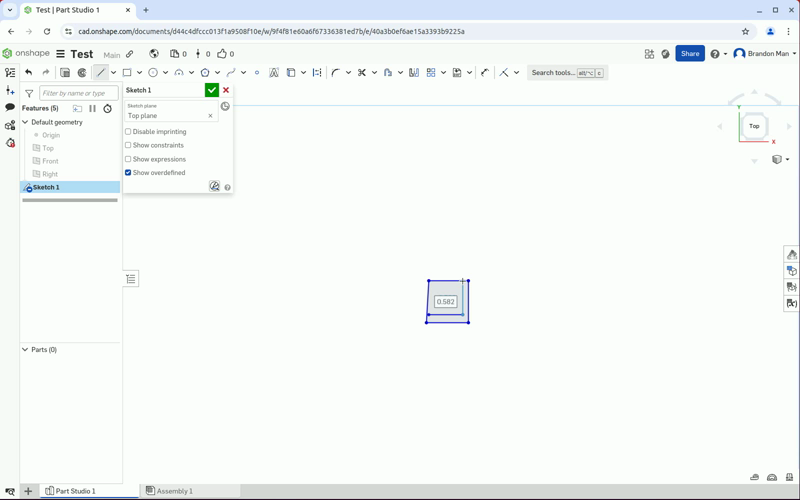
scroll(-6)
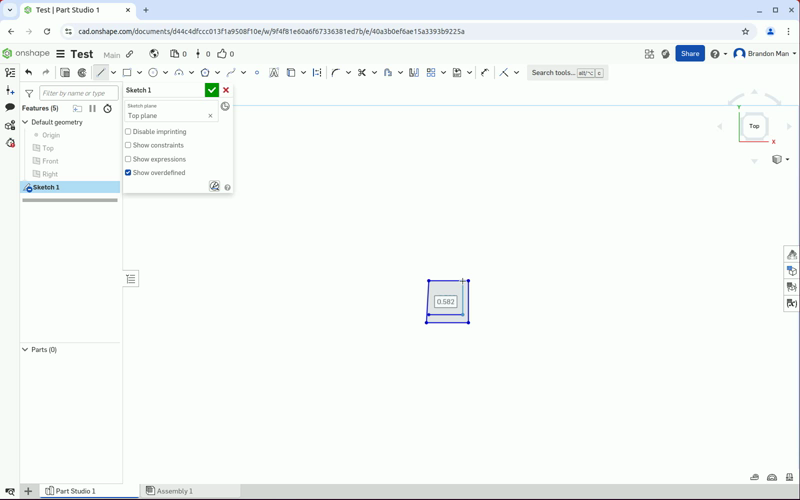
scroll(-6)
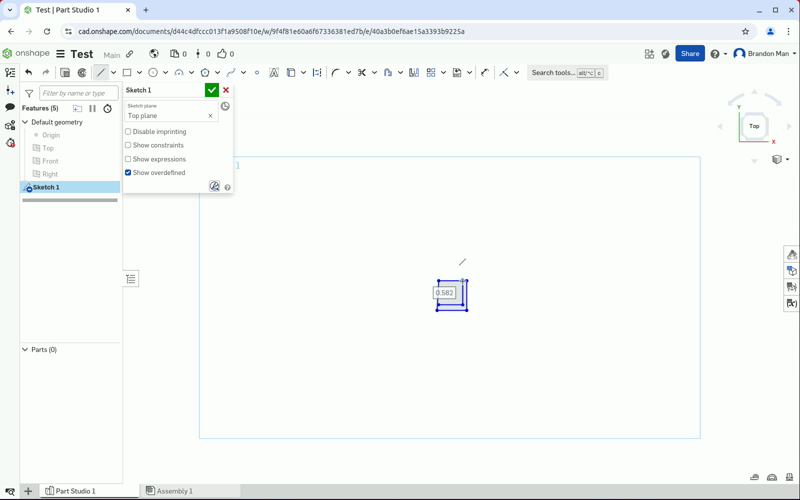
scroll(-6)
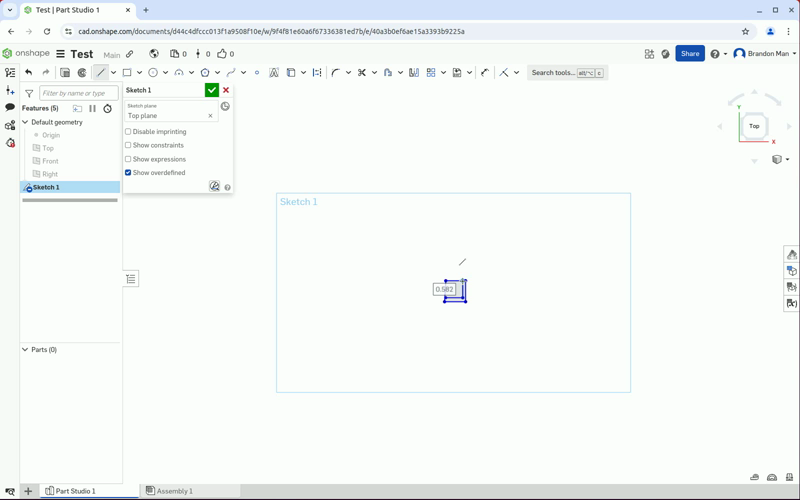
scroll(-6)
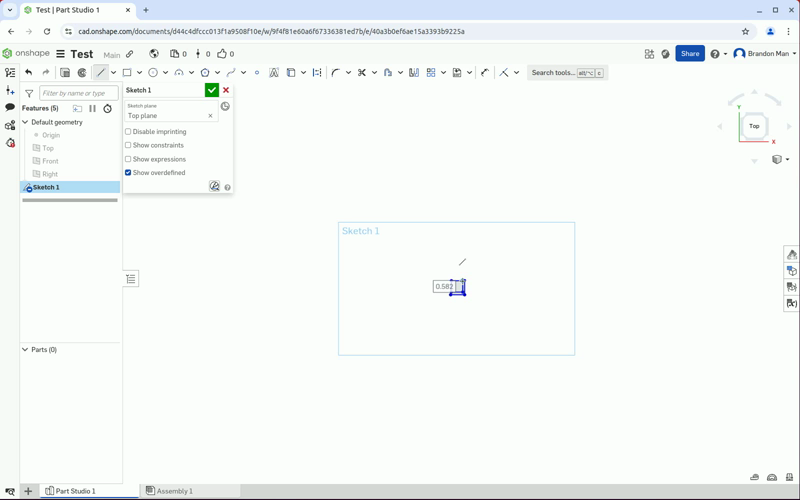
scroll(-6)
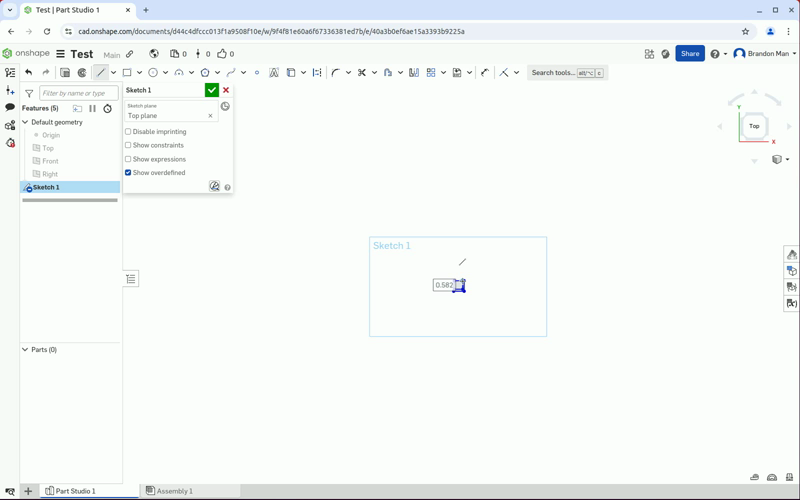
scroll(-6)
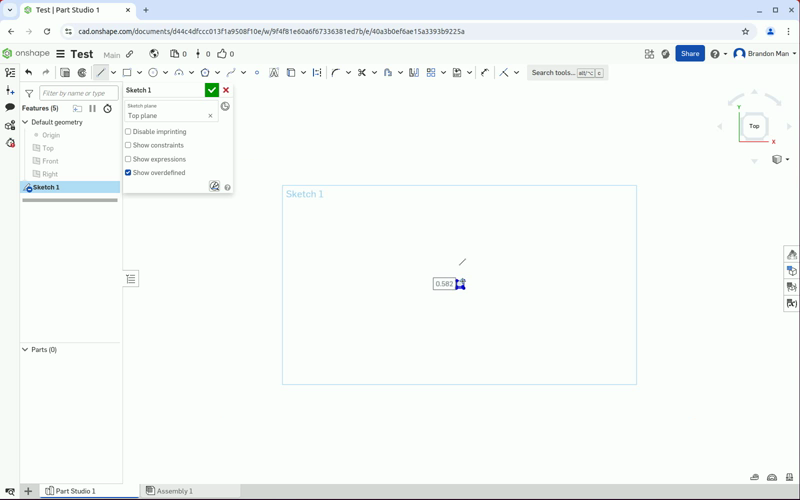
scroll(-6)
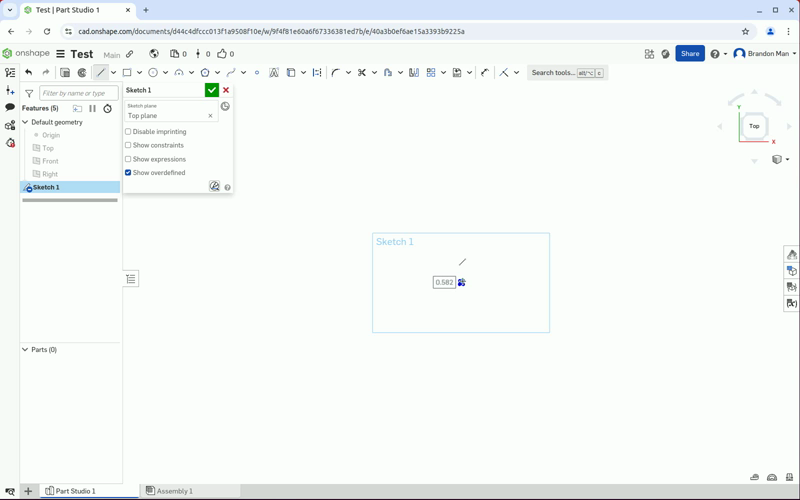
key_up(shift)
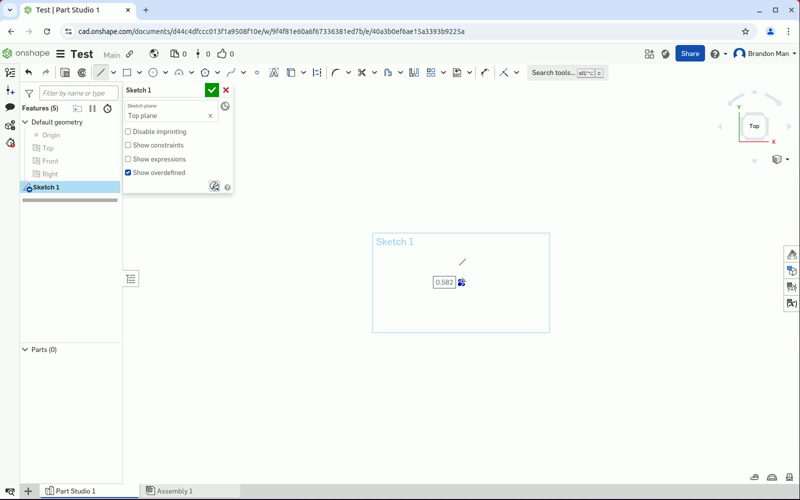
key_down(shift)
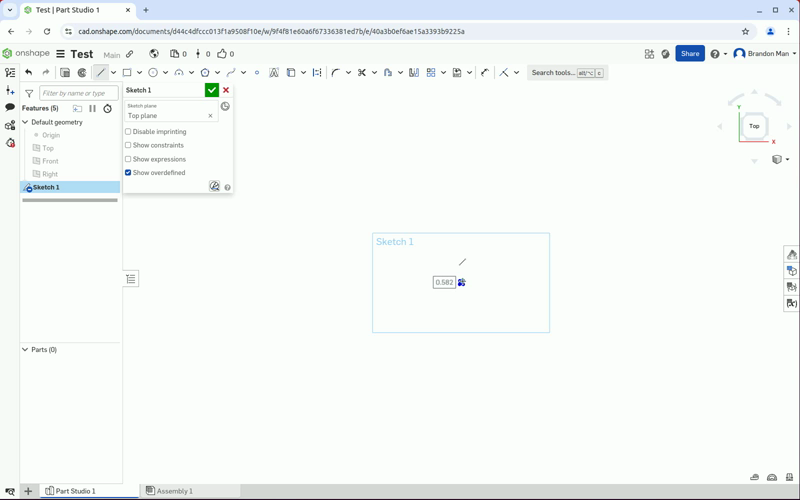
mouse_move(492, 280)
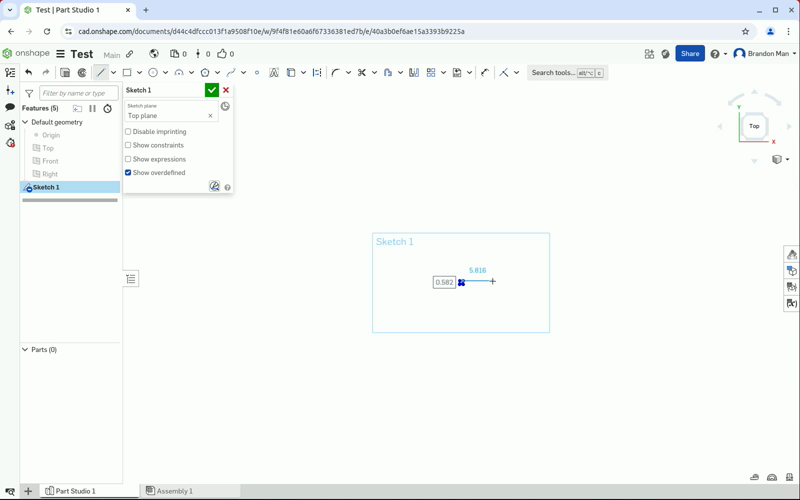
mouse_move(459, 280)
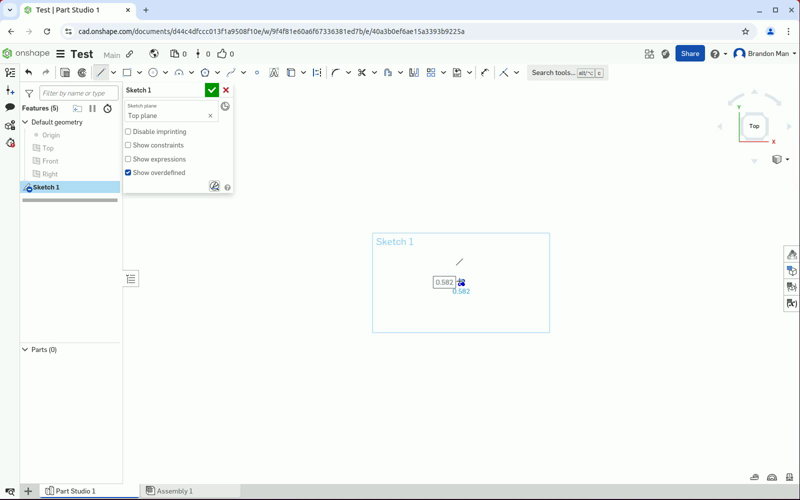
scroll(6)
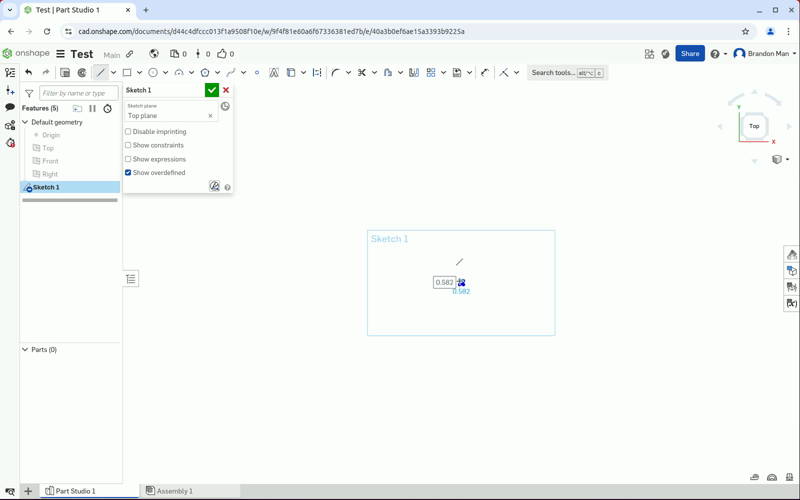
scroll(6)
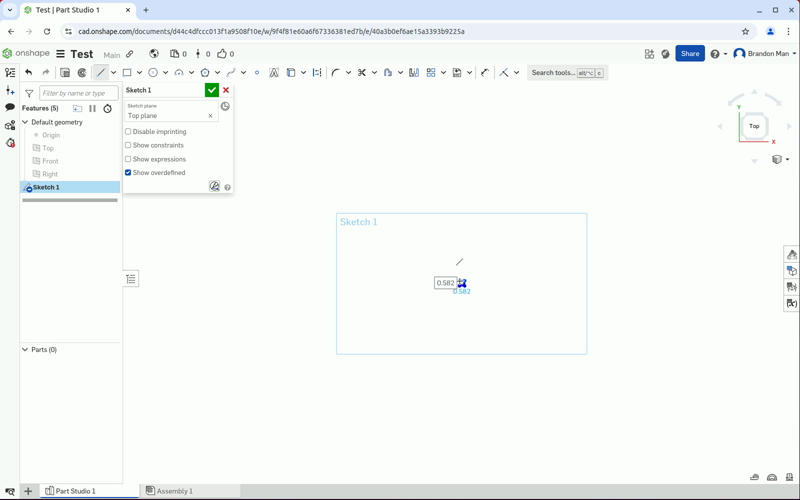
scroll(6)
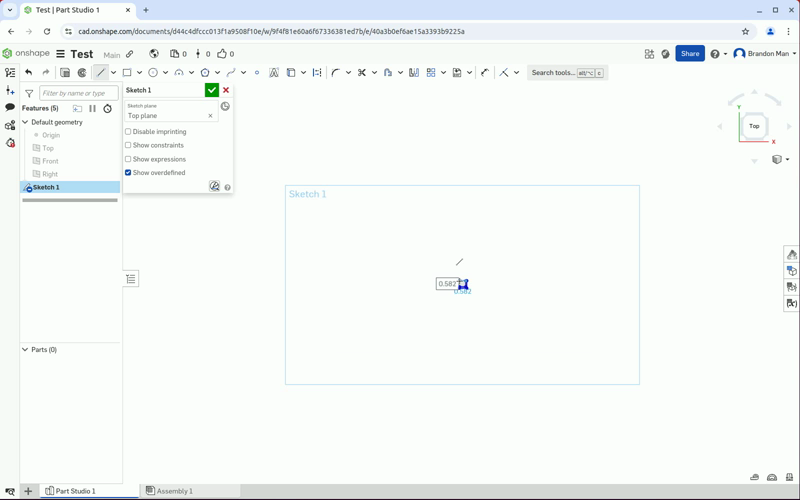
scroll(6)
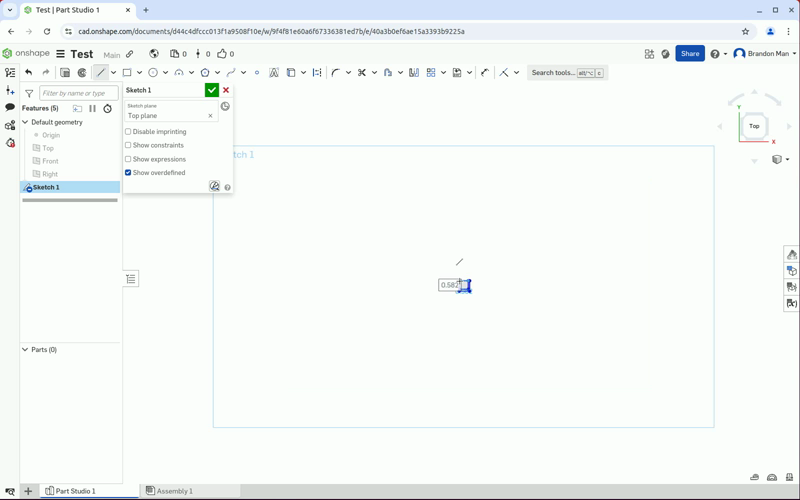
scroll(6)
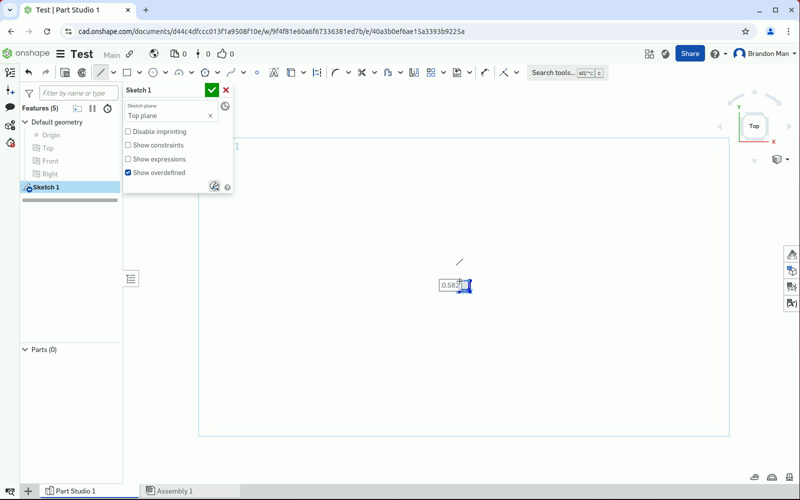
scroll(6)
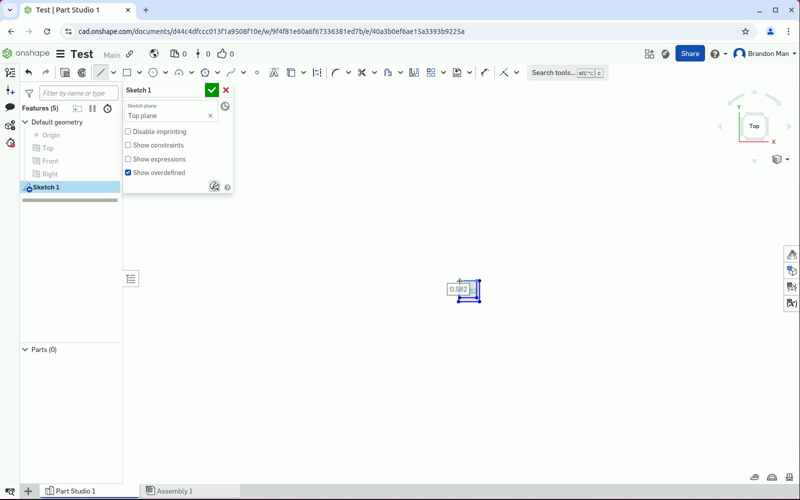
scroll(6)
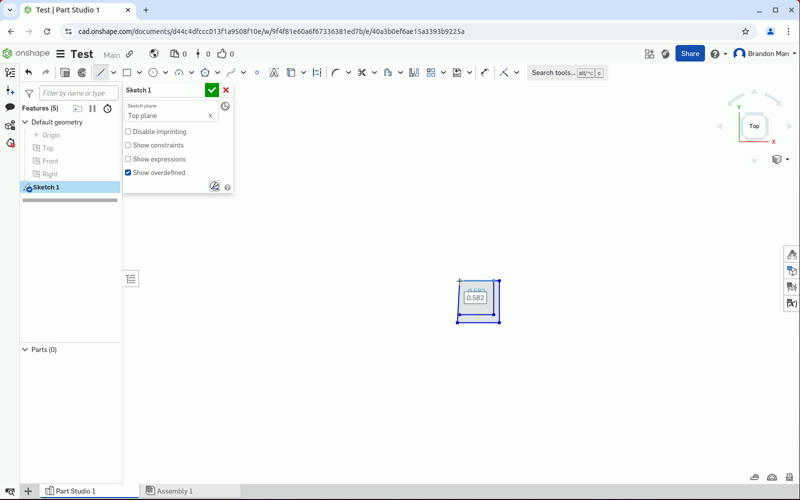
click(459, 280)
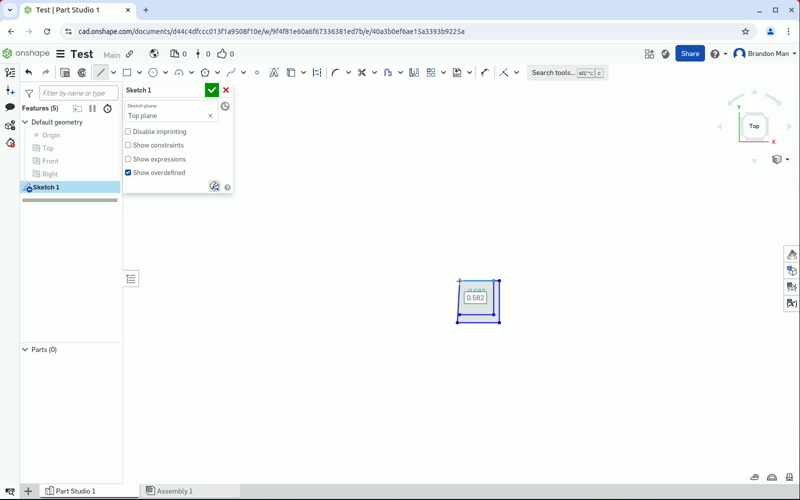
scroll(-6)
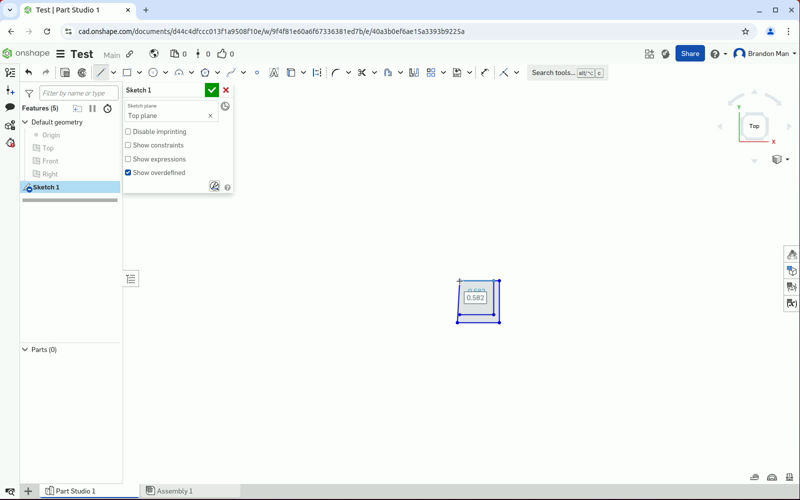
scroll(-6)
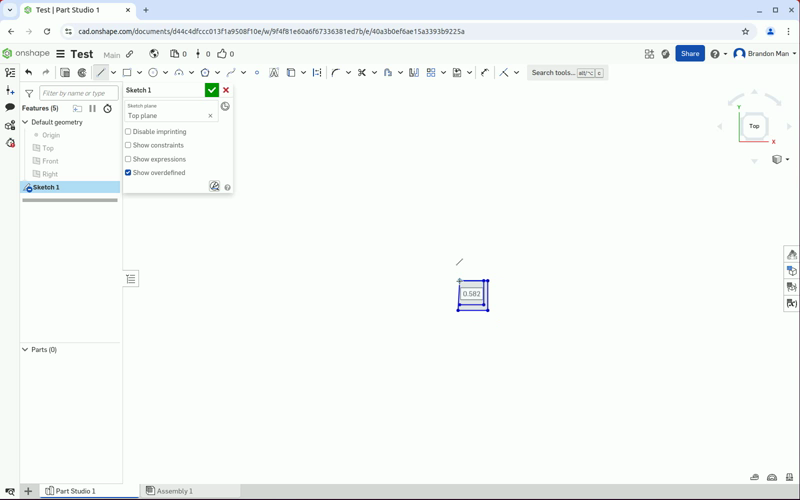
scroll(-6)
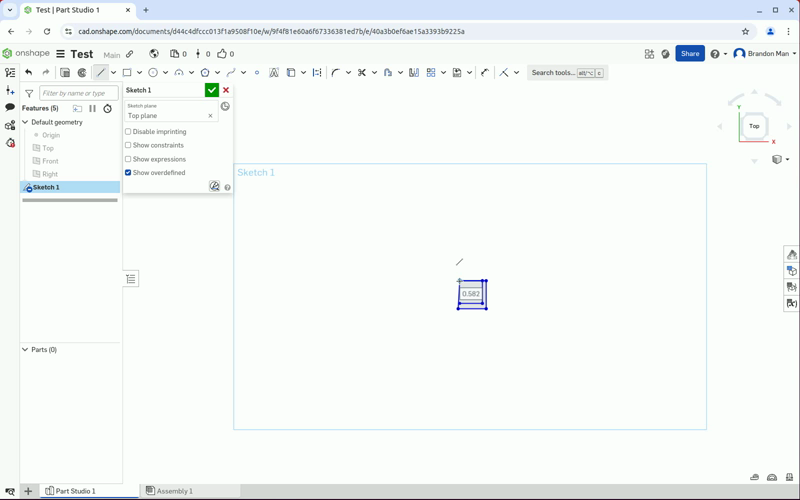
scroll(-6)
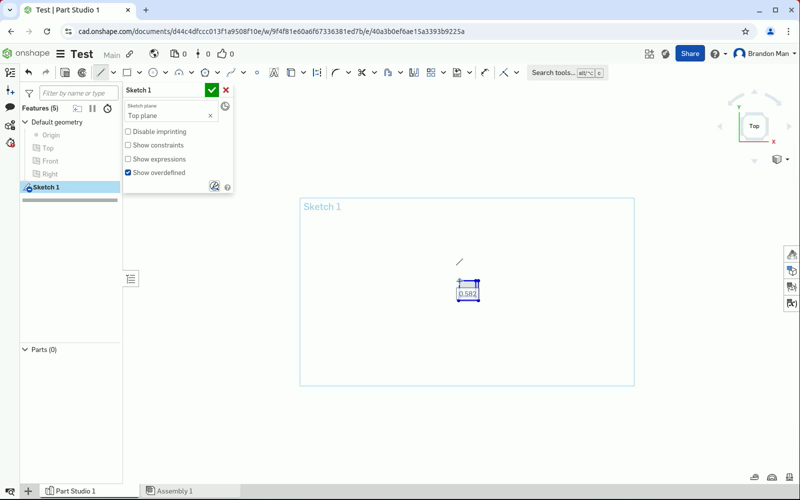
scroll(-6)
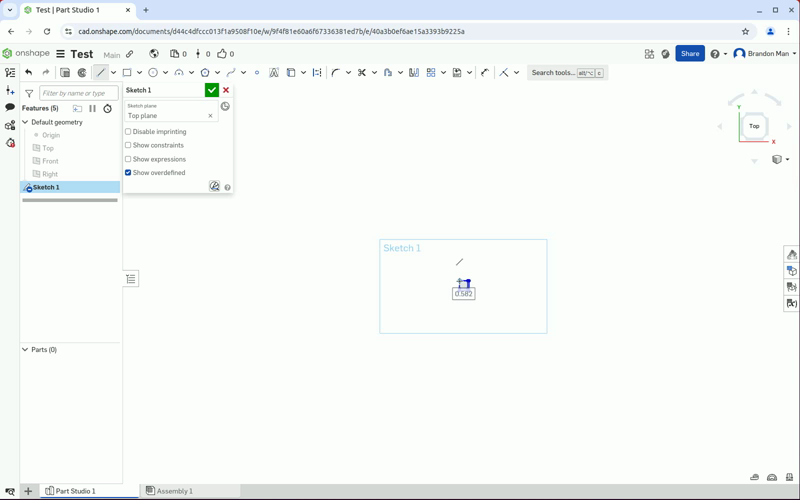
scroll(-6)
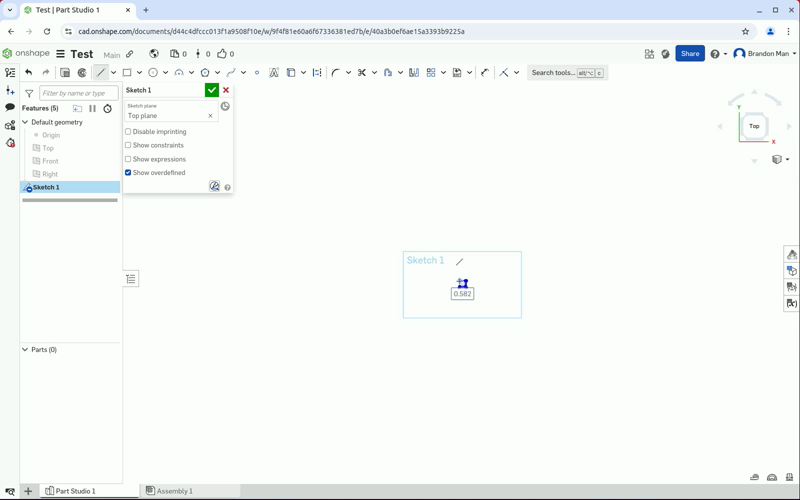
scroll(-6)
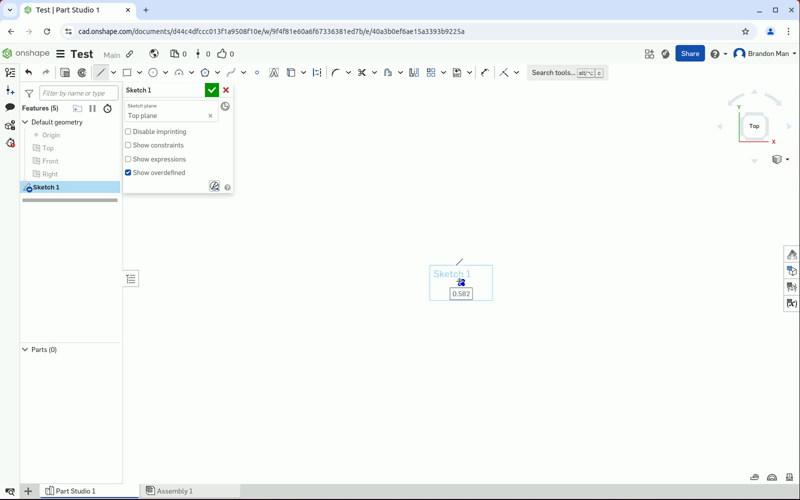
key_up(shift)
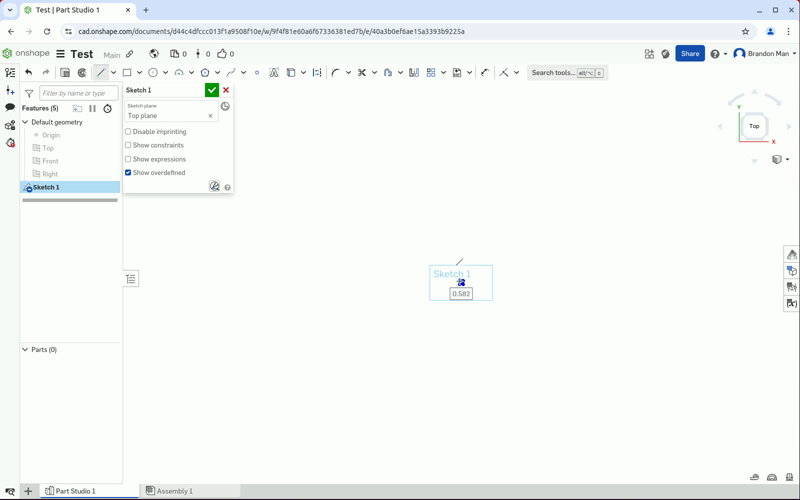
mouse_move(489, 280)
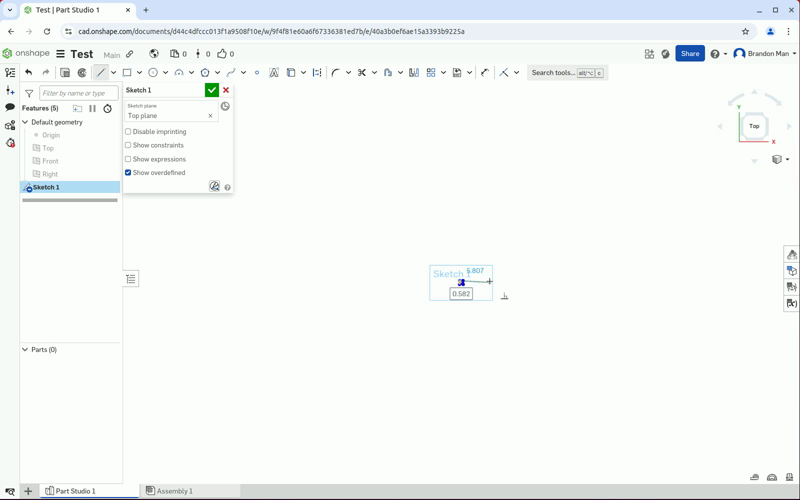
key_down(shift)
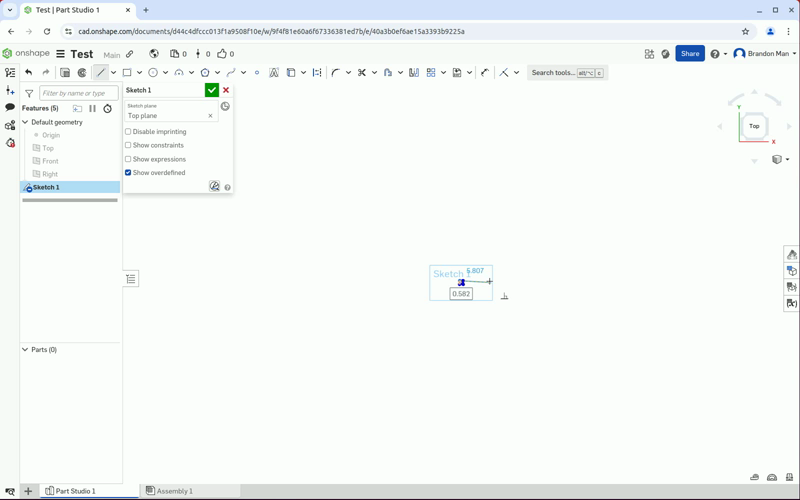
mouse_move(459, 283)
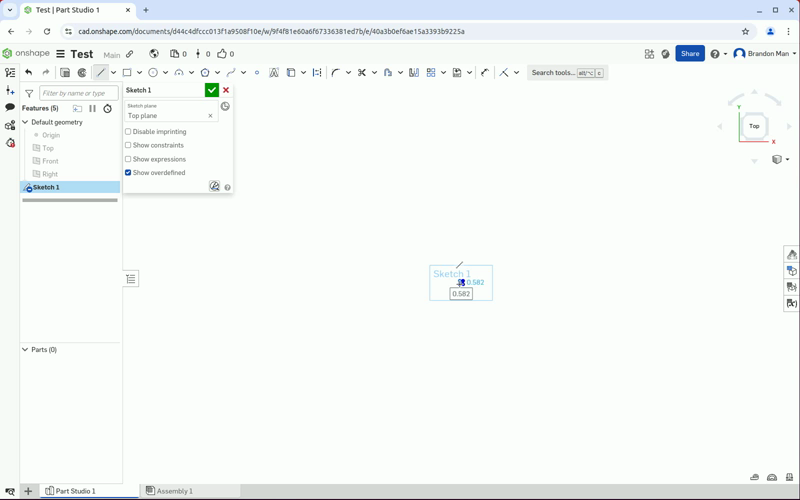
scroll(6)
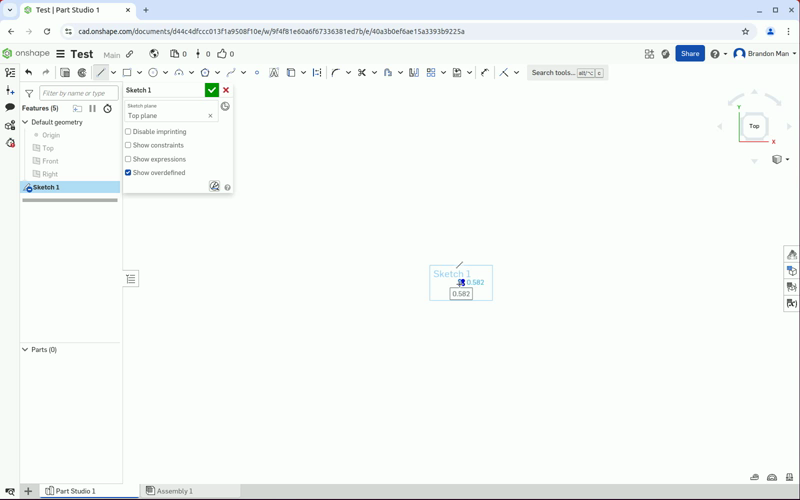
scroll(6)
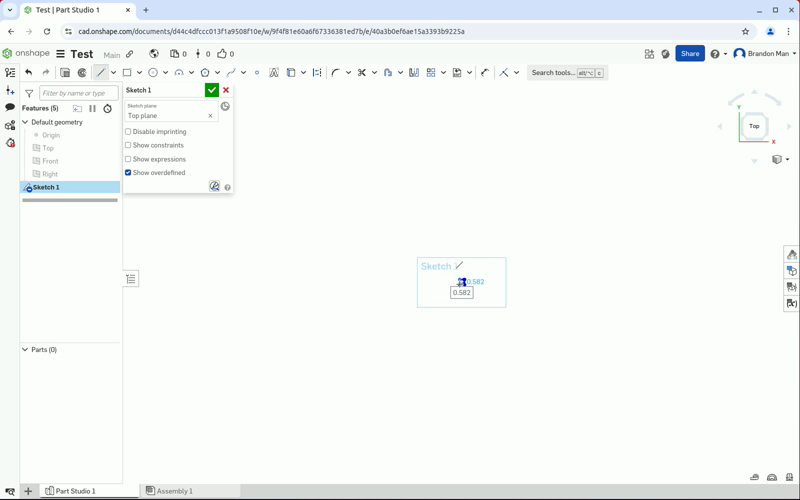
scroll(6)
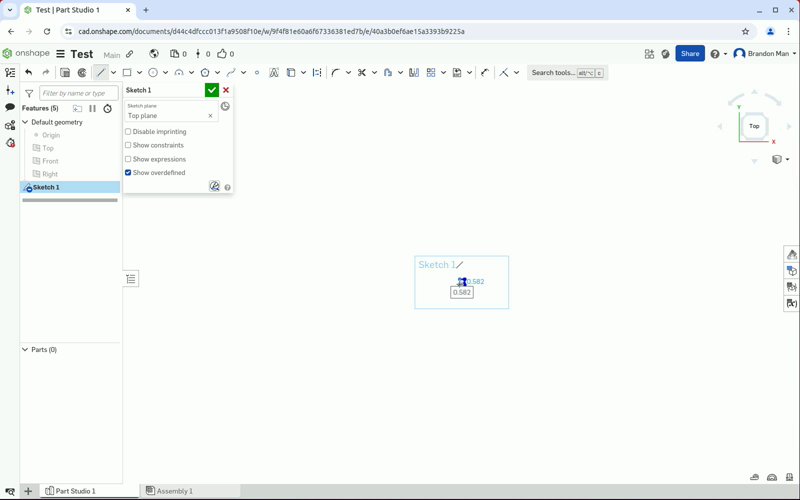
scroll(6)
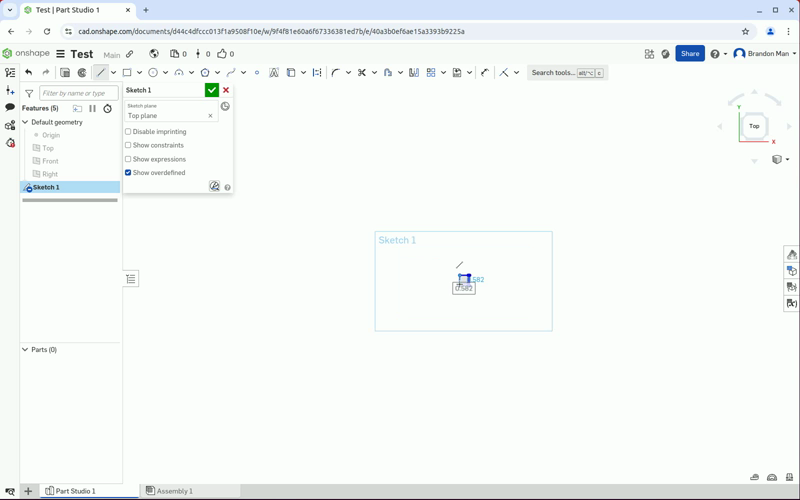
scroll(6)
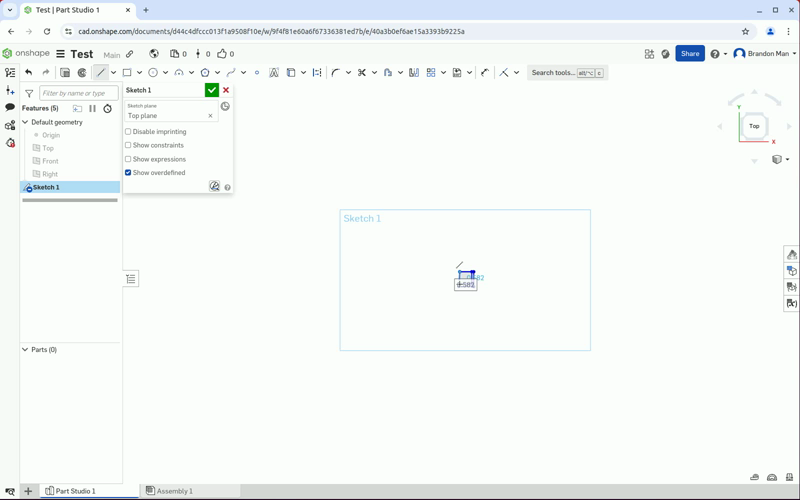
scroll(6)
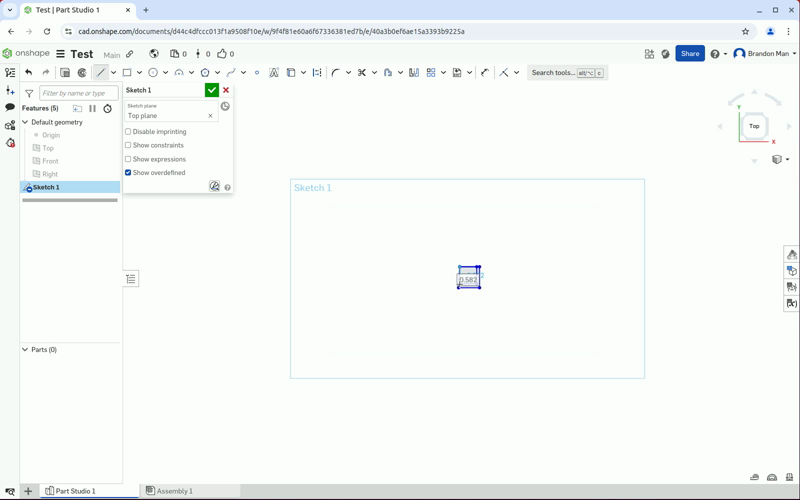
scroll(6)
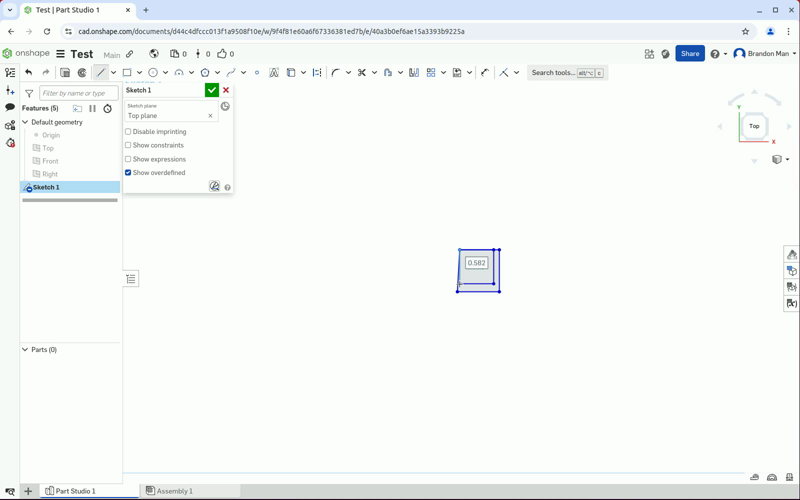
key_up(shift)
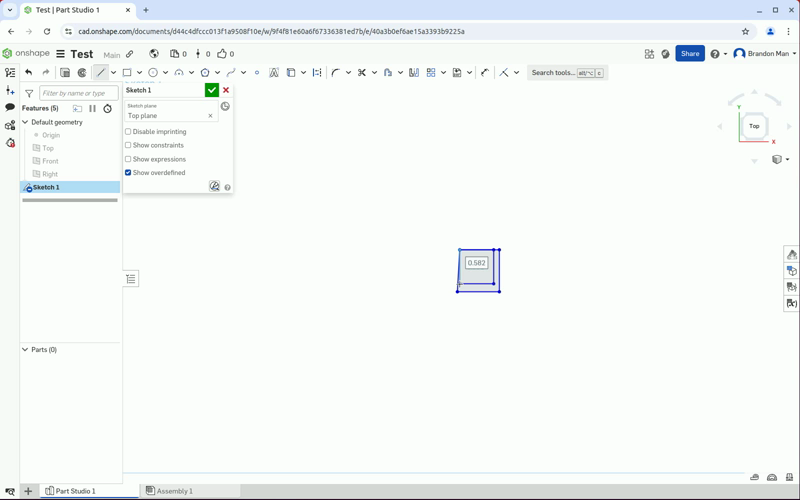
click(459, 283)
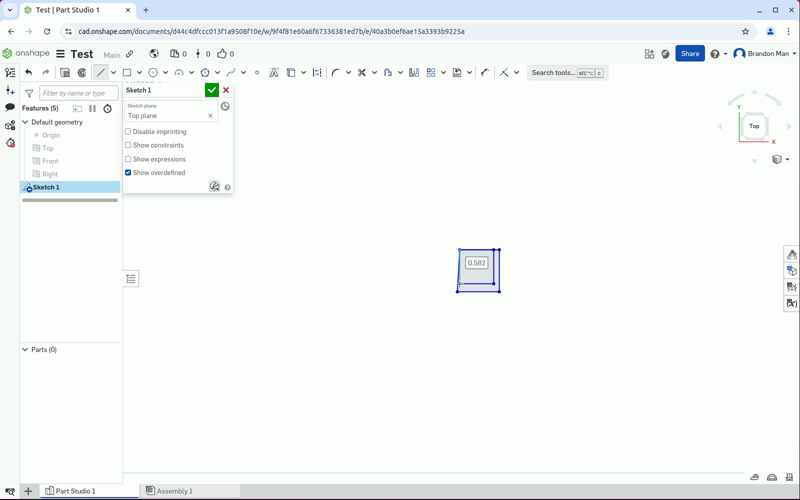
scroll(-6)
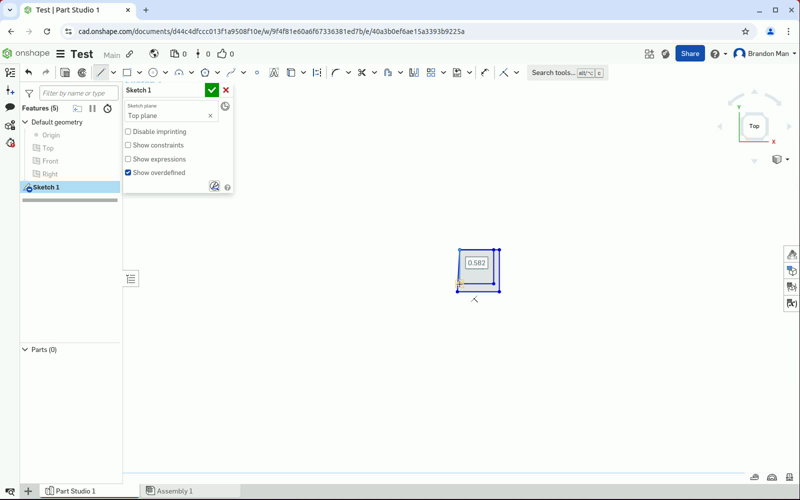
scroll(-6)
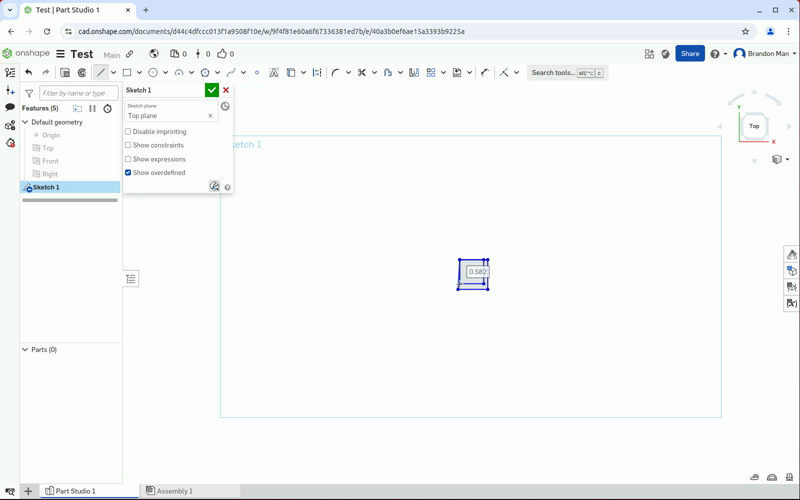
scroll(-6)
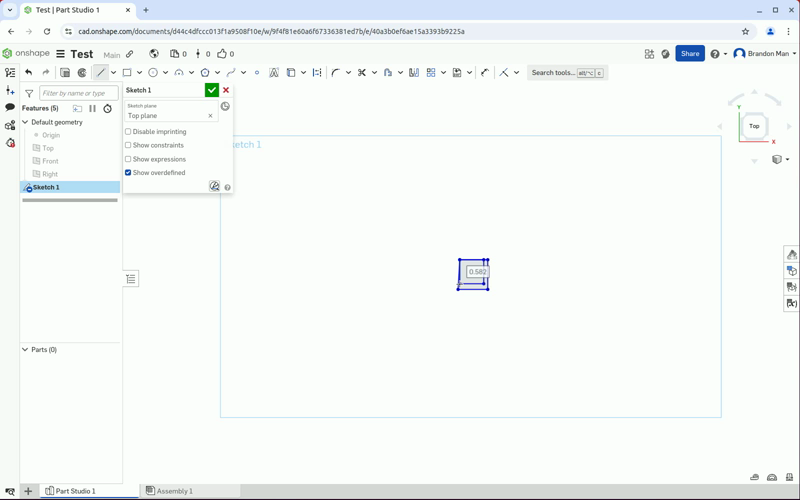
scroll(-6)
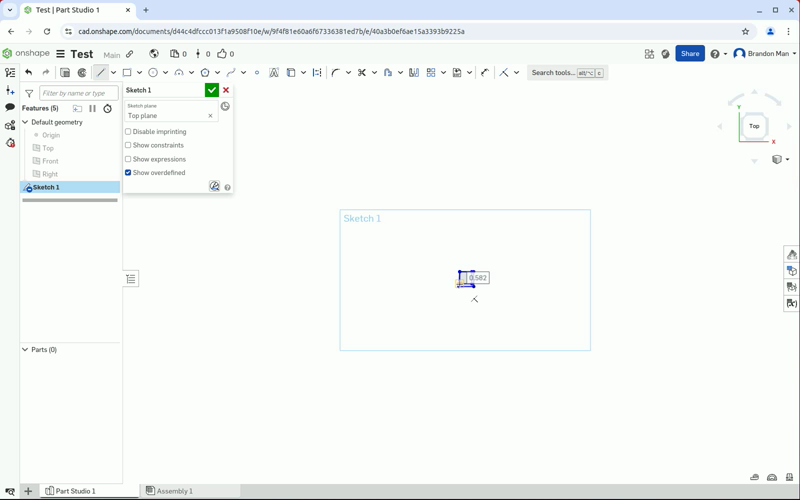
scroll(-6)
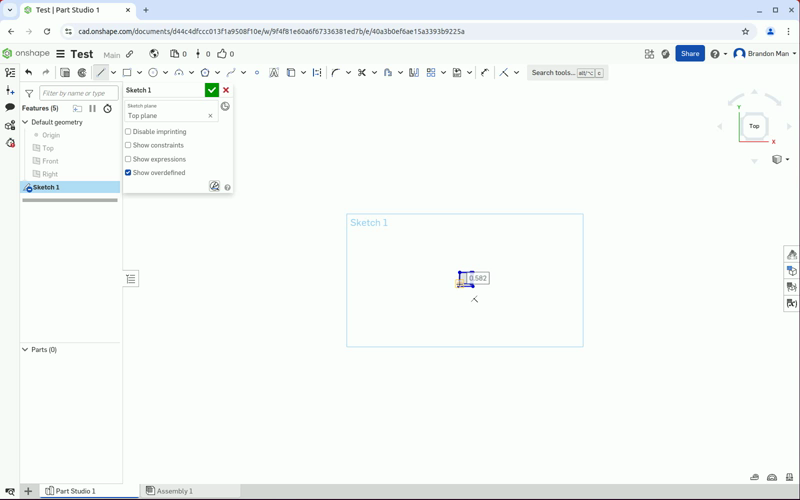
scroll(-6)
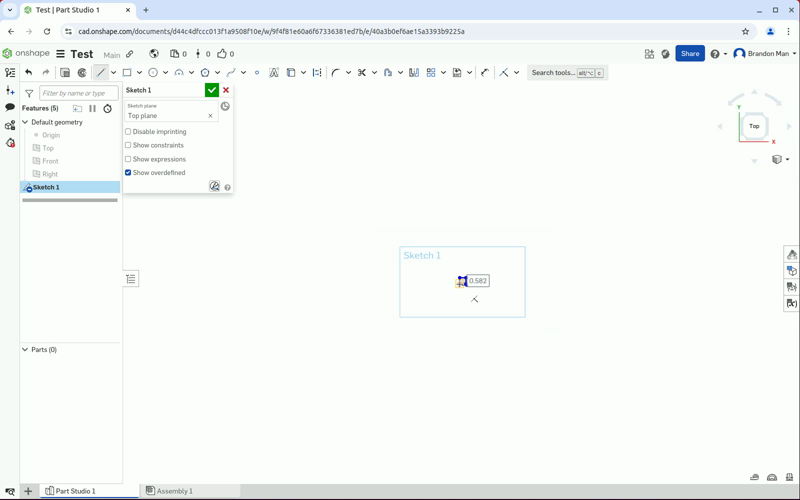
scroll(-6)
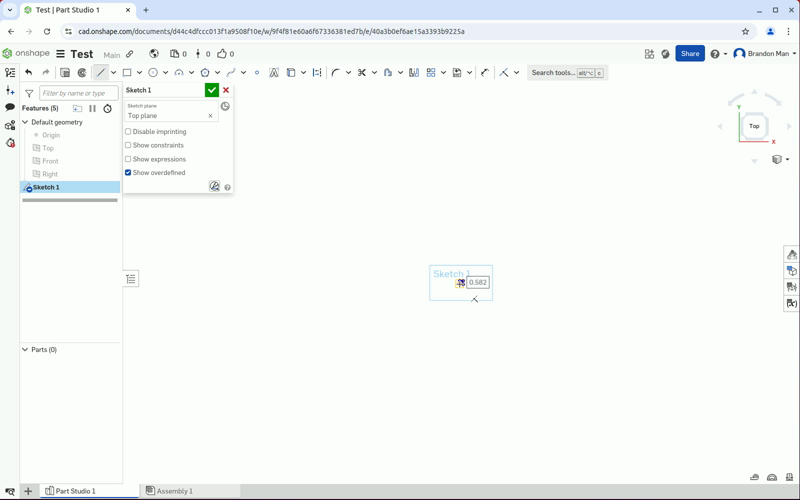
key(esc)
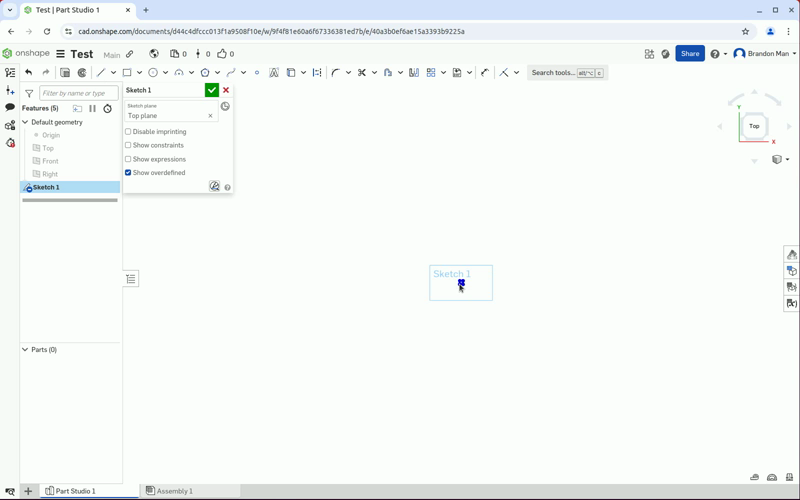
mouse_move(459, 282)
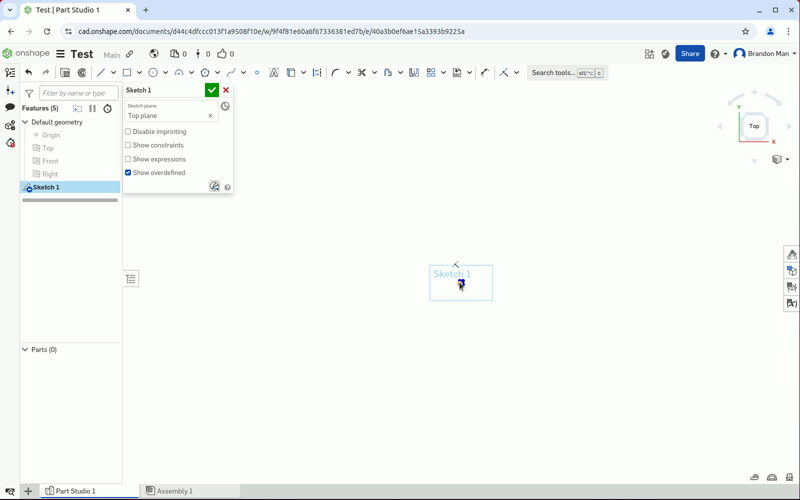
scroll(6)
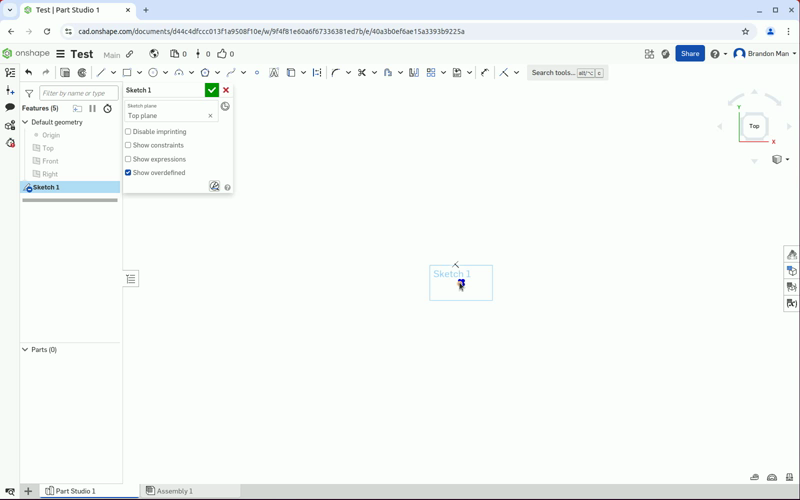
scroll(6)
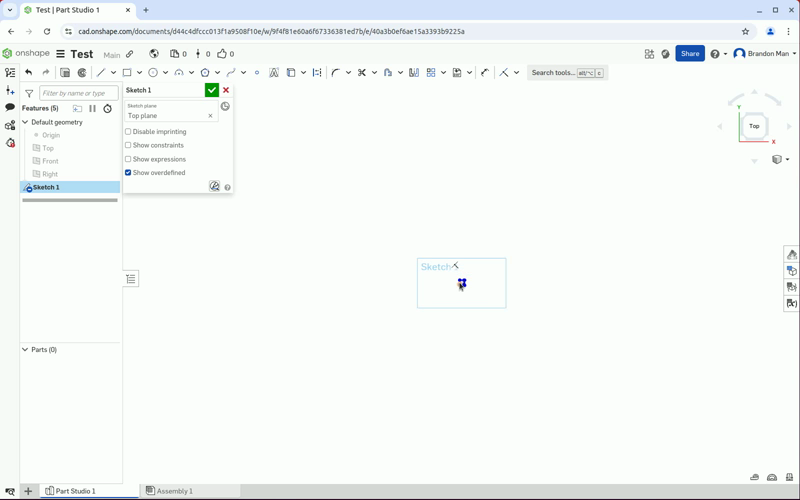
scroll(6)
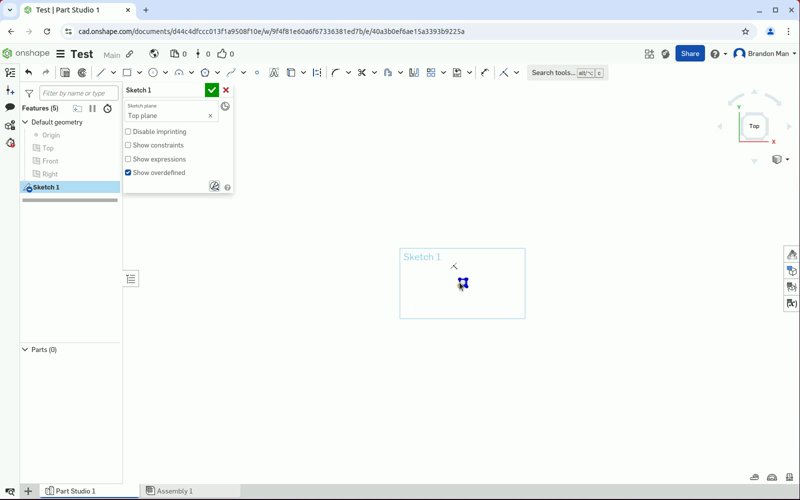
scroll(6)
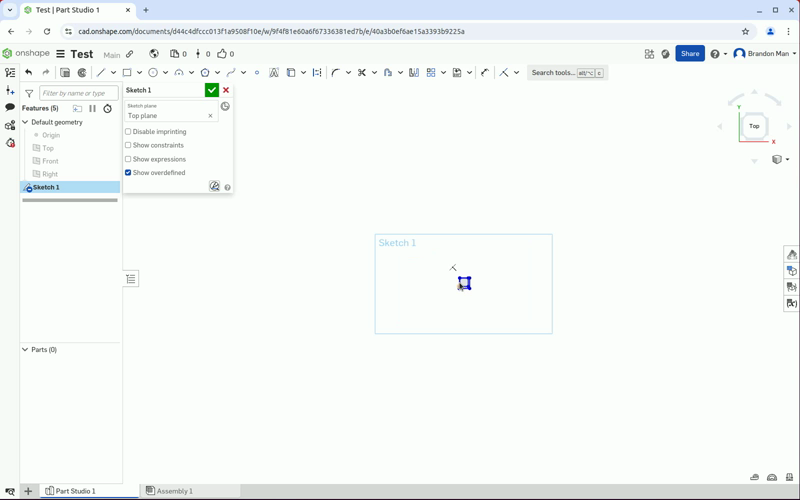
scroll(6)
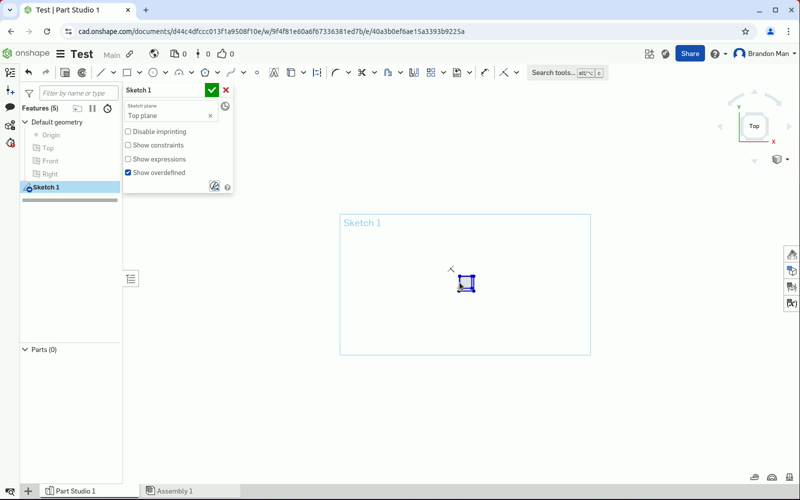
scroll(6)
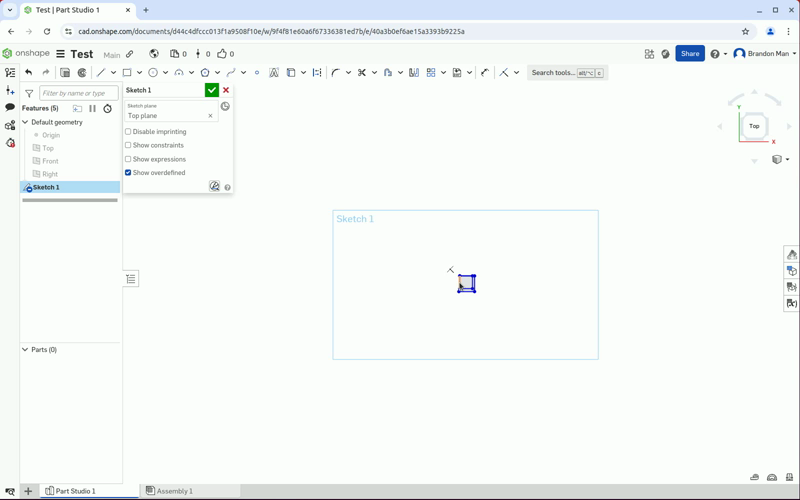
scroll(6)
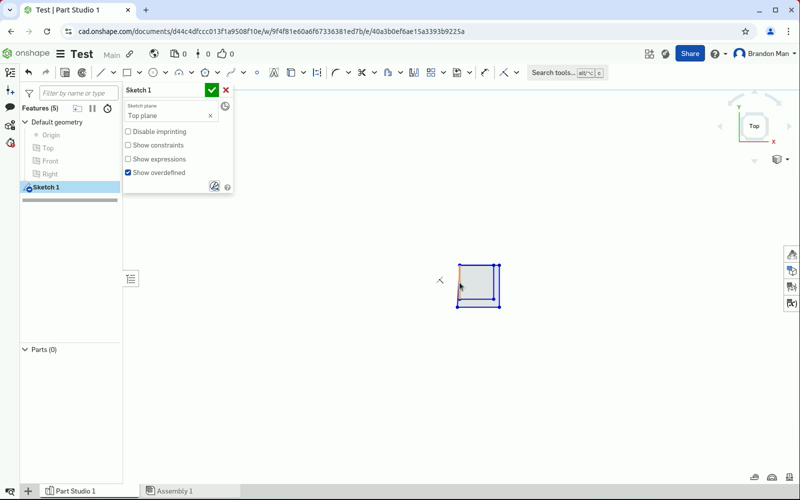
click(459, 282)
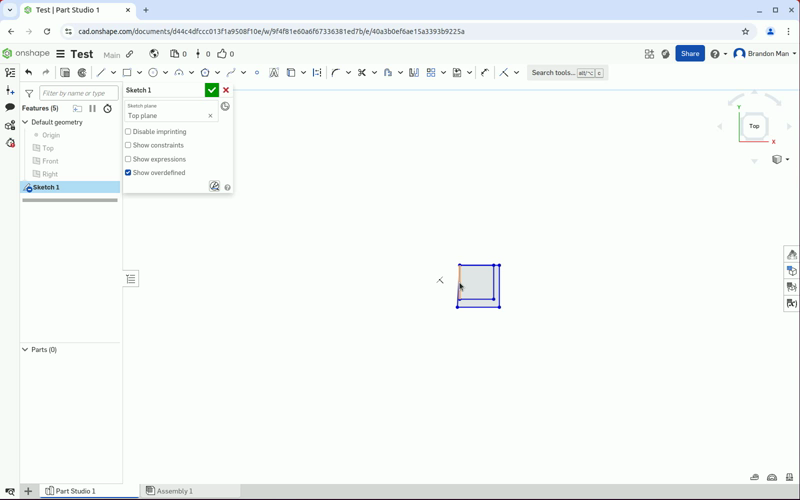
scroll(-6)
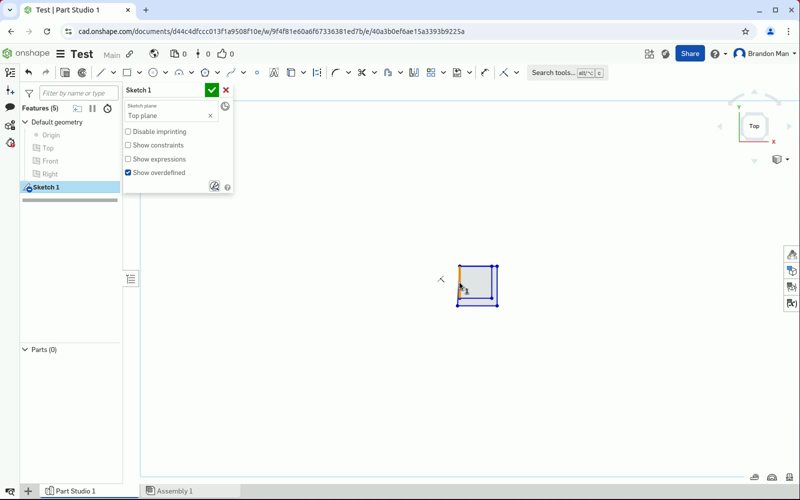
scroll(-6)
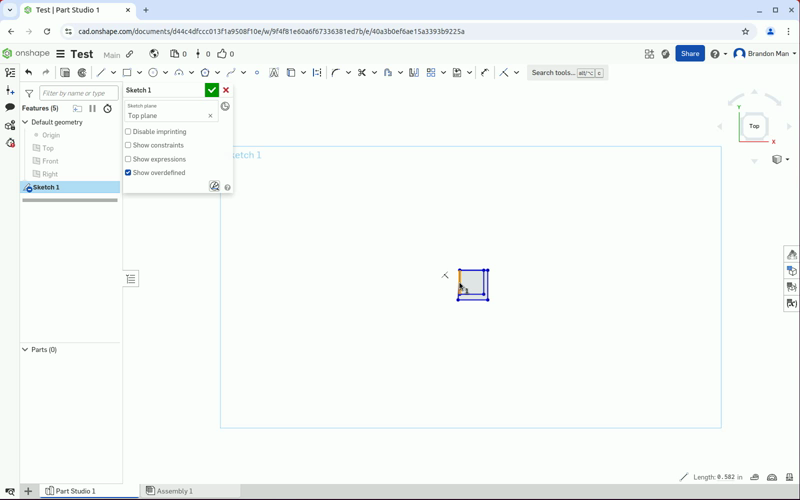
scroll(-6)
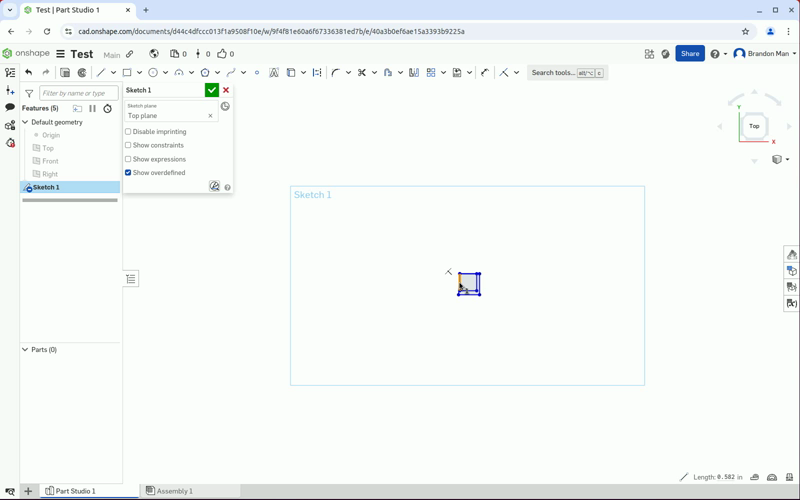
scroll(-6)
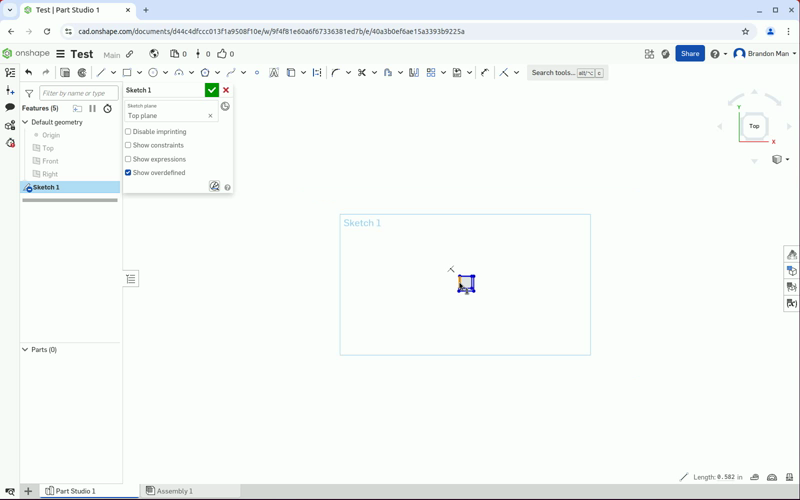
scroll(-6)
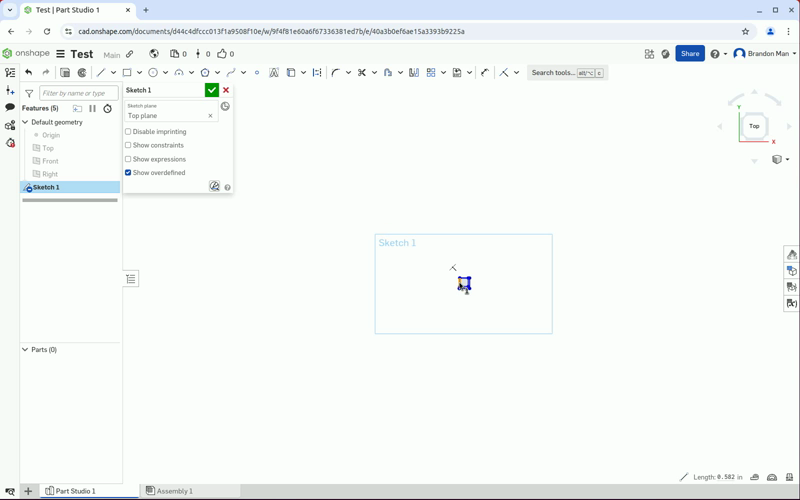
scroll(-6)
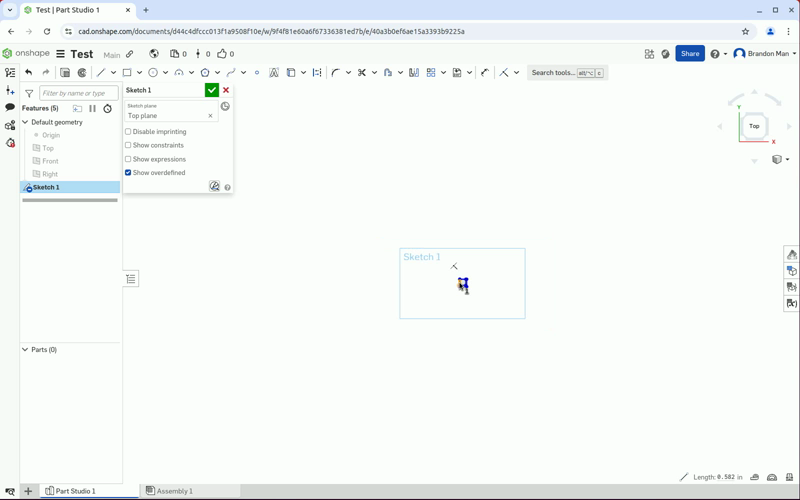
scroll(-6)
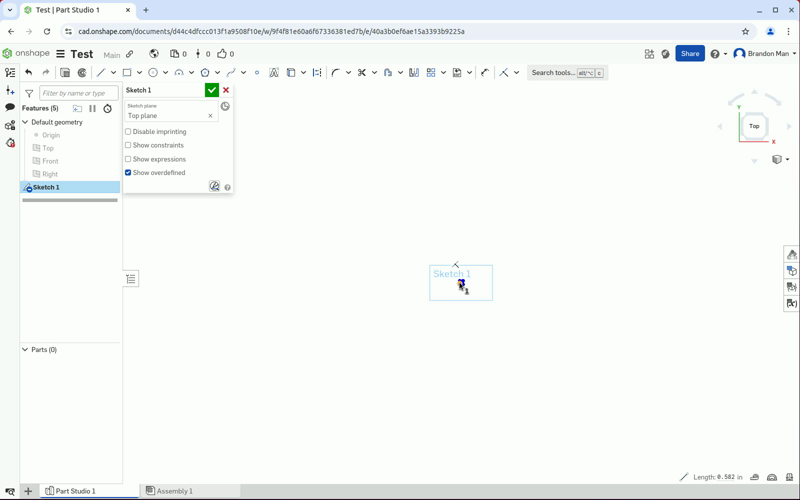
mouse_move(73, 352)
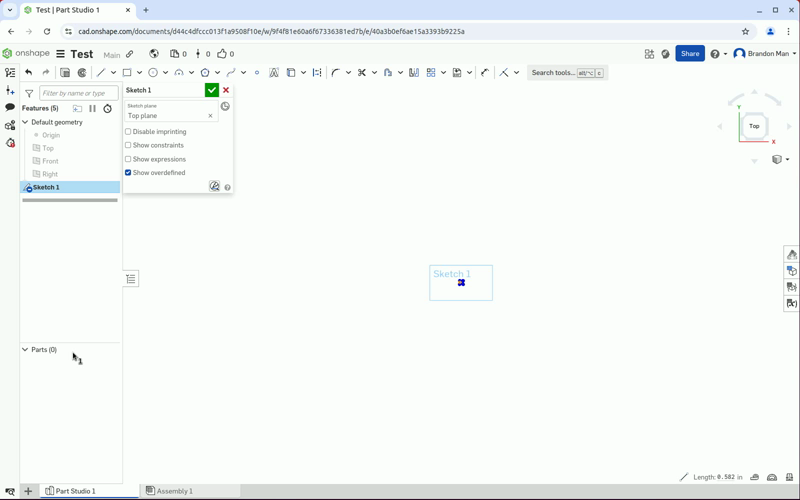
key(shift+y)
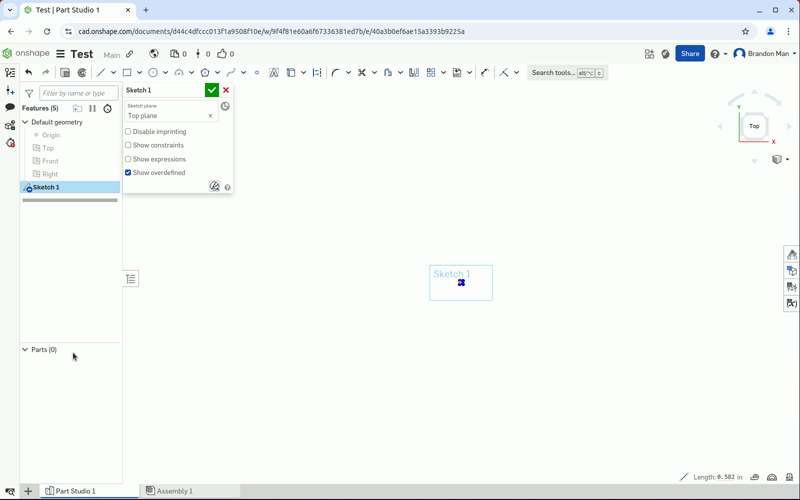
key(shift+e)
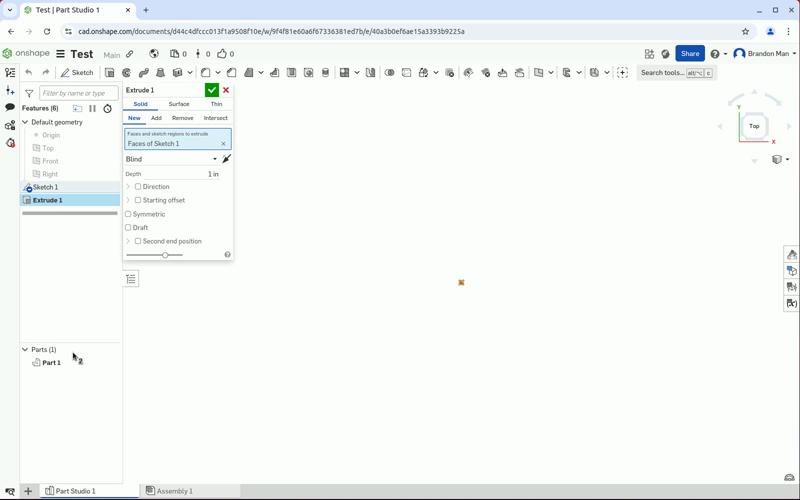
mouse_move(143, 106)
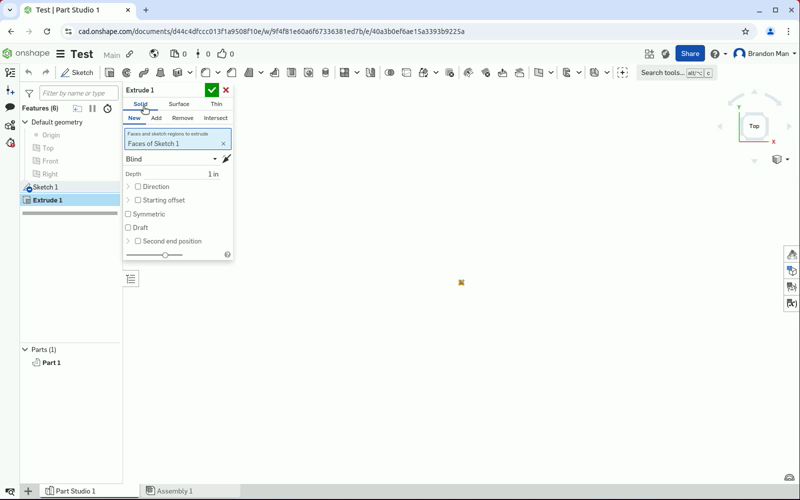
click(143, 106)
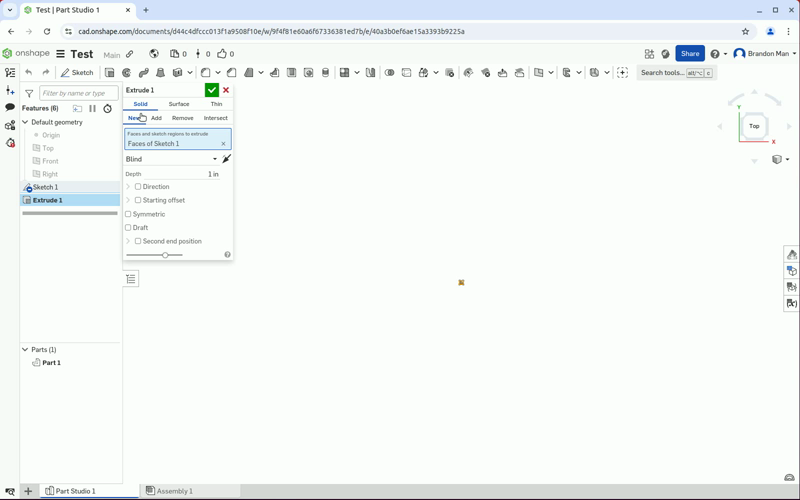
mouse_move(137, 120)
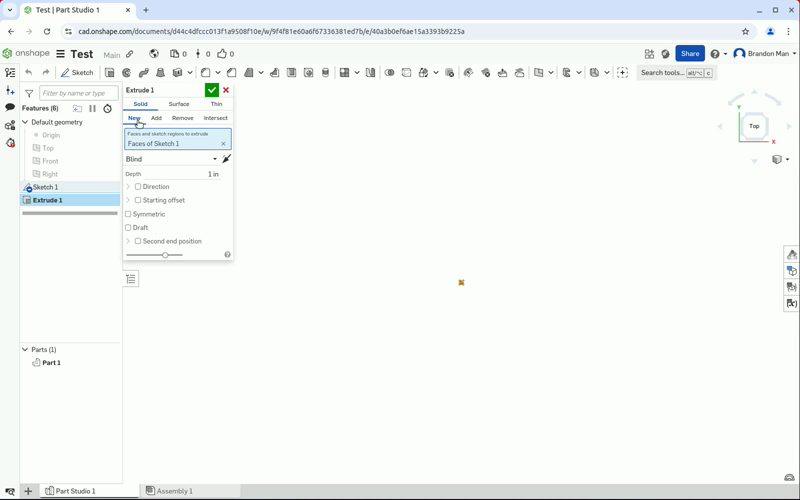
click(137, 120)
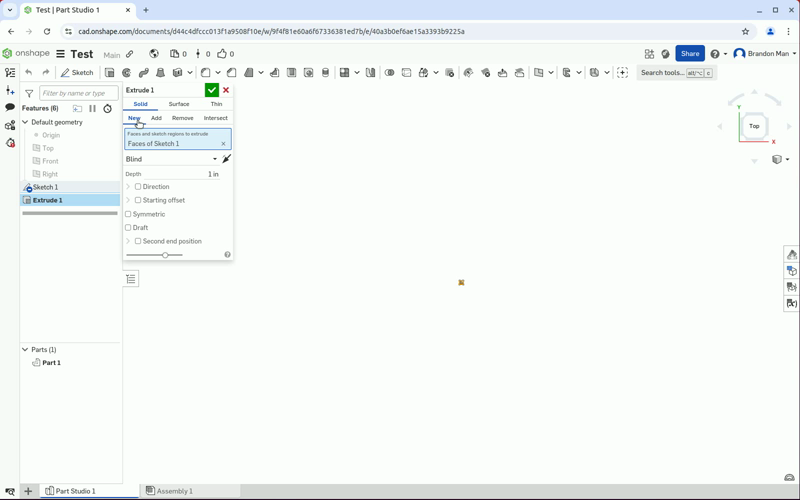
key(tab, 4)
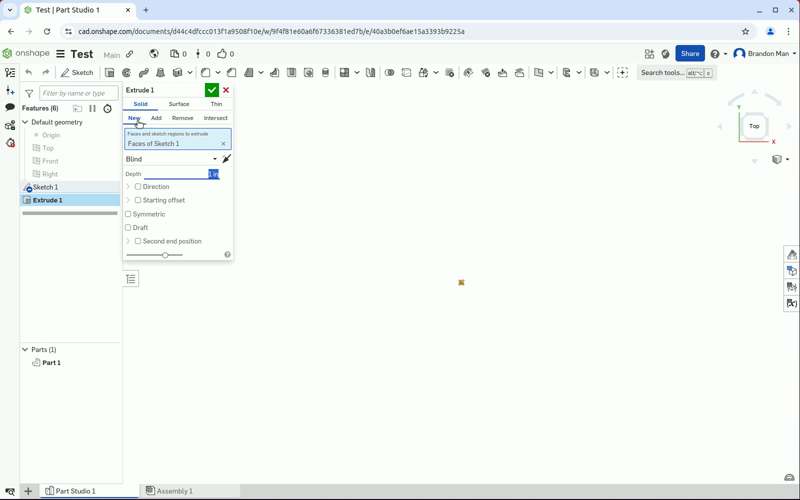
text(17.813)
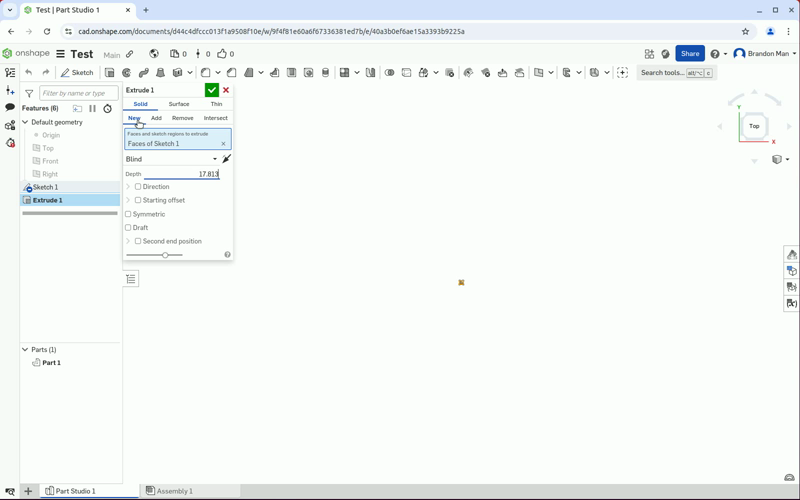
key(enter)
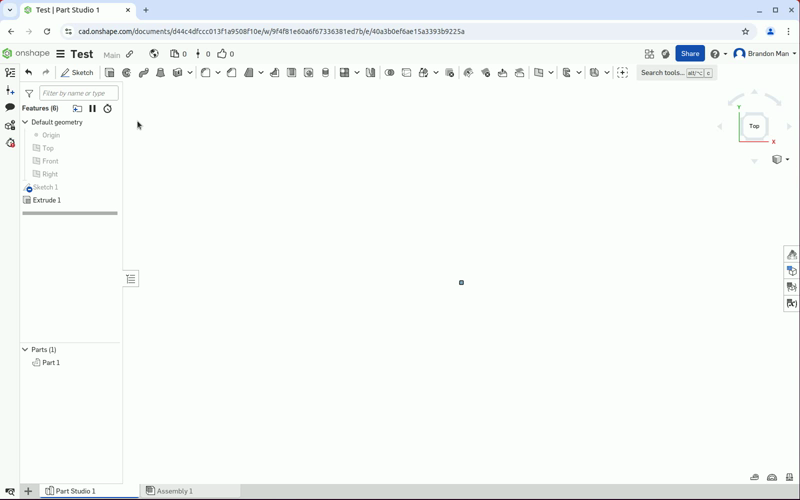
key(shift+h)
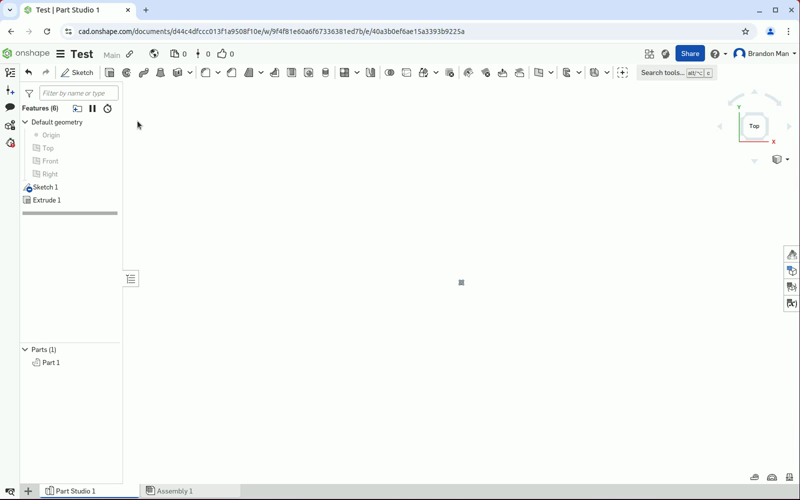
key(shift+h)
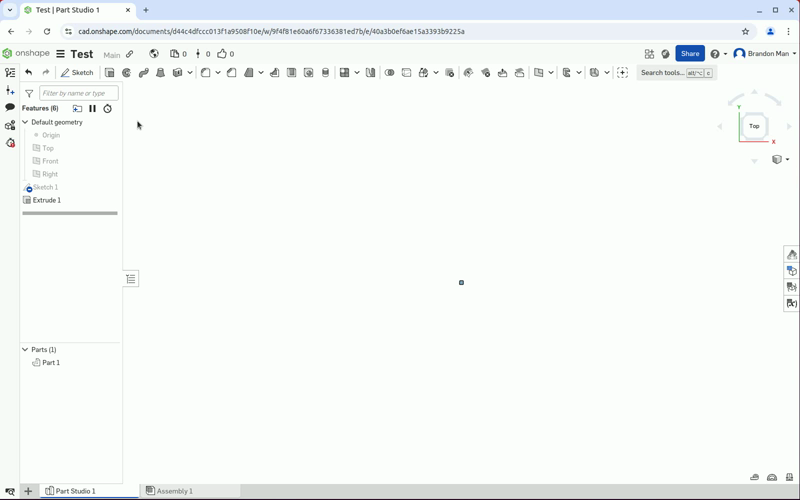
mouse_move(73, 189)
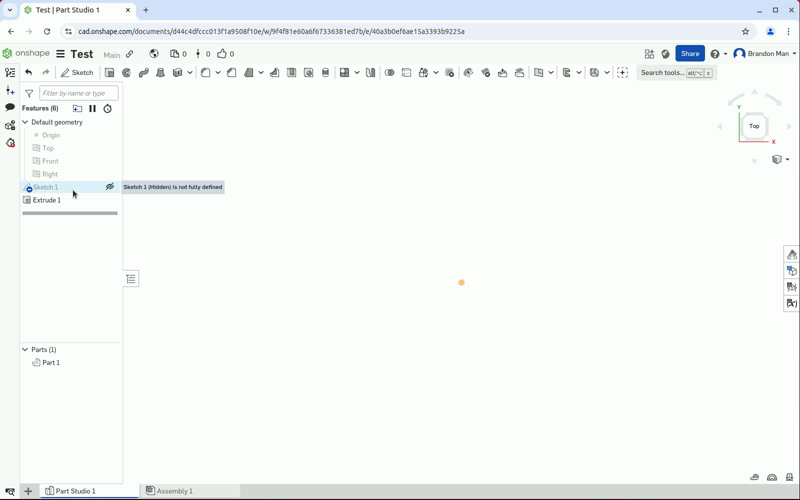
click(73, 189)
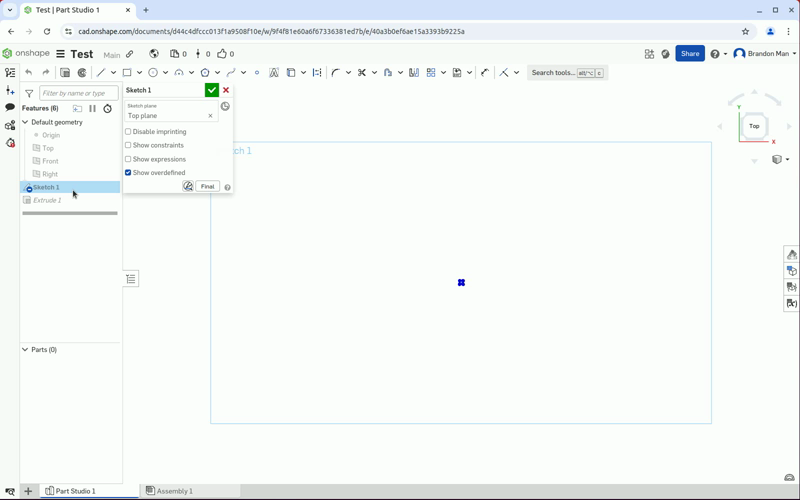
mouse_move(229, 92)
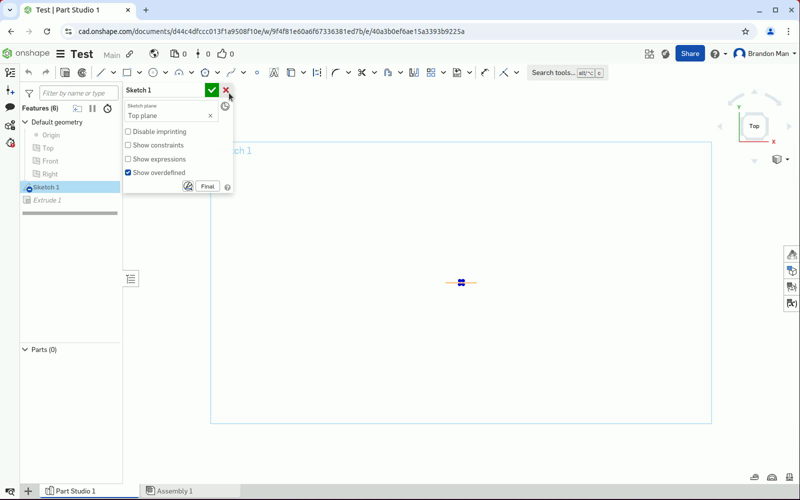
click(229, 92)
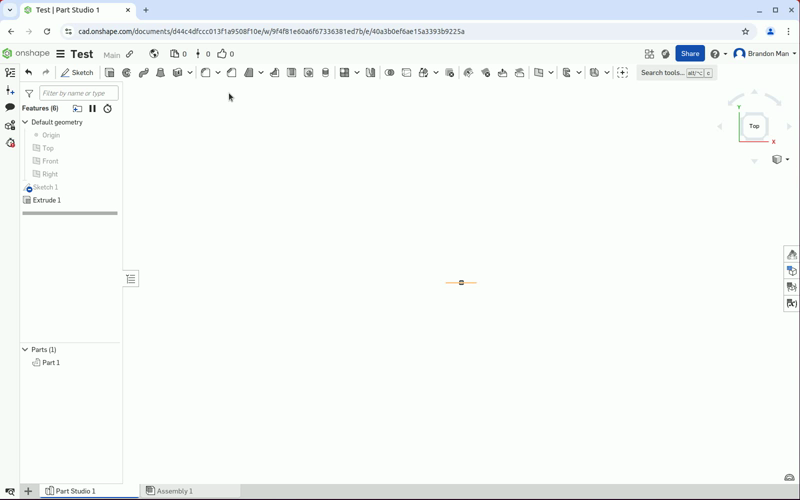
mouse_move(73, 352)
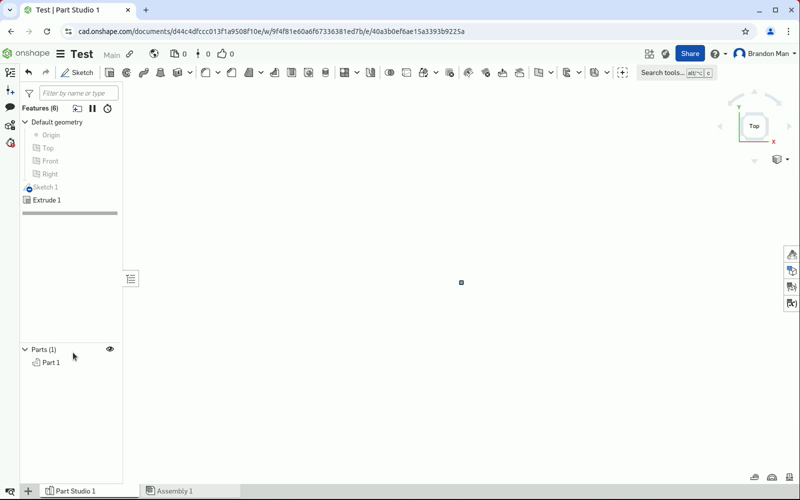
key(y)
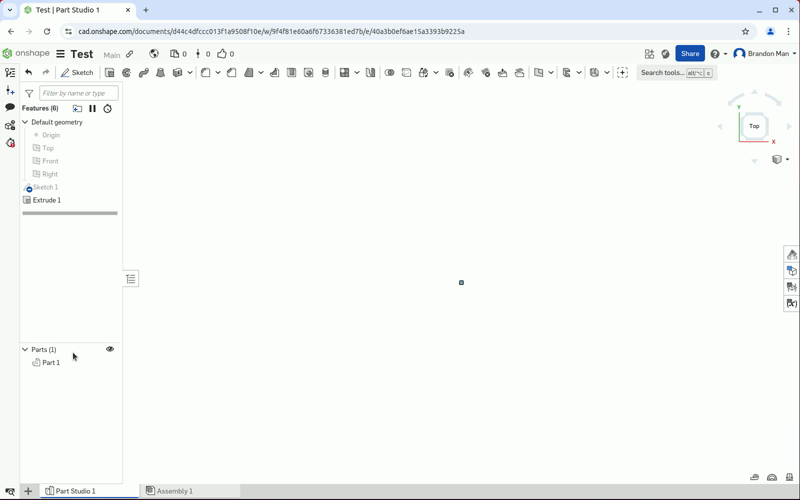
key(shift+p)
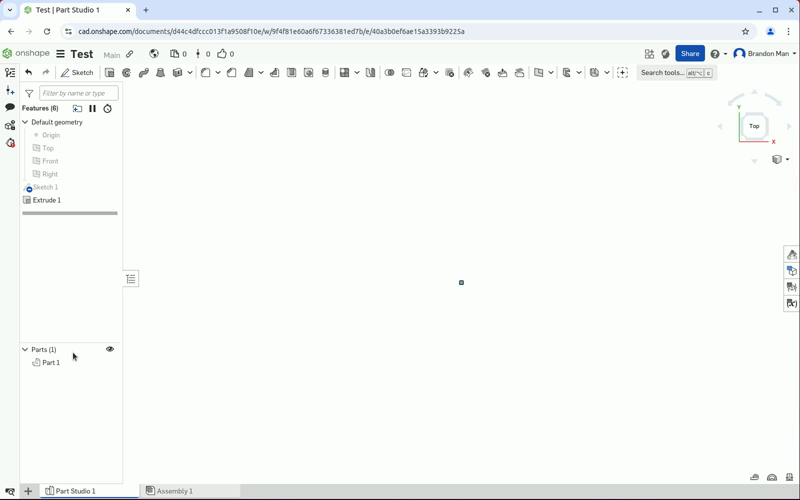
key(space)
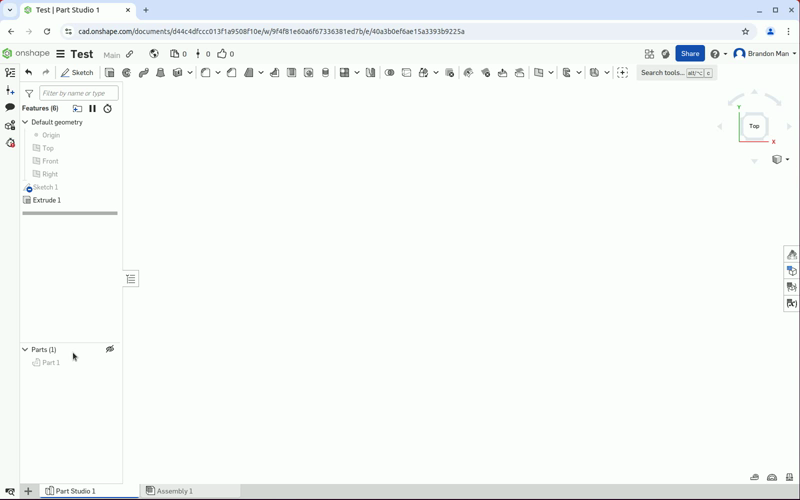
key_down(shift)
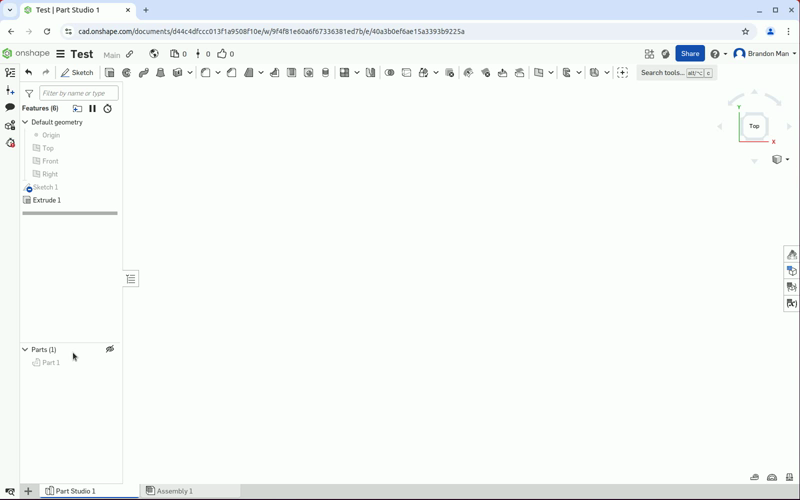
key(up)
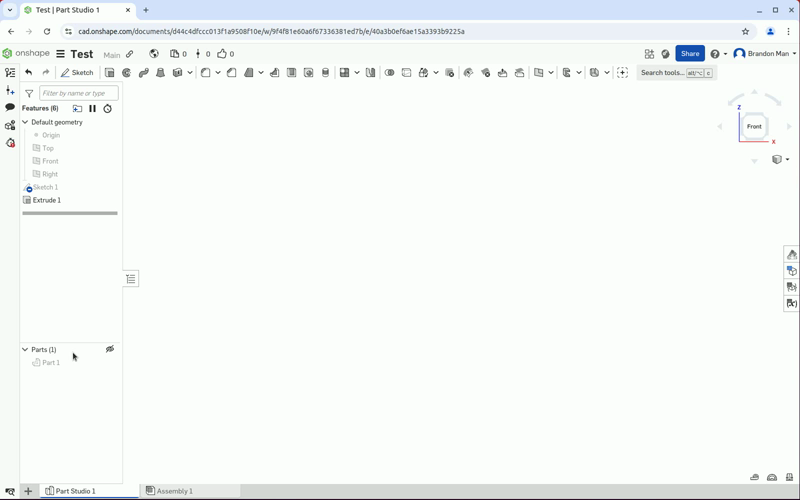
key_up(shift)
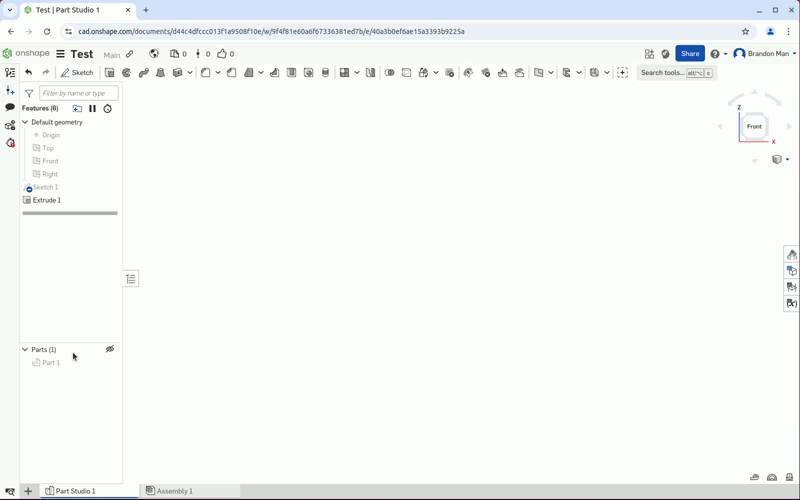
key(space)
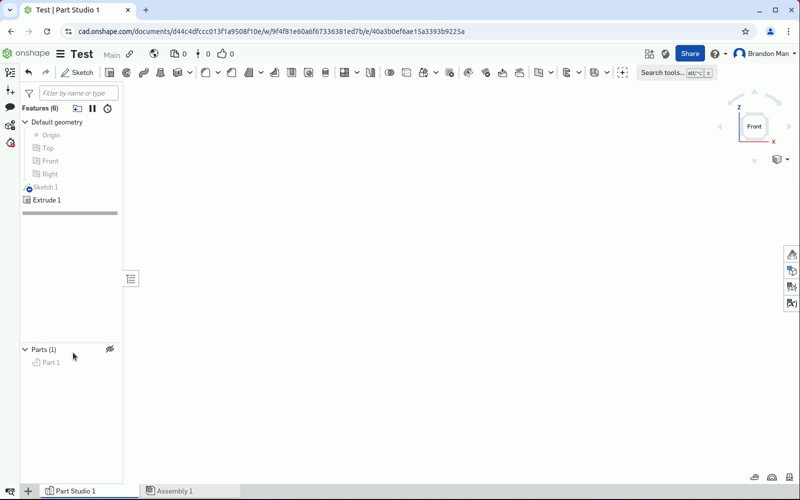
key_down(shift)
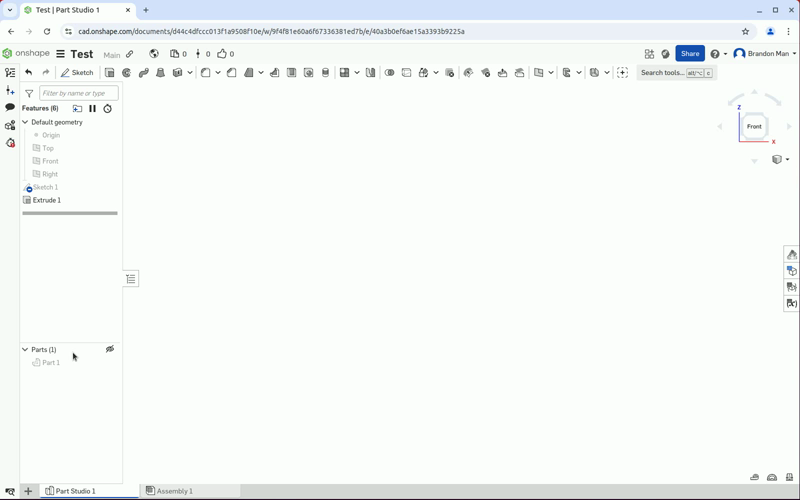
key(left)
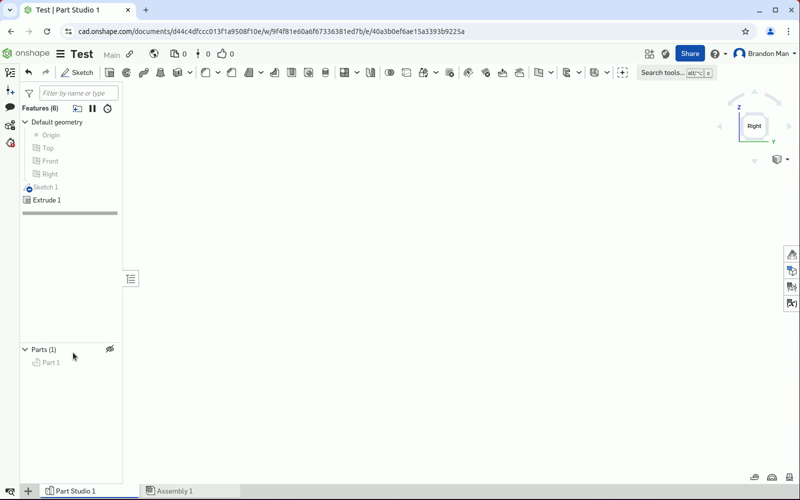
key_up(shift)
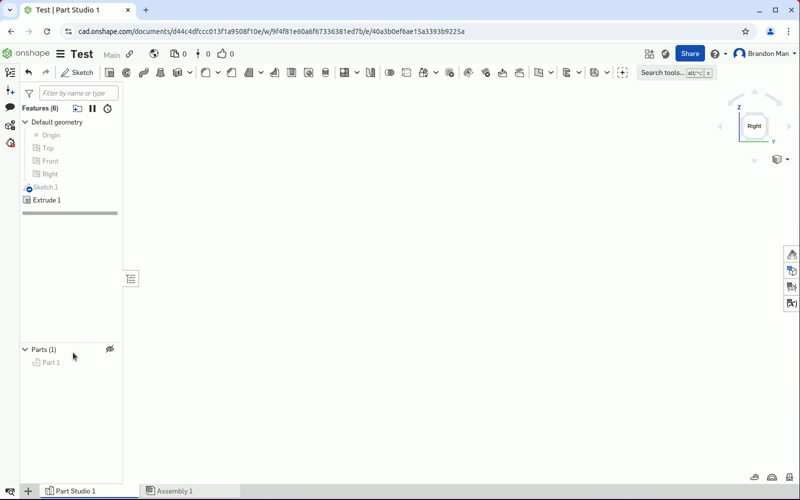
mouse_move(73, 352)
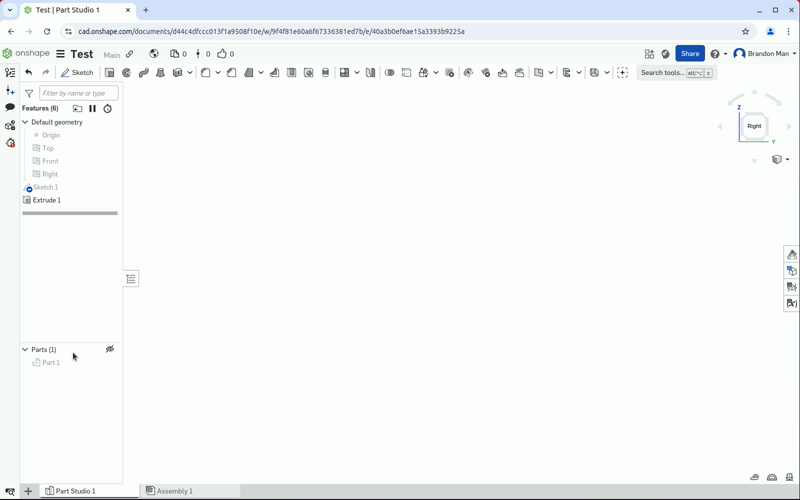
key(shift+y)
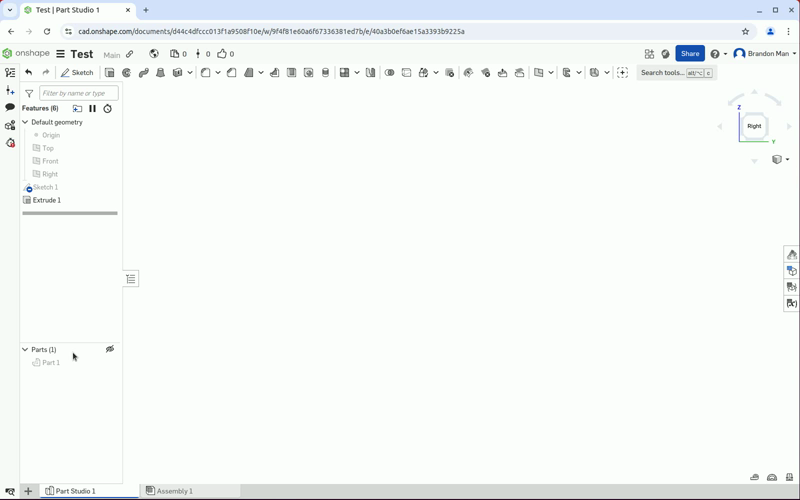
key(shift+s)
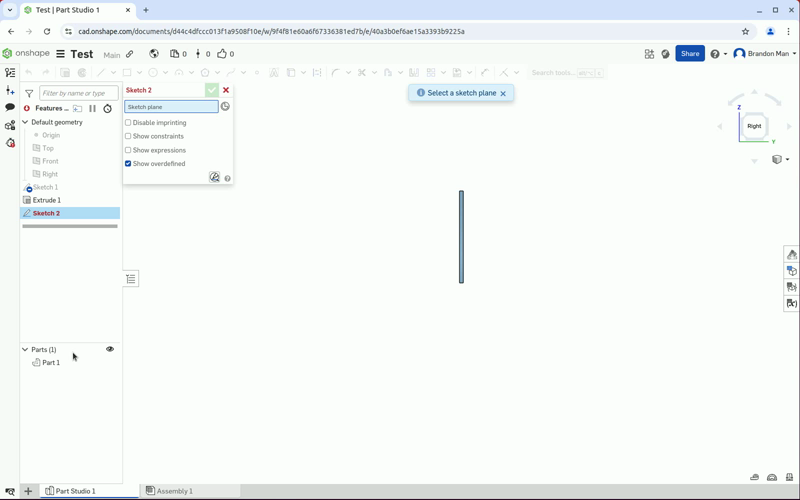
mouse_move(73, 176)
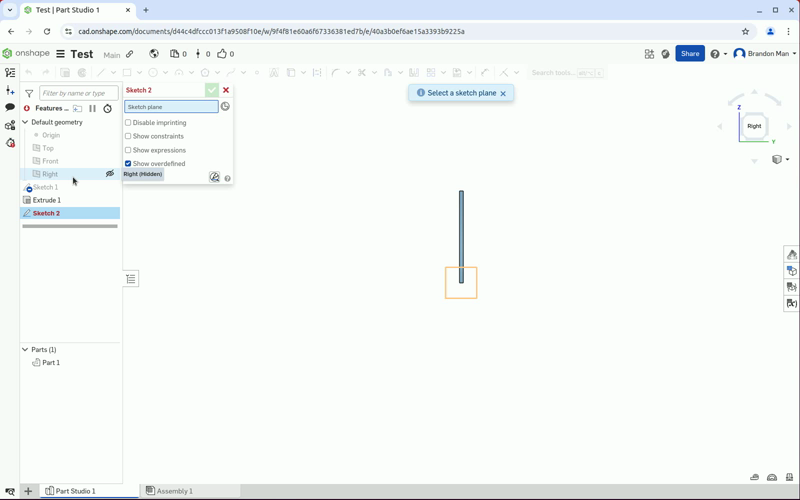
click(73, 176)
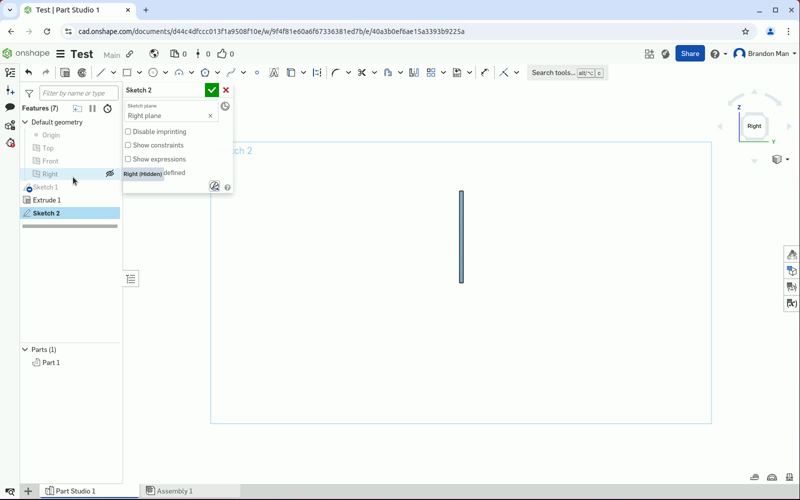
mouse_move(73, 352)
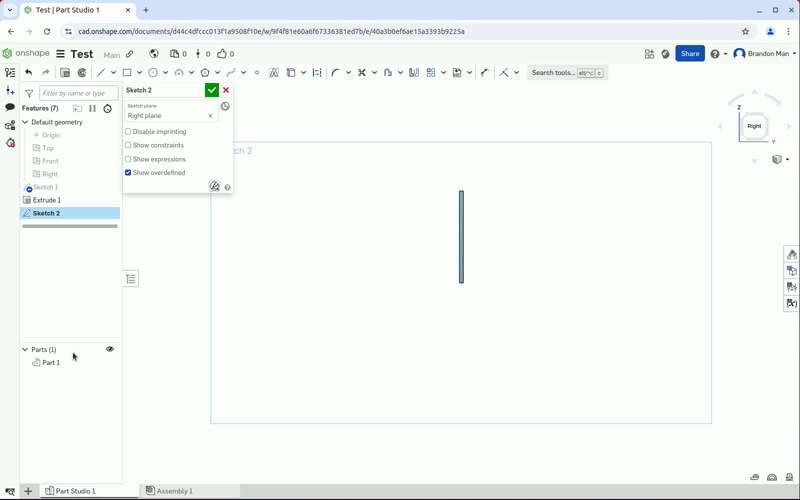
key(y)
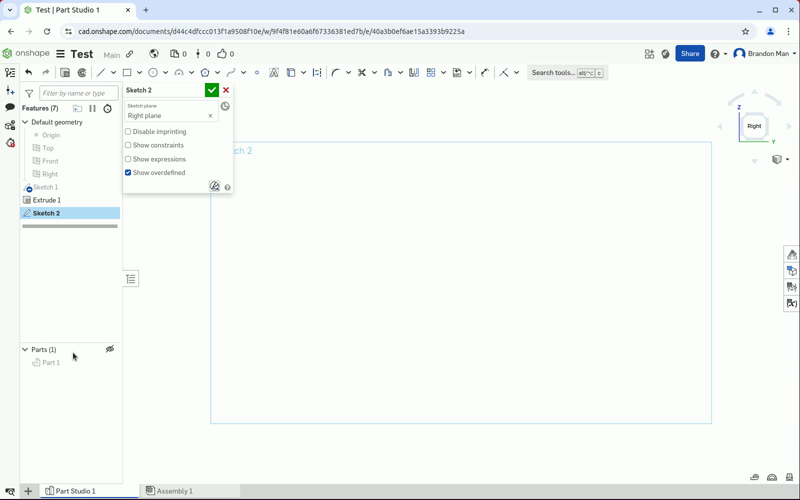
key(l)
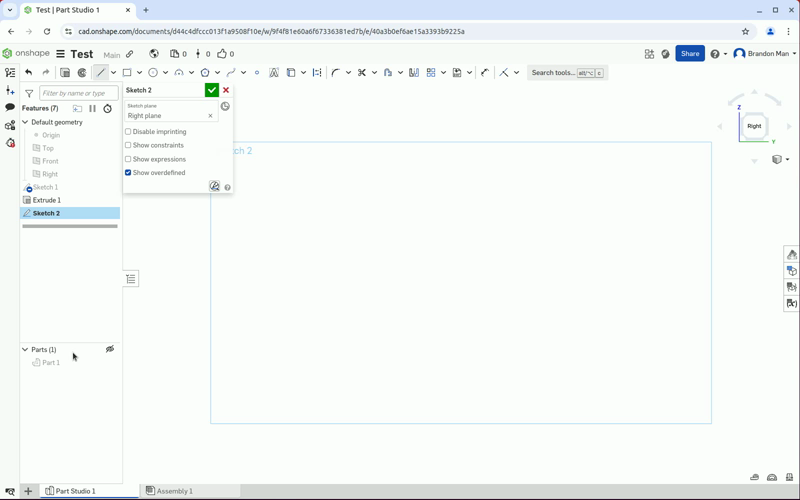
key_down(shift)
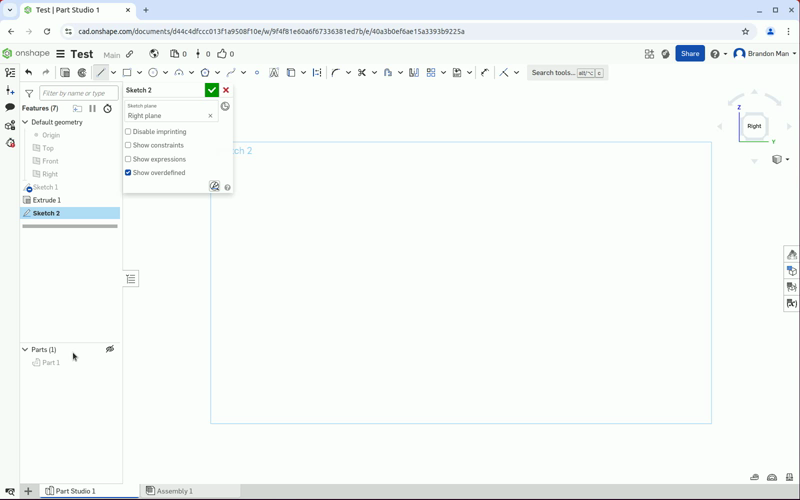
mouse_move(477, 259)
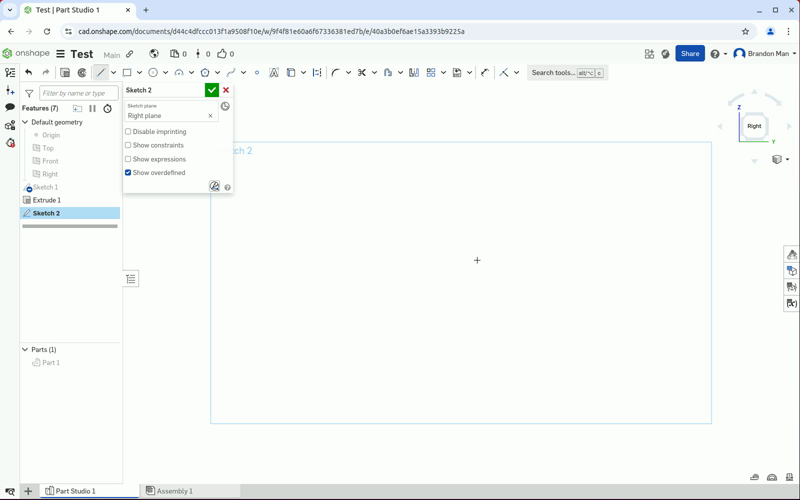
click(477, 259)
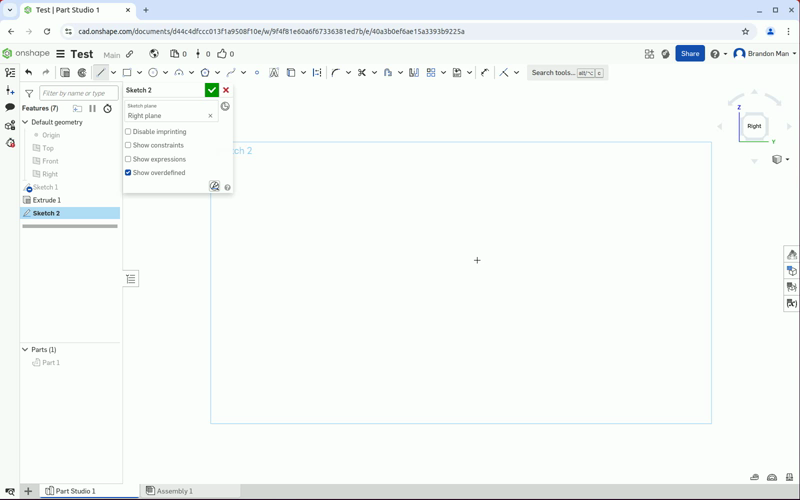
key_up(shift)
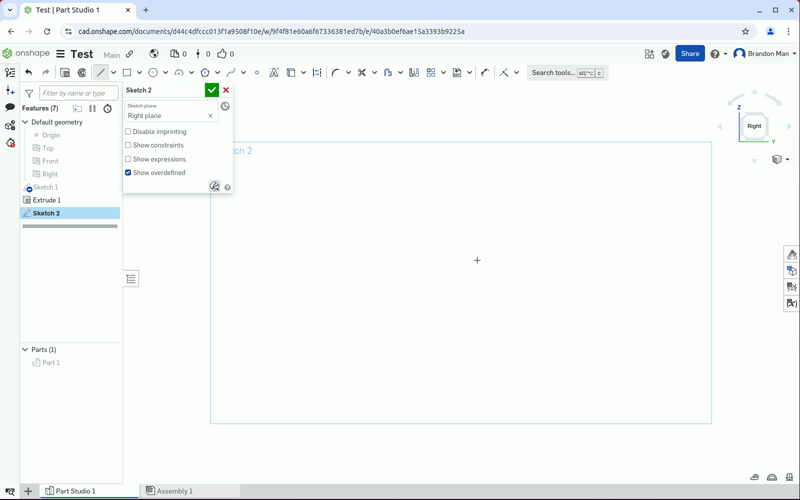
key_down(shift)
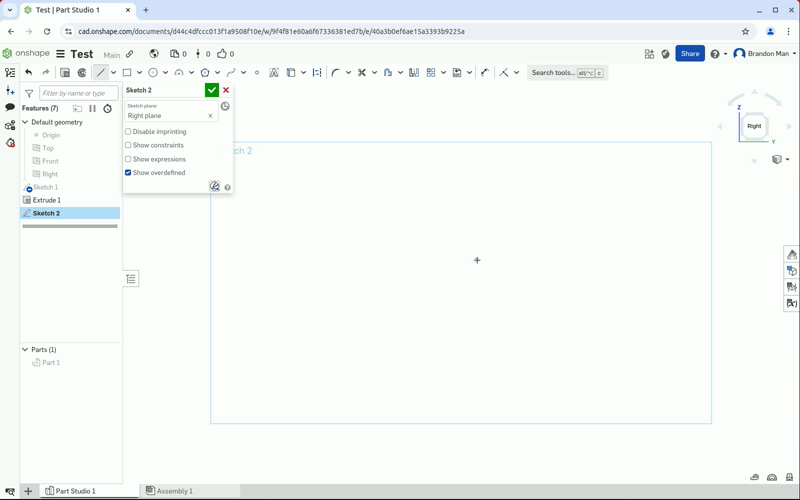
mouse_move(507, 259)
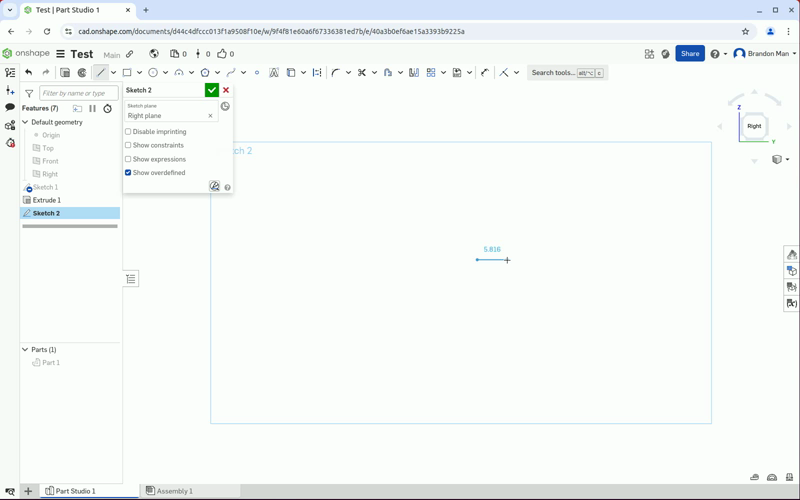
mouse_move(480, 259)
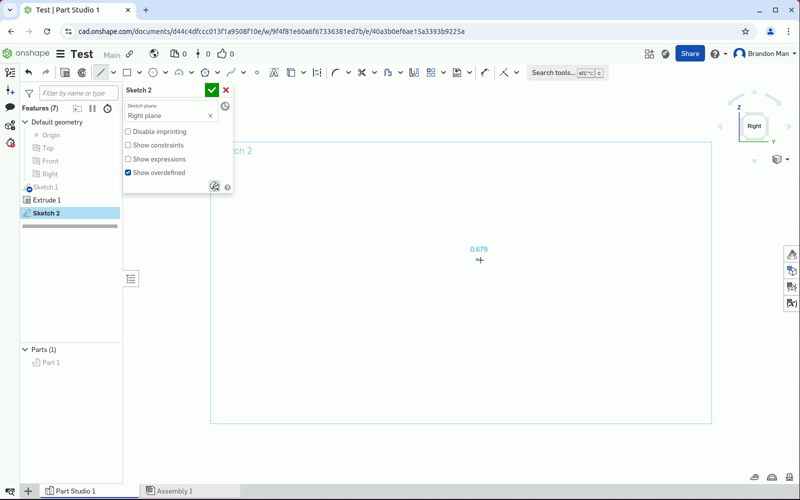
scroll(6)
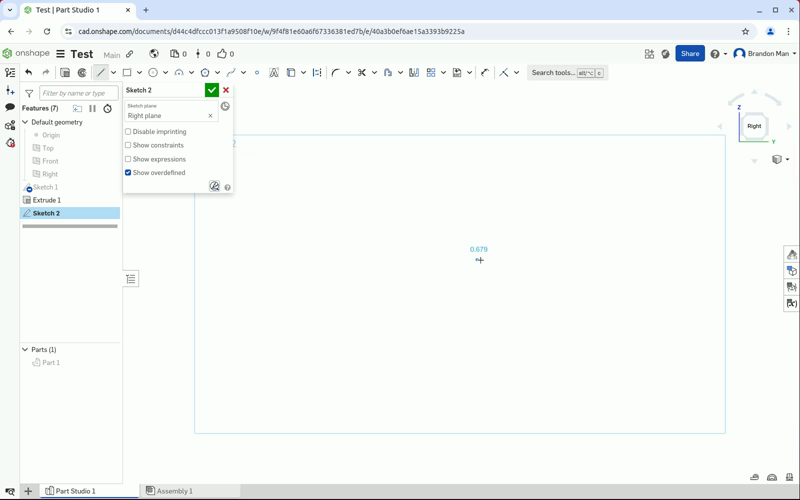
scroll(6)
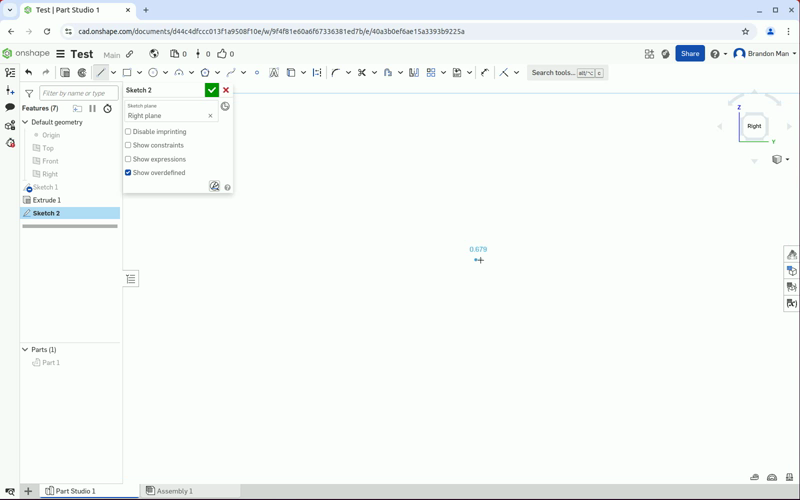
scroll(6)
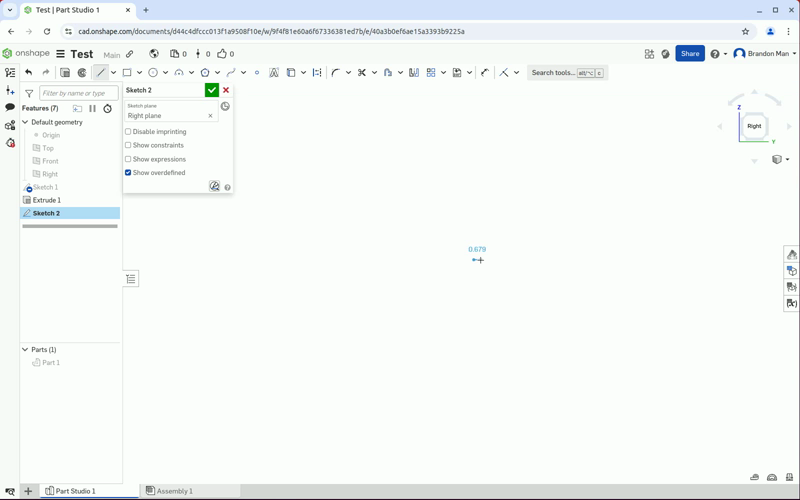
scroll(6)
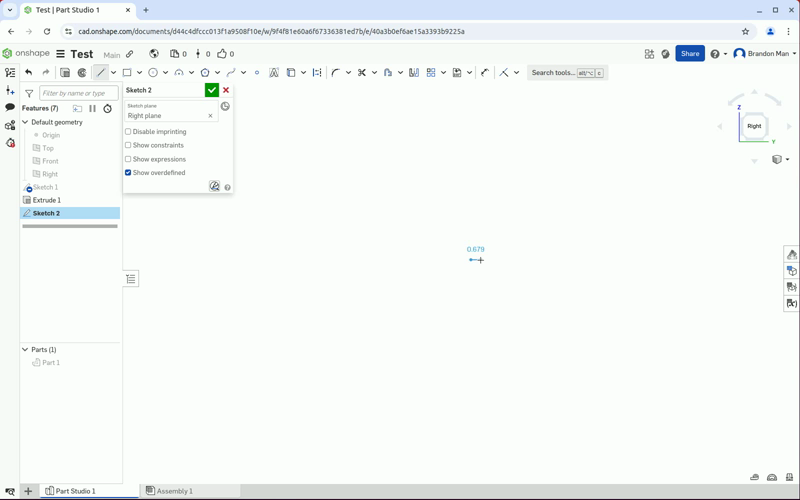
scroll(6)
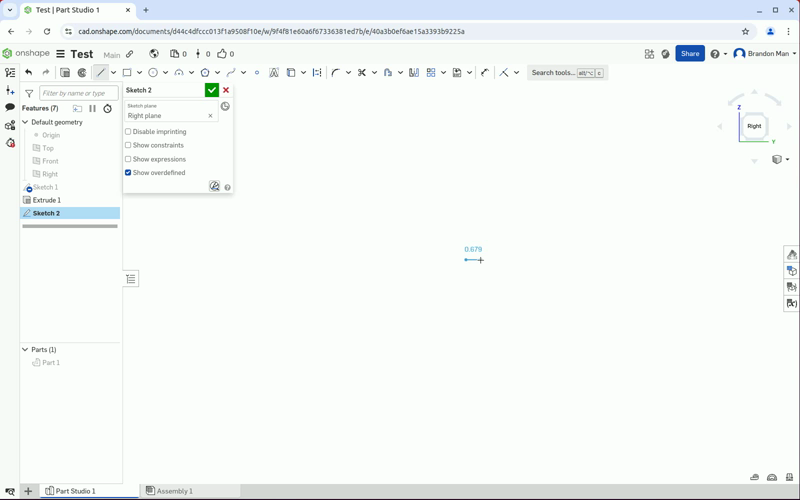
scroll(6)
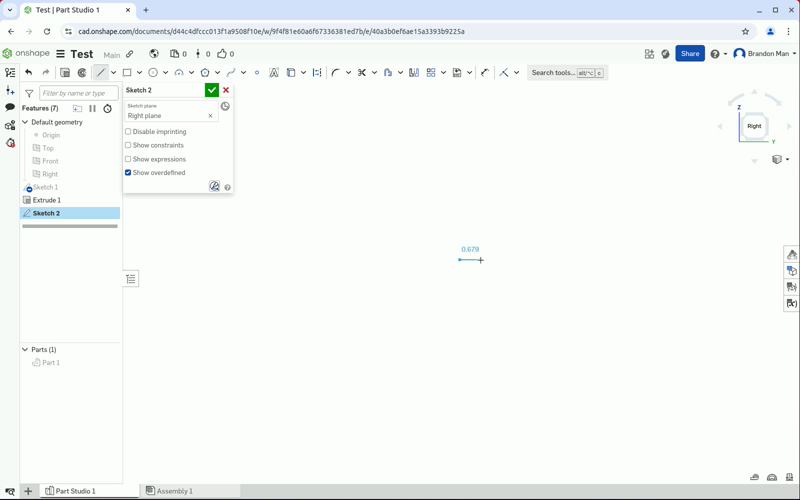
scroll(6)
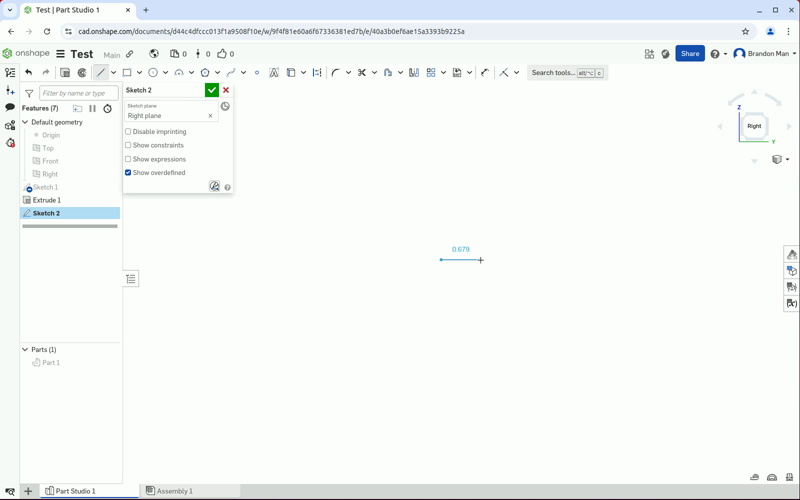
click(480, 259)
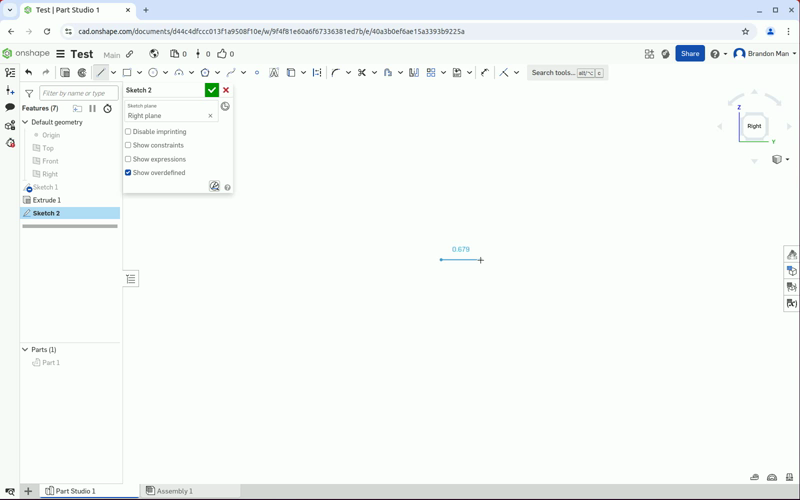
scroll(-6)
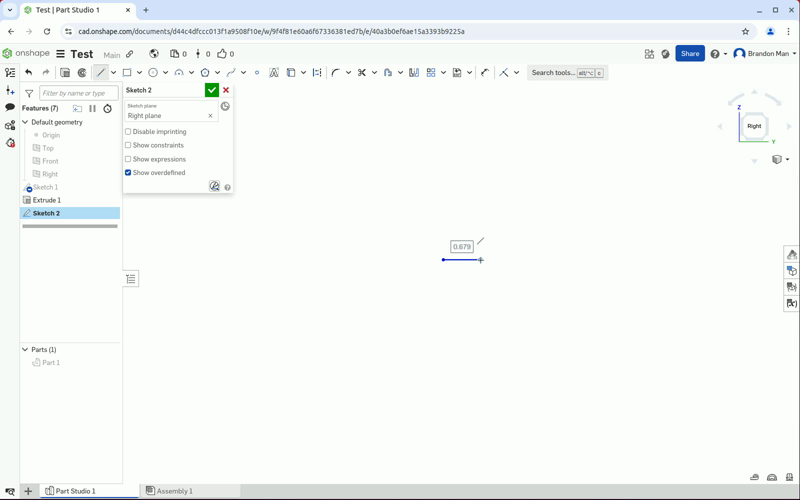
scroll(-6)
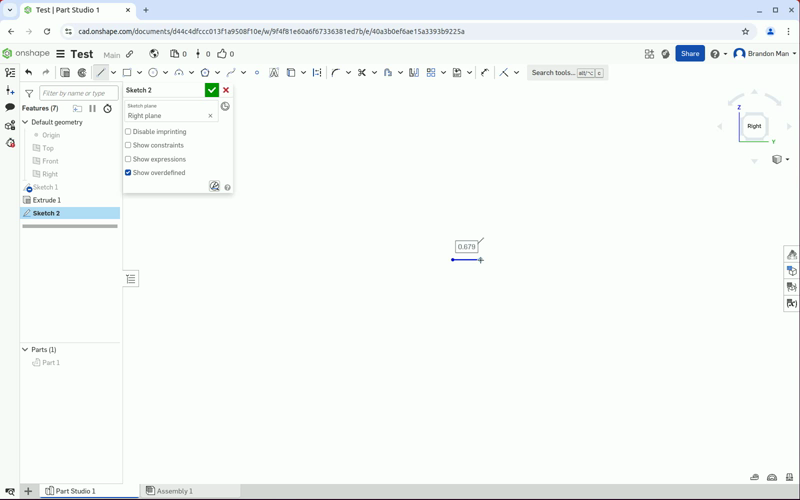
scroll(-6)
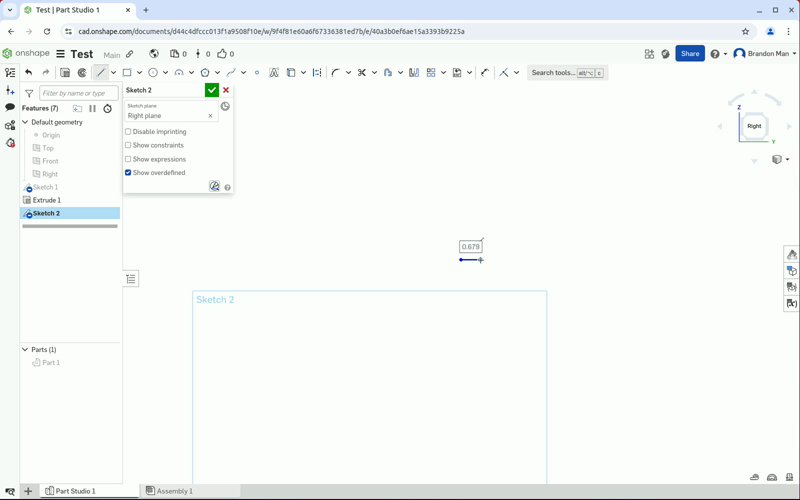
scroll(-6)
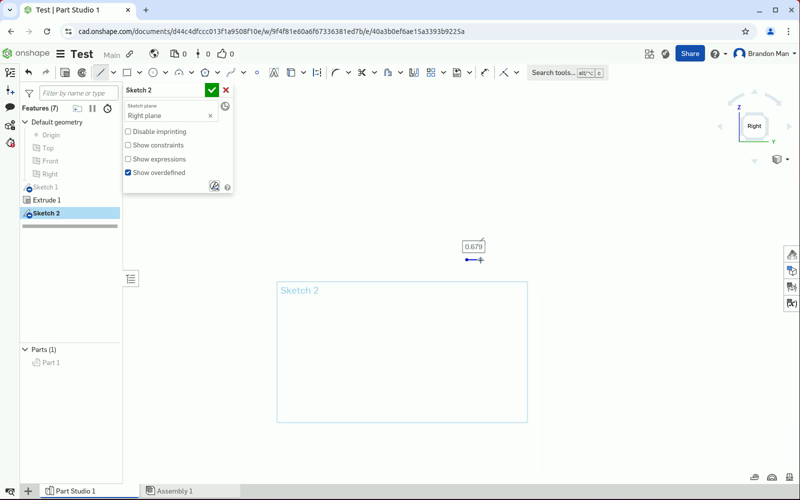
scroll(-6)
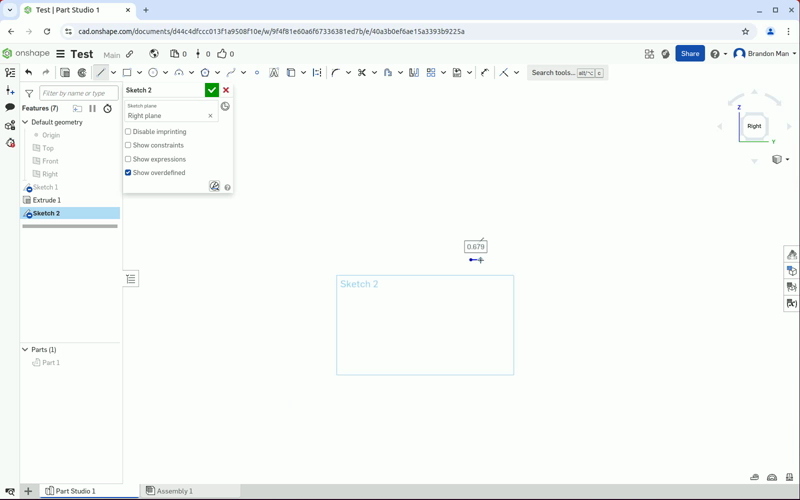
scroll(-6)
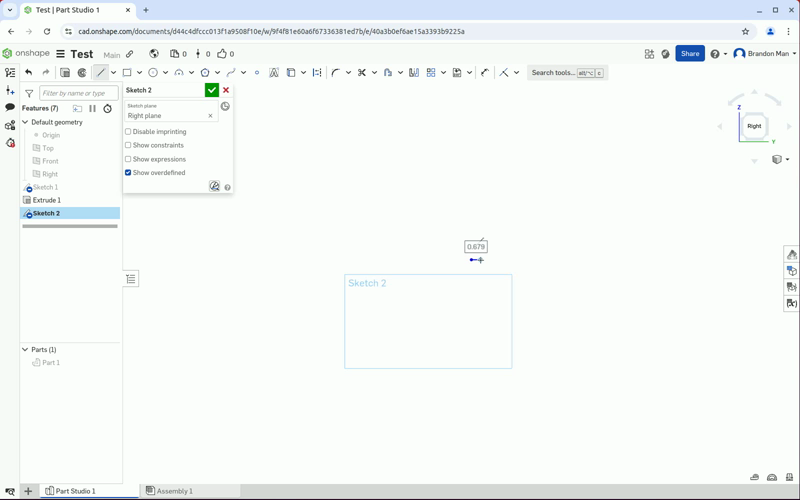
scroll(-6)
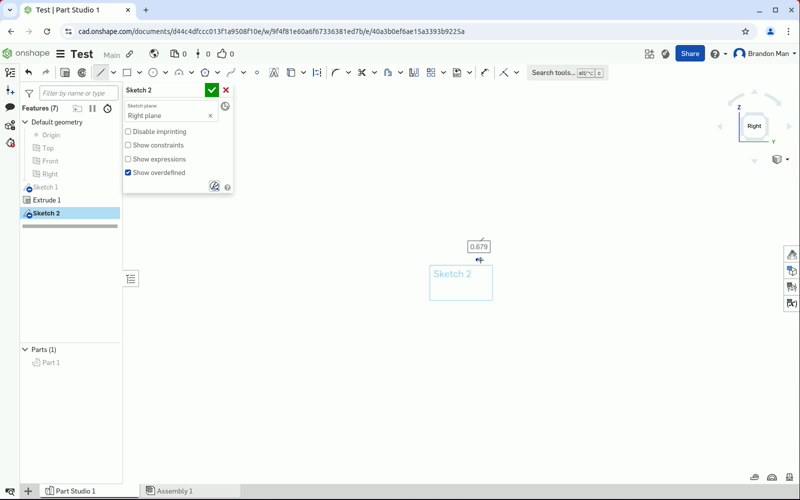
key_up(shift)
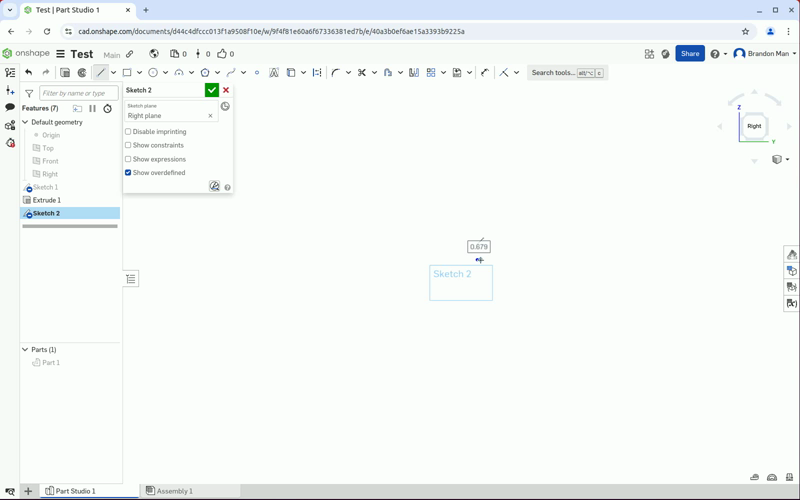
key_down(shift)
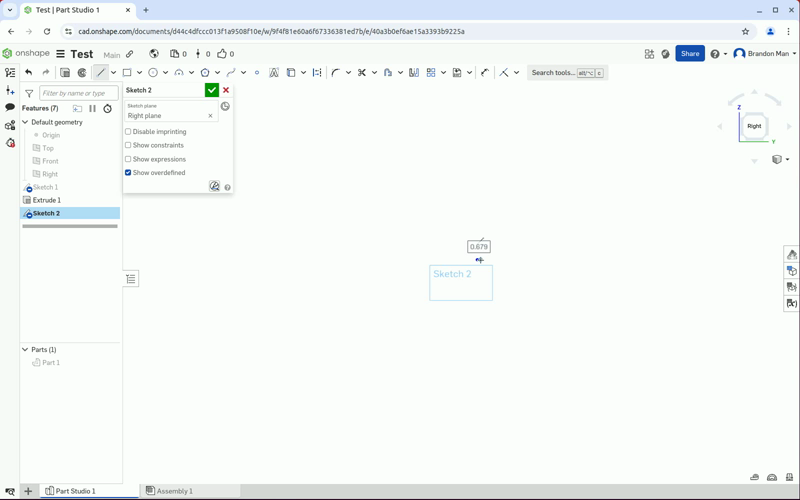
mouse_move(510, 259)
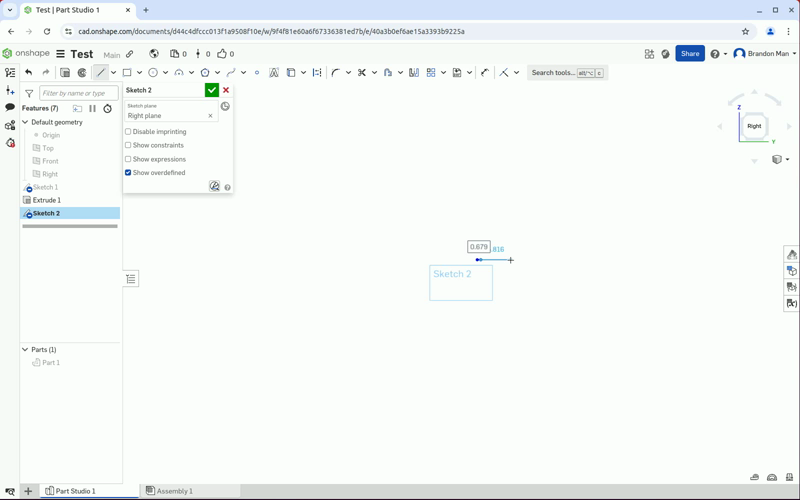
mouse_move(480, 255)
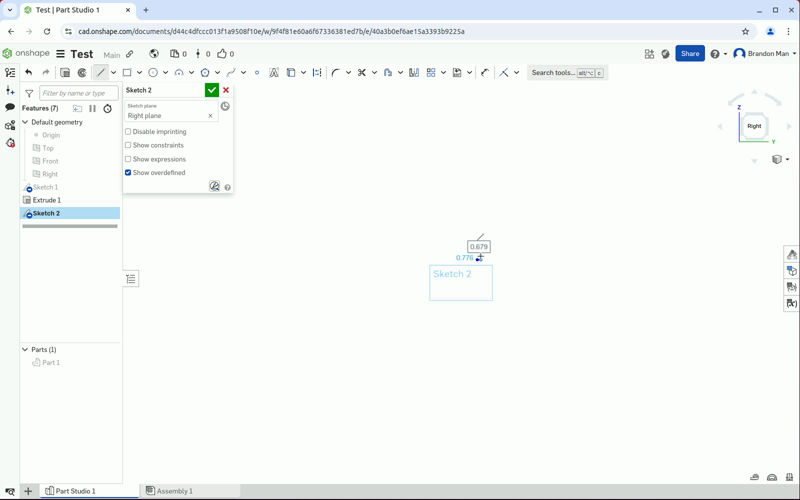
scroll(6)
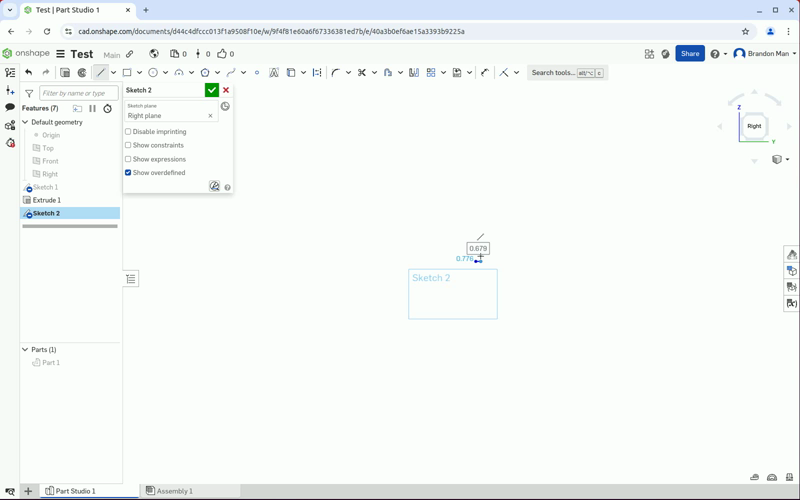
scroll(6)
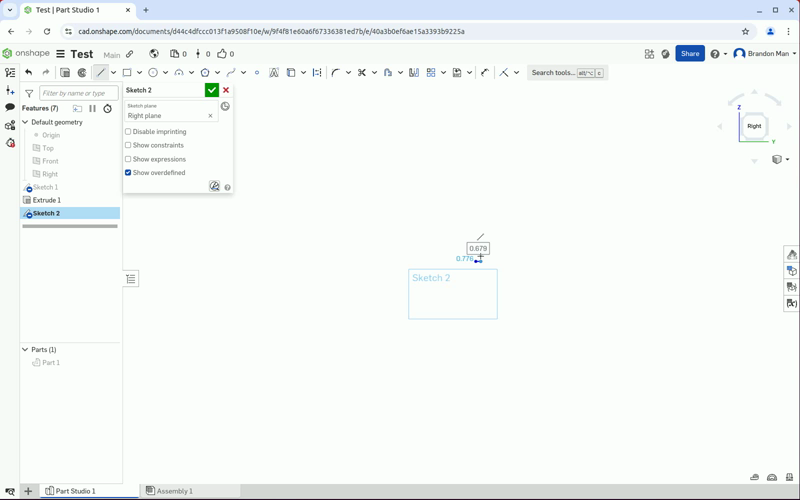
scroll(6)
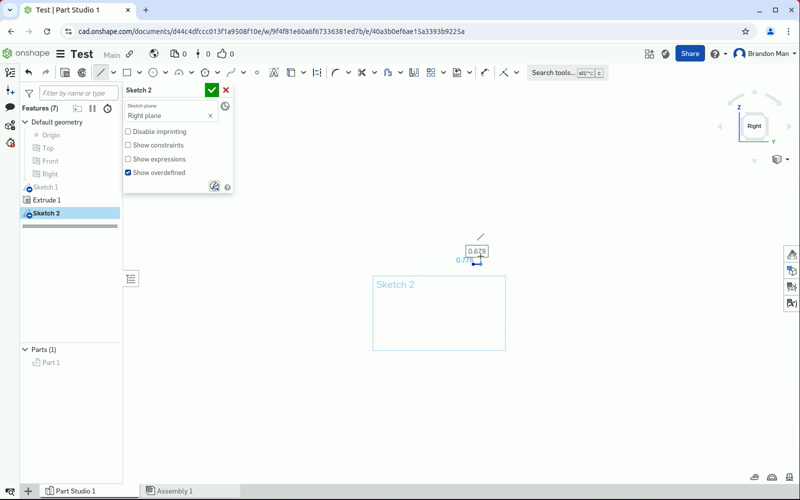
scroll(6)
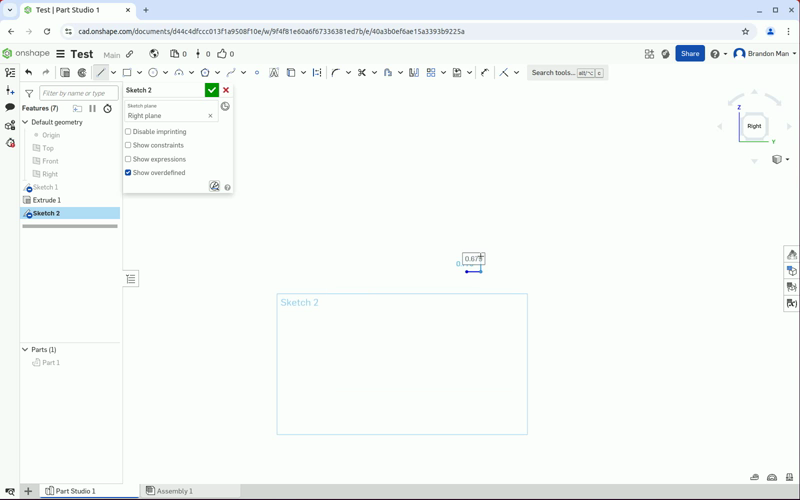
scroll(6)
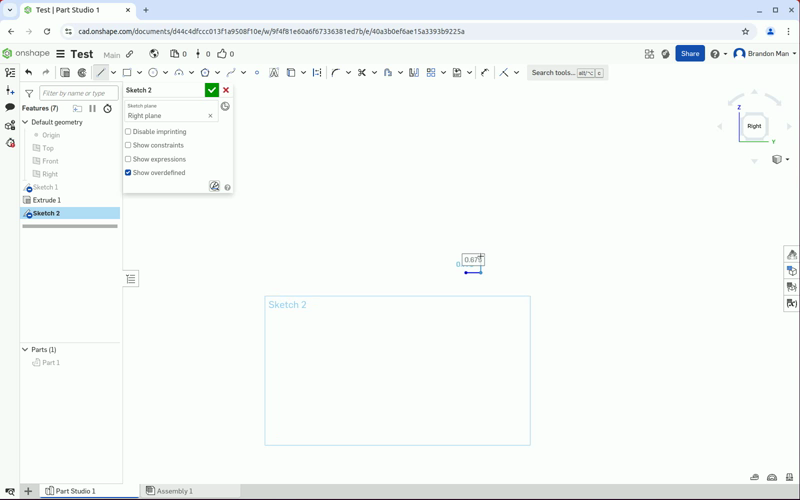
scroll(6)
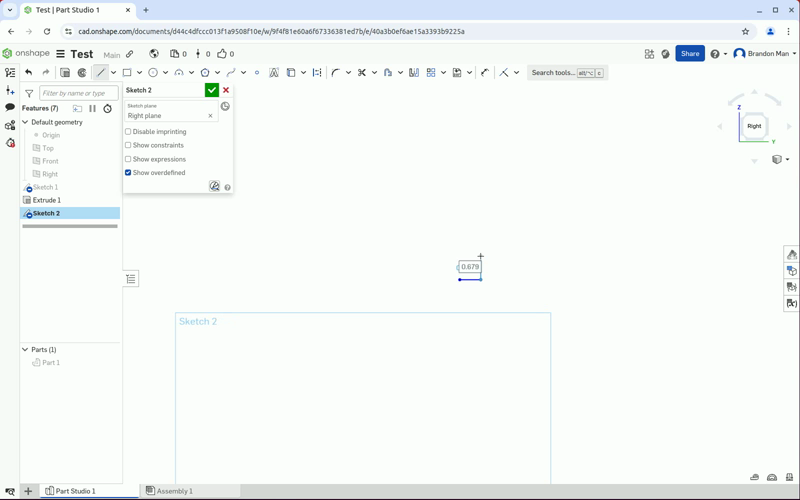
scroll(6)
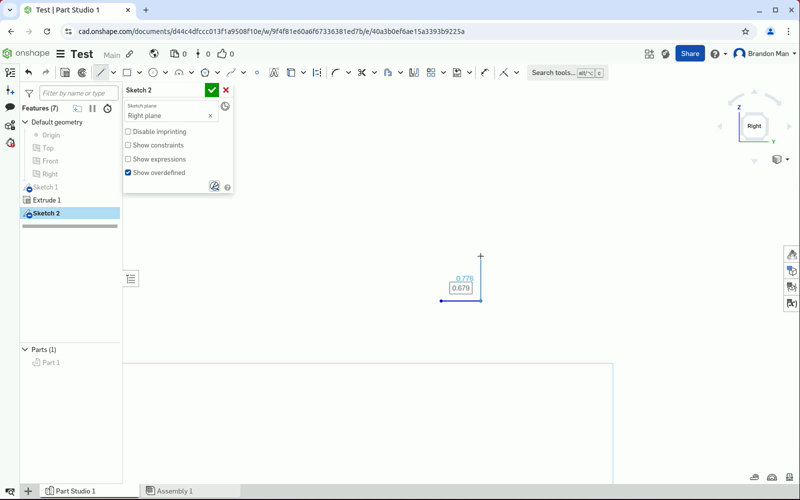
click(480, 255)
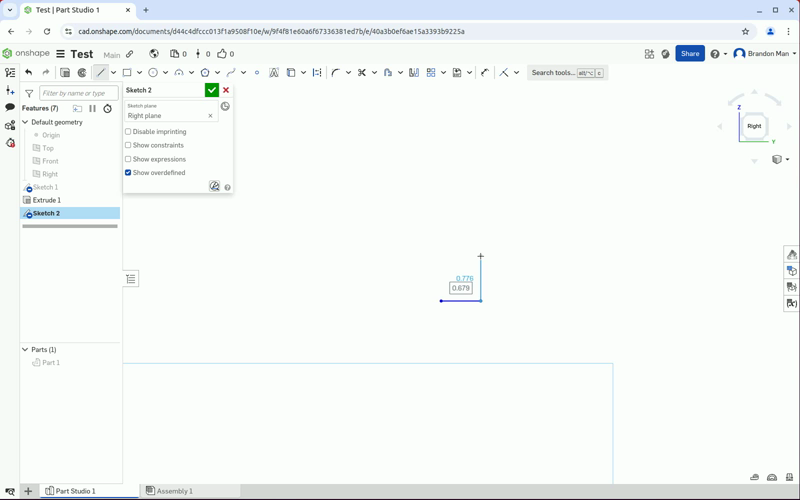
scroll(-6)
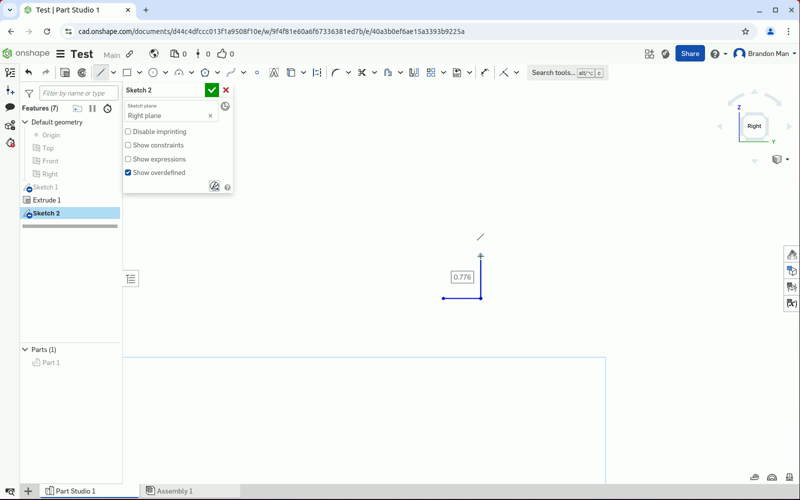
scroll(-6)
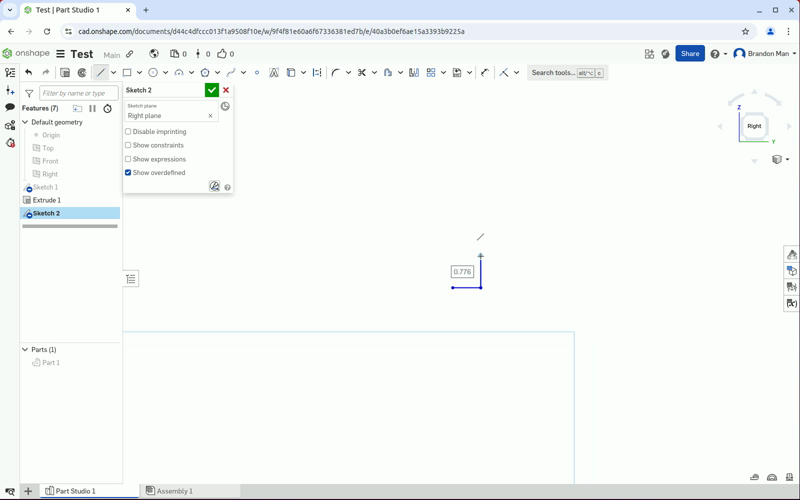
scroll(-6)
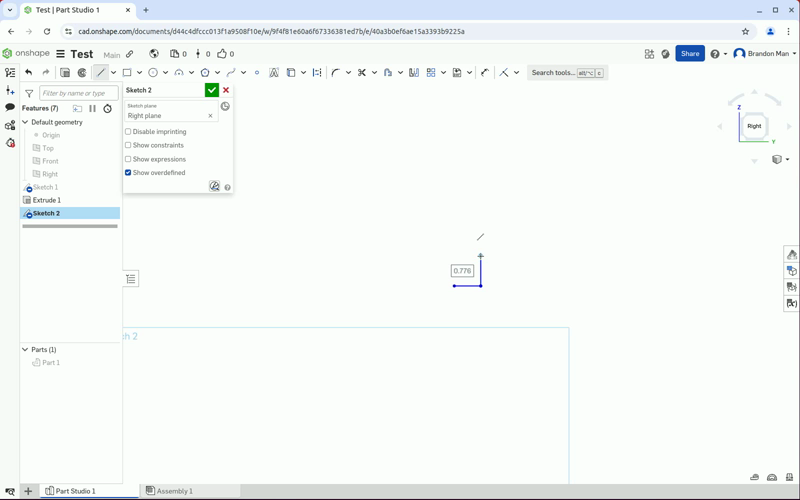
scroll(-6)
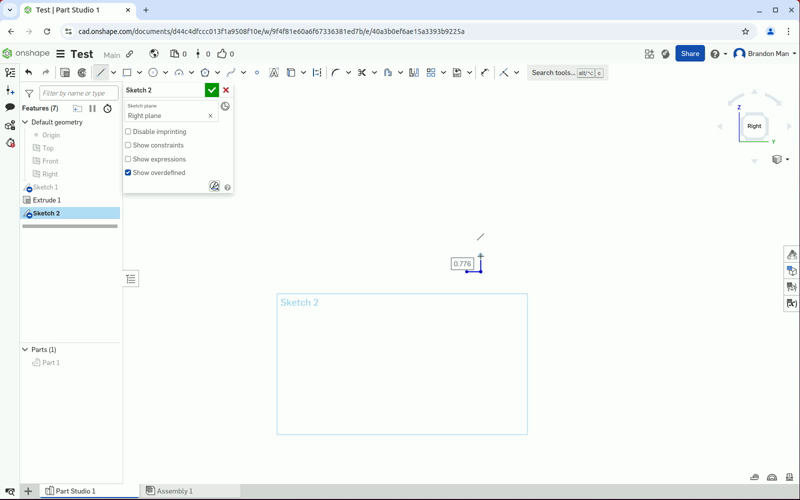
scroll(-6)
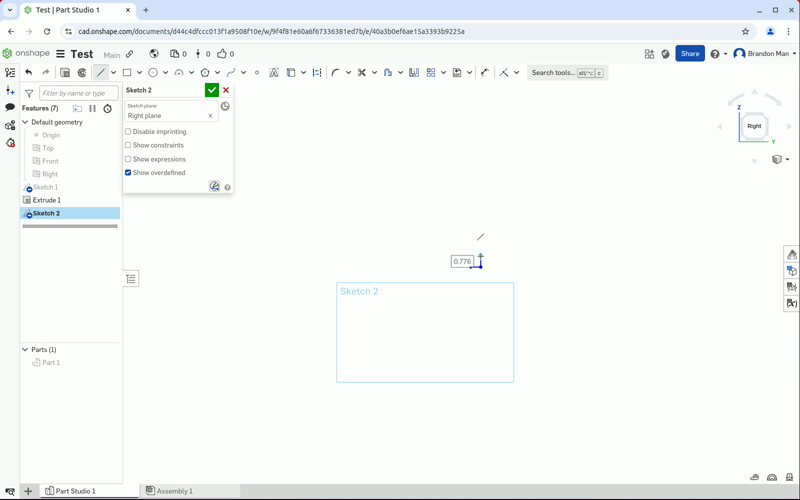
scroll(-6)
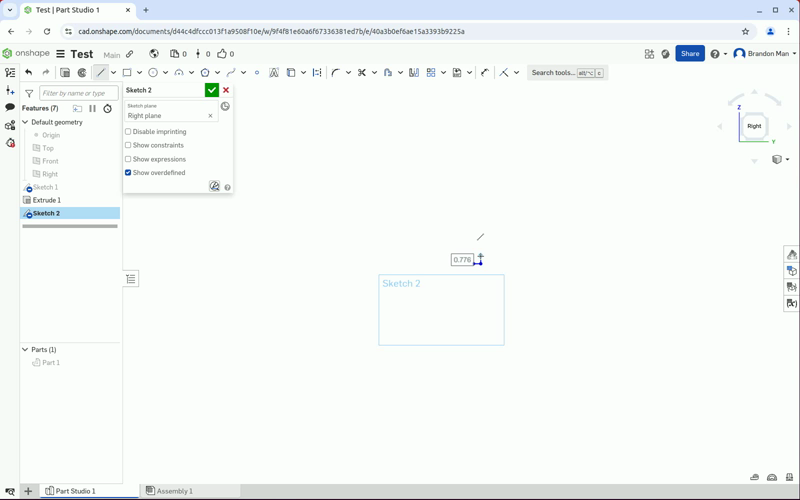
scroll(-6)
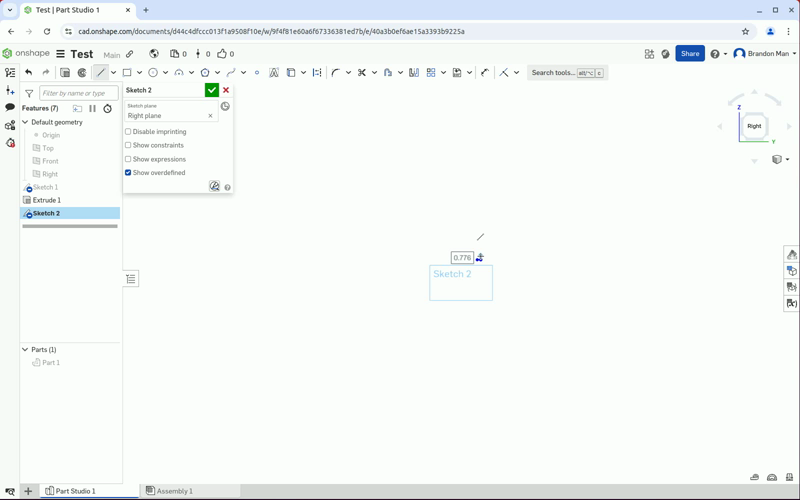
key_up(shift)
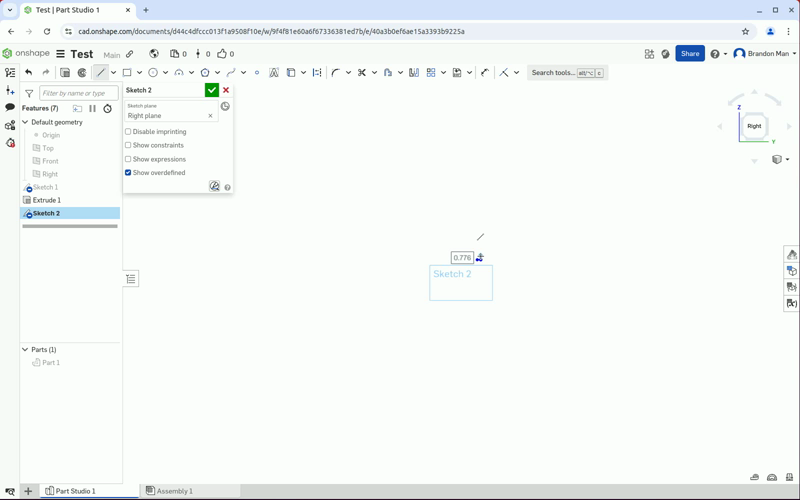
key_down(shift)
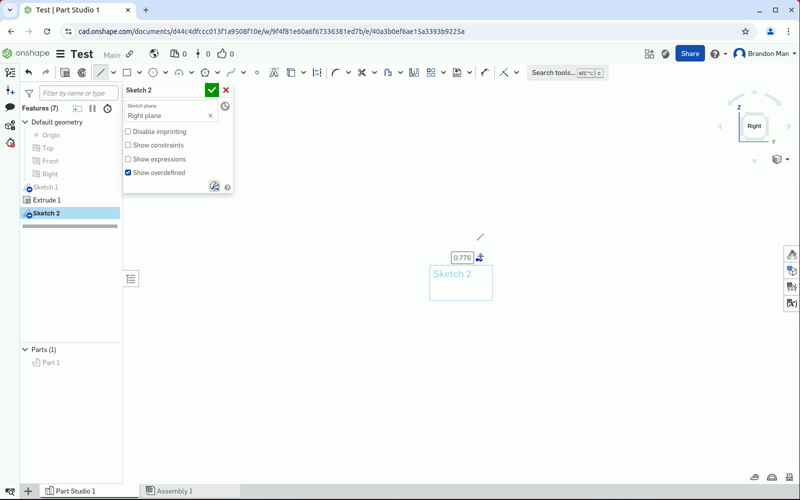
mouse_move(510, 255)
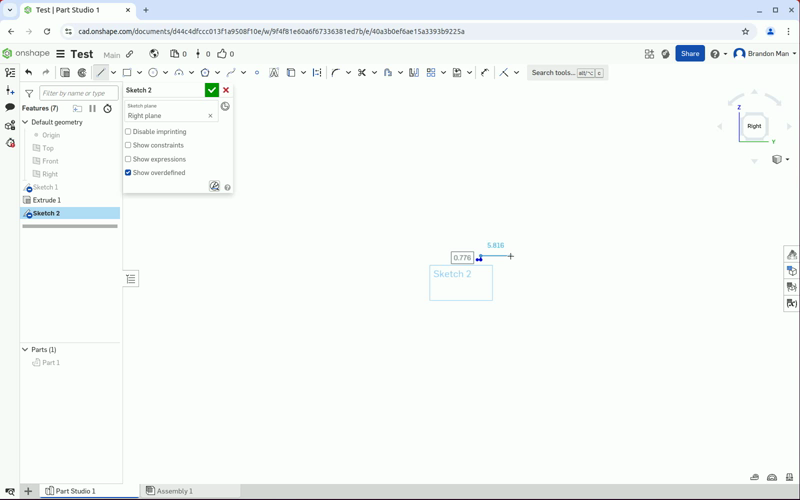
mouse_move(477, 255)
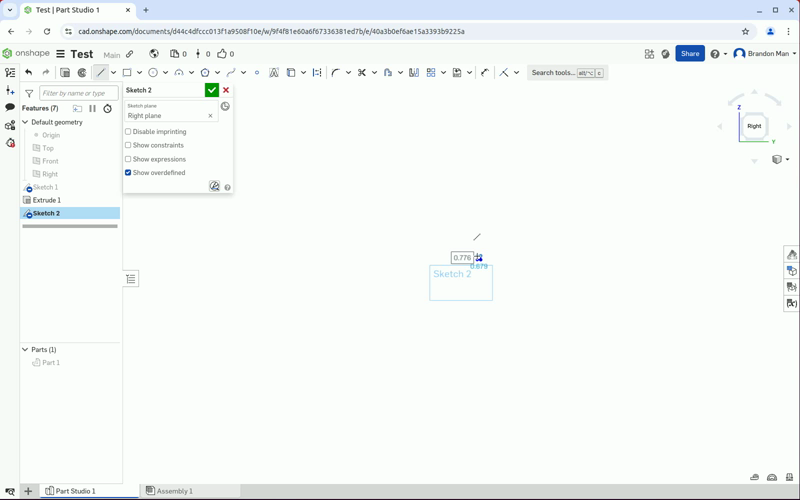
scroll(6)
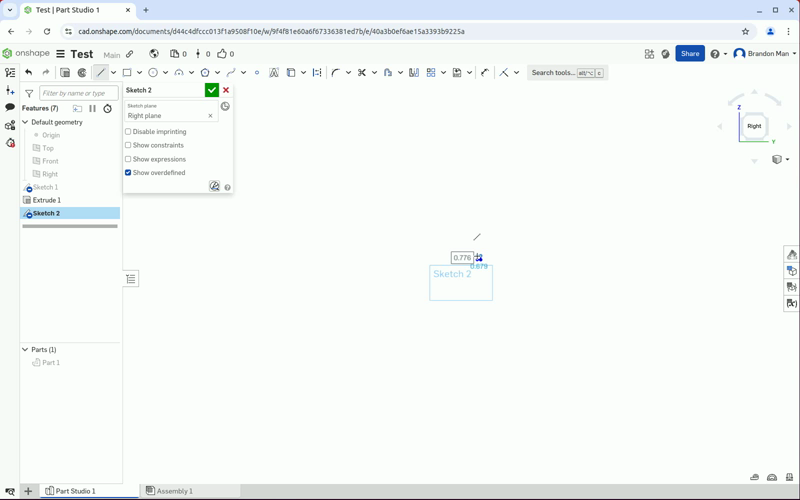
scroll(6)
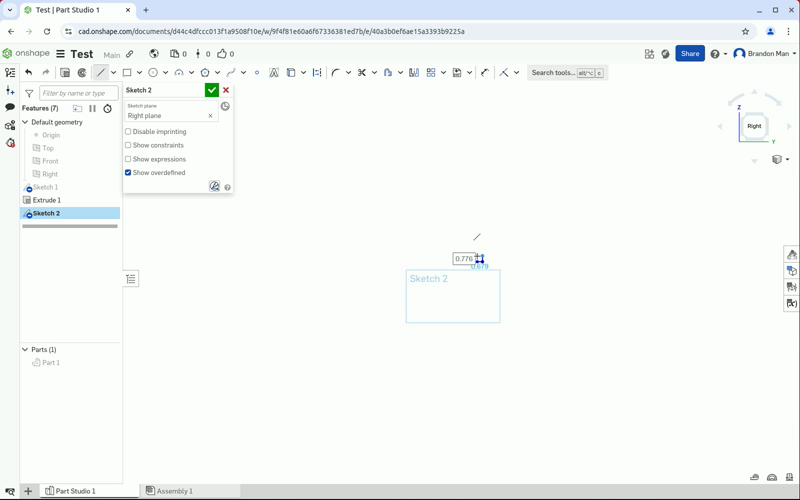
scroll(6)
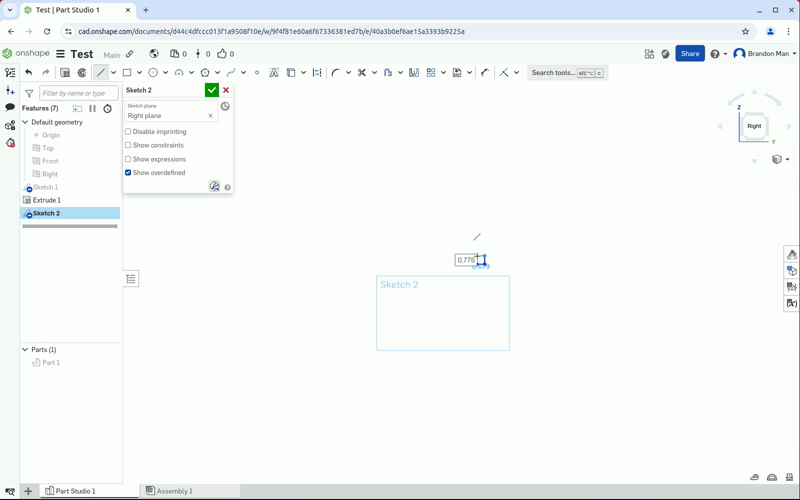
scroll(6)
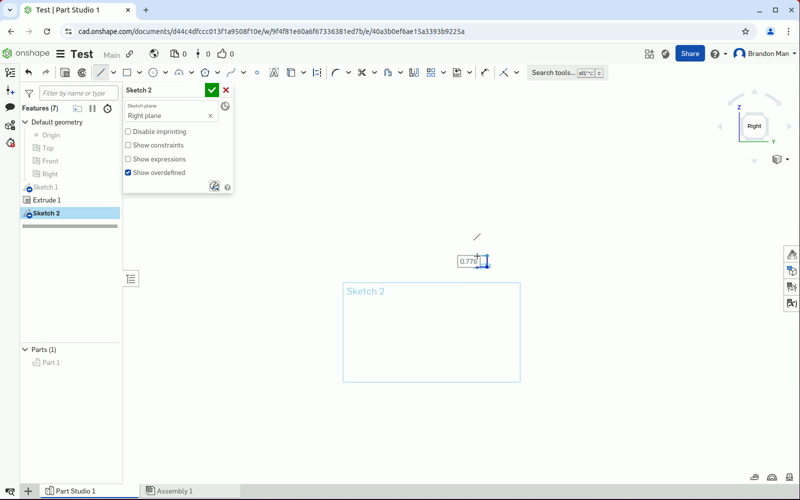
scroll(6)
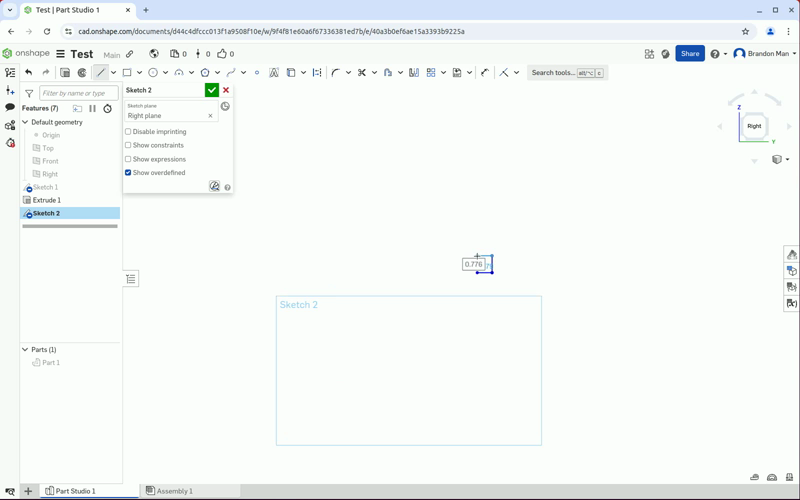
scroll(6)
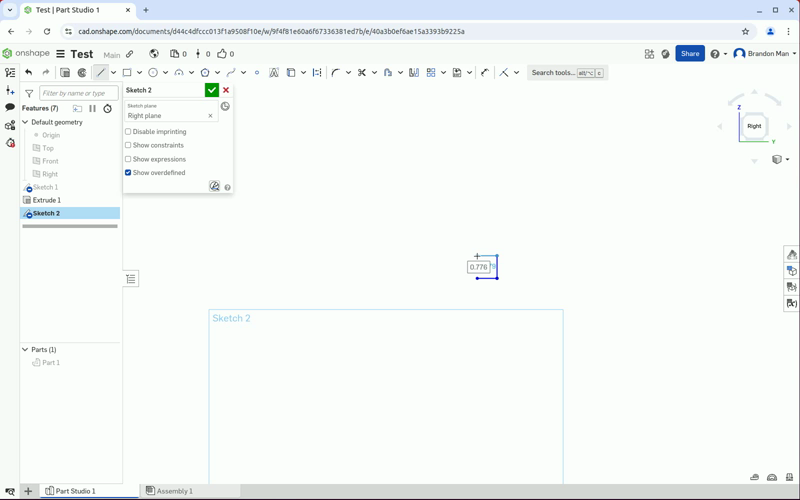
scroll(6)
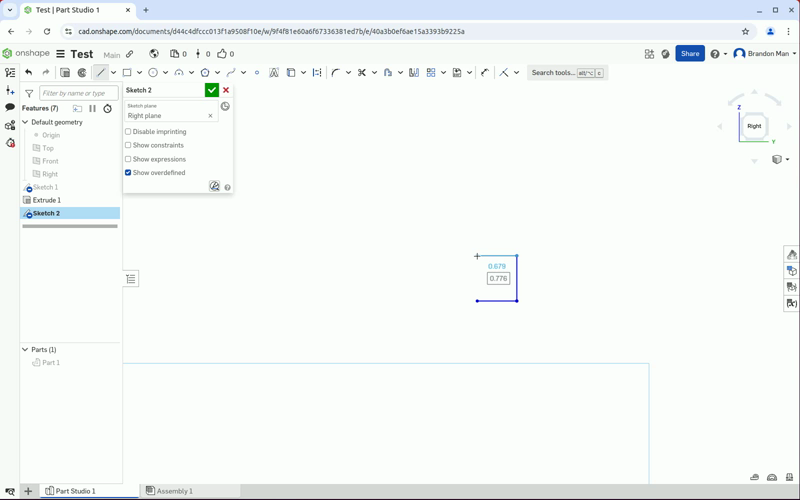
click(477, 255)
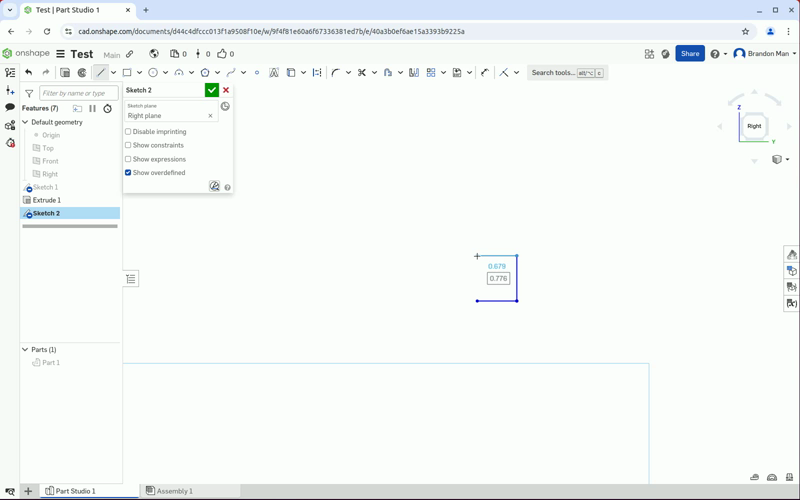
scroll(-6)
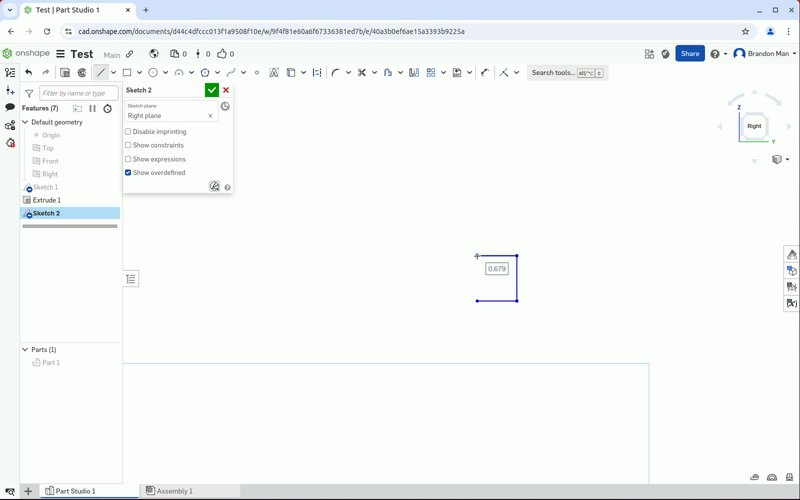
scroll(-6)
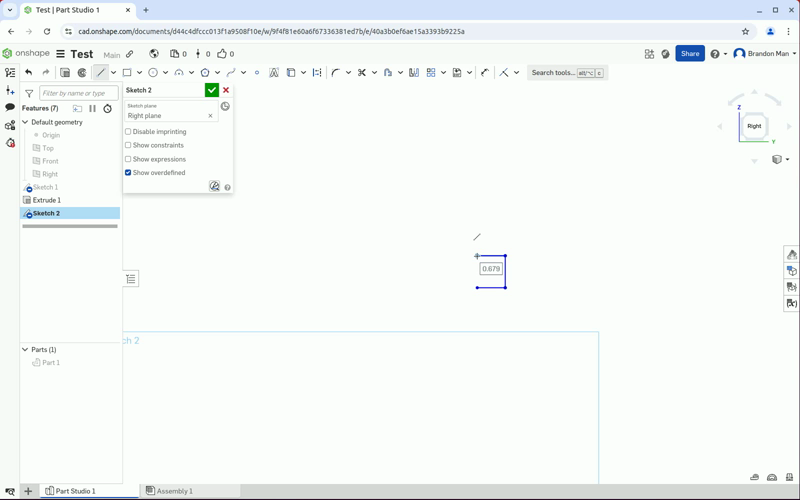
scroll(-6)
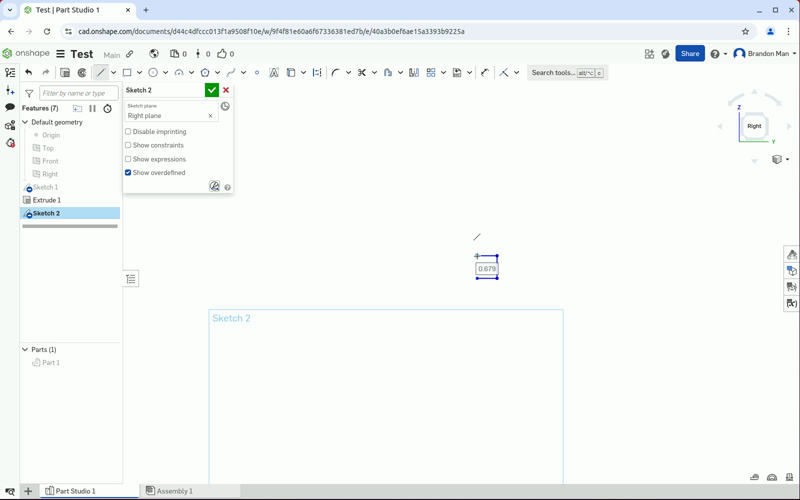
scroll(-6)
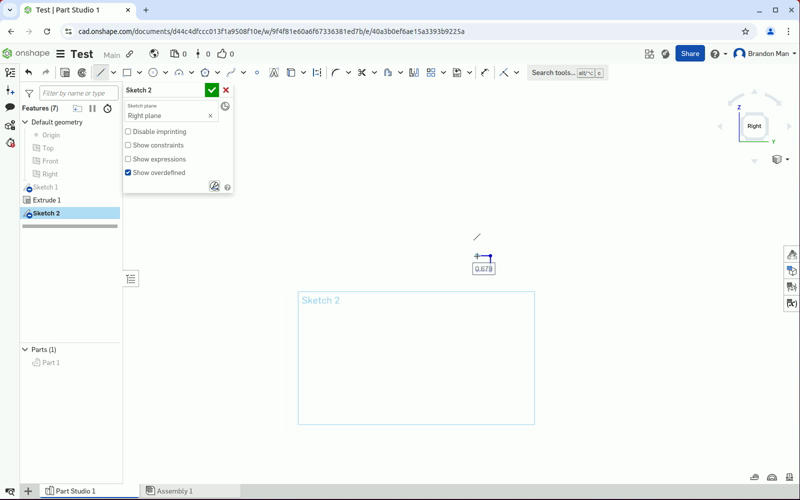
scroll(-6)
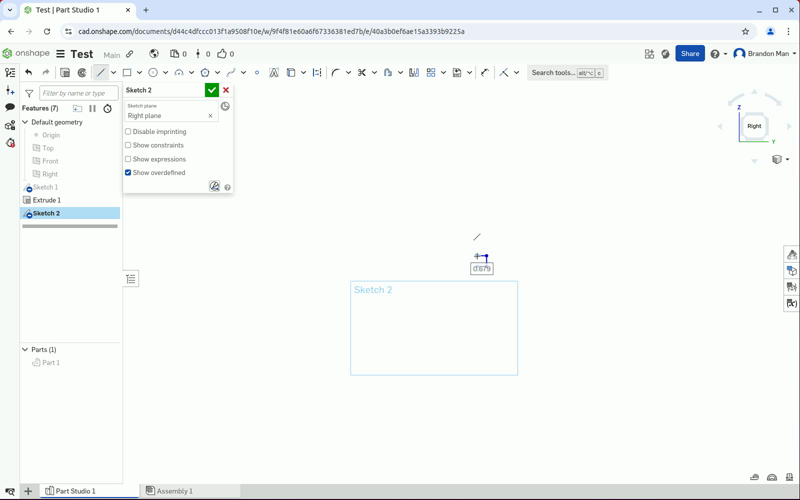
scroll(-6)
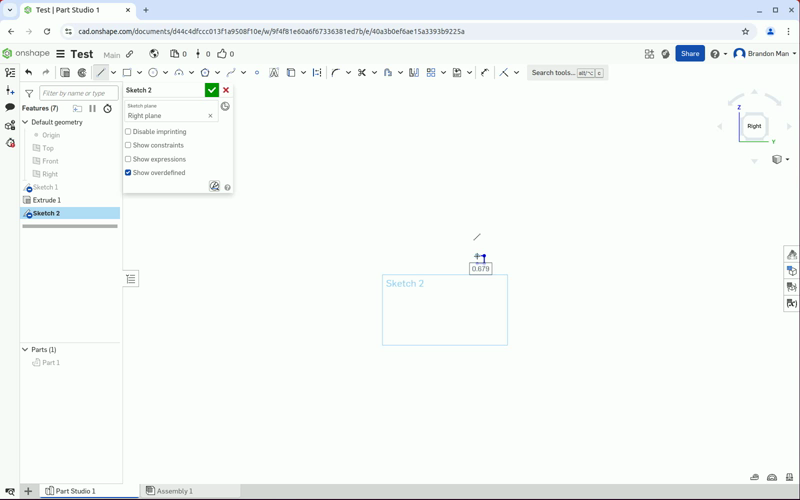
scroll(-6)
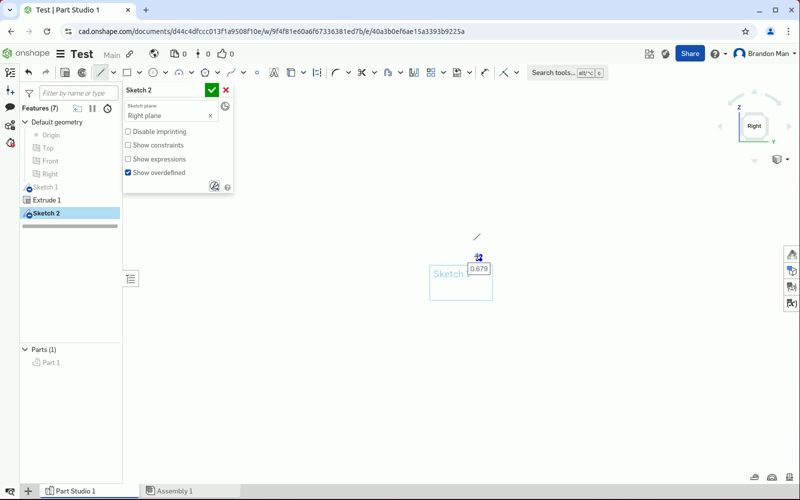
key_up(shift)
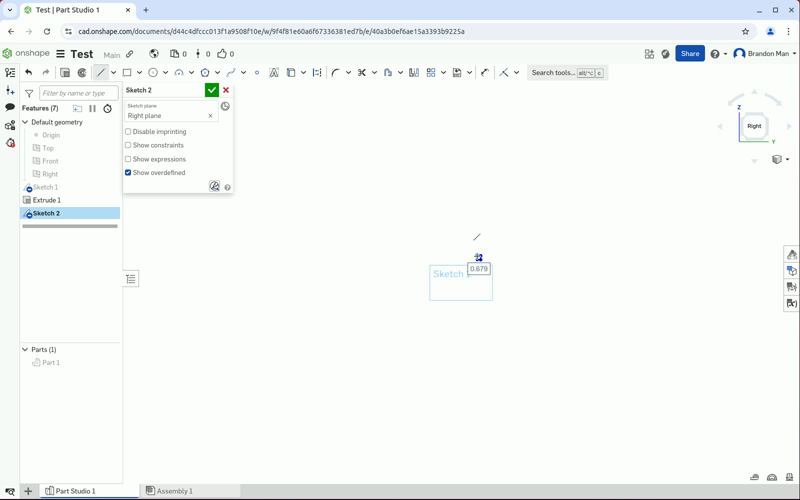
mouse_move(507, 255)
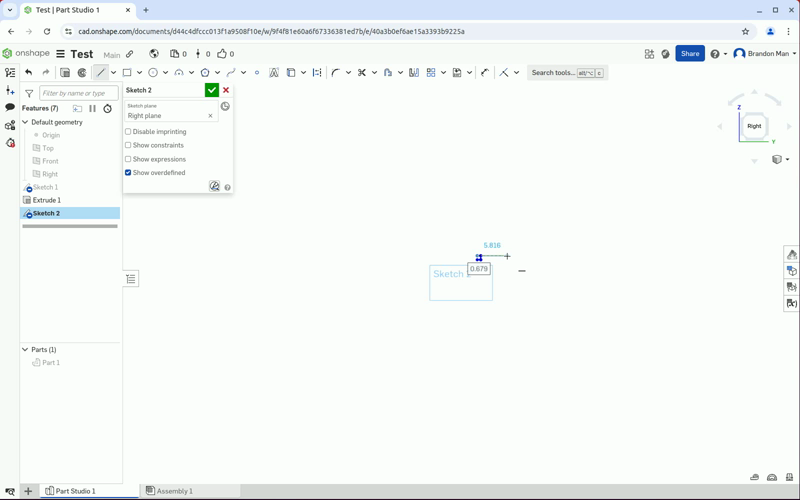
key_down(shift)
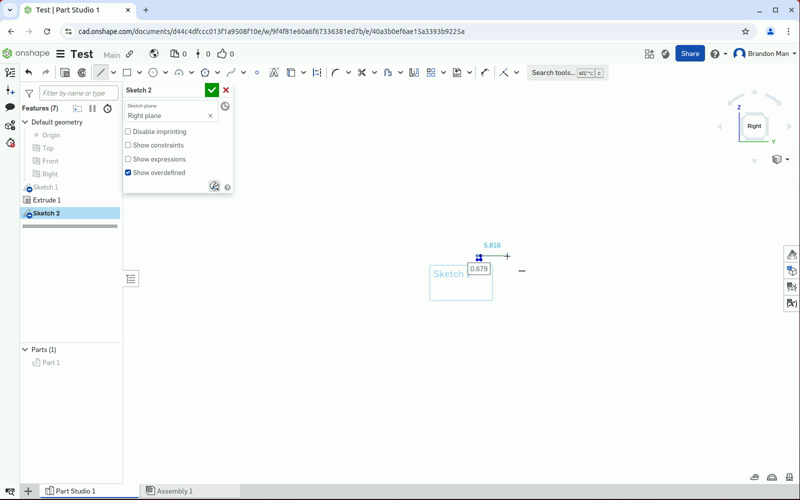
mouse_move(477, 259)
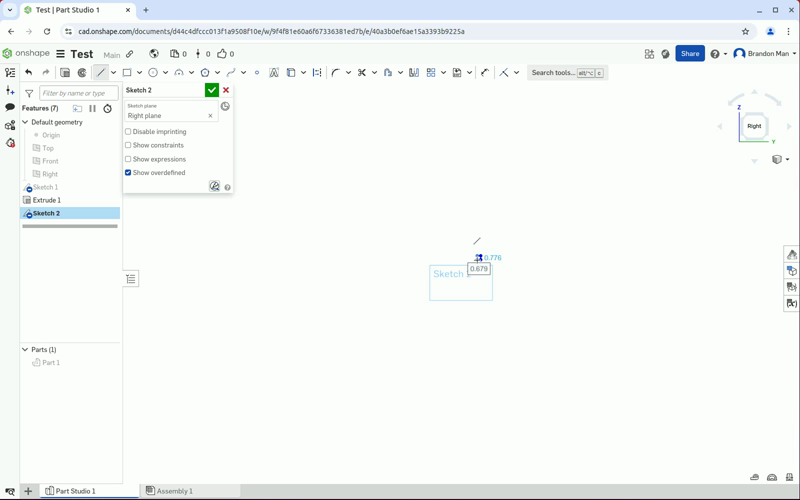
scroll(6)
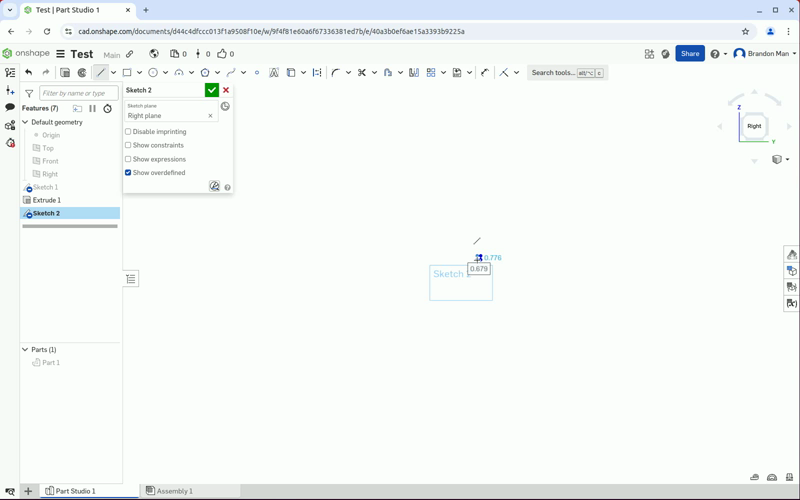
scroll(6)
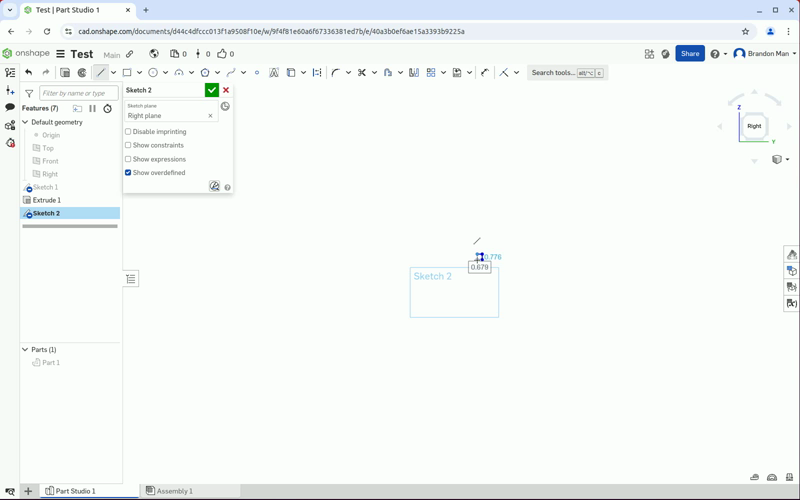
scroll(6)
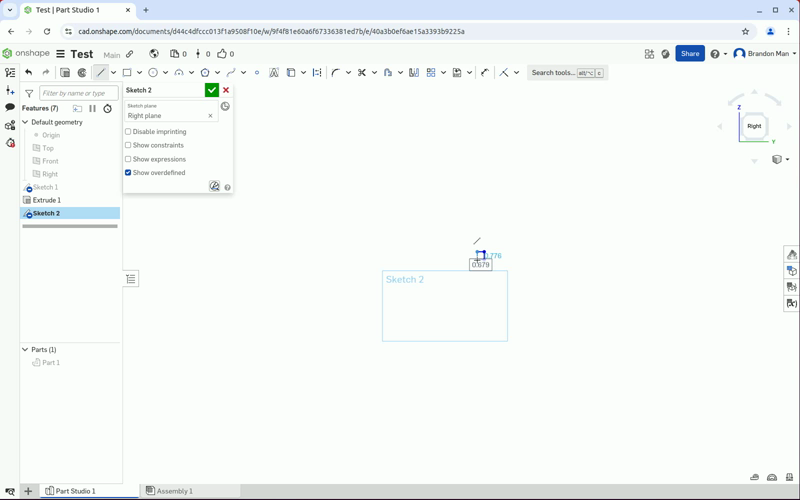
scroll(6)
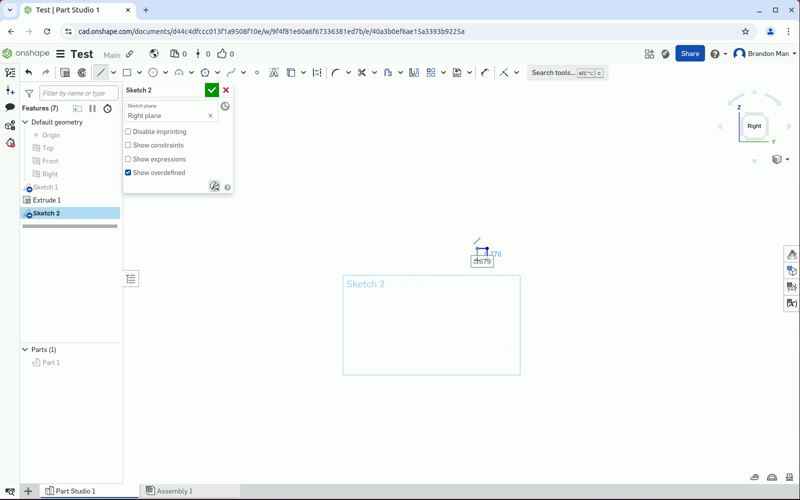
scroll(6)
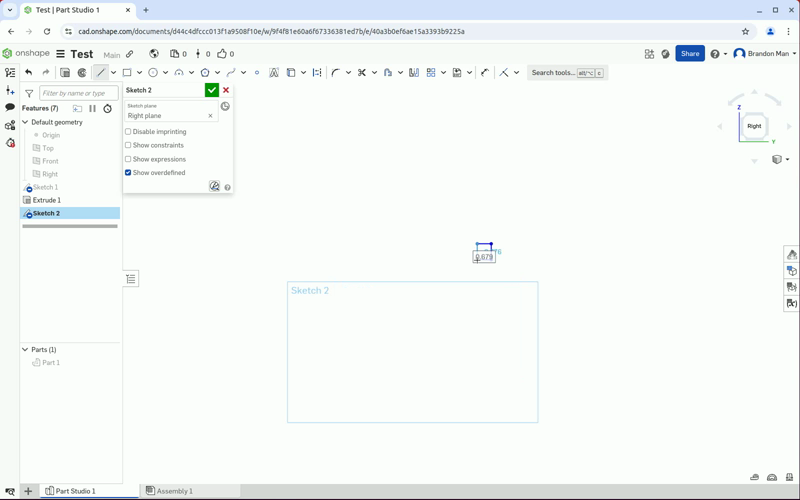
scroll(6)
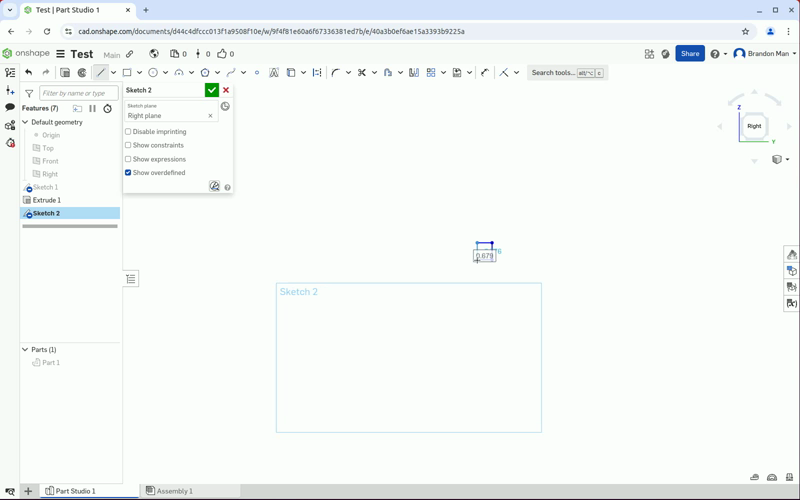
scroll(6)
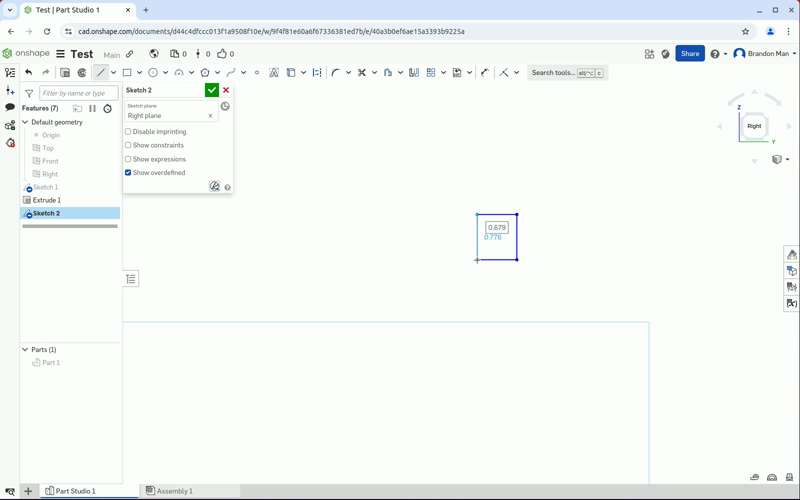
key_up(shift)
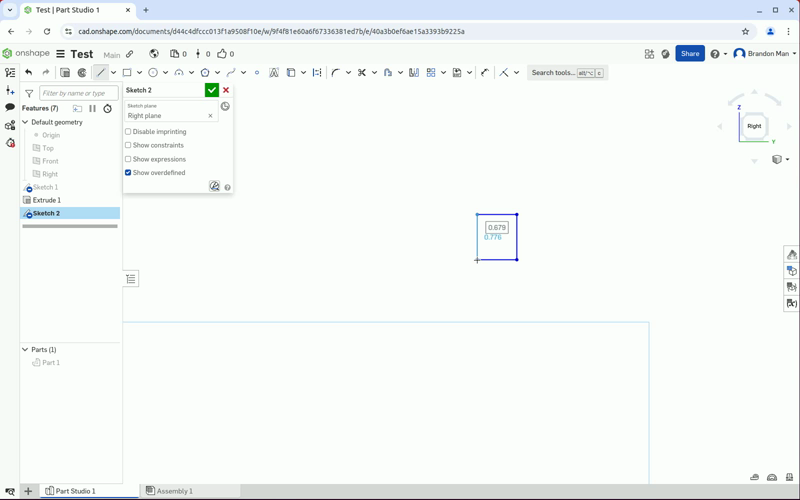
click(477, 259)
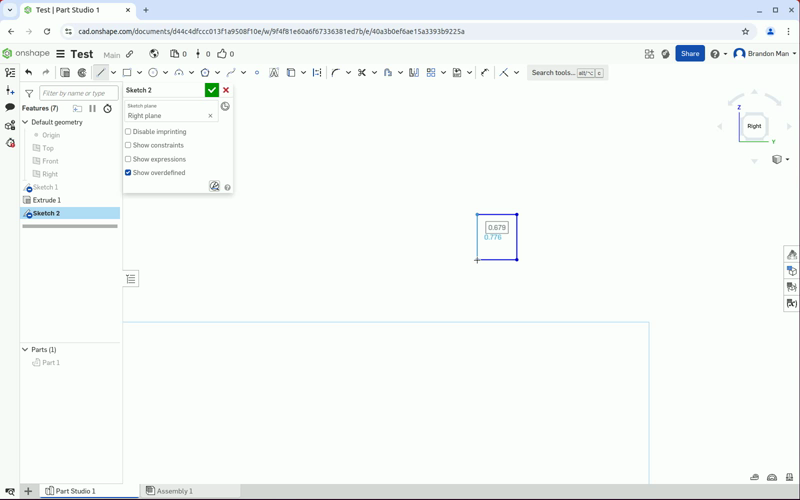
scroll(-6)
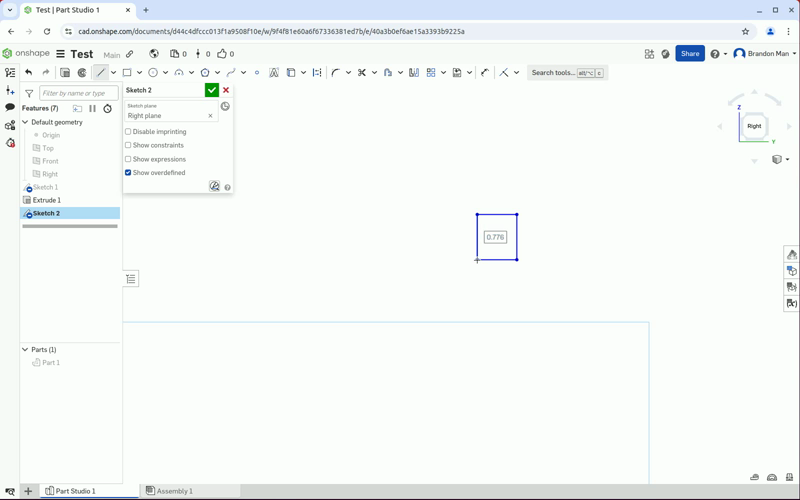
scroll(-6)
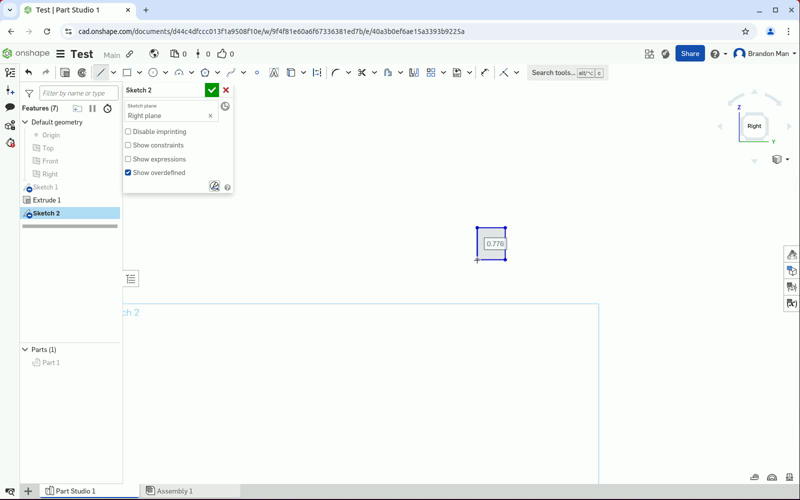
scroll(-6)
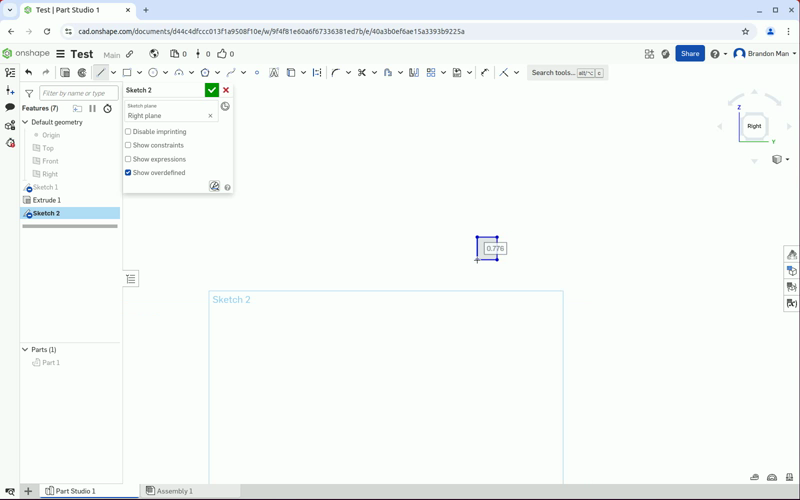
scroll(-6)
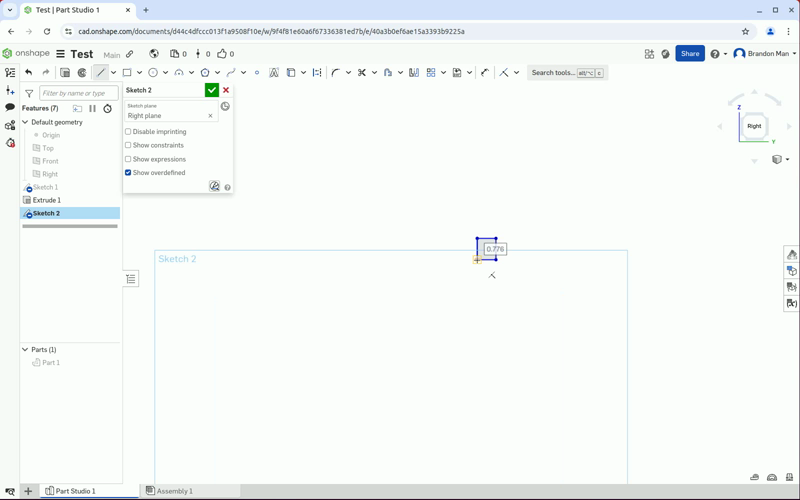
scroll(-6)
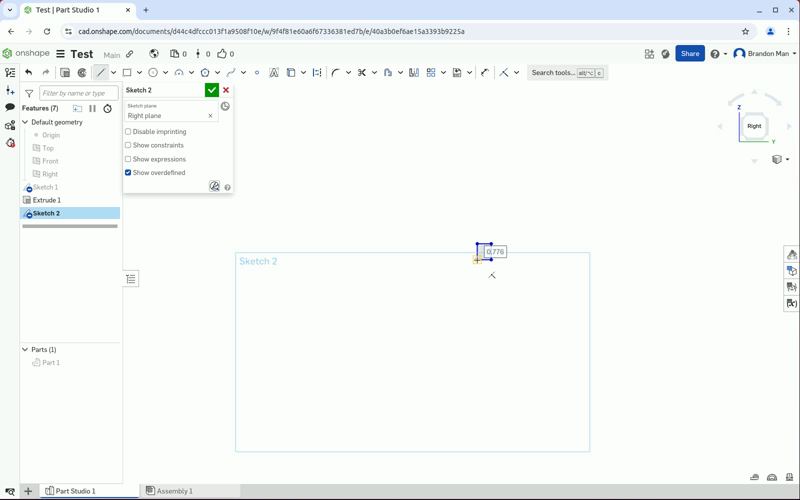
scroll(-6)
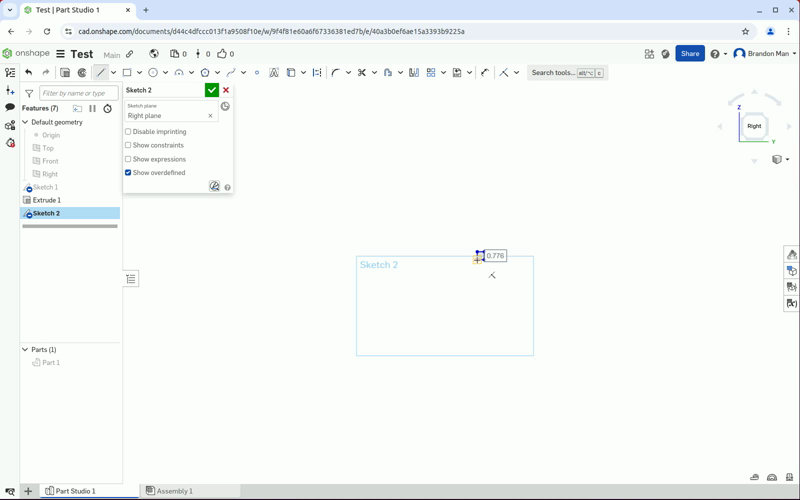
scroll(-6)
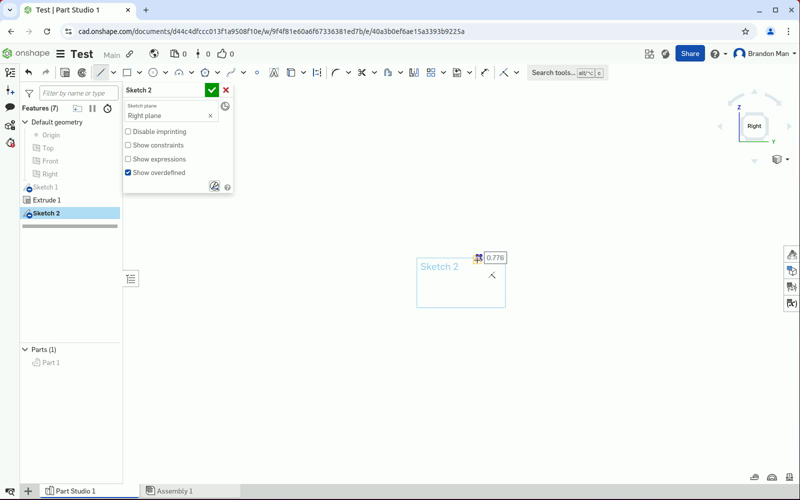
key(esc)
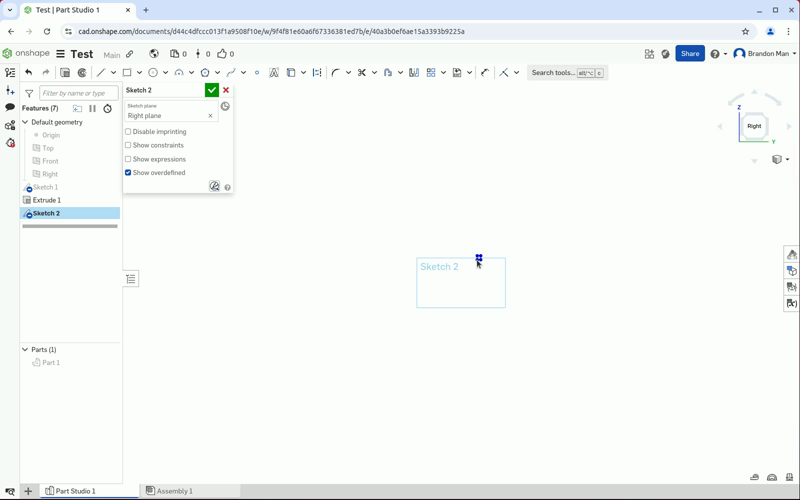
key(l)
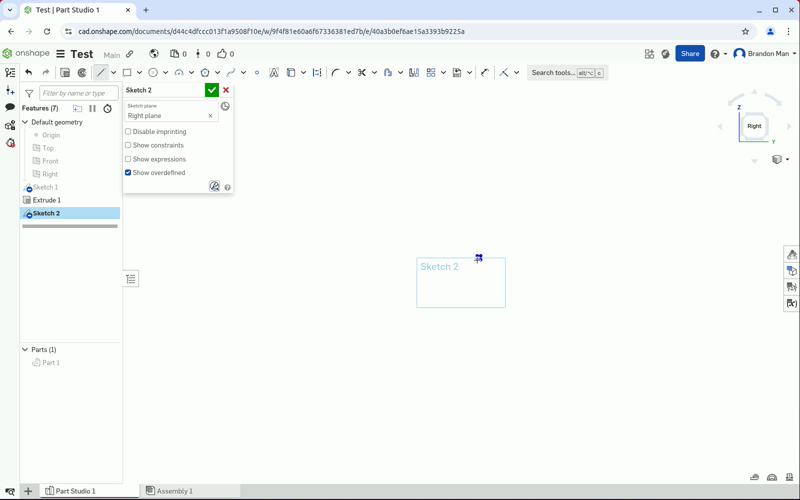
key_down(shift)
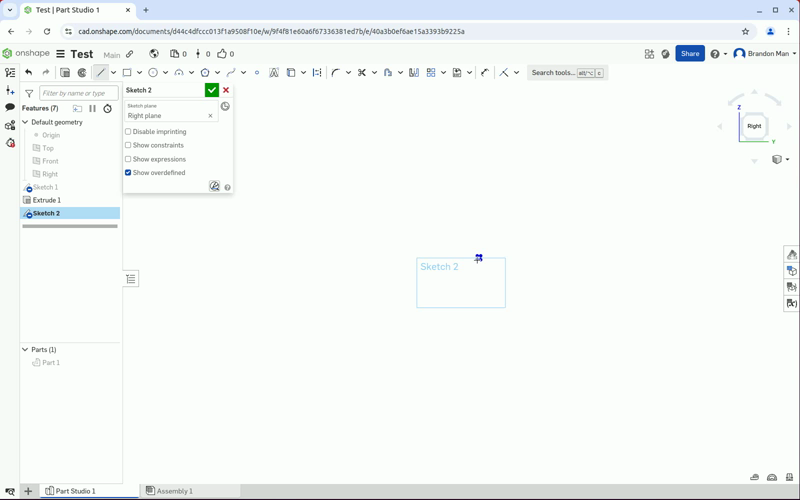
mouse_move(477, 259)
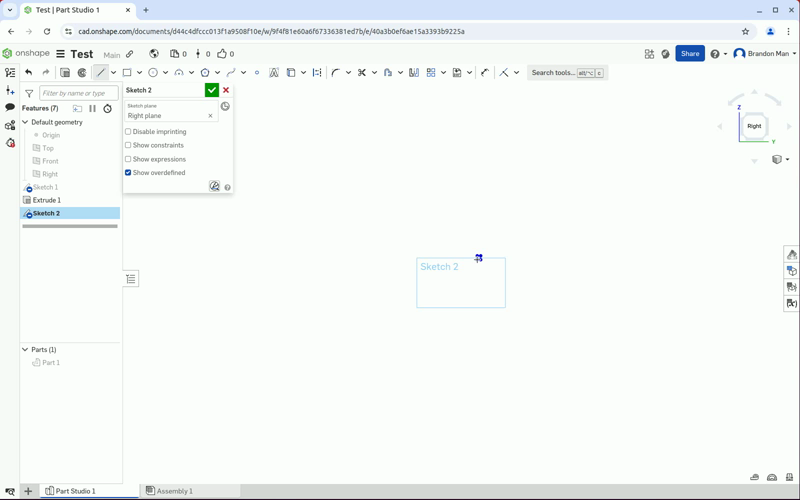
scroll(6)
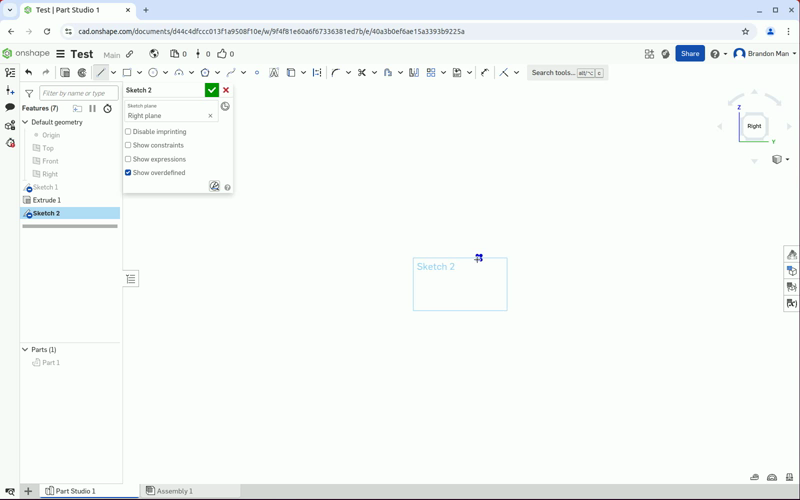
scroll(6)
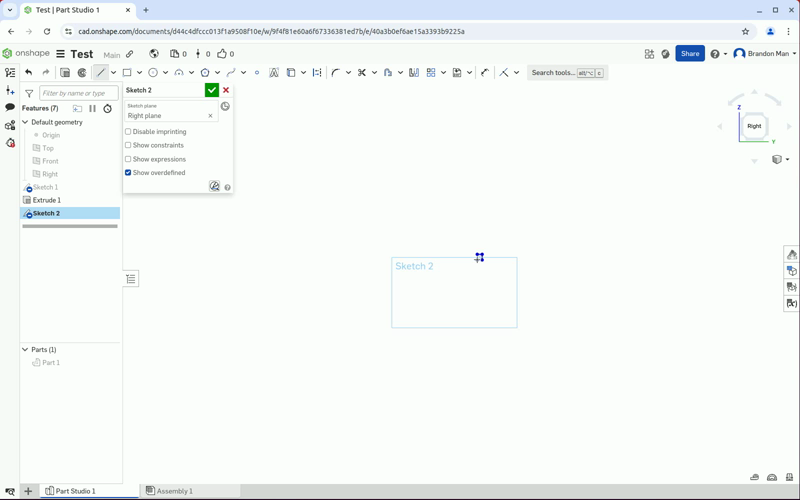
scroll(6)
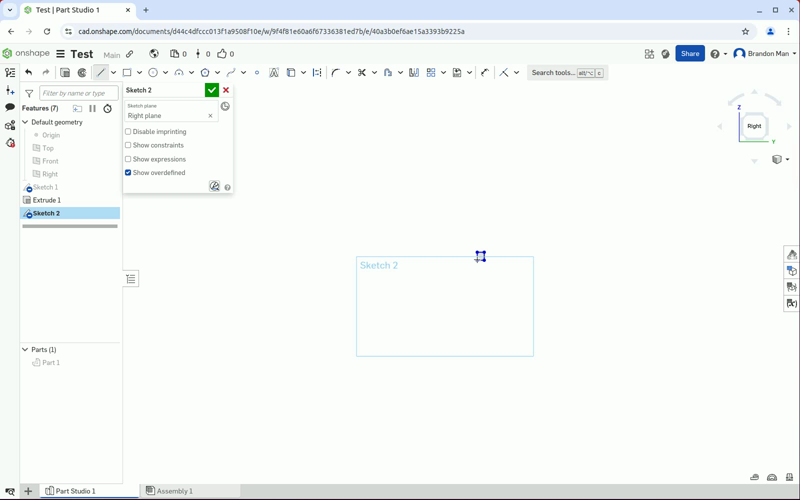
scroll(6)
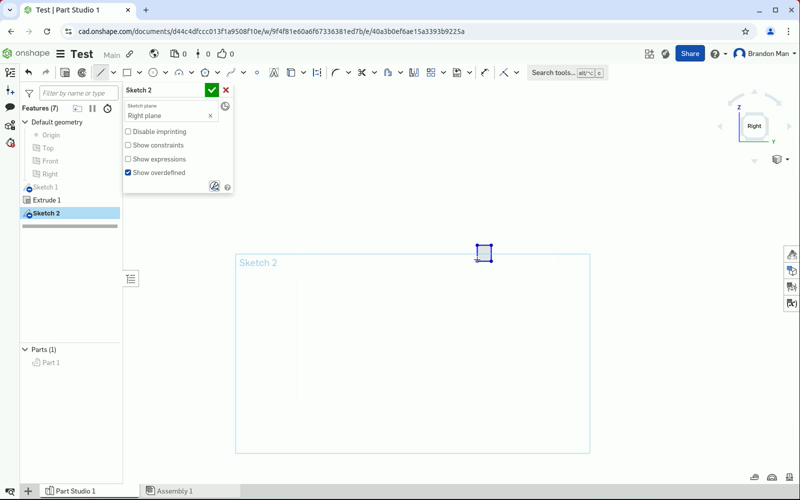
scroll(6)
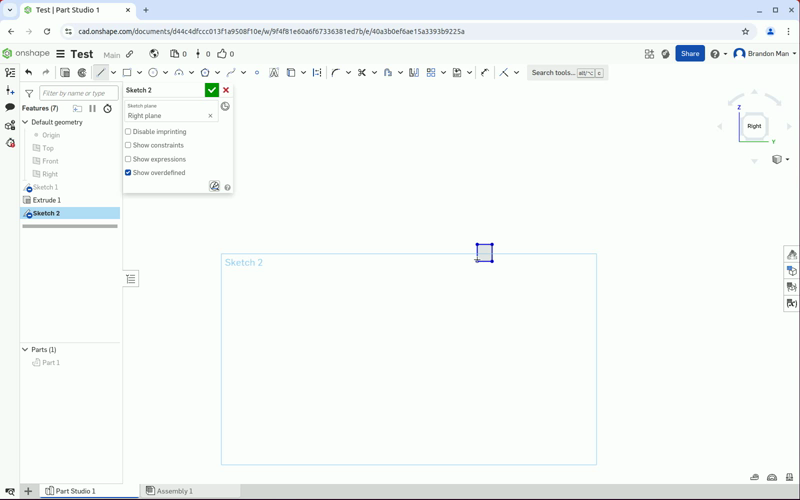
scroll(6)
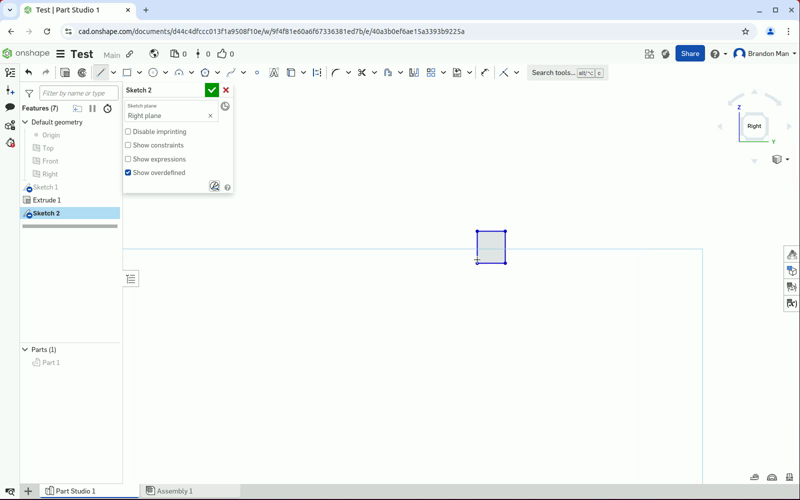
scroll(6)
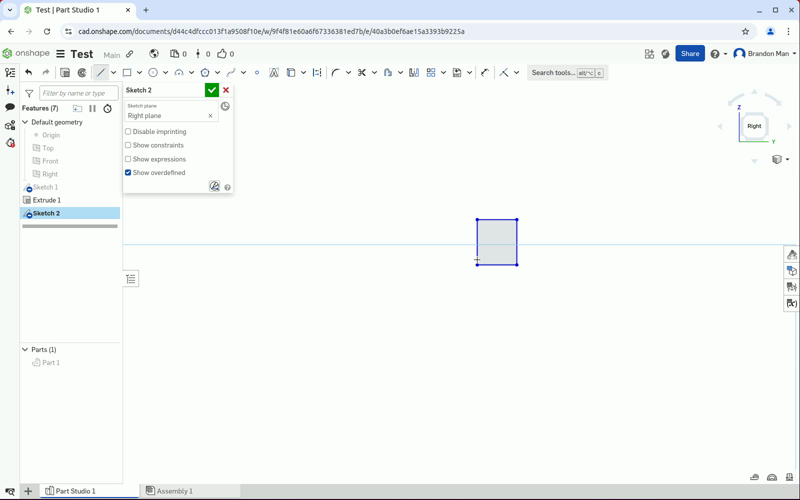
click(477, 259)
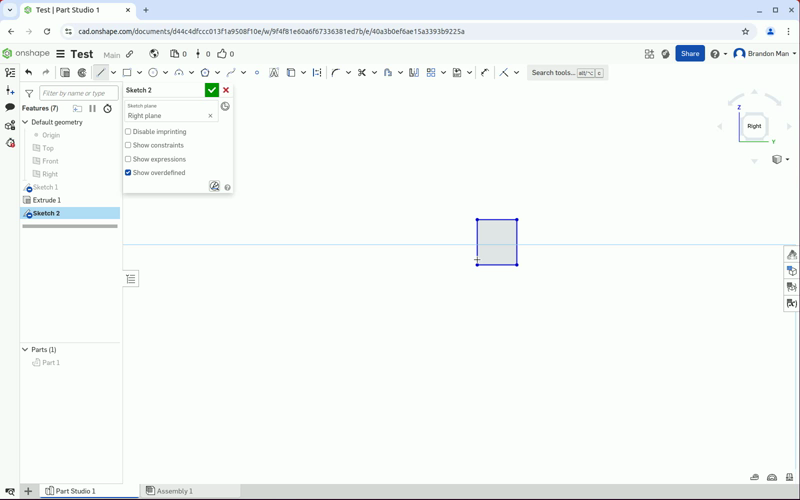
scroll(-6)
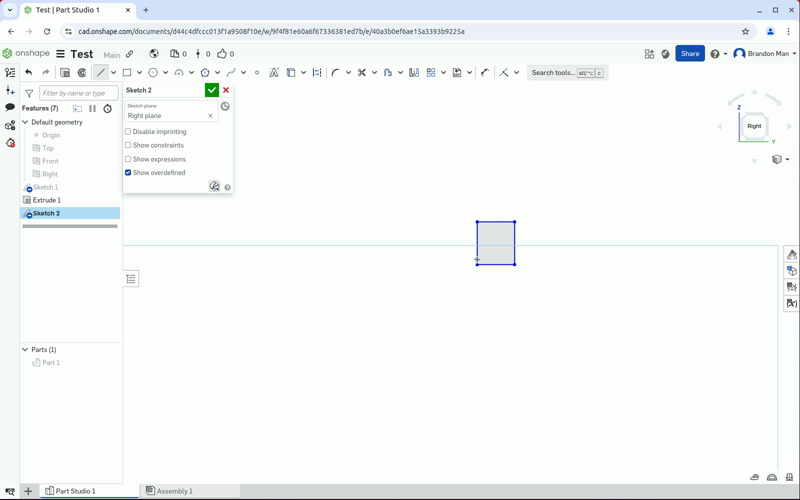
scroll(-6)
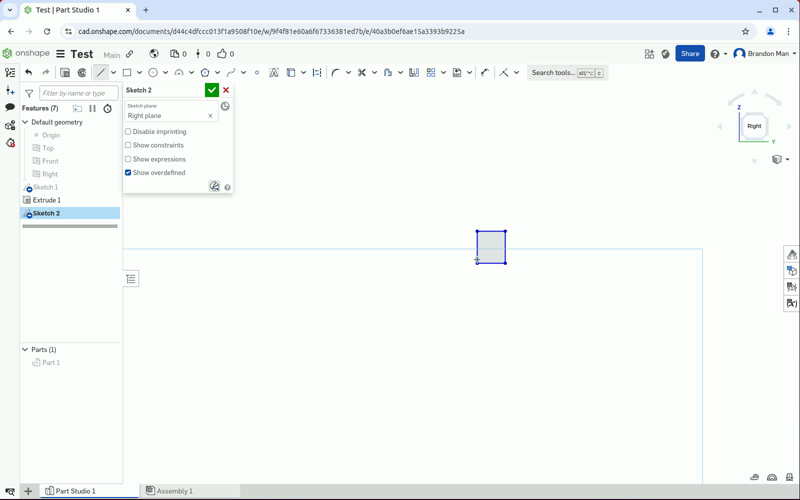
scroll(-6)
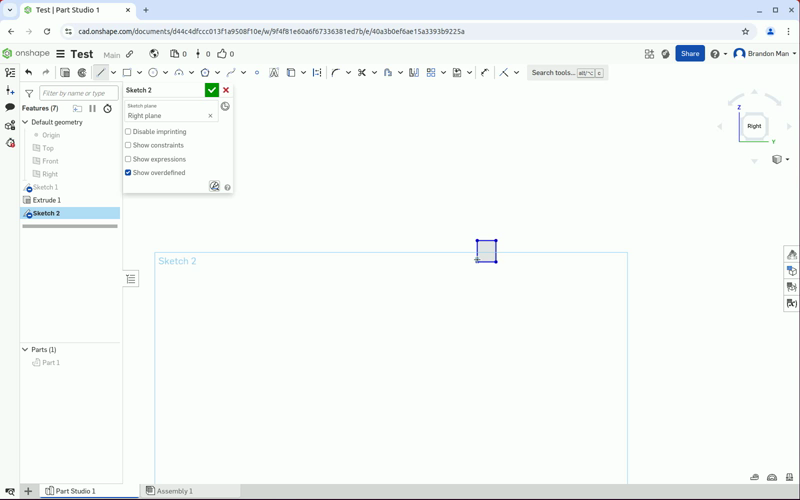
scroll(-6)
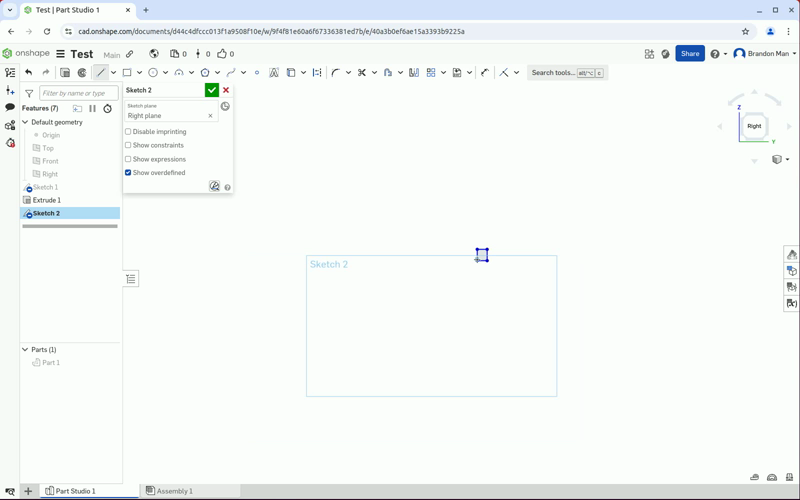
scroll(-6)
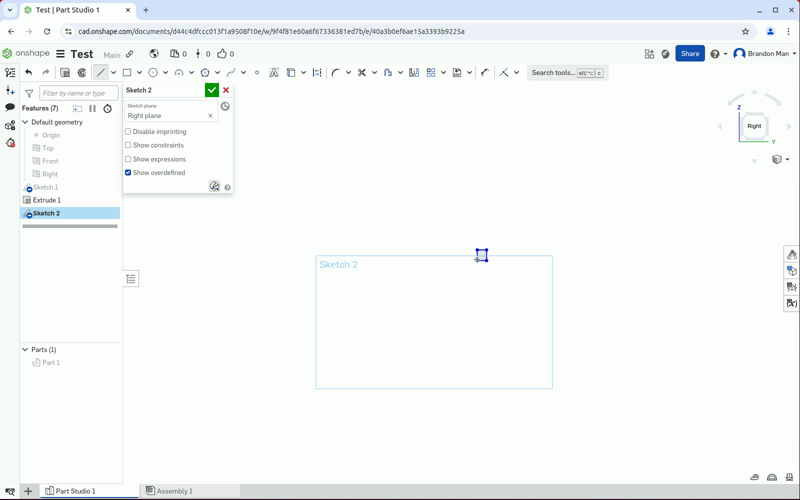
scroll(-6)
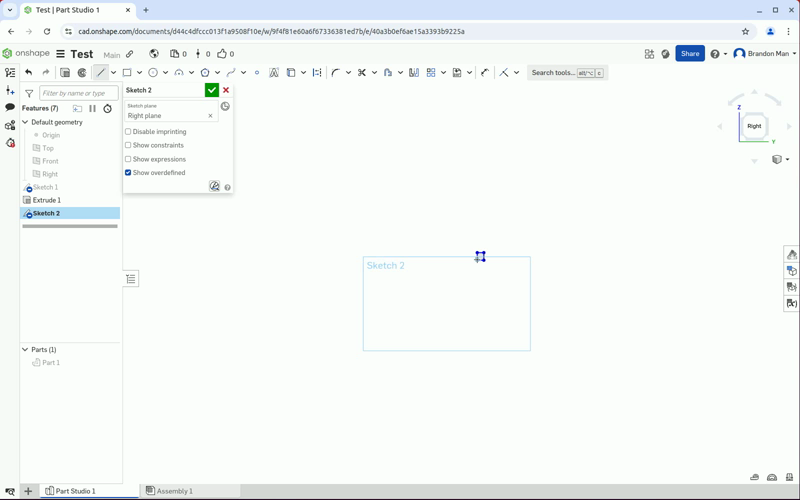
scroll(-6)
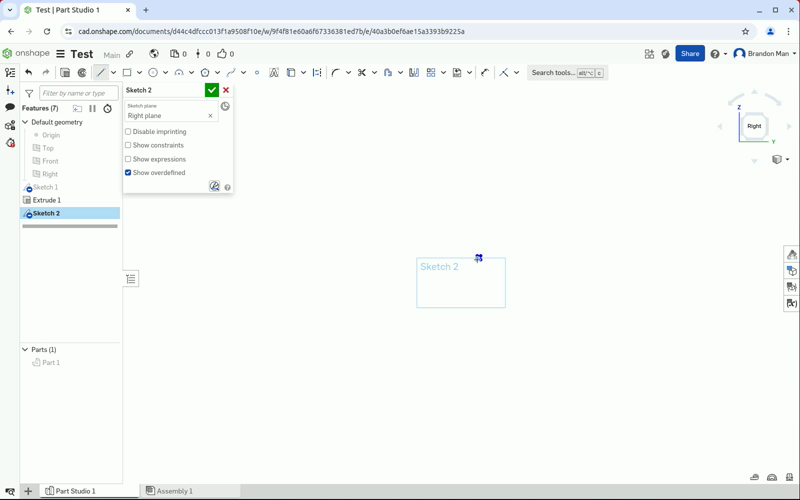
key_up(shift)
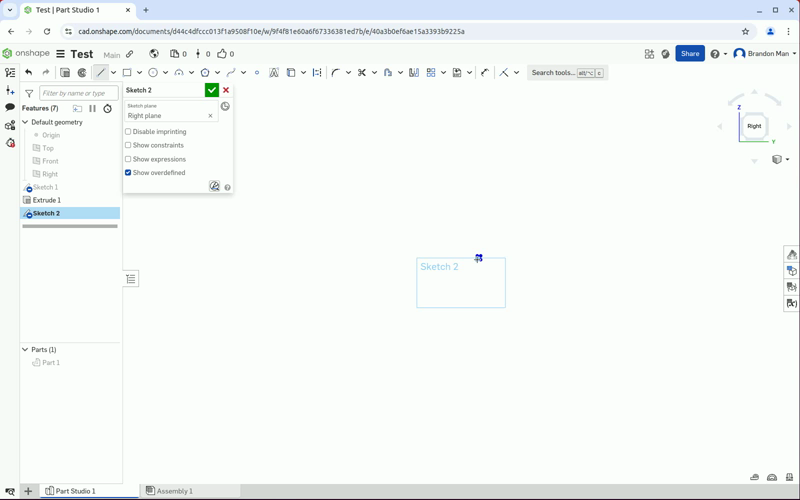
key_down(shift)
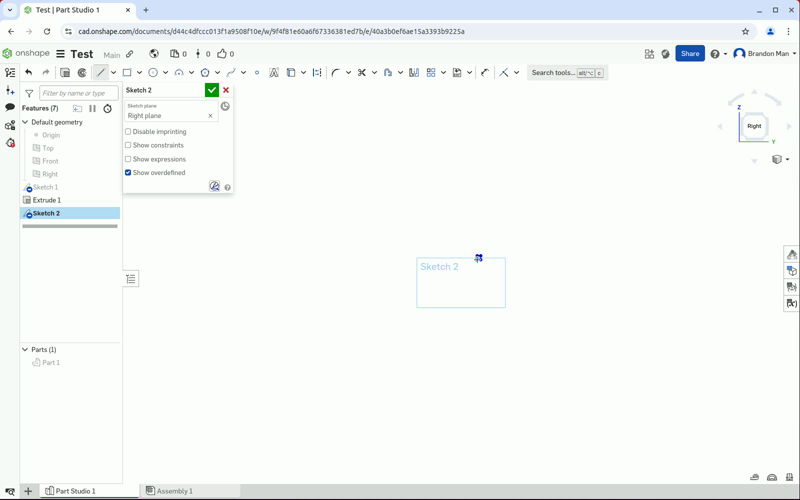
mouse_move(507, 259)
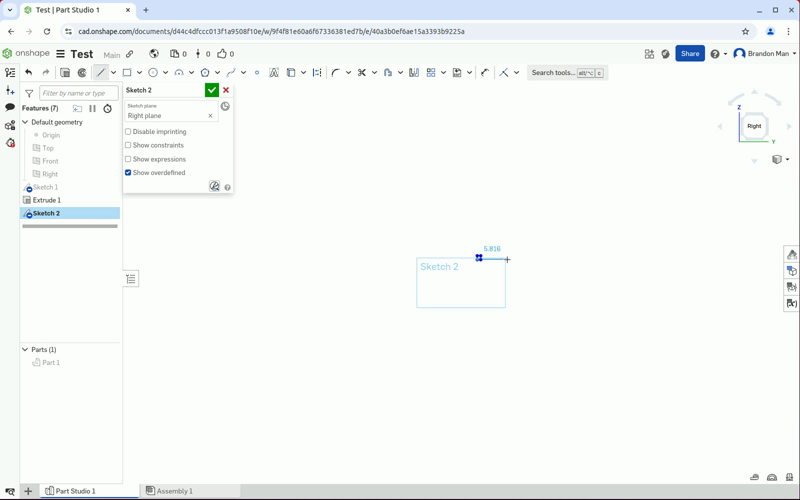
mouse_move(480, 259)
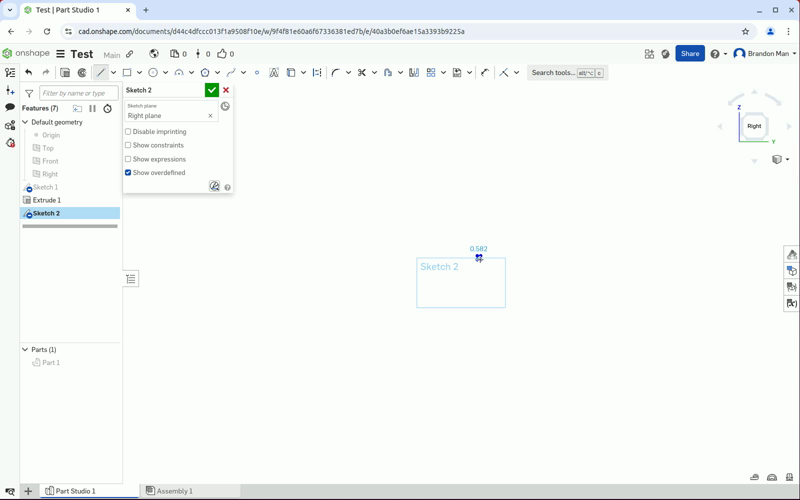
scroll(6)
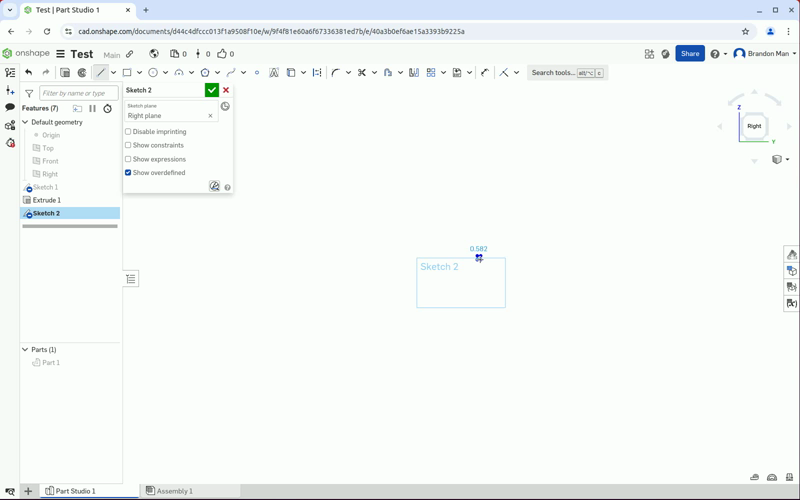
scroll(6)
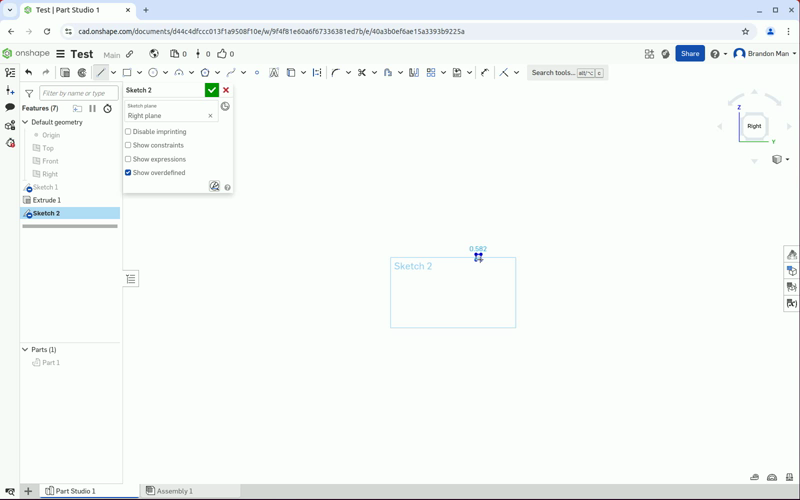
scroll(6)
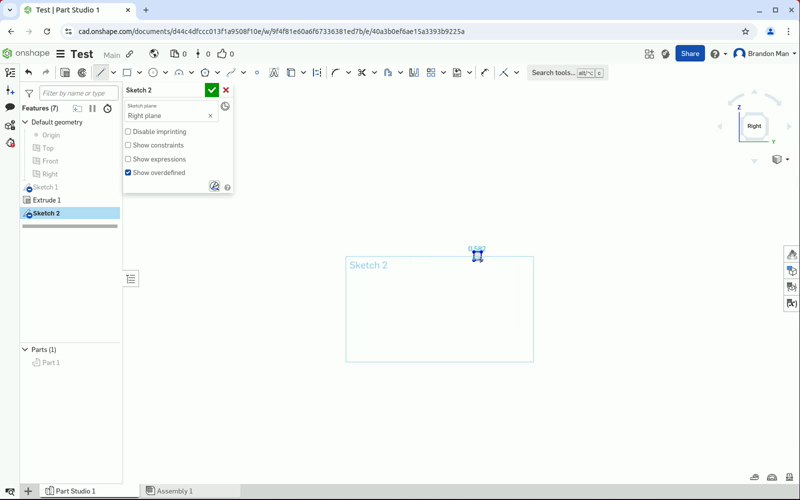
scroll(6)
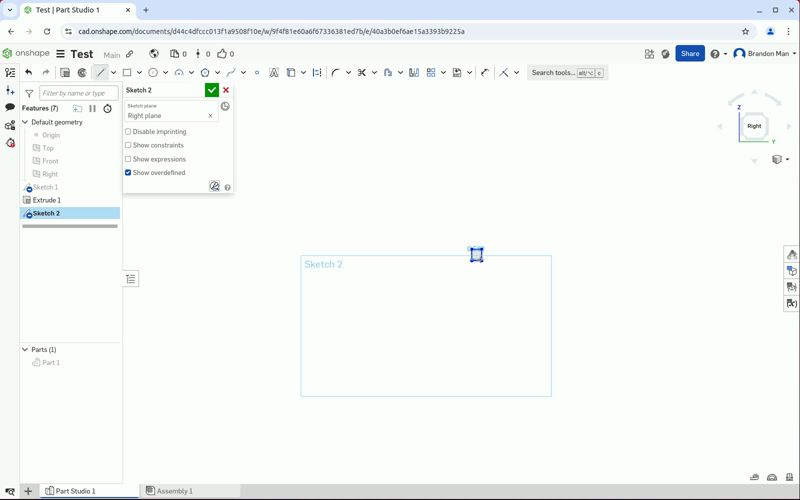
scroll(6)
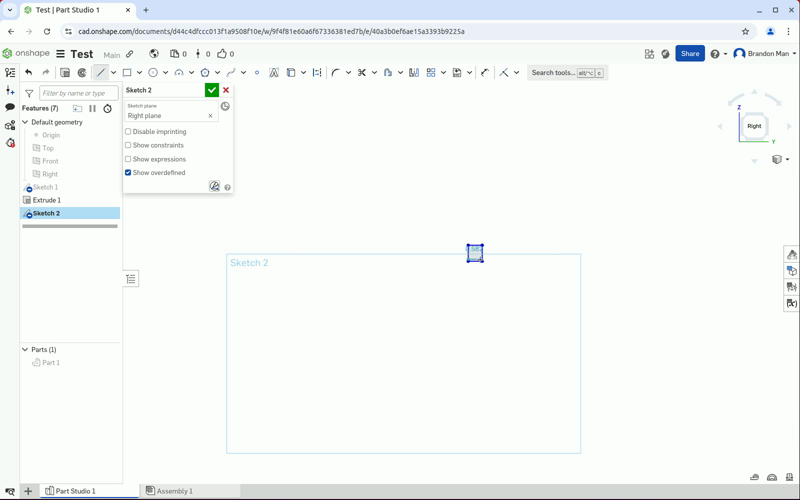
scroll(6)
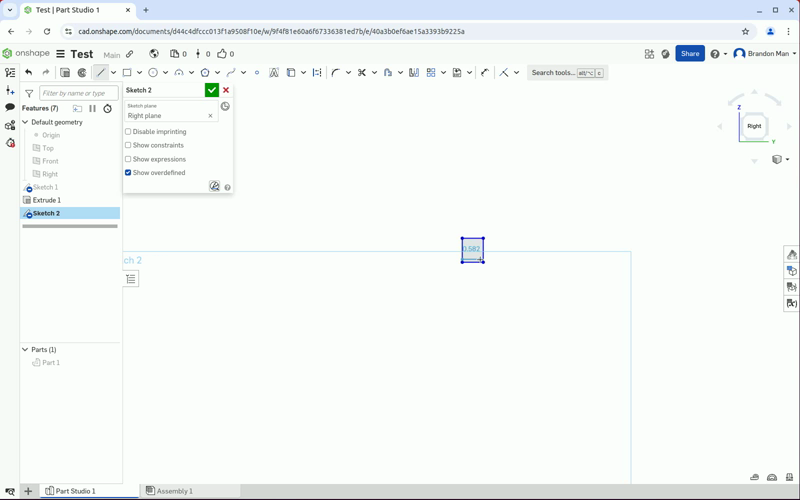
scroll(6)
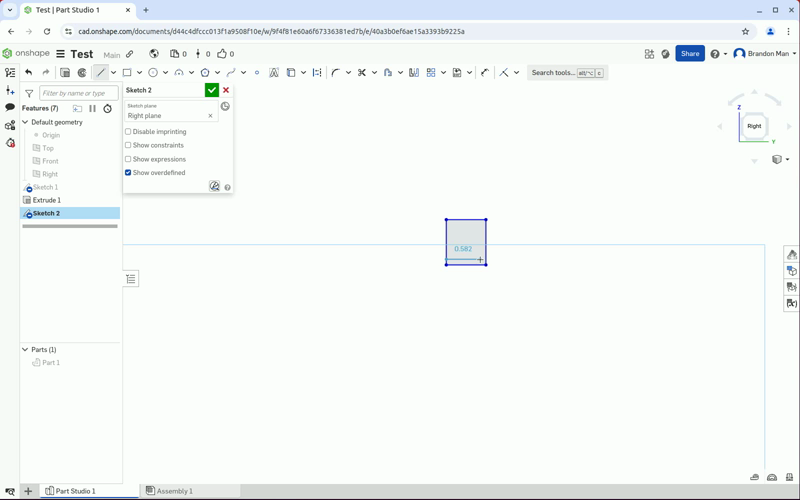
click(480, 259)
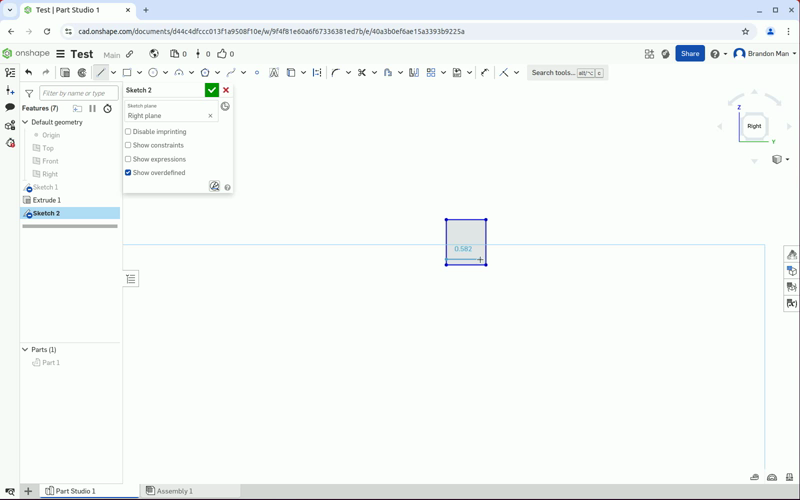
scroll(-6)
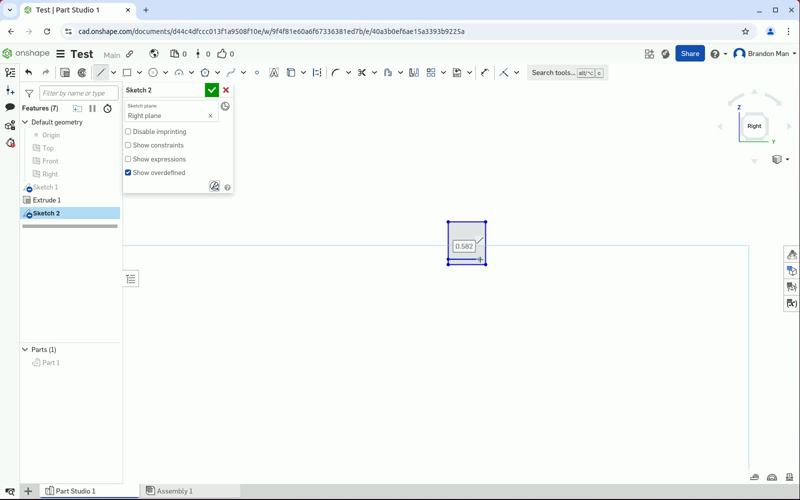
scroll(-6)
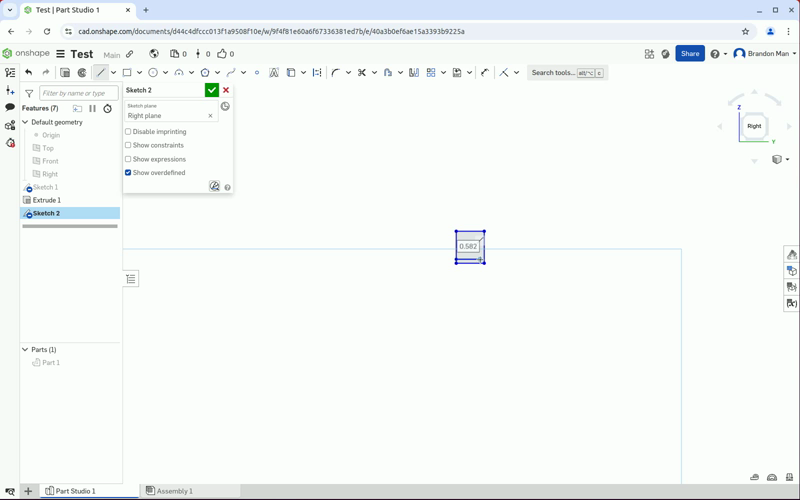
scroll(-6)
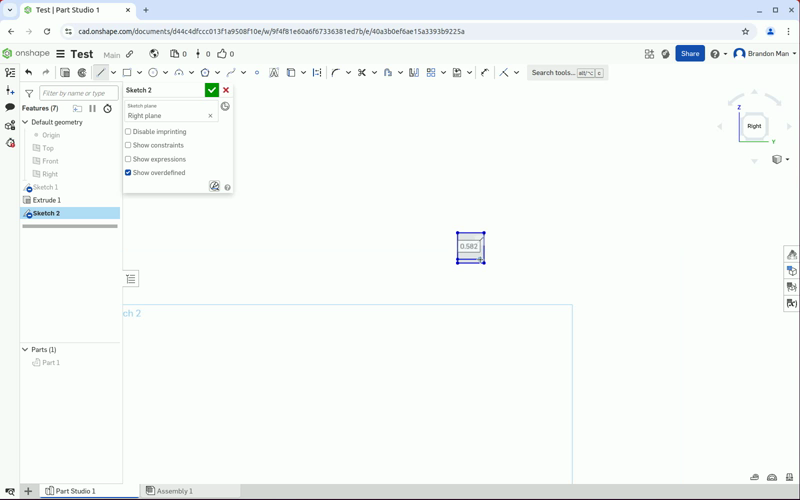
scroll(-6)
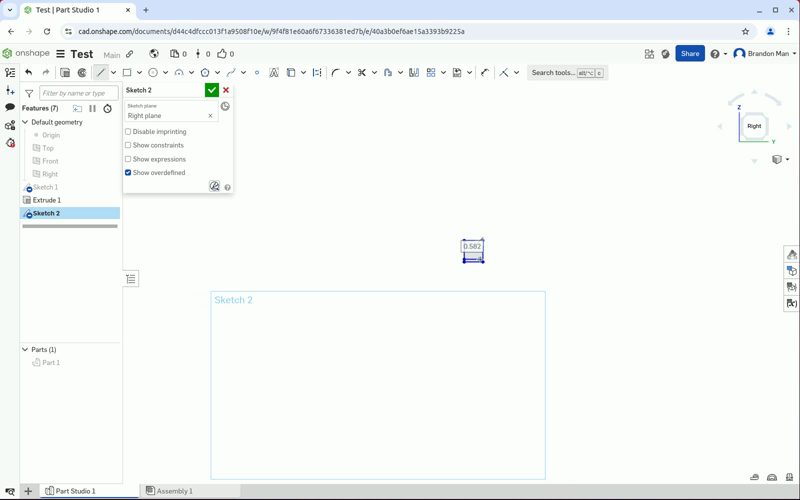
scroll(-6)
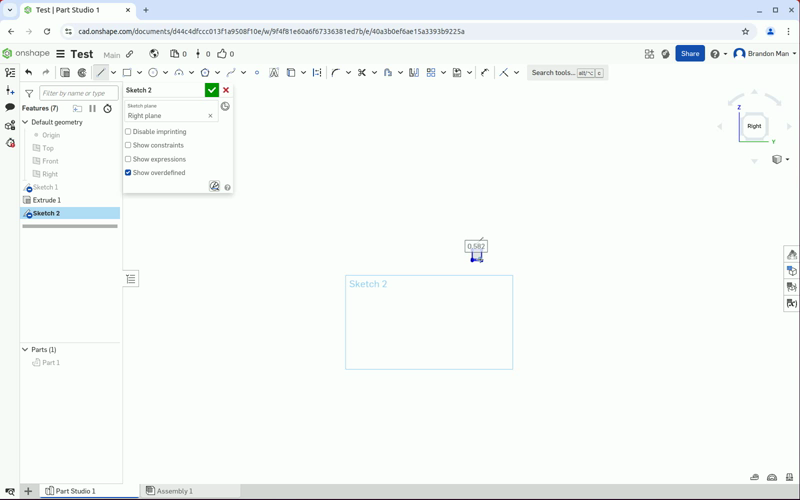
scroll(-6)
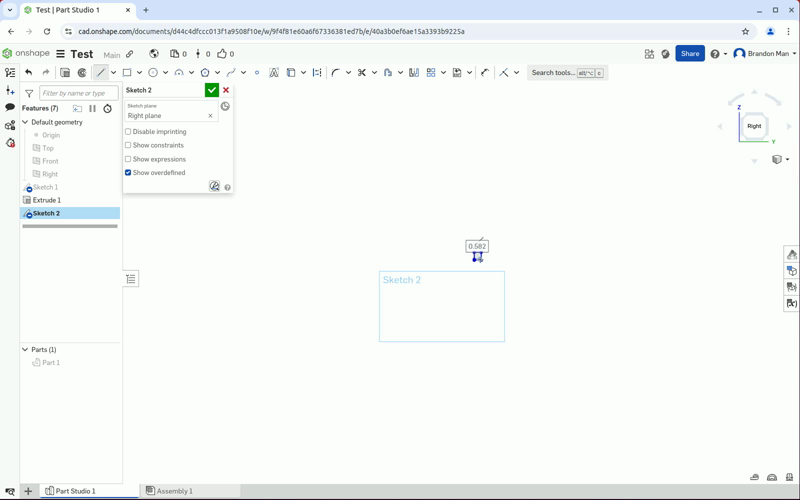
scroll(-6)
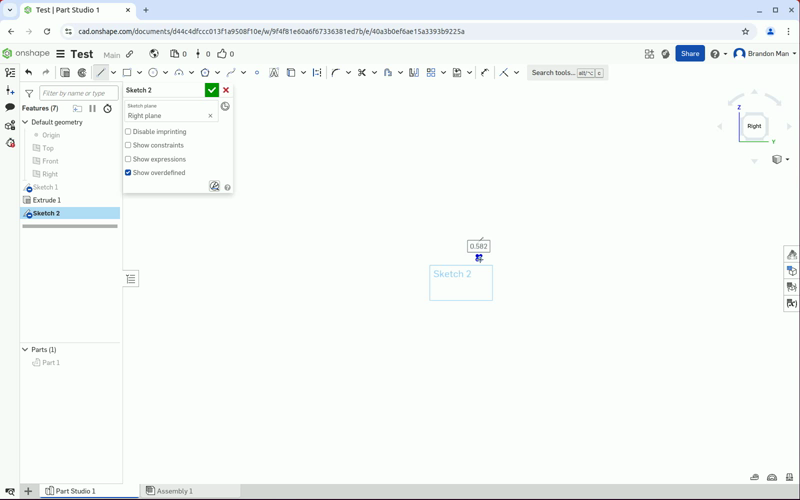
key_up(shift)
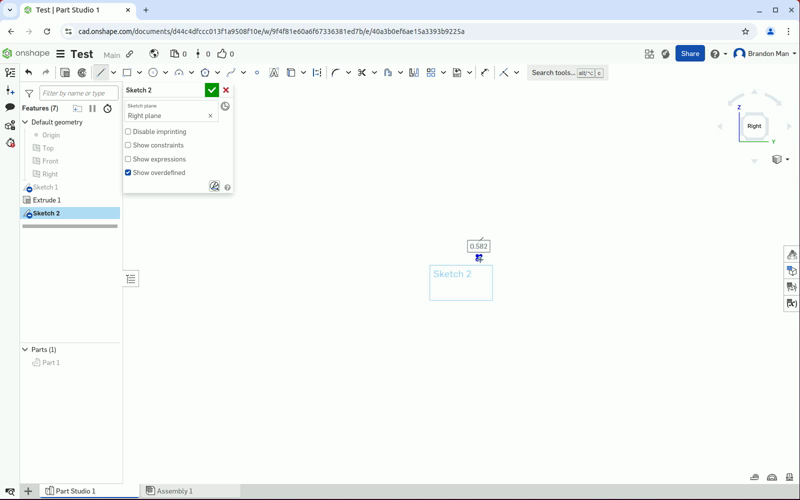
key_down(shift)
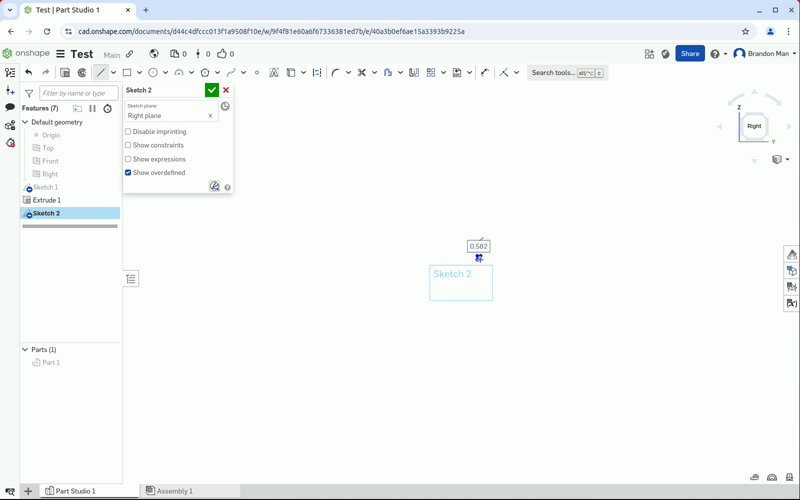
mouse_move(510, 259)
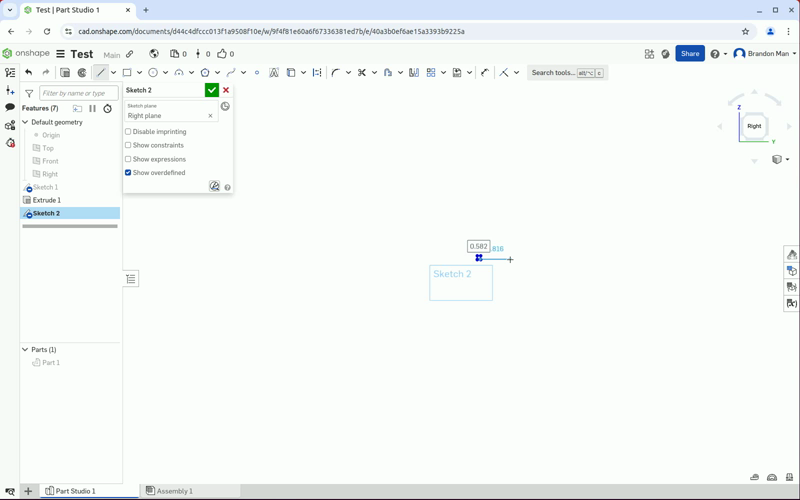
mouse_move(480, 256)
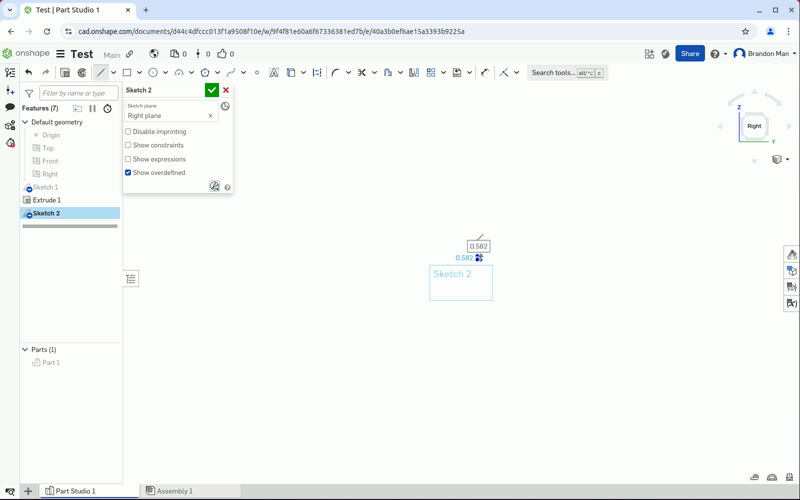
scroll(6)
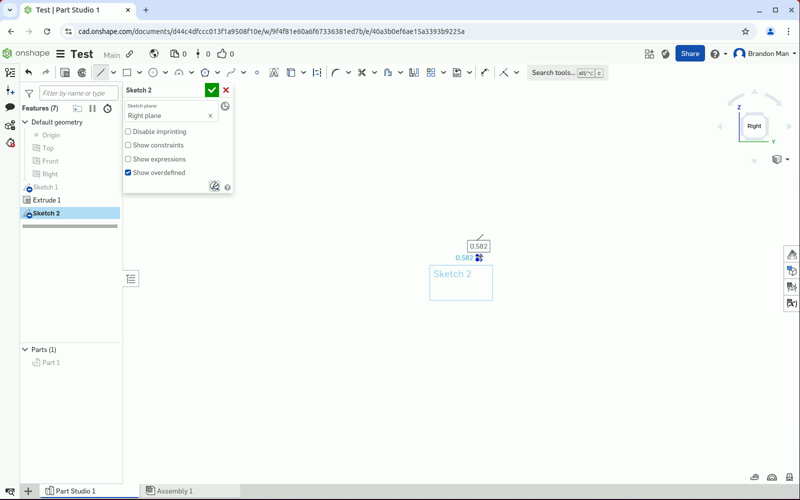
scroll(6)
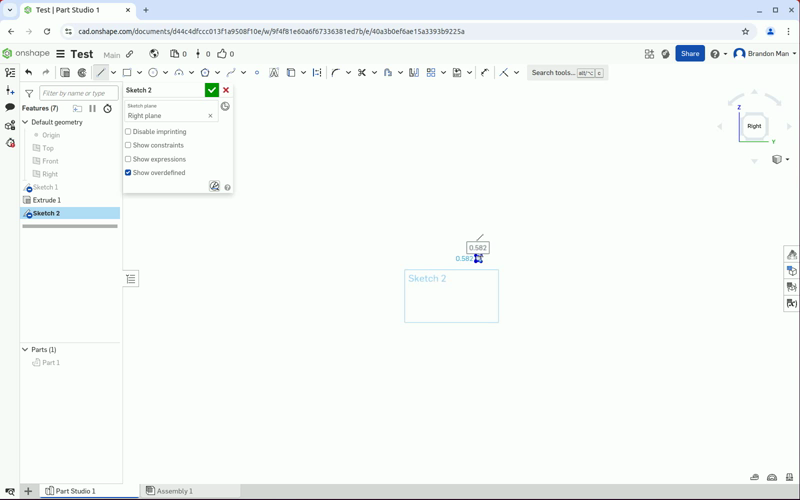
scroll(6)
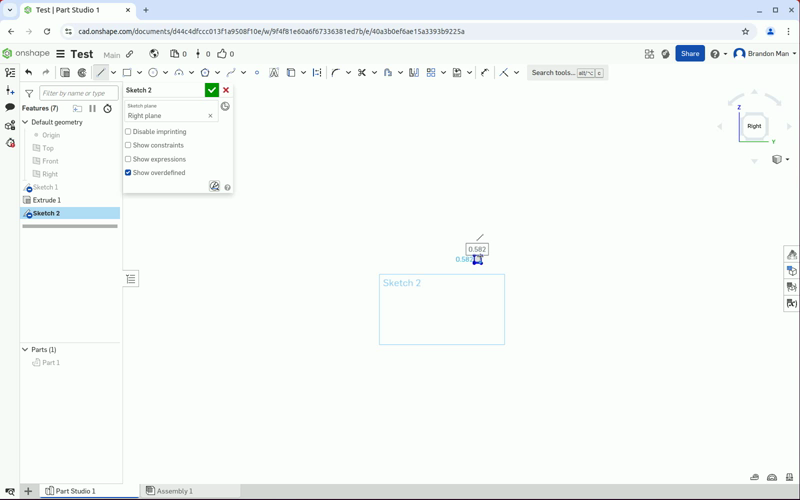
scroll(6)
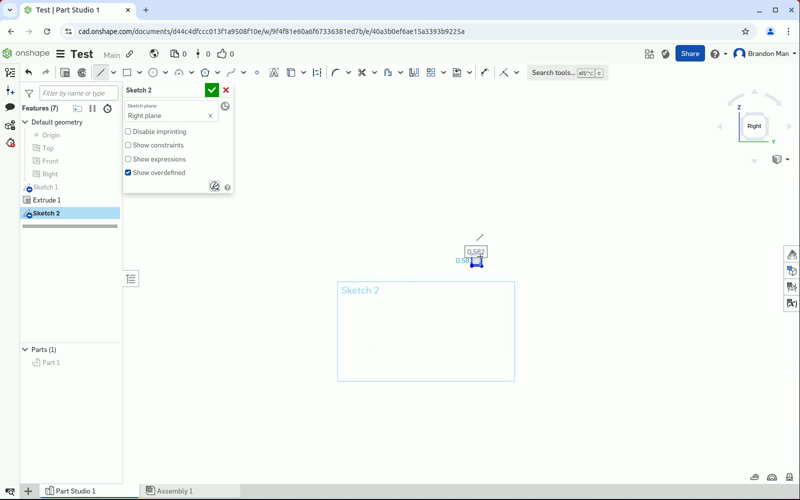
scroll(6)
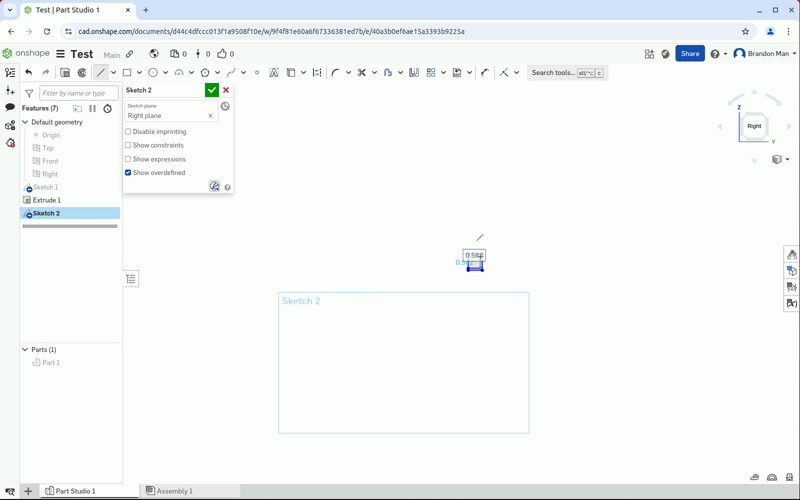
scroll(6)
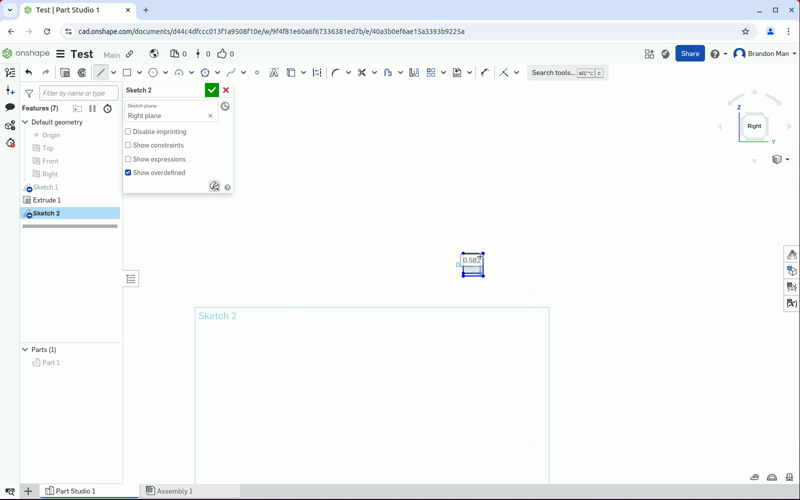
scroll(6)
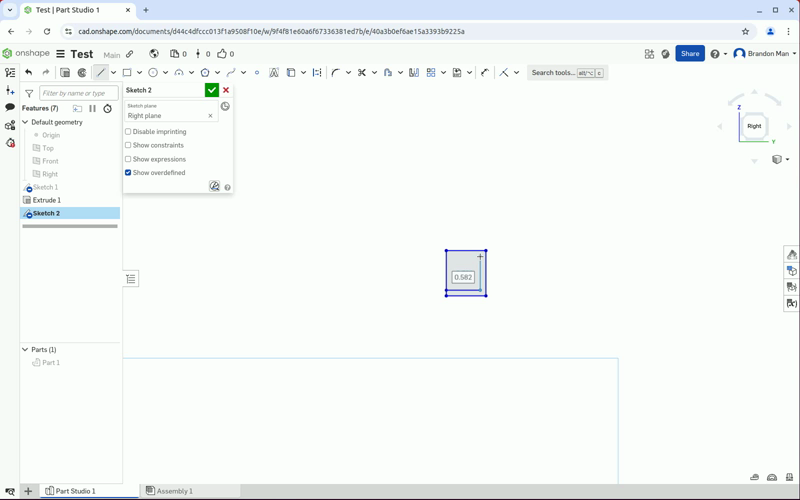
click(480, 256)
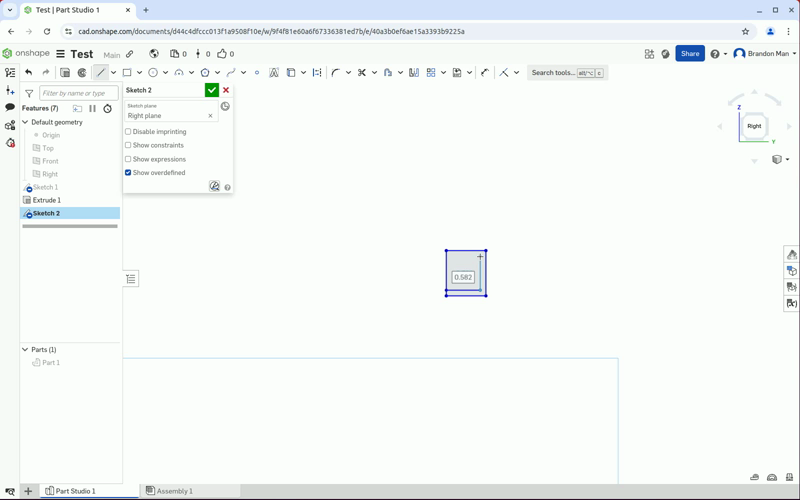
scroll(-6)
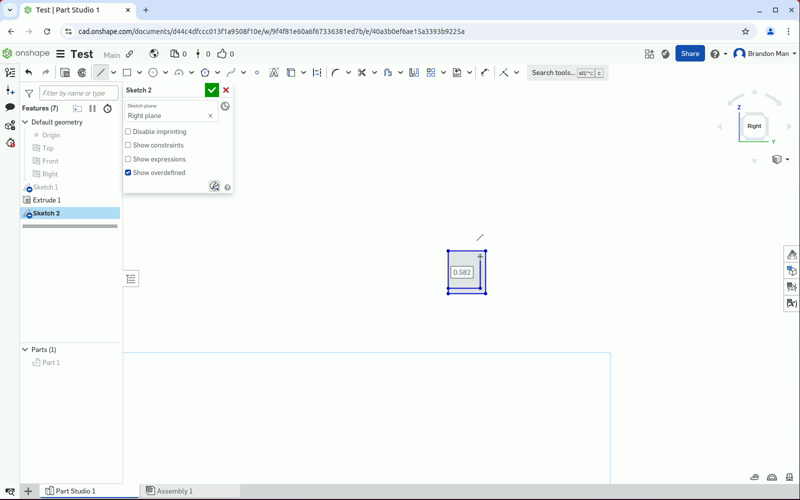
scroll(-6)
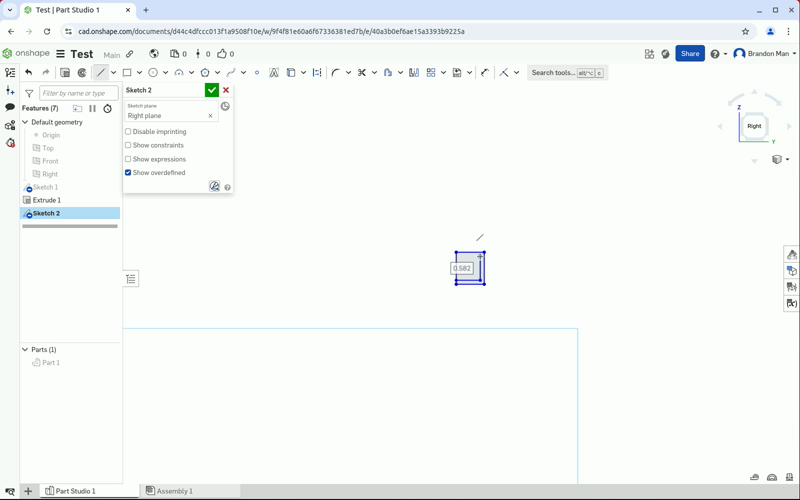
scroll(-6)
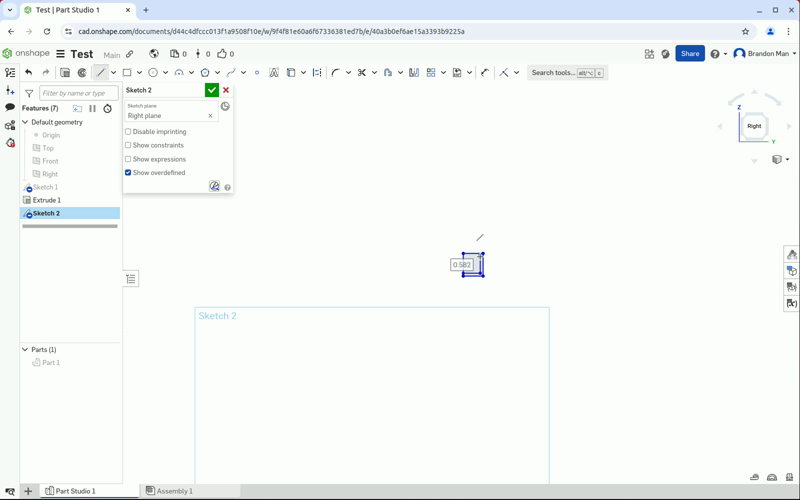
scroll(-6)
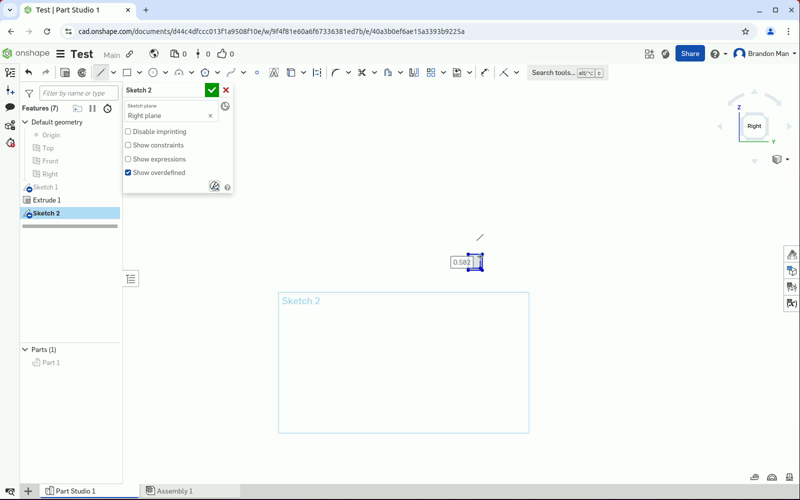
scroll(-6)
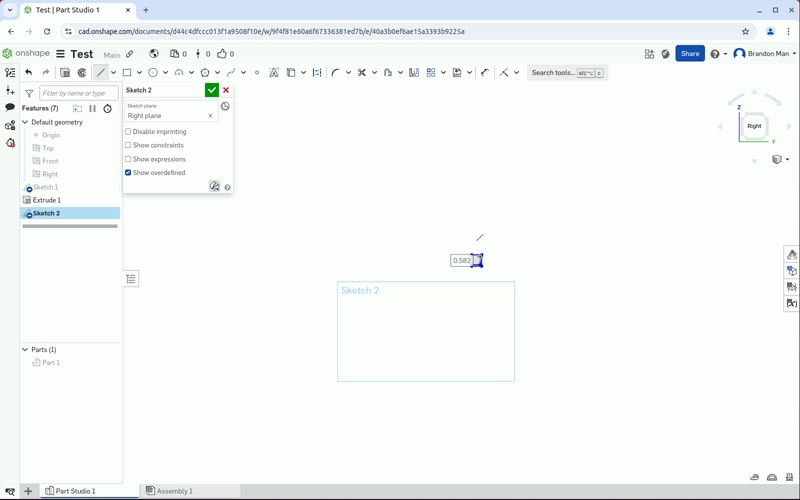
scroll(-6)
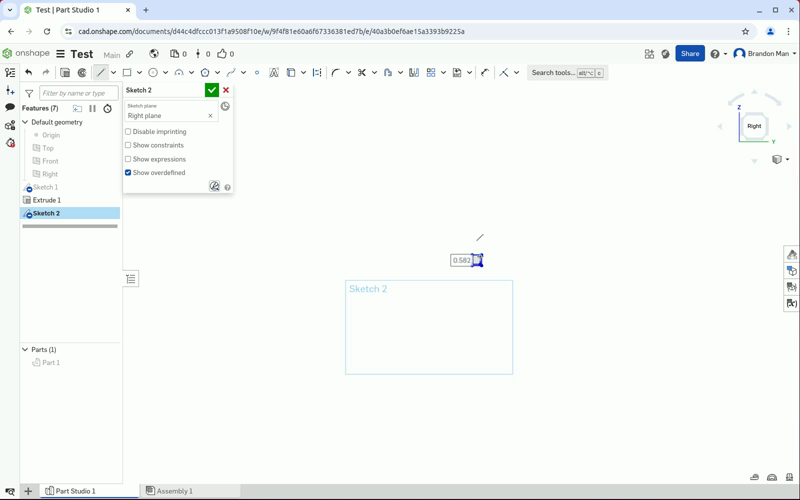
scroll(-6)
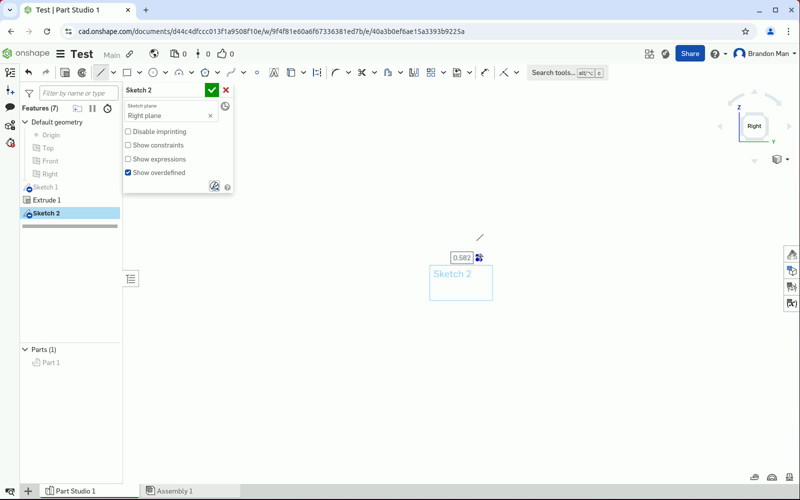
key_up(shift)
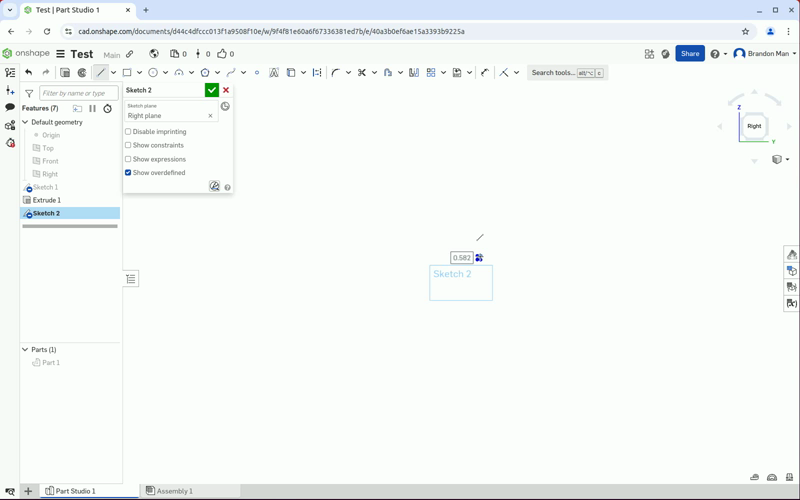
key_down(shift)
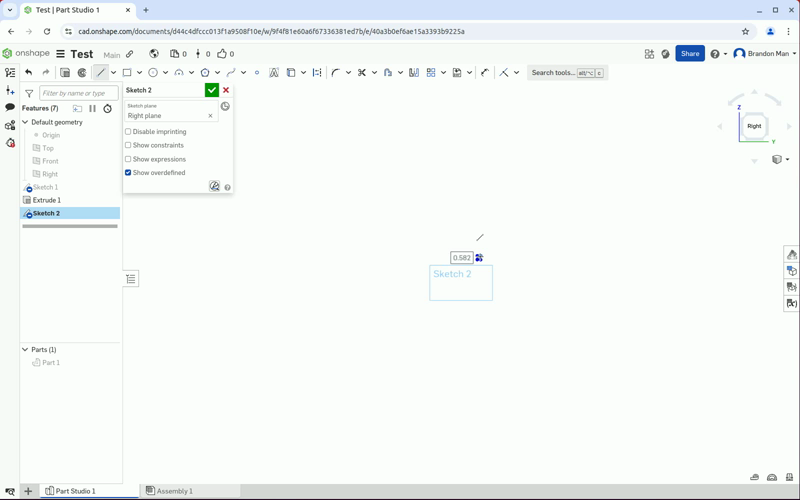
mouse_move(510, 256)
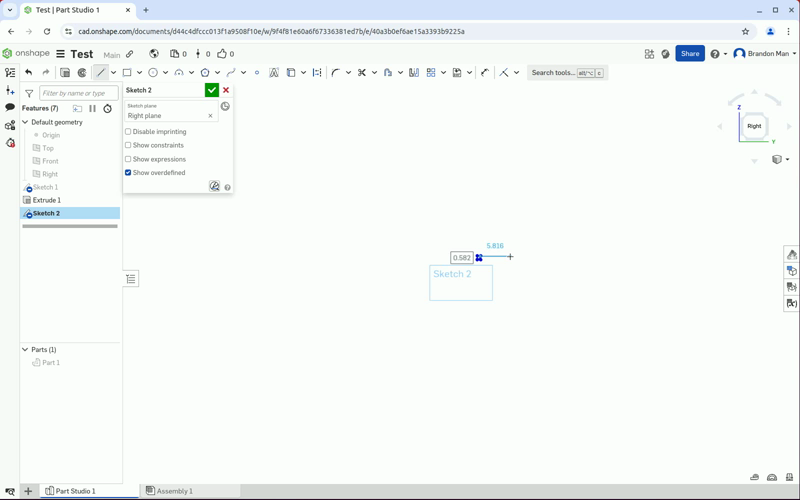
mouse_move(477, 256)
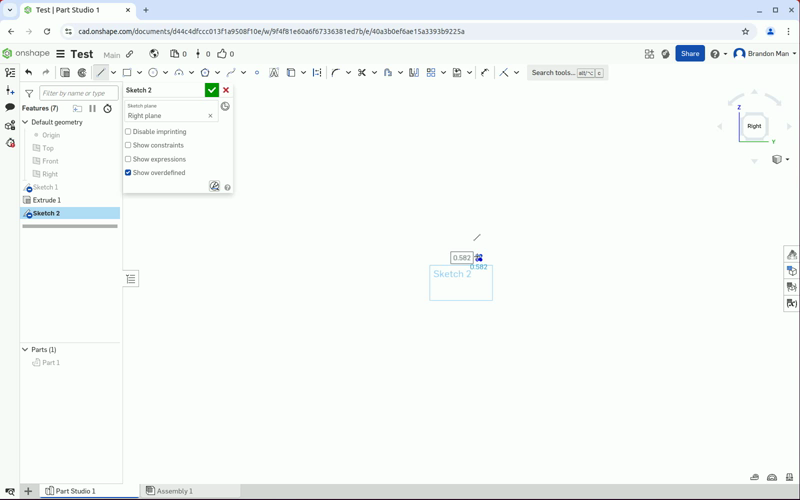
scroll(6)
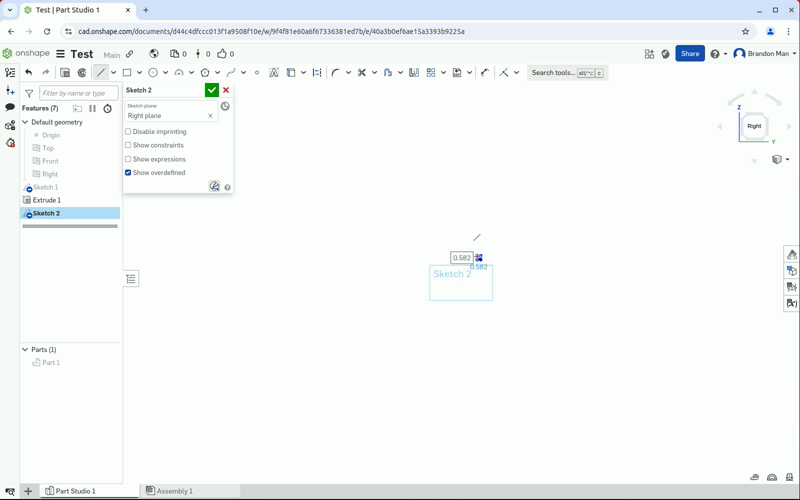
scroll(6)
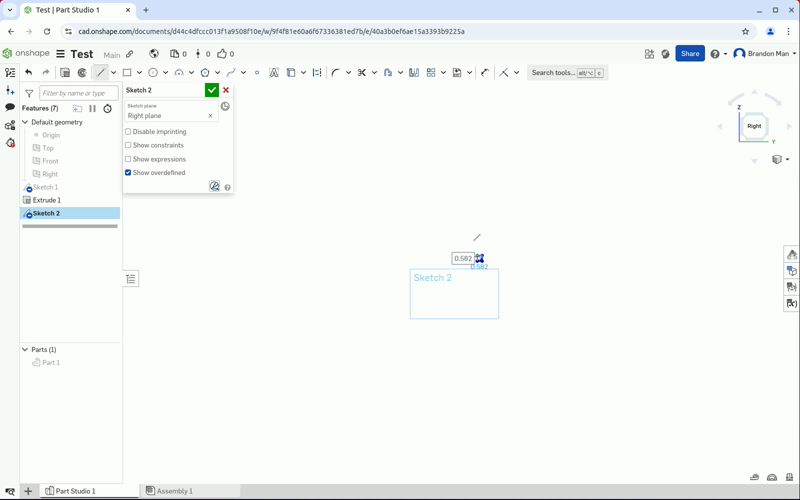
scroll(6)
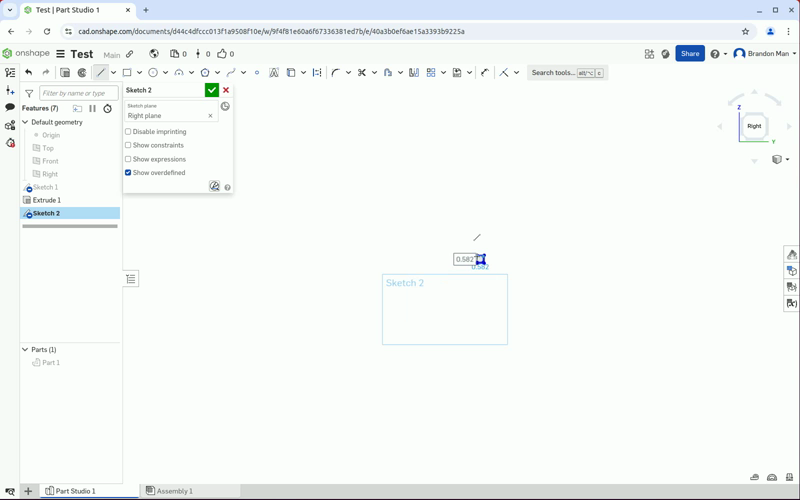
scroll(6)
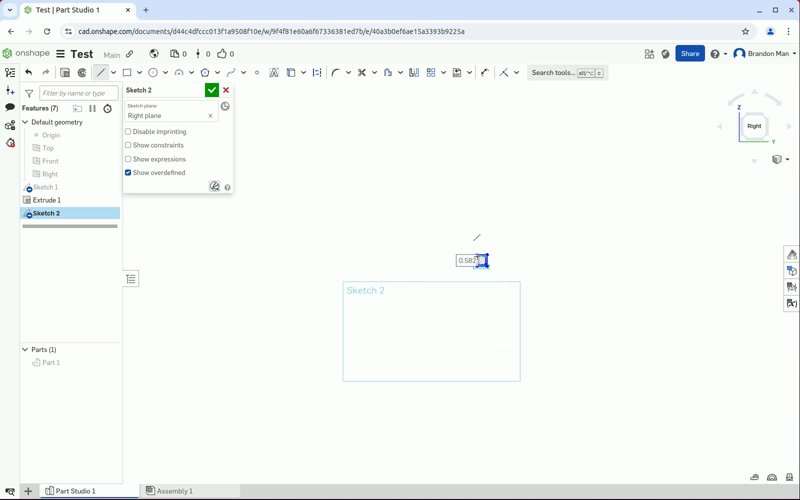
scroll(6)
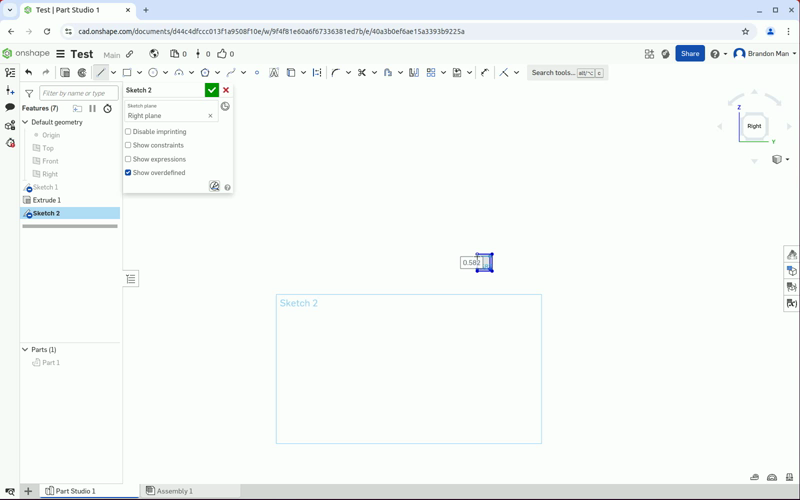
scroll(6)
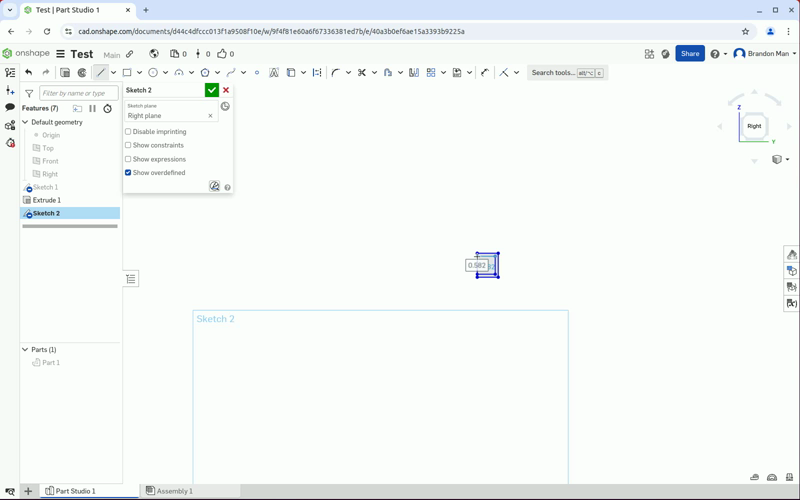
scroll(6)
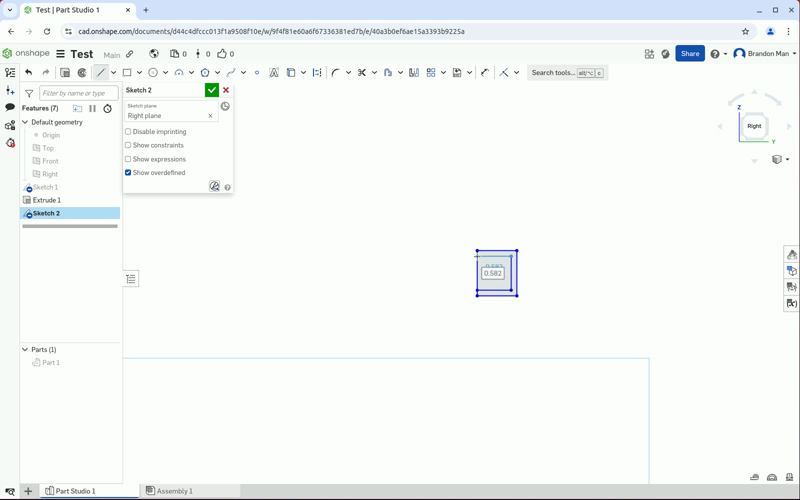
click(477, 256)
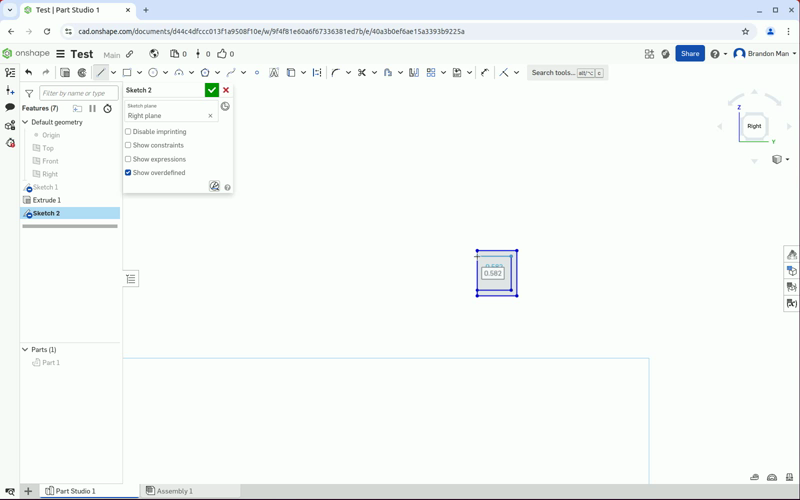
scroll(-6)
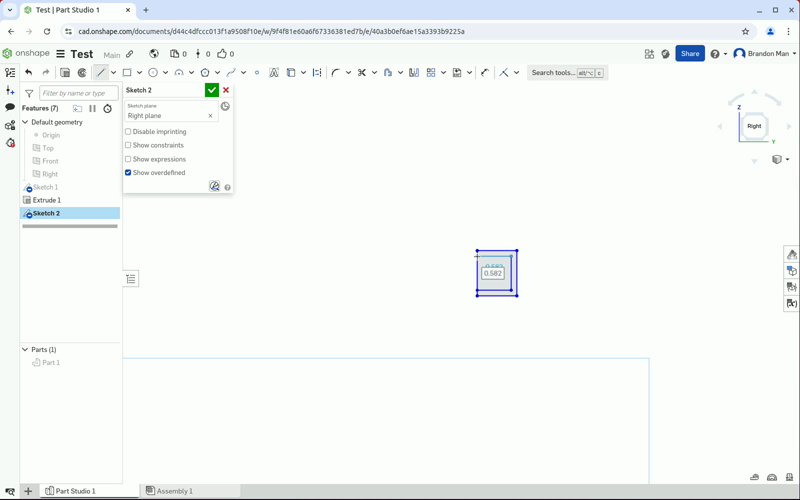
scroll(-6)
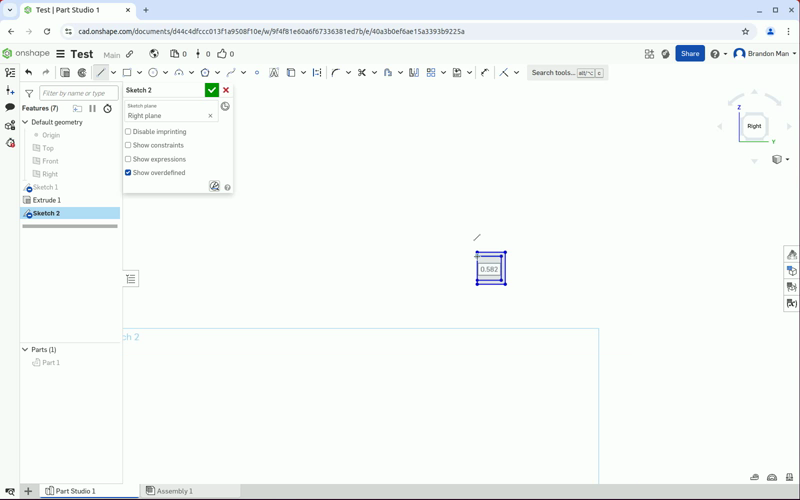
scroll(-6)
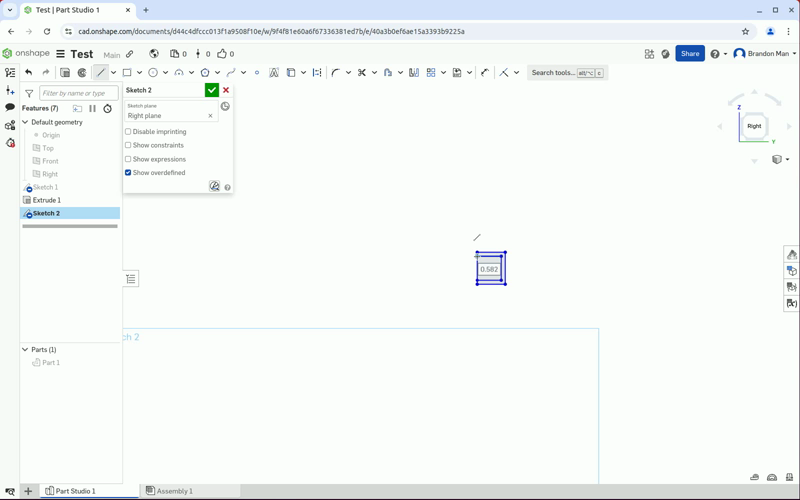
scroll(-6)
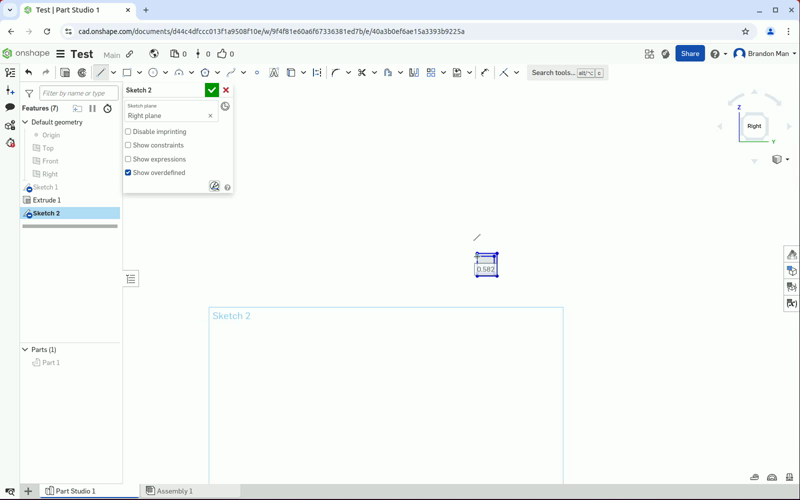
scroll(-6)
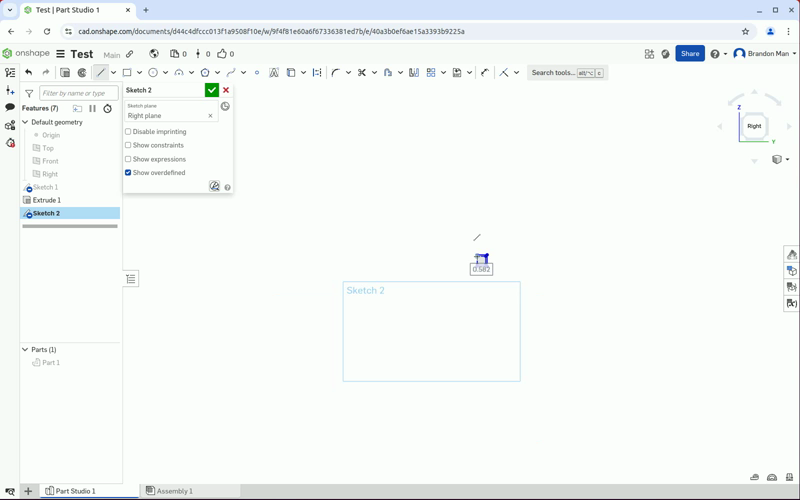
scroll(-6)
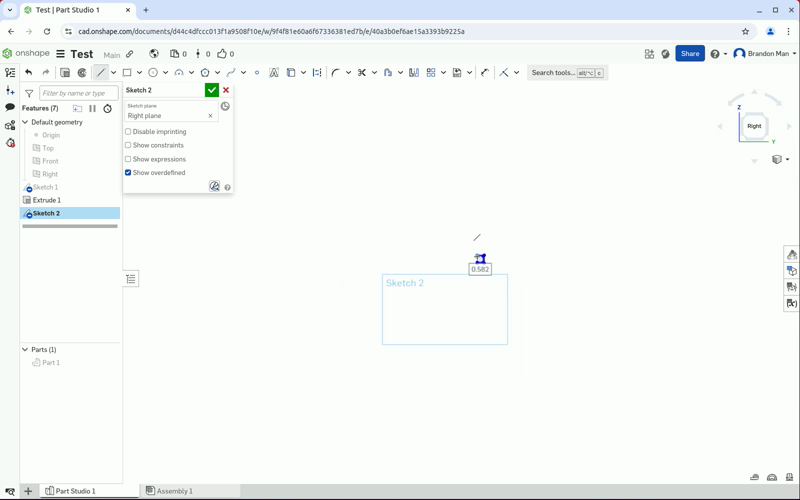
scroll(-6)
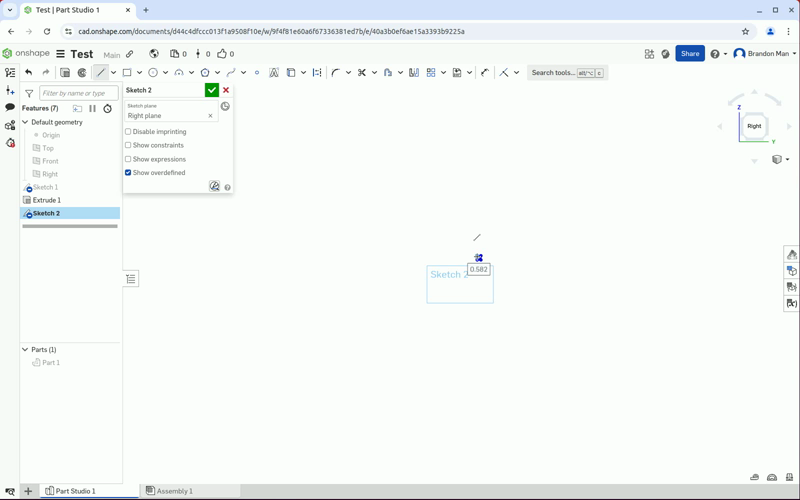
key_up(shift)
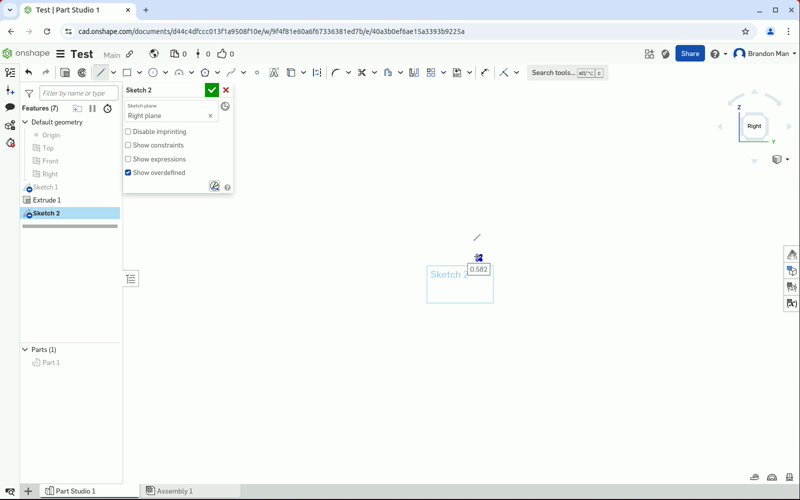
mouse_move(507, 256)
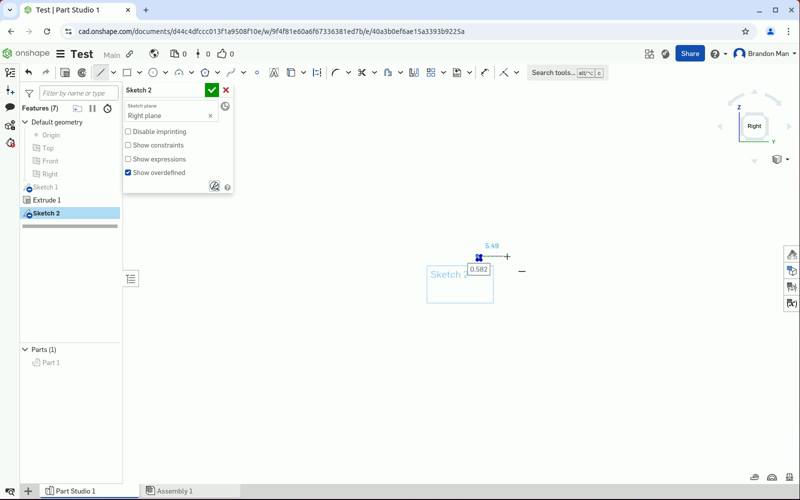
key_down(shift)
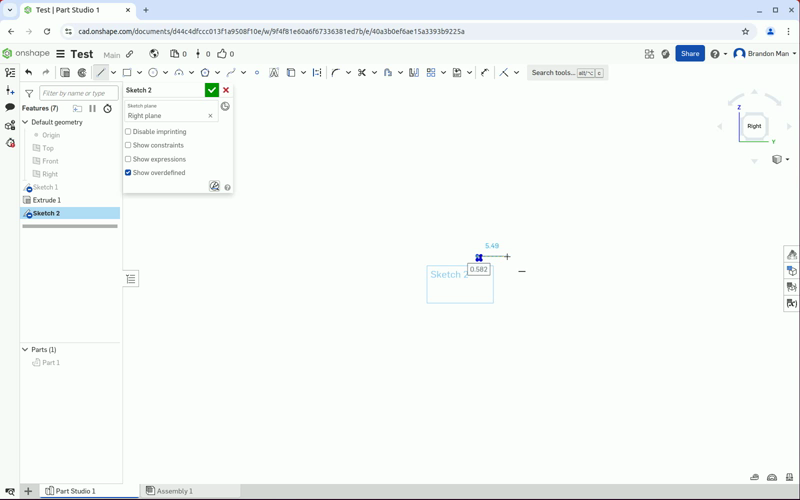
mouse_move(477, 259)
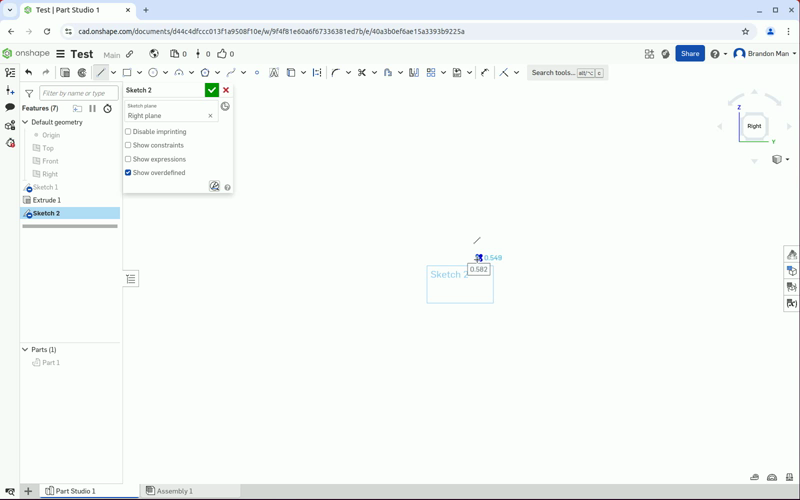
scroll(6)
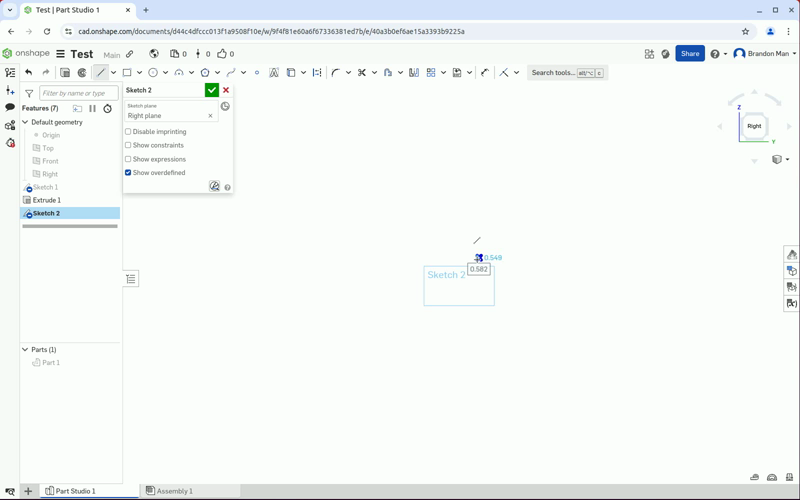
scroll(6)
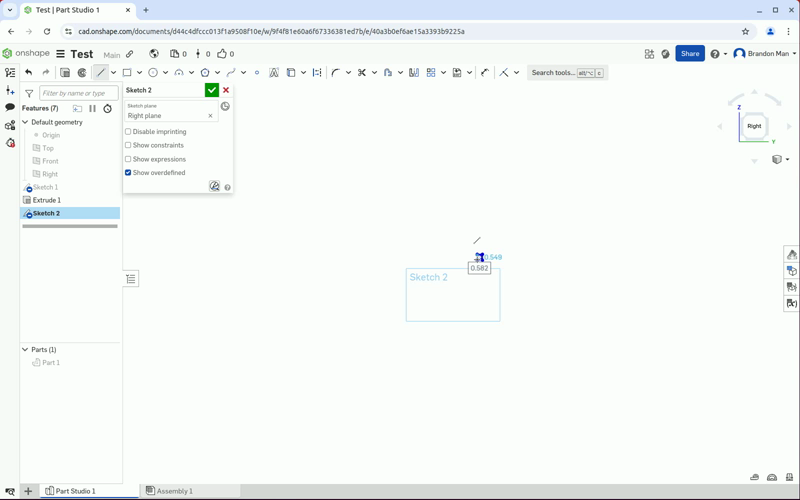
scroll(6)
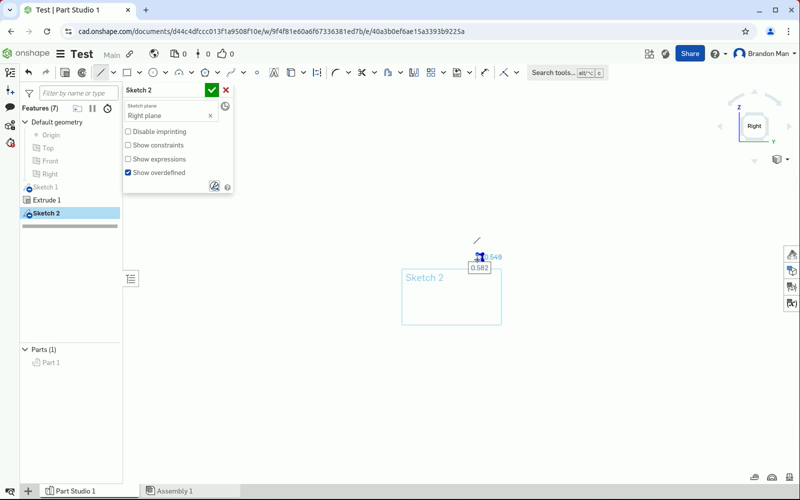
scroll(6)
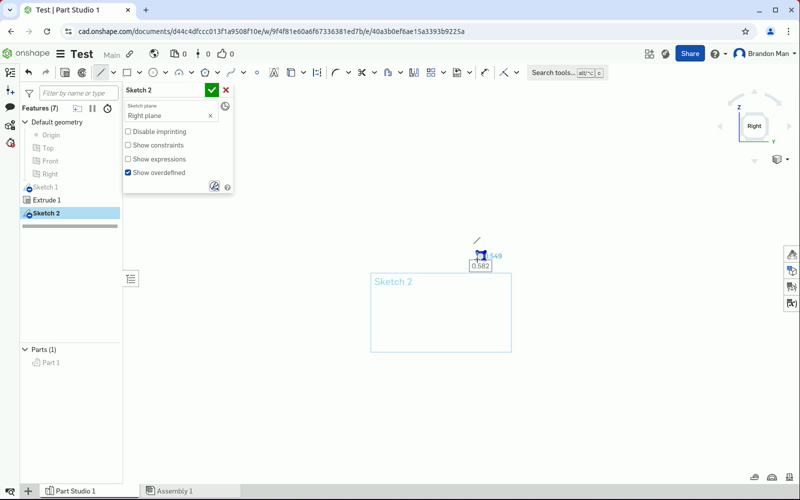
scroll(6)
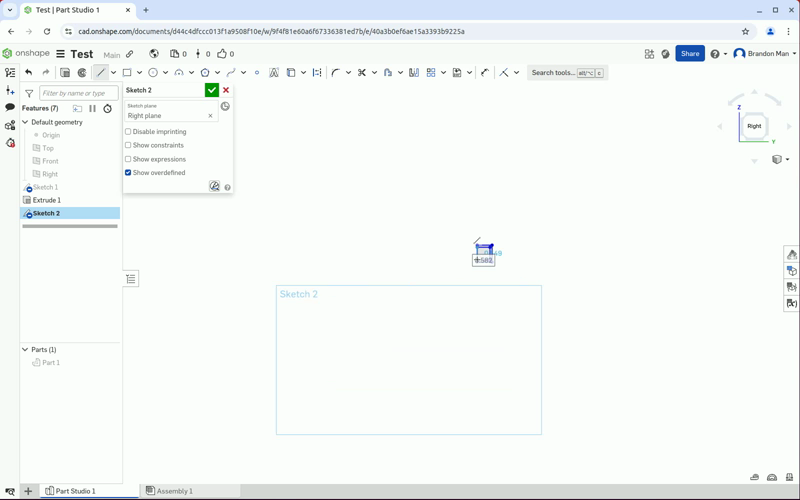
scroll(6)
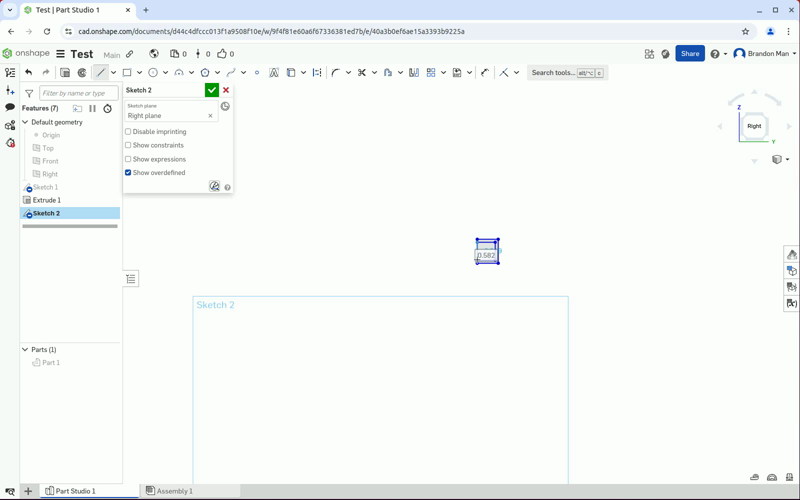
scroll(6)
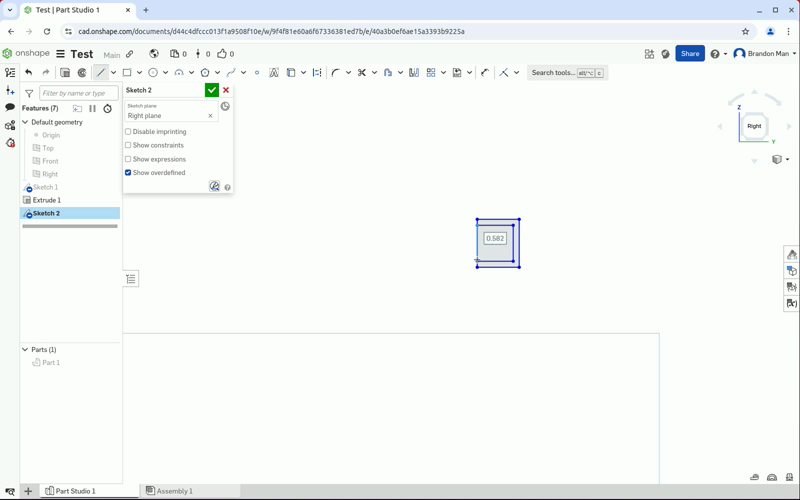
key_up(shift)
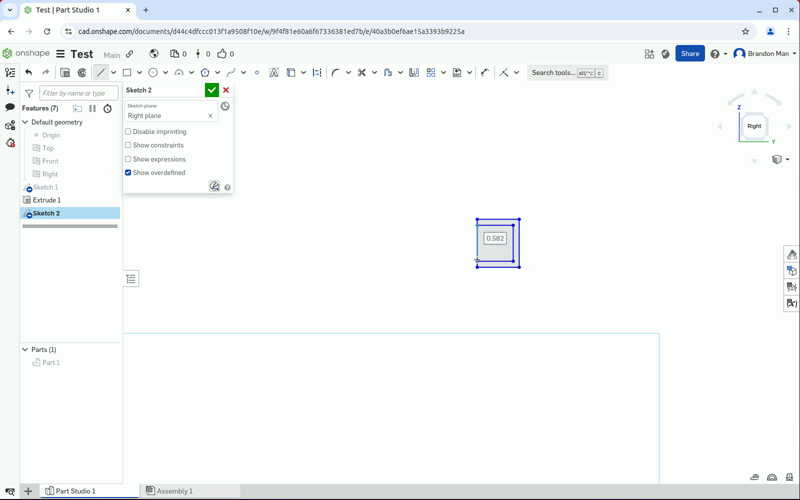
click(477, 259)
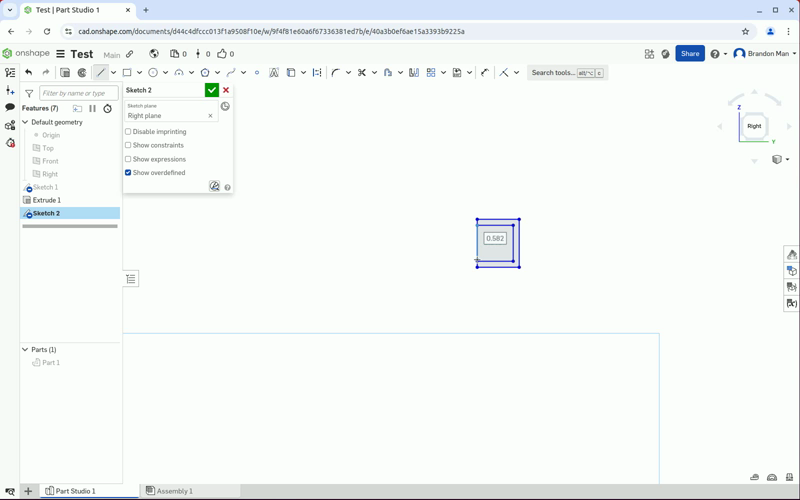
scroll(-6)
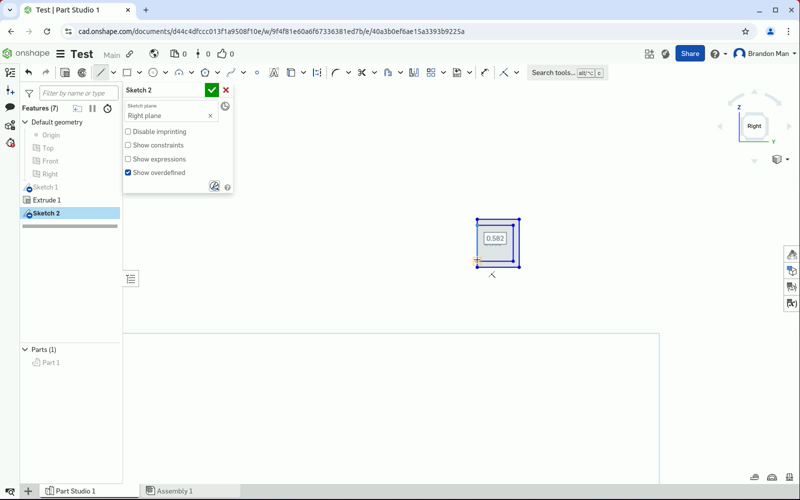
scroll(-6)
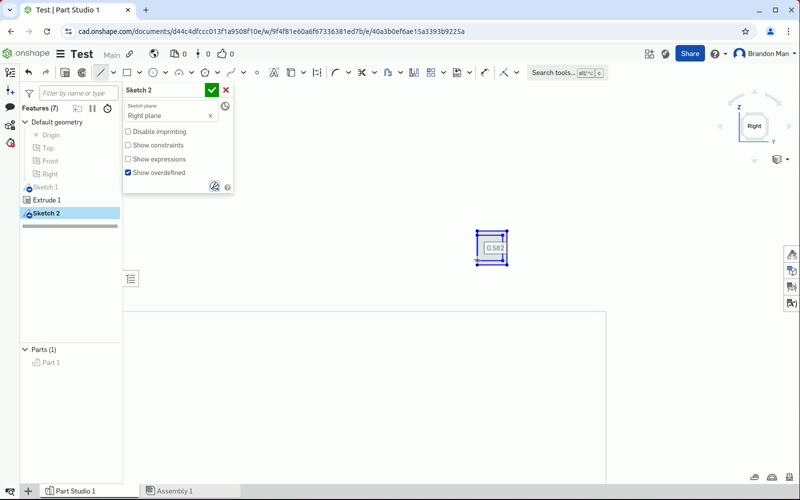
scroll(-6)
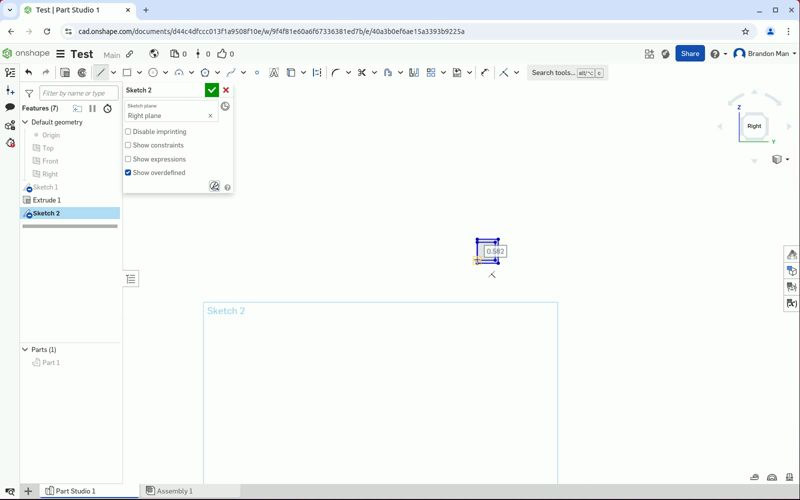
scroll(-6)
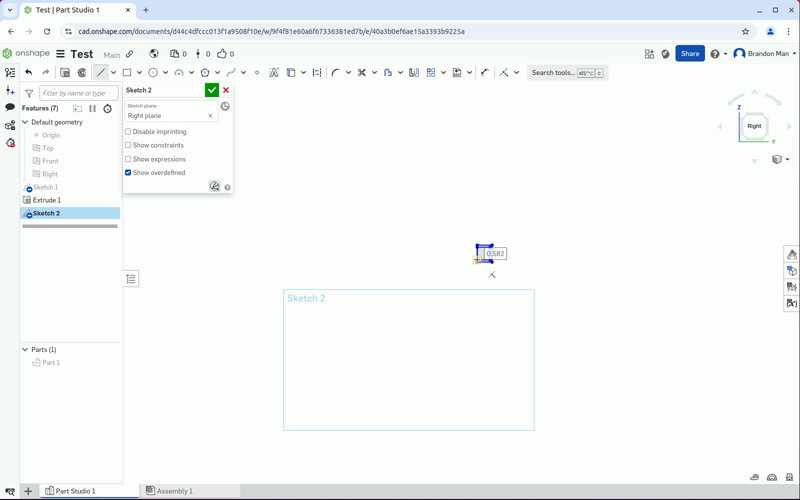
scroll(-6)
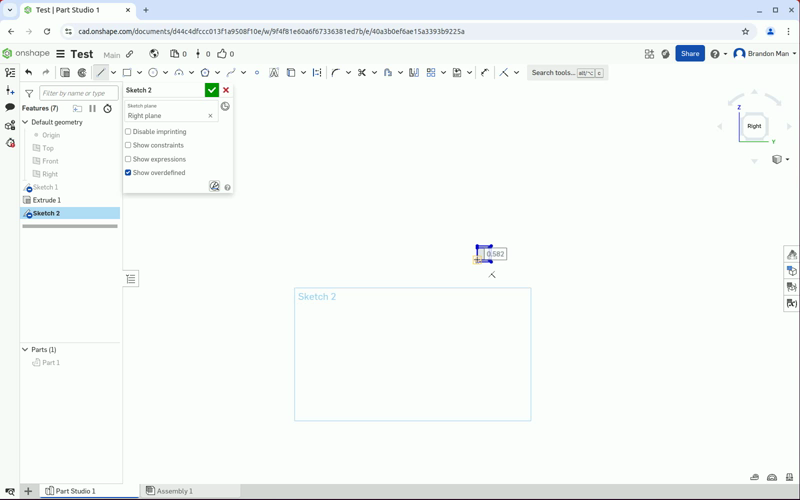
scroll(-6)
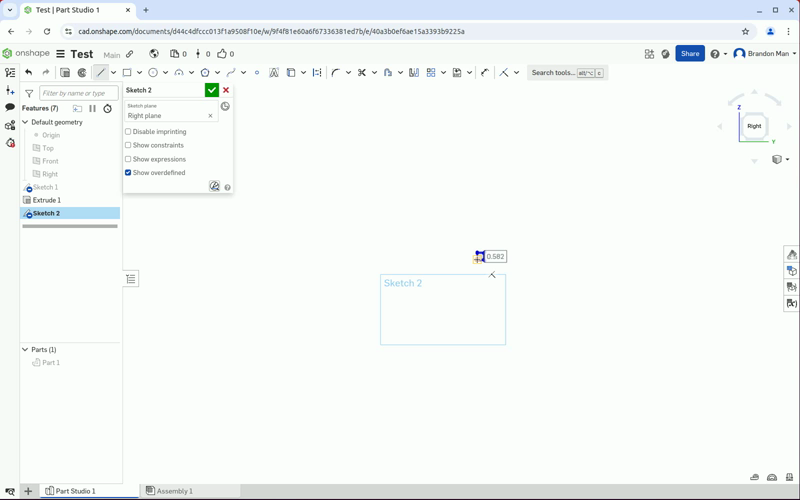
scroll(-6)
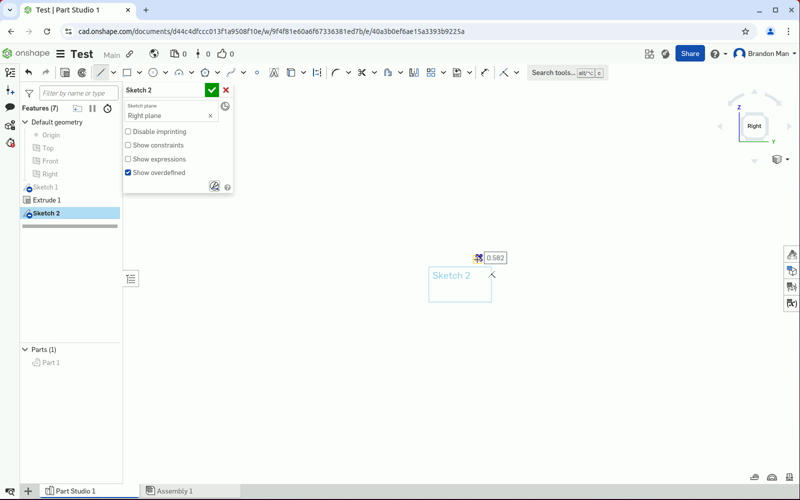
key(esc)
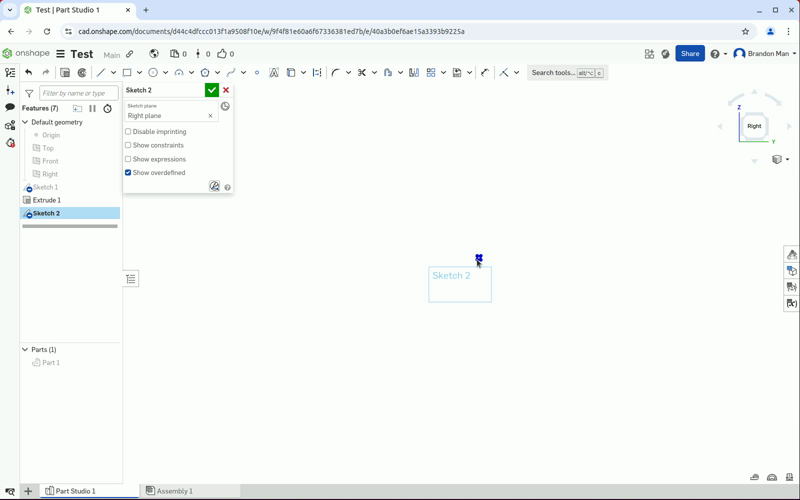
mouse_move(479, 255)
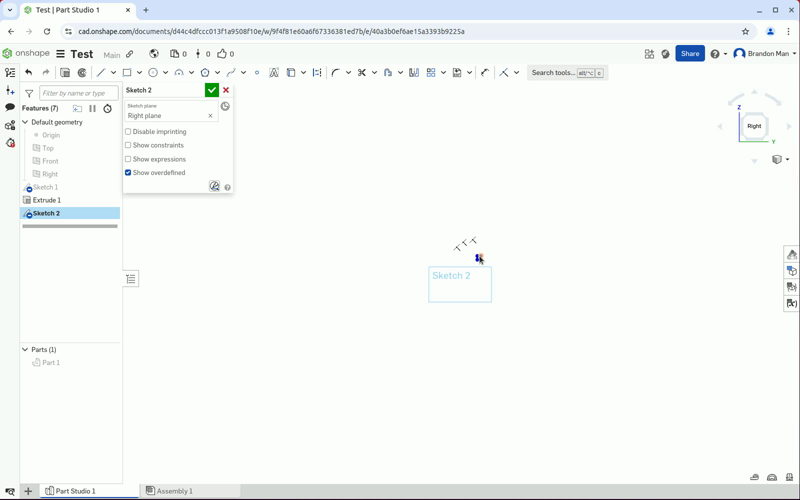
scroll(6)
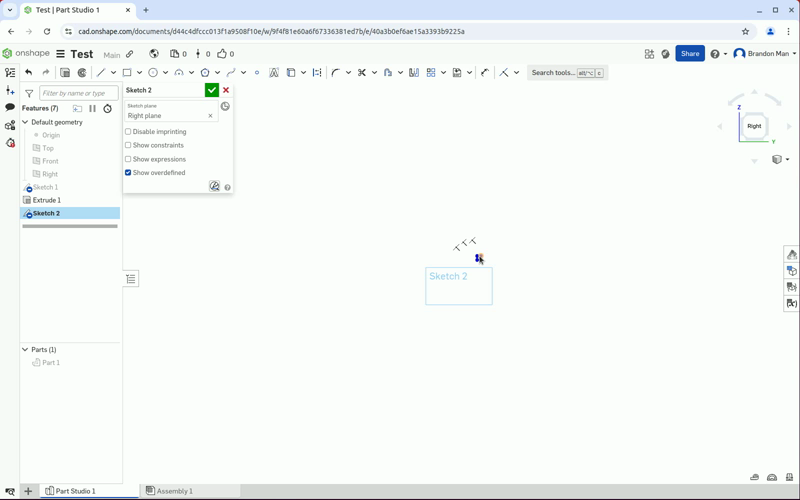
scroll(6)
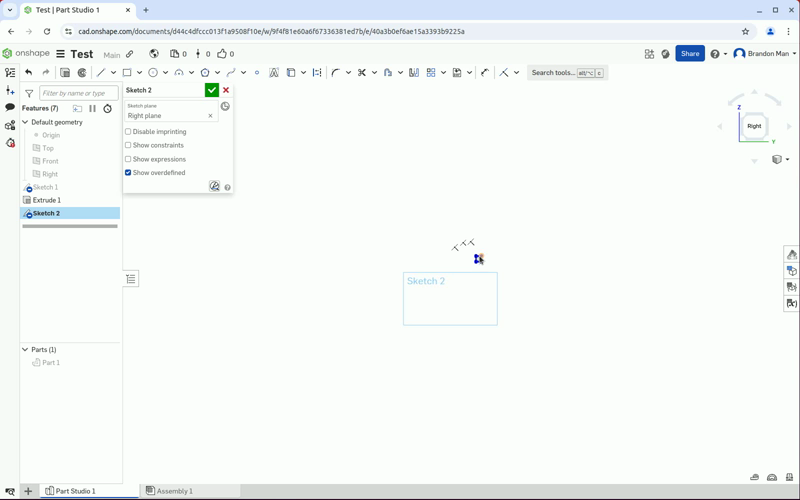
scroll(6)
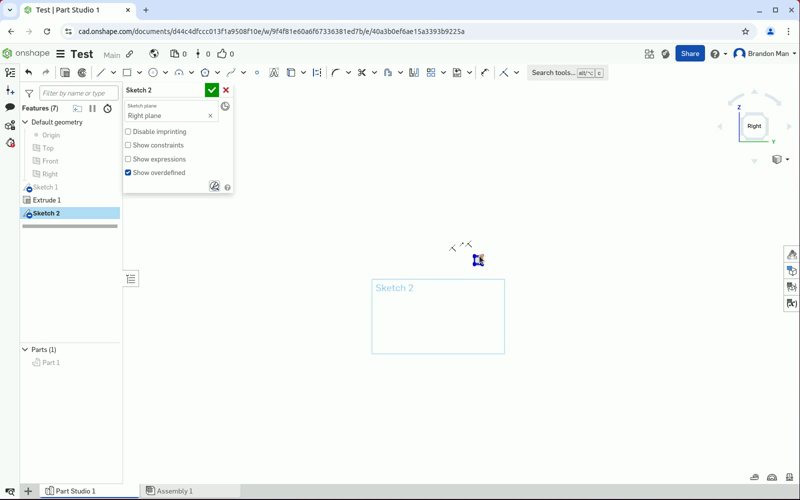
scroll(6)
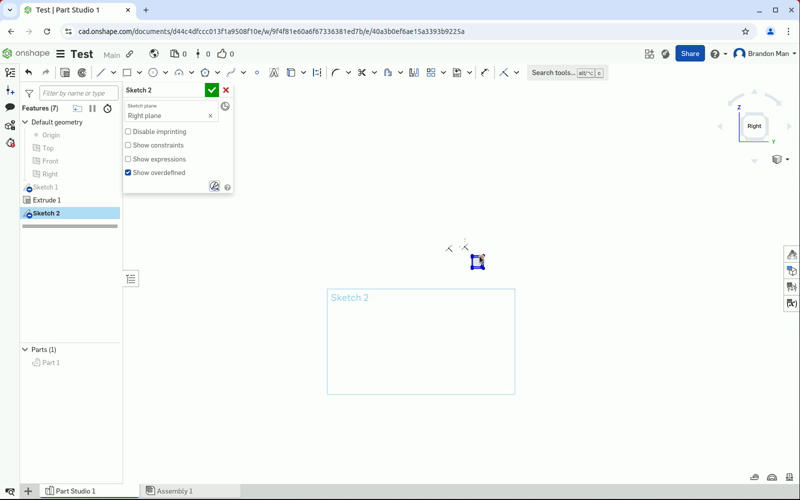
scroll(6)
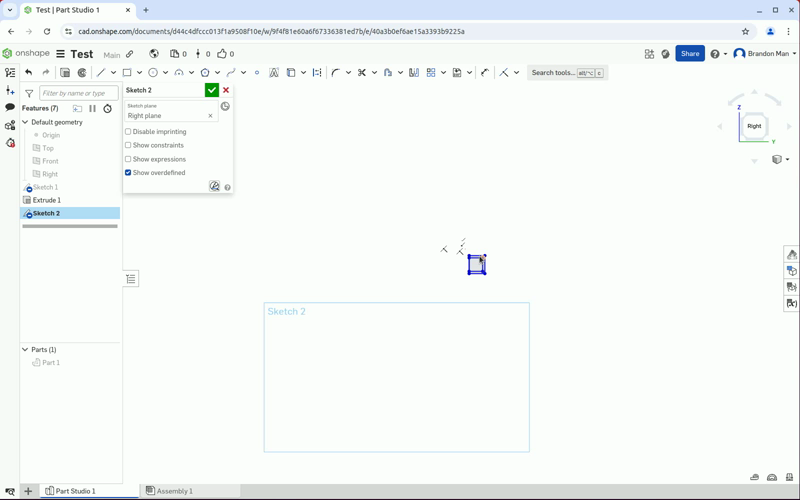
scroll(6)
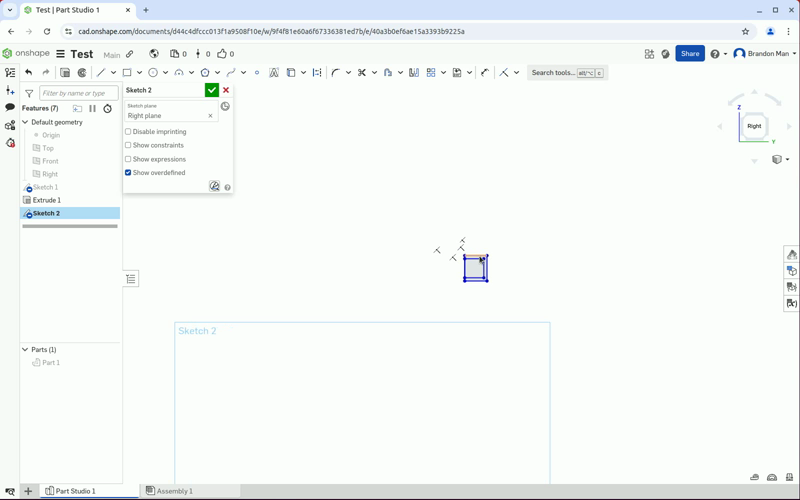
scroll(6)
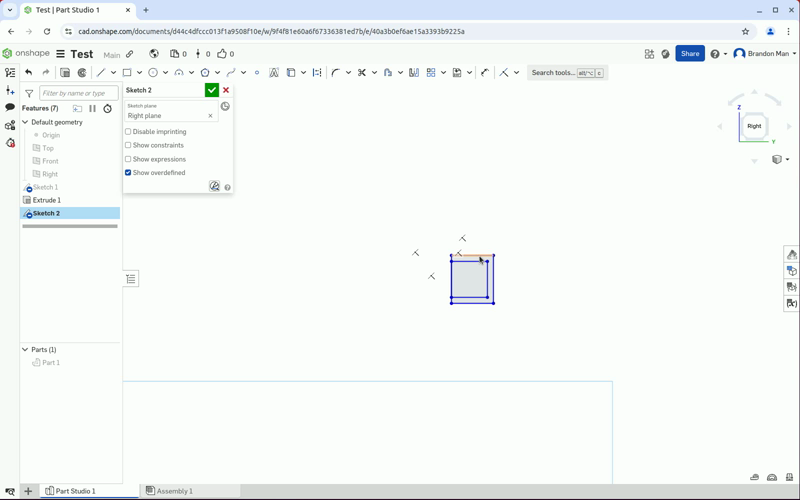
click(479, 255)
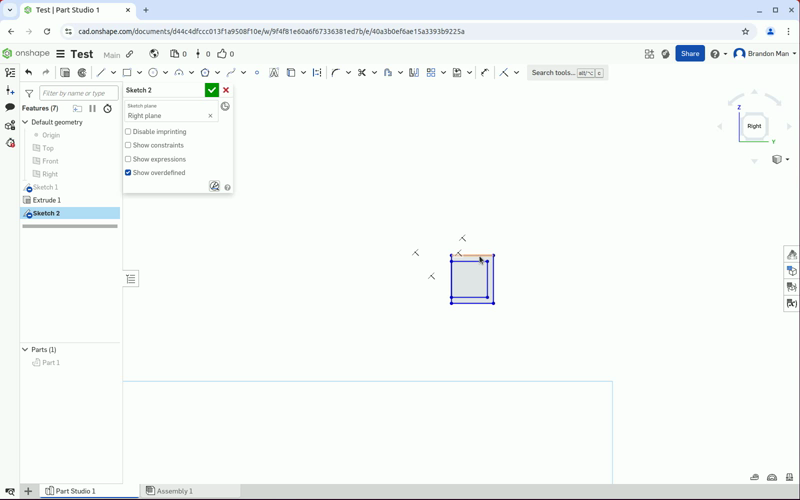
scroll(-6)
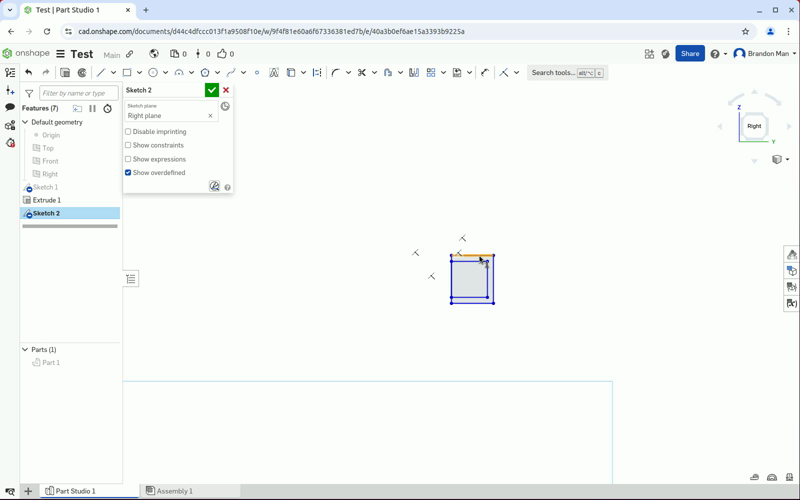
scroll(-6)
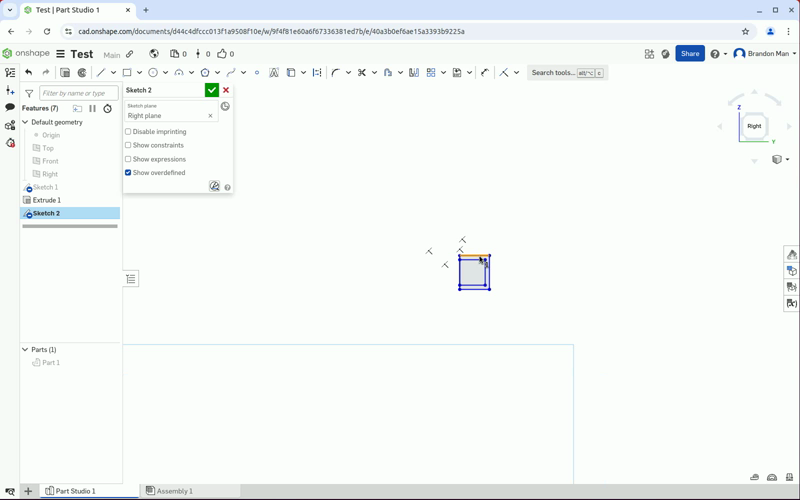
scroll(-6)
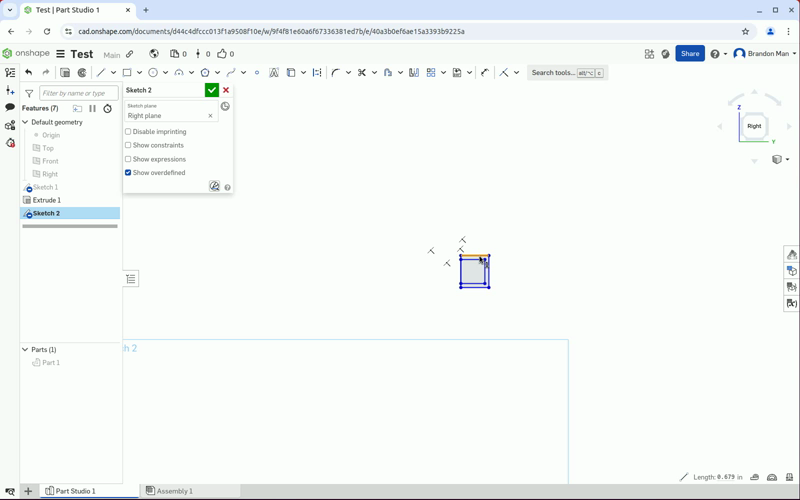
scroll(-6)
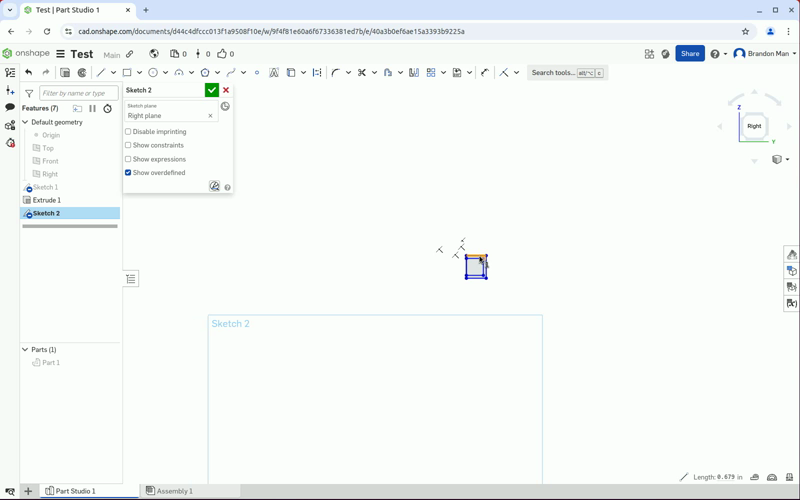
scroll(-6)
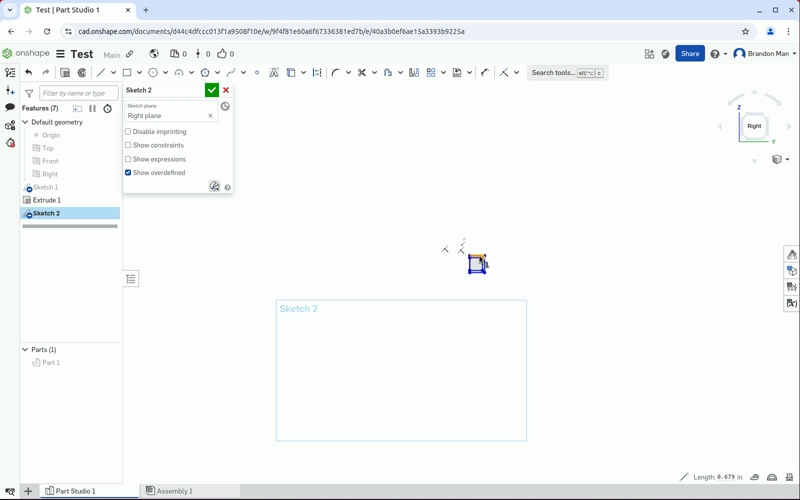
scroll(-6)
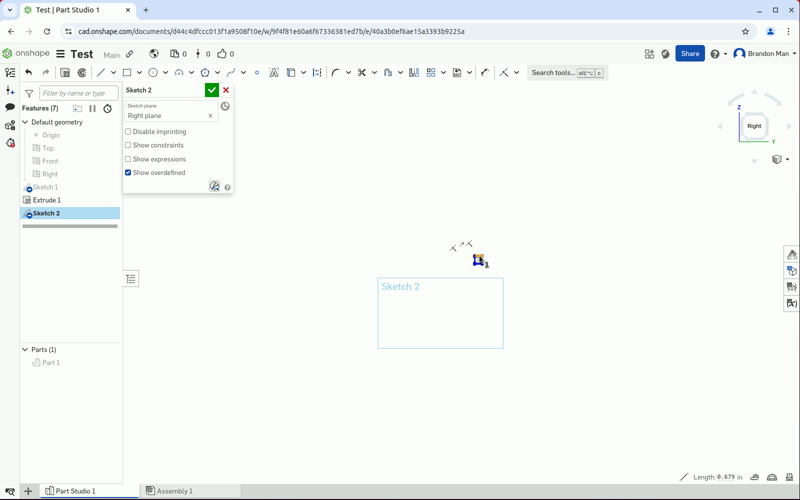
scroll(-6)
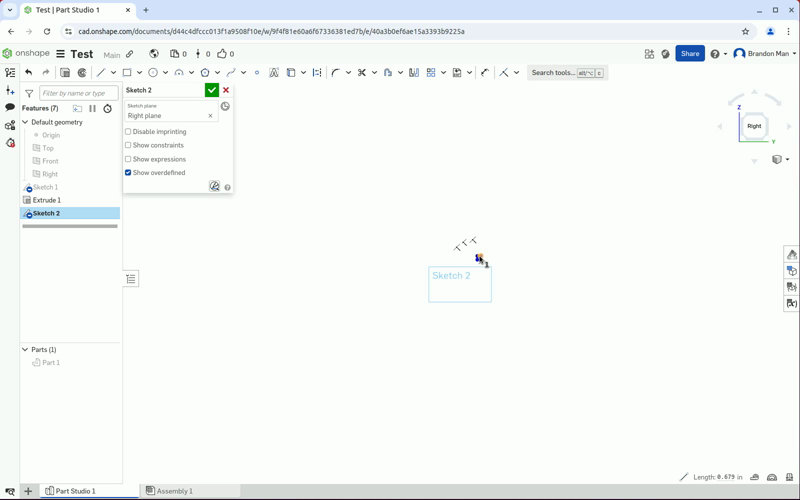
mouse_move(73, 352)
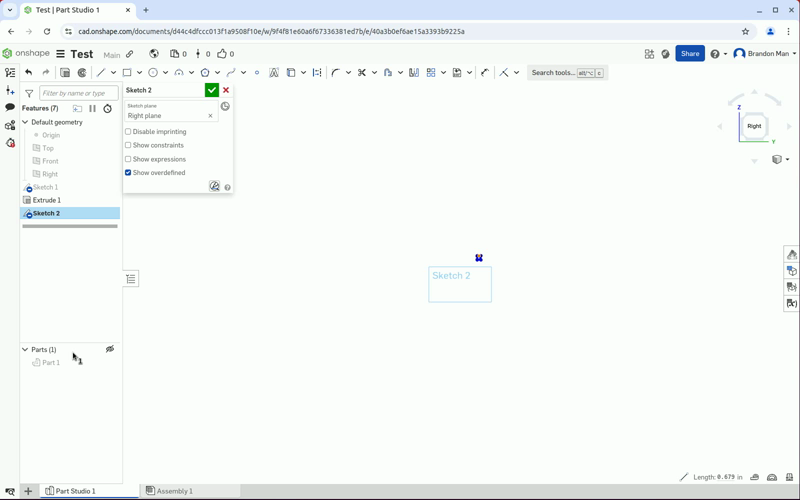
key(shift+y)
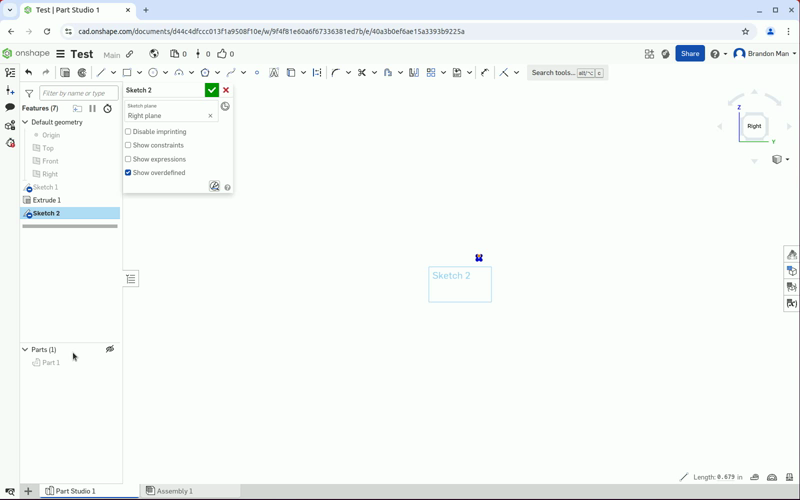
key(shift+e)
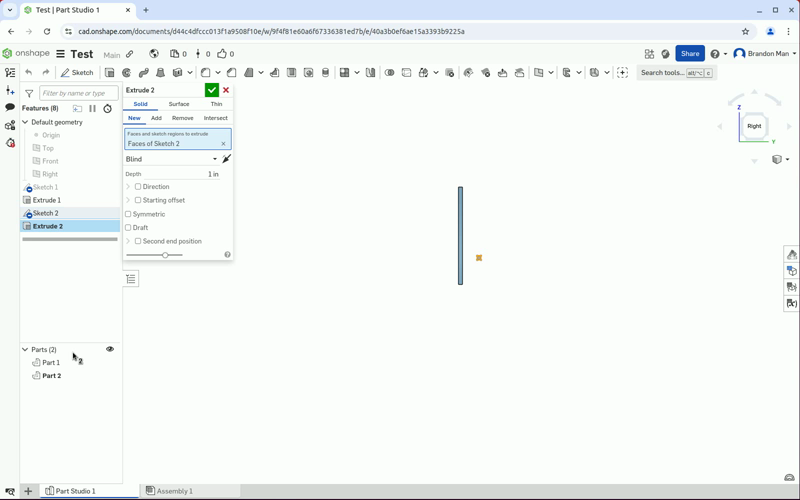
mouse_move(143, 106)
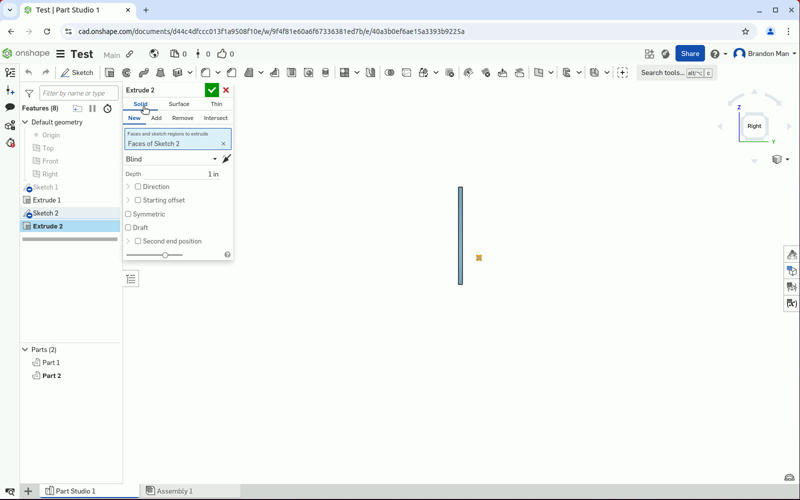
click(143, 106)
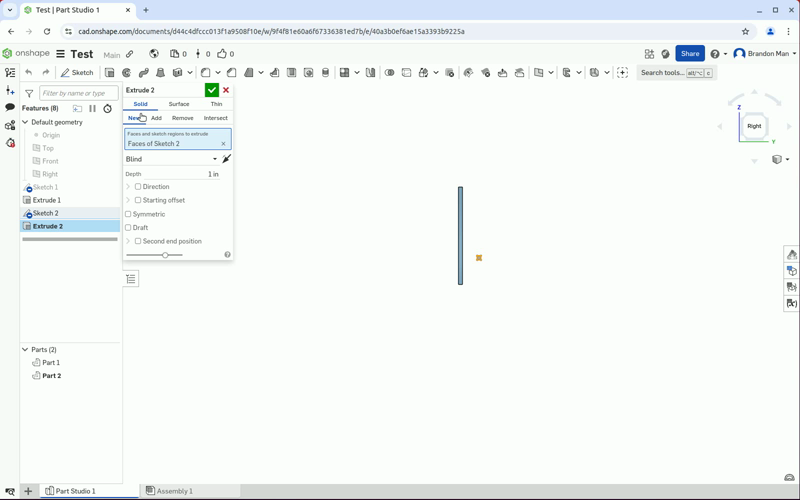
mouse_move(137, 120)
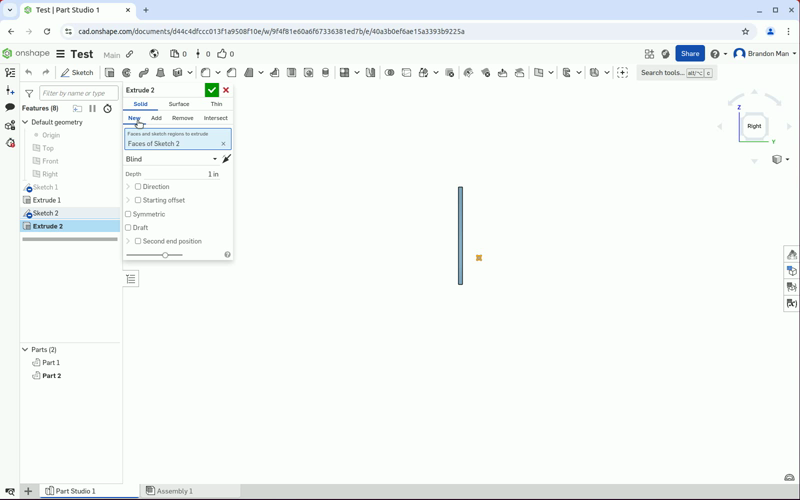
click(137, 120)
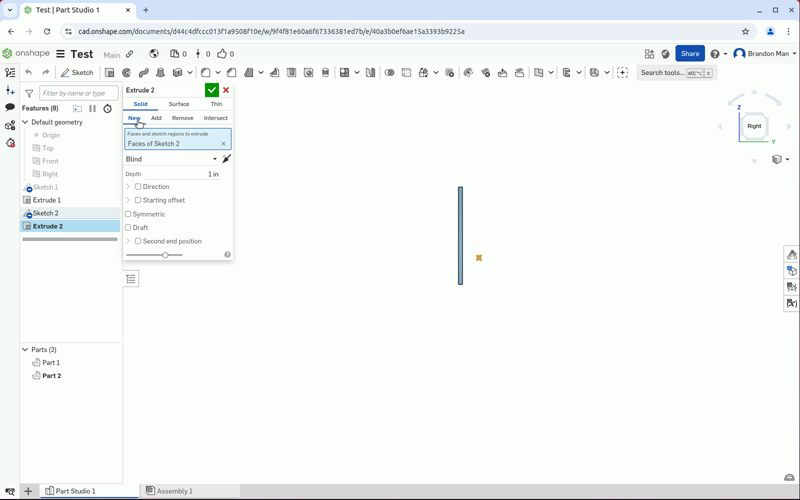
key(tab, 4)
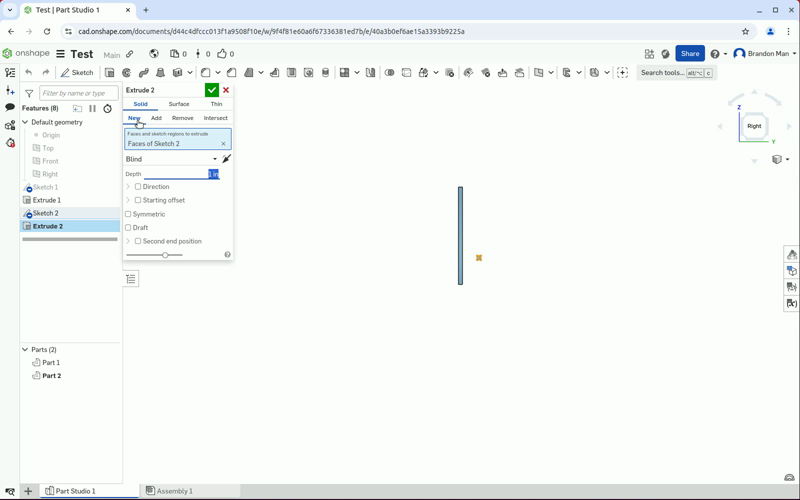
text(23.108)
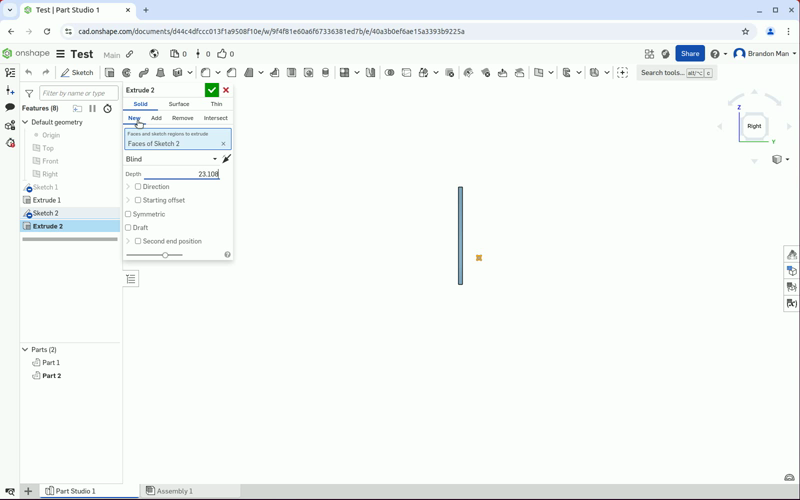
key(enter)
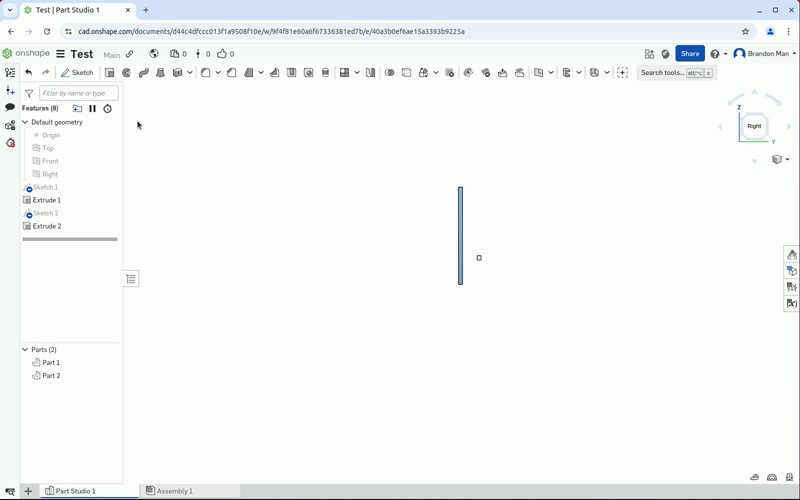
key(shift+h)
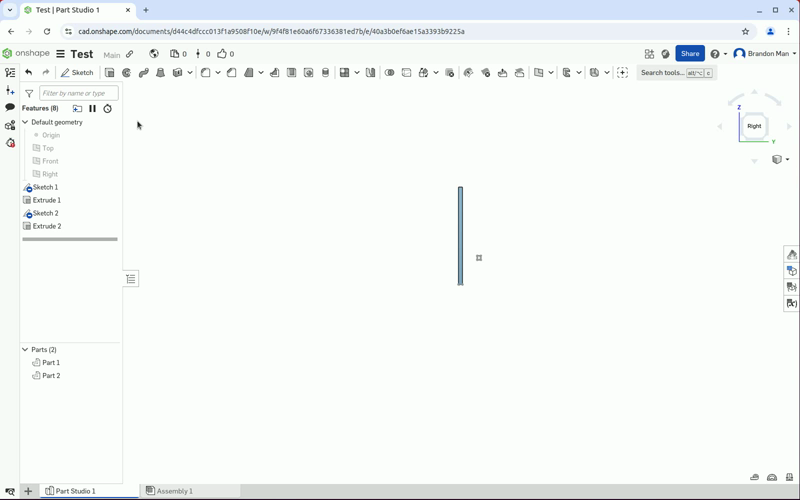
key(shift+h)
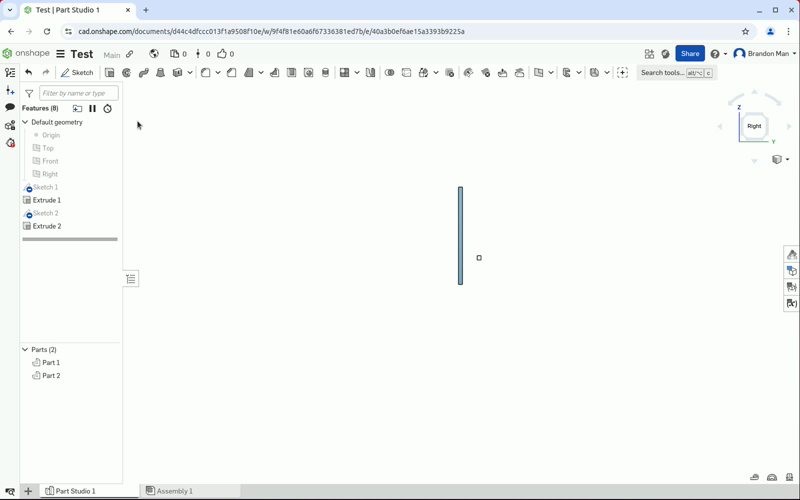
mouse_move(73, 189)
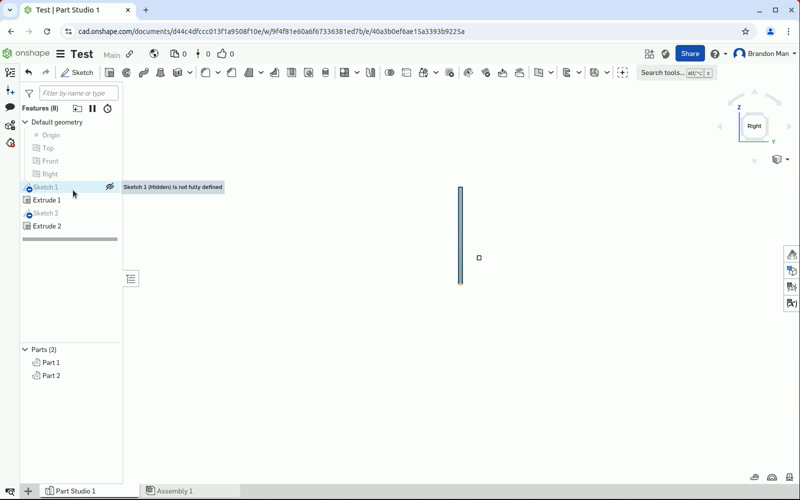
click(73, 189)
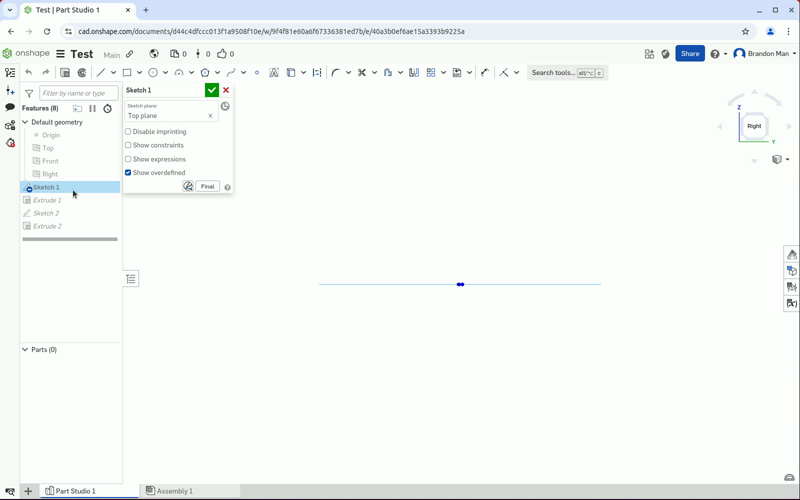
mouse_move(229, 92)
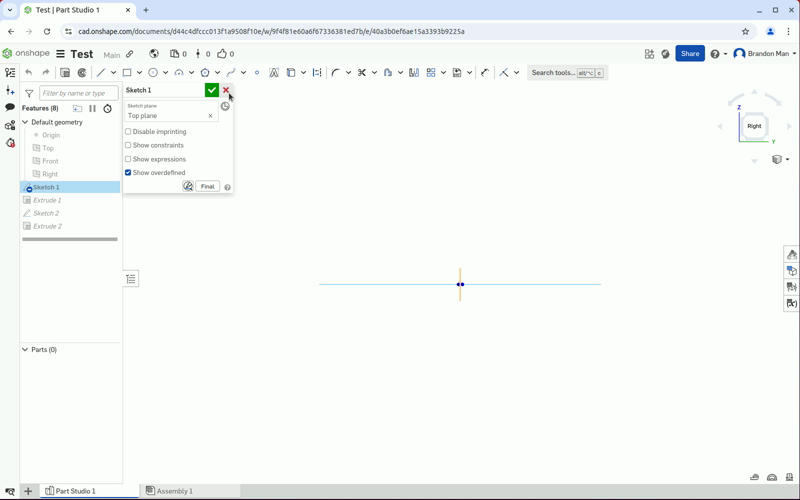
click(229, 92)
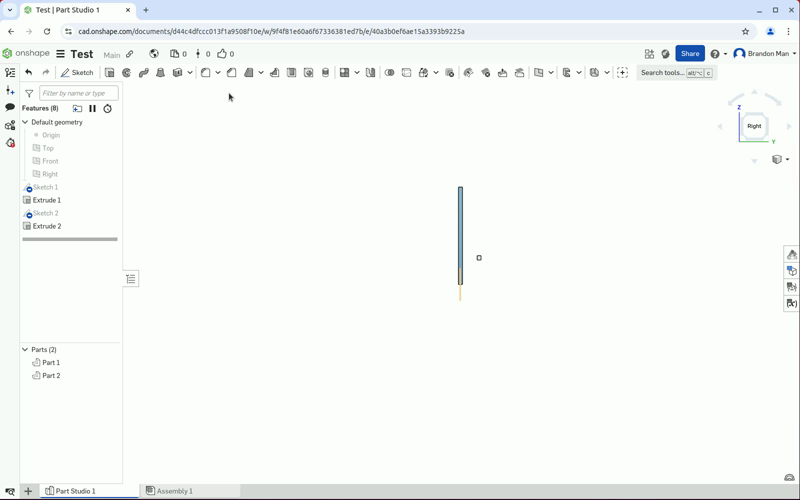
mouse_move(73, 352)
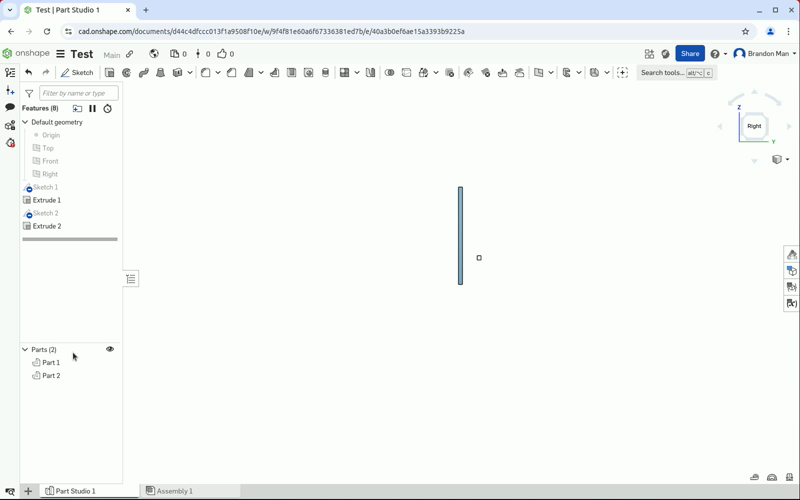
key(y)
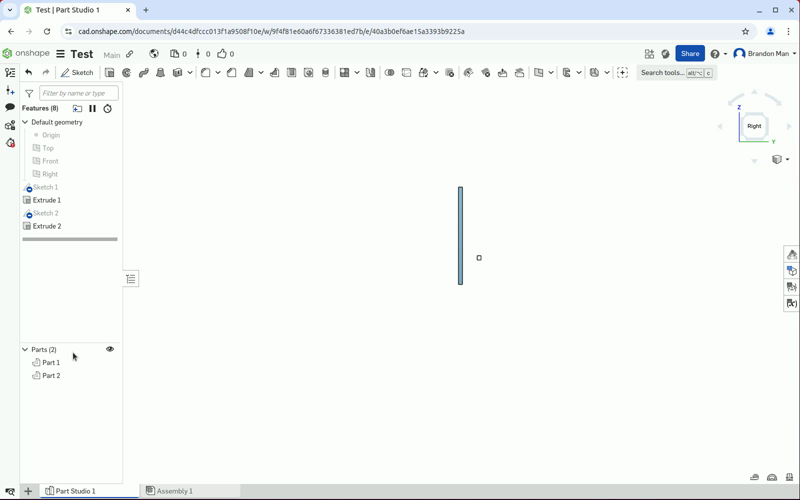
key(shift+p)
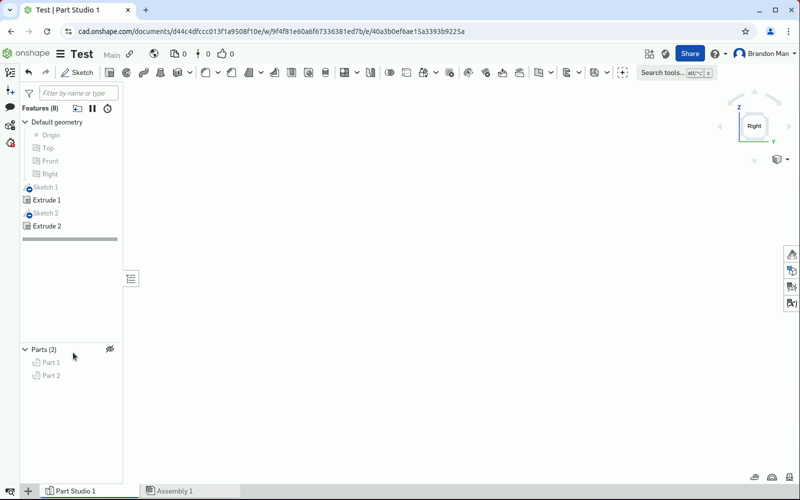
key(space)
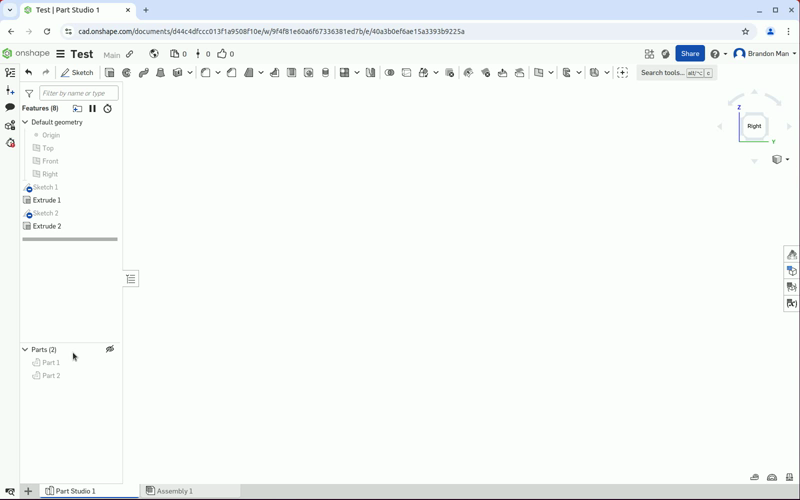
key_down(shift)
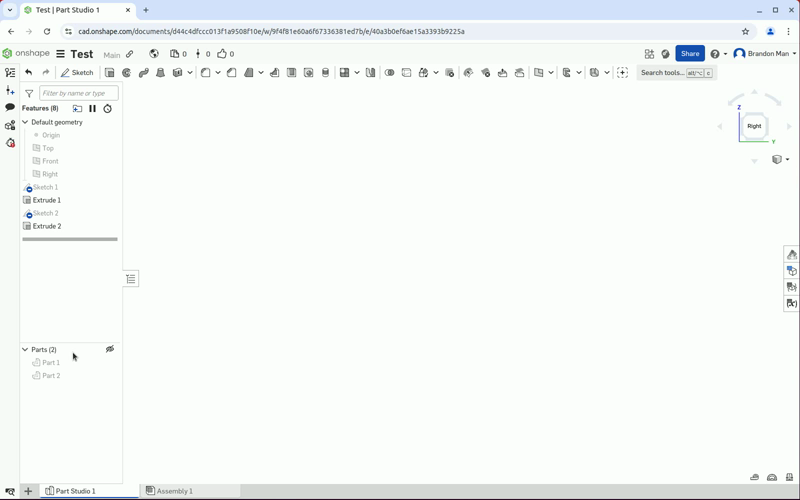
key(right)
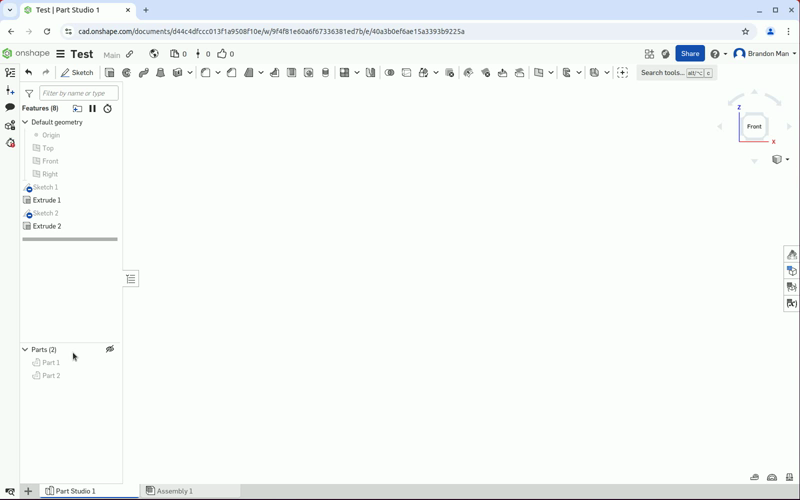
key_up(shift)
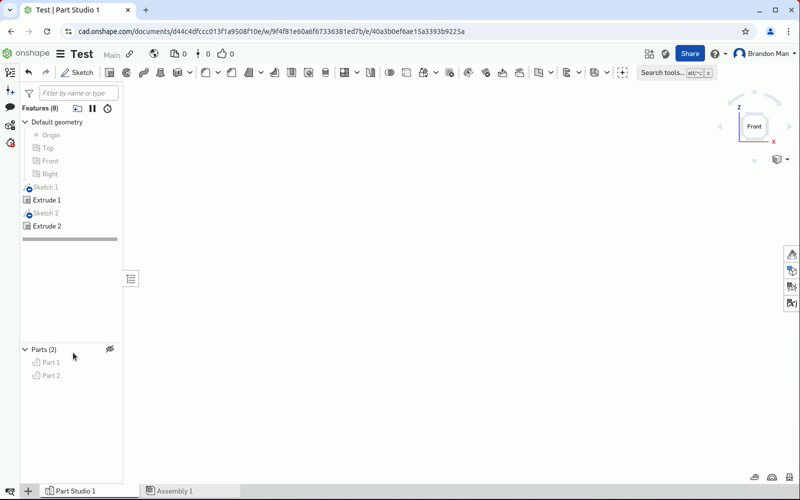
mouse_move(73, 352)
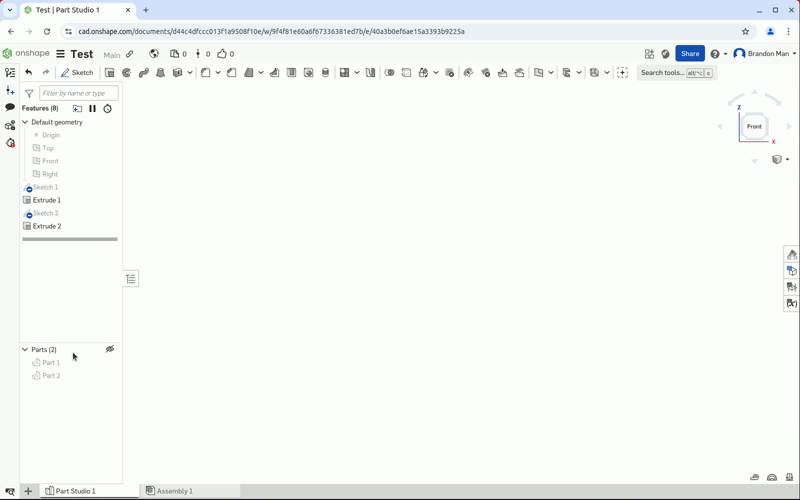
key(shift+y)
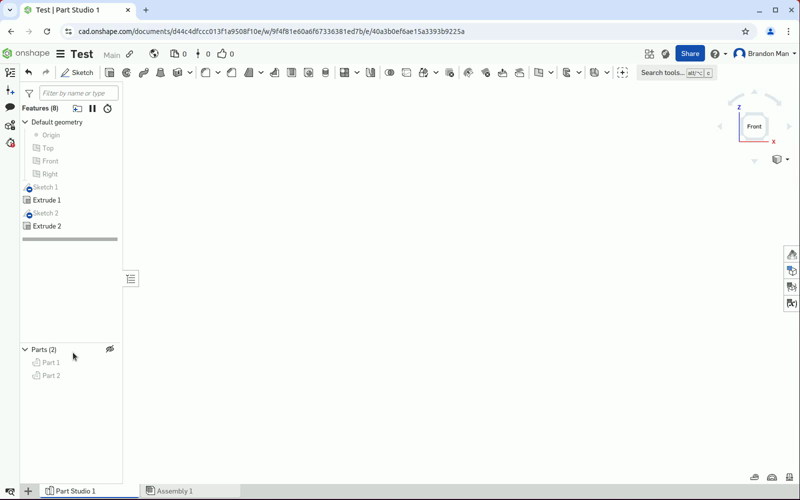
key(shift+s)
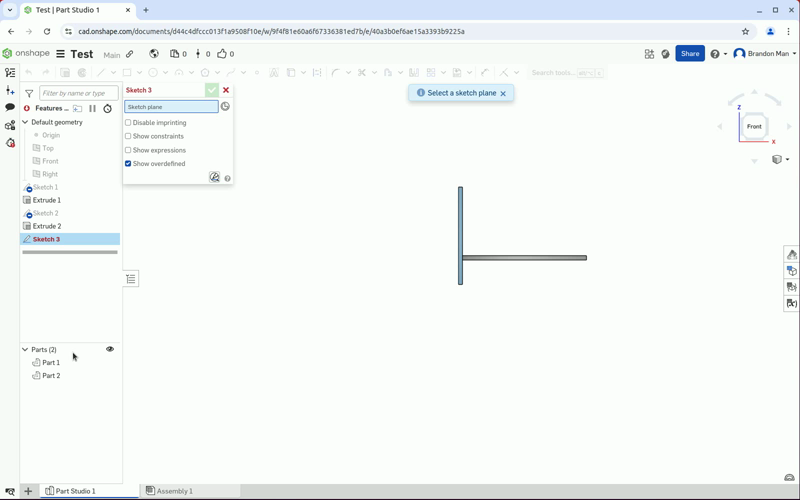
mouse_move(73, 163)
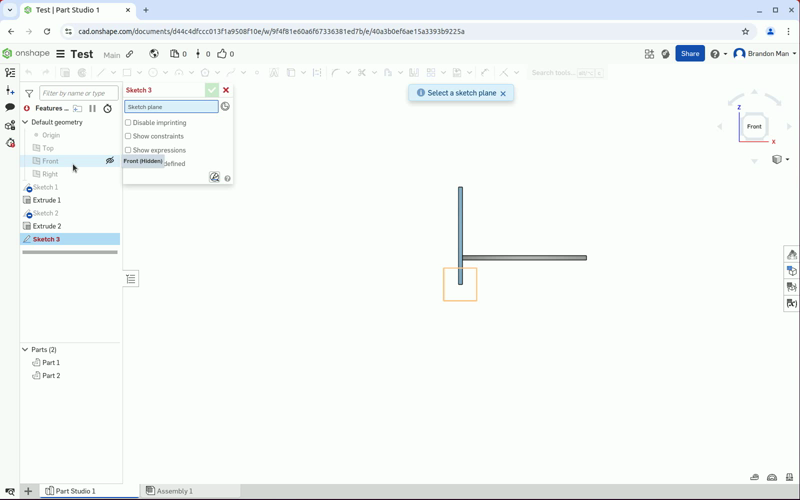
click(73, 163)
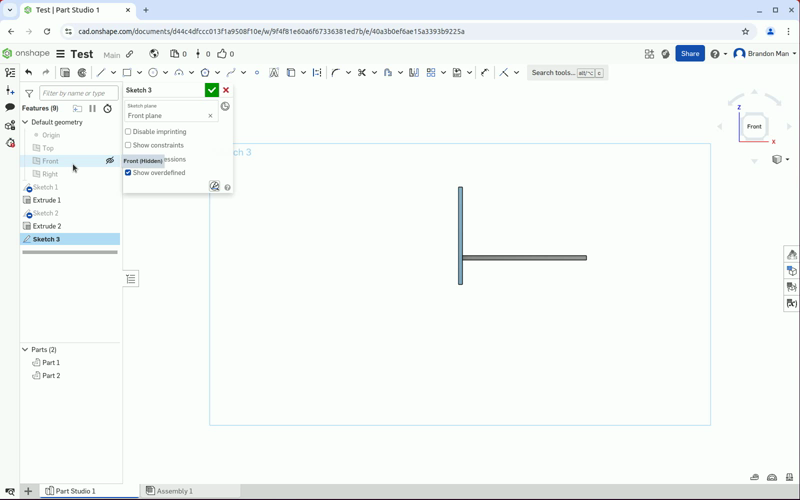
mouse_move(73, 352)
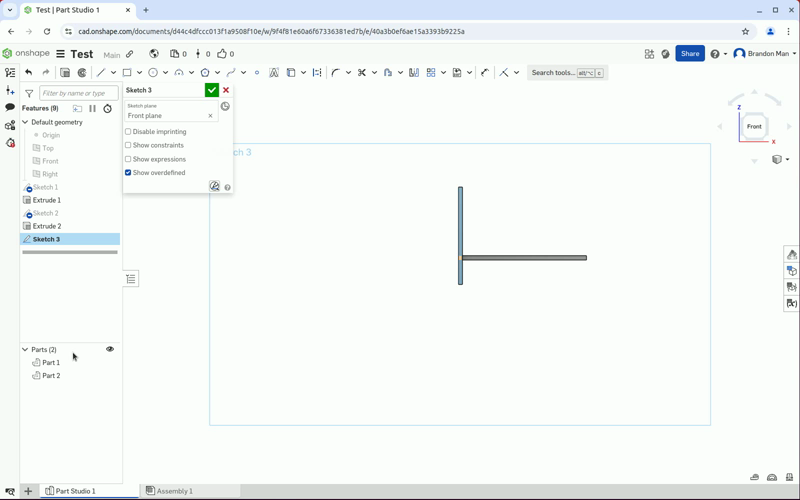
key(y)
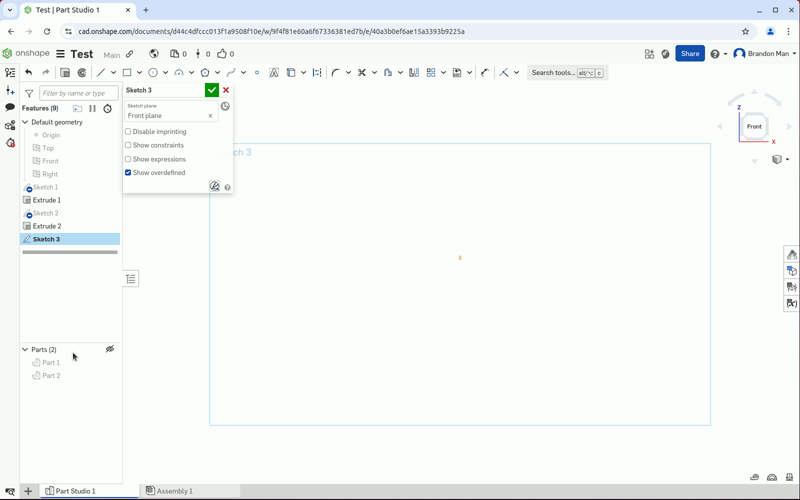
key(l)
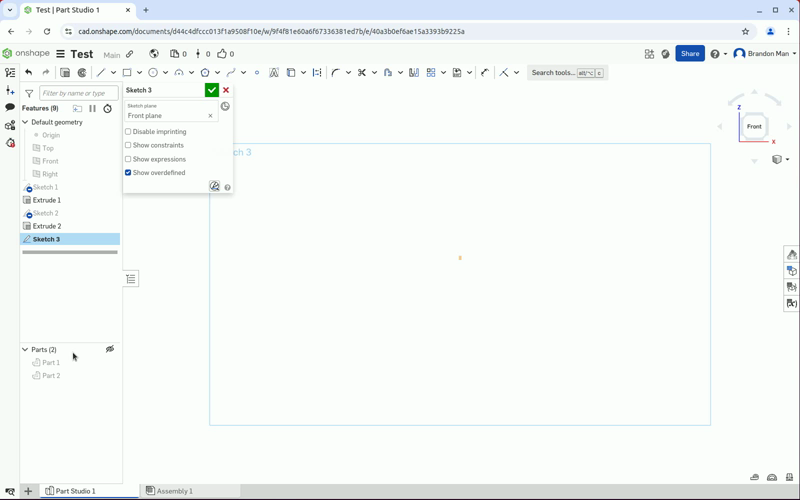
key_down(shift)
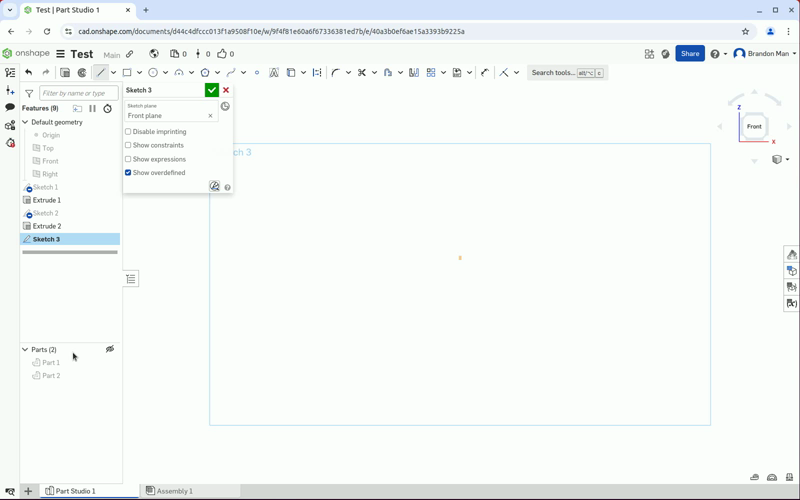
mouse_move(460, 299)
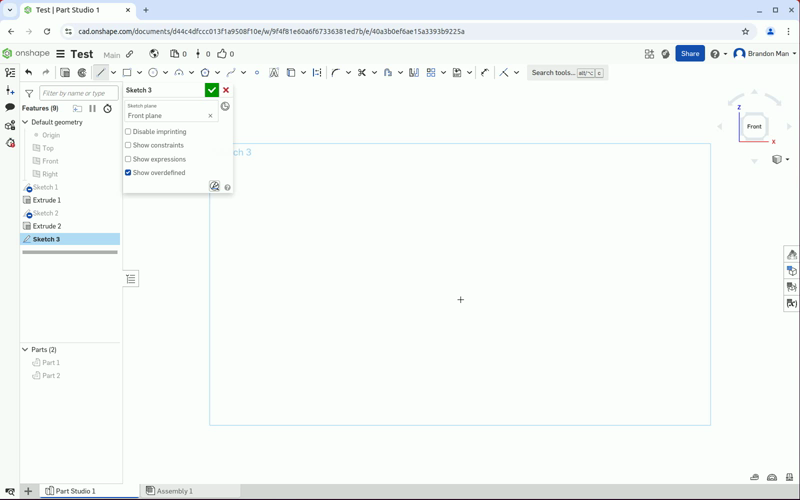
click(460, 299)
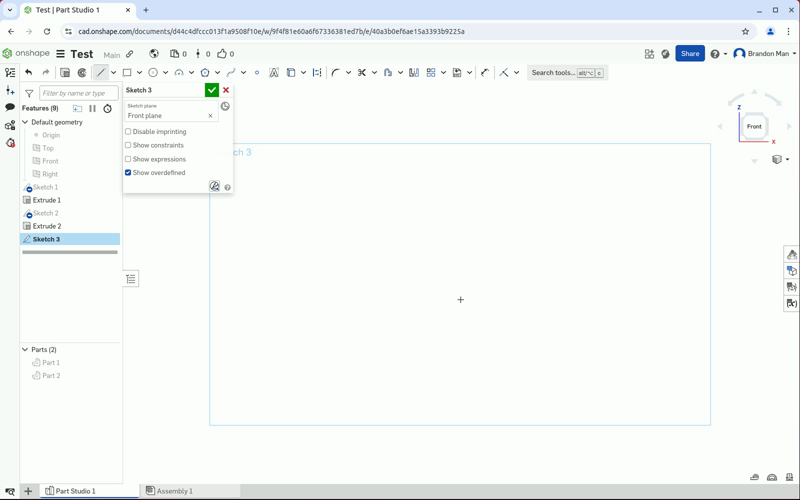
key_up(shift)
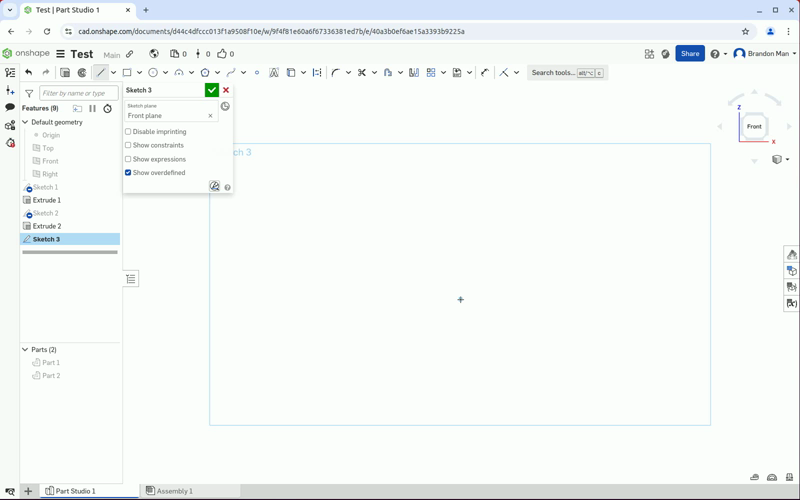
key_down(shift)
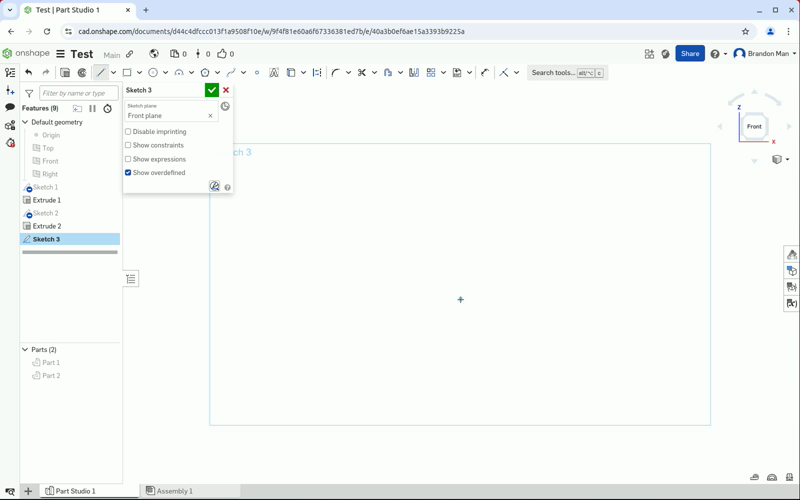
mouse_move(490, 299)
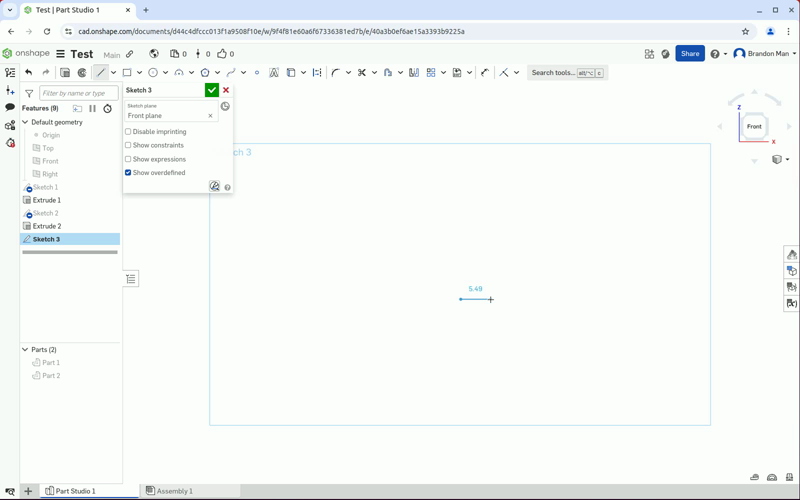
mouse_move(464, 299)
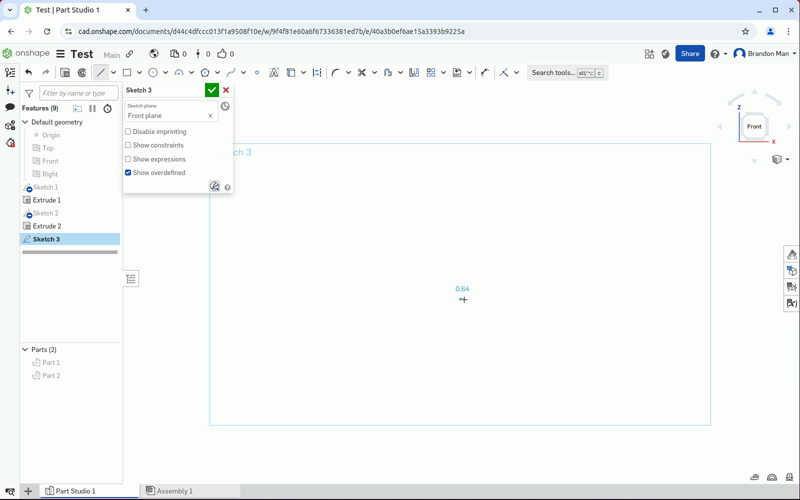
scroll(6)
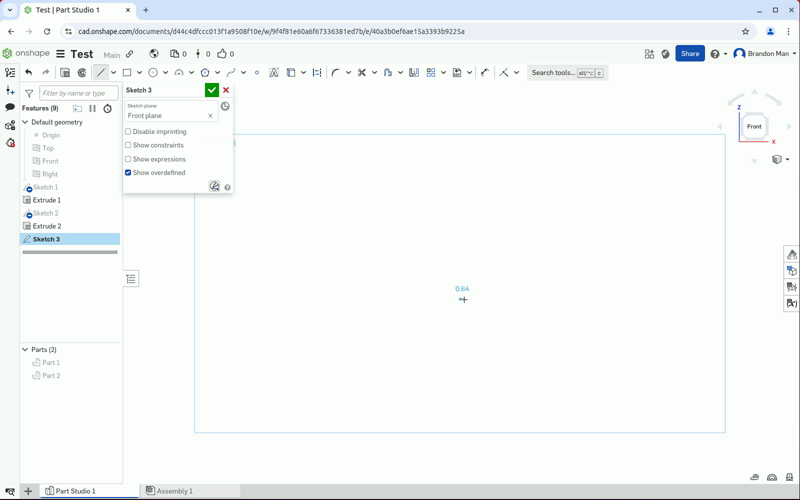
scroll(6)
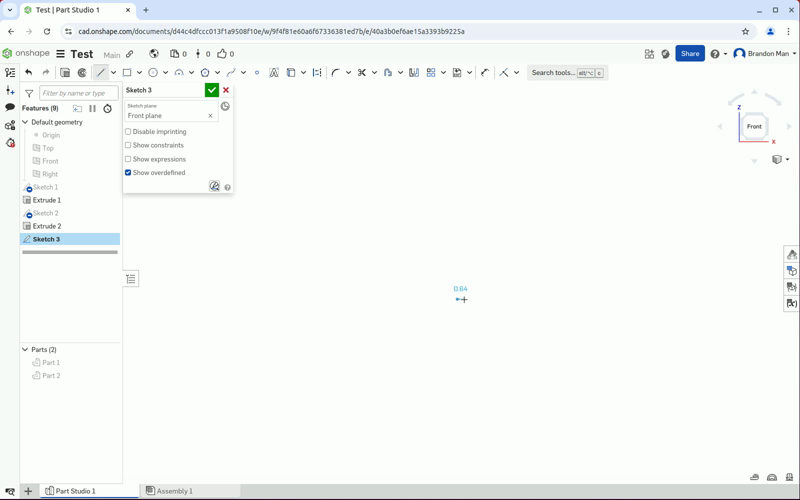
scroll(6)
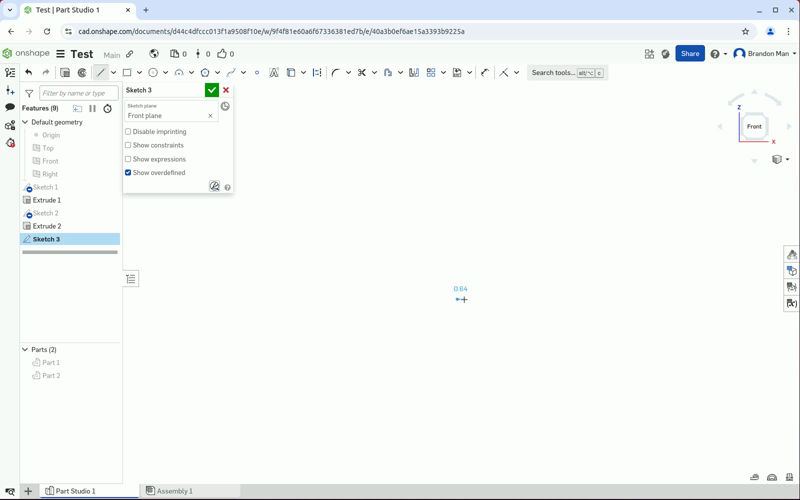
scroll(6)
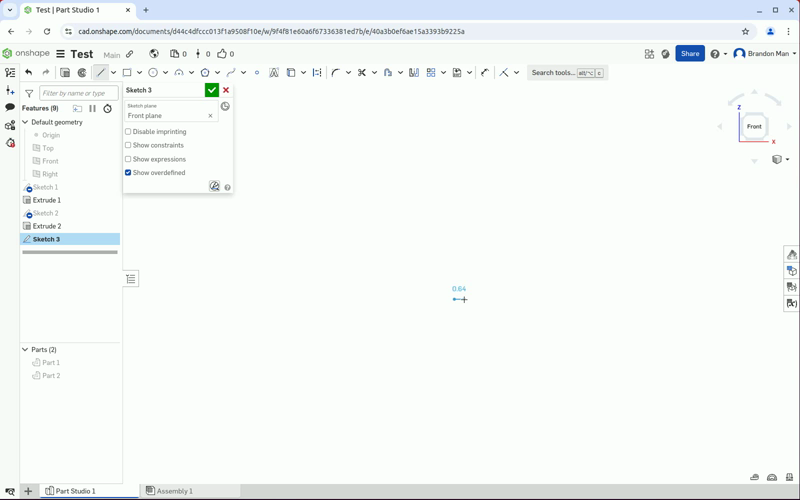
scroll(6)
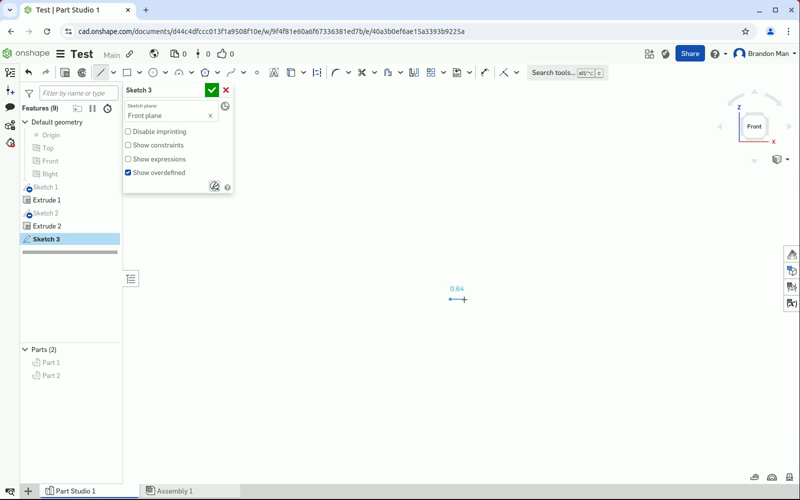
scroll(6)
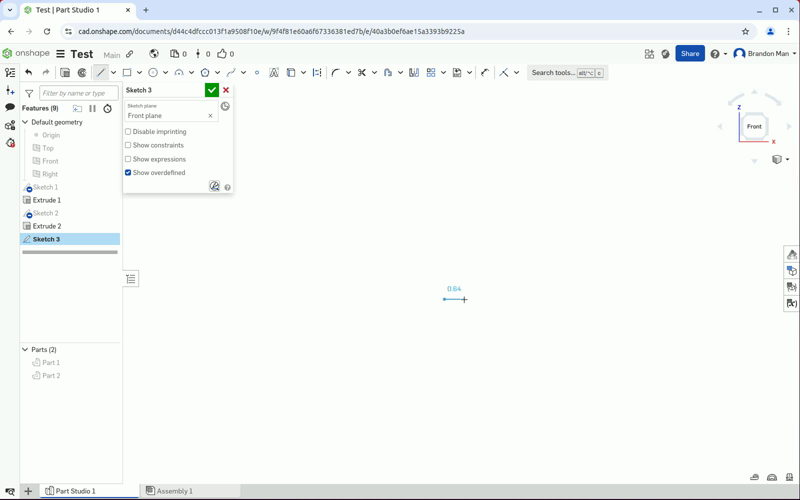
scroll(6)
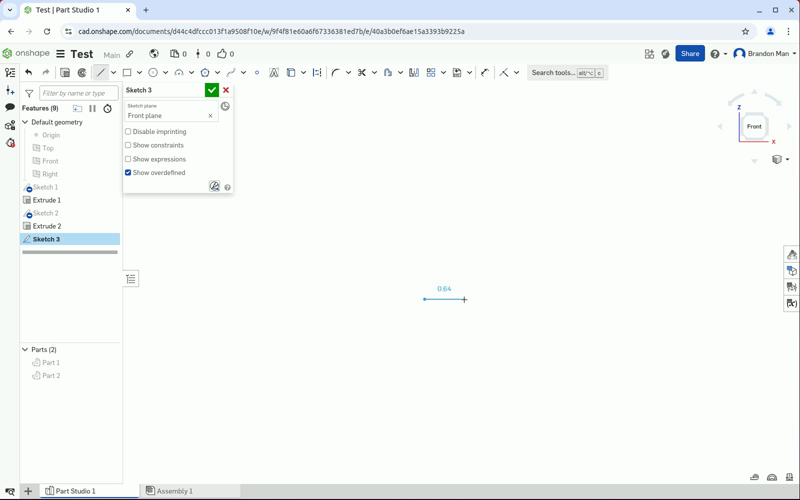
click(464, 299)
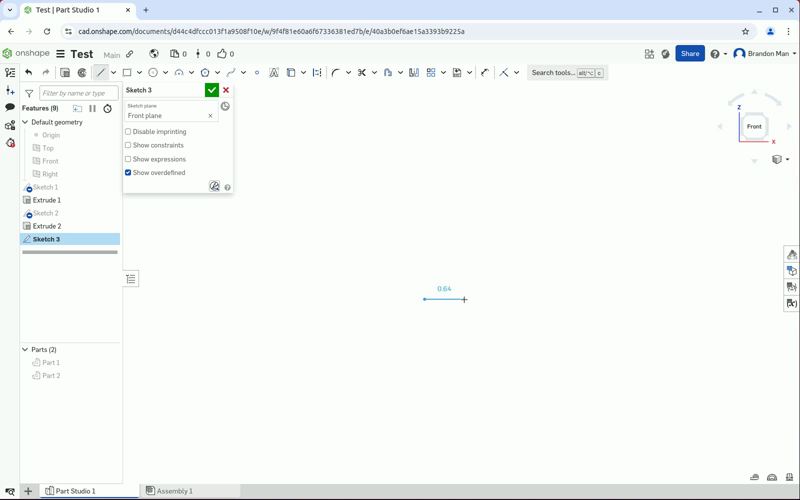
scroll(-6)
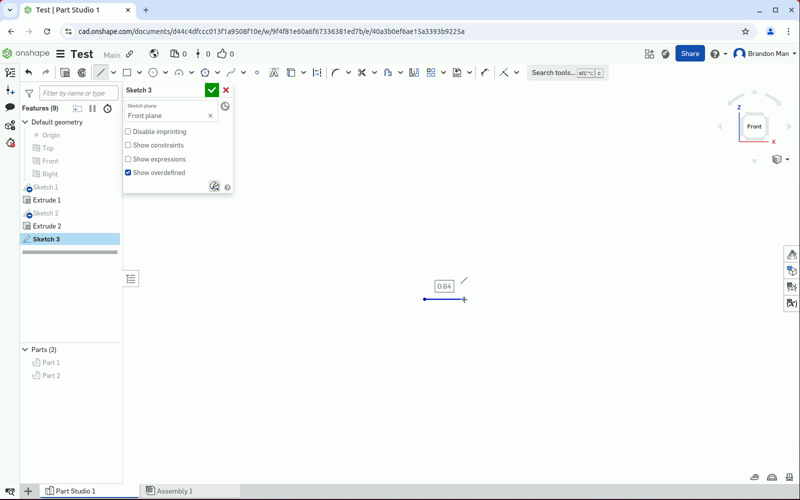
scroll(-6)
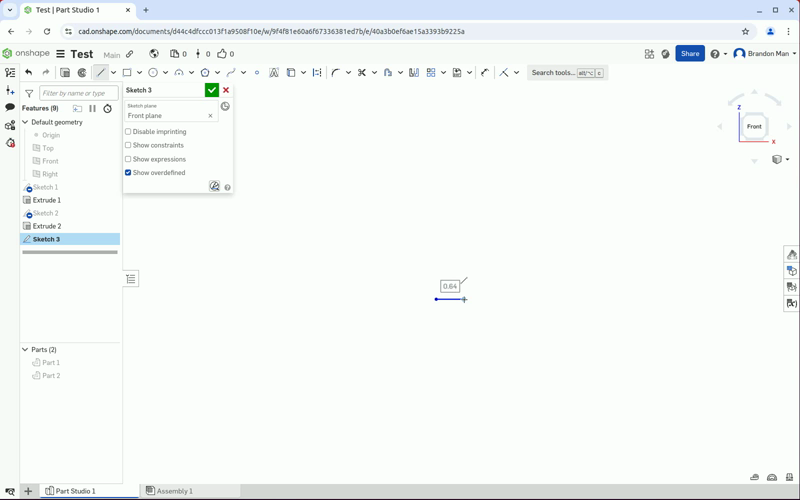
scroll(-6)
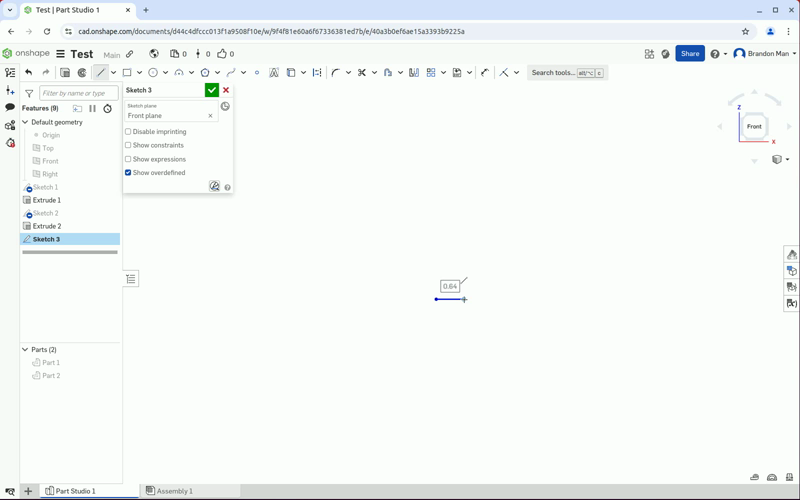
scroll(-6)
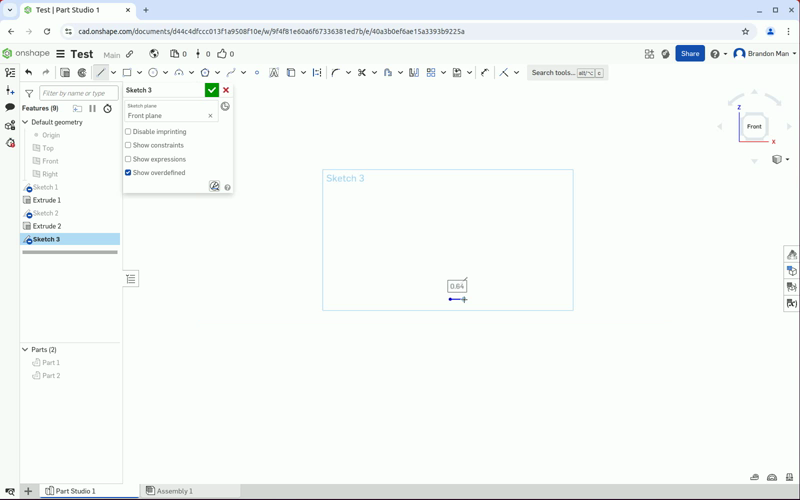
scroll(-6)
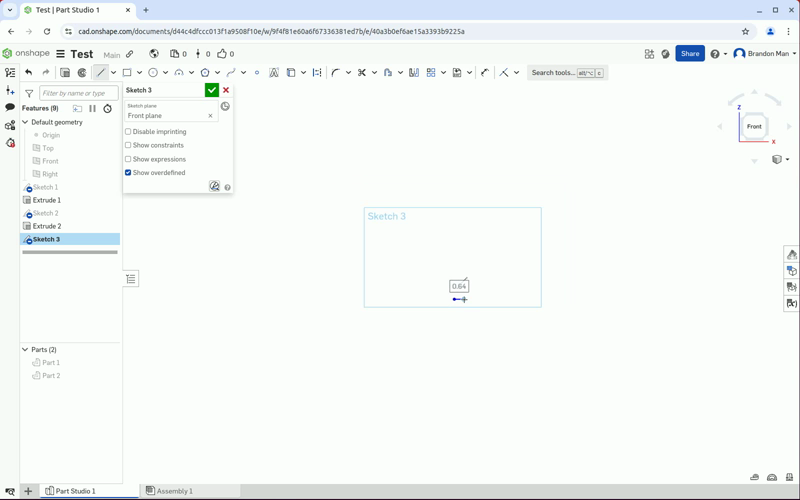
scroll(-6)
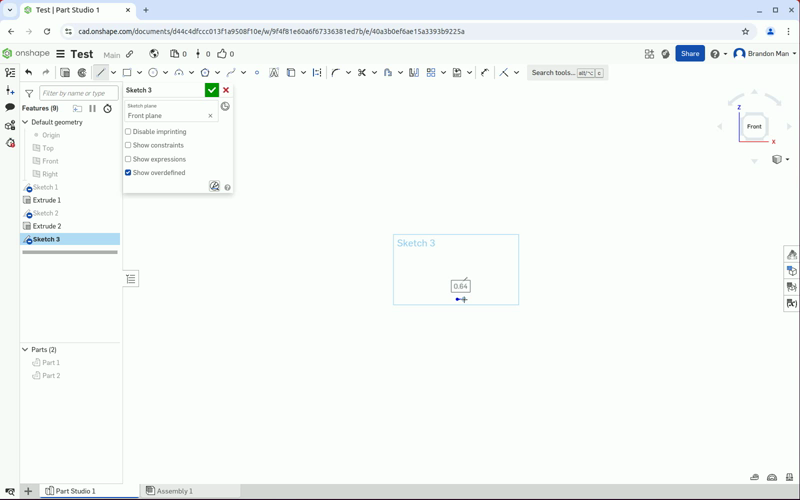
scroll(-6)
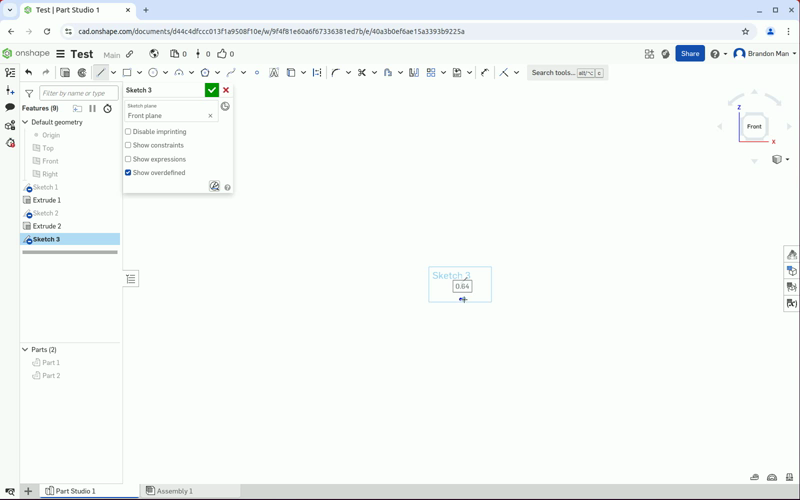
key_up(shift)
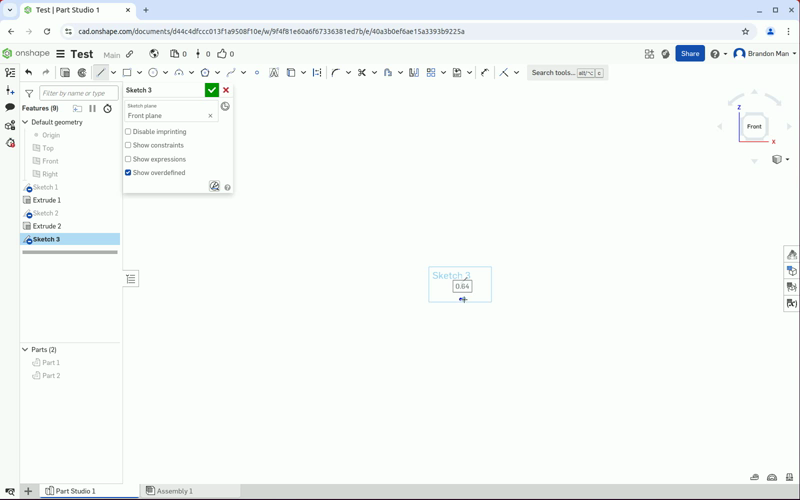
key_down(shift)
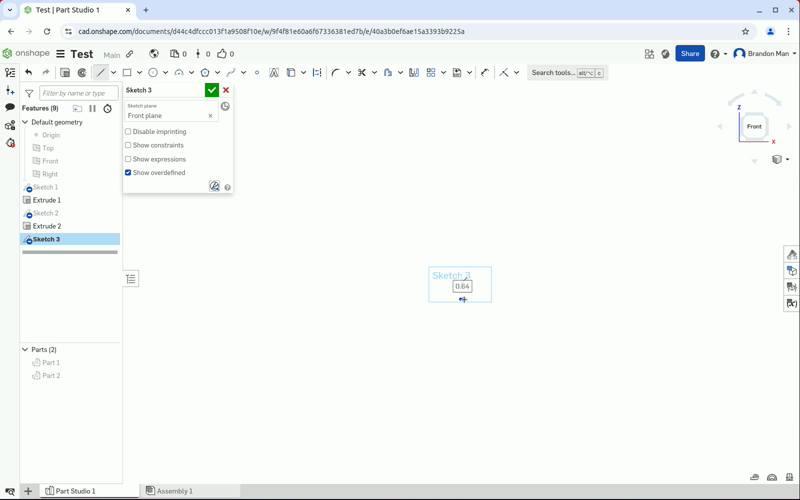
mouse_move(494, 299)
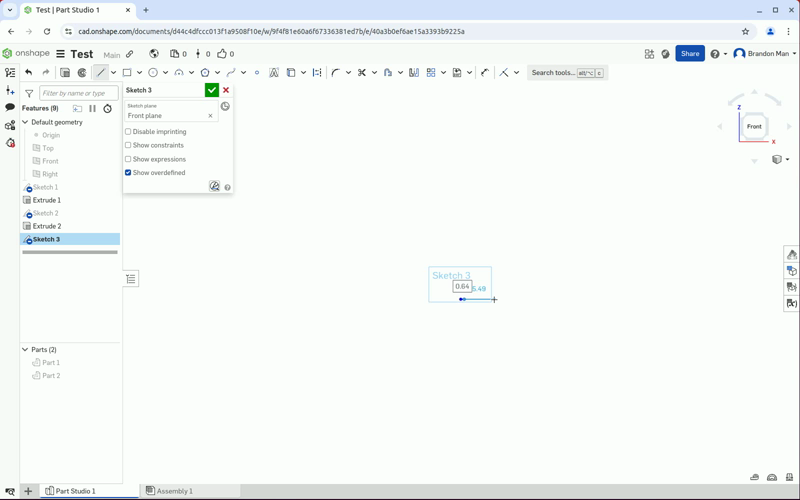
mouse_move(464, 295)
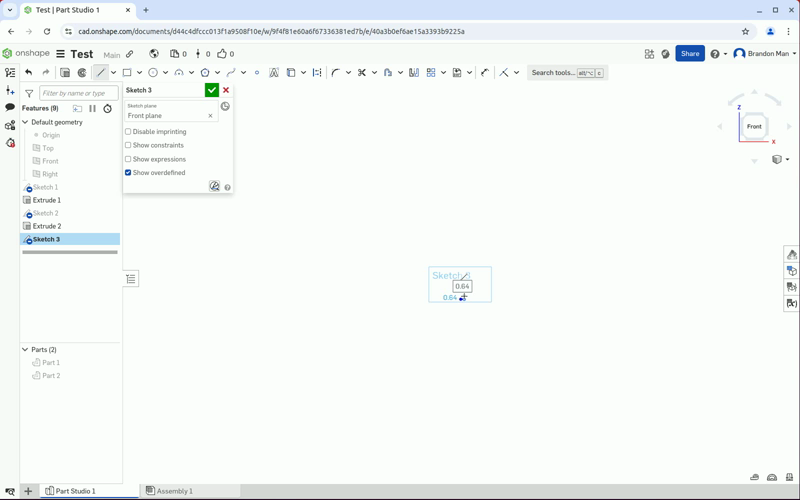
scroll(6)
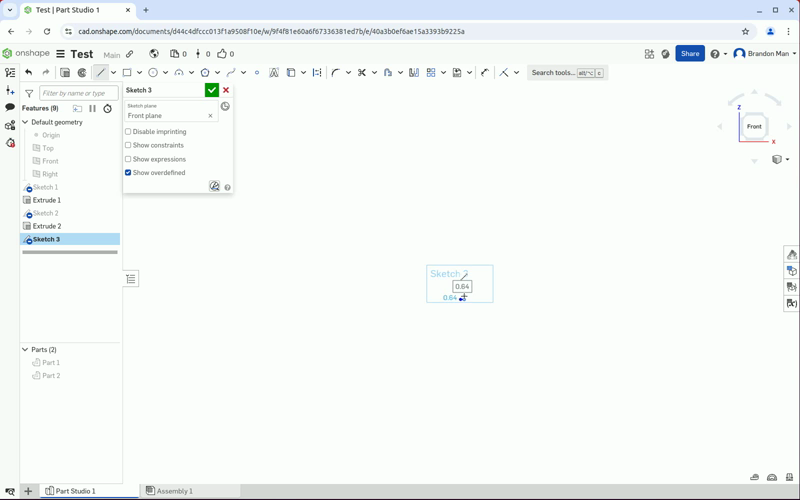
scroll(6)
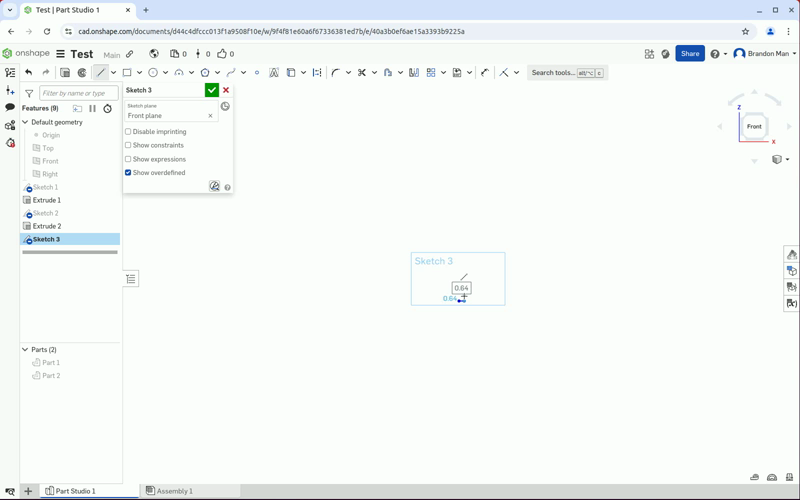
scroll(6)
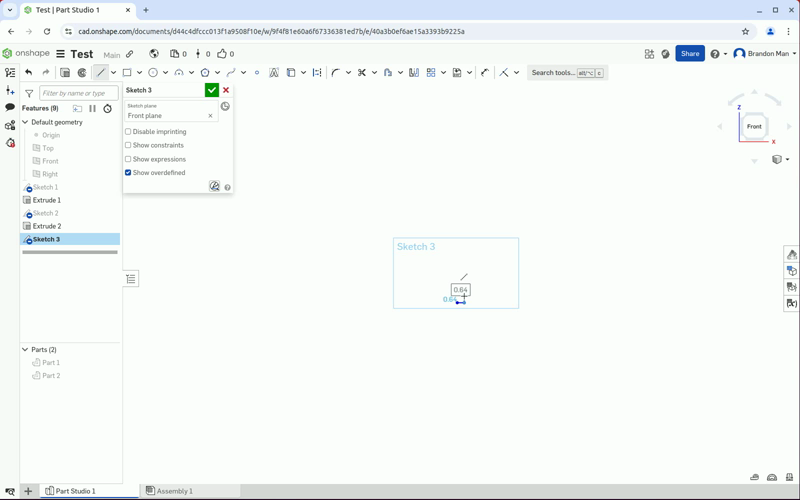
scroll(6)
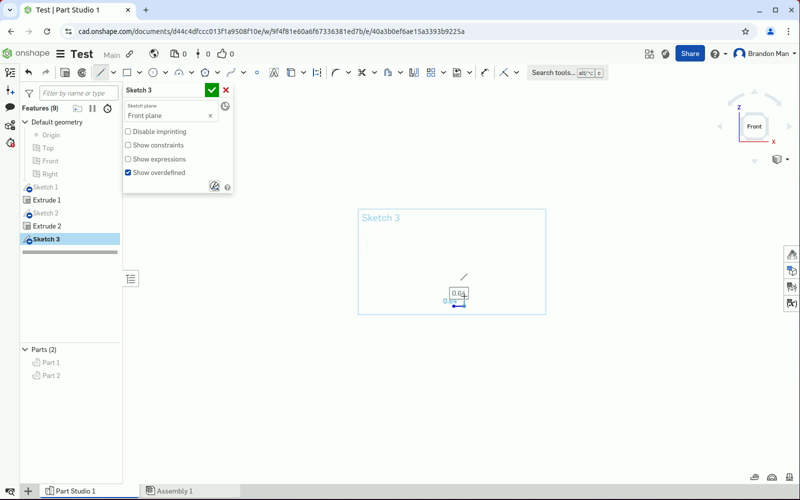
scroll(6)
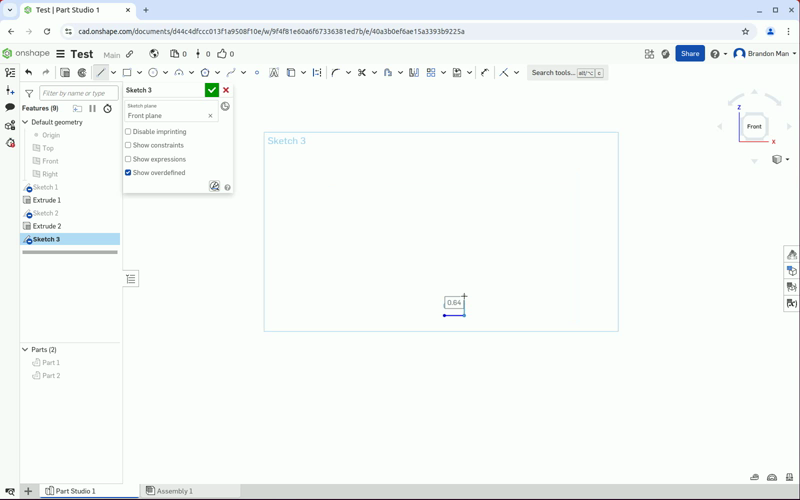
scroll(6)
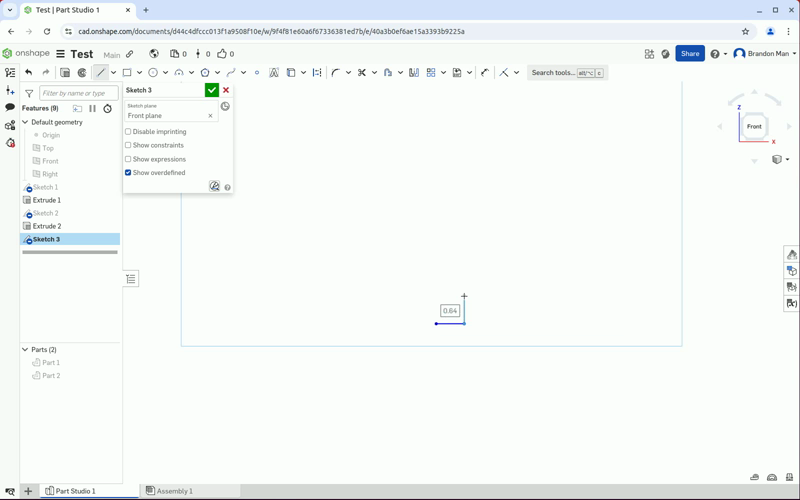
scroll(6)
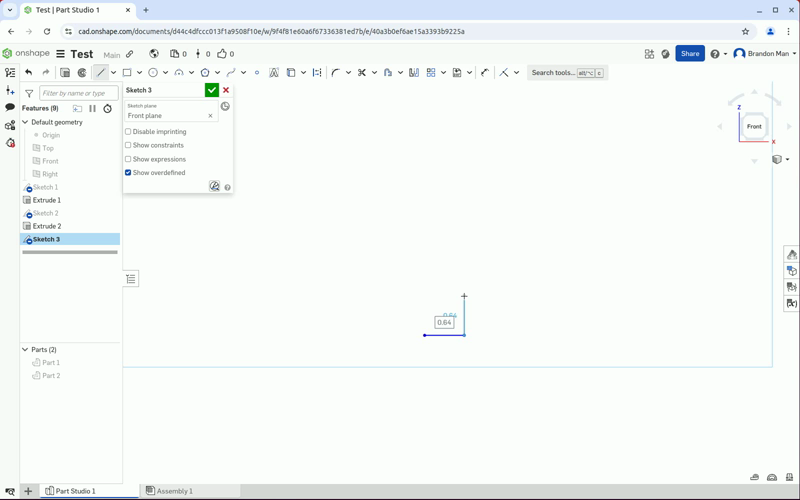
click(464, 295)
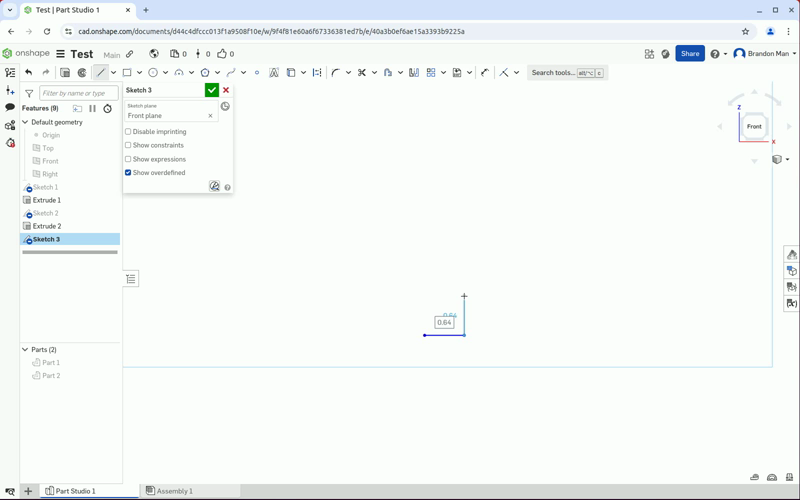
scroll(-6)
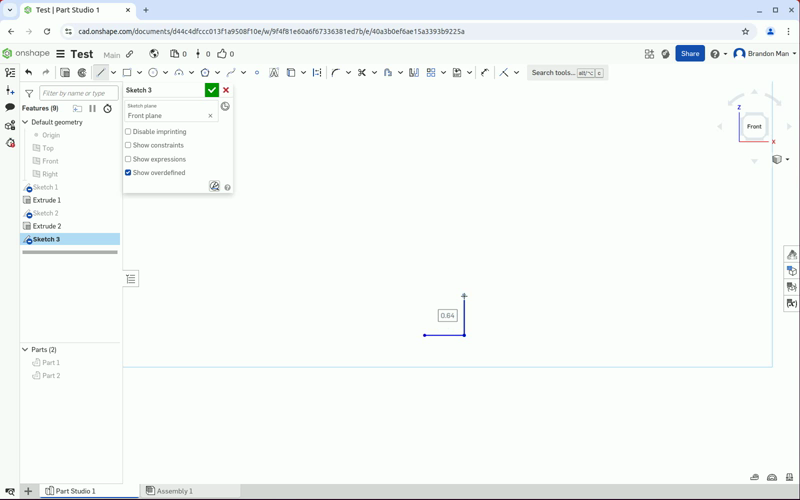
scroll(-6)
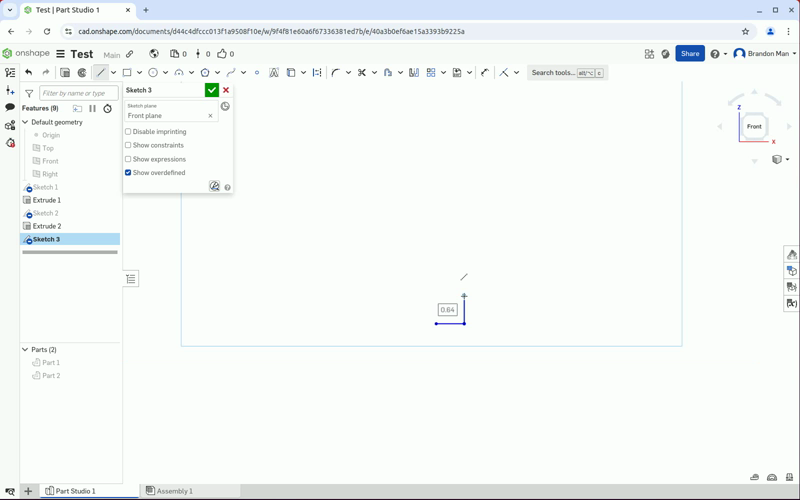
scroll(-6)
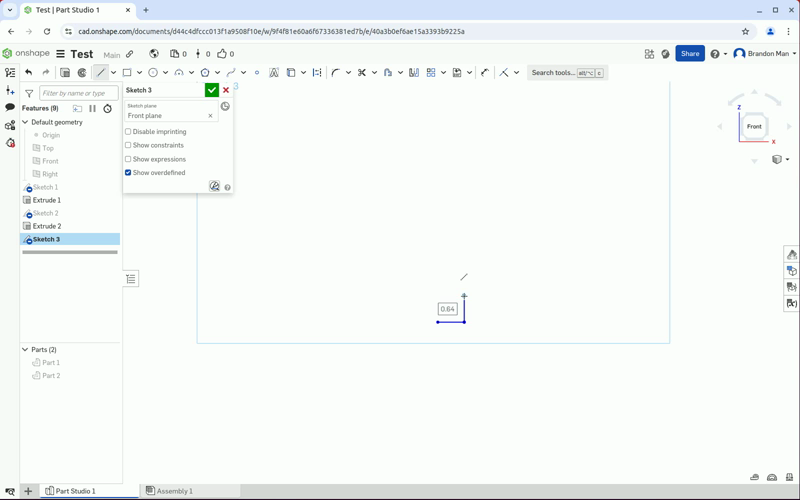
scroll(-6)
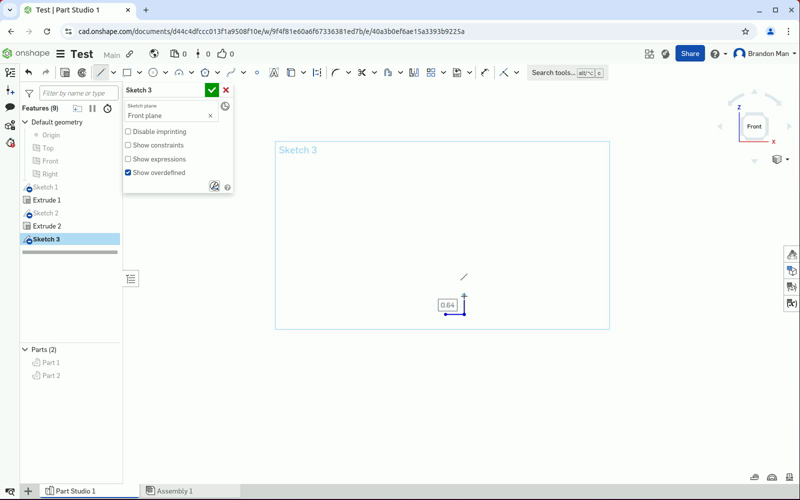
scroll(-6)
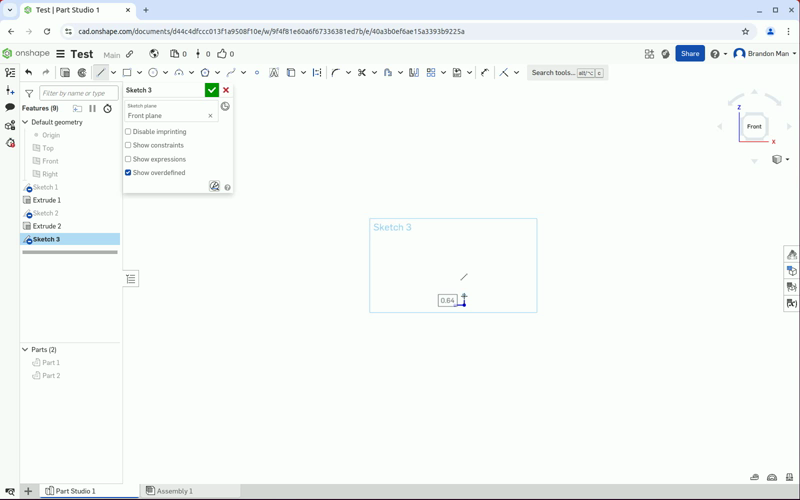
scroll(-6)
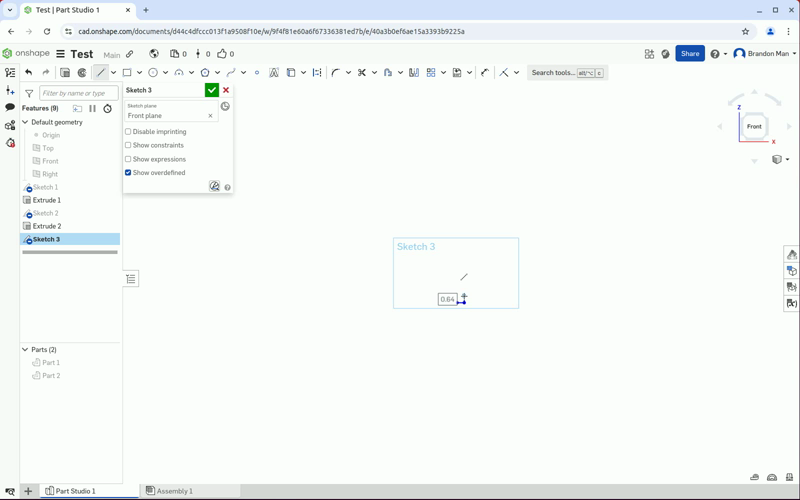
scroll(-6)
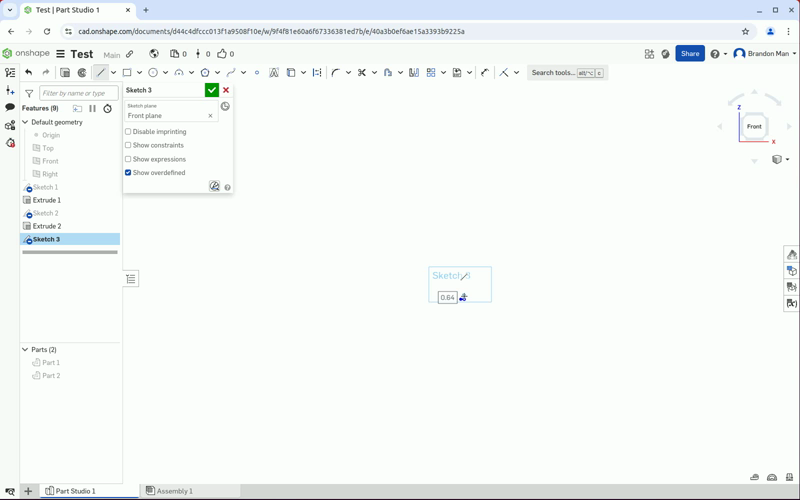
key_up(shift)
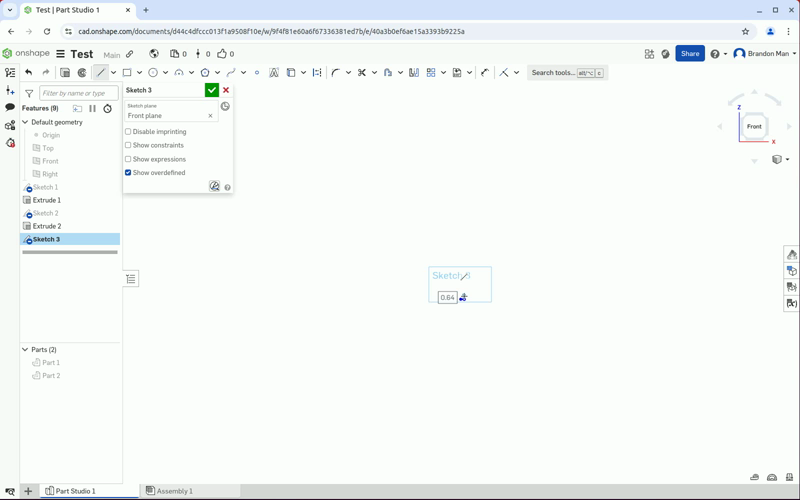
key_down(shift)
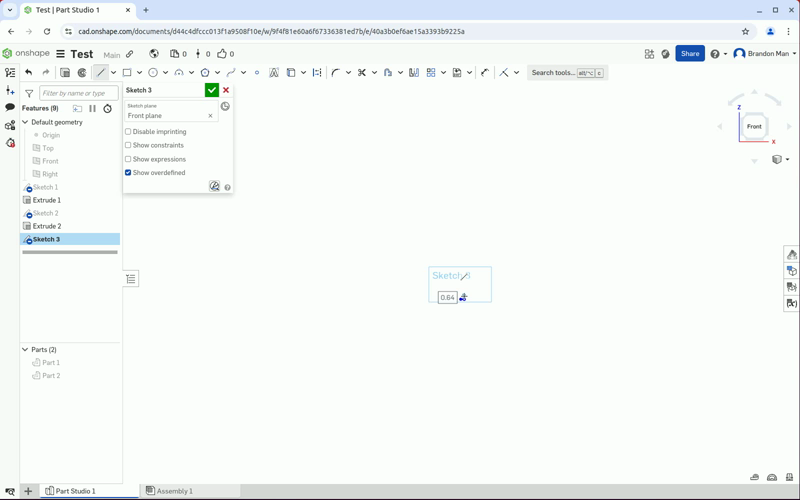
mouse_move(494, 295)
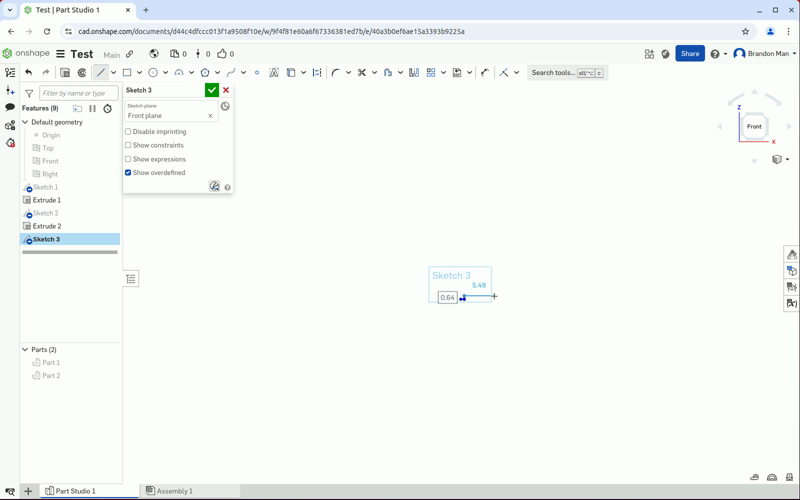
mouse_move(460, 295)
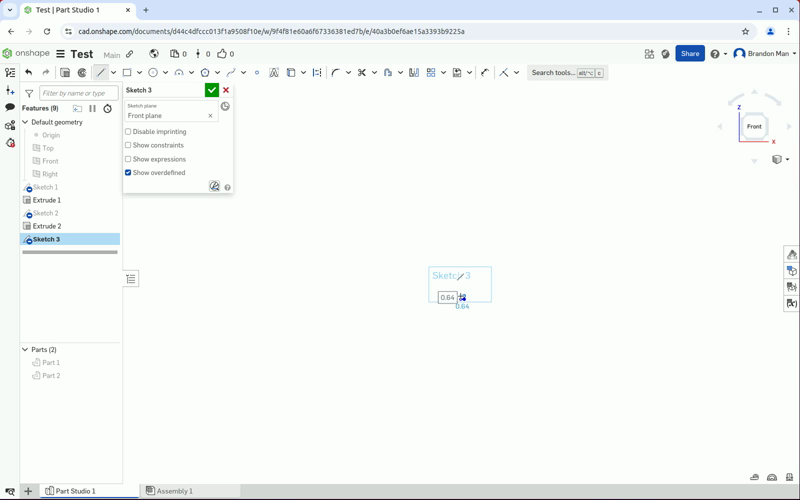
scroll(6)
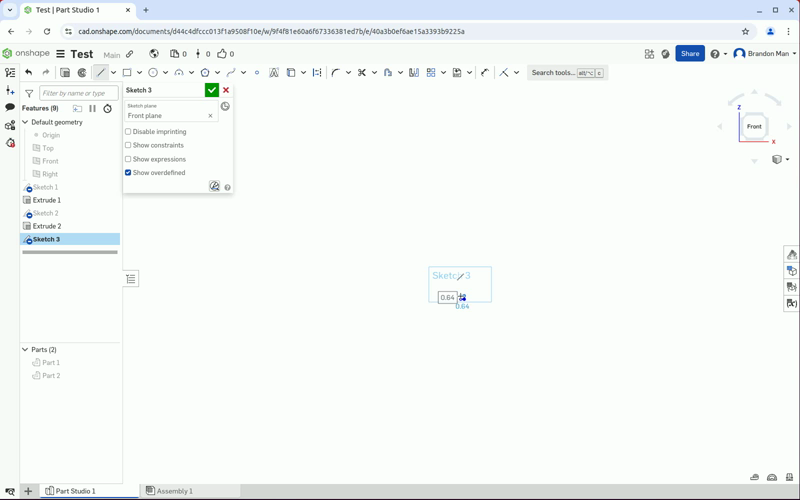
scroll(6)
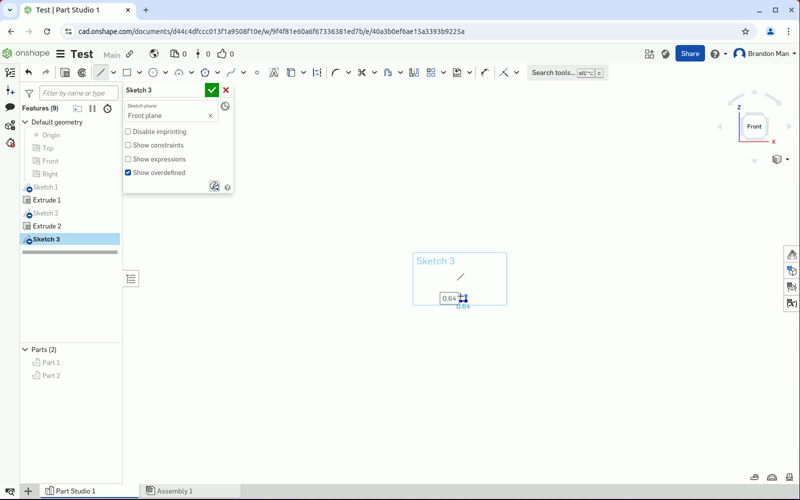
scroll(6)
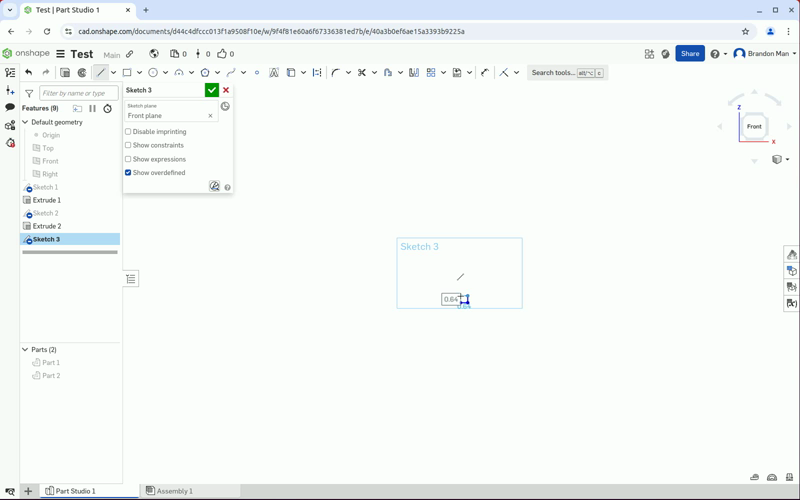
scroll(6)
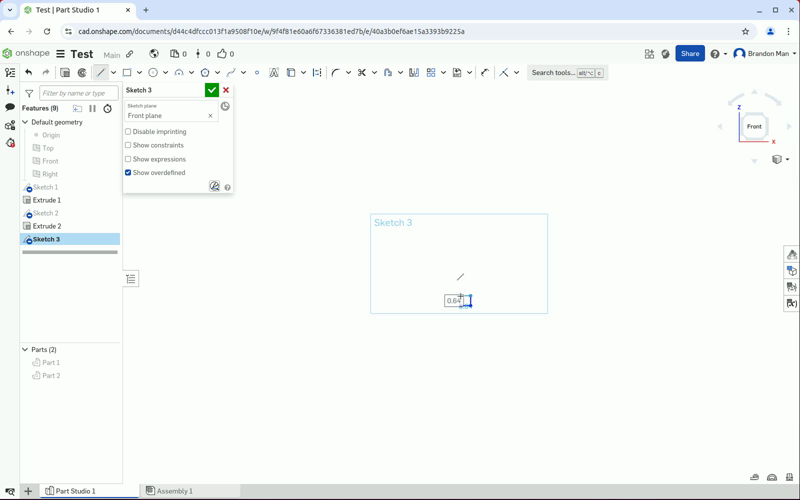
scroll(6)
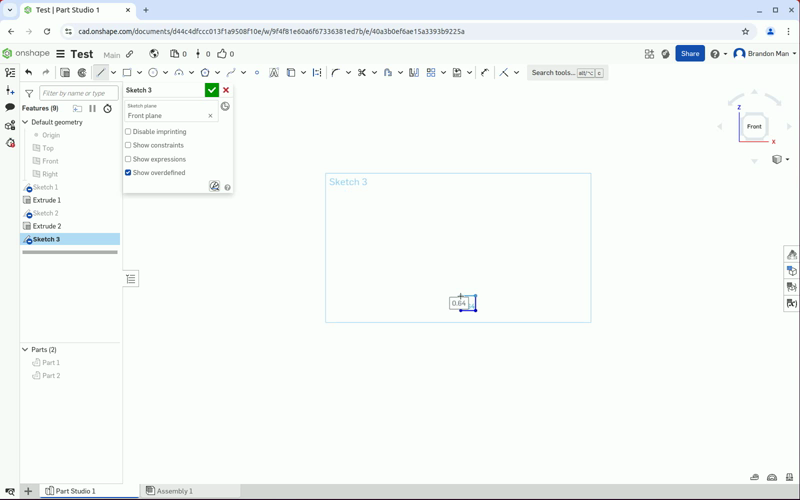
scroll(6)
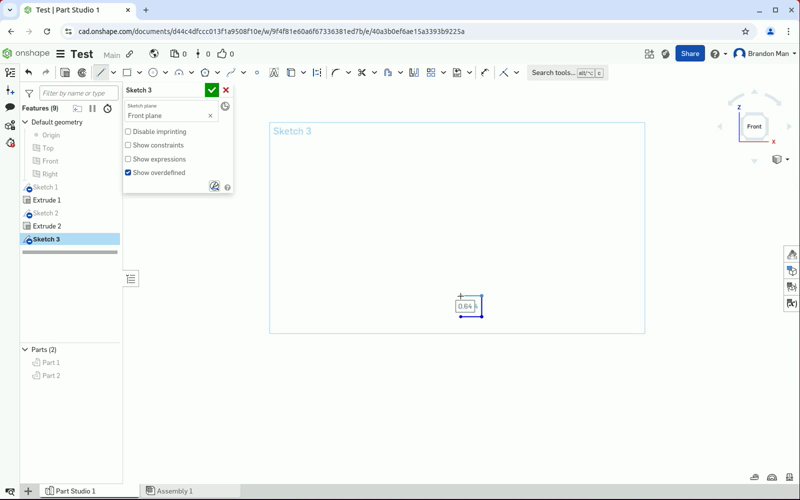
scroll(6)
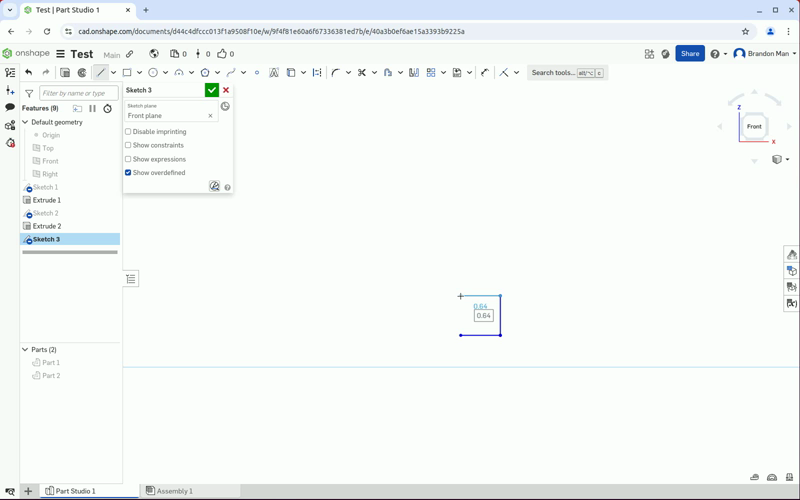
click(460, 295)
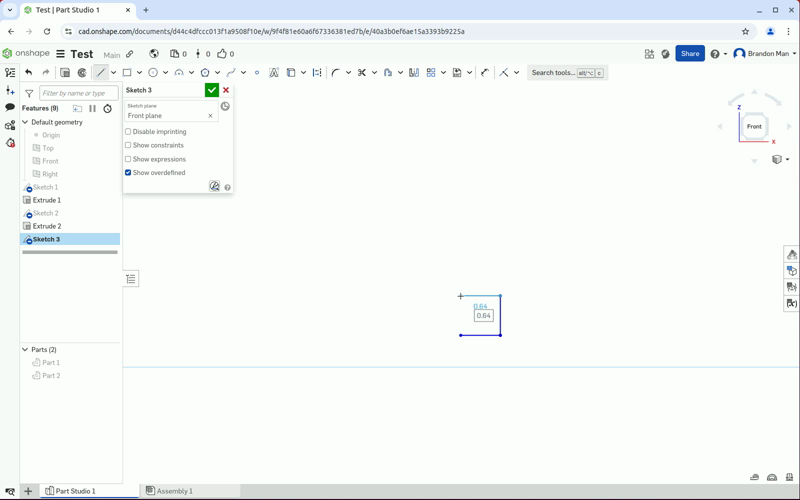
scroll(-6)
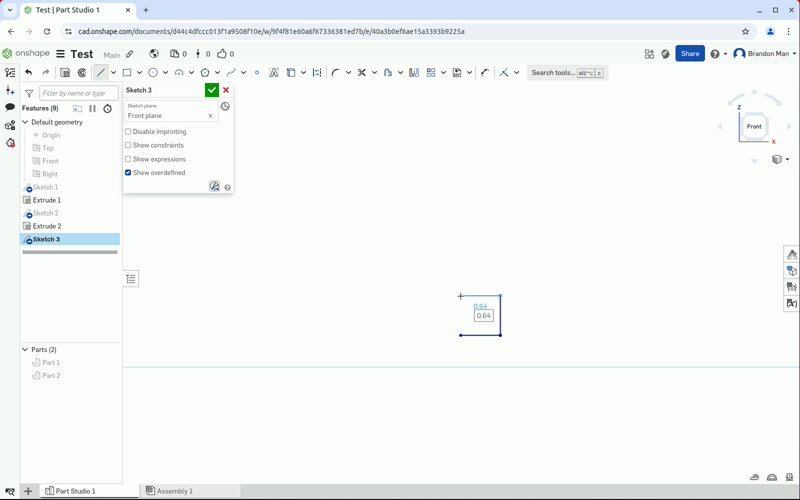
scroll(-6)
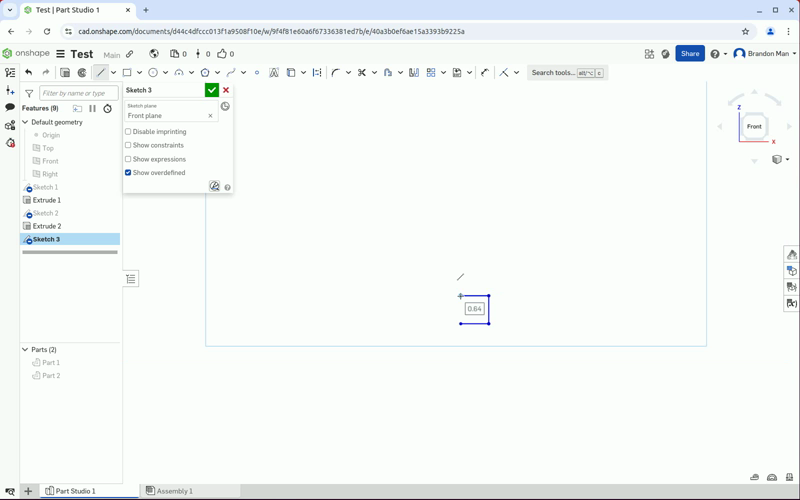
scroll(-6)
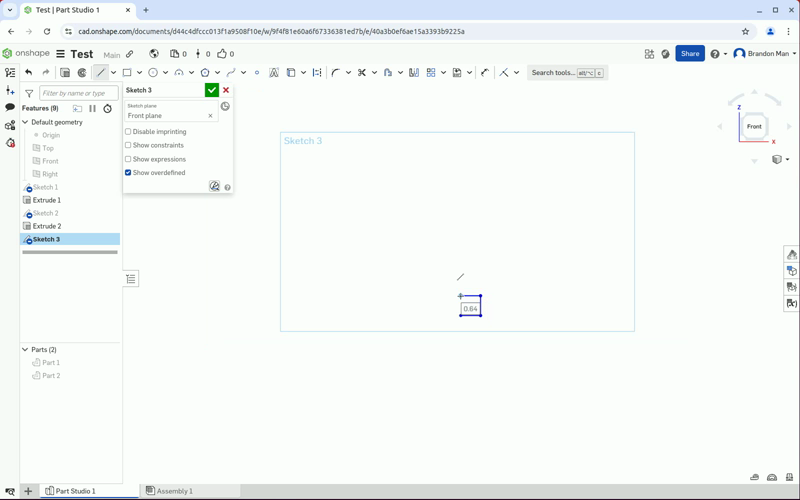
scroll(-6)
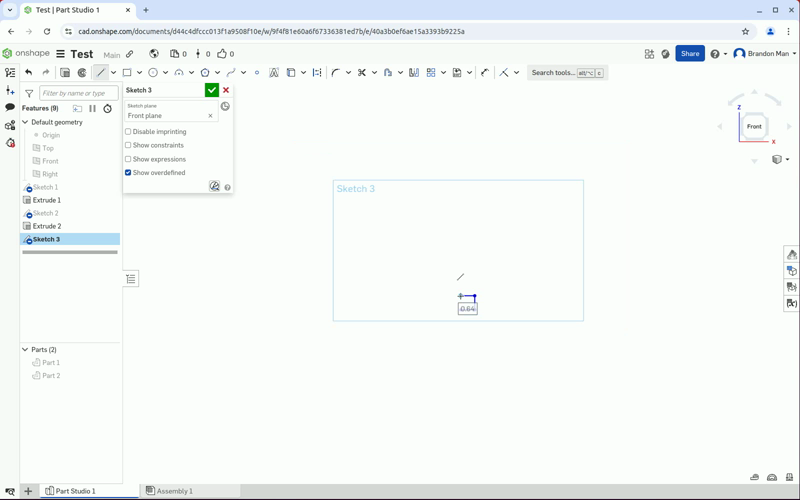
scroll(-6)
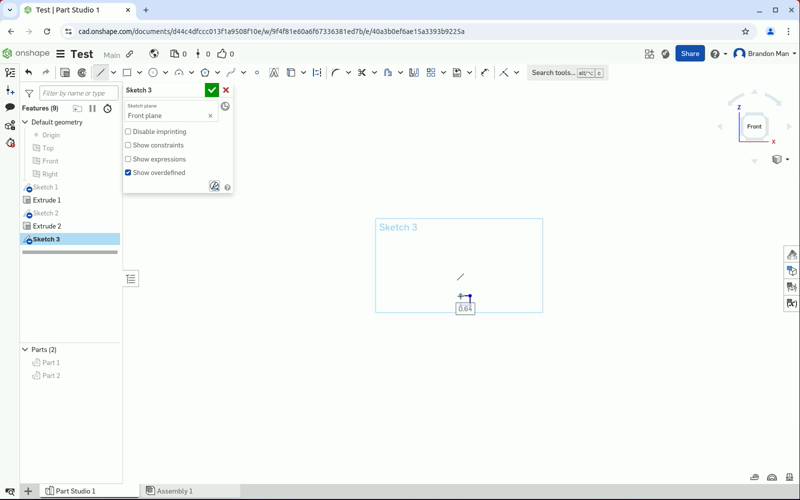
scroll(-6)
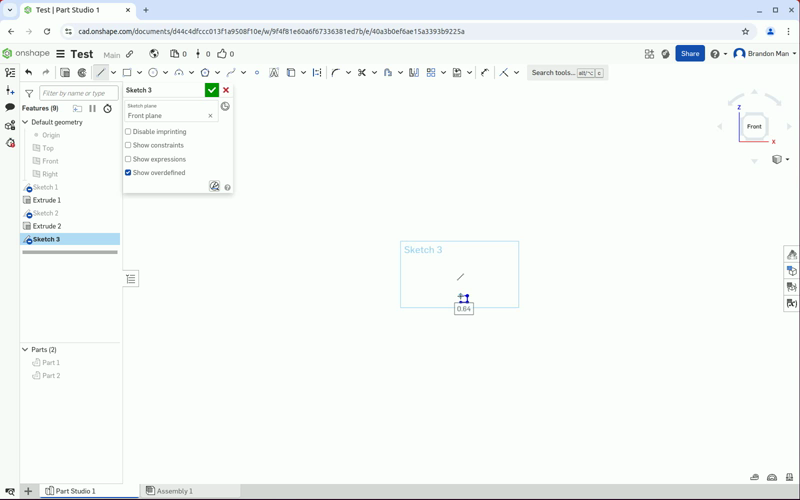
scroll(-6)
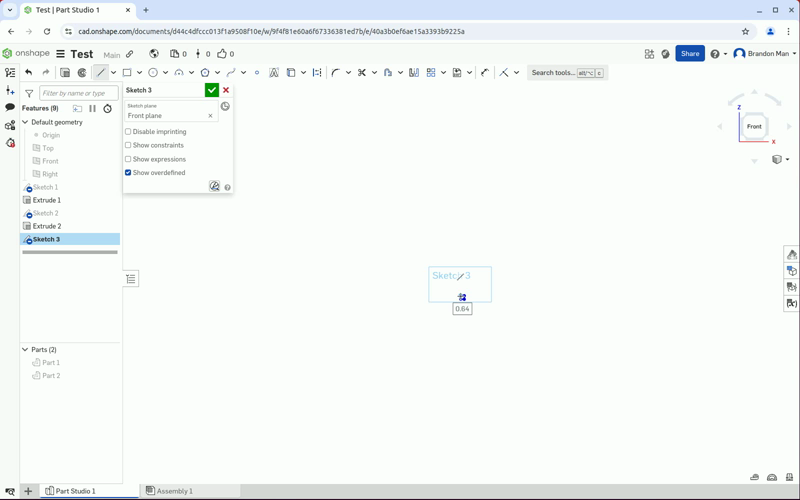
key_up(shift)
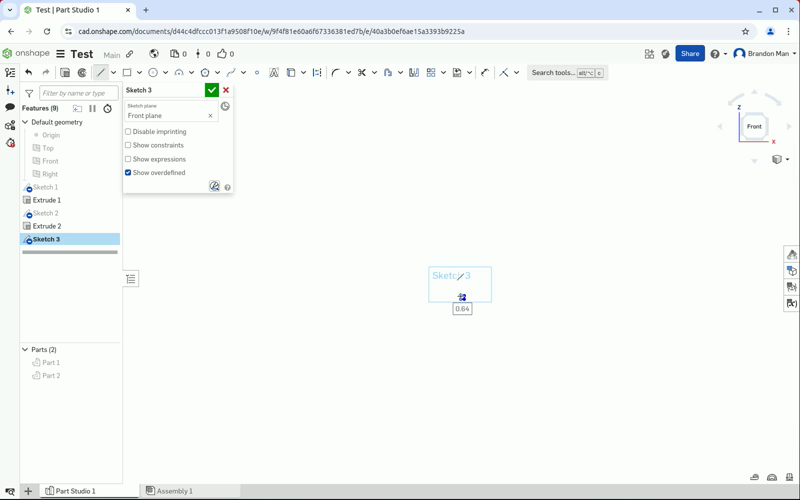
mouse_move(490, 295)
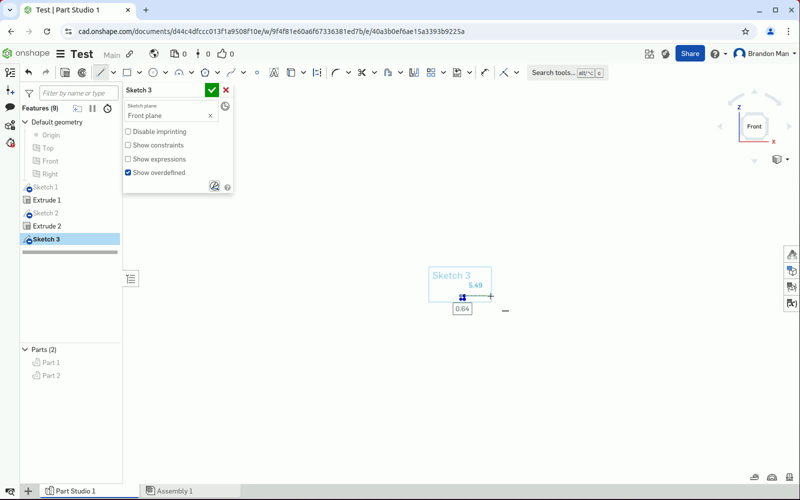
key_down(shift)
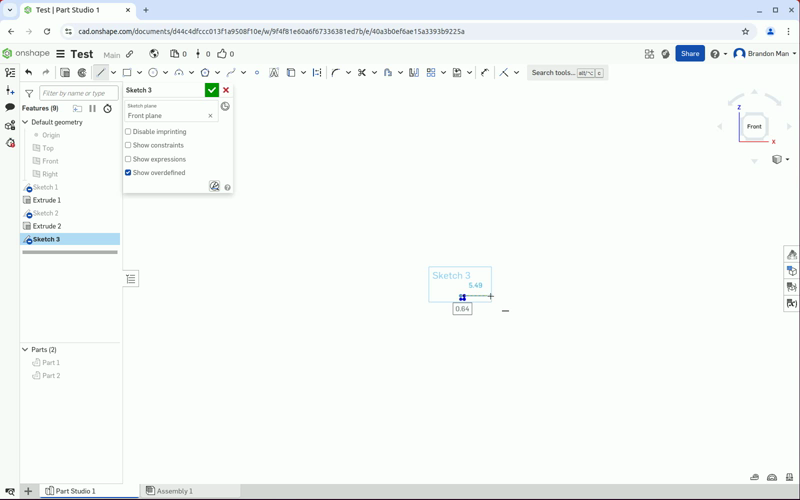
mouse_move(460, 299)
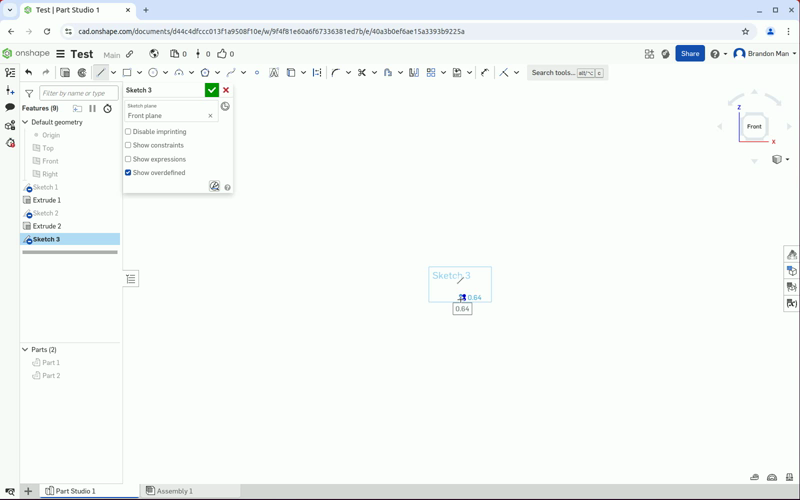
scroll(6)
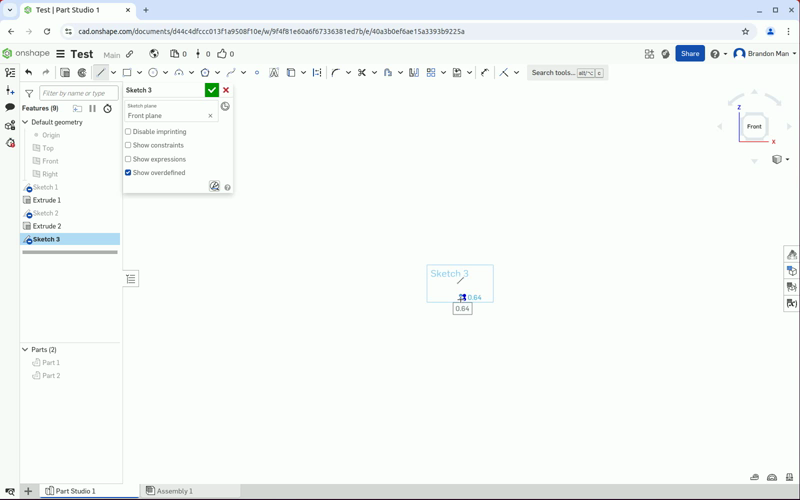
scroll(6)
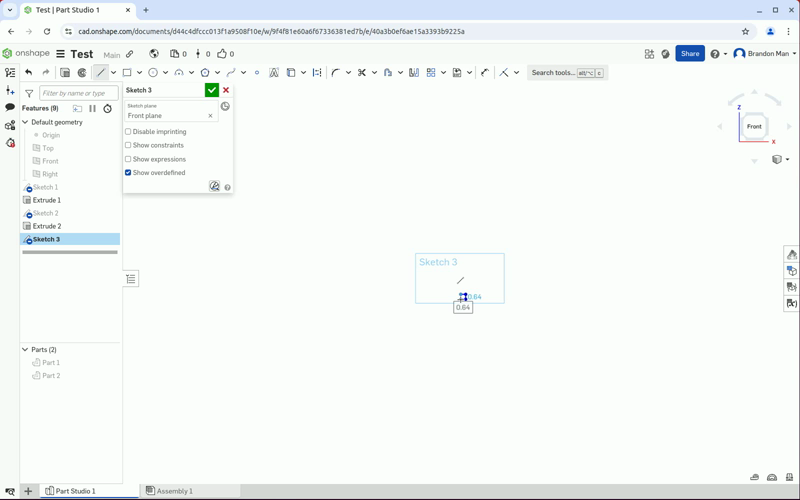
scroll(6)
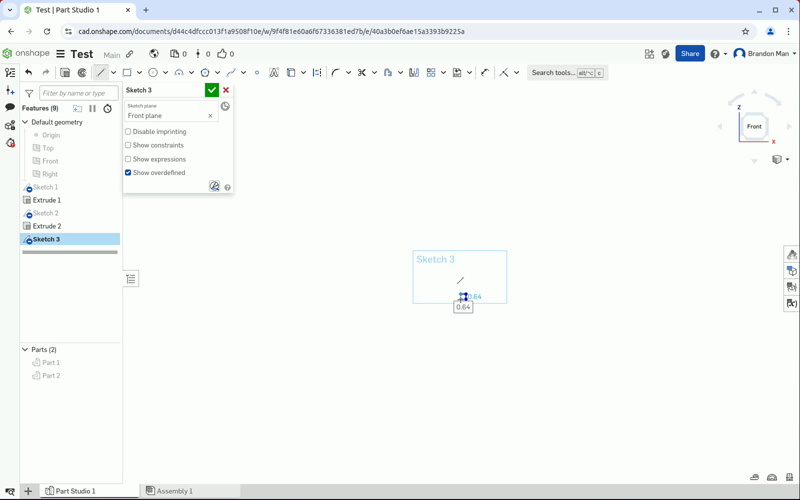
scroll(6)
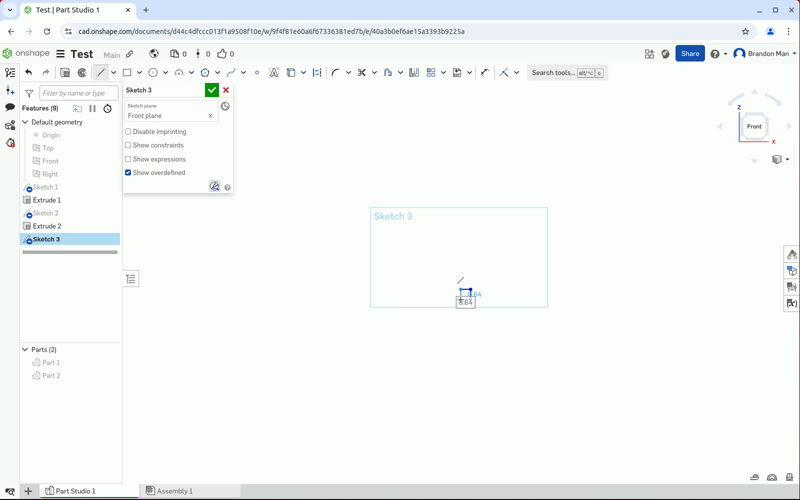
scroll(6)
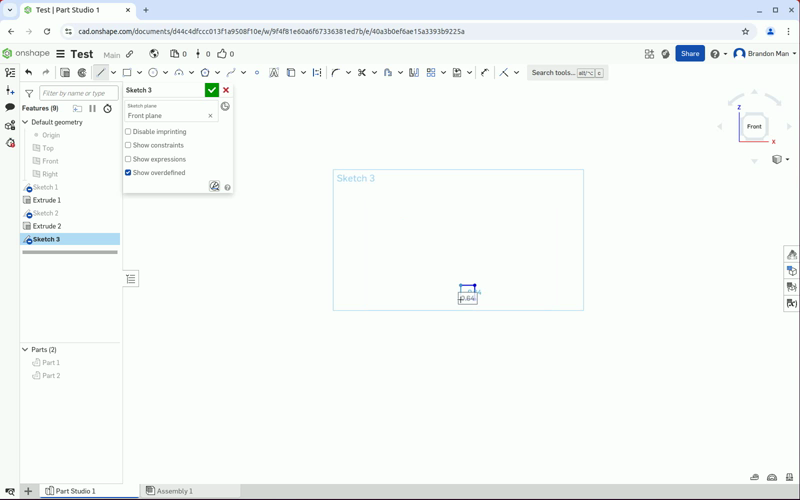
scroll(6)
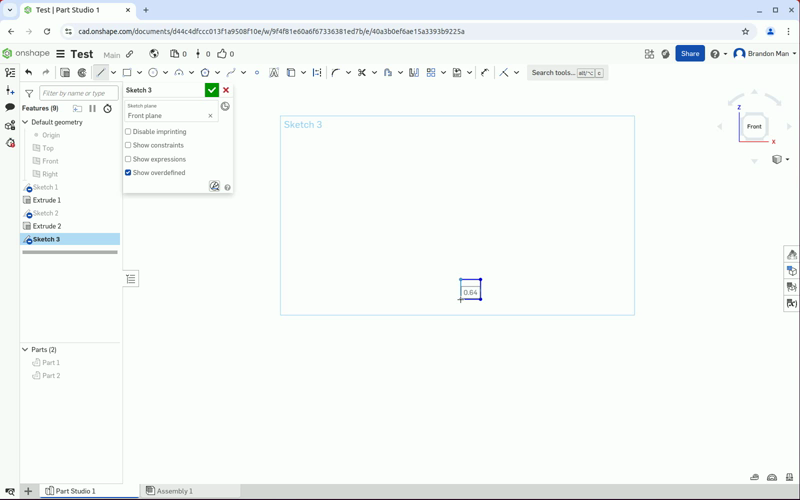
scroll(6)
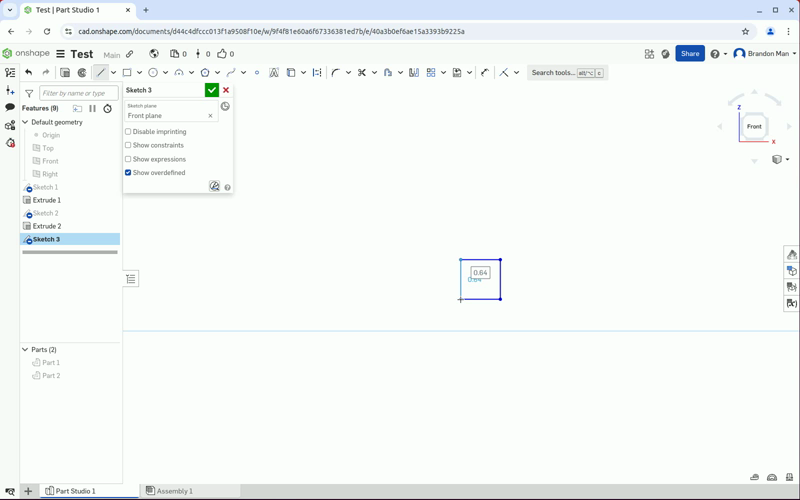
key_up(shift)
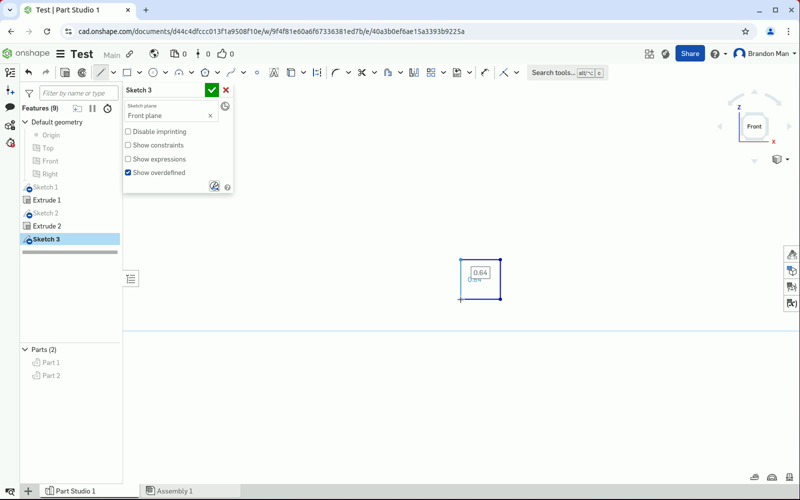
click(460, 299)
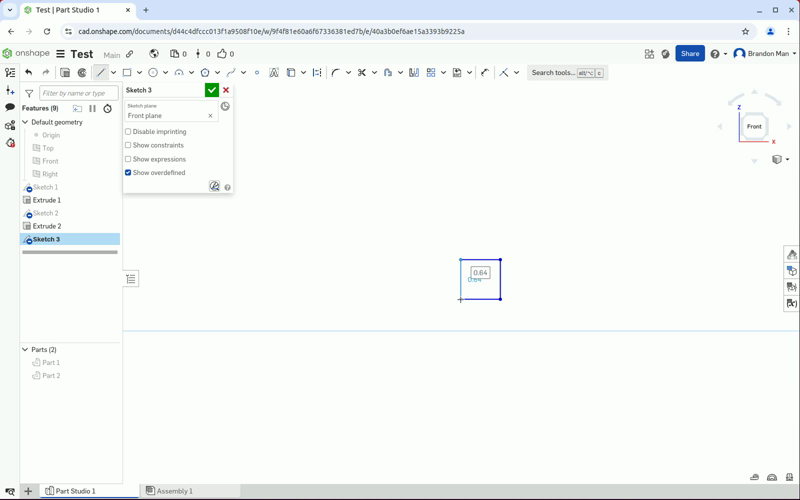
scroll(-6)
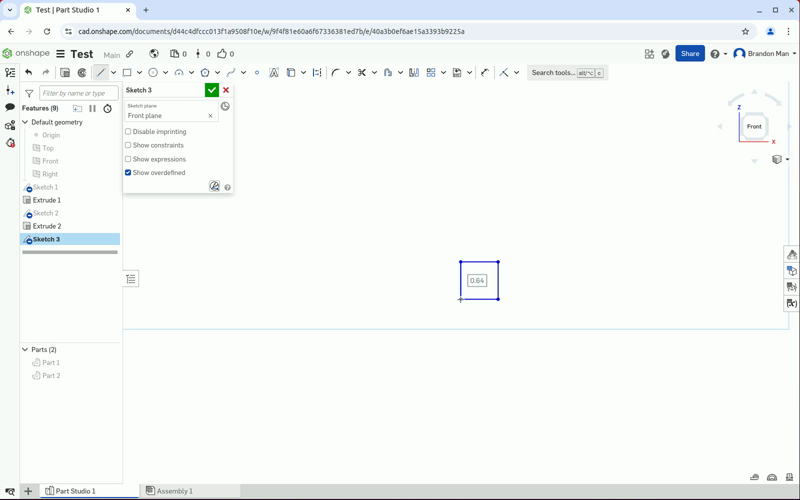
scroll(-6)
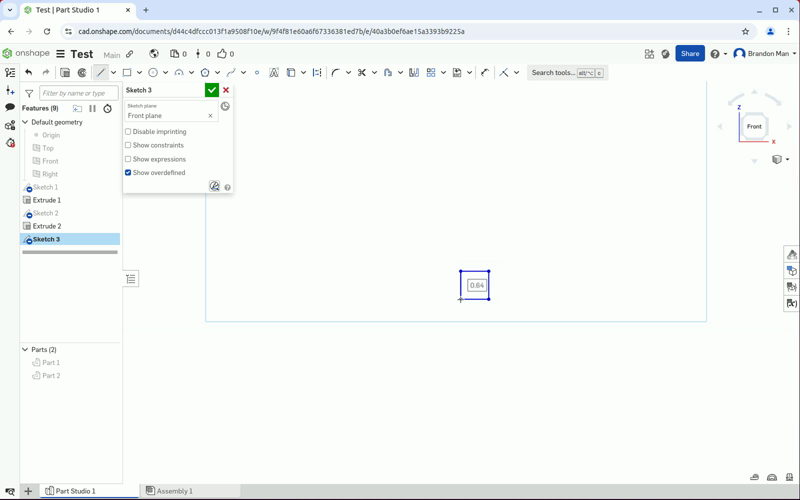
scroll(-6)
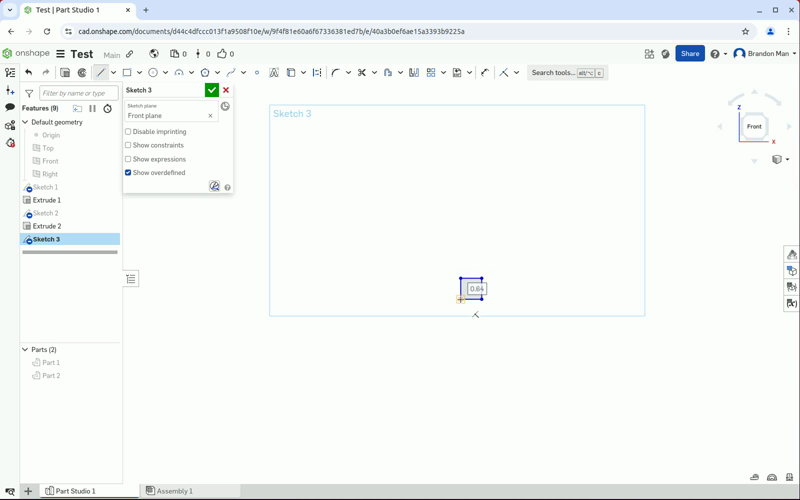
scroll(-6)
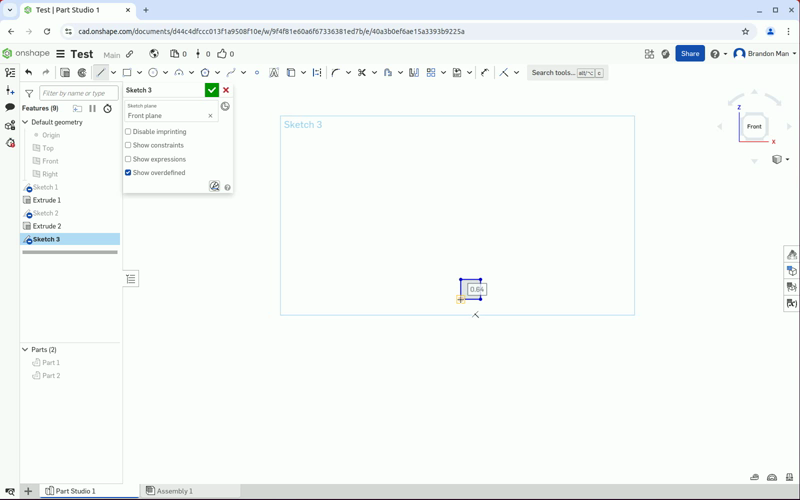
scroll(-6)
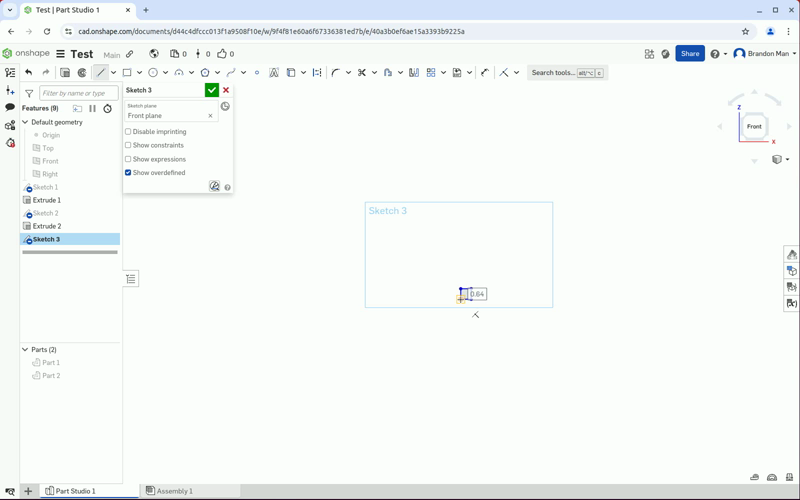
scroll(-6)
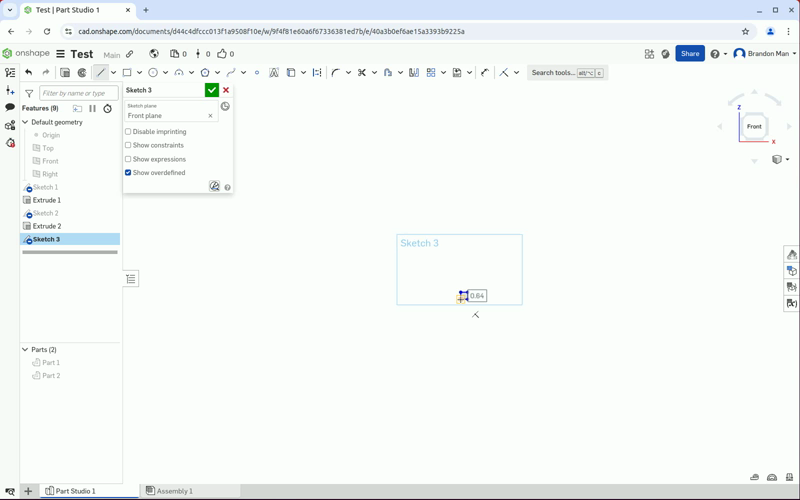
scroll(-6)
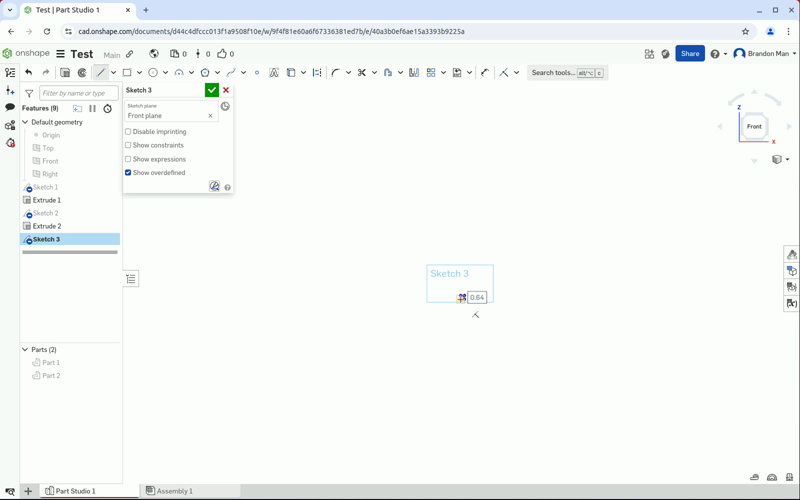
key(esc)
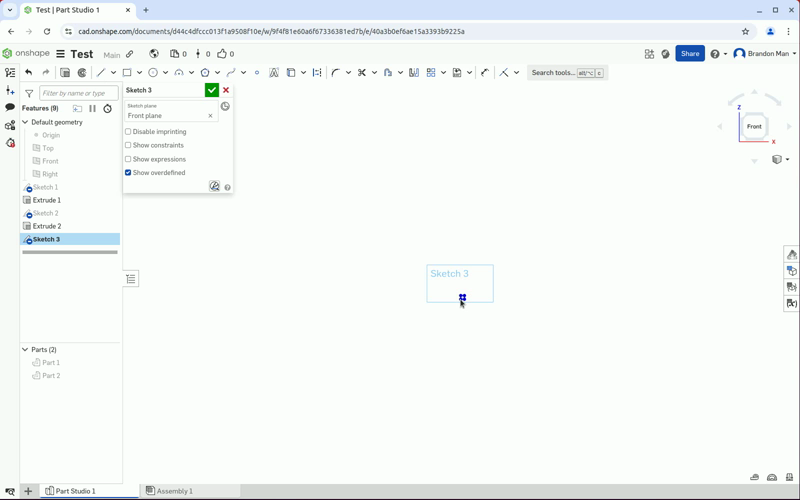
key(l)
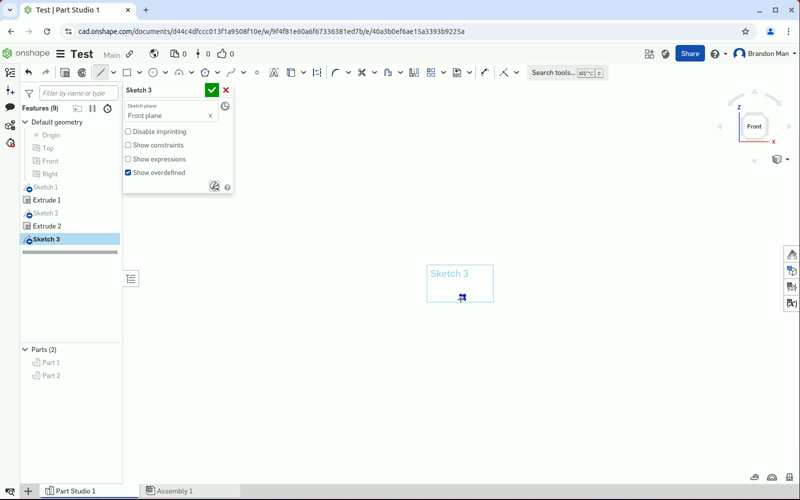
key_down(shift)
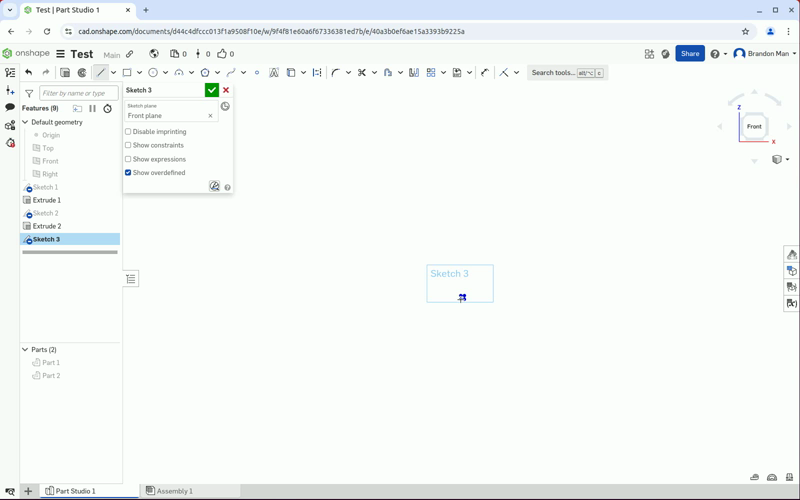
mouse_move(461, 299)
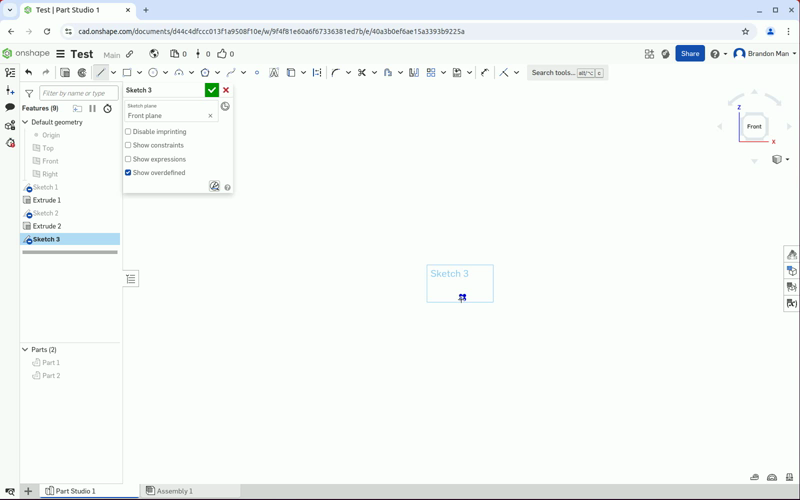
scroll(6)
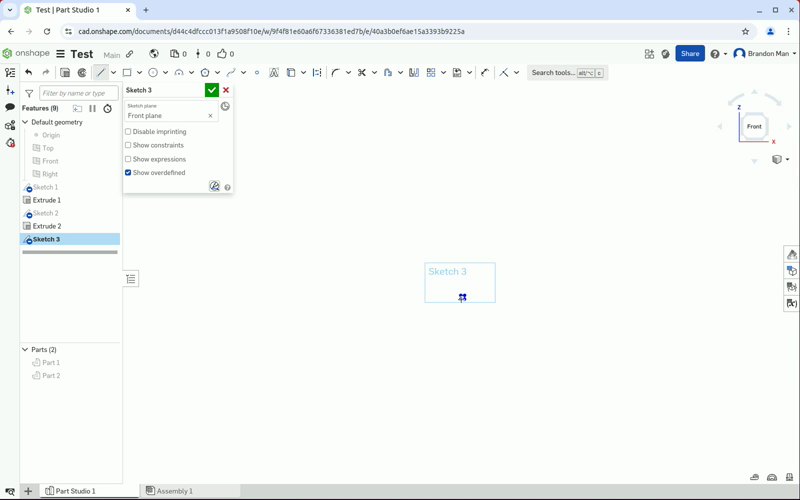
scroll(6)
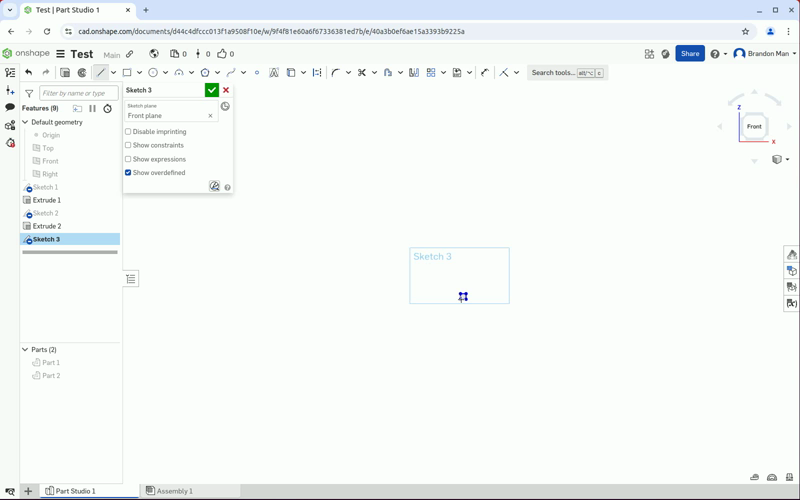
scroll(6)
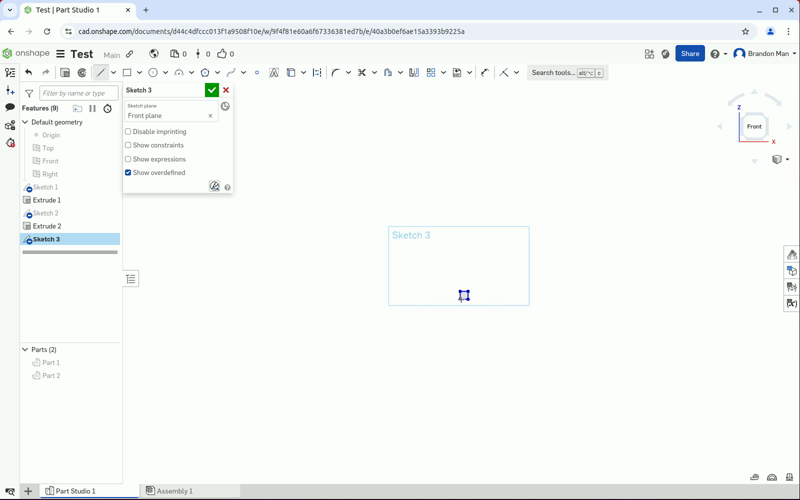
scroll(6)
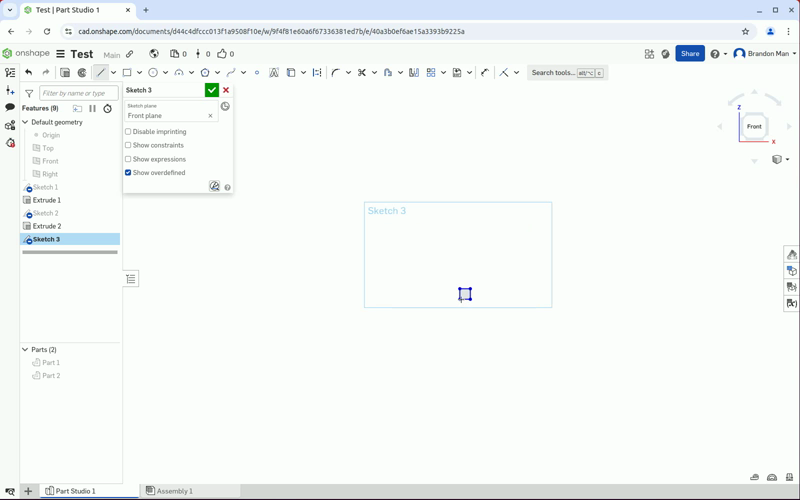
scroll(6)
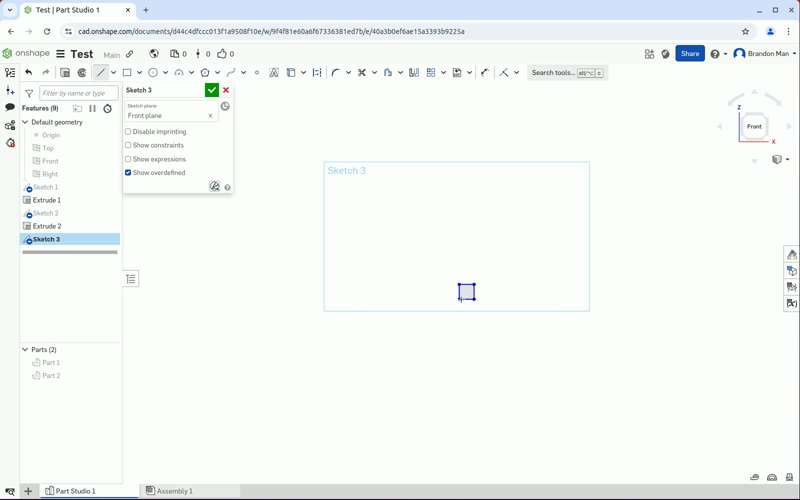
scroll(6)
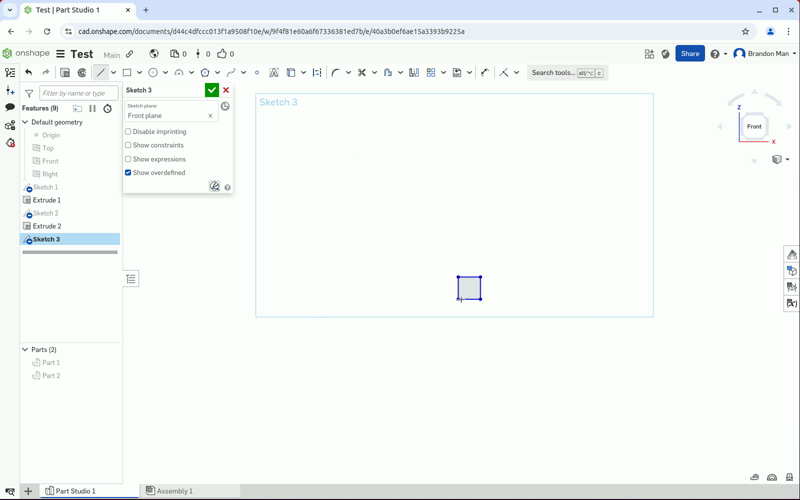
scroll(6)
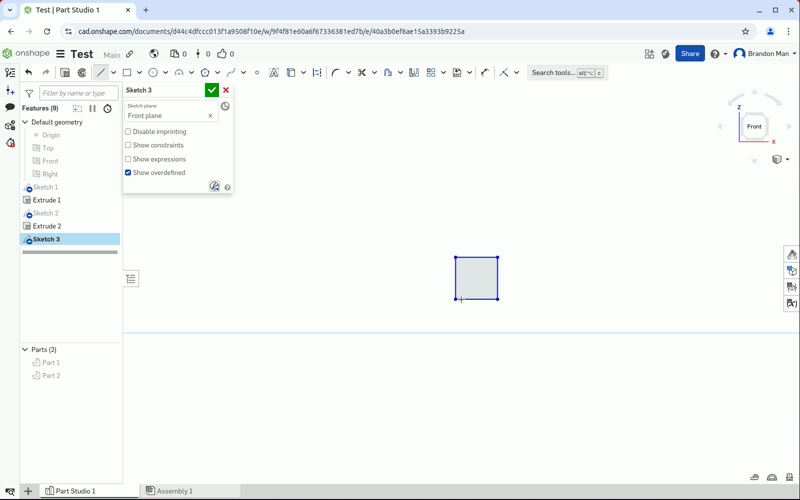
click(461, 299)
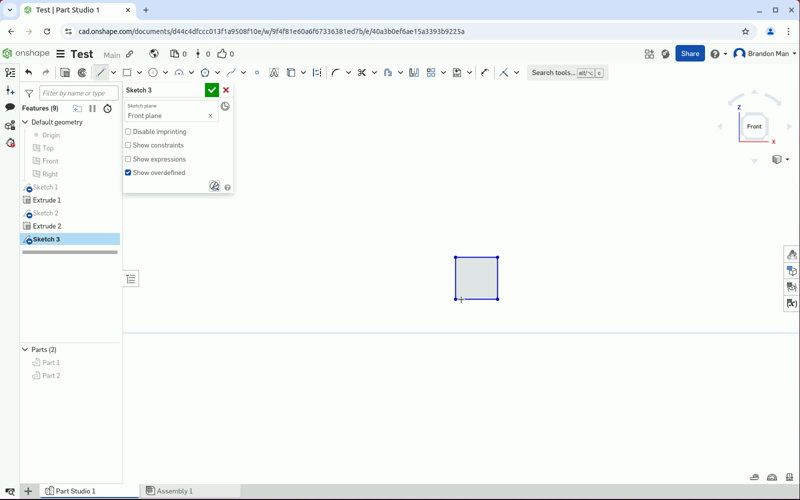
scroll(-6)
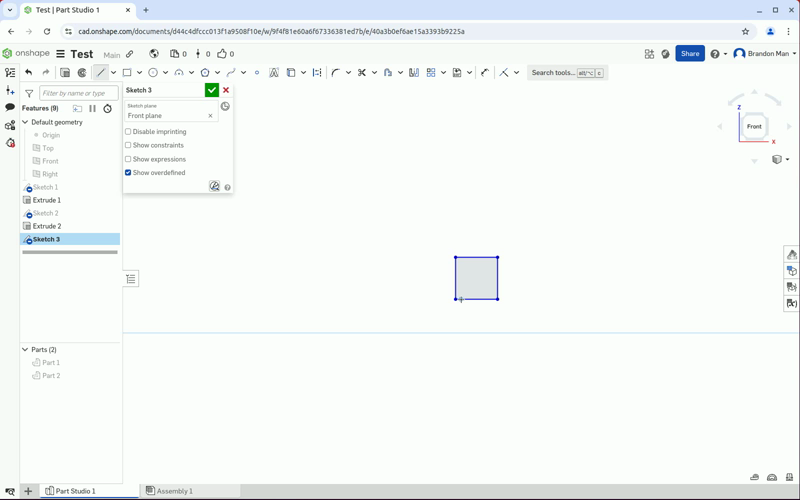
scroll(-6)
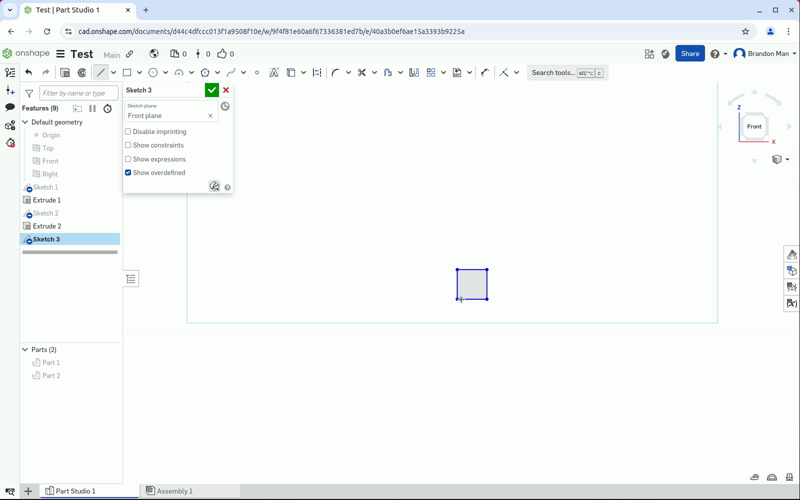
scroll(-6)
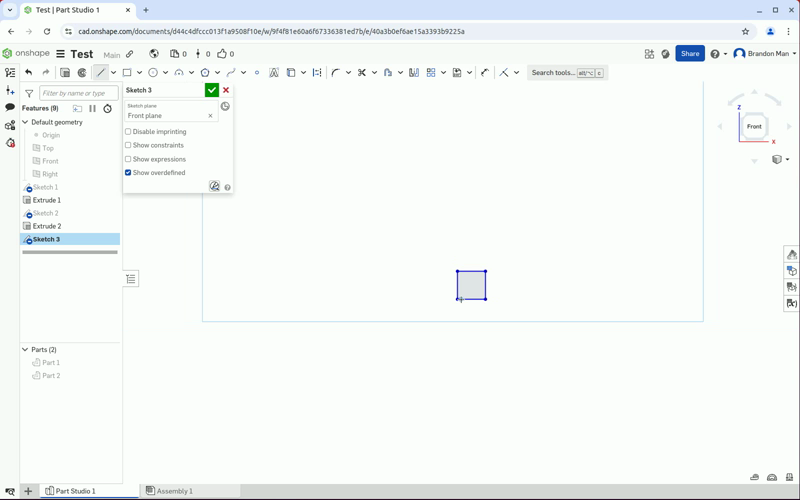
scroll(-6)
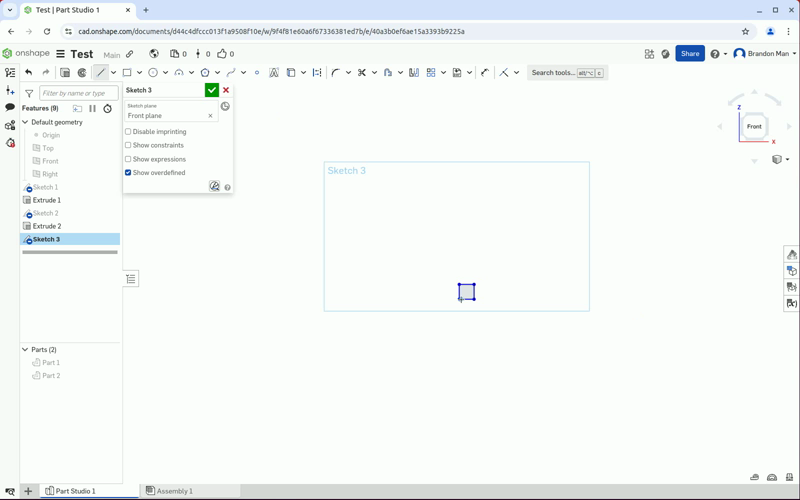
scroll(-6)
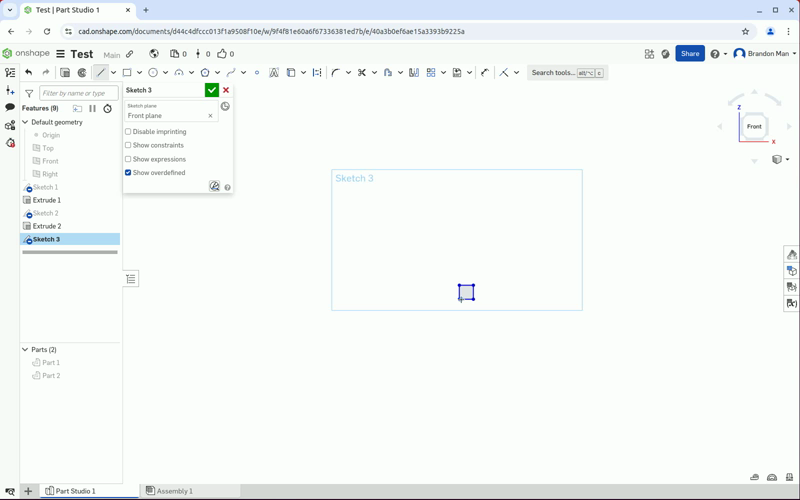
scroll(-6)
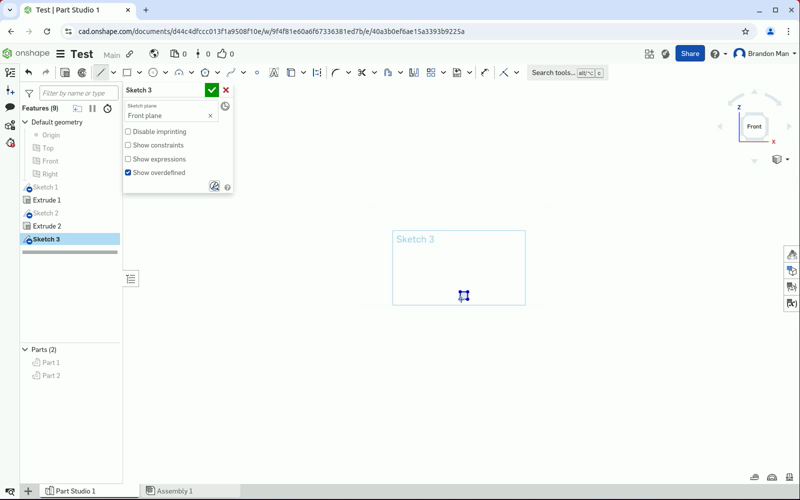
scroll(-6)
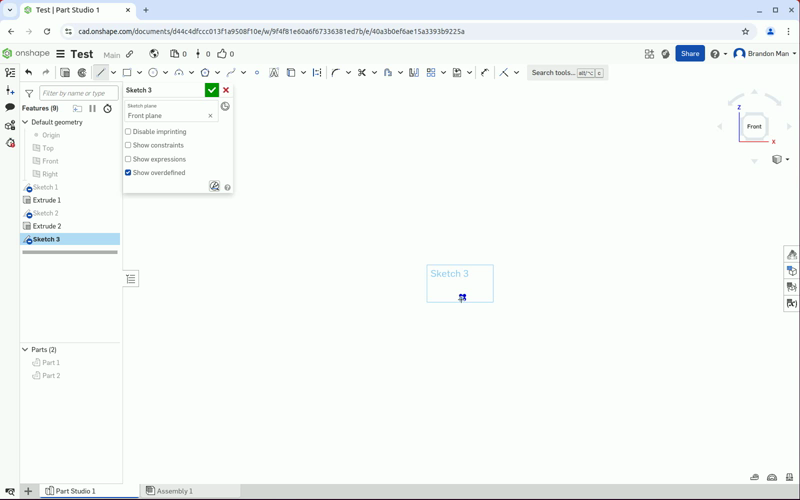
key_up(shift)
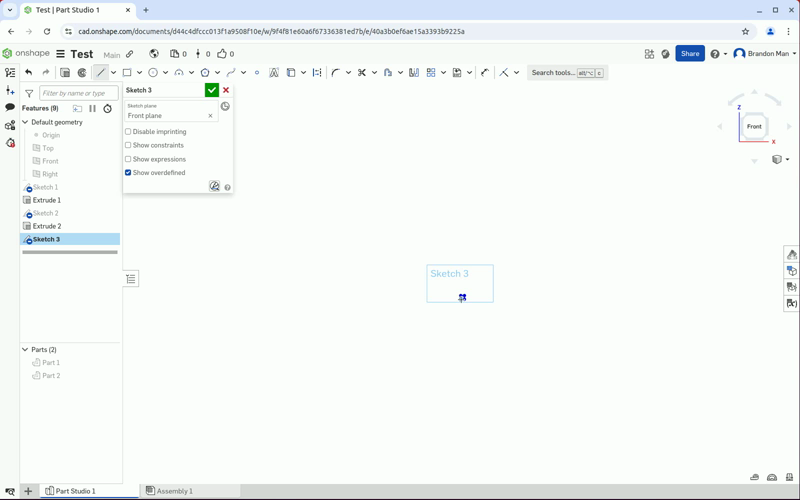
key_down(shift)
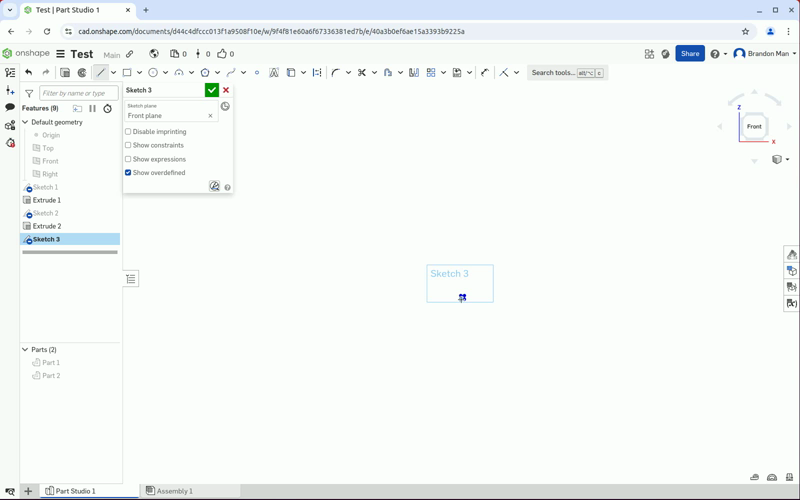
mouse_move(491, 299)
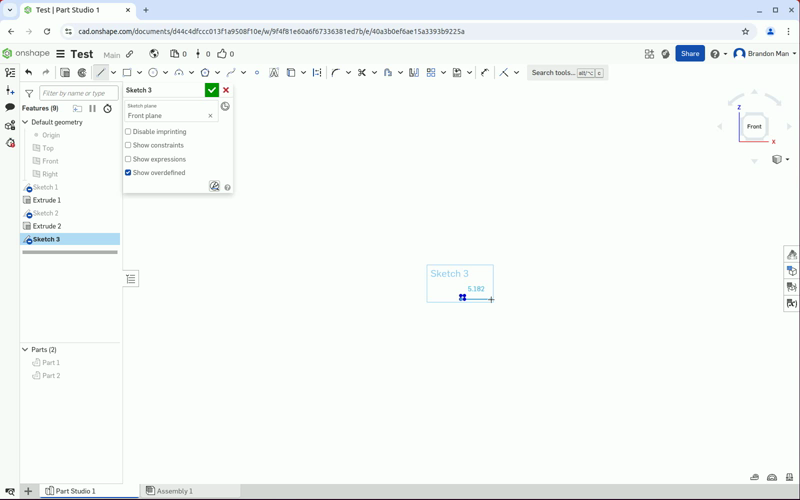
mouse_move(464, 299)
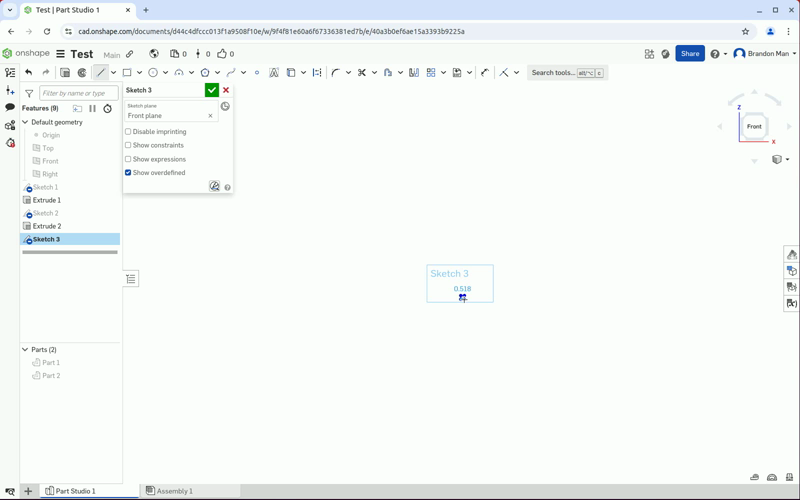
scroll(6)
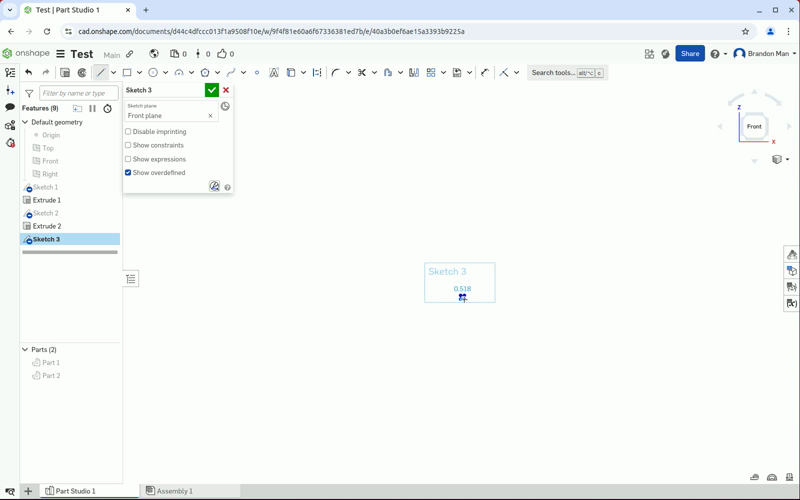
scroll(6)
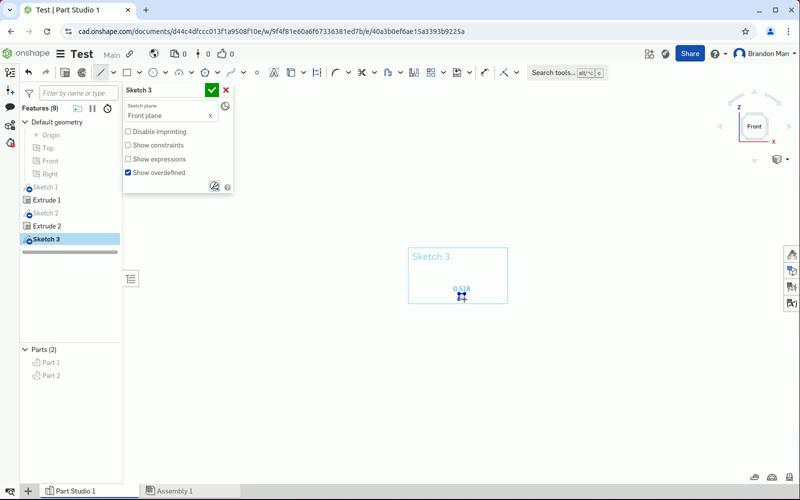
scroll(6)
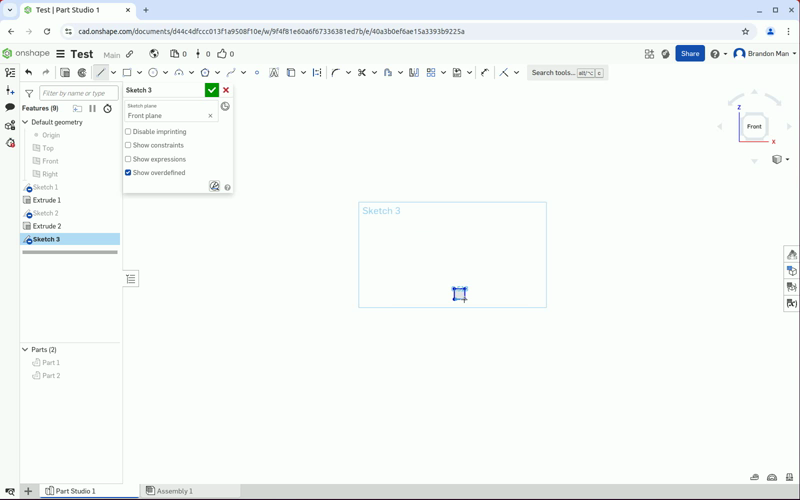
scroll(6)
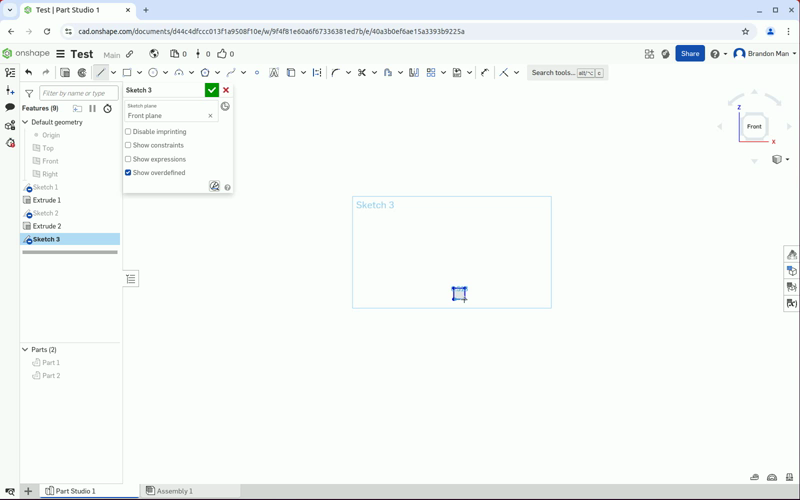
scroll(6)
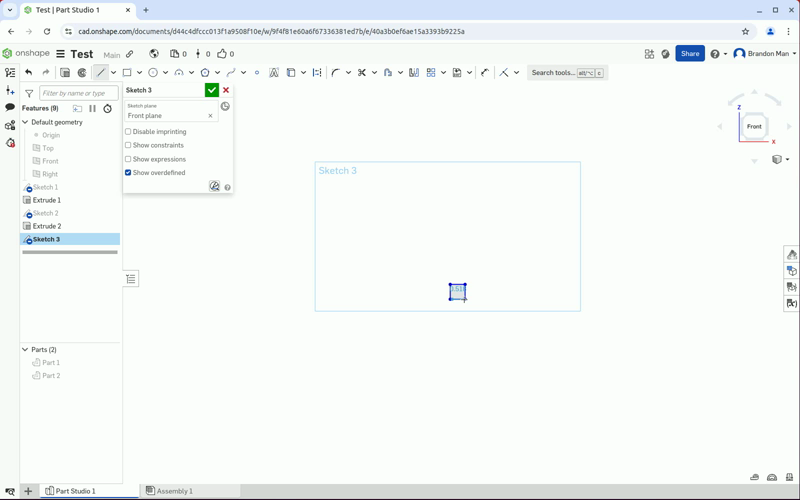
scroll(6)
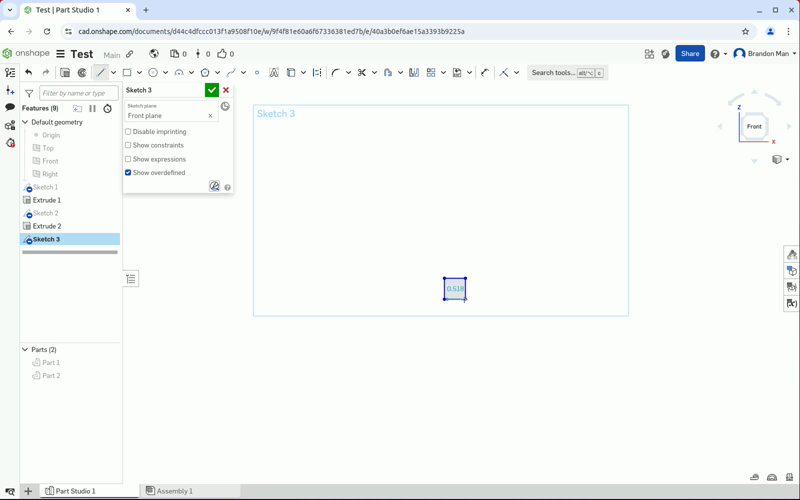
scroll(6)
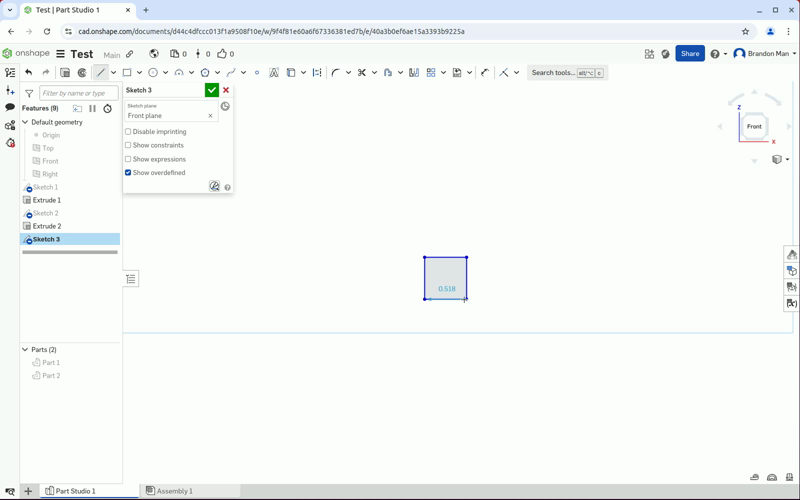
click(464, 299)
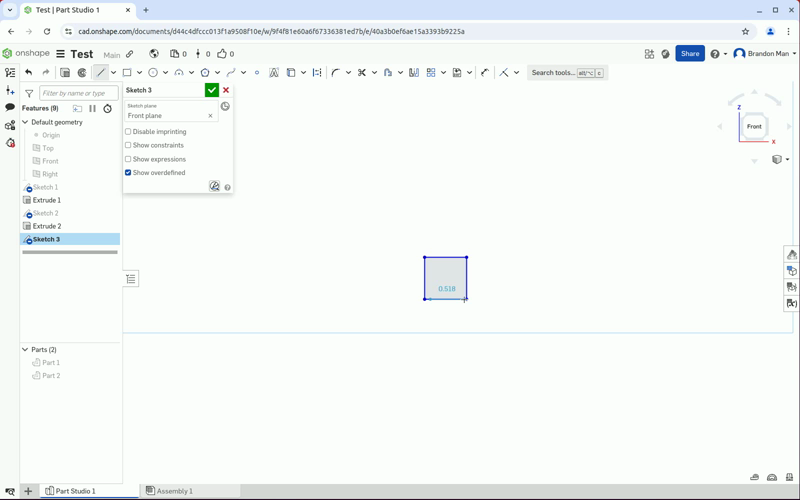
scroll(-6)
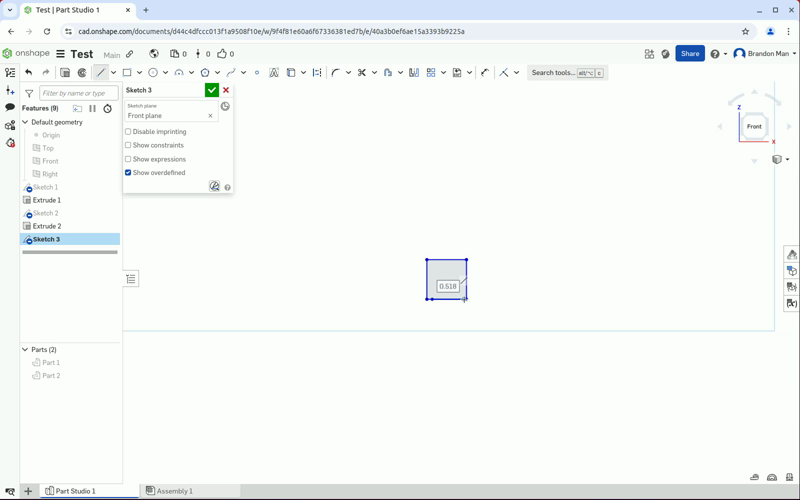
scroll(-6)
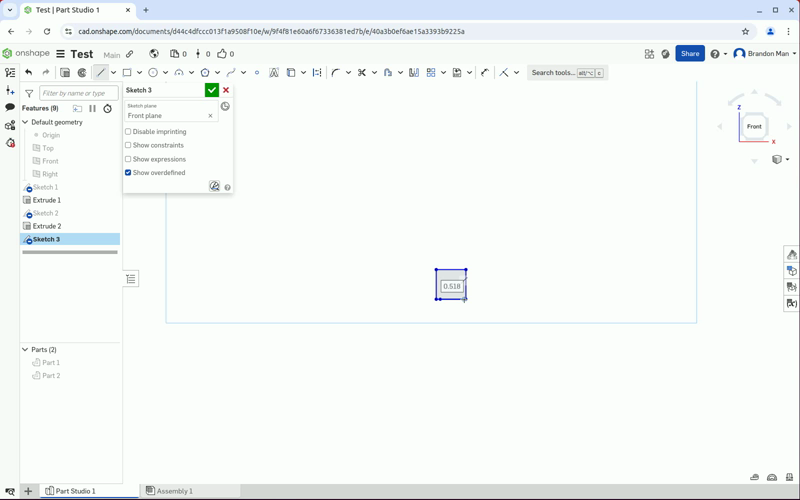
scroll(-6)
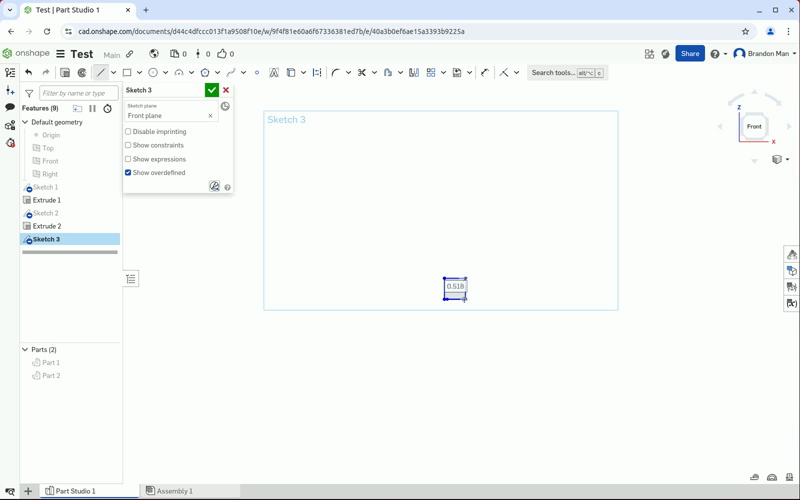
scroll(-6)
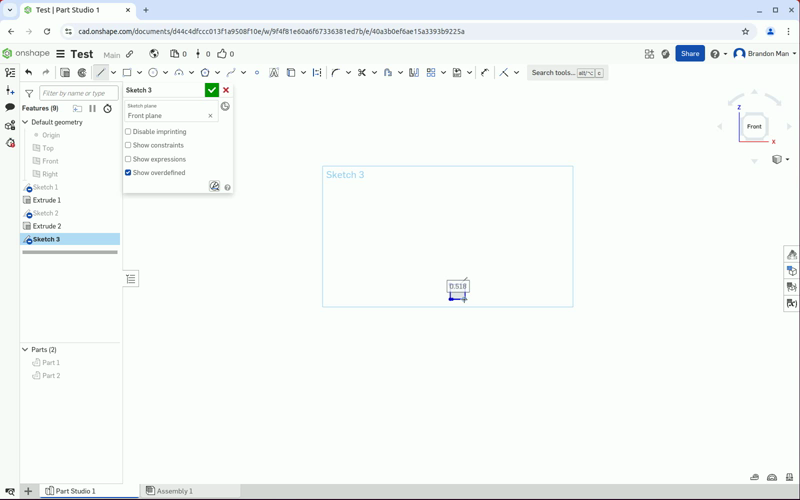
scroll(-6)
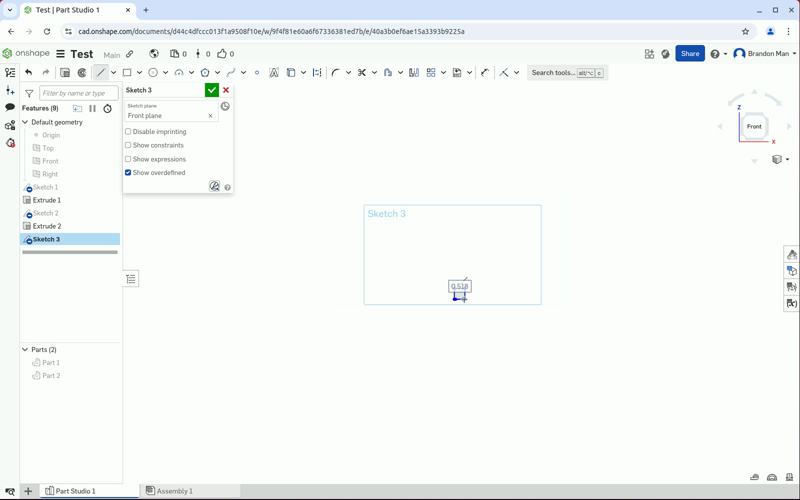
scroll(-6)
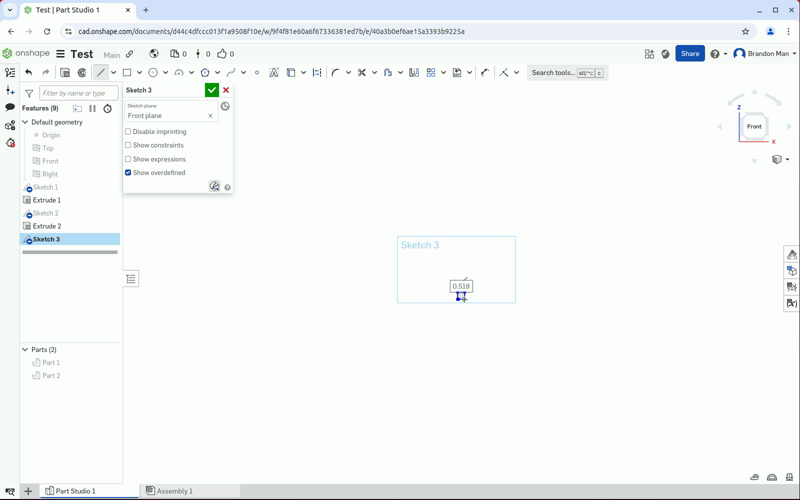
scroll(-6)
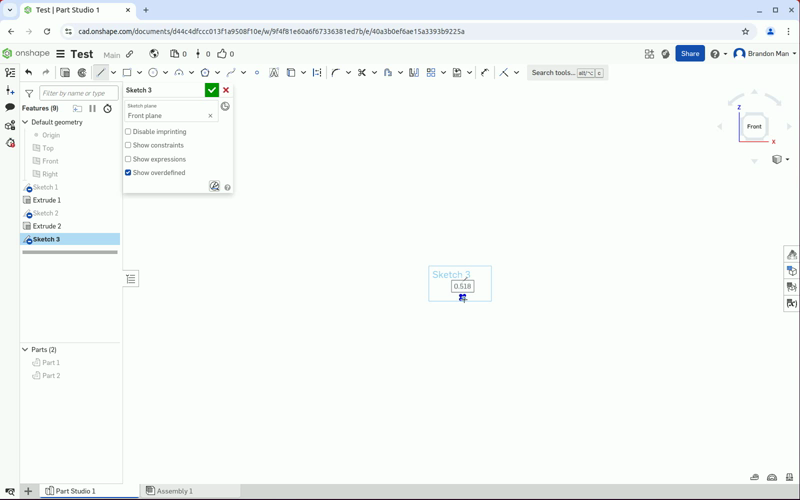
key_up(shift)
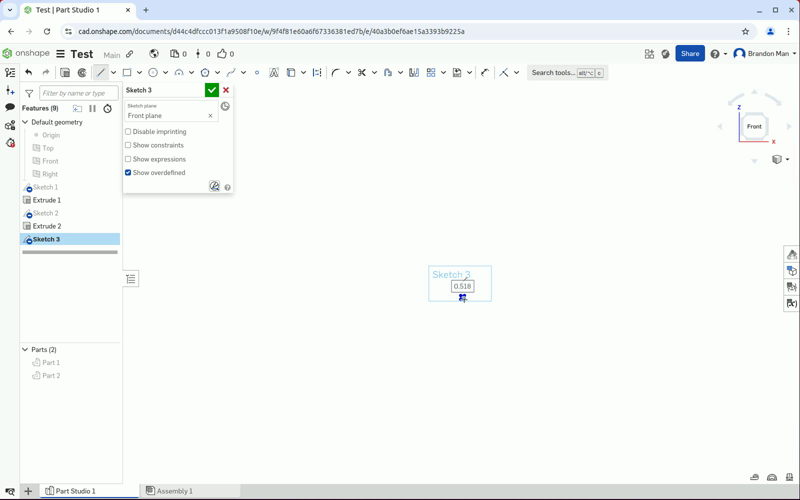
key_down(shift)
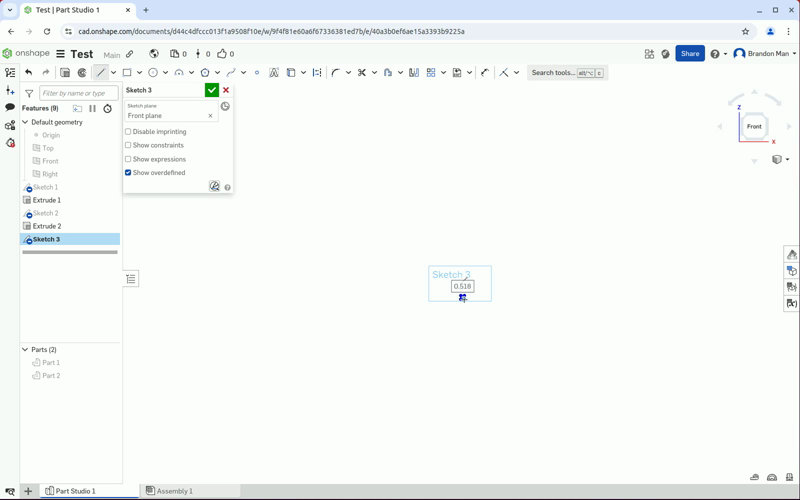
mouse_move(494, 299)
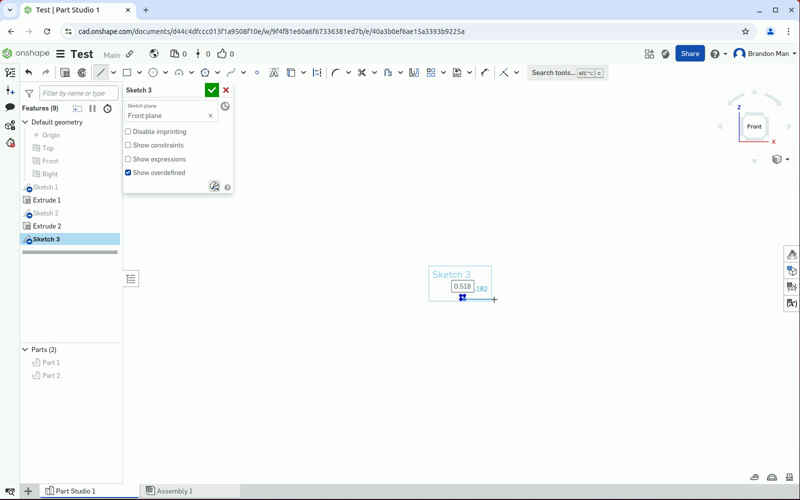
mouse_move(464, 296)
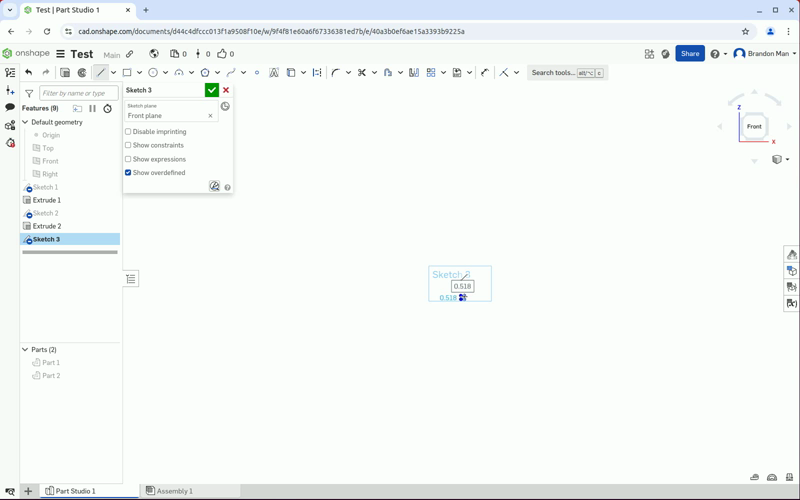
scroll(6)
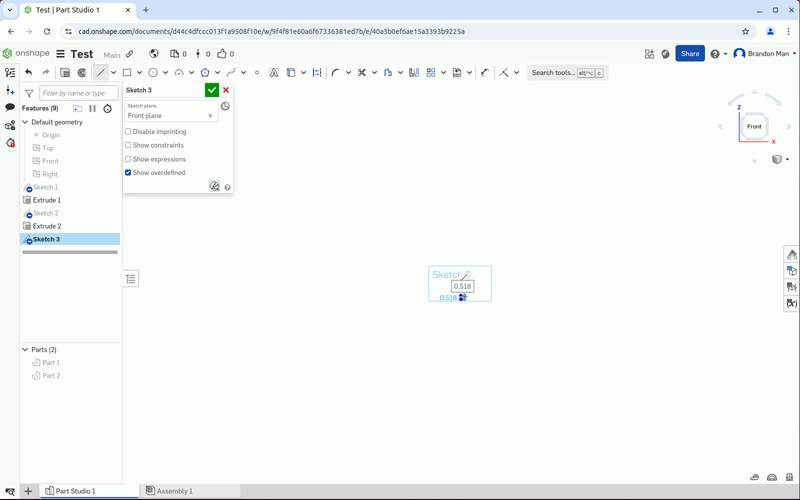
scroll(6)
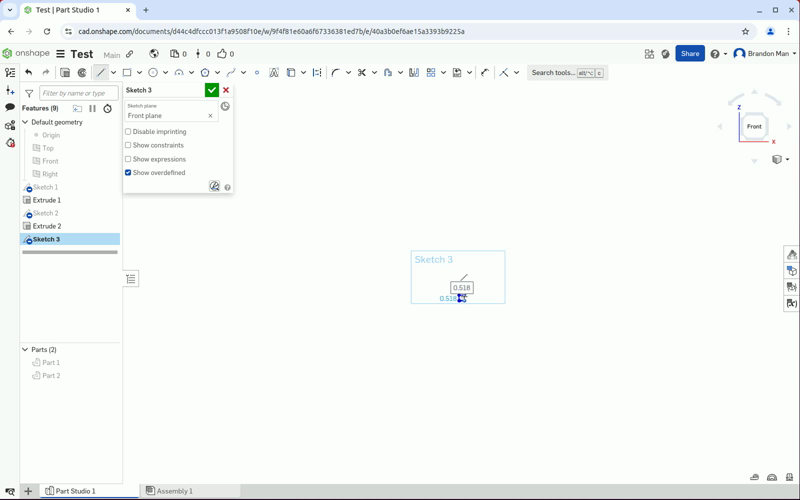
scroll(6)
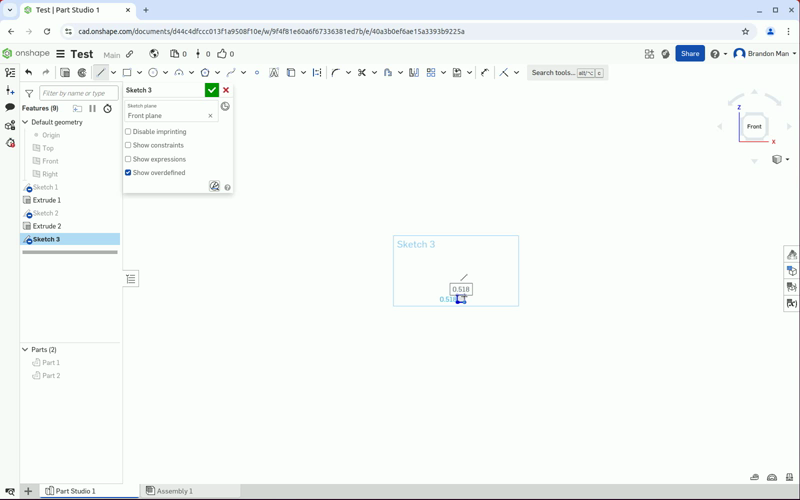
scroll(6)
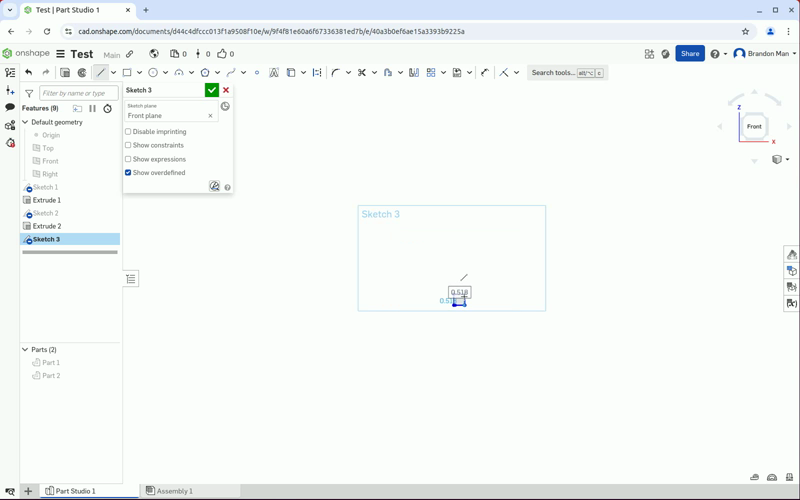
scroll(6)
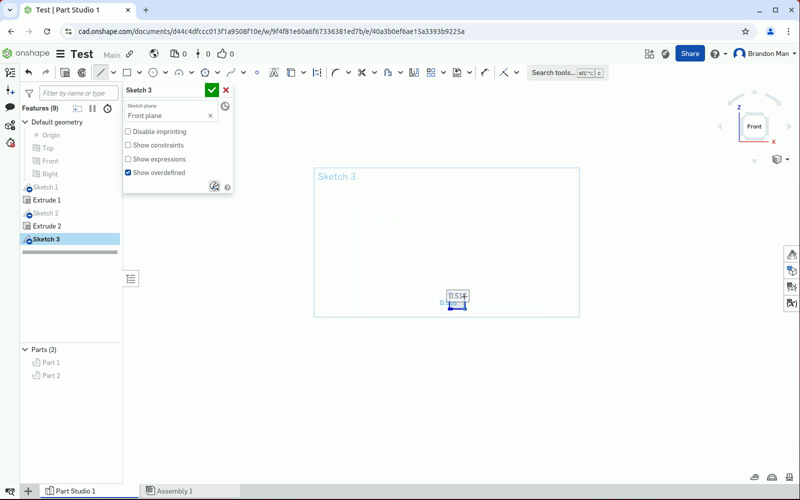
scroll(6)
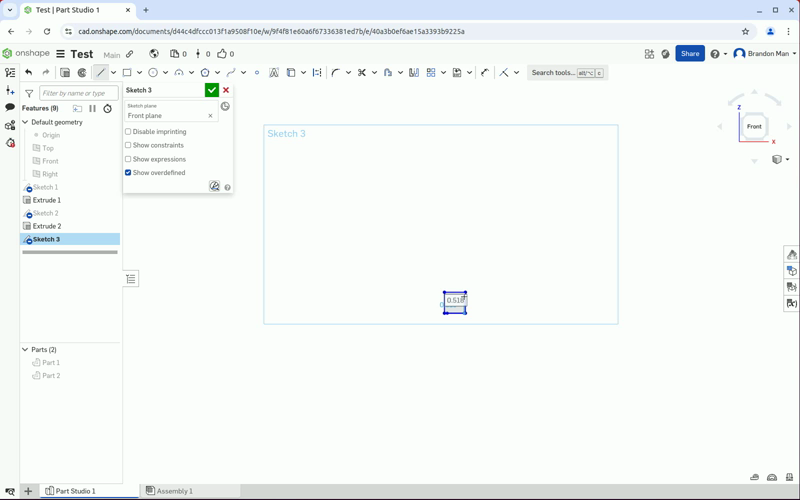
scroll(6)
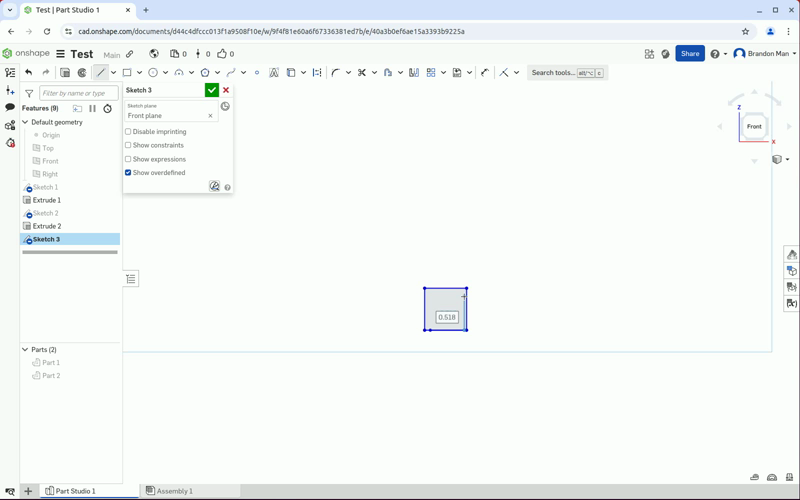
click(464, 296)
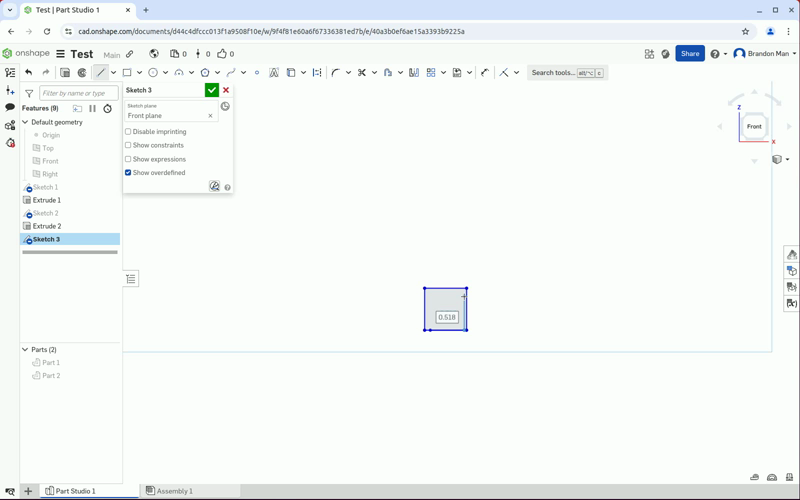
scroll(-6)
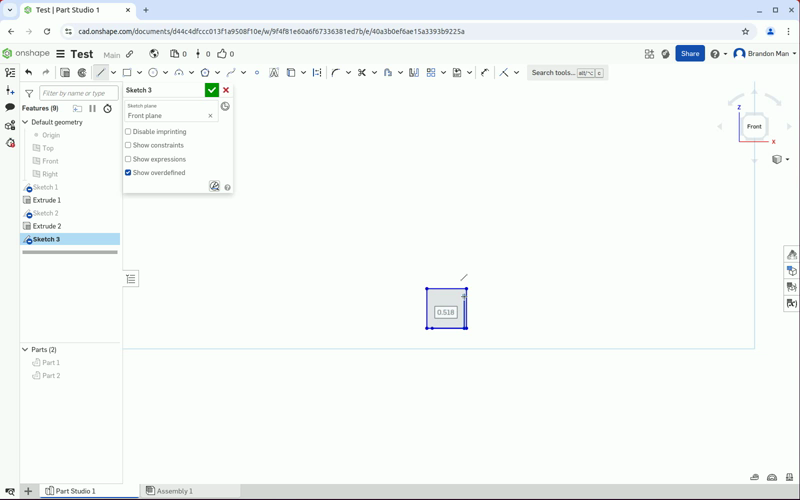
scroll(-6)
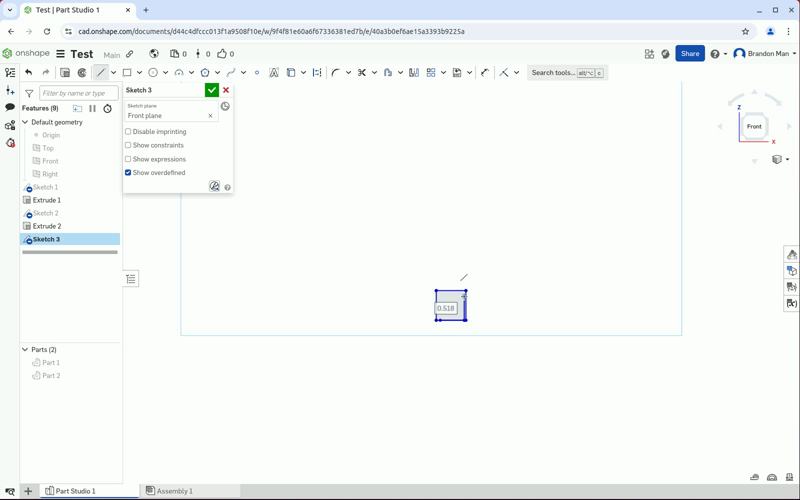
scroll(-6)
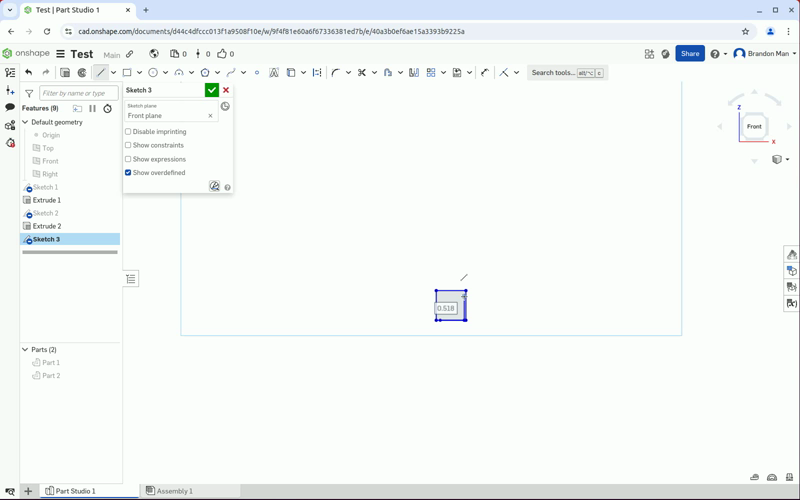
scroll(-6)
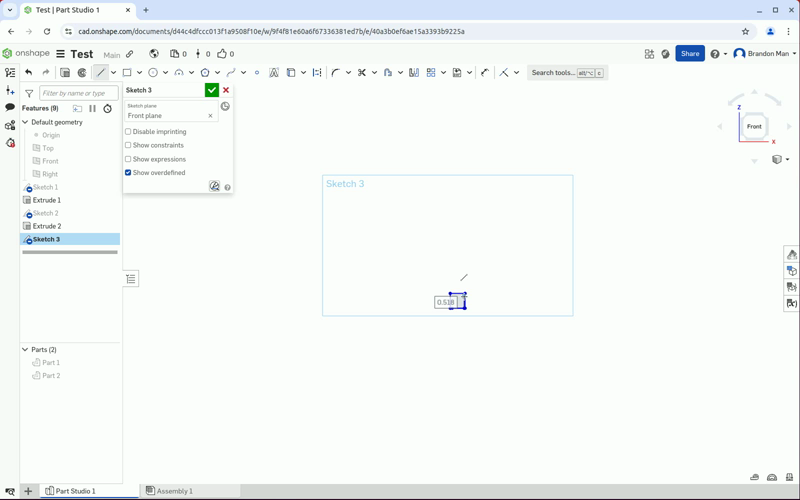
scroll(-6)
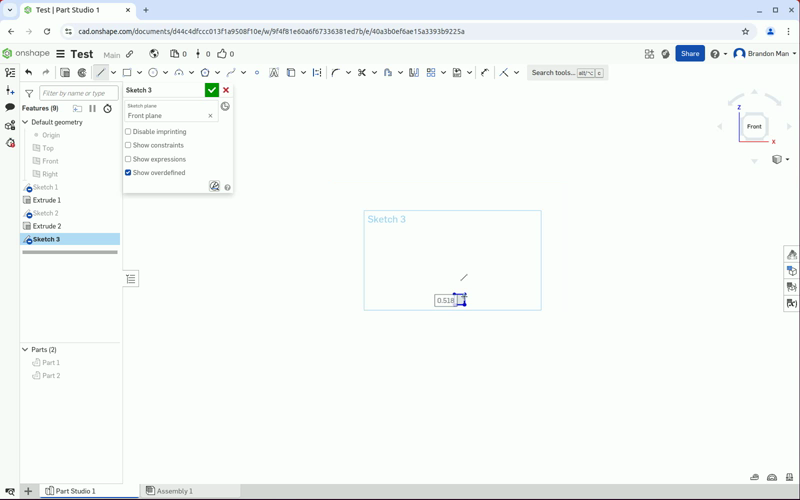
scroll(-6)
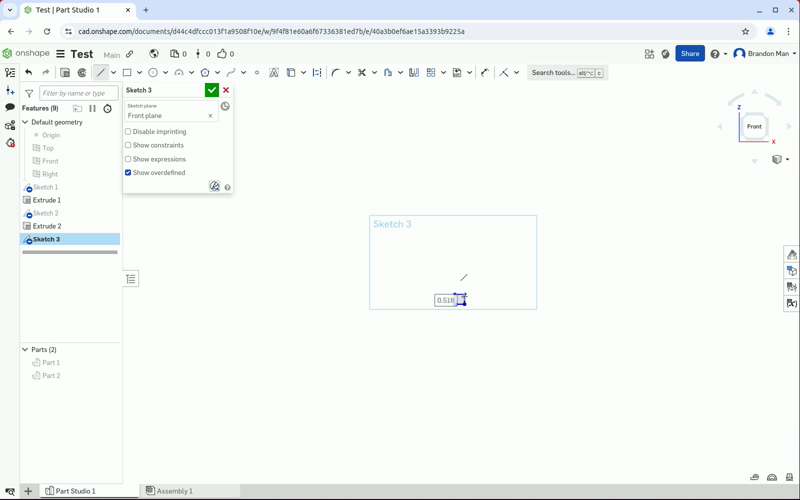
scroll(-6)
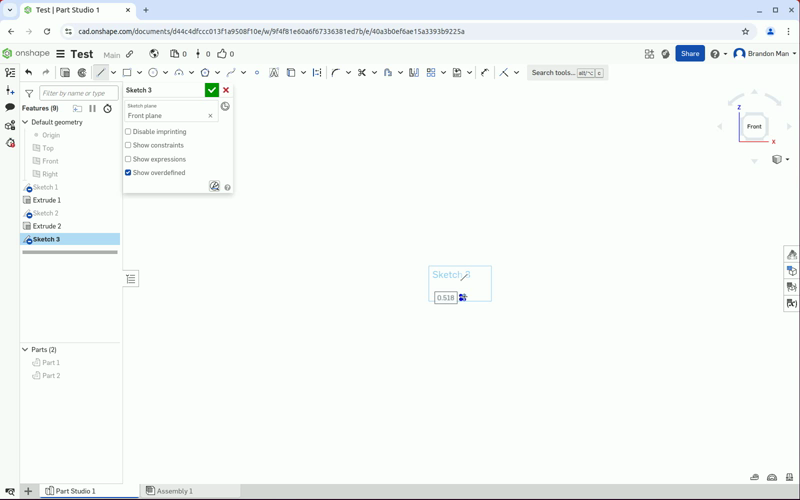
key_up(shift)
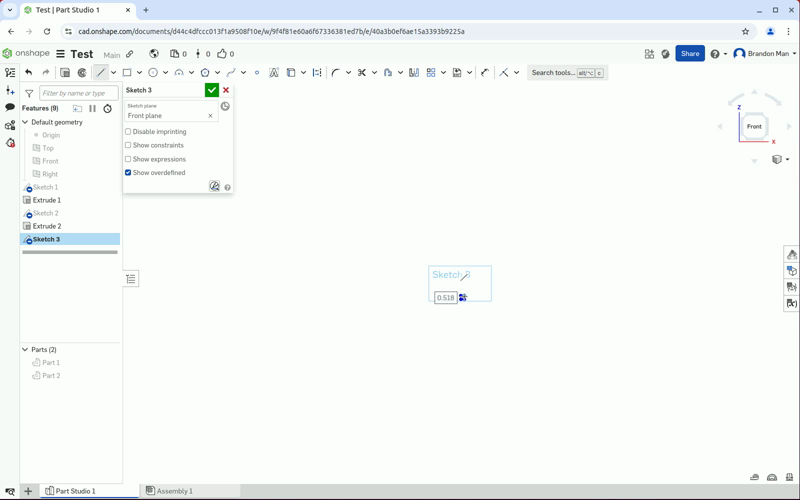
key_down(shift)
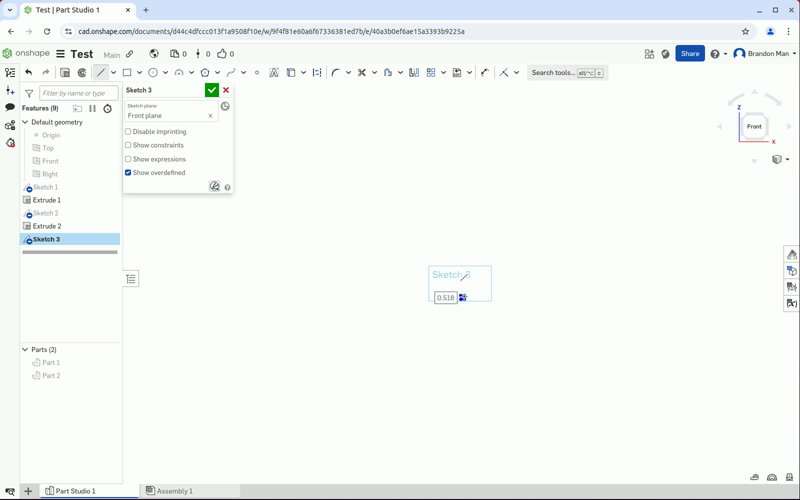
mouse_move(494, 296)
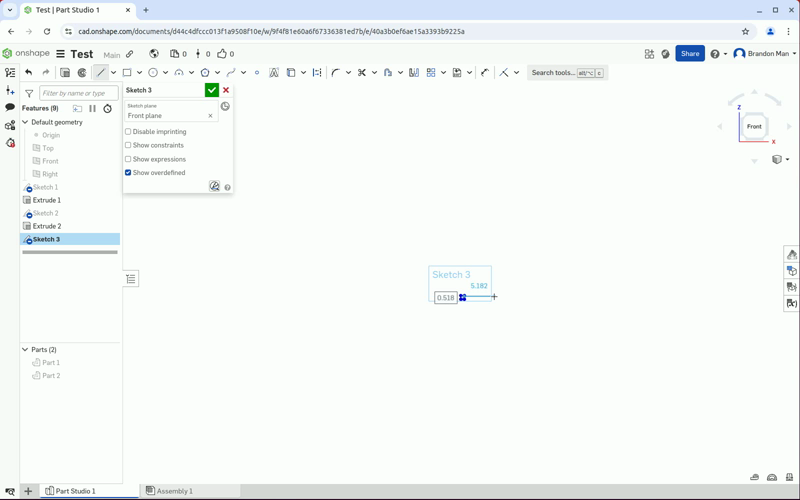
mouse_move(461, 296)
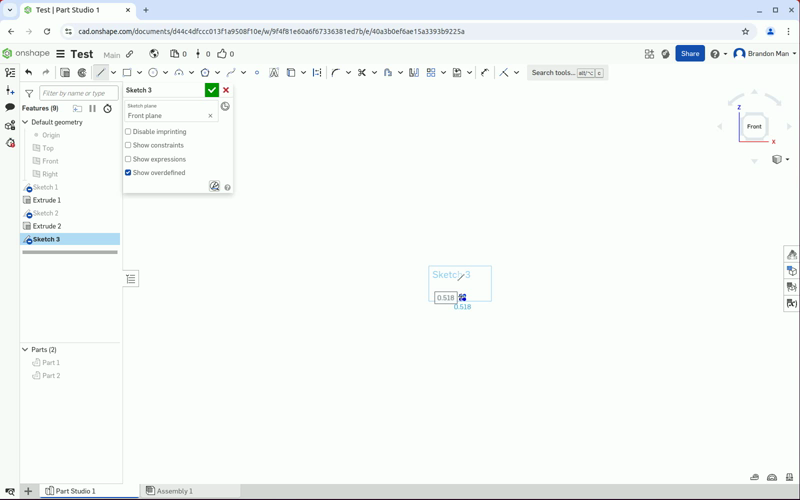
scroll(6)
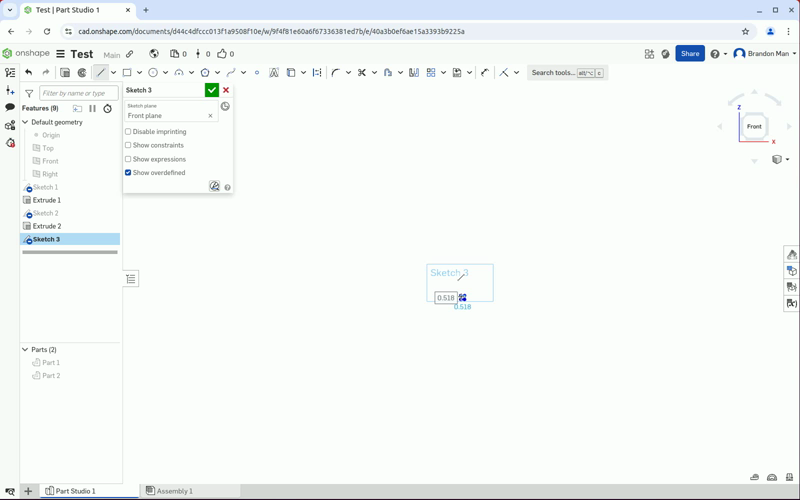
scroll(6)
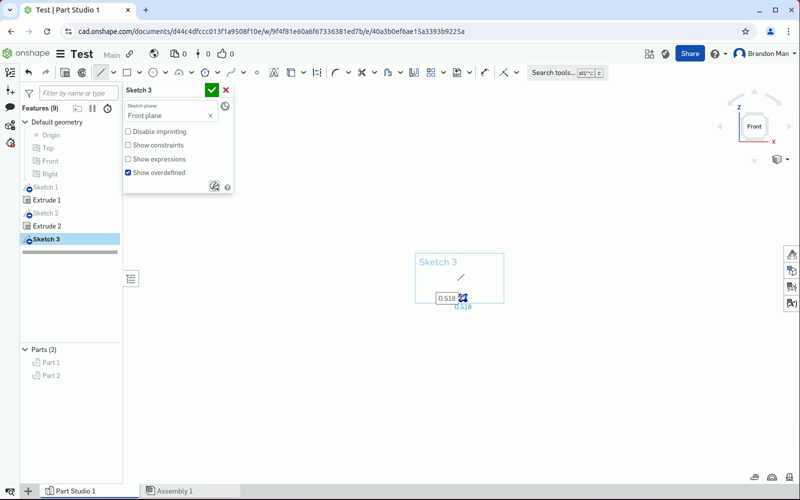
scroll(6)
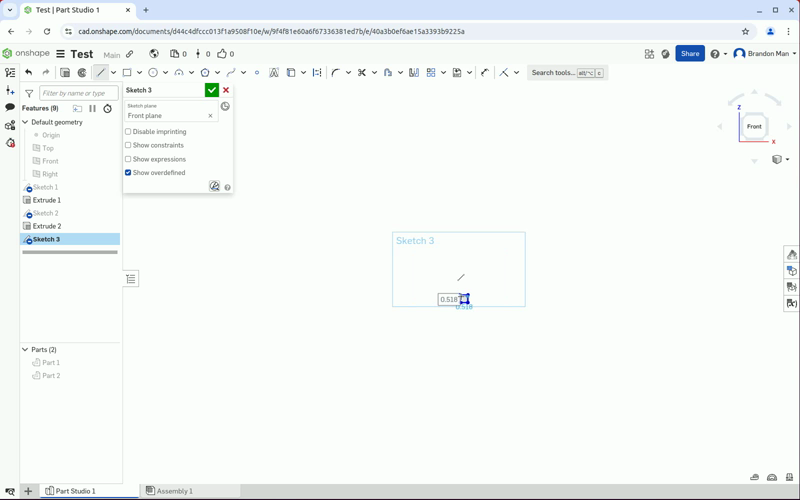
scroll(6)
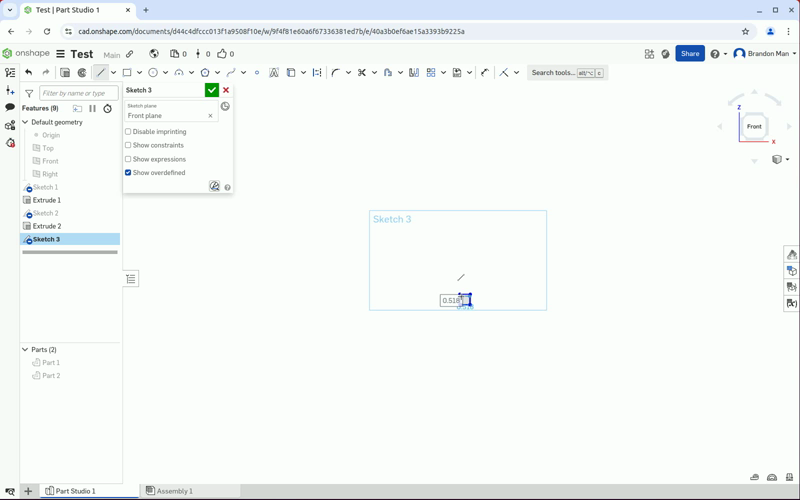
scroll(6)
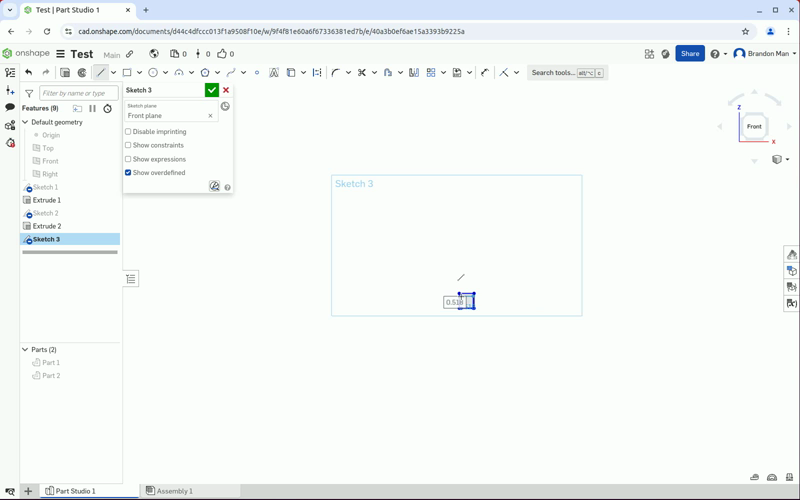
scroll(6)
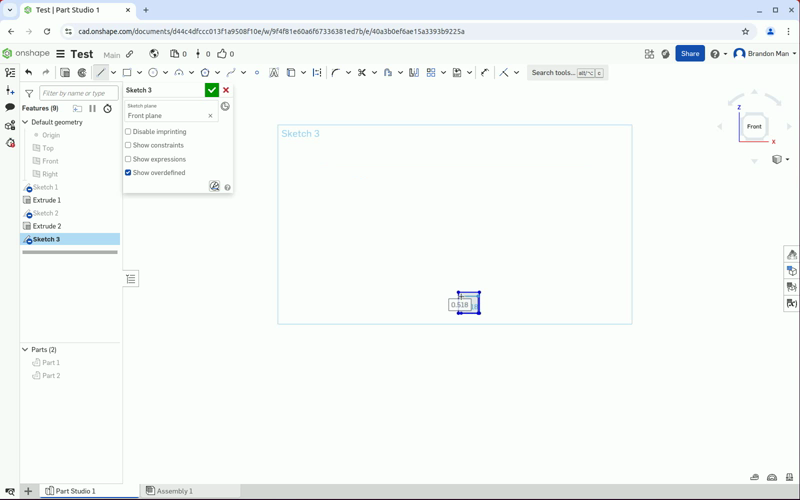
scroll(6)
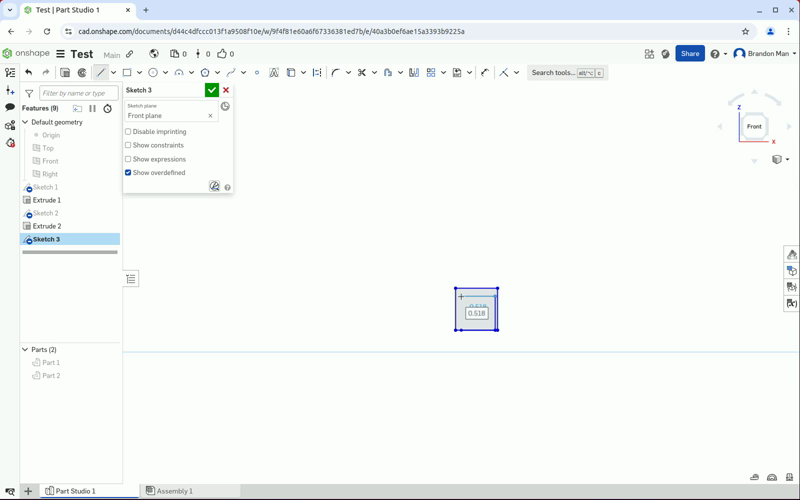
click(461, 296)
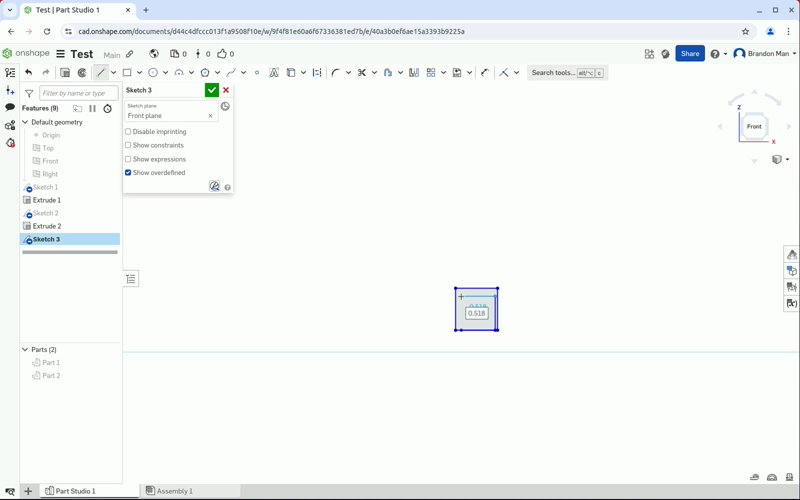
scroll(-6)
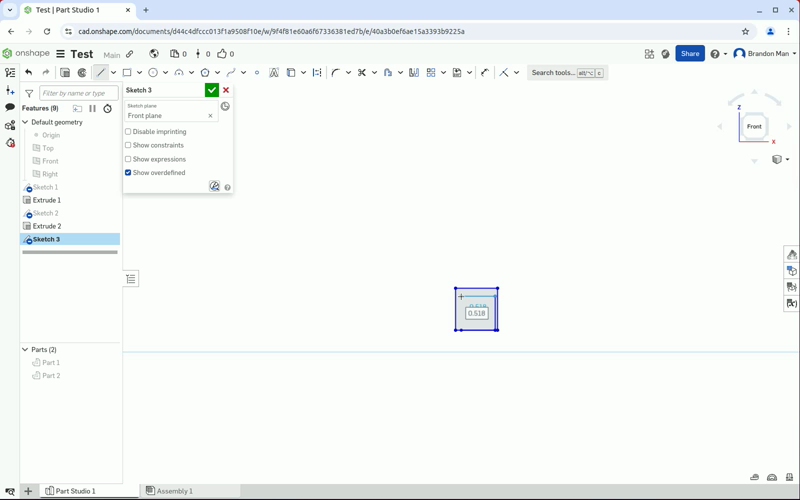
scroll(-6)
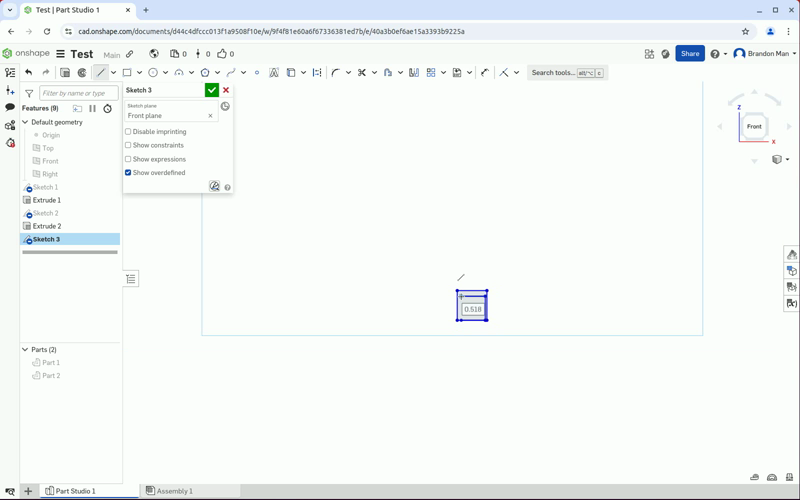
scroll(-6)
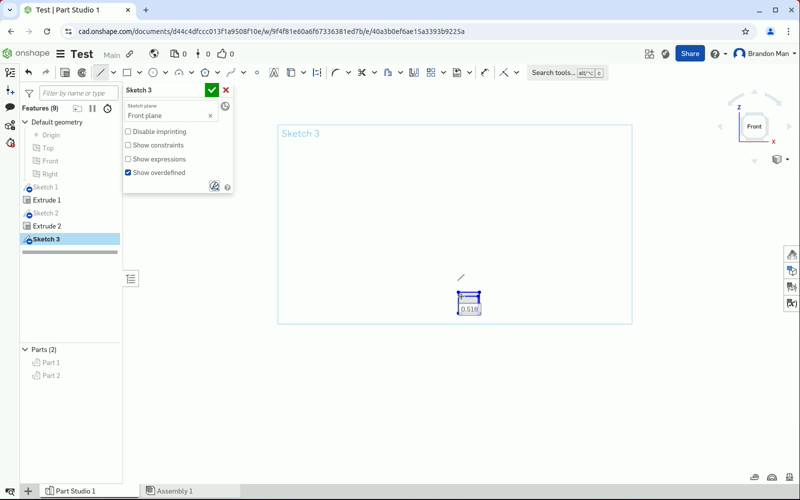
scroll(-6)
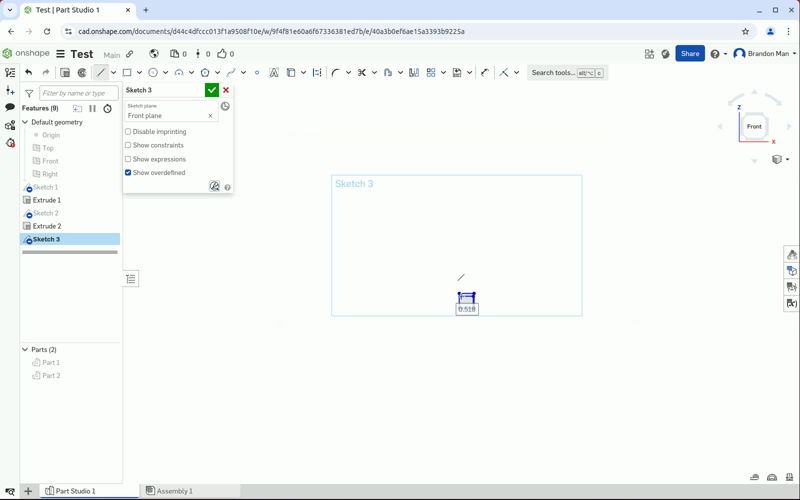
scroll(-6)
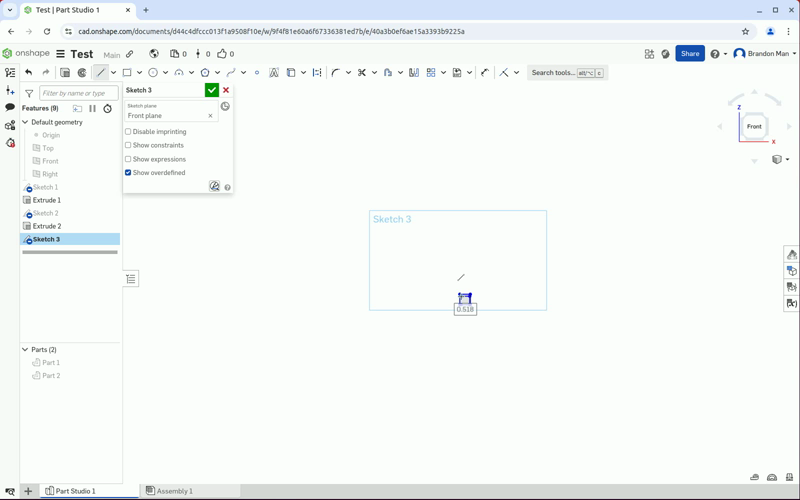
scroll(-6)
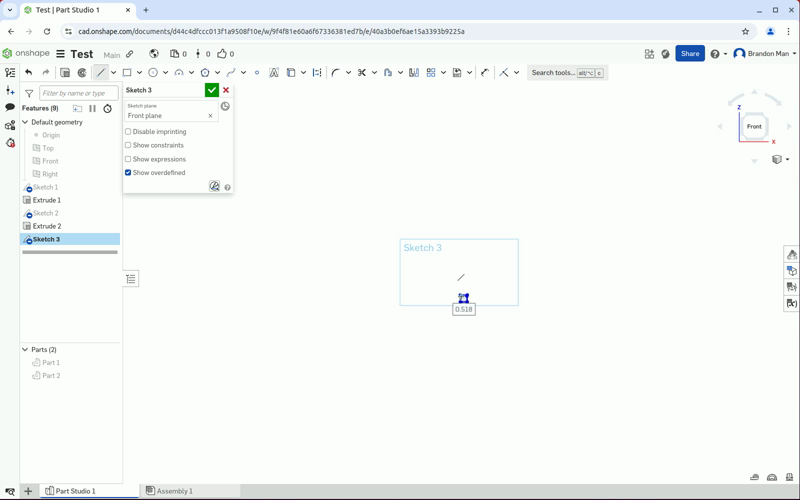
scroll(-6)
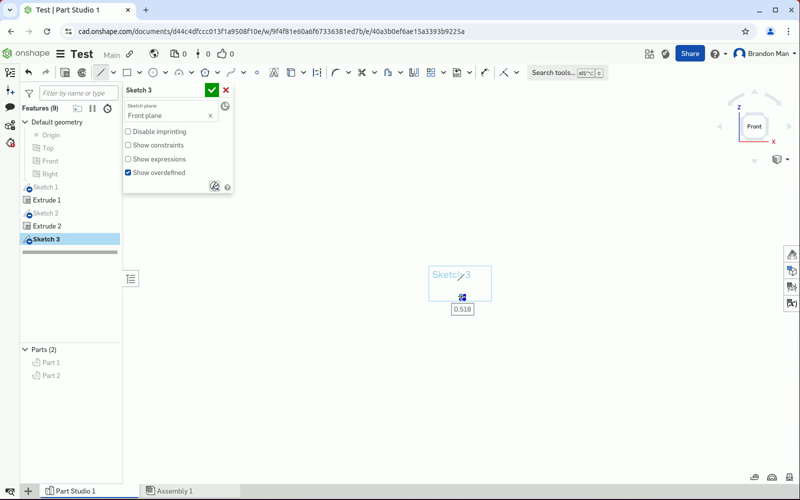
key_up(shift)
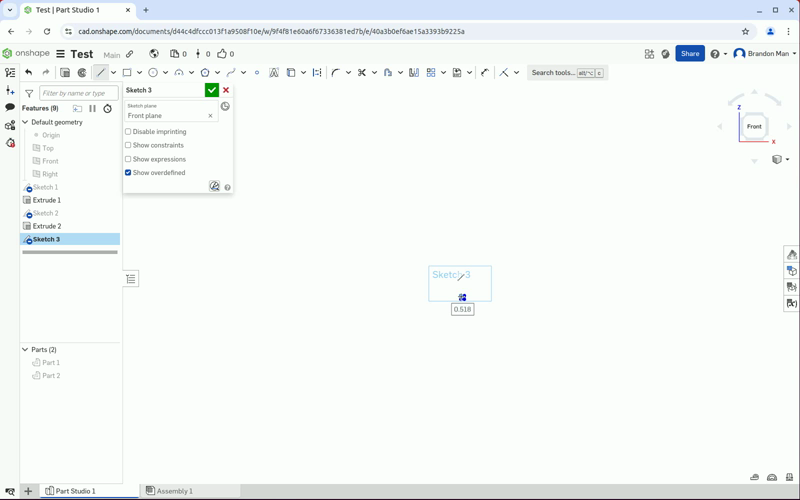
mouse_move(491, 296)
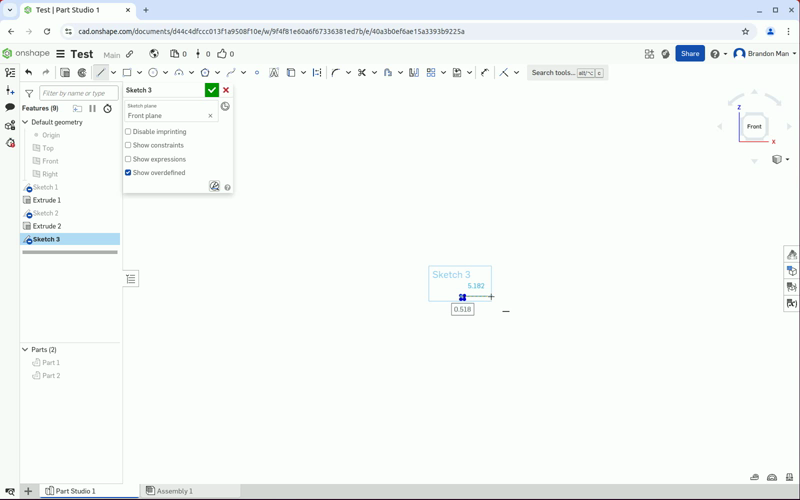
key_down(shift)
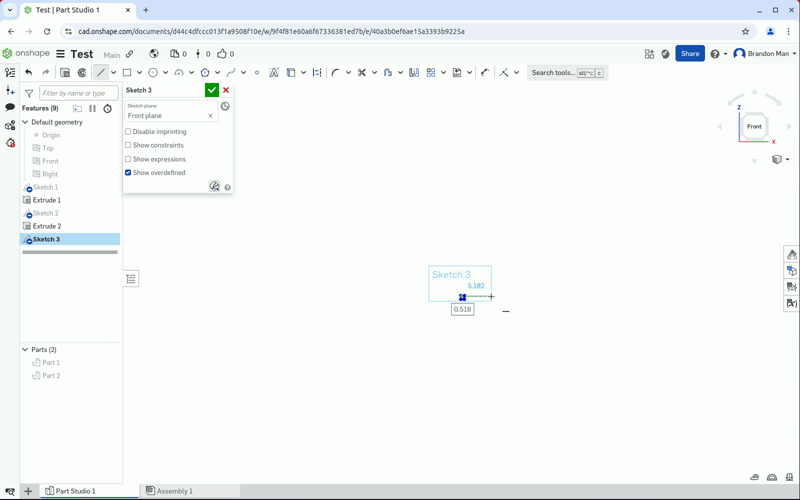
mouse_move(461, 299)
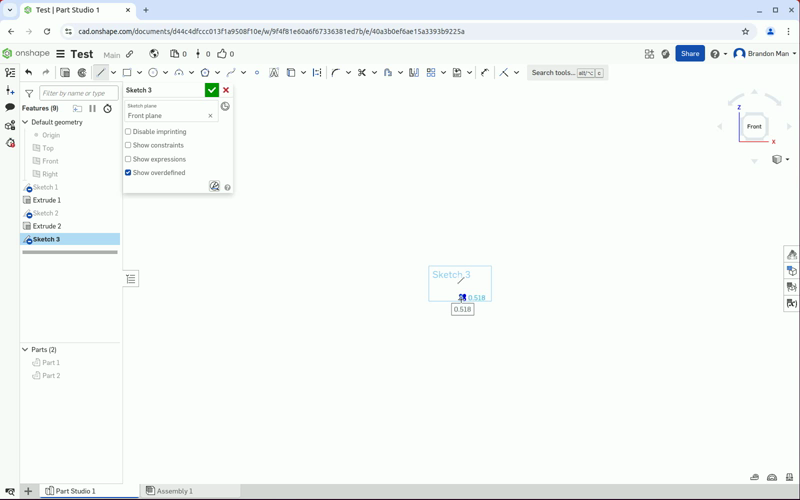
scroll(6)
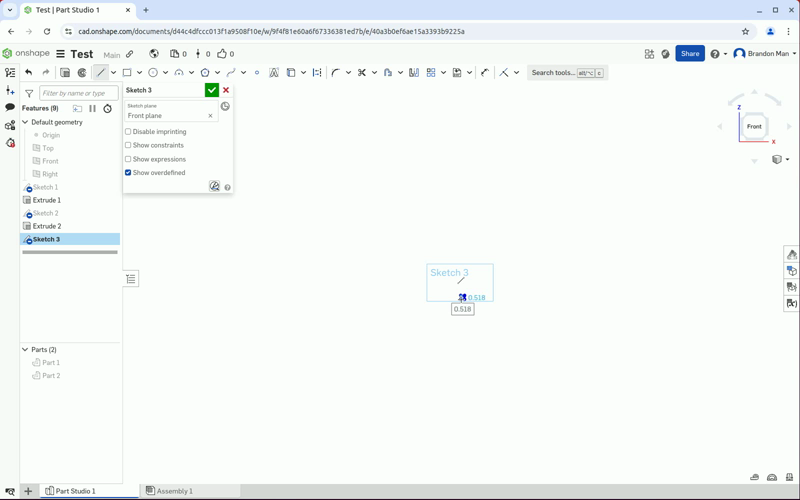
scroll(6)
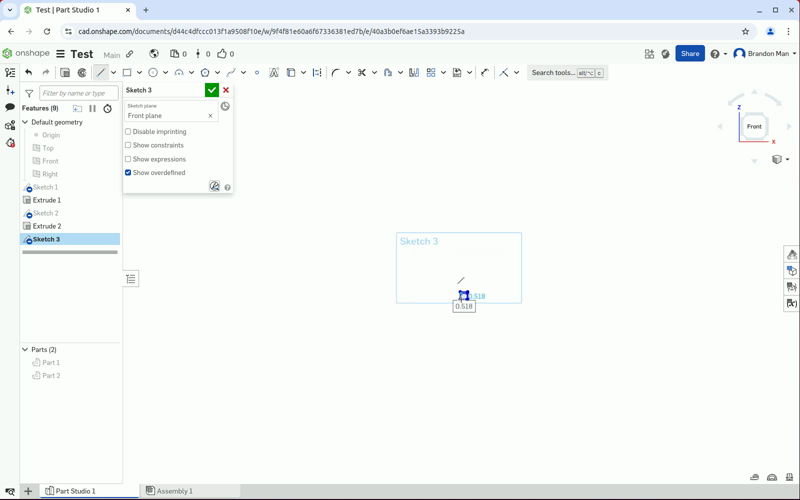
scroll(6)
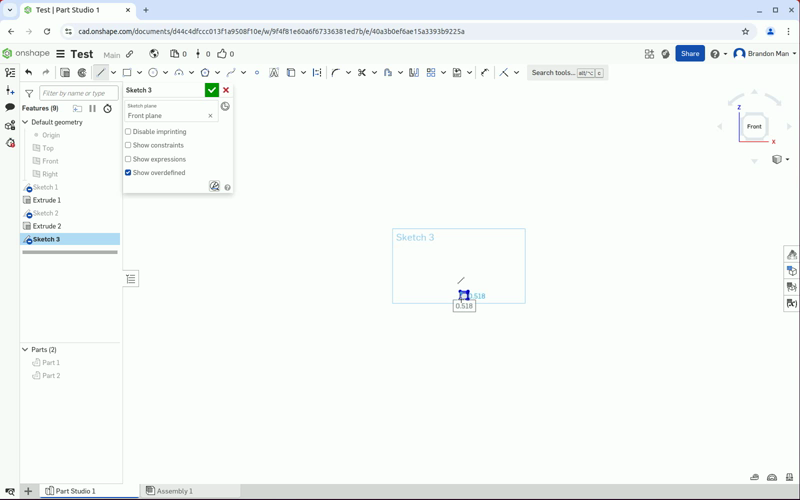
scroll(6)
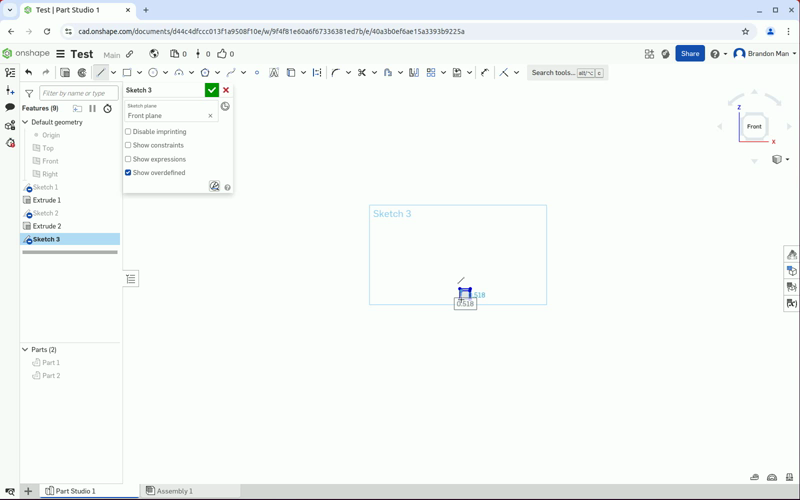
scroll(6)
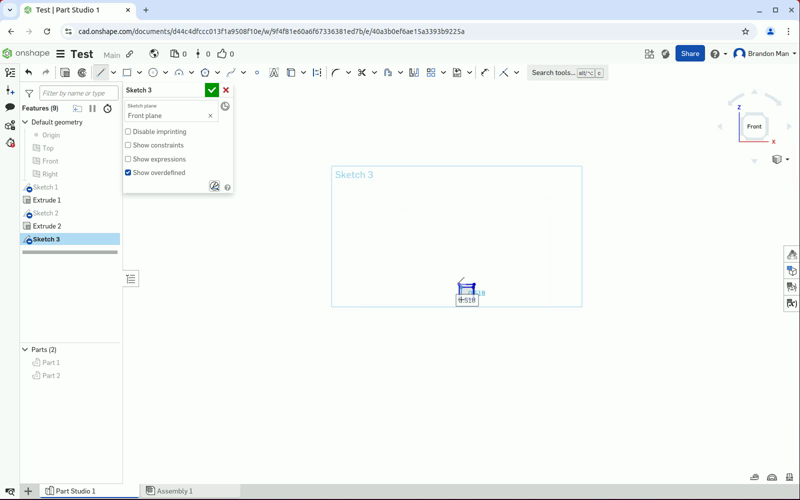
scroll(6)
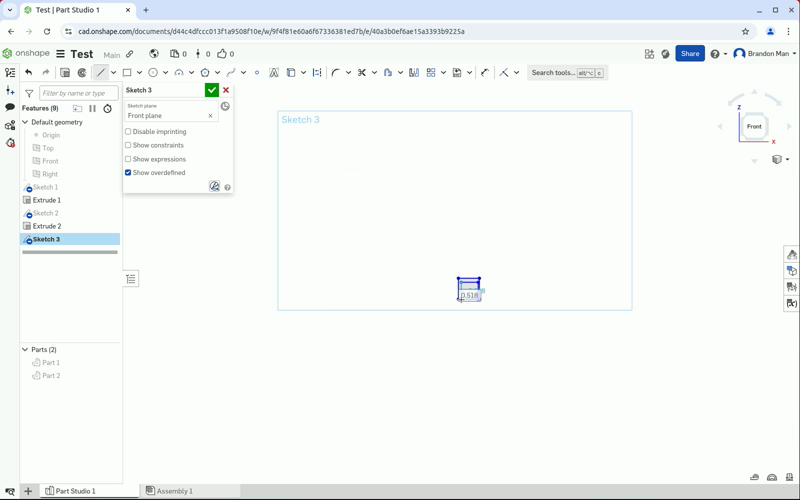
scroll(6)
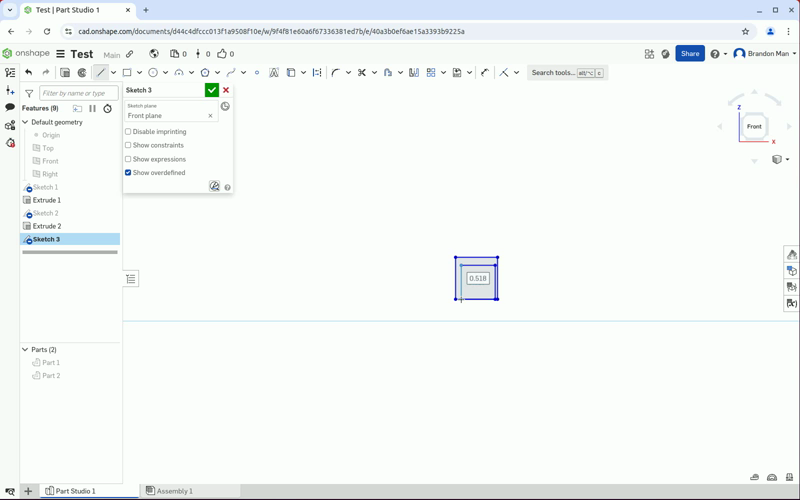
key_up(shift)
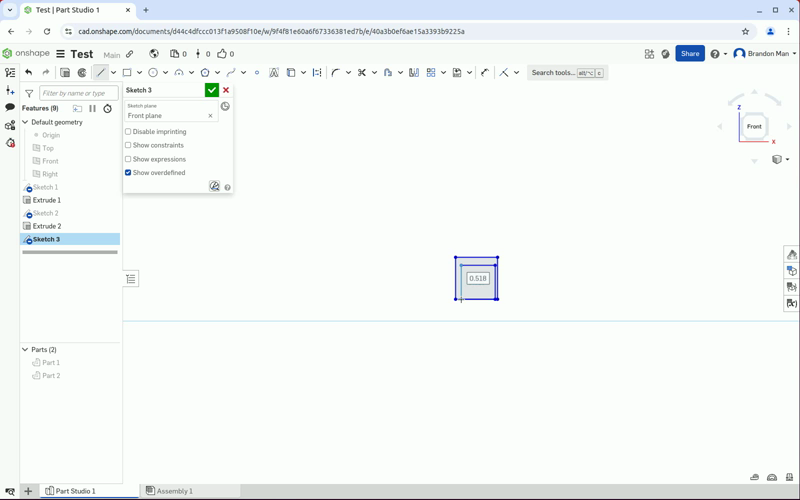
click(461, 299)
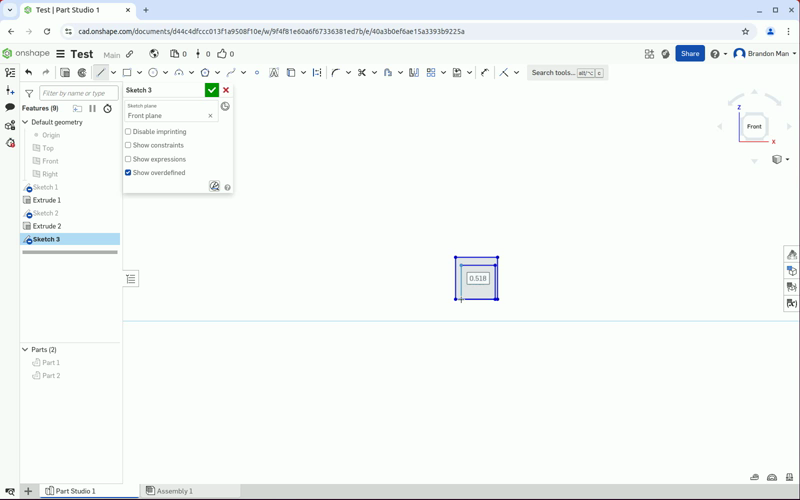
scroll(-6)
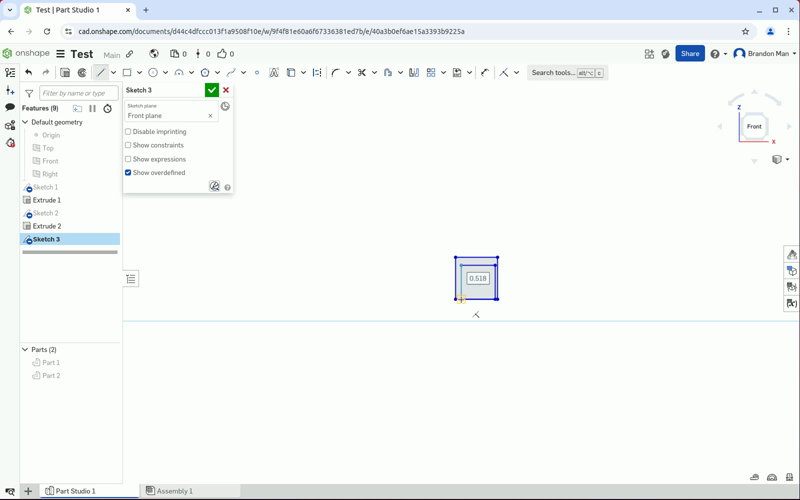
scroll(-6)
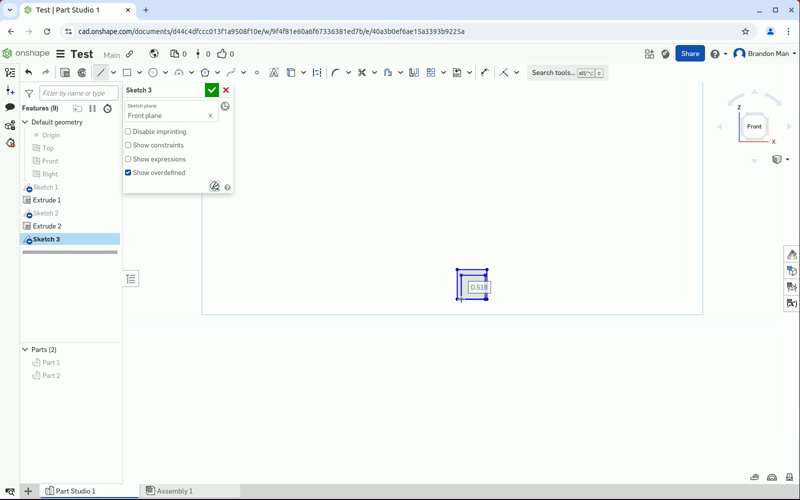
scroll(-6)
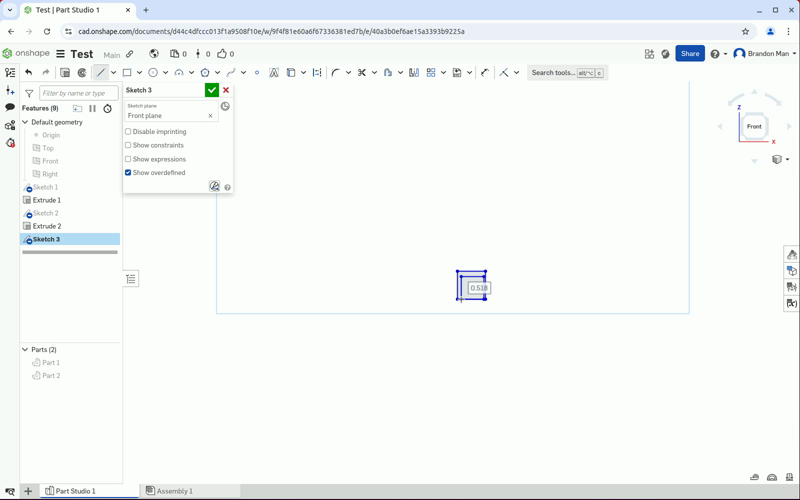
scroll(-6)
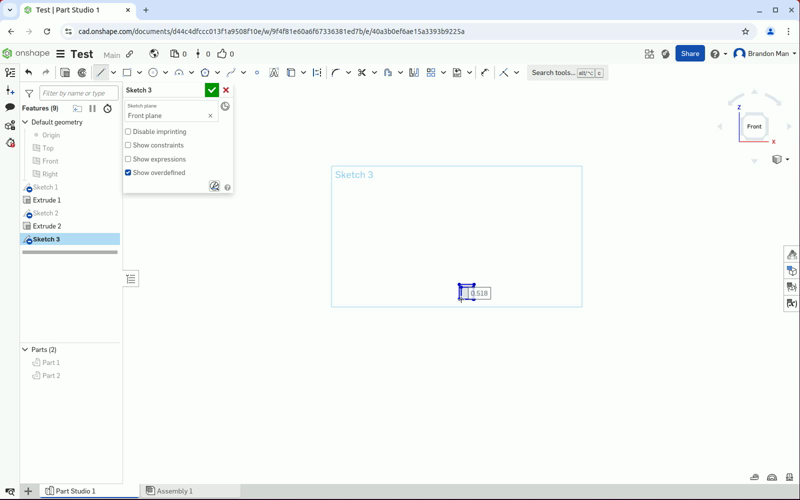
scroll(-6)
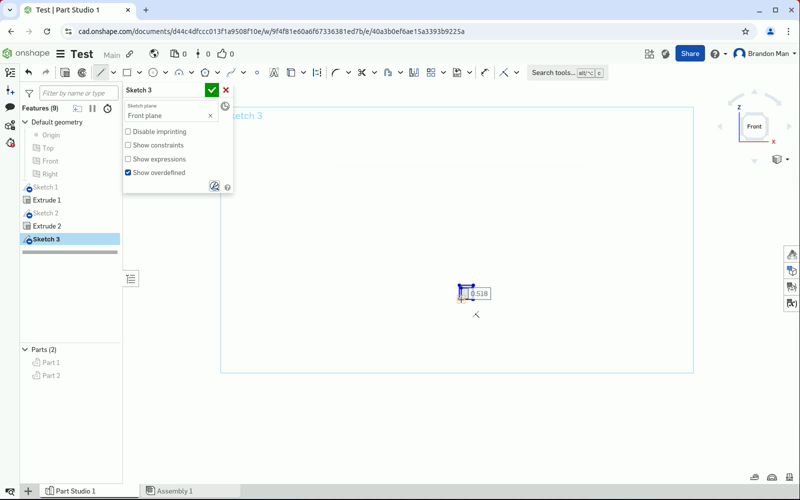
scroll(-6)
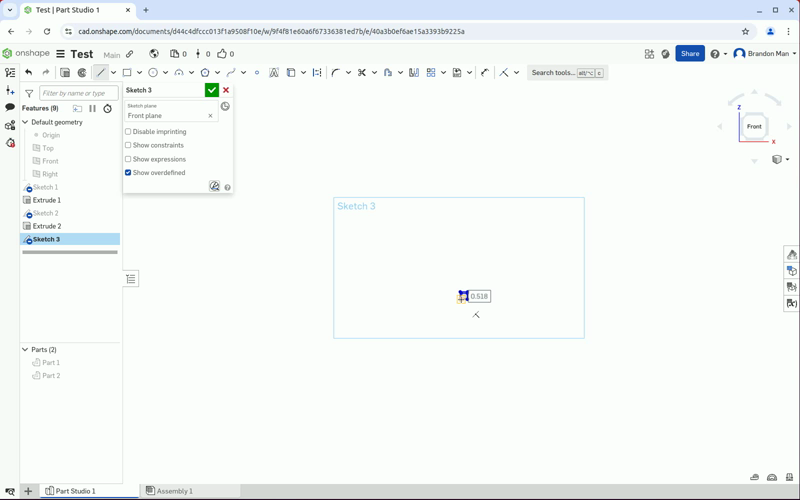
scroll(-6)
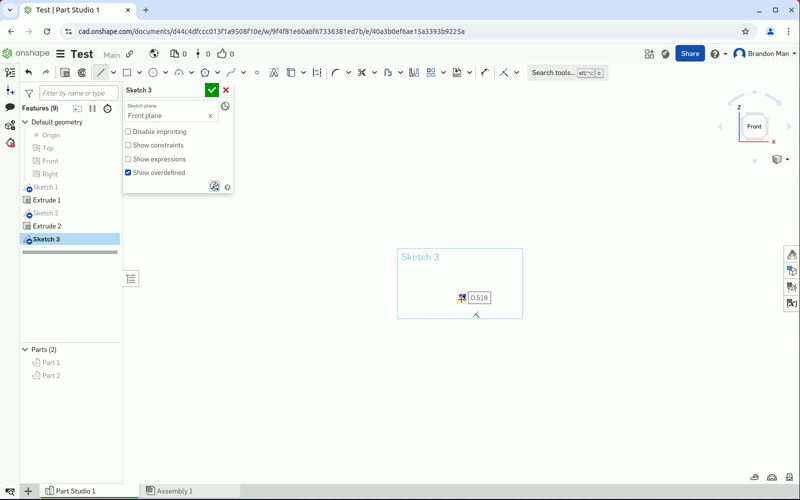
key(esc)
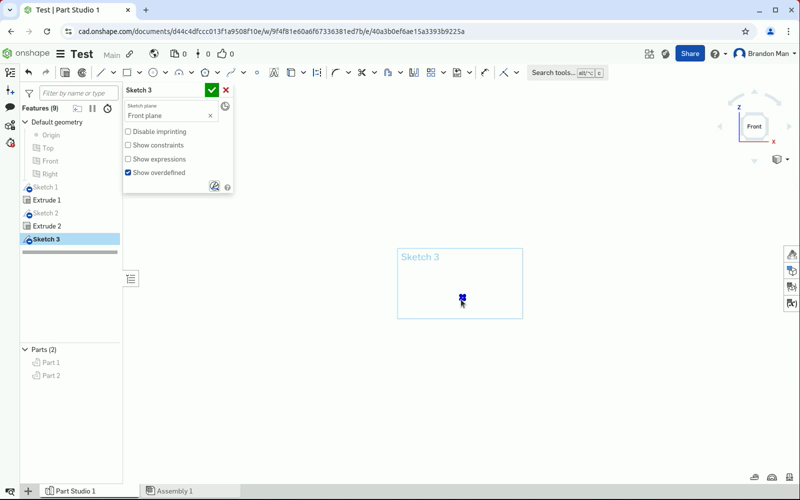
mouse_move(464, 298)
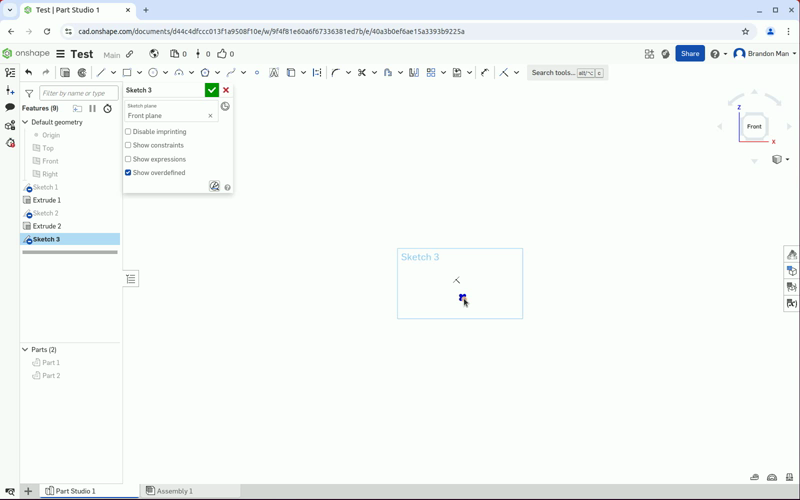
scroll(6)
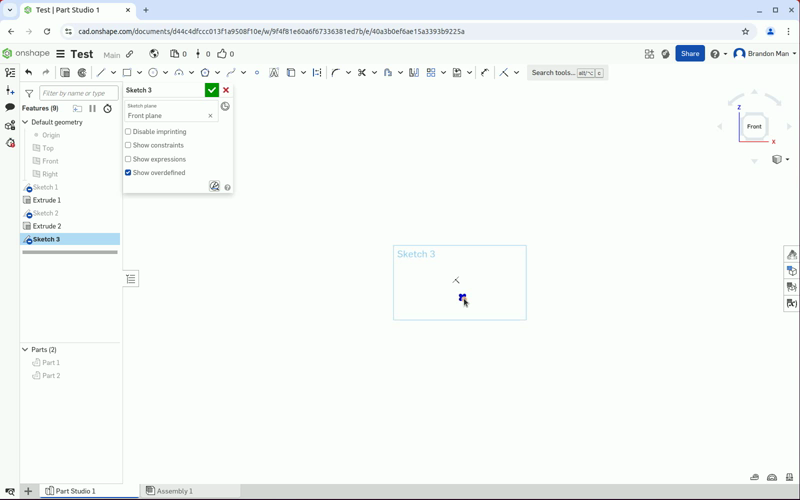
scroll(6)
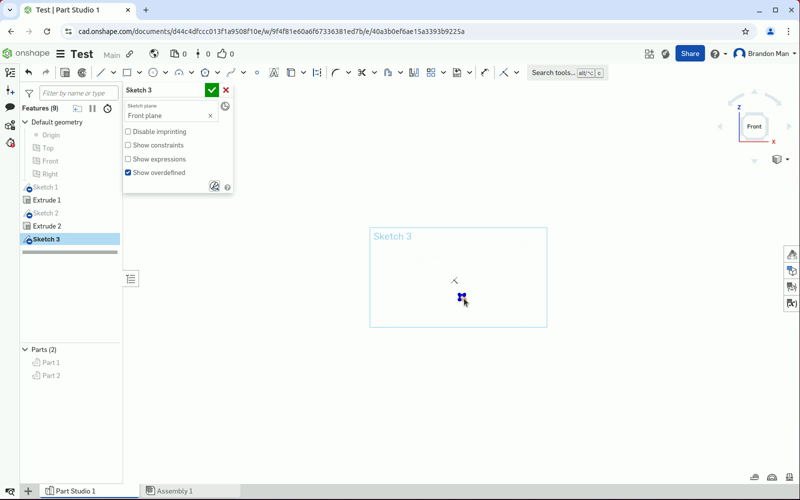
scroll(6)
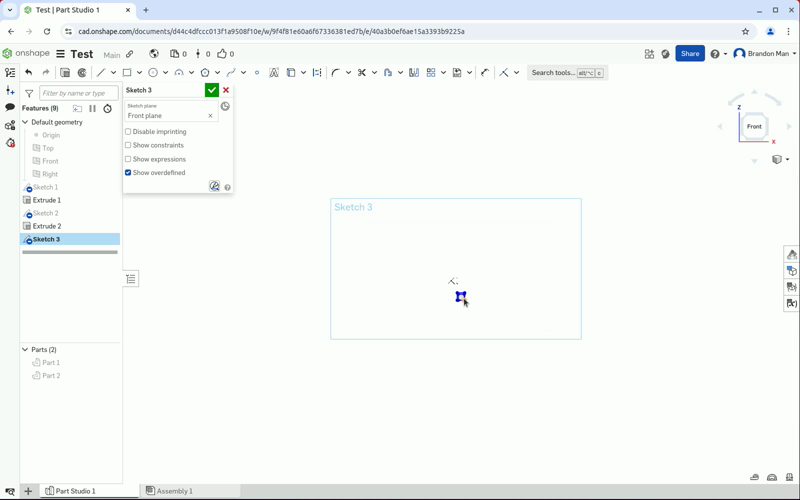
scroll(6)
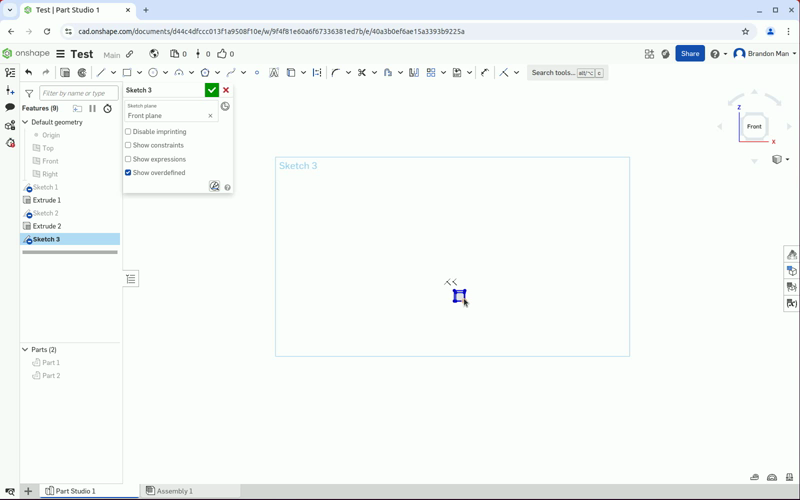
scroll(6)
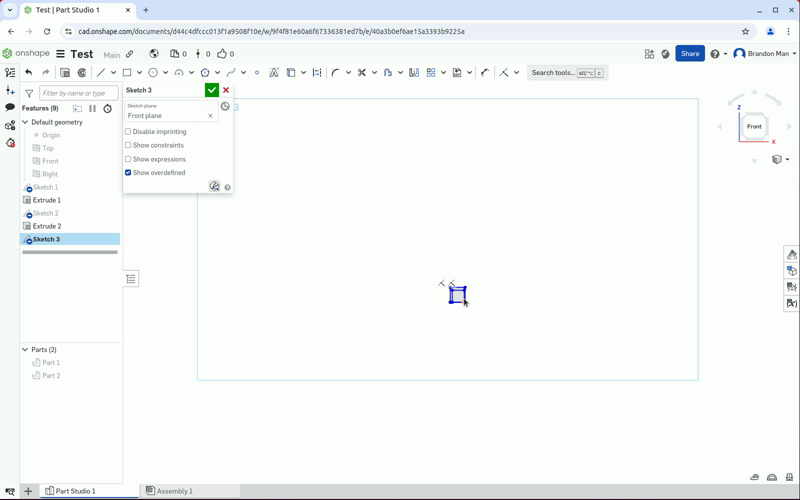
scroll(6)
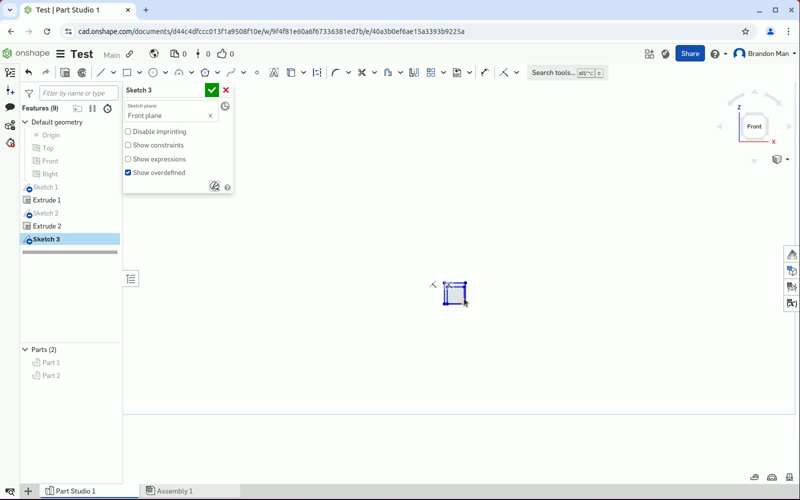
scroll(6)
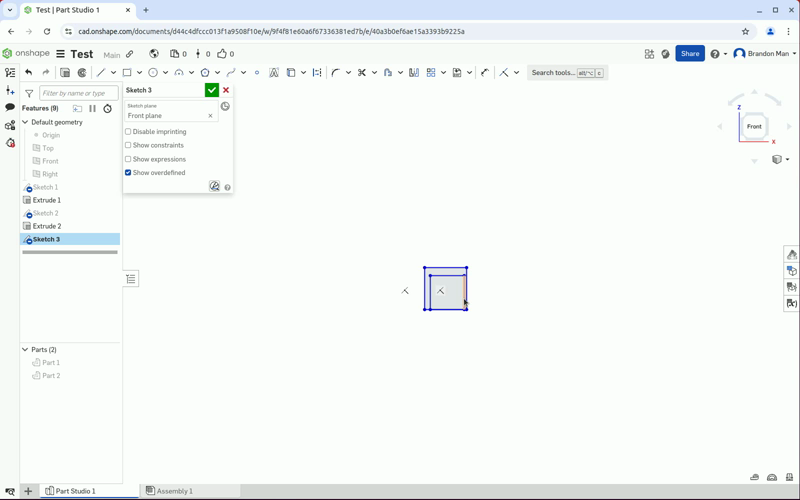
click(464, 298)
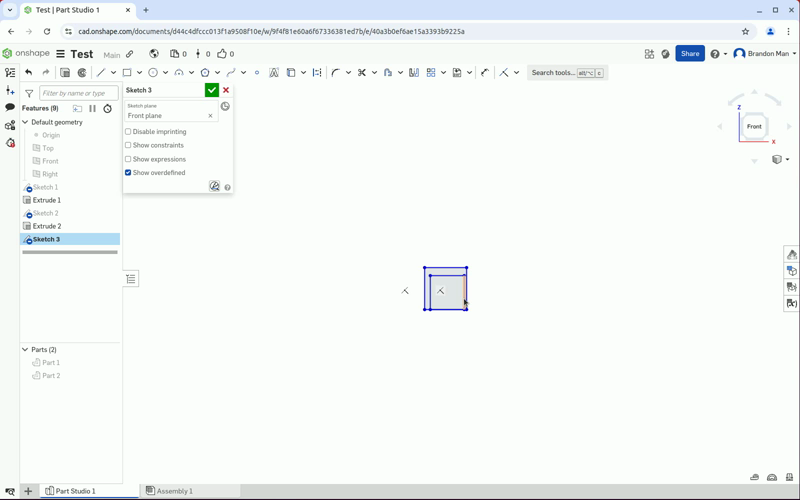
scroll(-6)
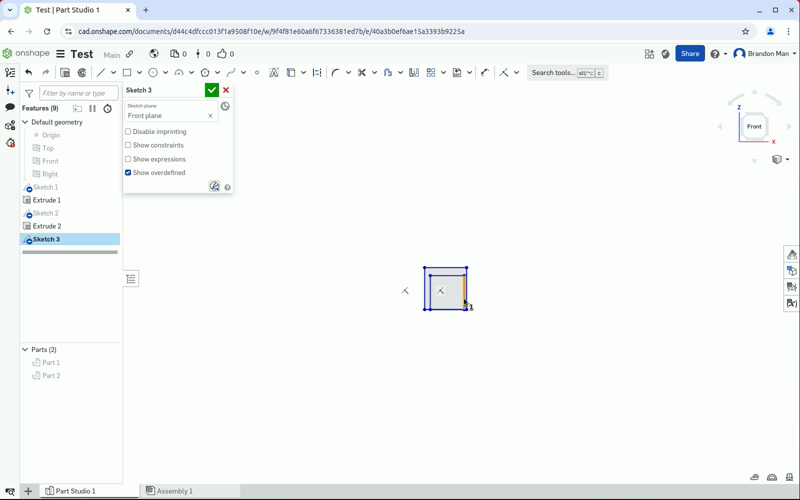
scroll(-6)
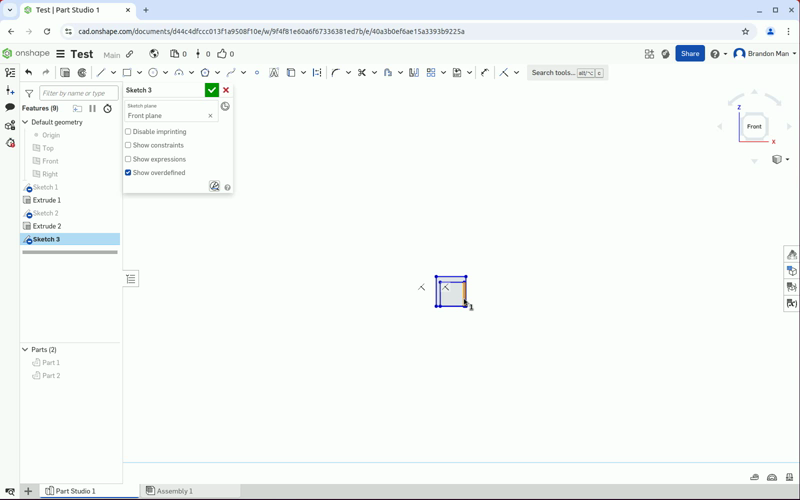
scroll(-6)
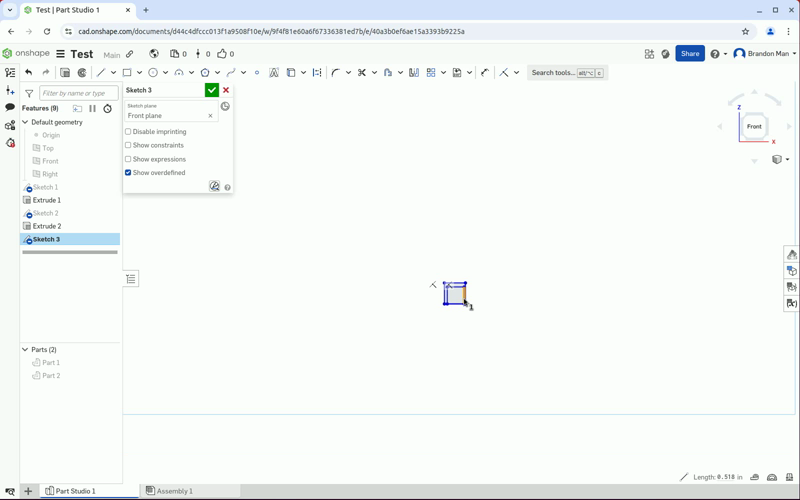
scroll(-6)
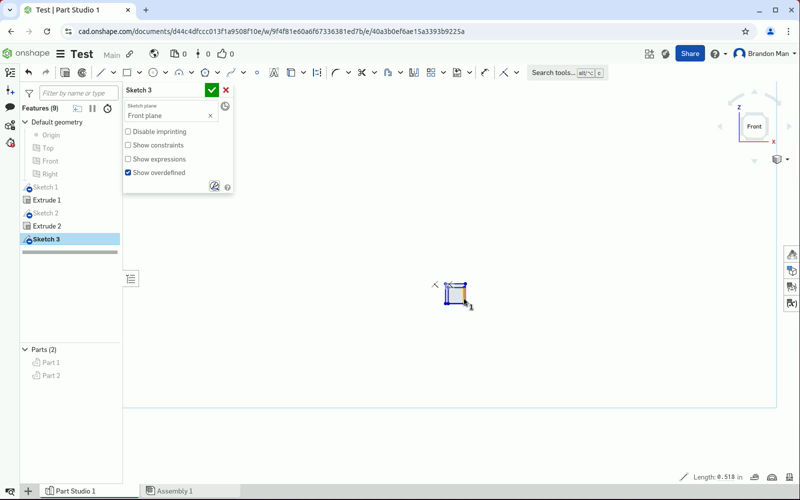
scroll(-6)
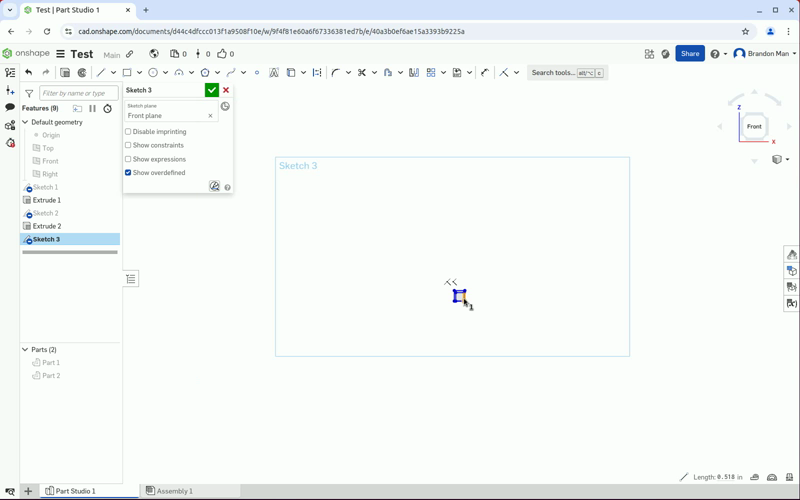
scroll(-6)
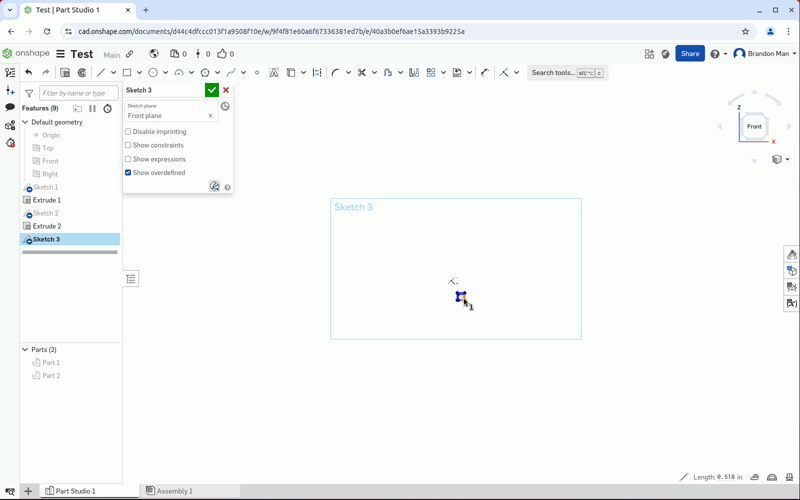
scroll(-6)
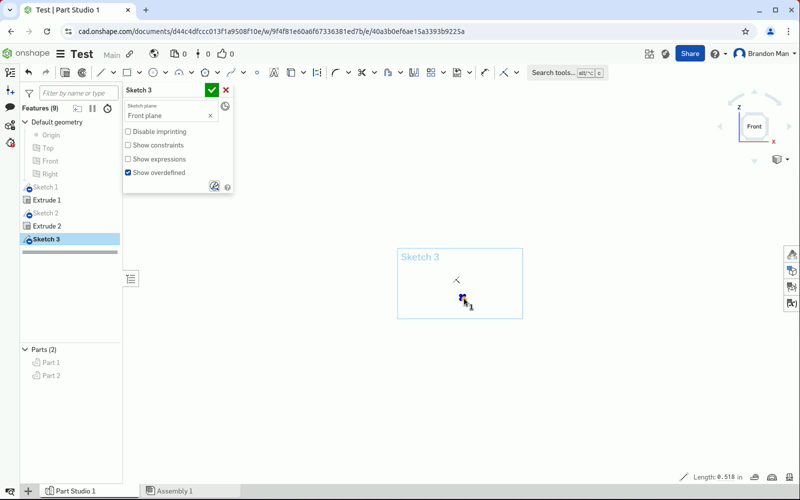
mouse_move(73, 352)
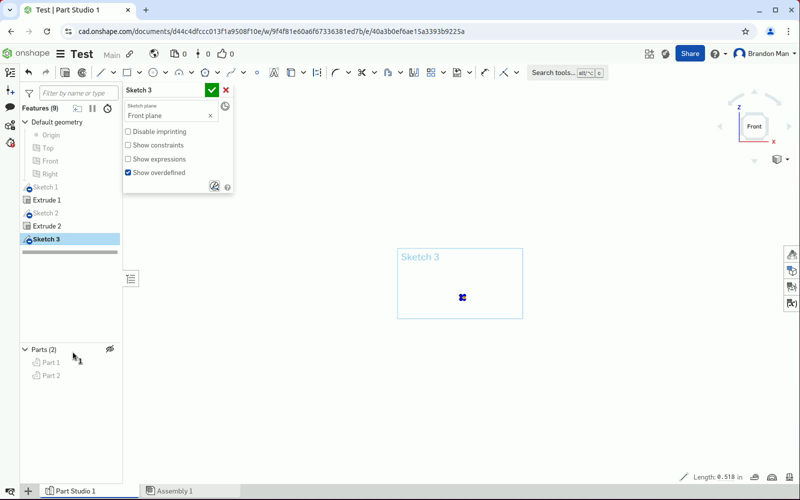
key(shift+y)
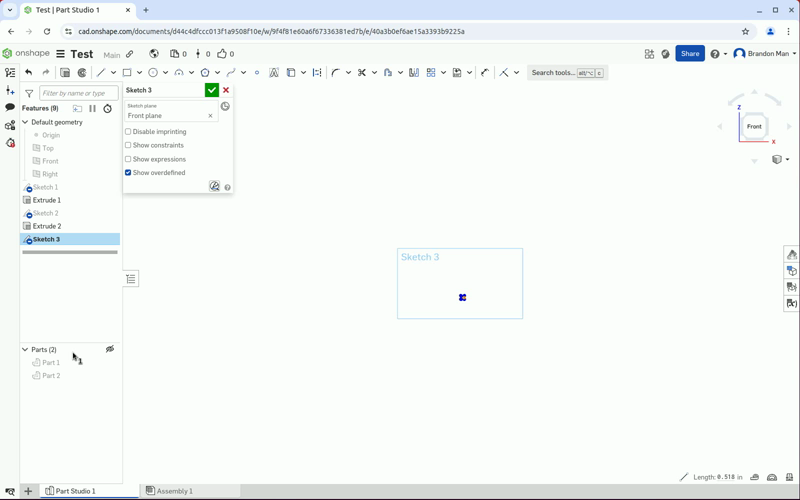
key(shift+e)
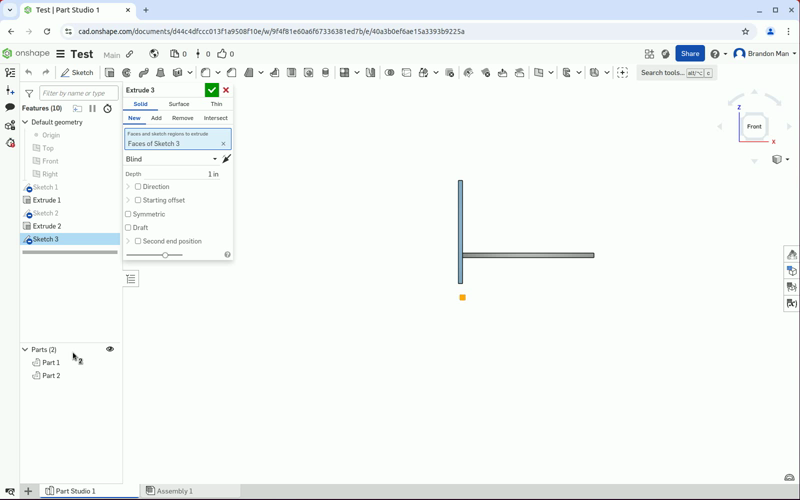
mouse_move(143, 106)
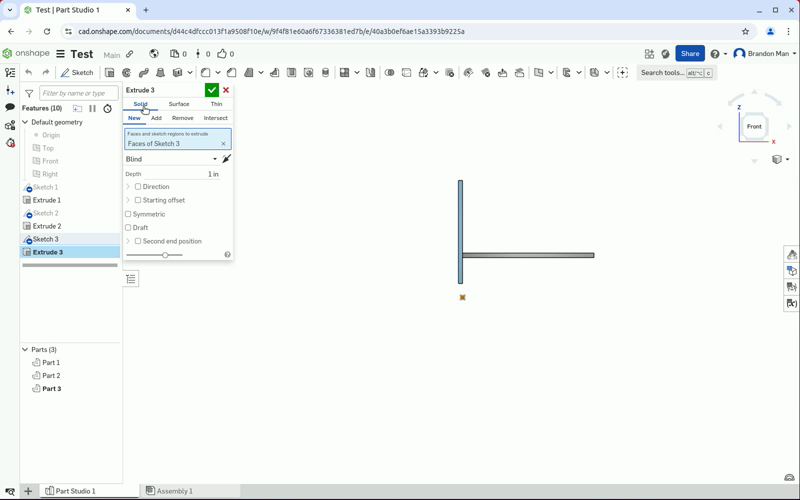
click(143, 106)
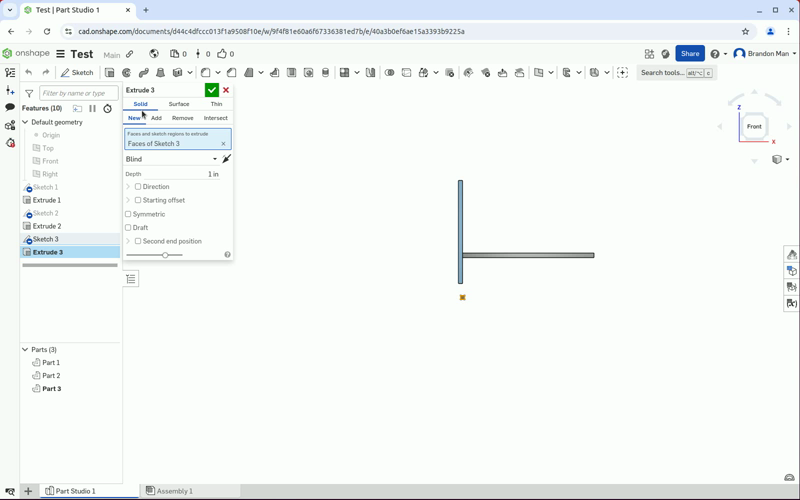
mouse_move(137, 120)
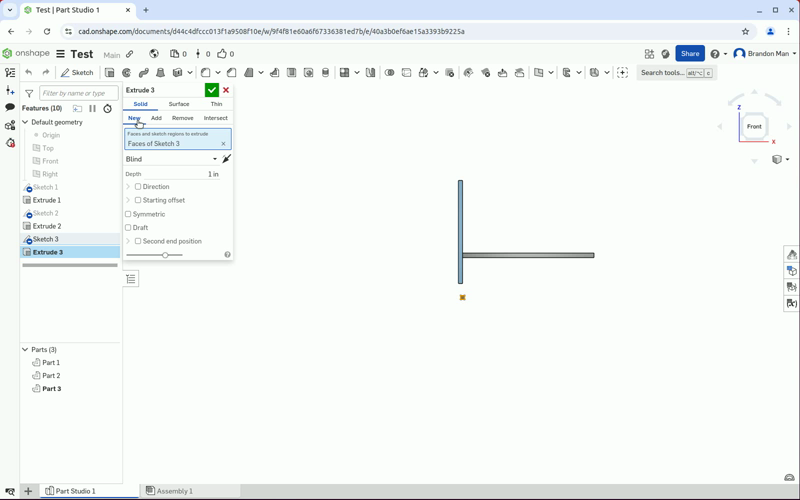
click(137, 120)
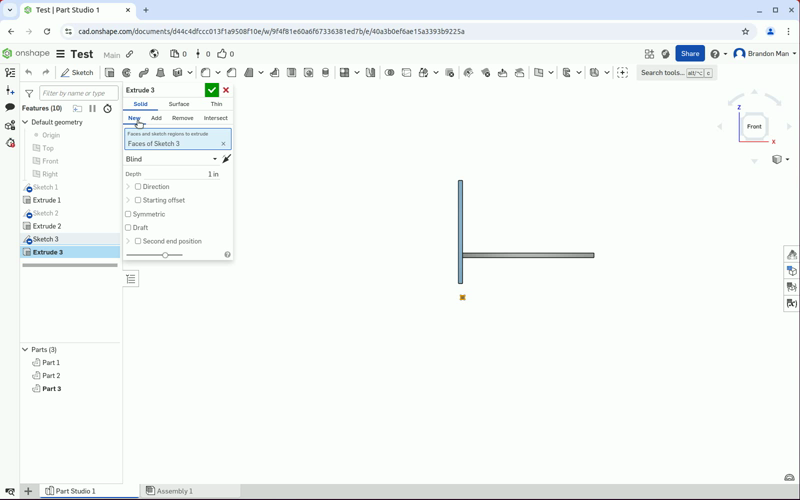
key(tab, 4)
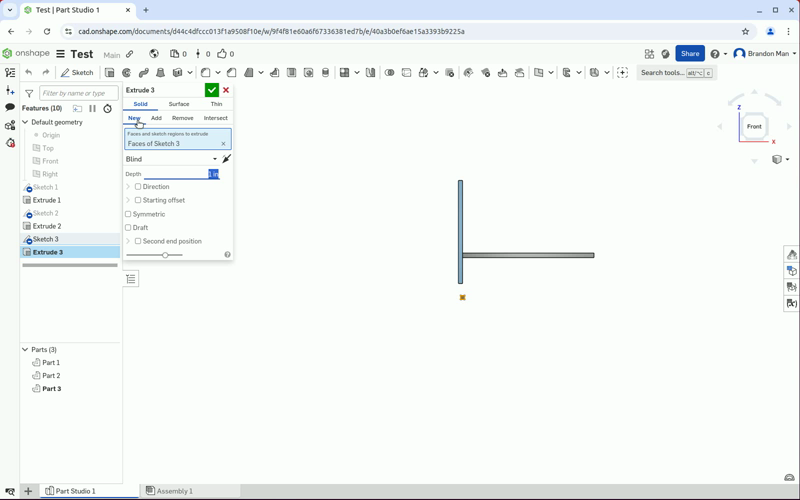
text(11.313)
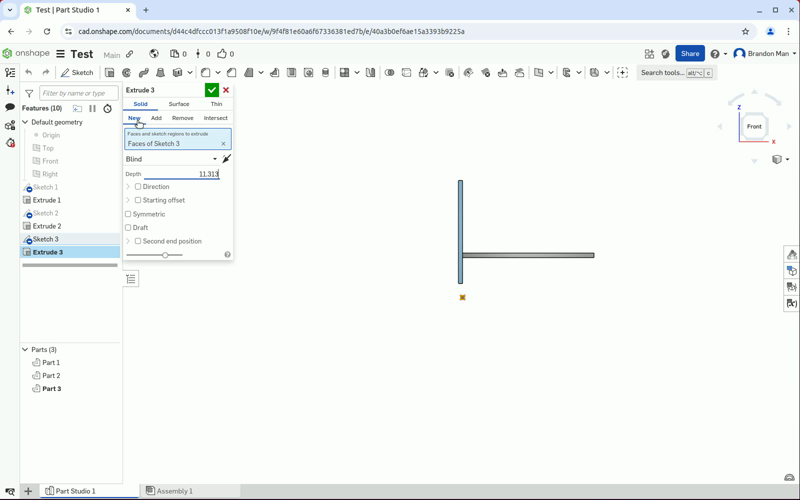
key(enter)
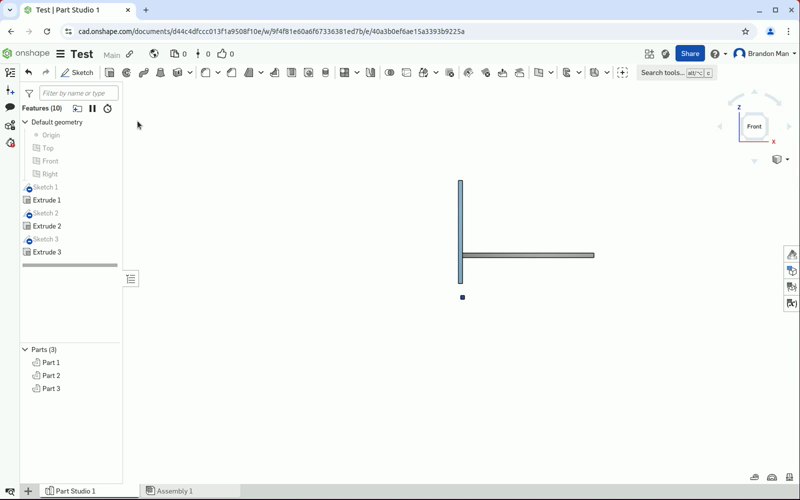
key(shift+h)
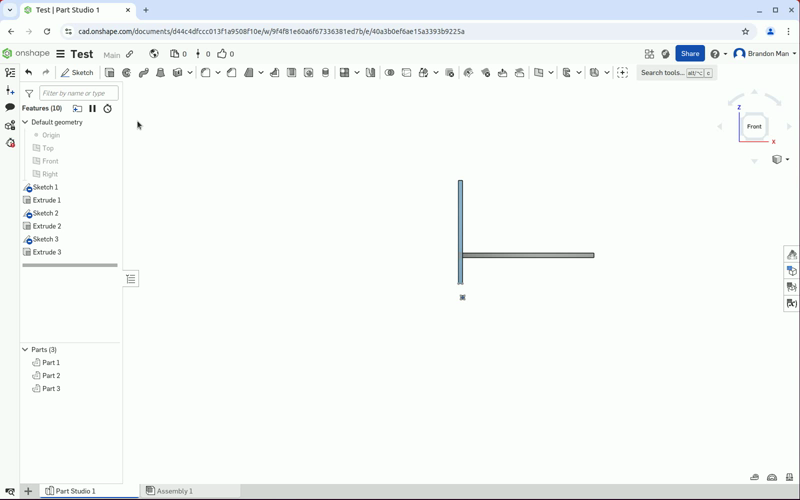
key(shift+h)
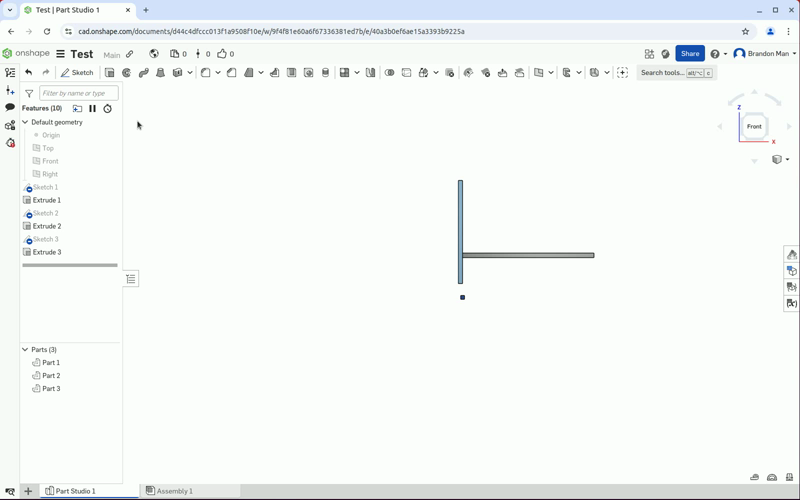
mouse_move(73, 189)
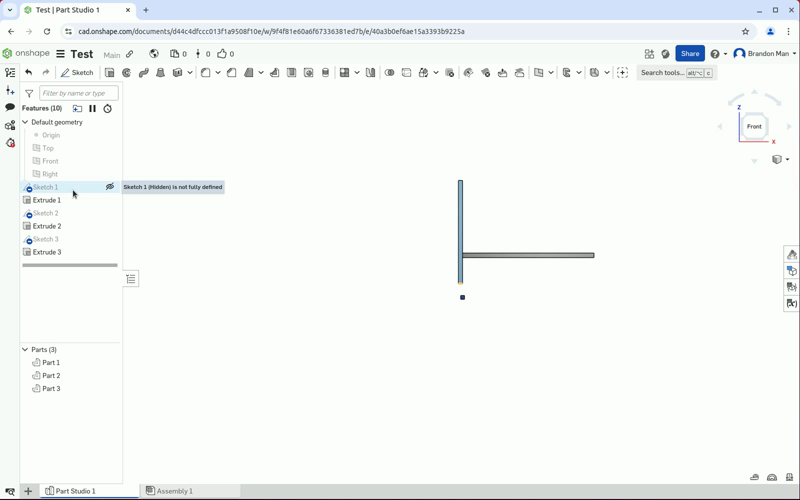
click(73, 189)
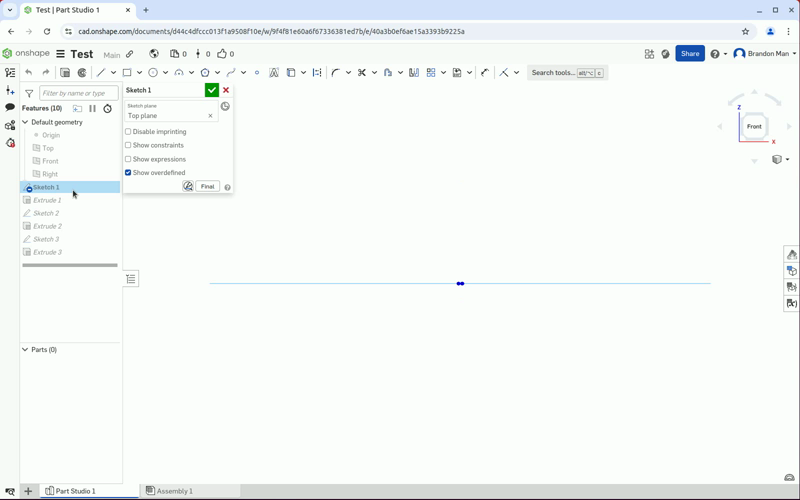
mouse_move(229, 92)
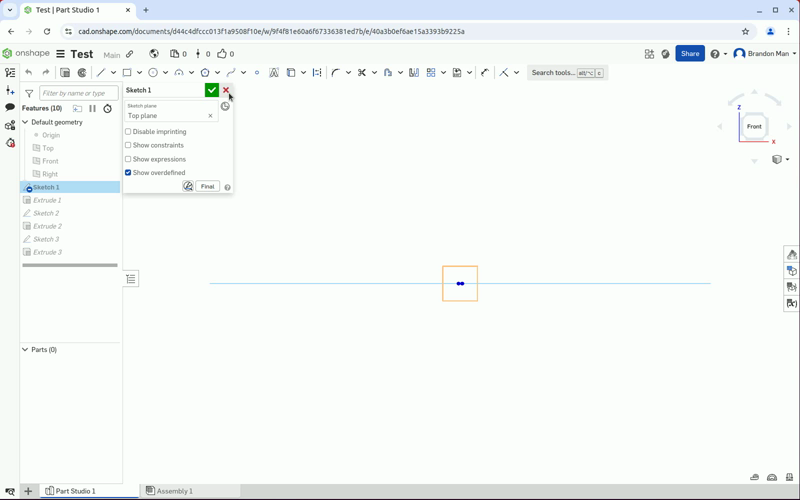
click(229, 92)
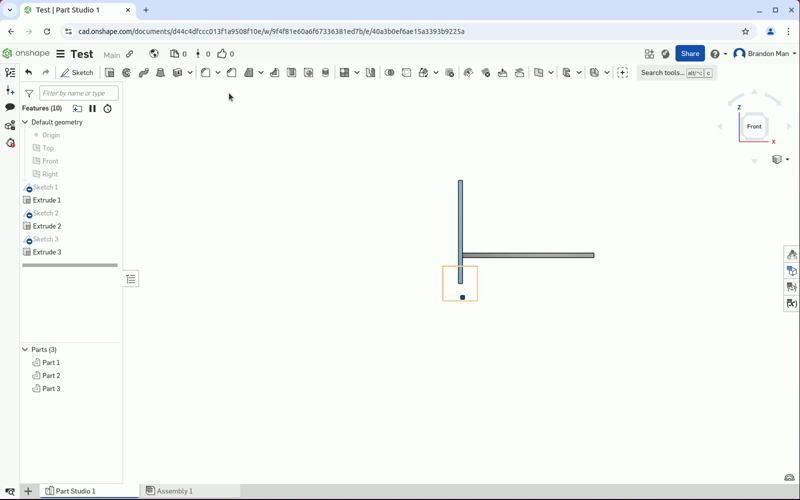
mouse_move(73, 352)
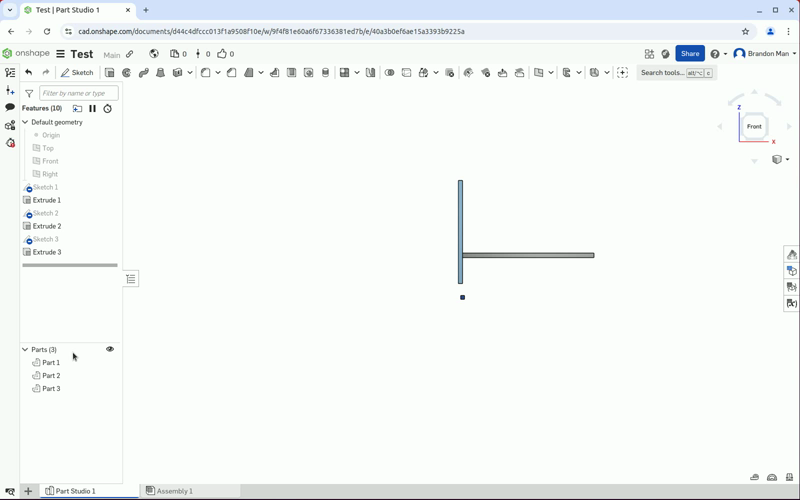
key(y)
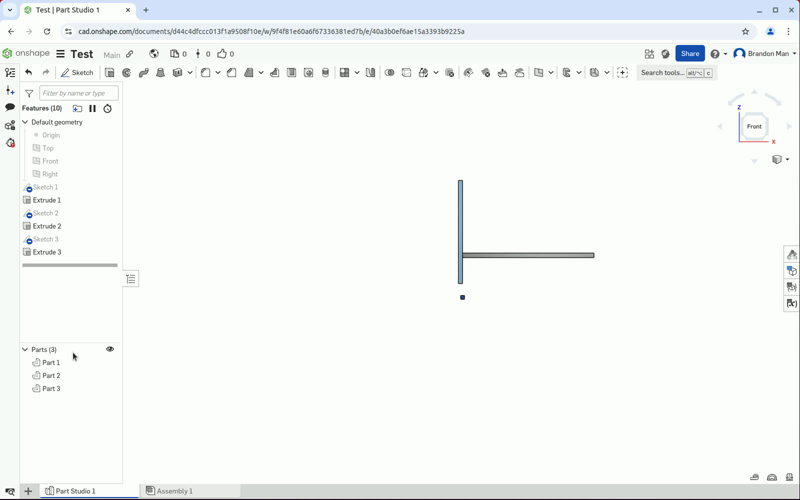
key(shift+p)
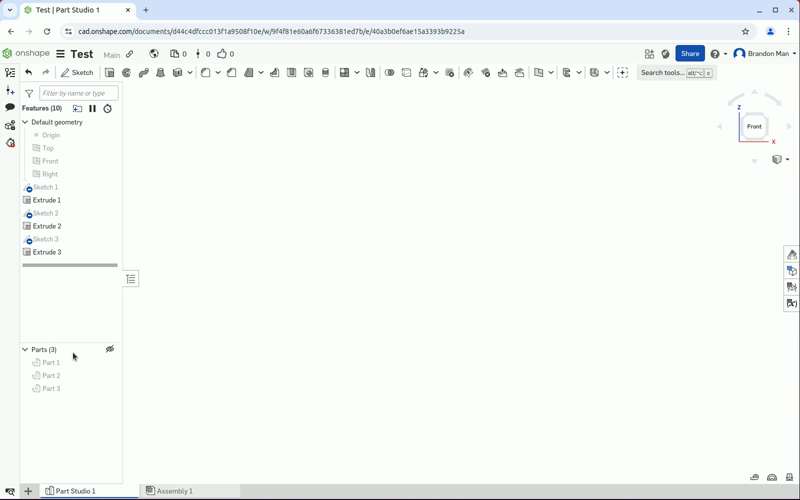
key(space)
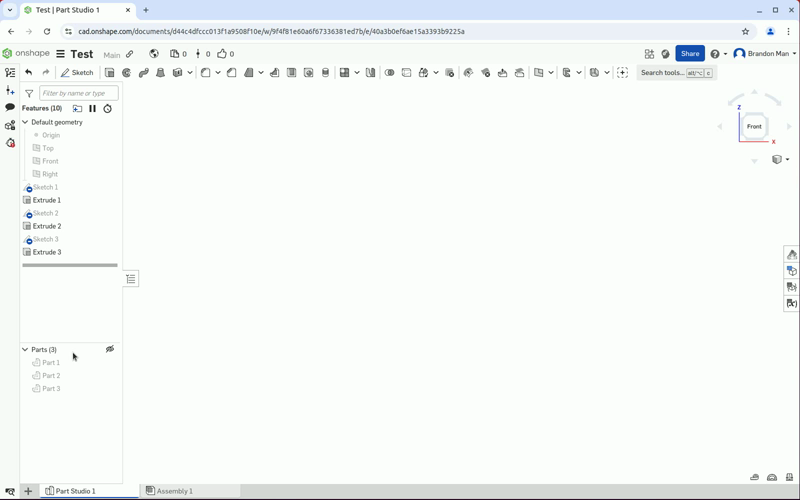
key_down(shift)
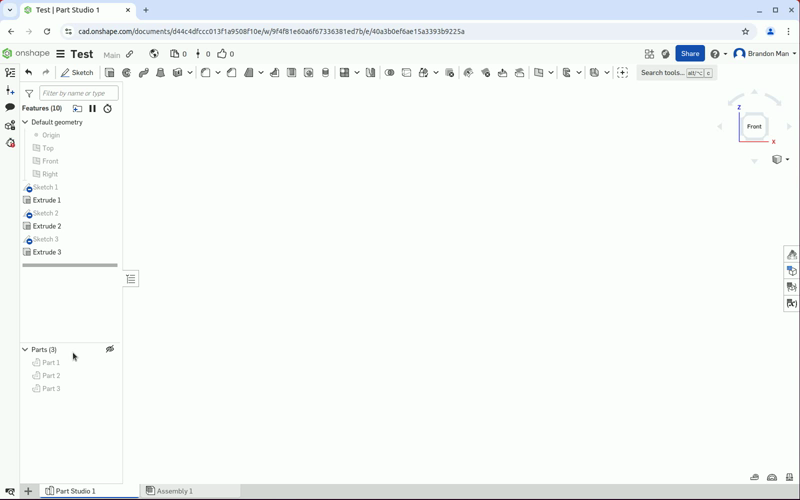
key(left)
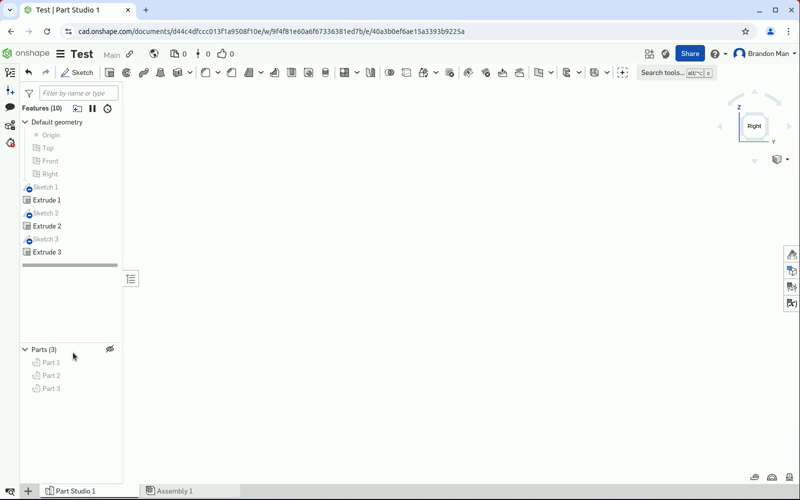
key_up(shift)
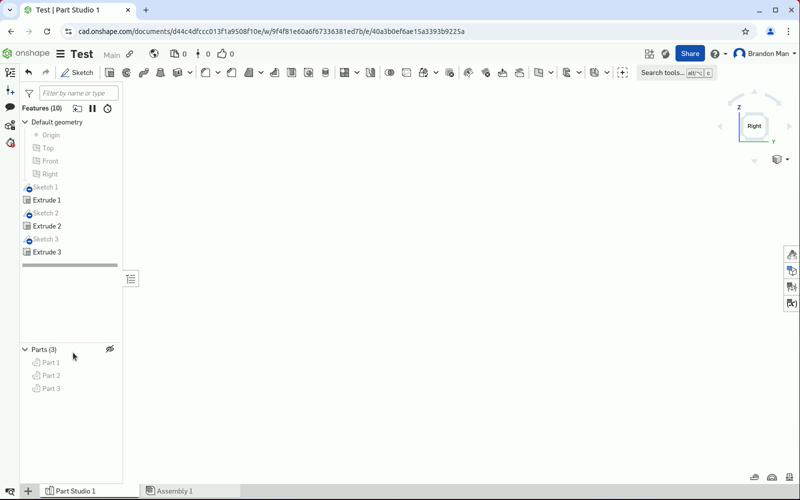
mouse_move(73, 352)
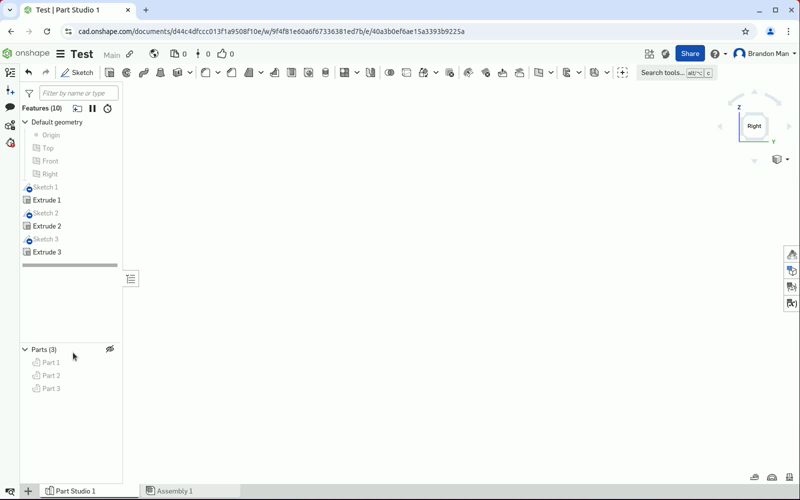
key(shift+y)
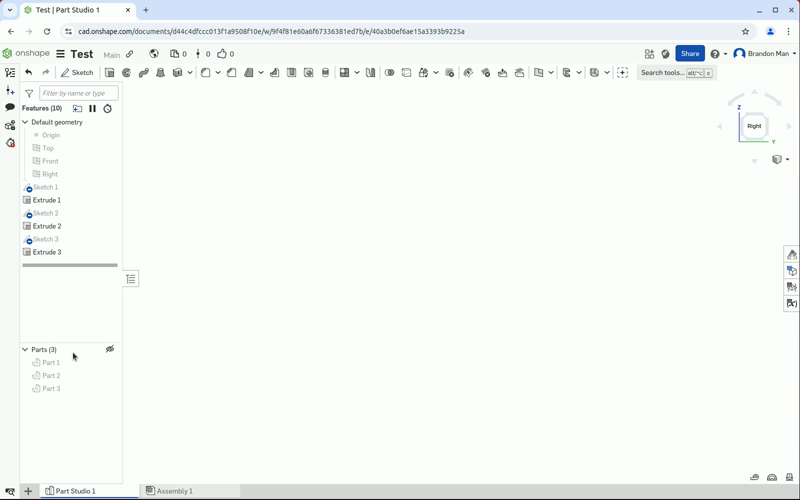
key(shift+s)
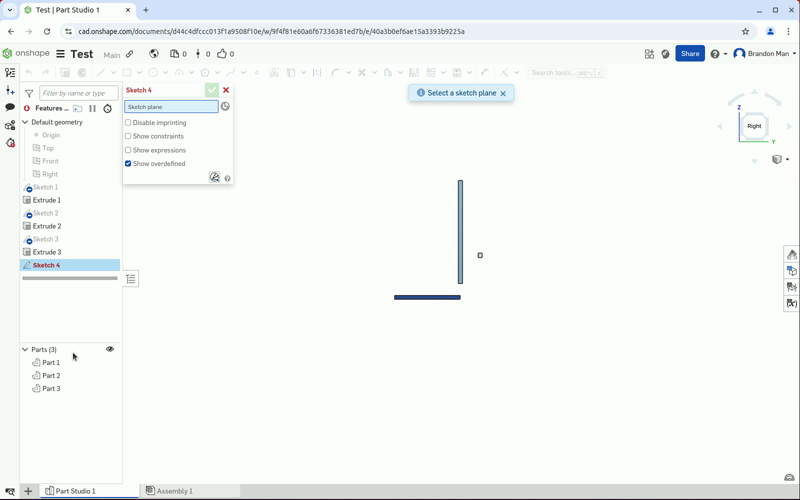
mouse_move(73, 176)
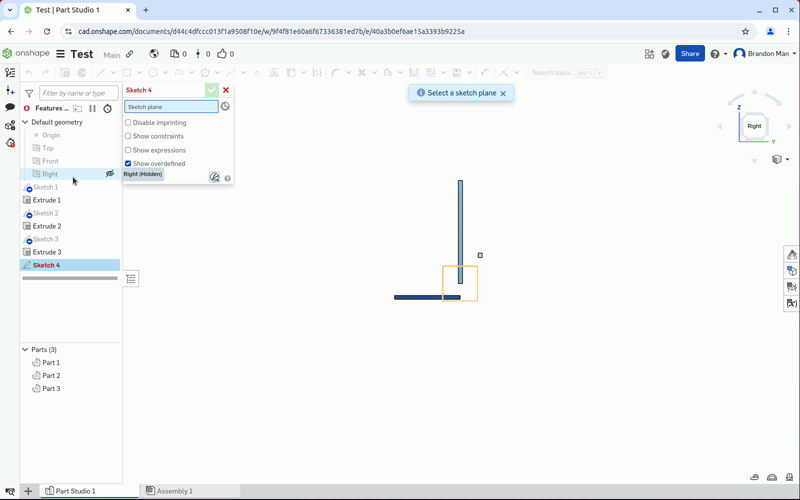
click(73, 176)
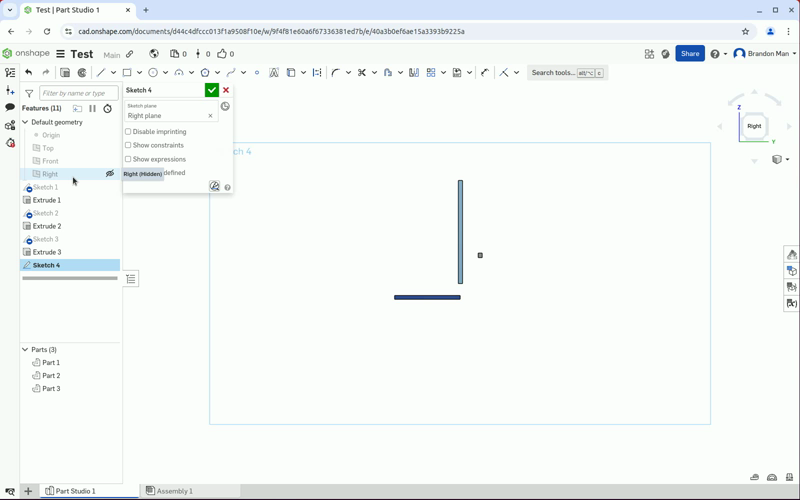
mouse_move(73, 352)
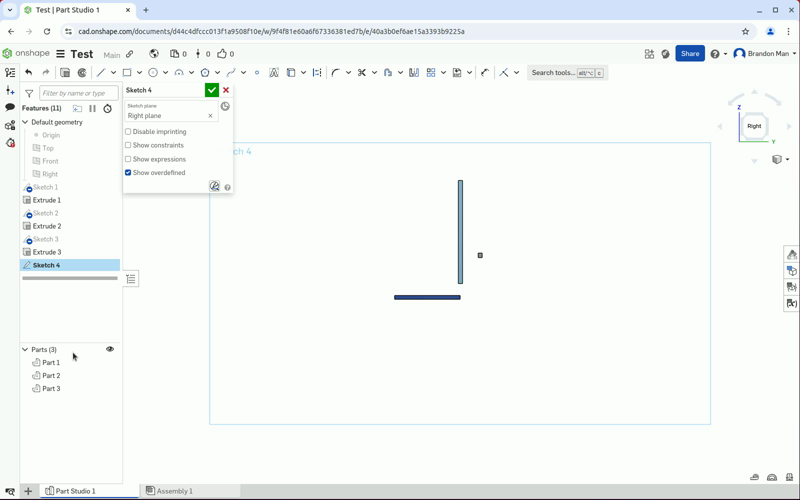
key(y)
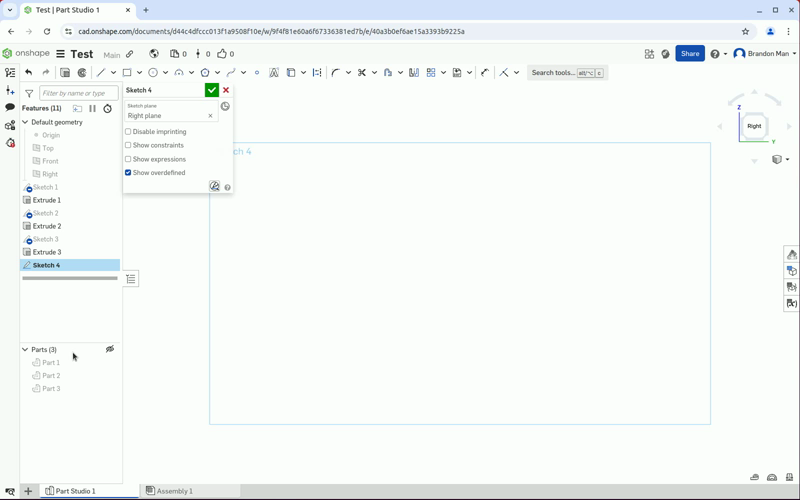
key(l)
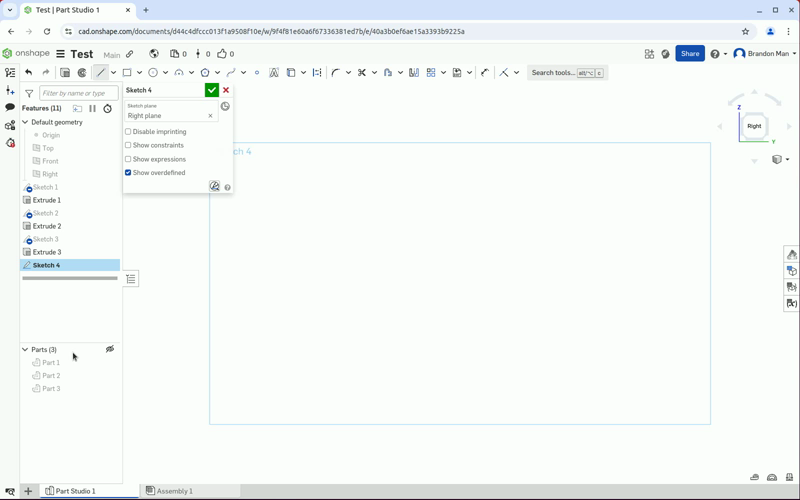
key_down(shift)
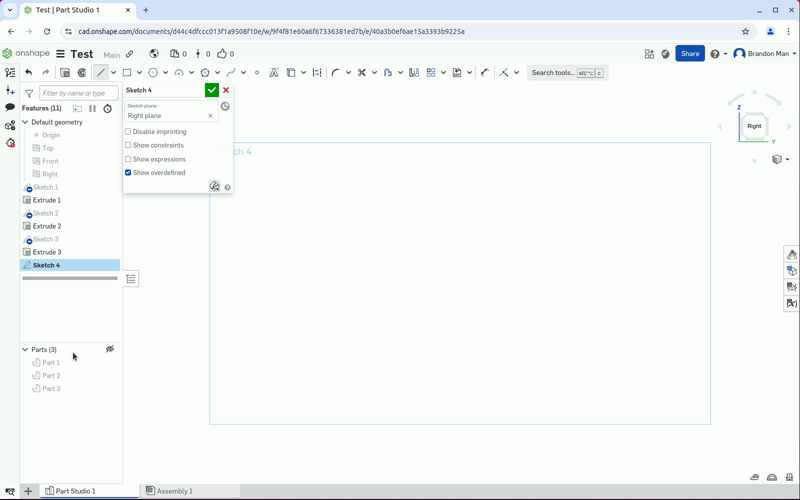
mouse_move(502, 308)
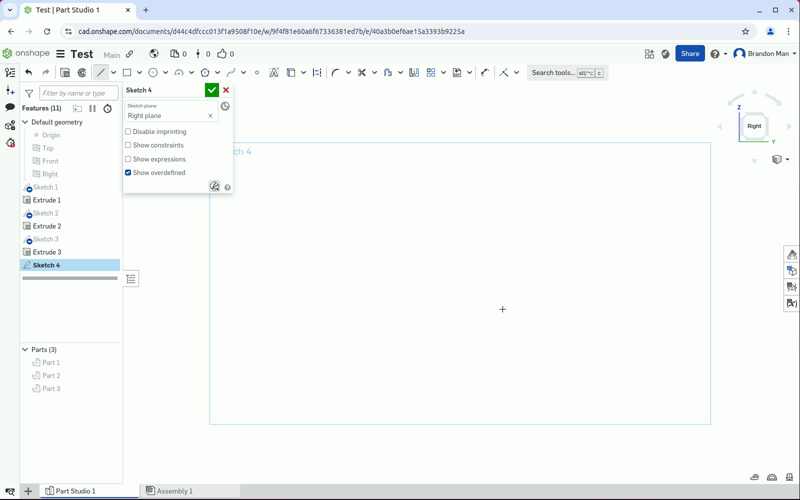
click(502, 308)
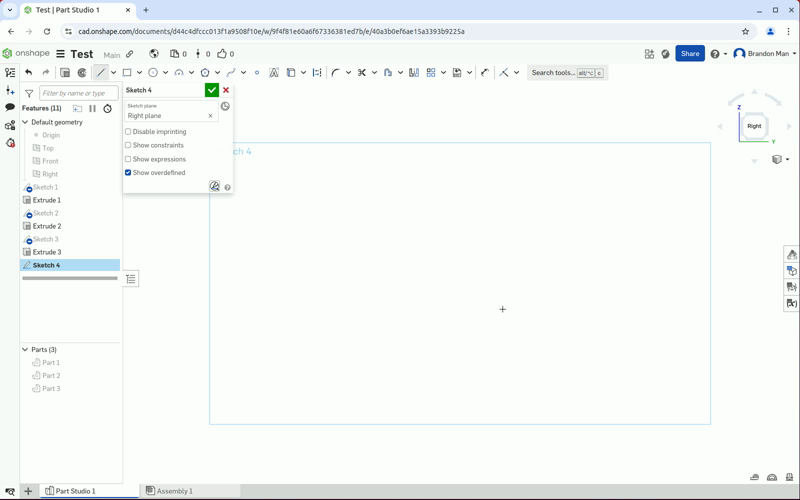
key_up(shift)
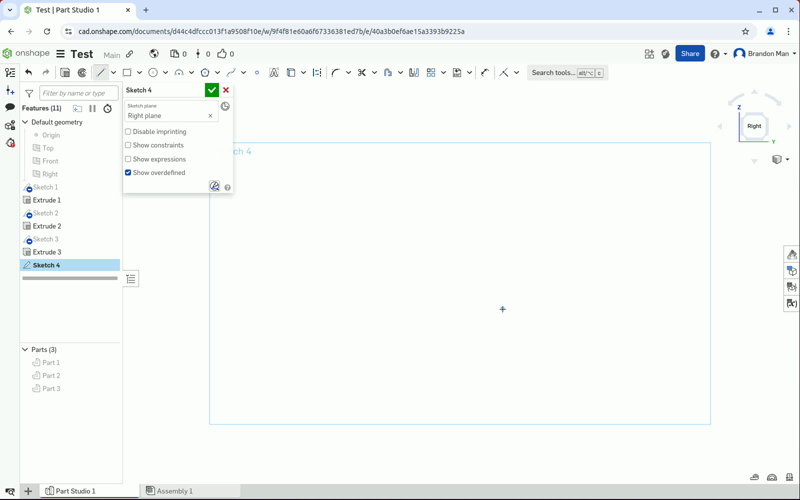
key_down(shift)
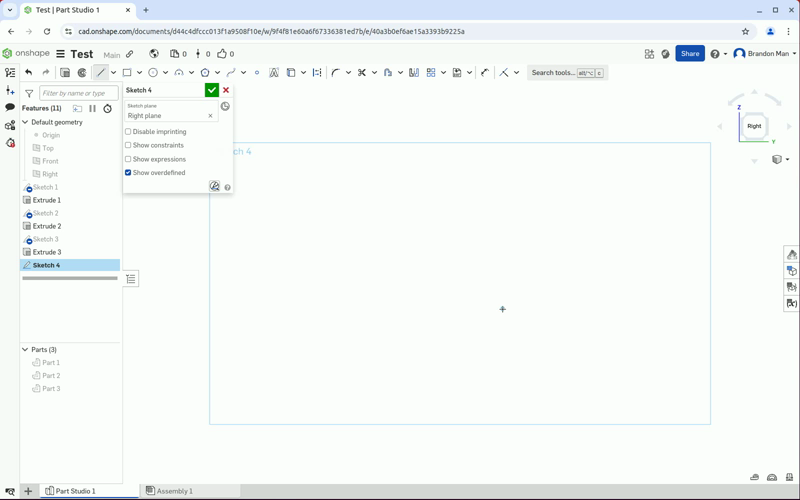
mouse_move(532, 308)
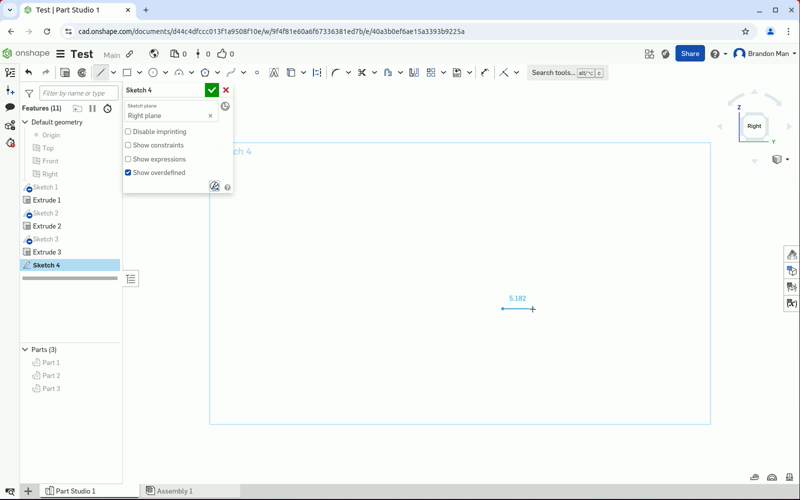
mouse_move(506, 308)
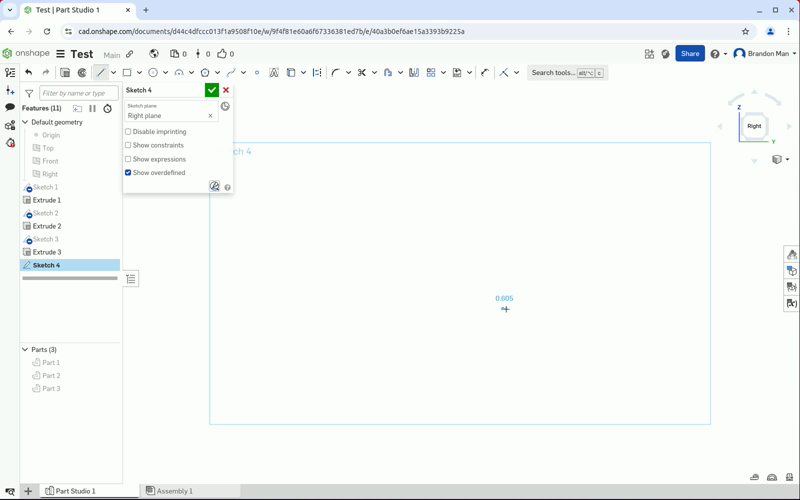
scroll(6)
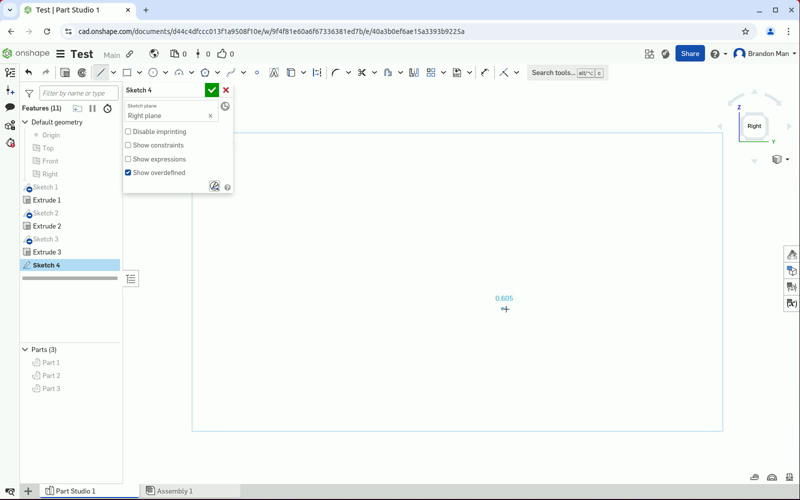
scroll(6)
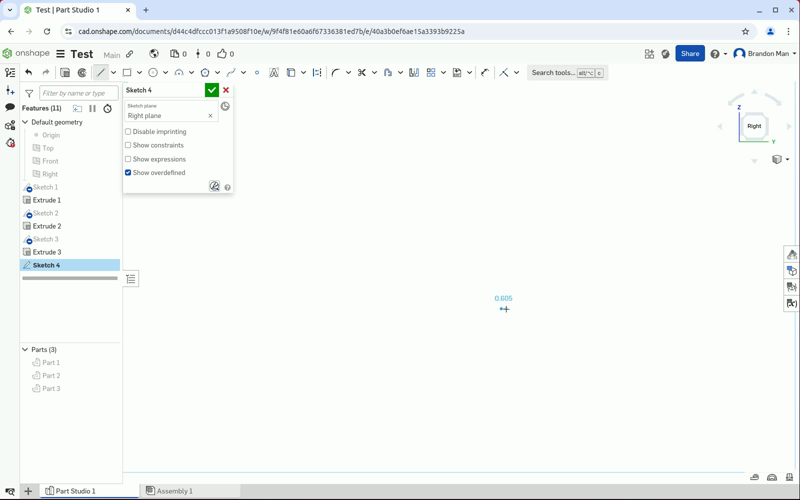
scroll(6)
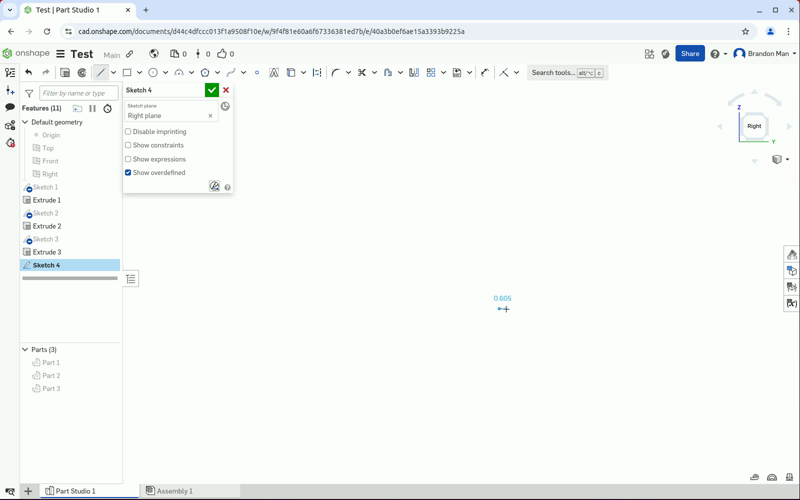
scroll(6)
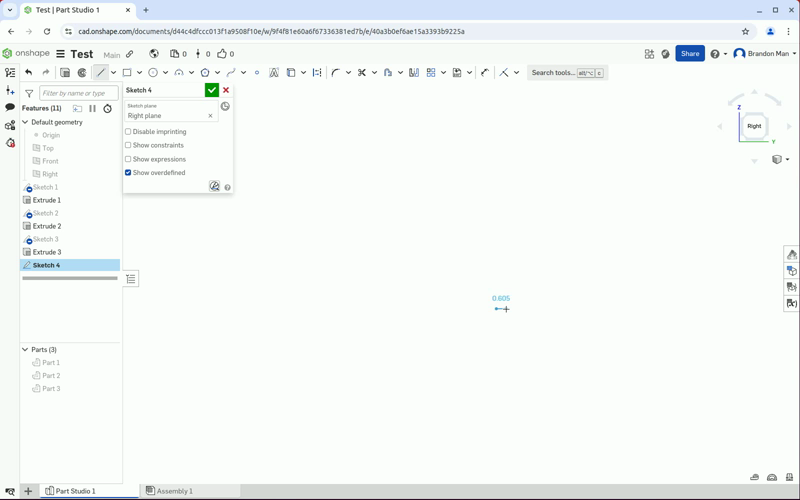
scroll(6)
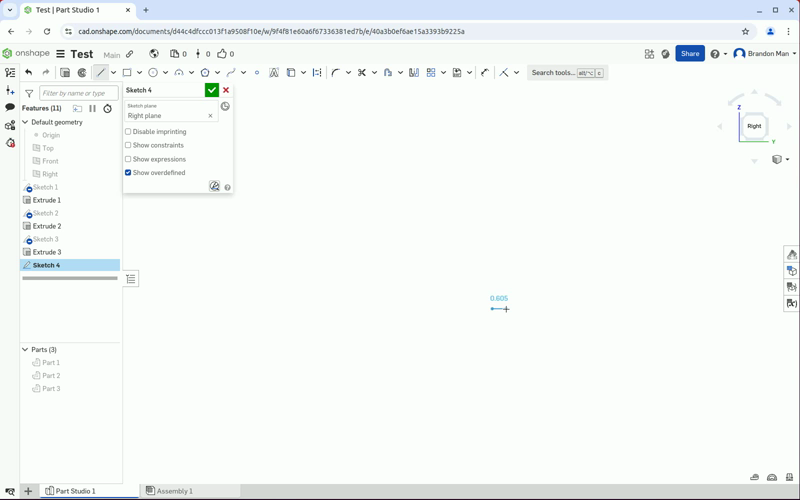
scroll(6)
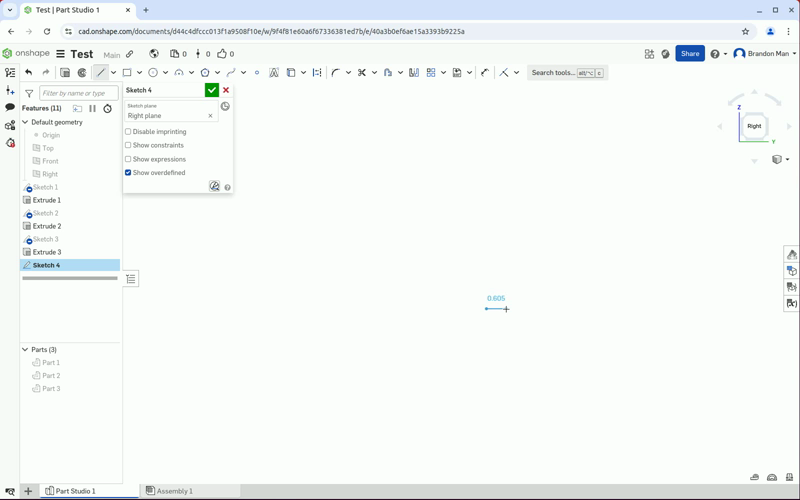
scroll(6)
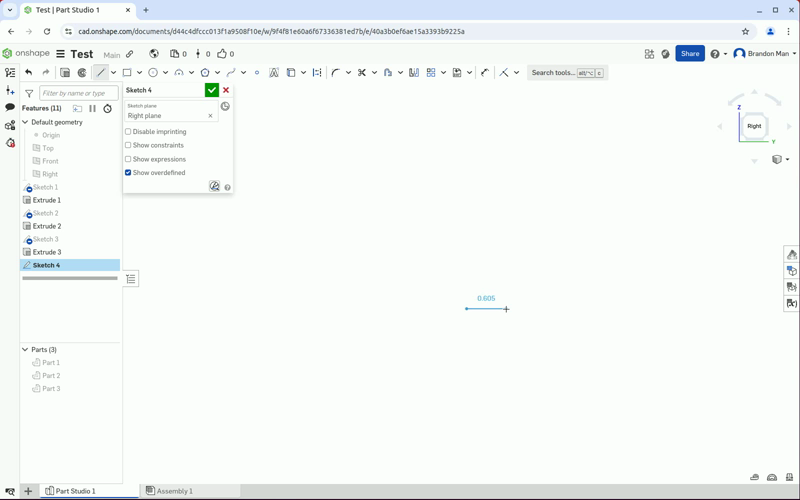
click(506, 308)
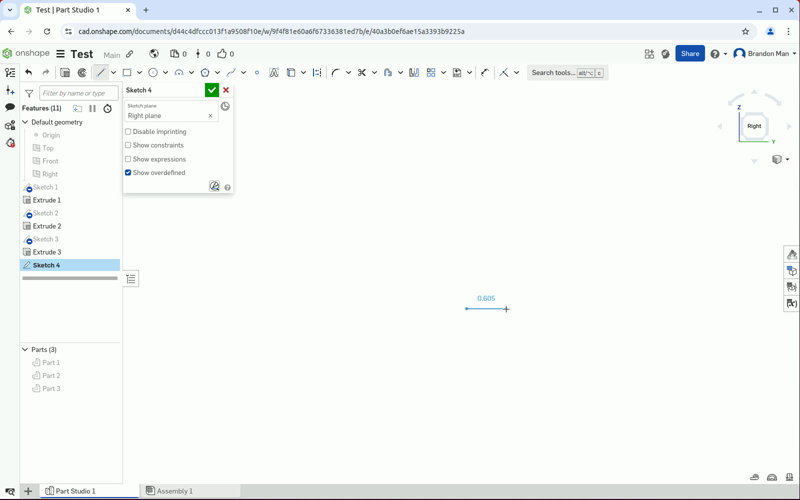
scroll(-6)
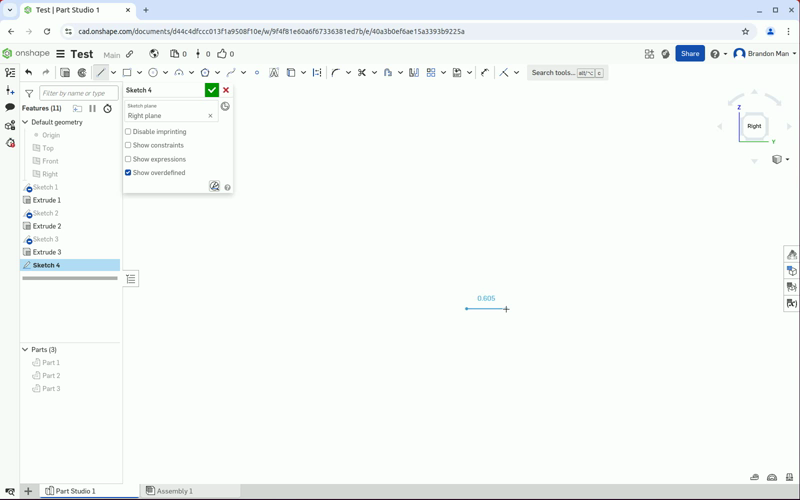
scroll(-6)
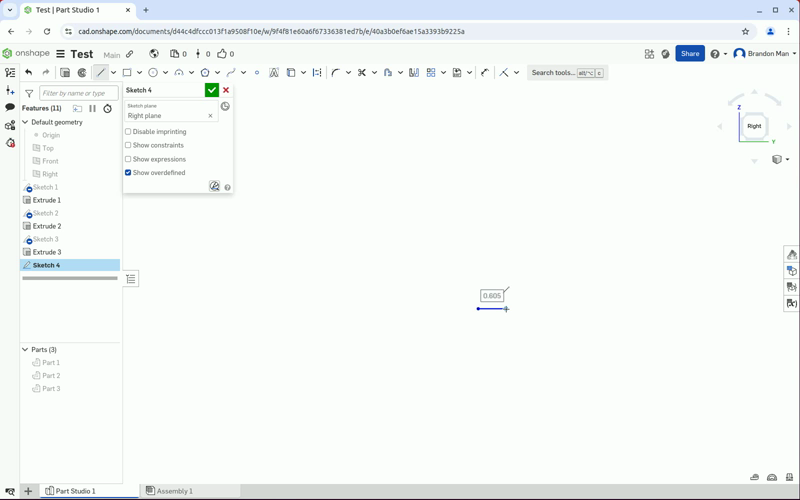
scroll(-6)
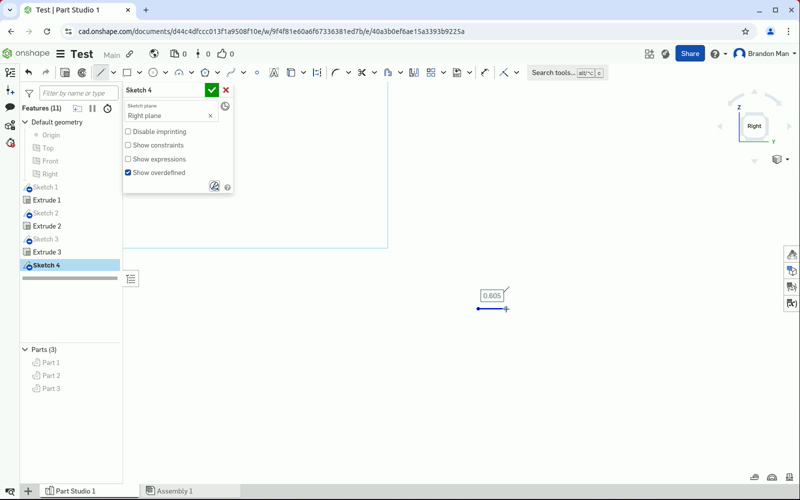
scroll(-6)
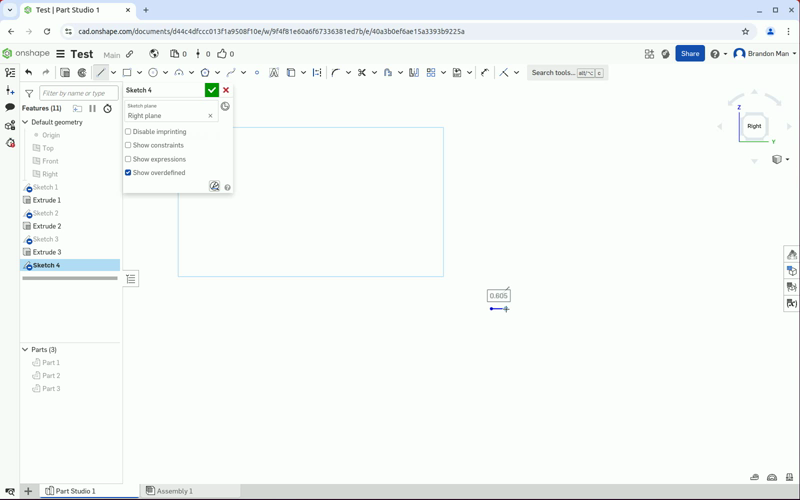
scroll(-6)
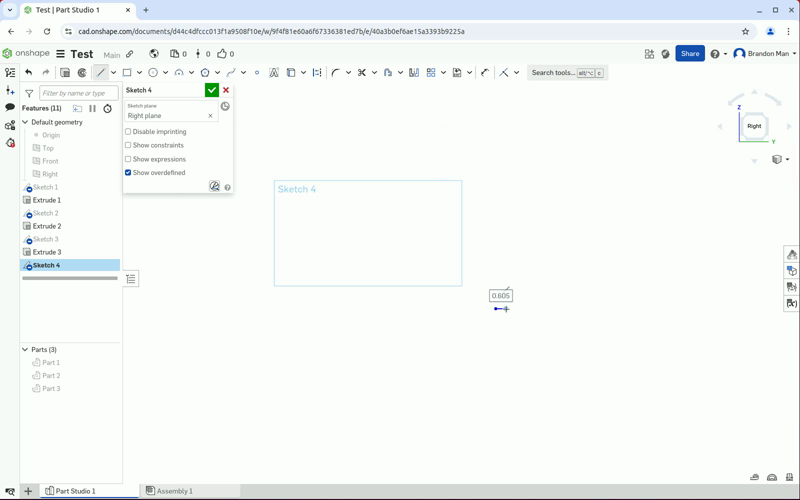
scroll(-6)
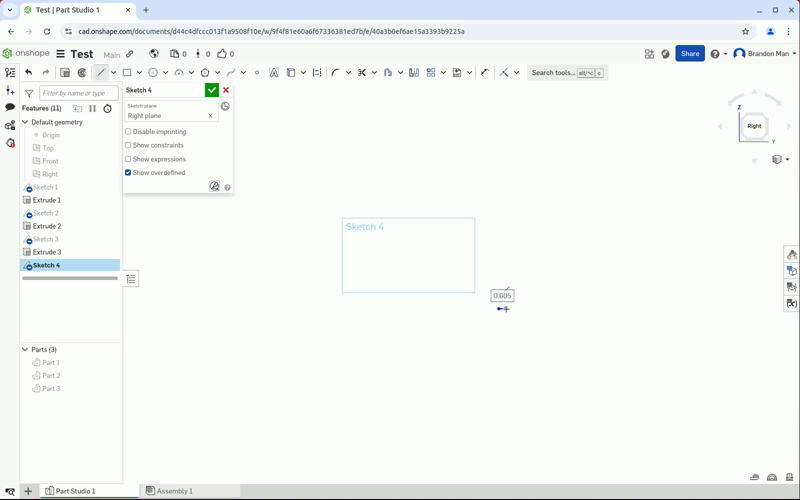
scroll(-6)
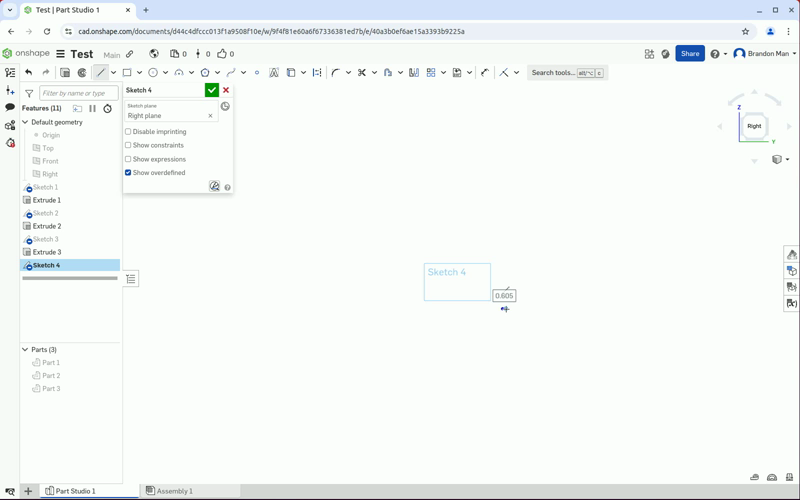
key_up(shift)
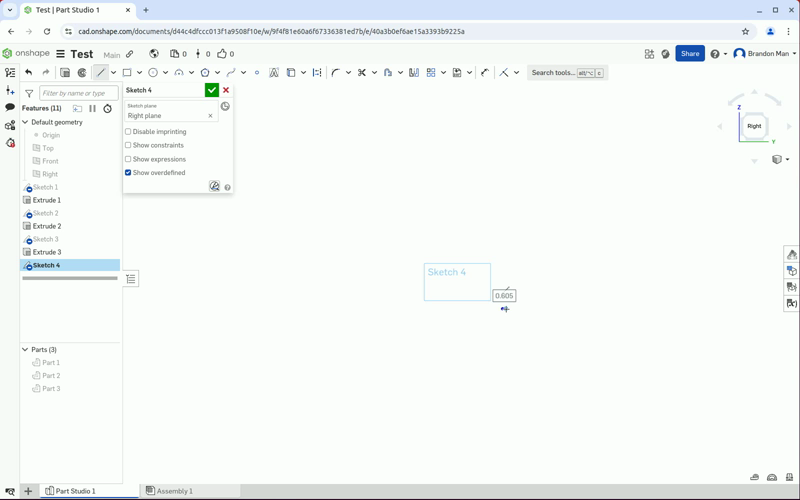
key_down(shift)
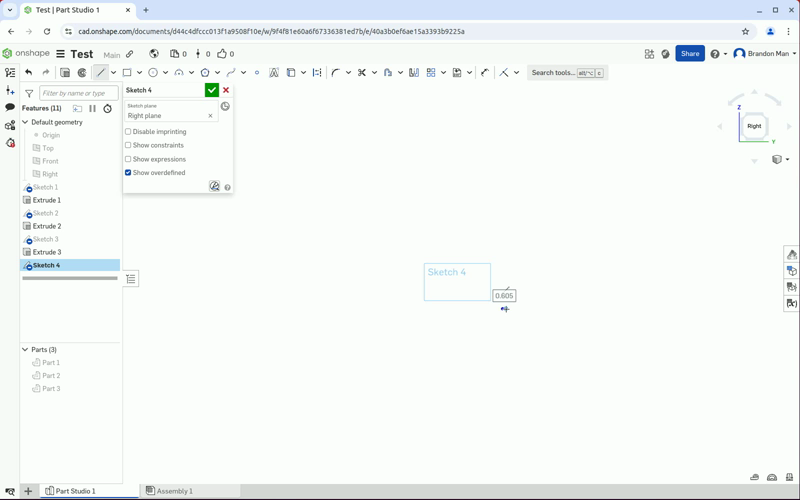
mouse_move(536, 308)
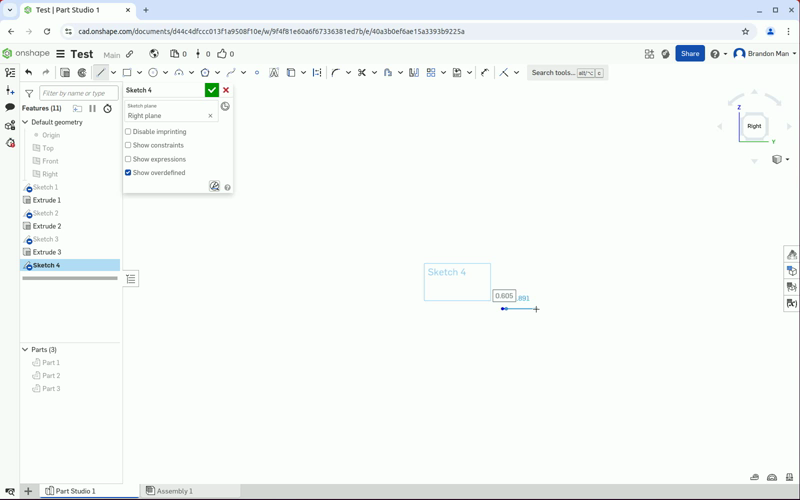
mouse_move(506, 305)
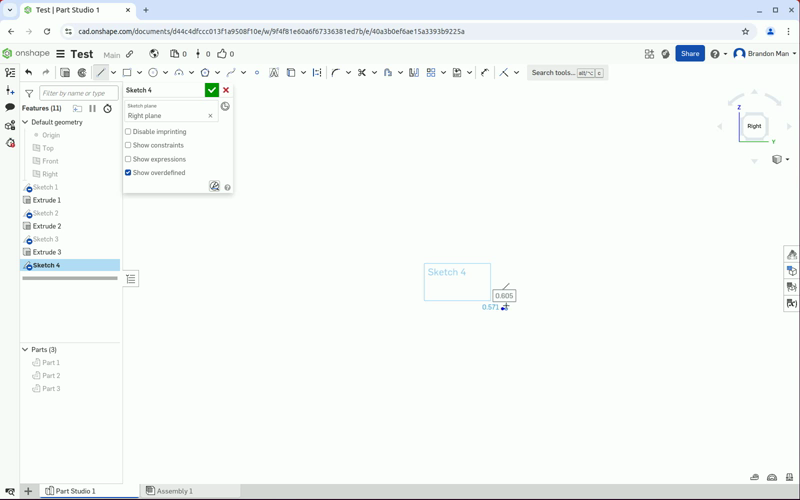
scroll(6)
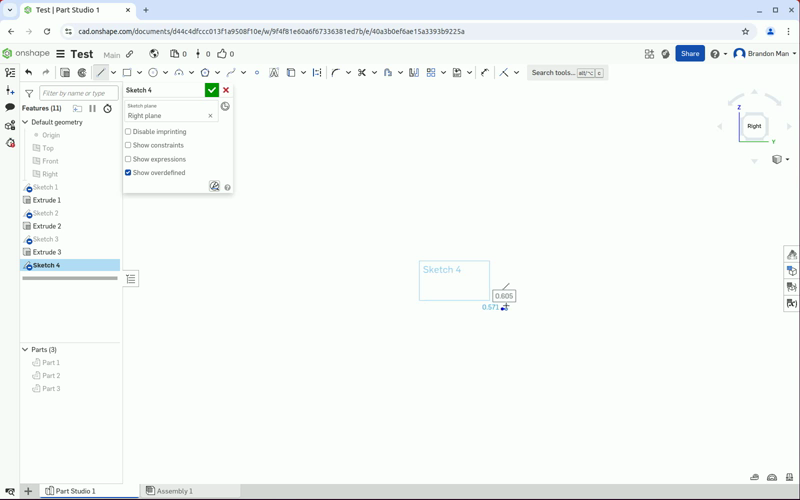
scroll(6)
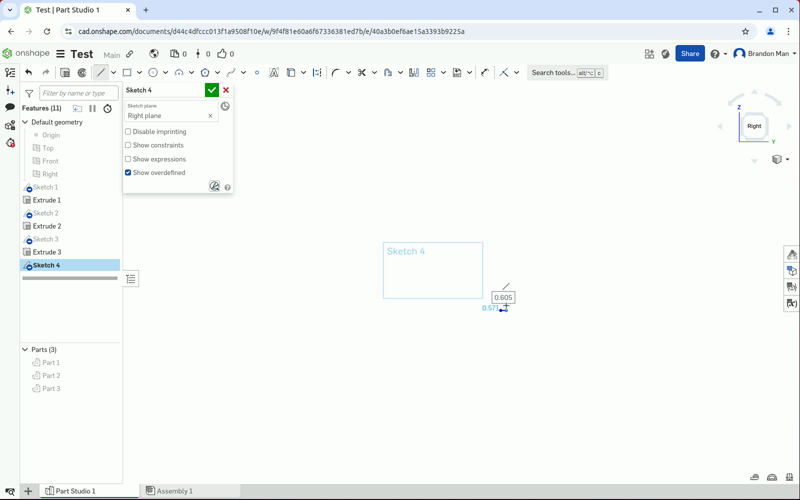
scroll(6)
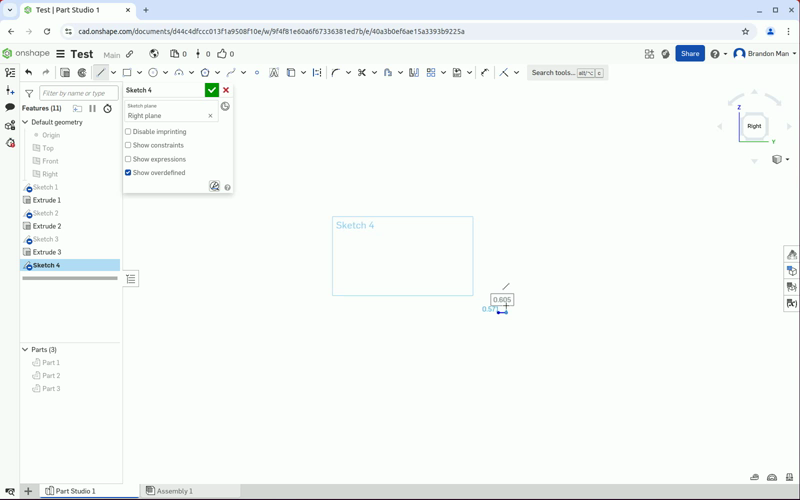
scroll(6)
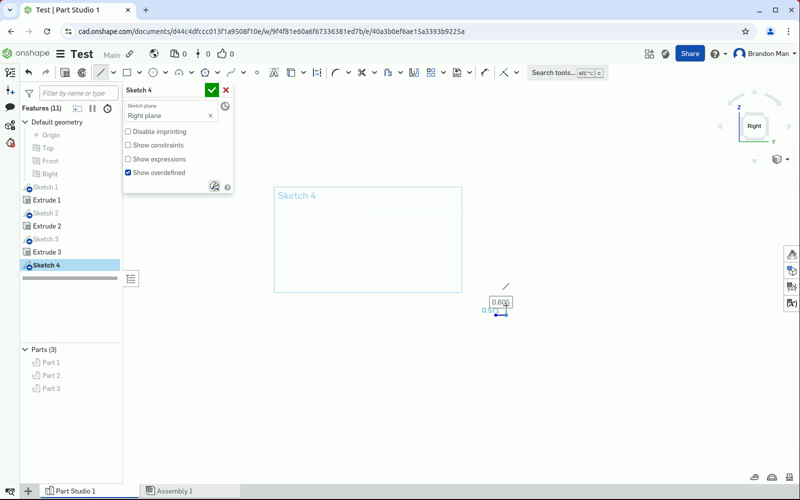
scroll(6)
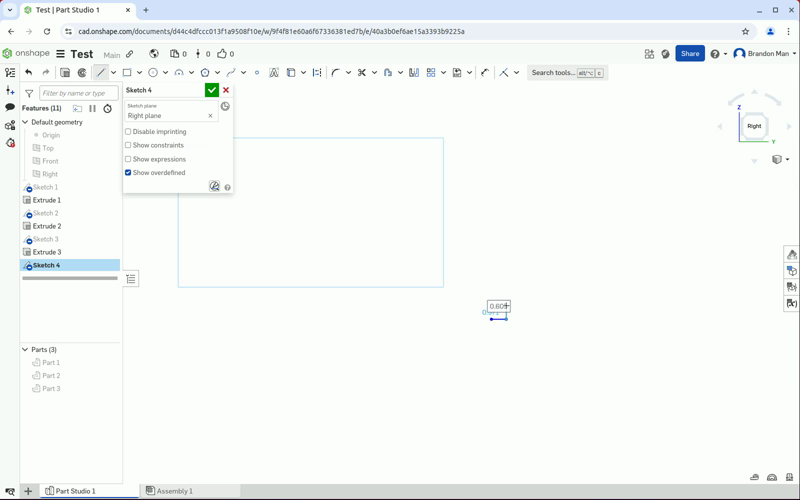
scroll(6)
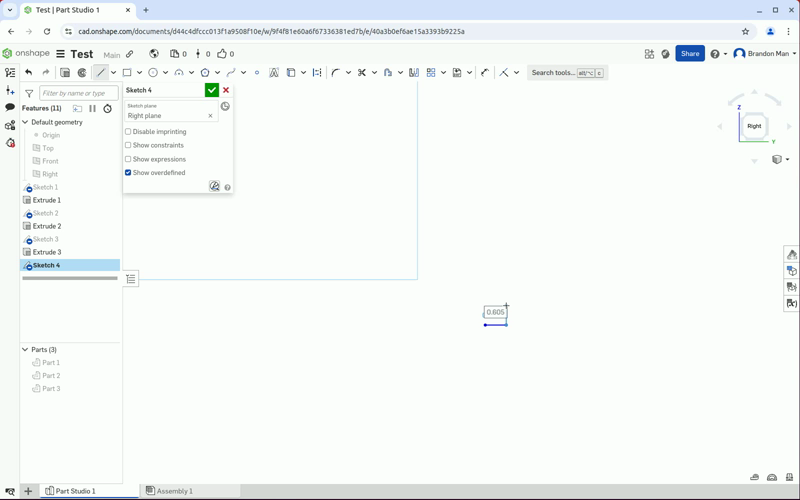
scroll(6)
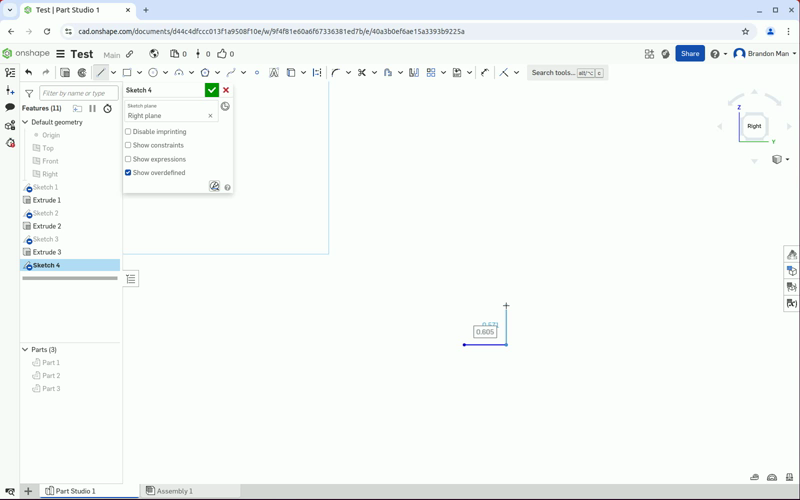
click(506, 305)
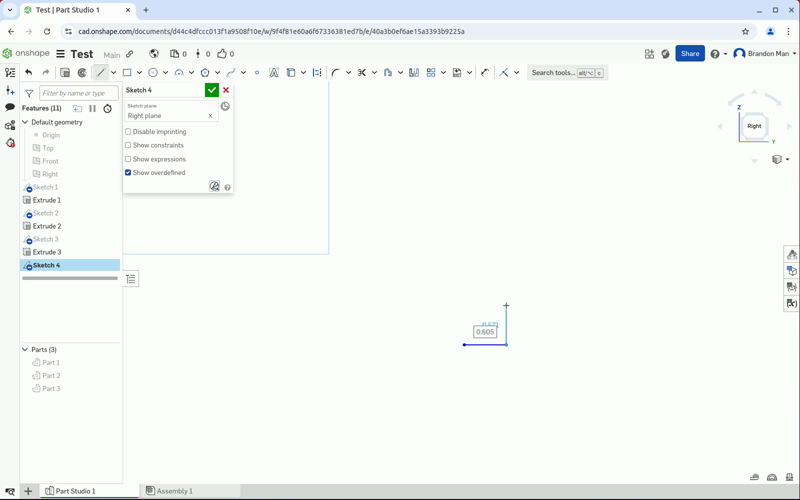
scroll(-6)
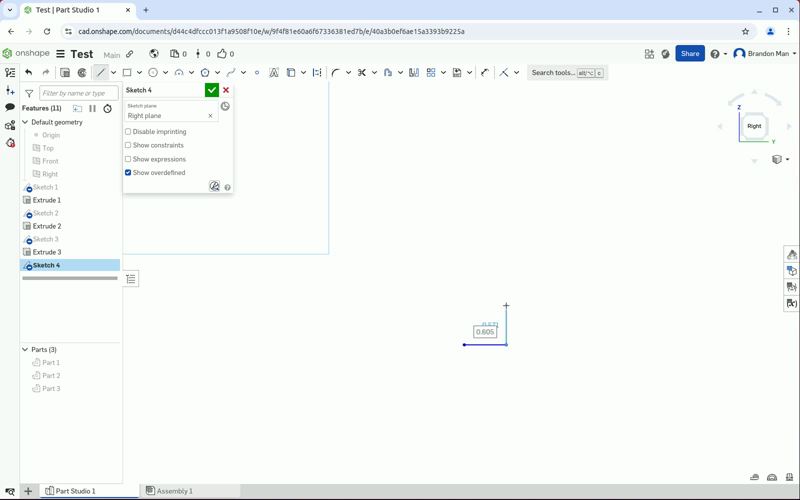
scroll(-6)
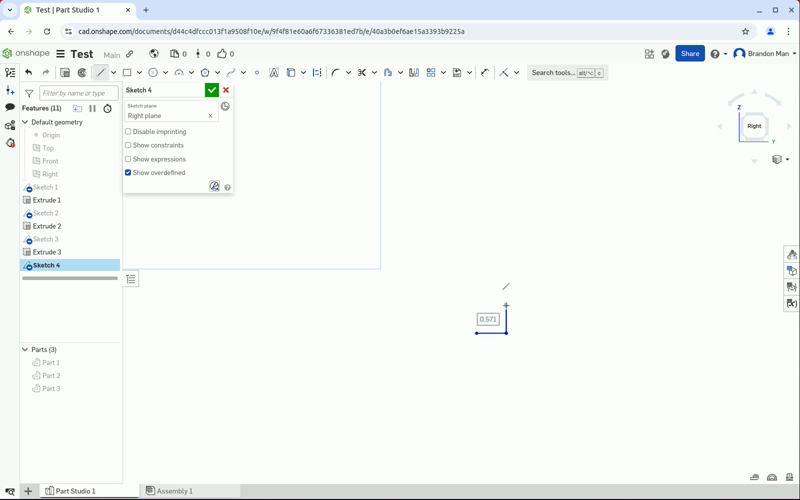
scroll(-6)
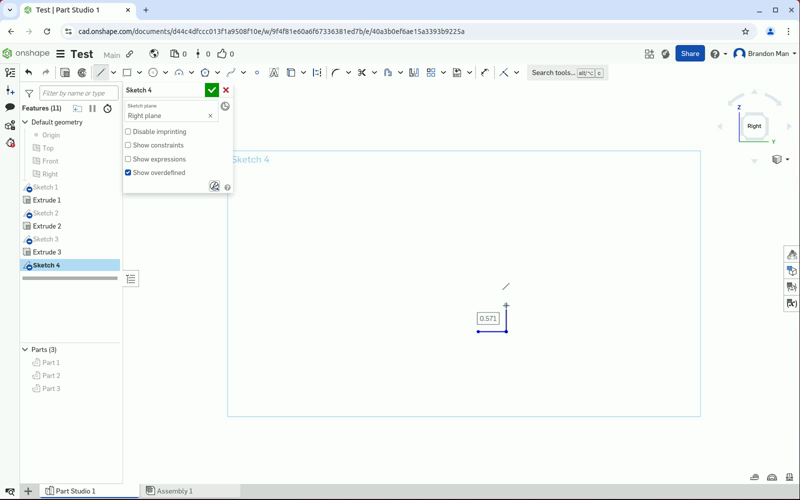
scroll(-6)
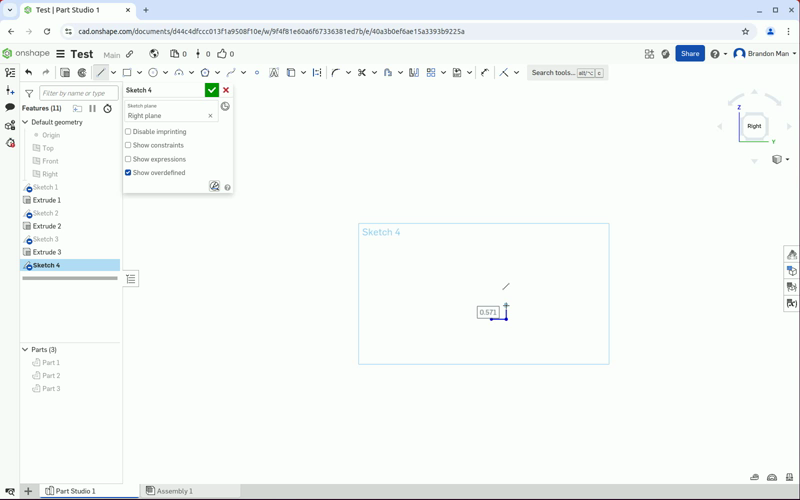
scroll(-6)
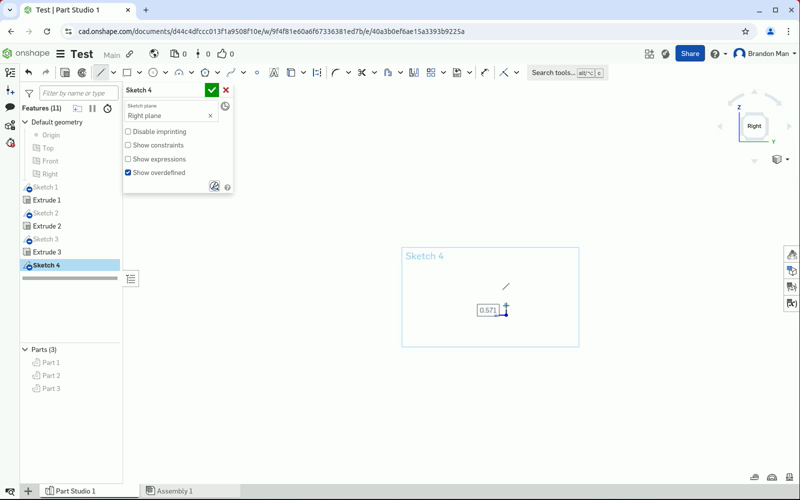
scroll(-6)
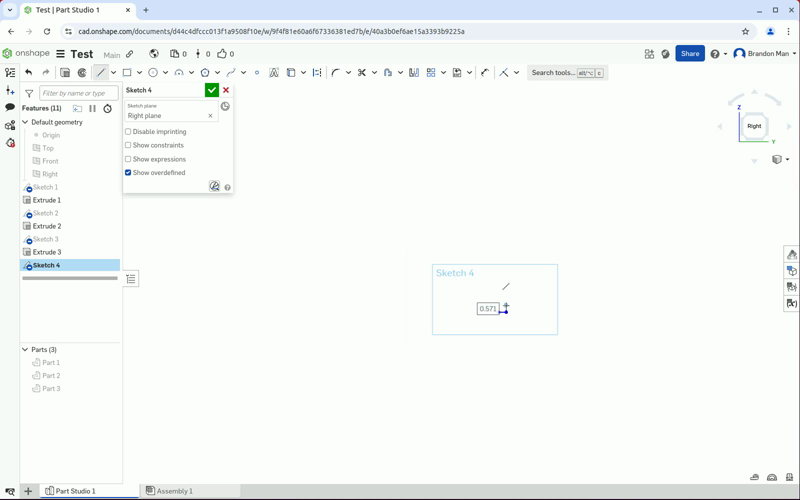
scroll(-6)
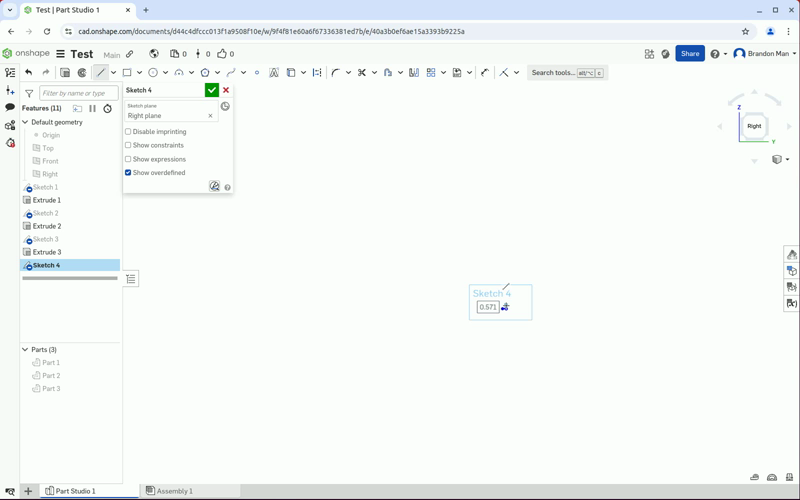
key_up(shift)
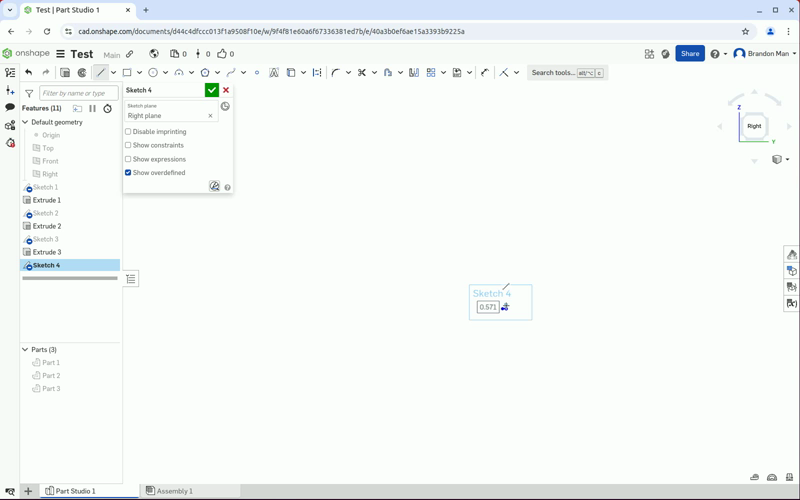
key_down(shift)
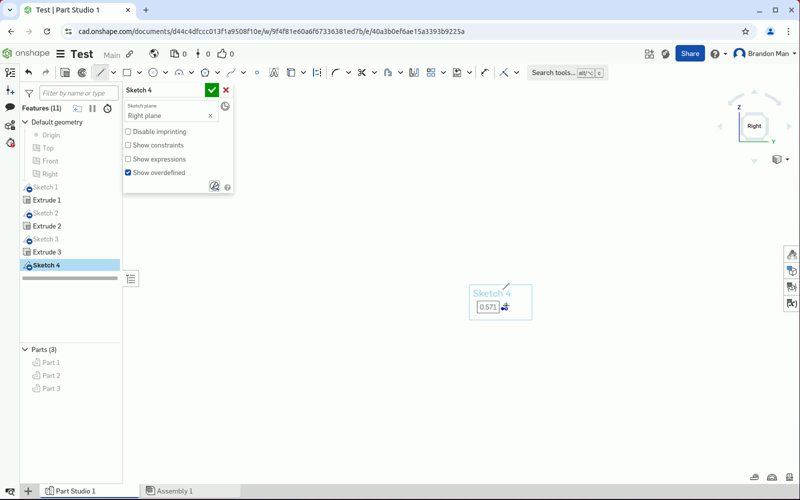
mouse_move(536, 305)
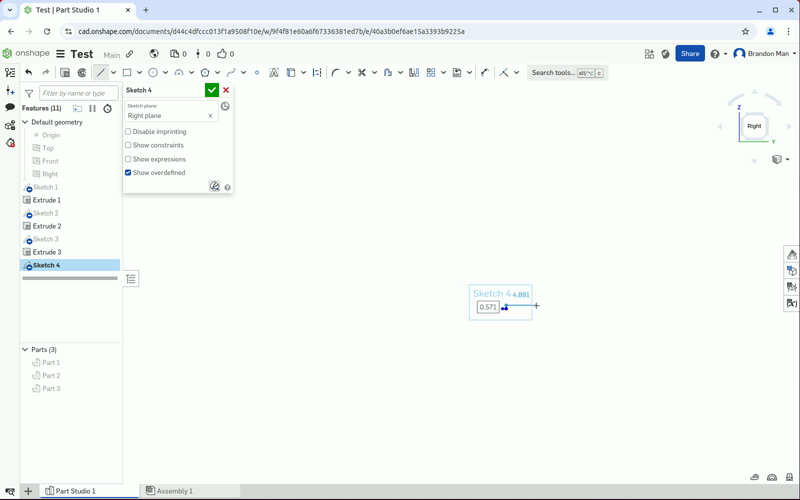
mouse_move(502, 305)
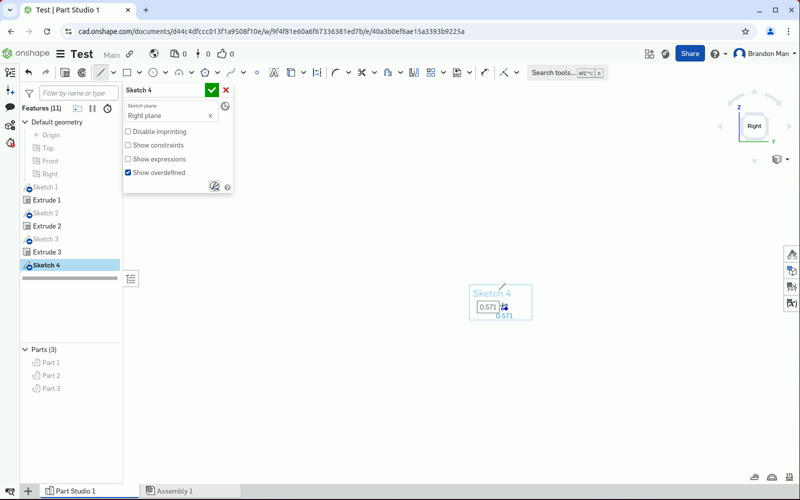
scroll(6)
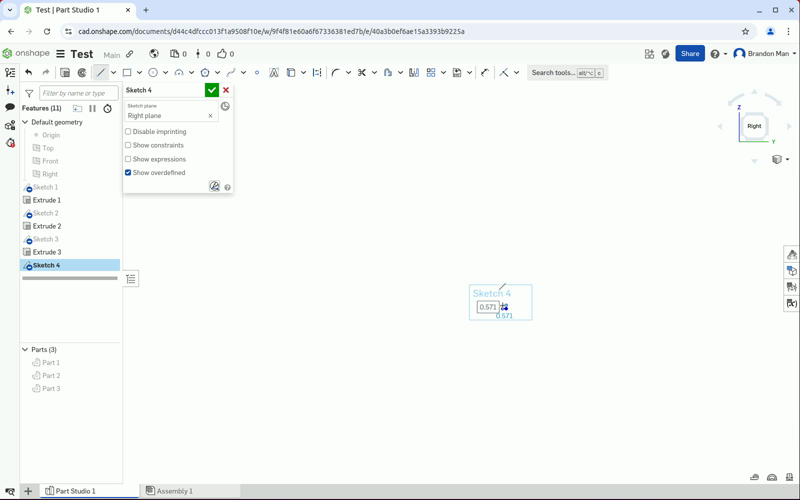
scroll(6)
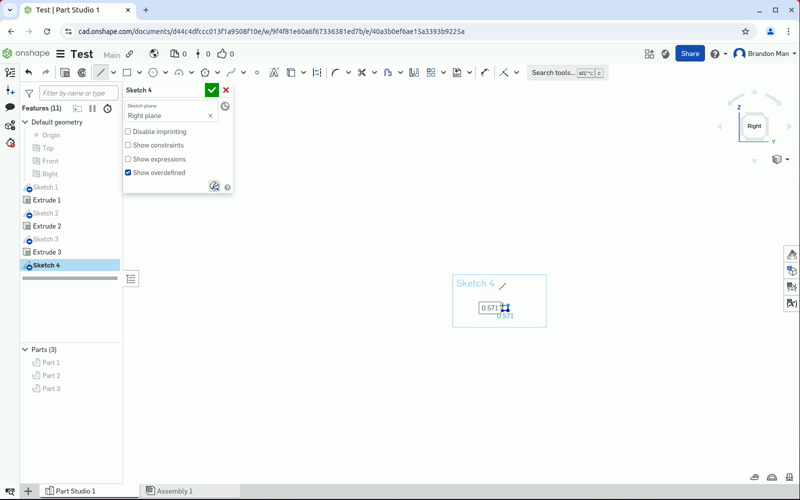
scroll(6)
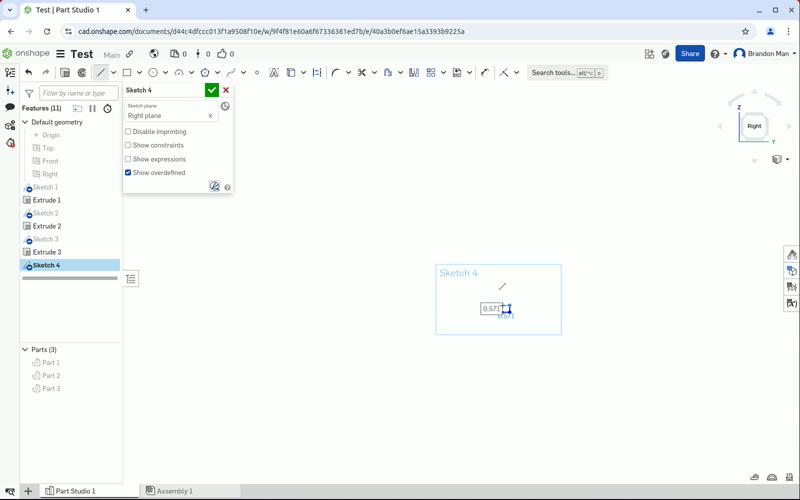
scroll(6)
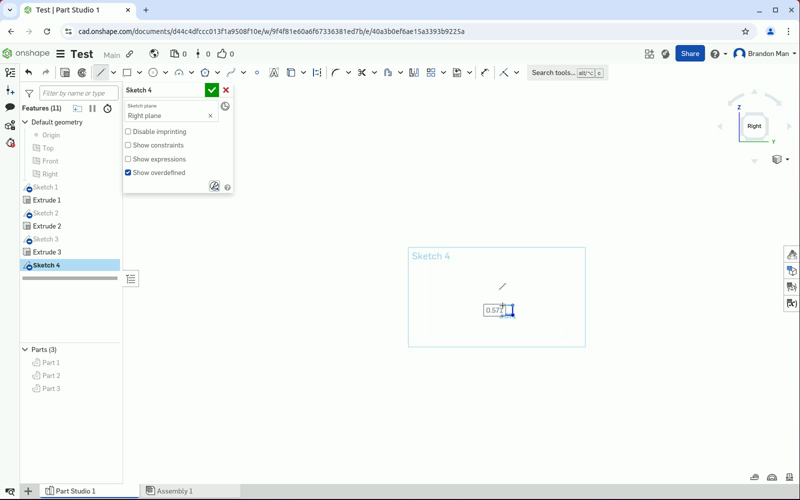
scroll(6)
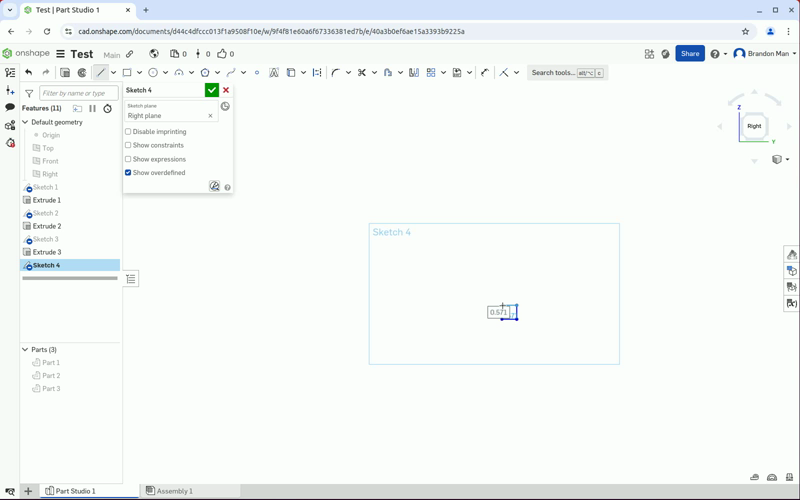
scroll(6)
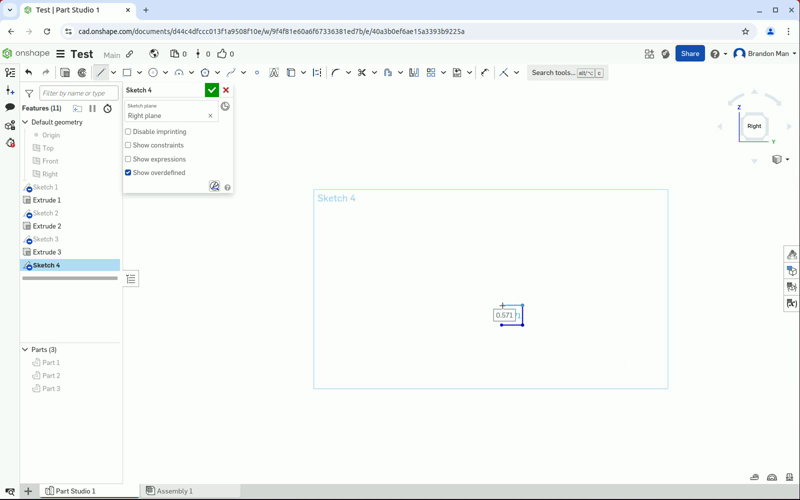
scroll(6)
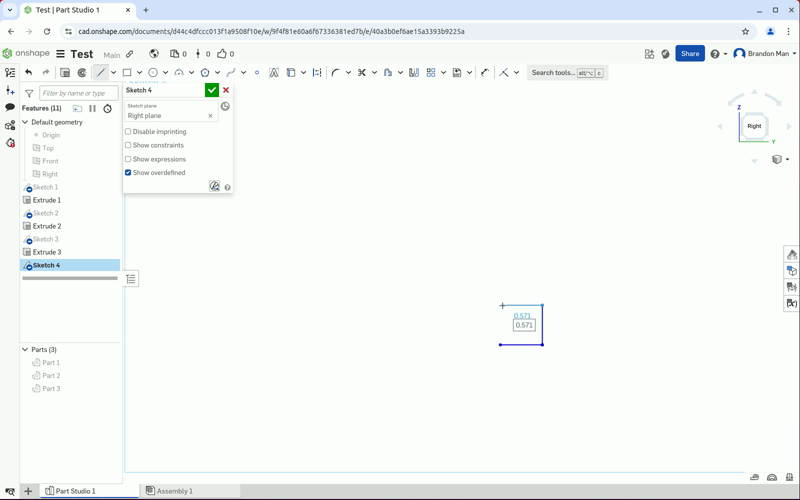
click(502, 305)
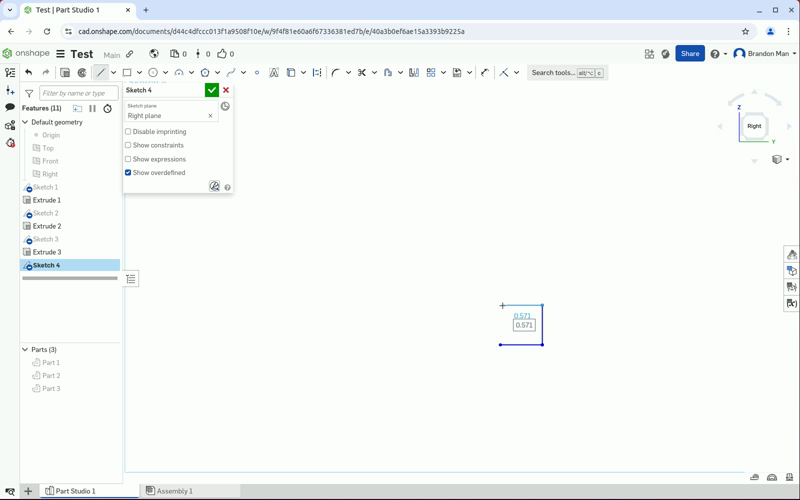
scroll(-6)
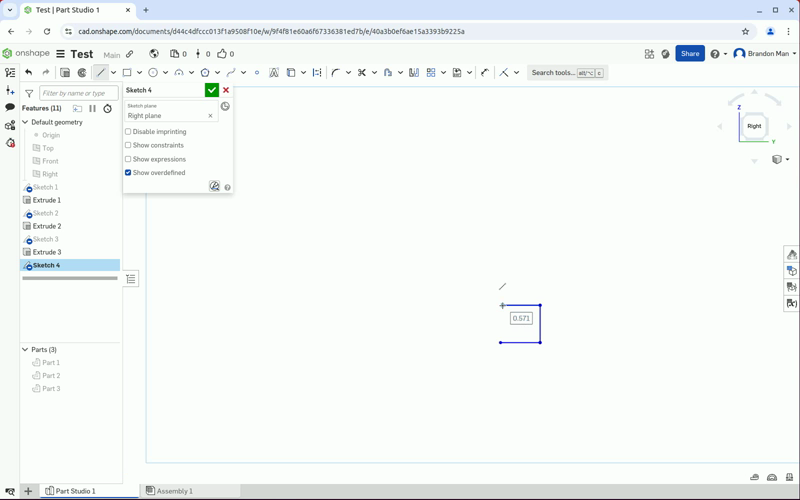
scroll(-6)
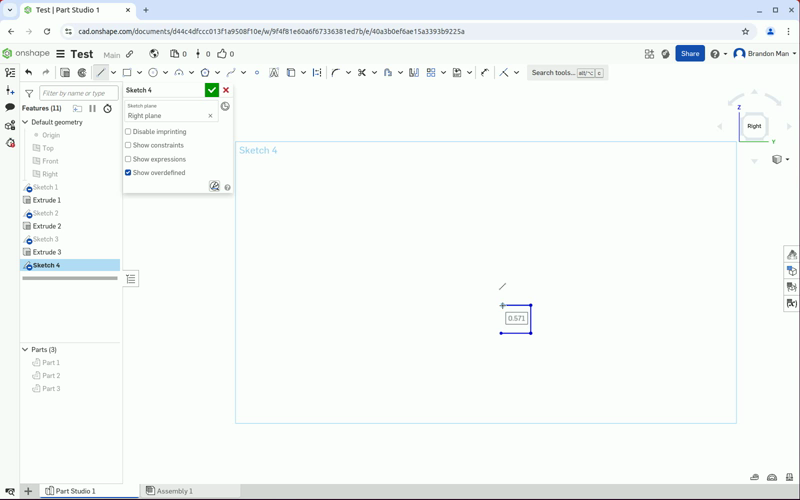
scroll(-6)
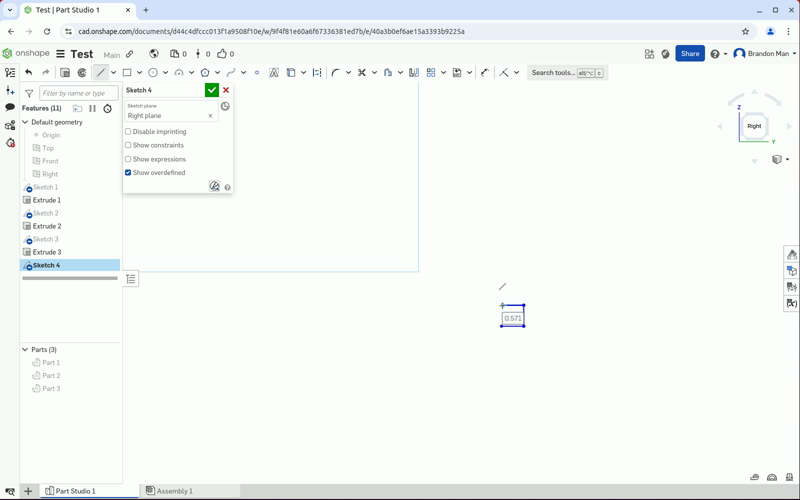
scroll(-6)
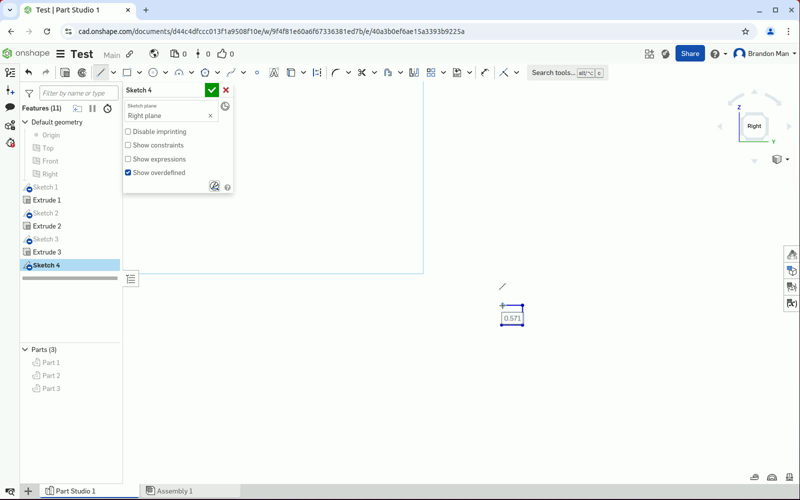
scroll(-6)
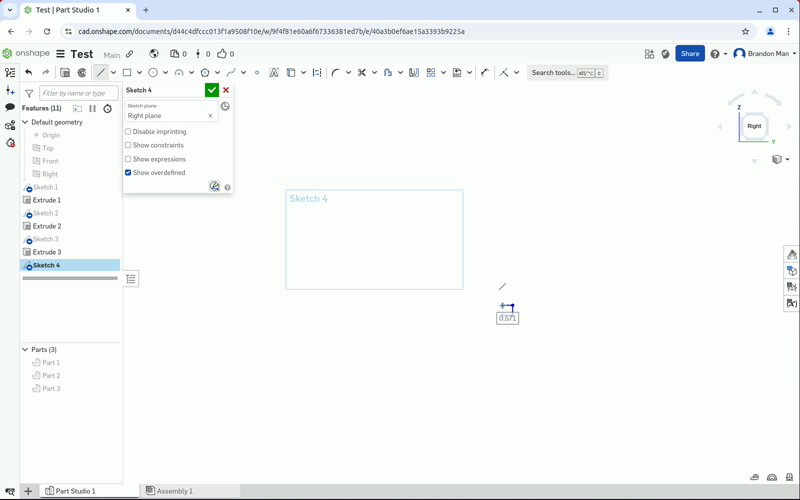
scroll(-6)
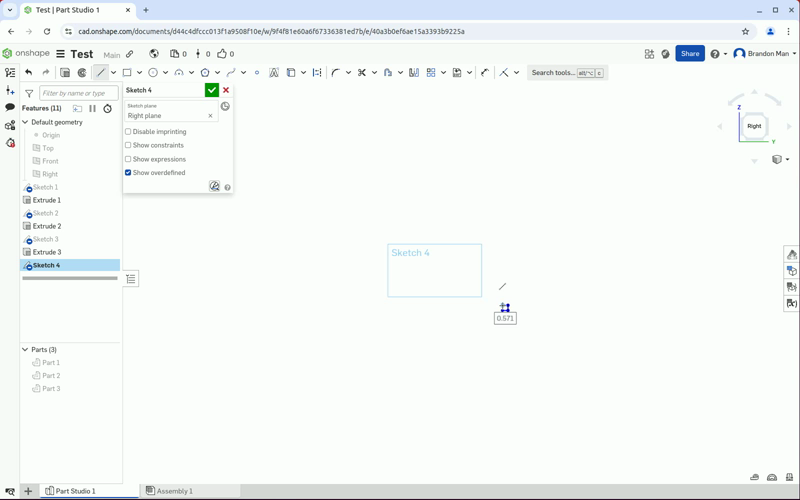
scroll(-6)
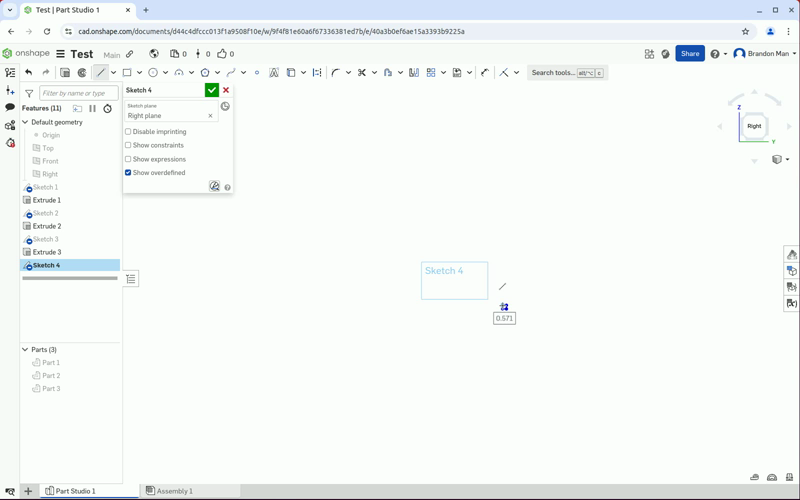
key_up(shift)
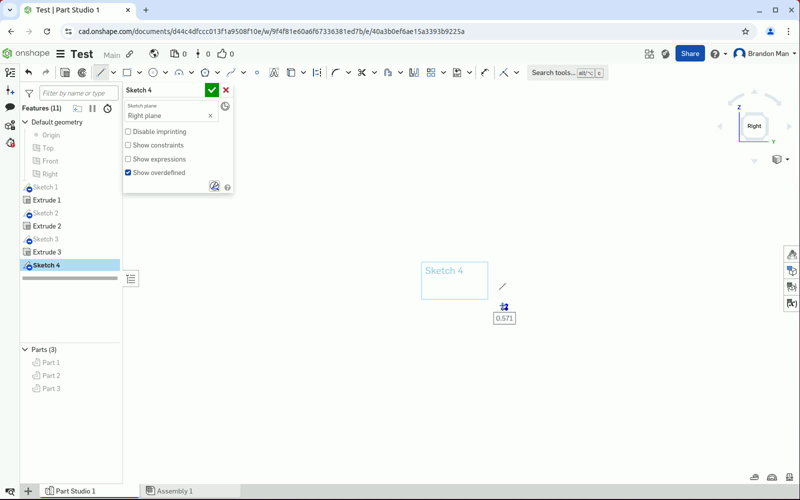
mouse_move(532, 305)
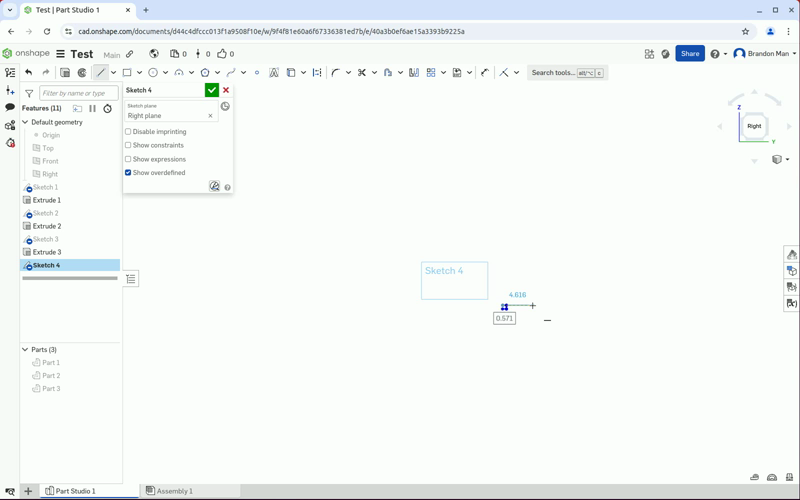
key_down(shift)
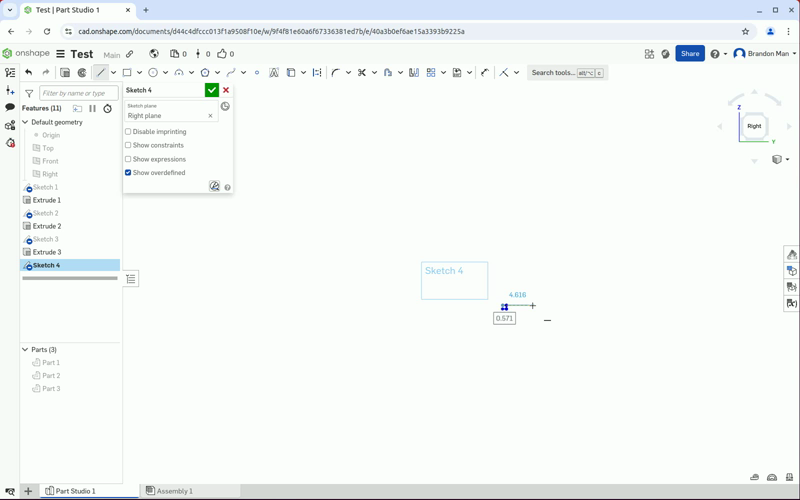
mouse_move(502, 308)
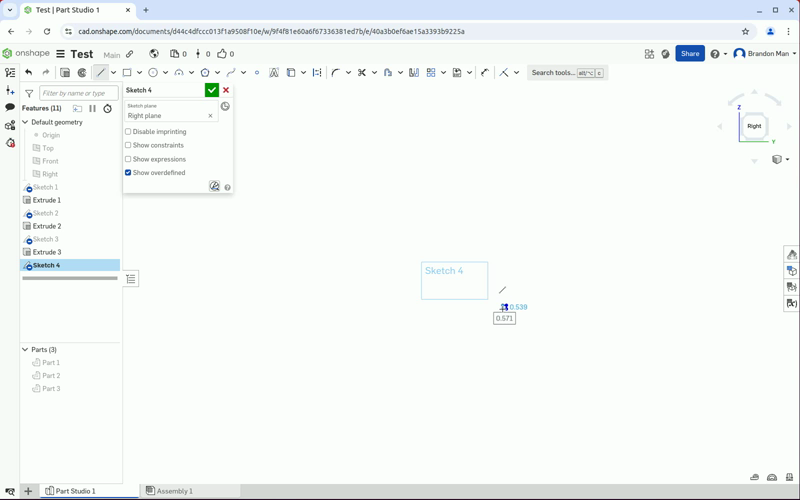
scroll(6)
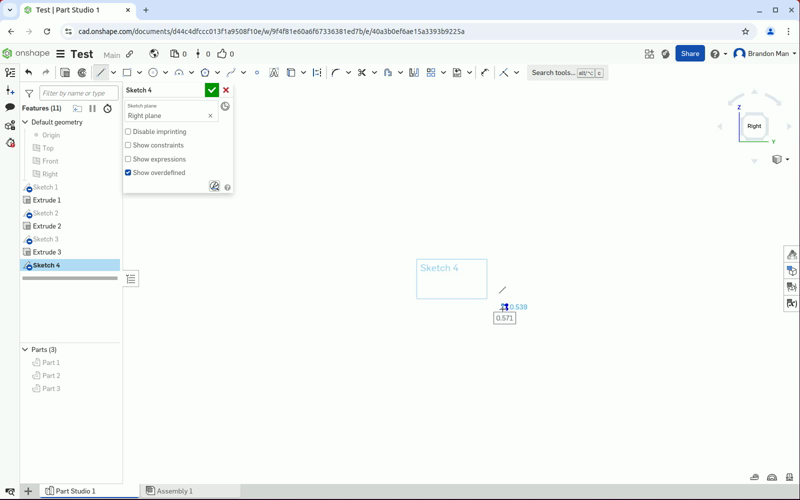
scroll(6)
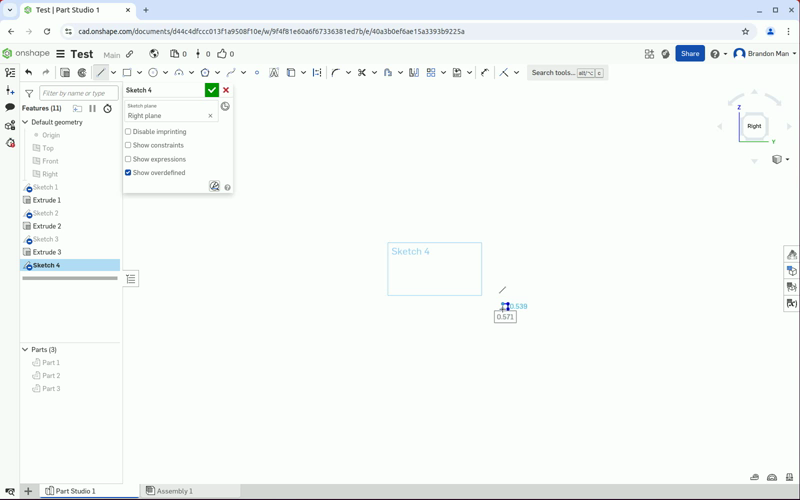
scroll(6)
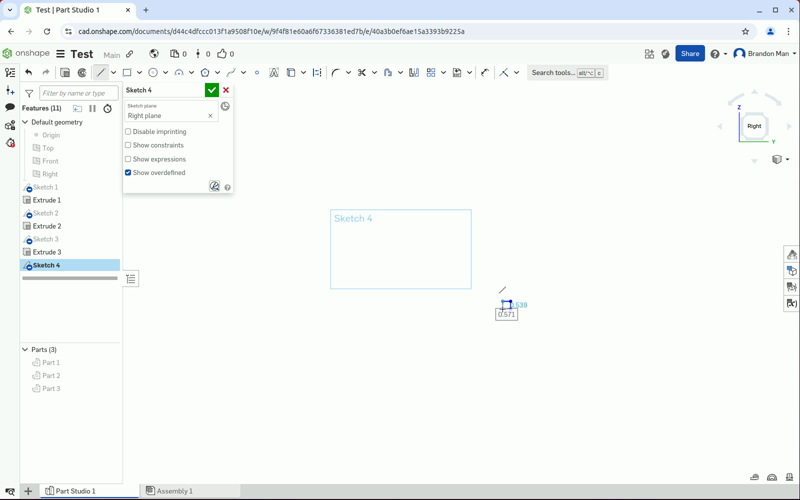
scroll(6)
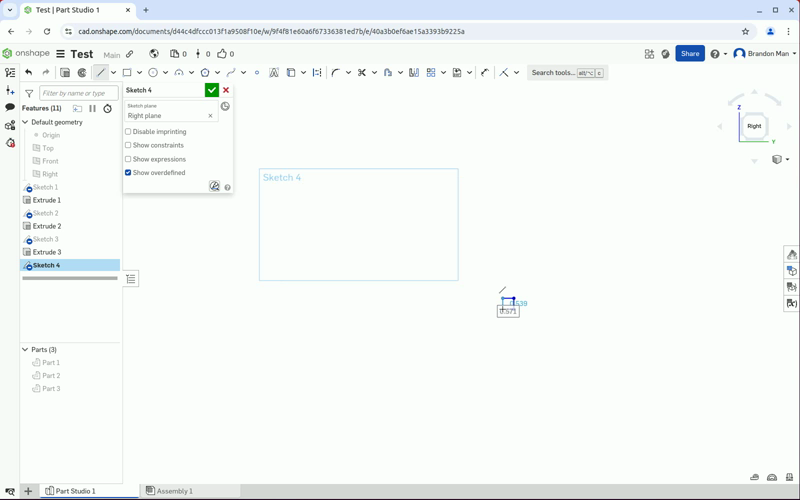
scroll(6)
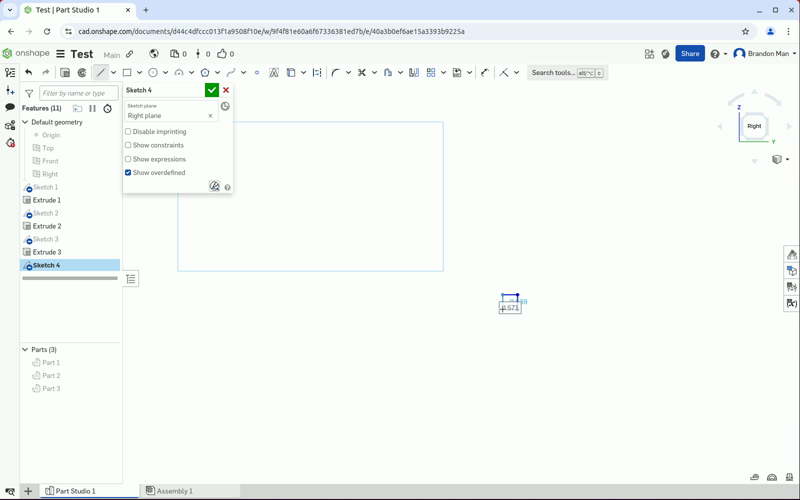
scroll(6)
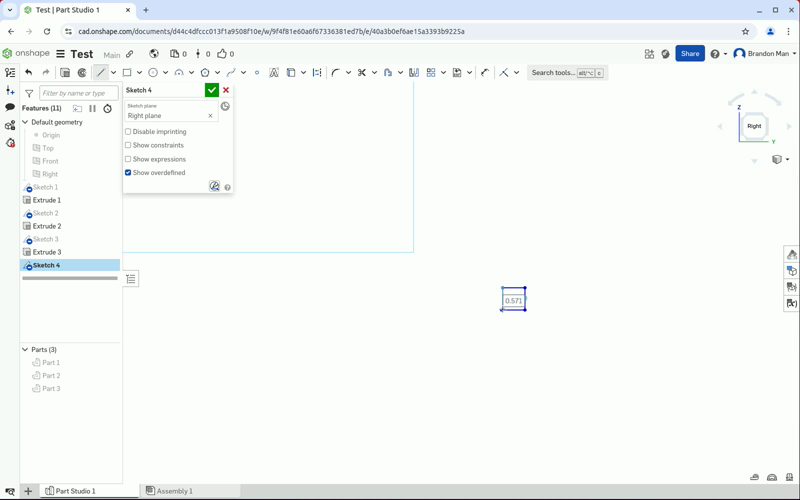
scroll(6)
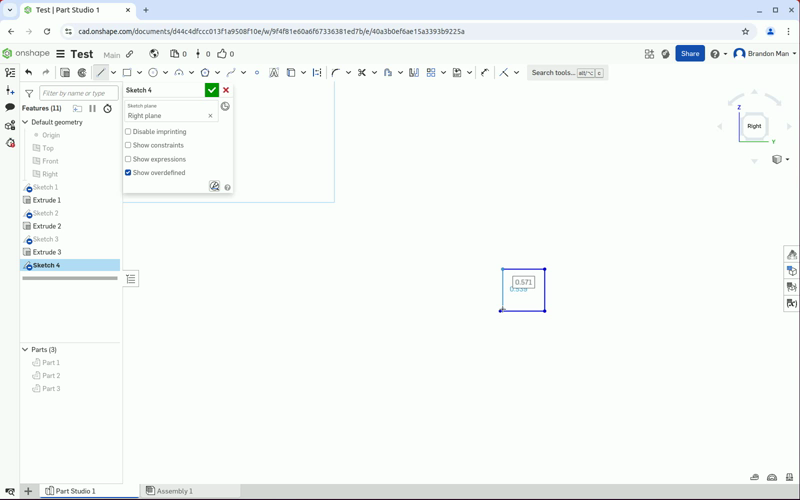
key_up(shift)
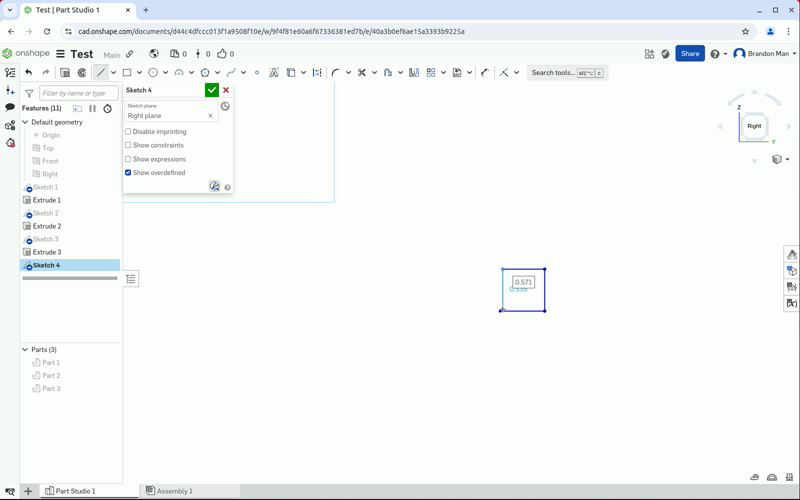
click(502, 308)
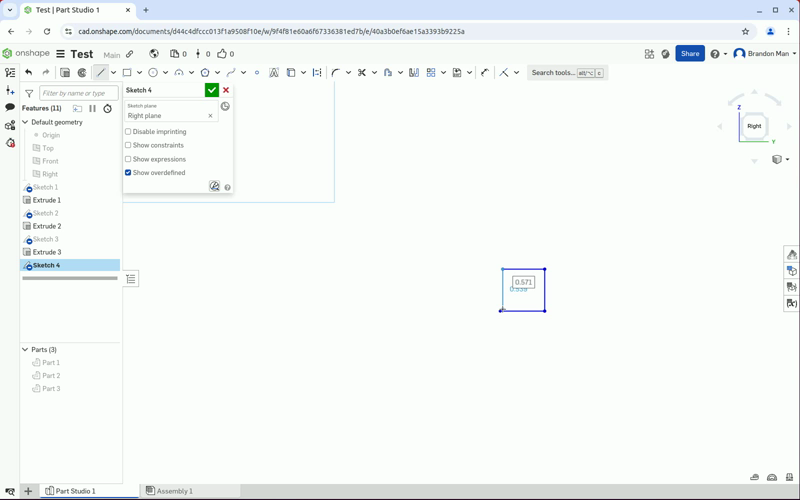
scroll(-6)
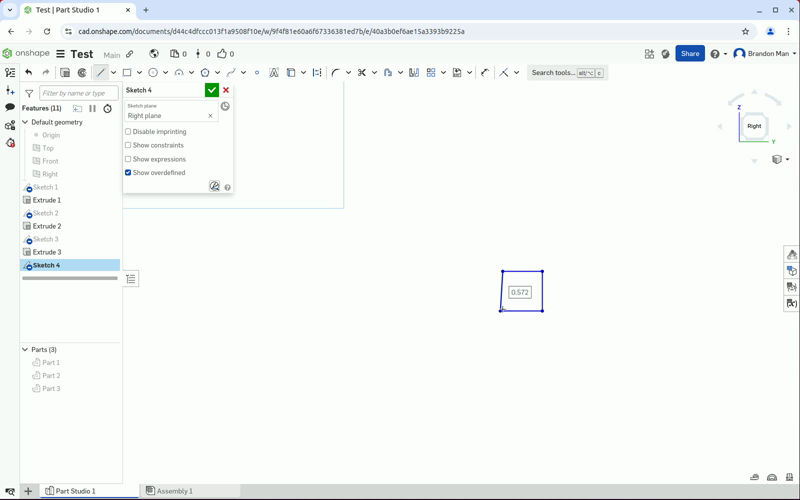
scroll(-6)
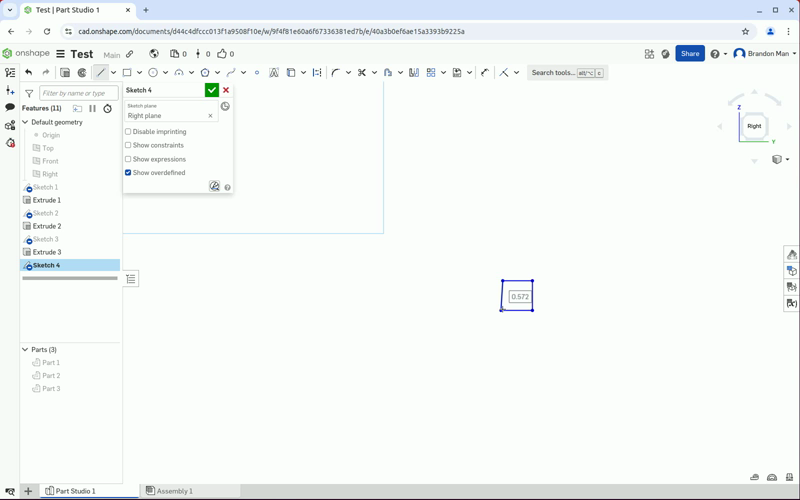
scroll(-6)
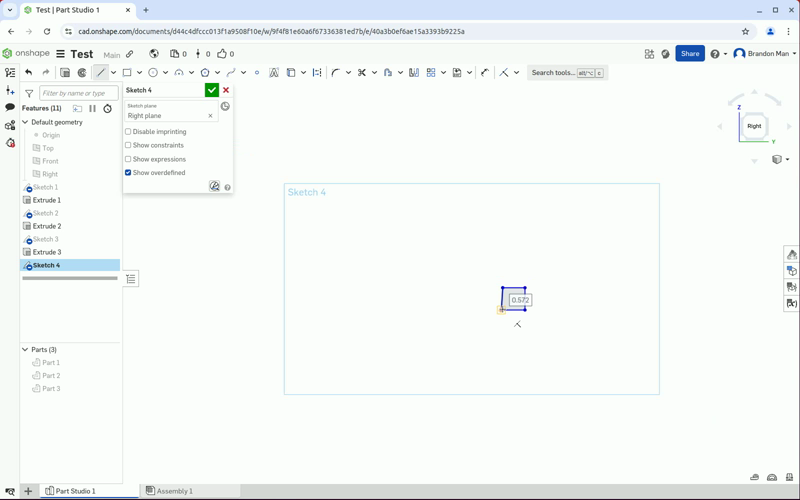
scroll(-6)
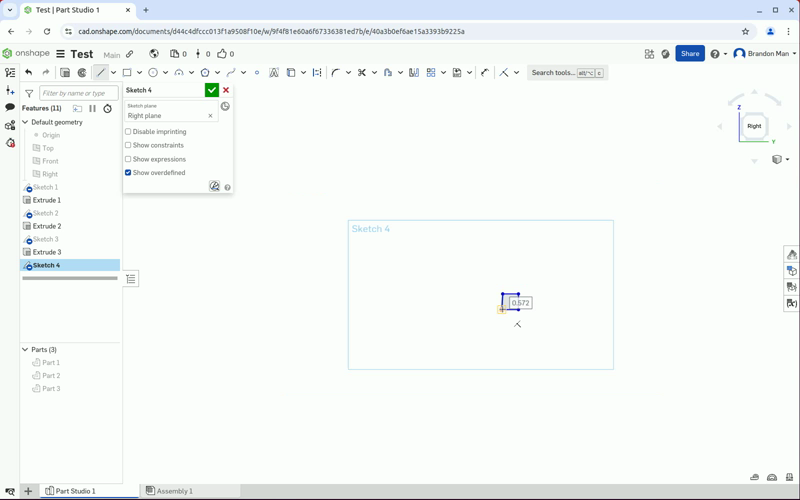
scroll(-6)
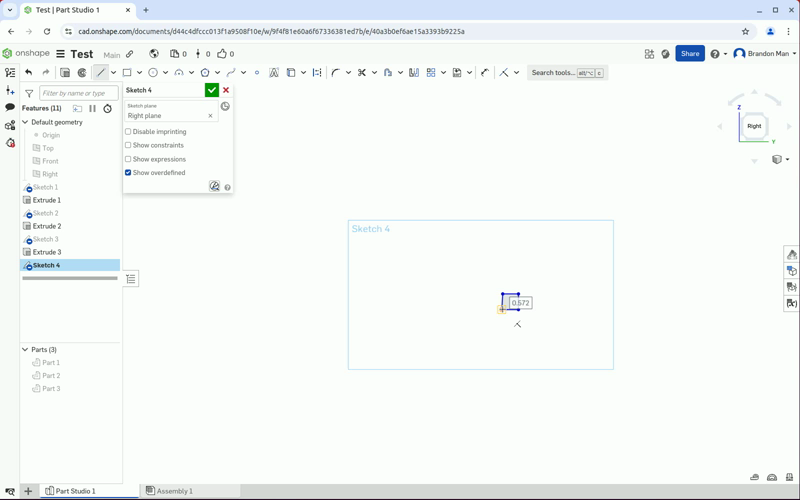
scroll(-6)
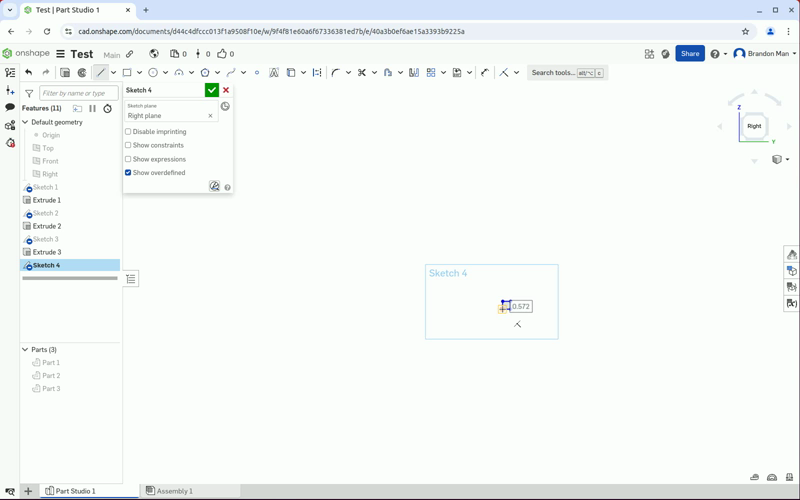
scroll(-6)
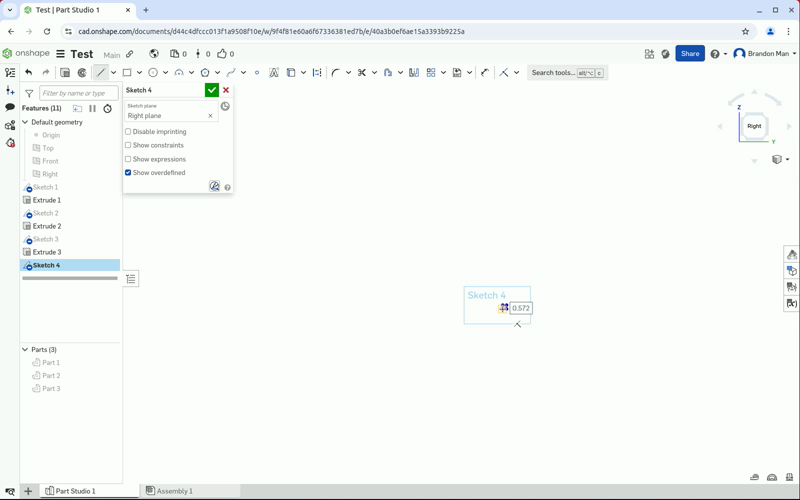
key(esc)
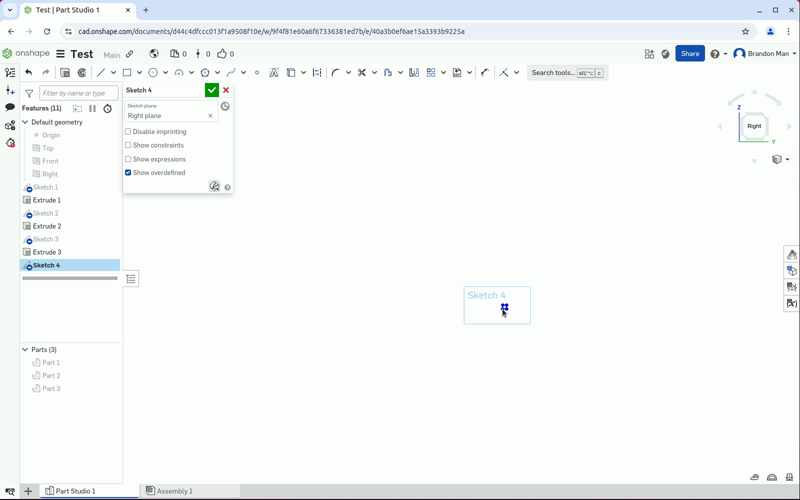
key(l)
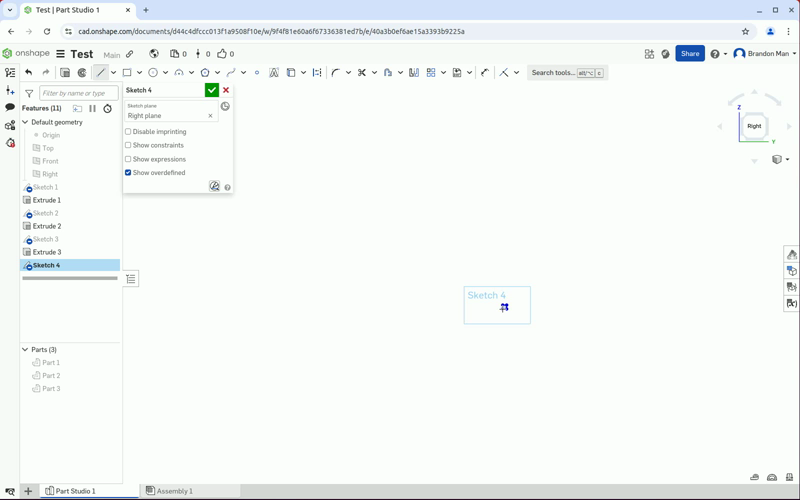
key_down(shift)
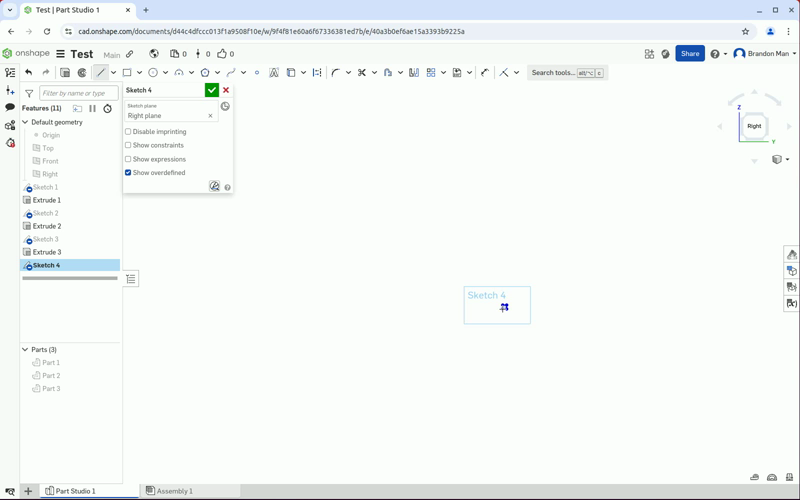
mouse_move(503, 308)
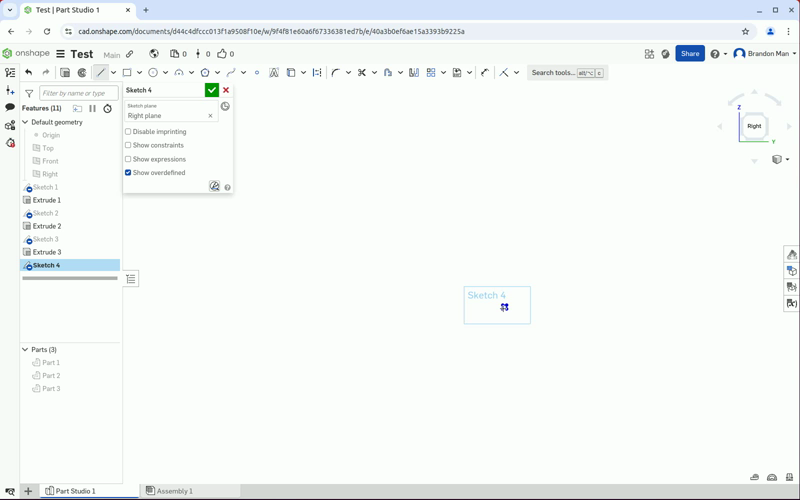
scroll(6)
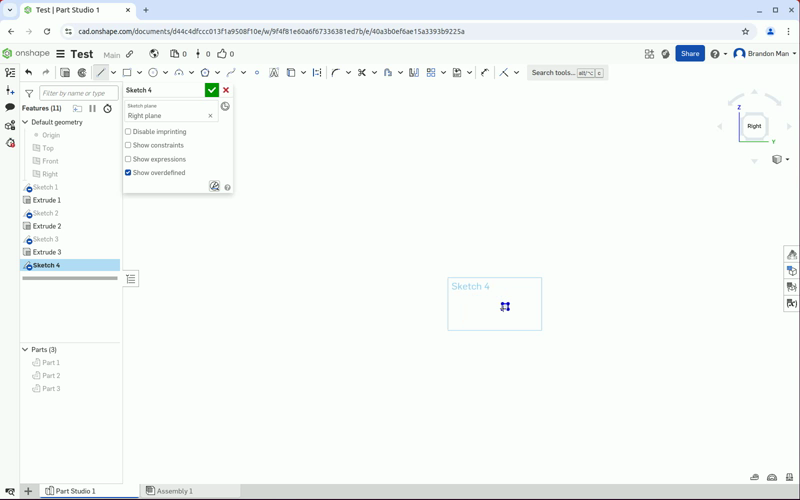
scroll(6)
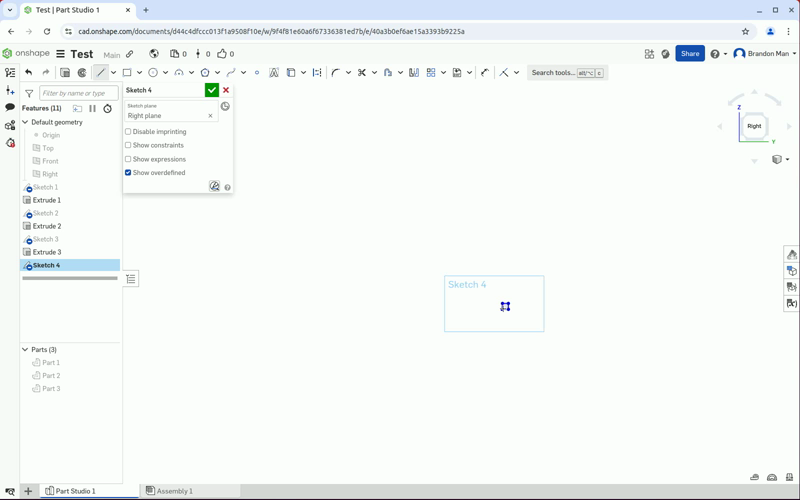
scroll(6)
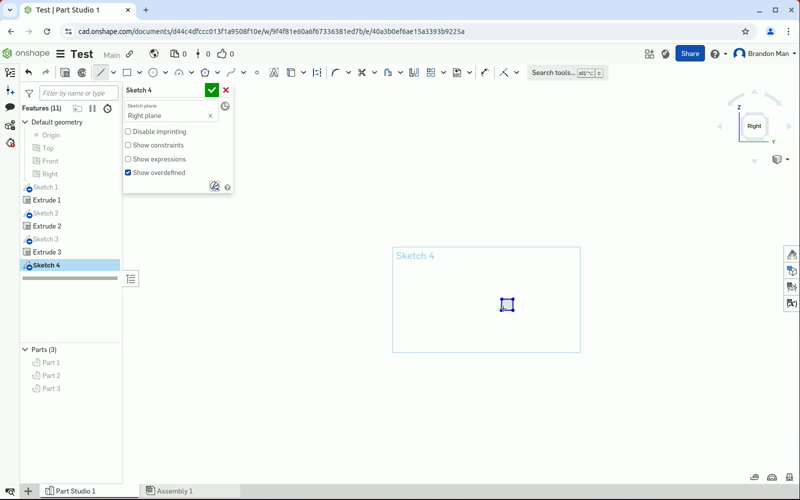
scroll(6)
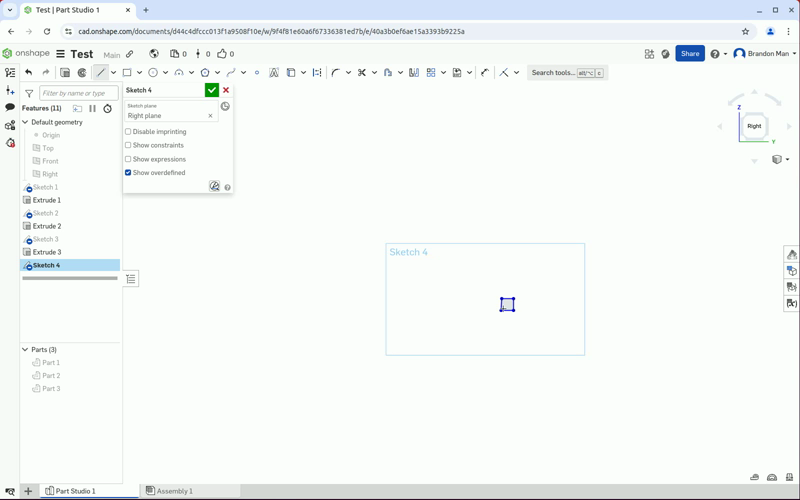
scroll(6)
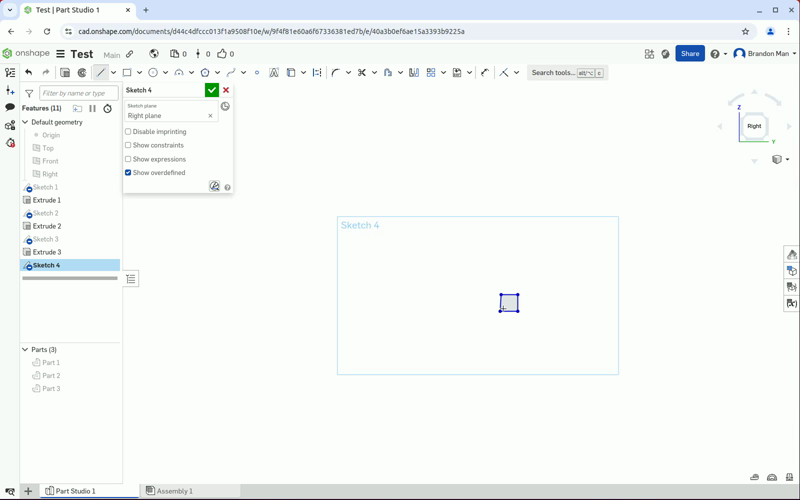
scroll(6)
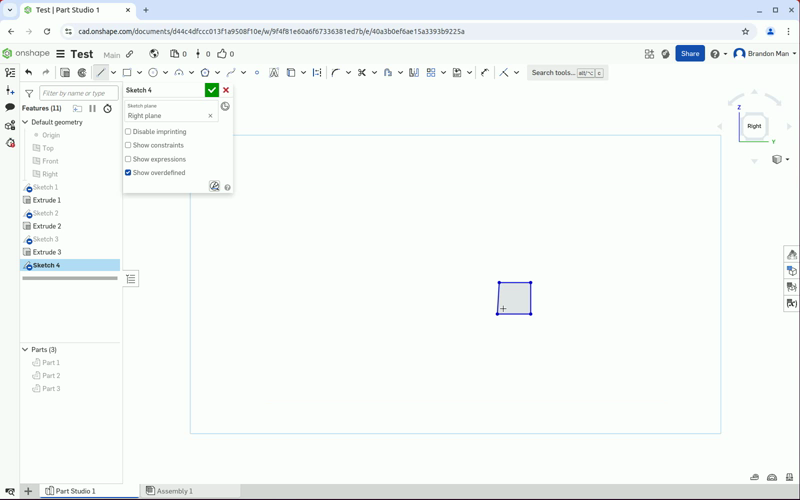
scroll(6)
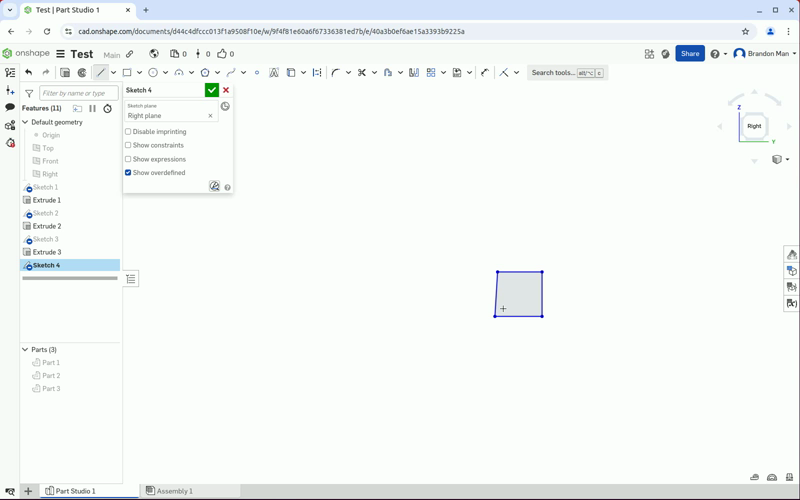
click(503, 308)
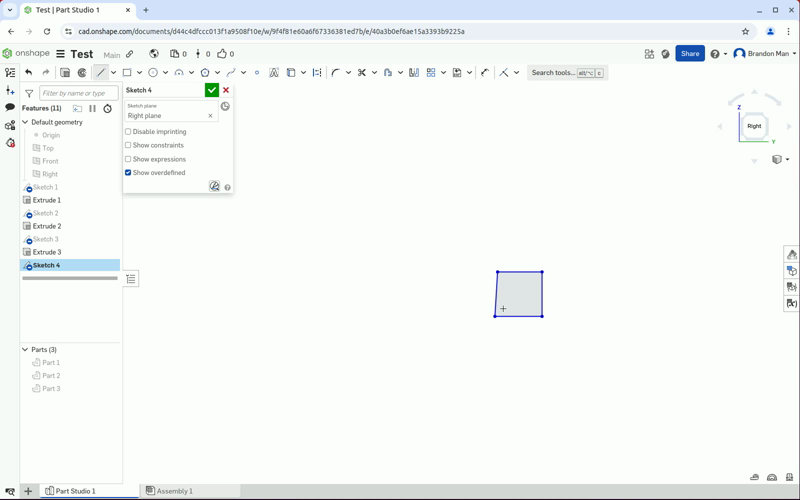
scroll(-6)
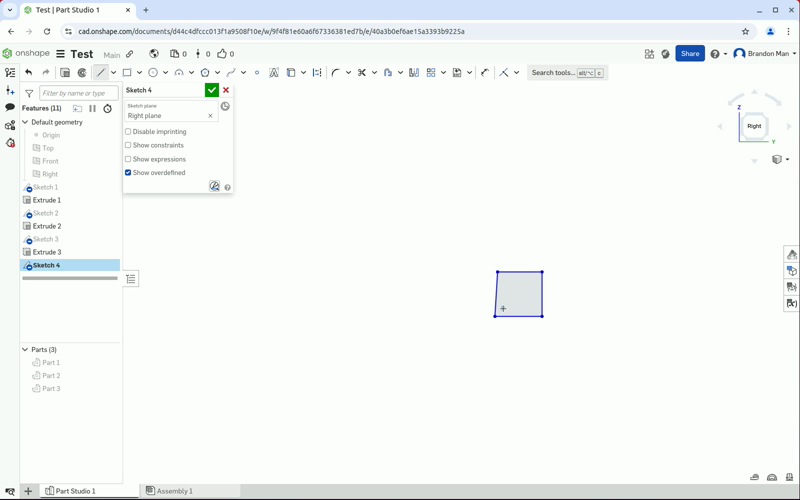
scroll(-6)
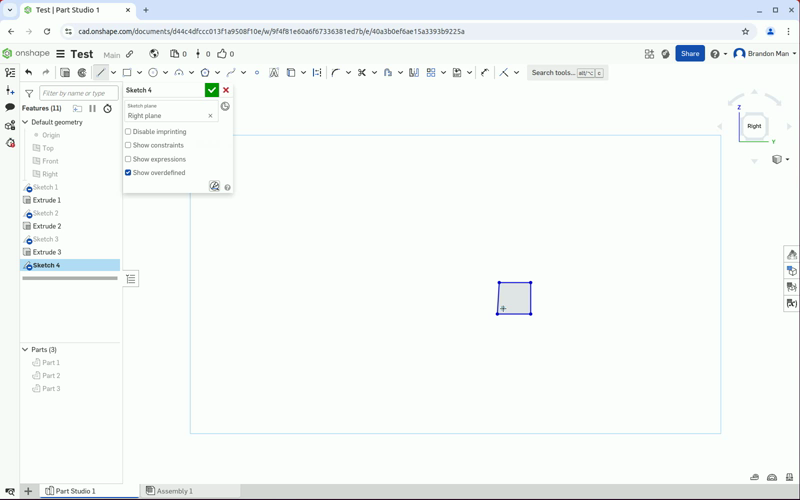
scroll(-6)
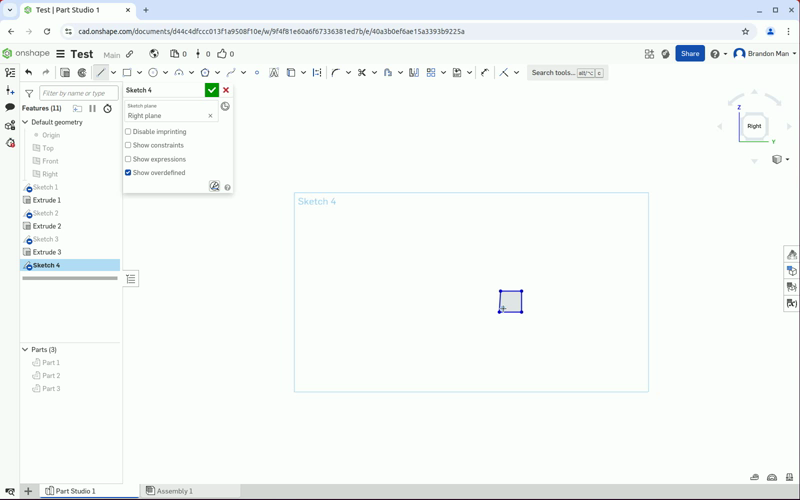
scroll(-6)
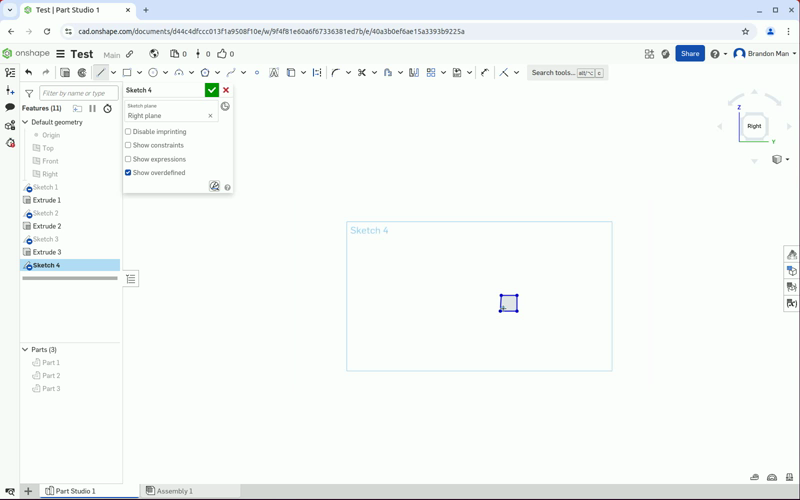
scroll(-6)
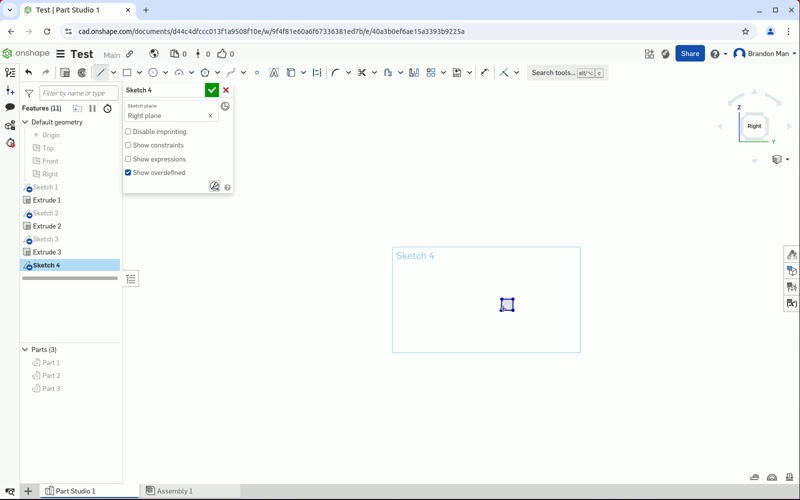
scroll(-6)
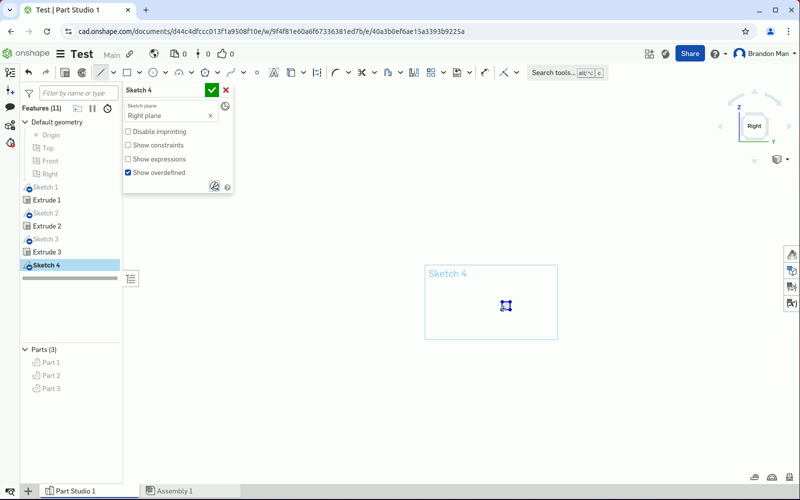
scroll(-6)
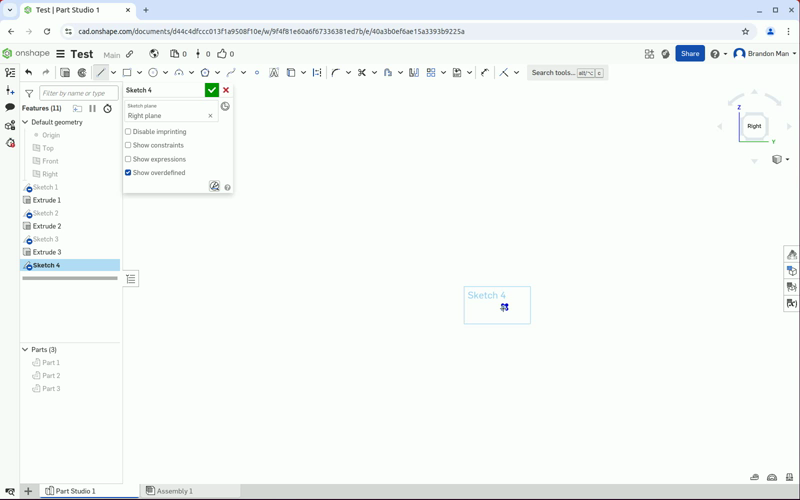
key_up(shift)
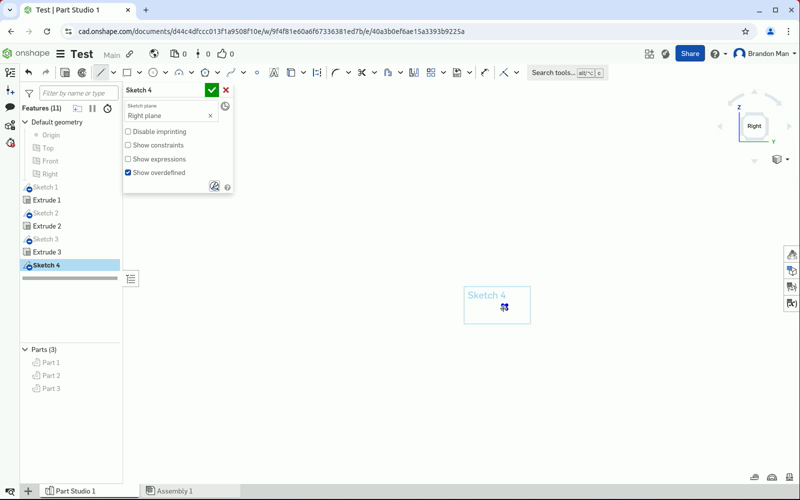
key_down(shift)
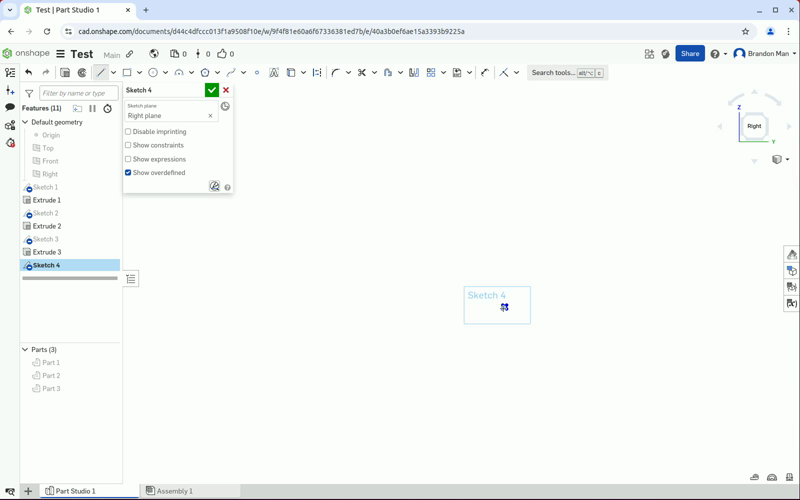
mouse_move(533, 308)
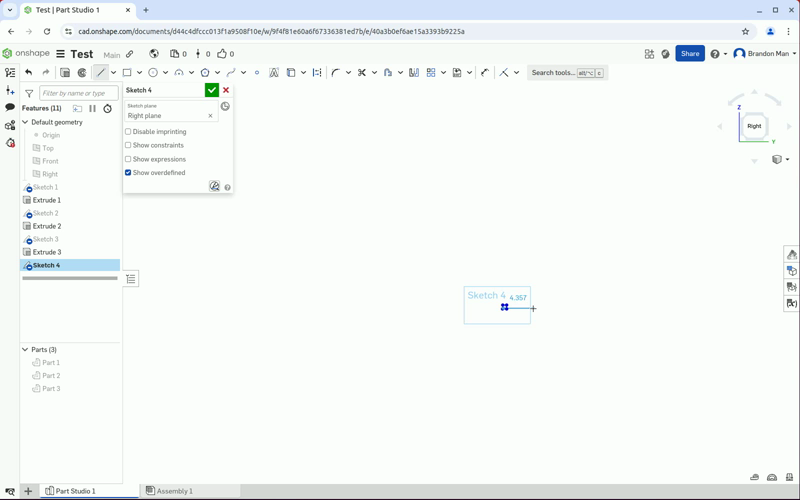
mouse_move(506, 308)
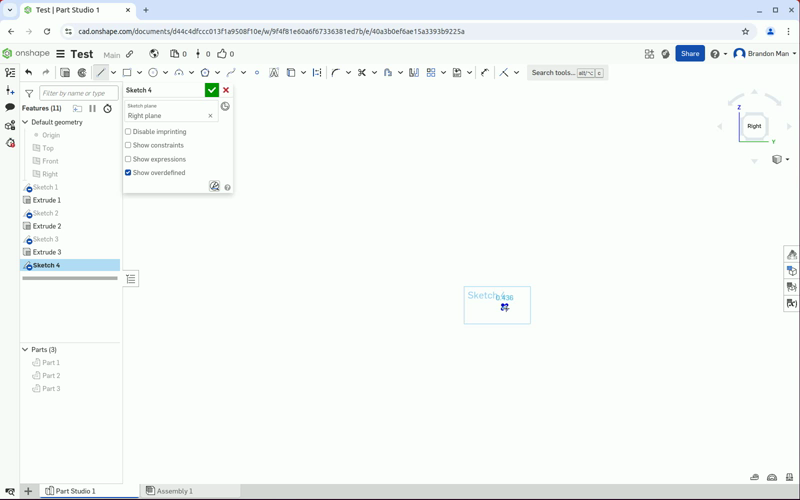
scroll(6)
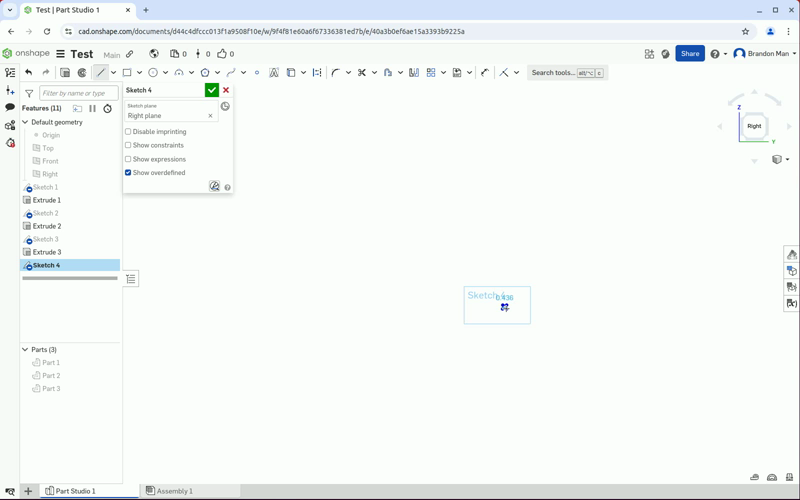
scroll(6)
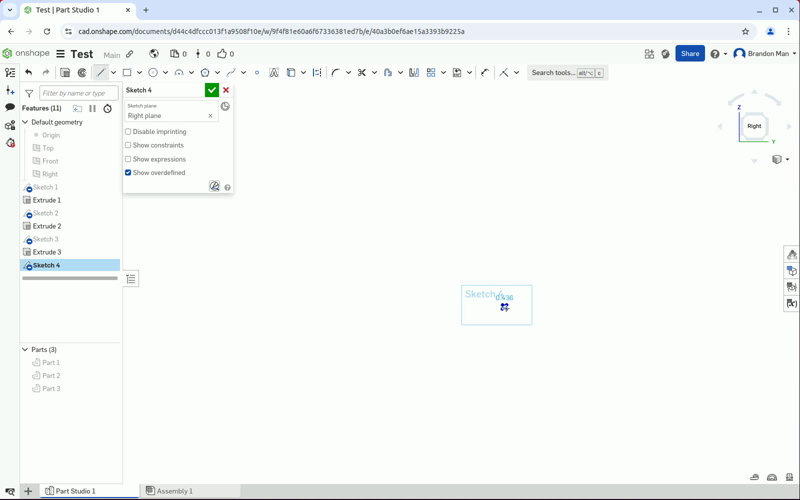
scroll(6)
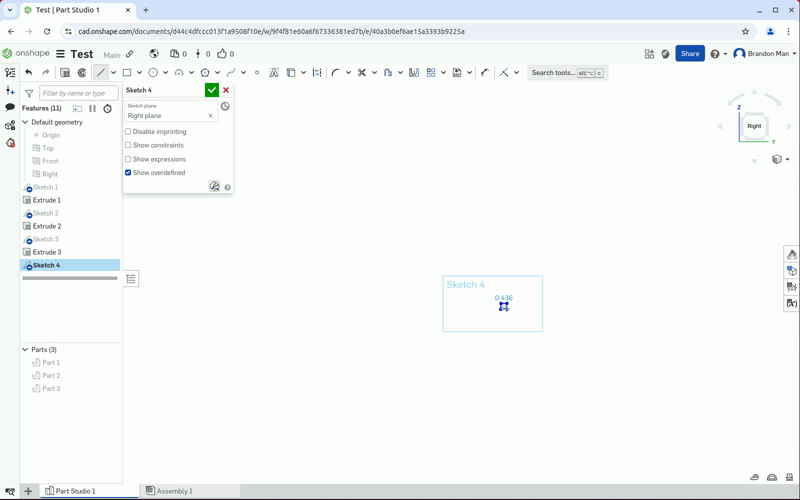
scroll(6)
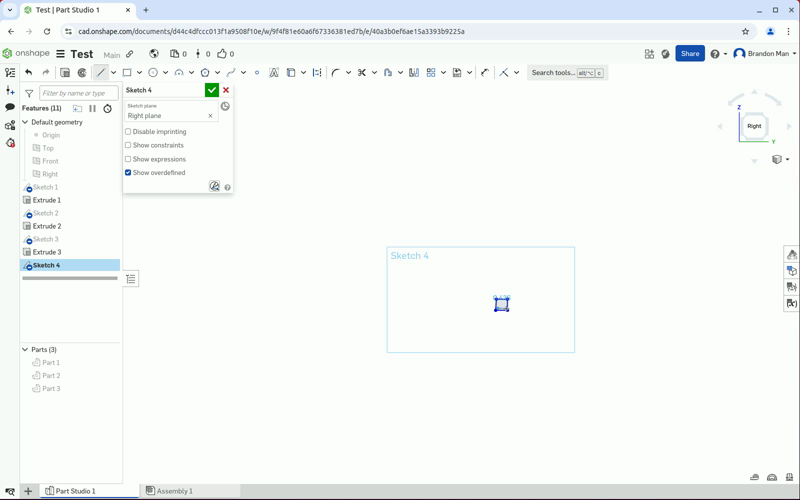
scroll(6)
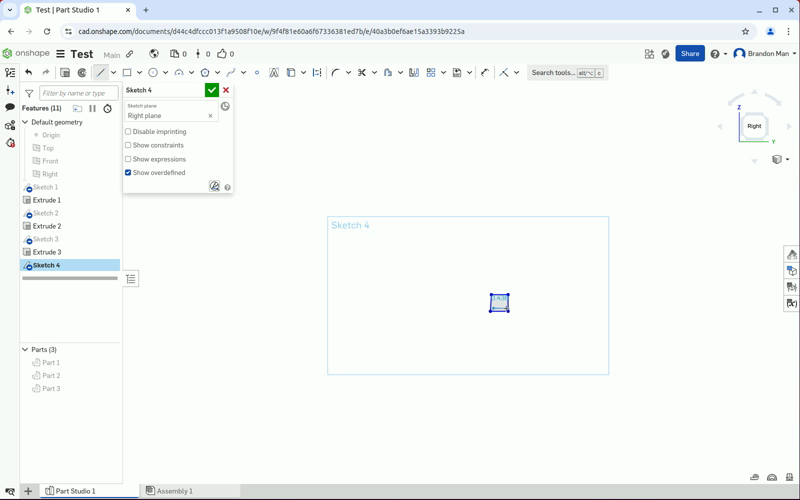
scroll(6)
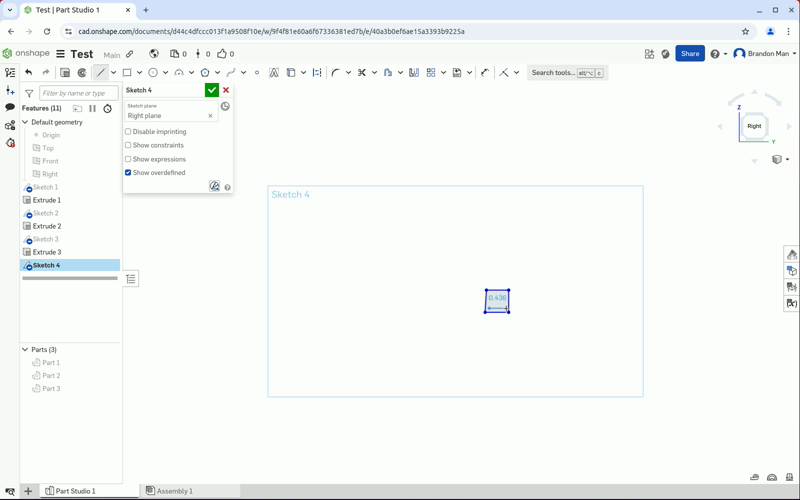
scroll(6)
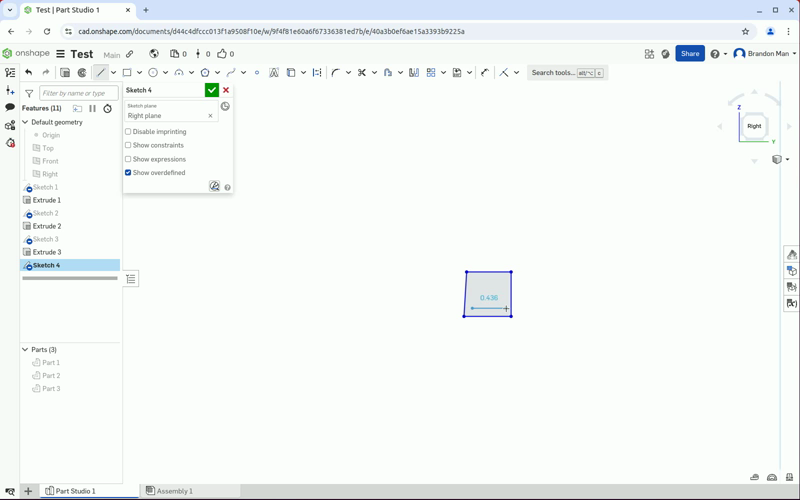
click(506, 308)
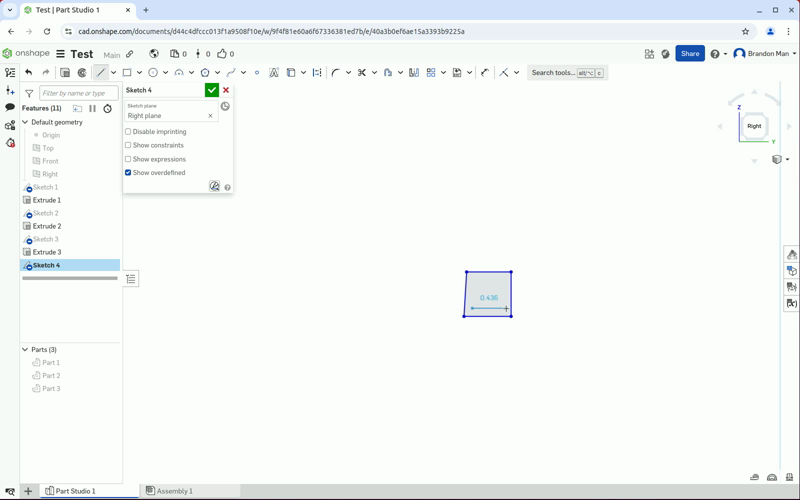
scroll(-6)
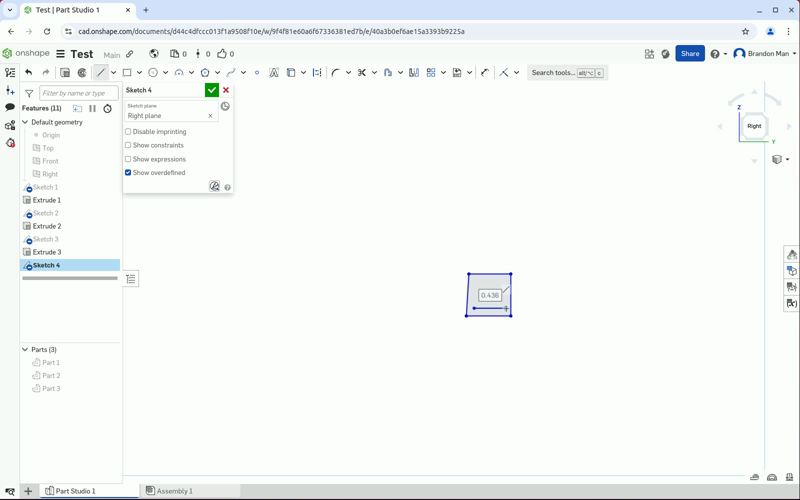
scroll(-6)
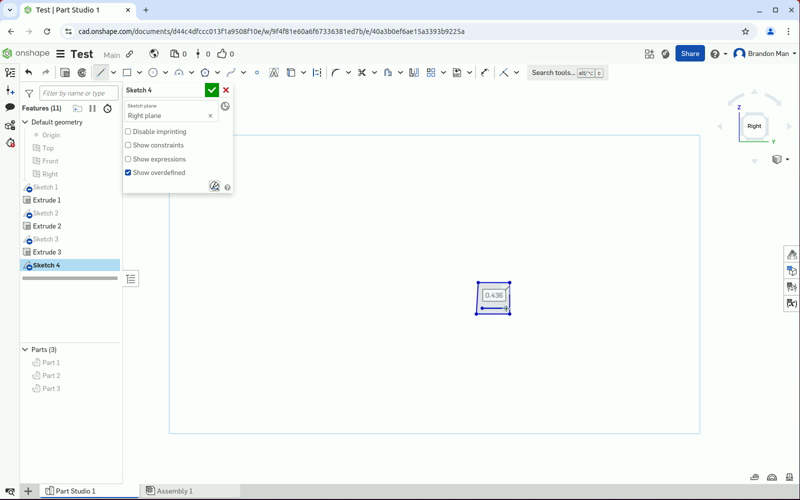
scroll(-6)
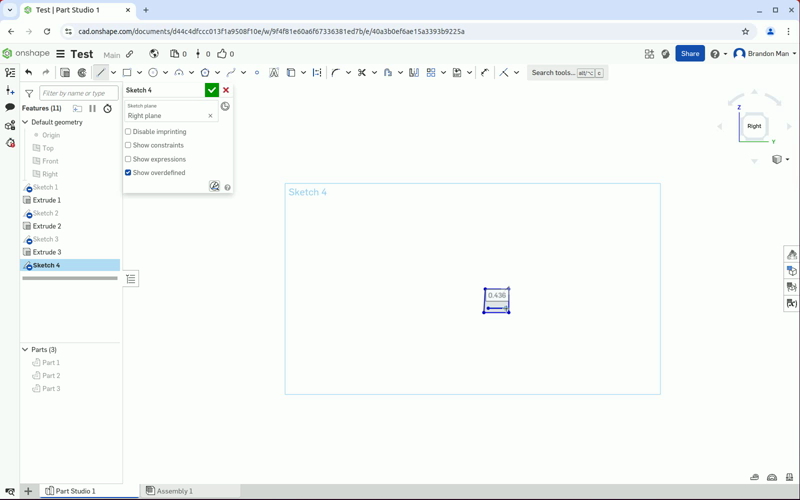
scroll(-6)
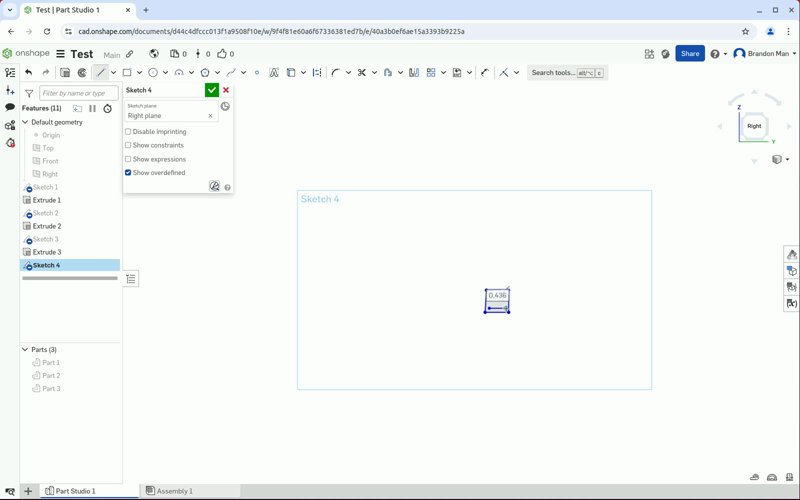
scroll(-6)
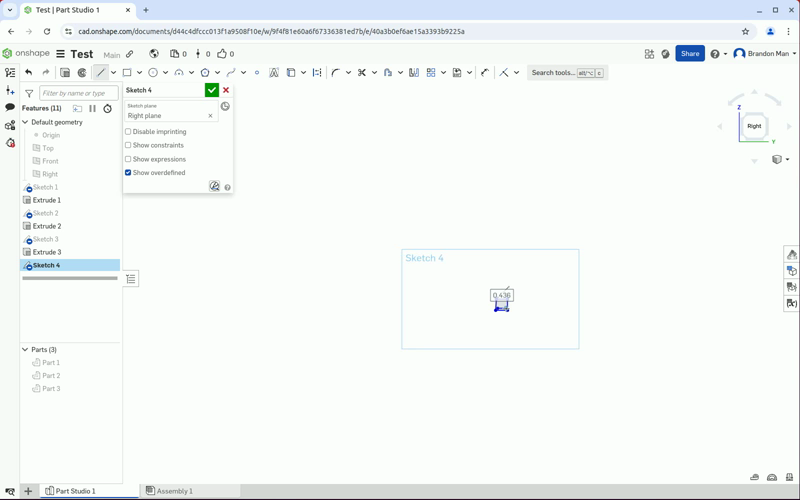
scroll(-6)
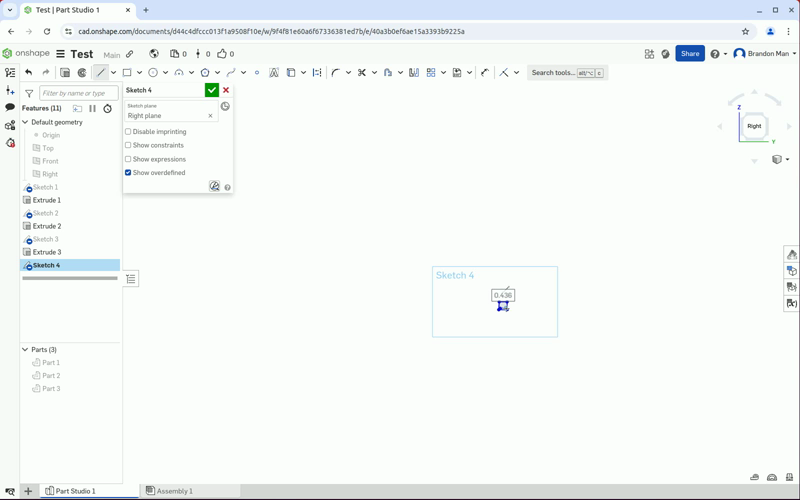
scroll(-6)
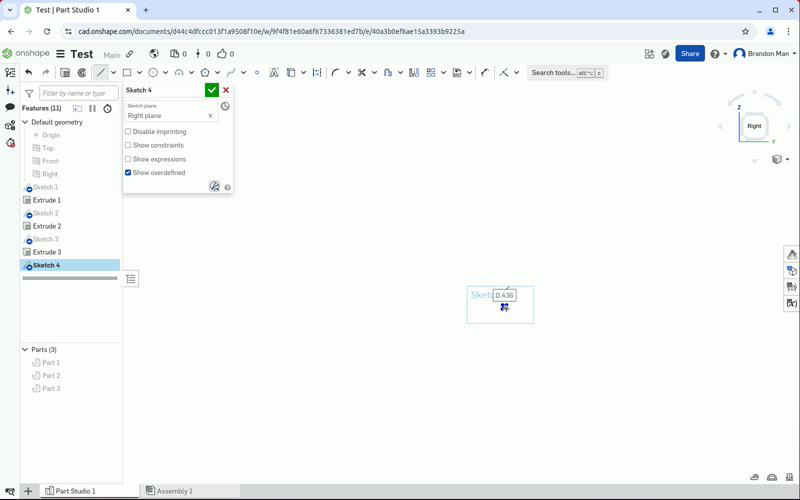
key_up(shift)
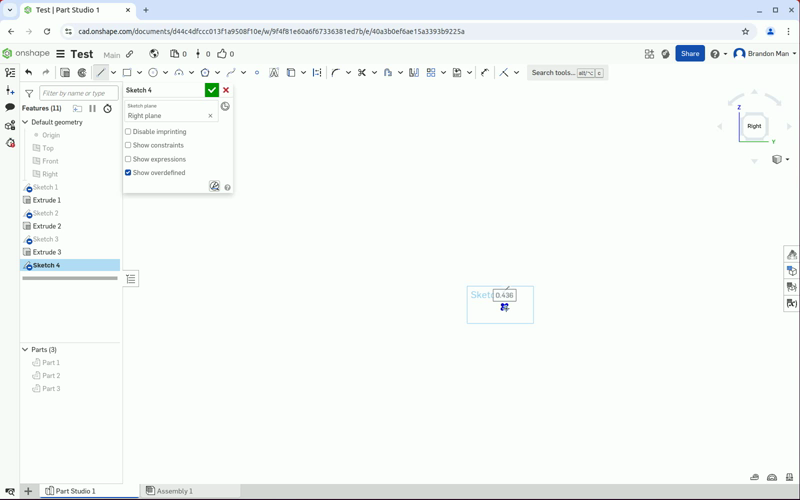
key_down(shift)
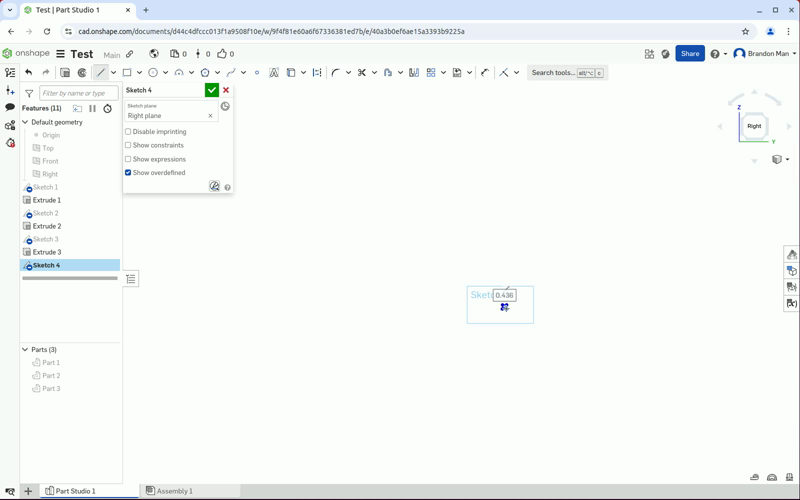
mouse_move(536, 308)
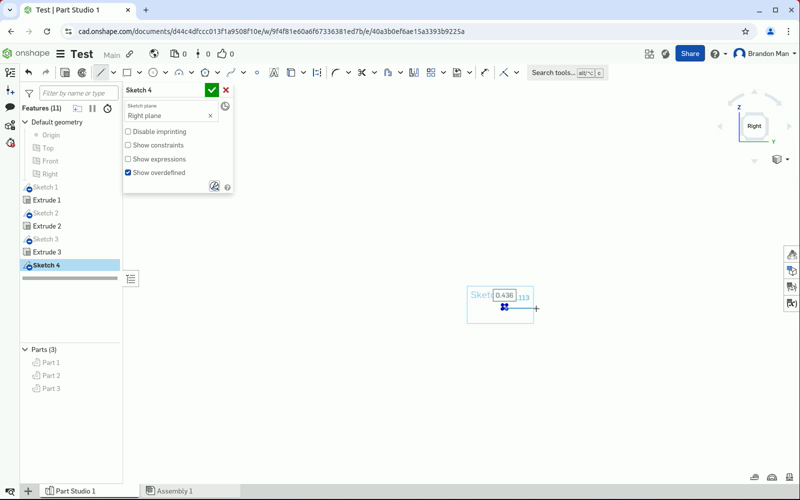
mouse_move(506, 305)
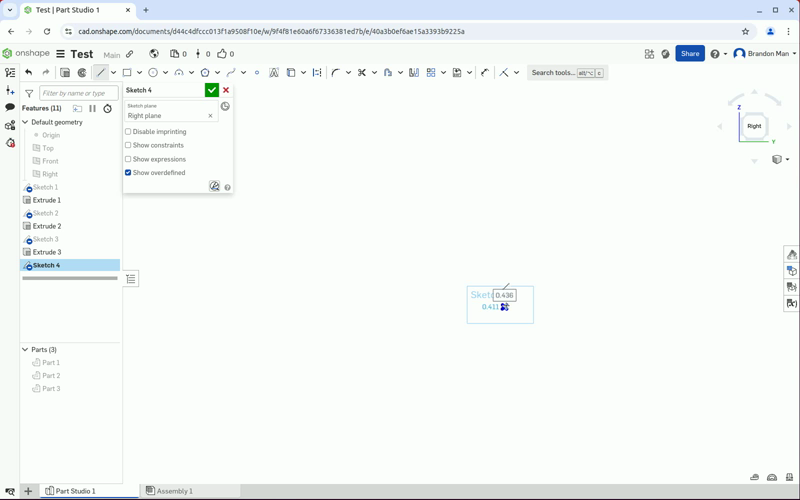
scroll(6)
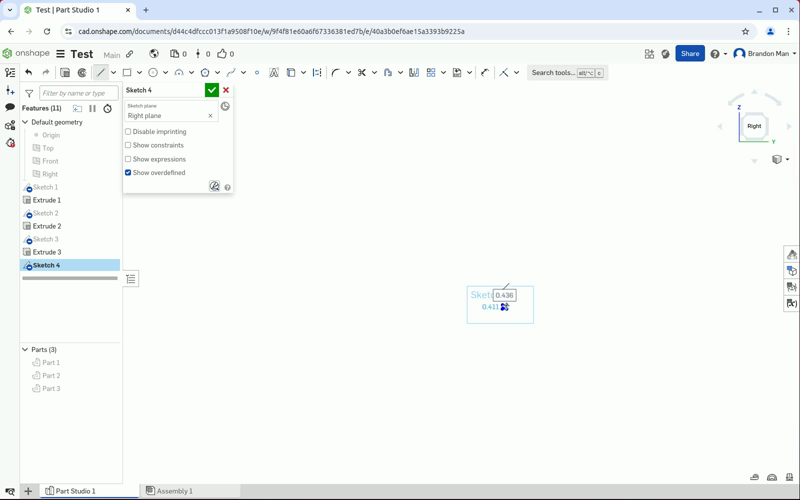
scroll(6)
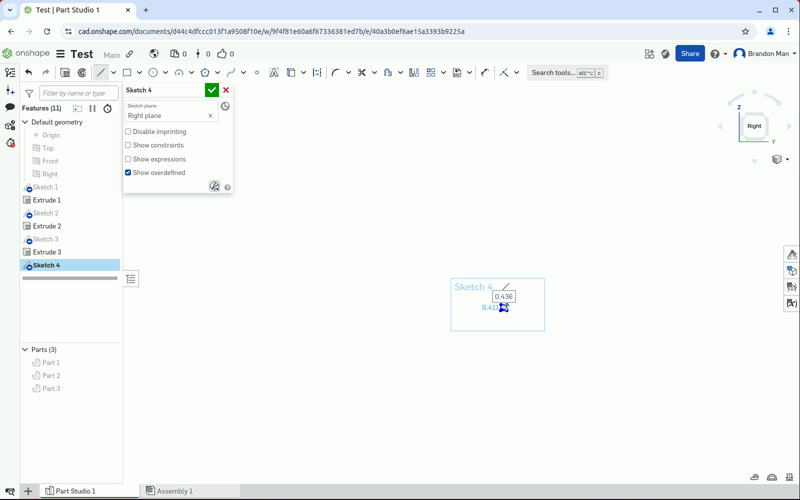
scroll(6)
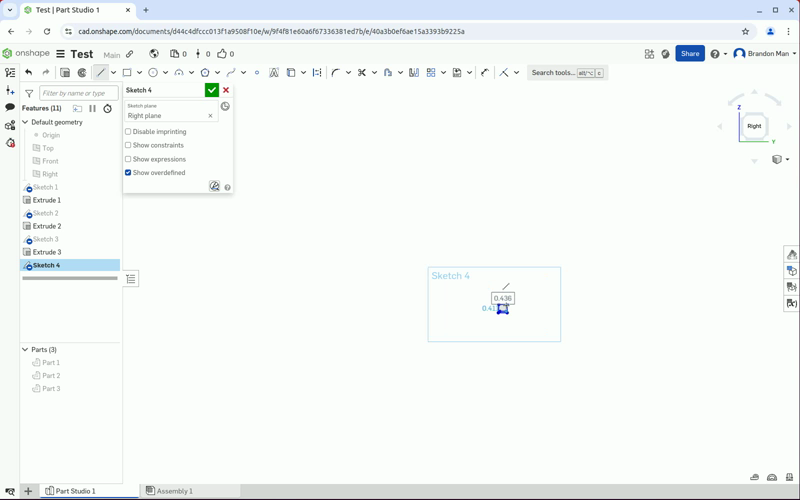
scroll(6)
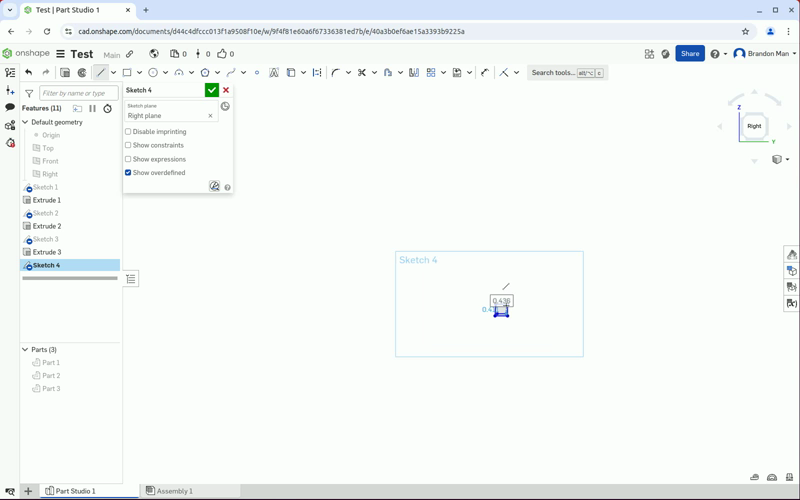
scroll(6)
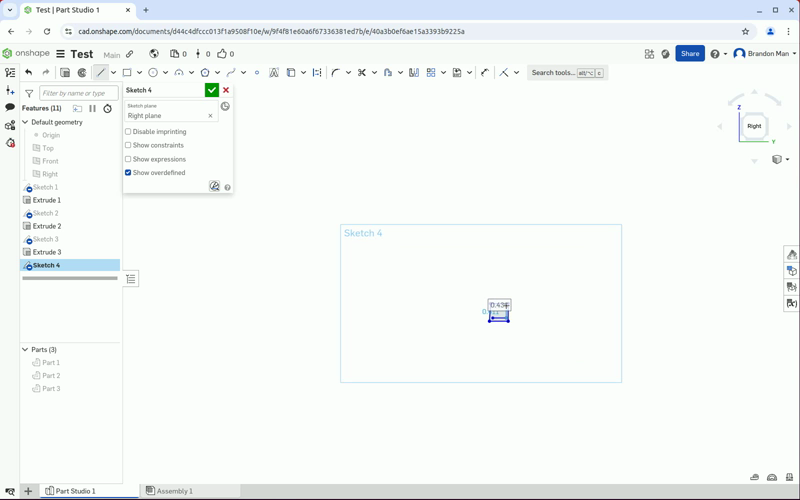
scroll(6)
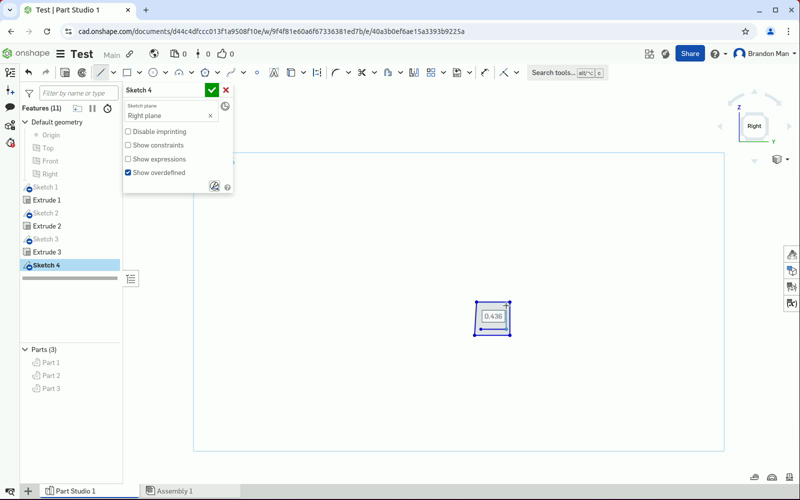
scroll(6)
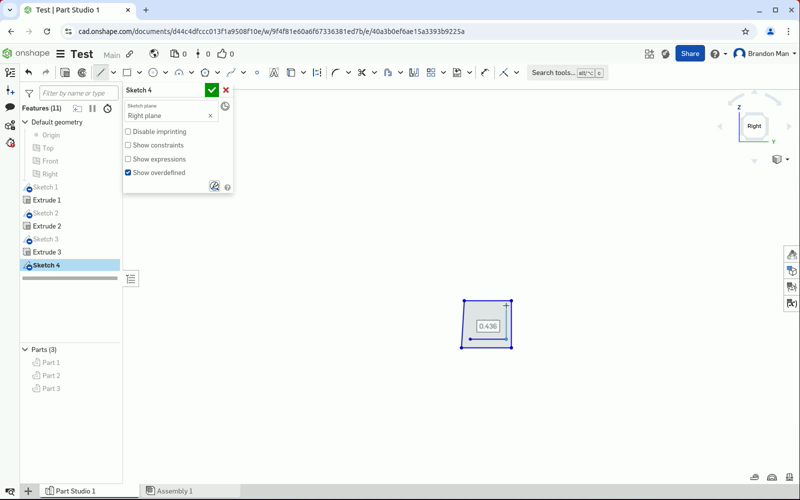
click(506, 305)
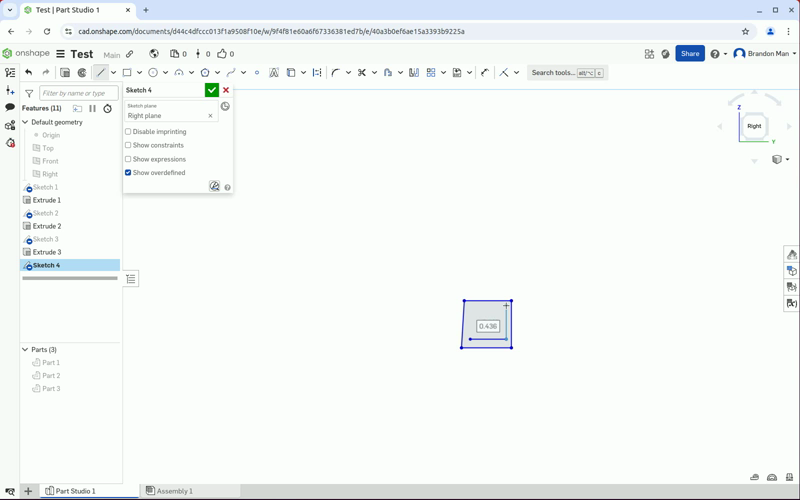
scroll(-6)
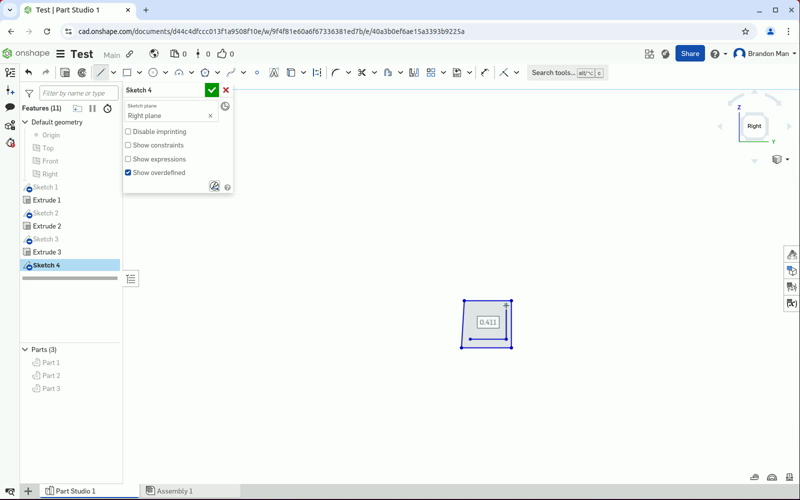
scroll(-6)
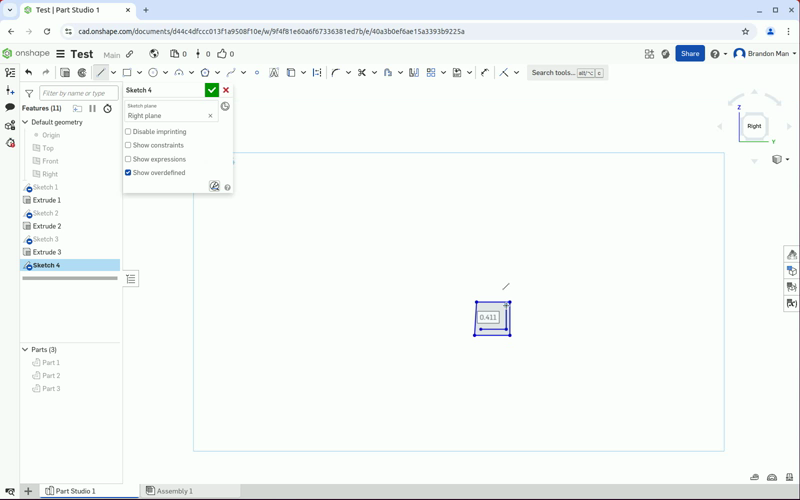
scroll(-6)
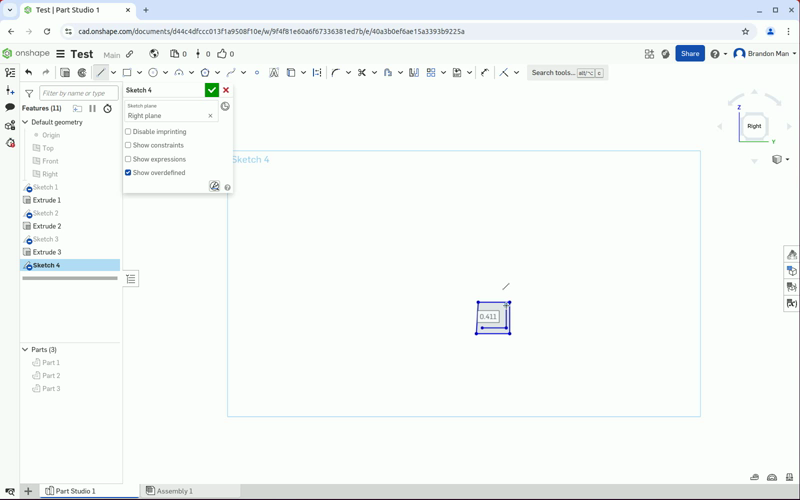
scroll(-6)
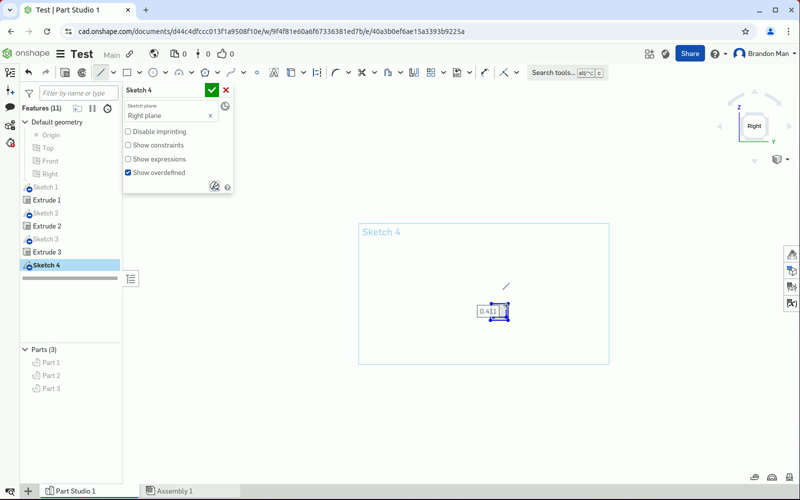
scroll(-6)
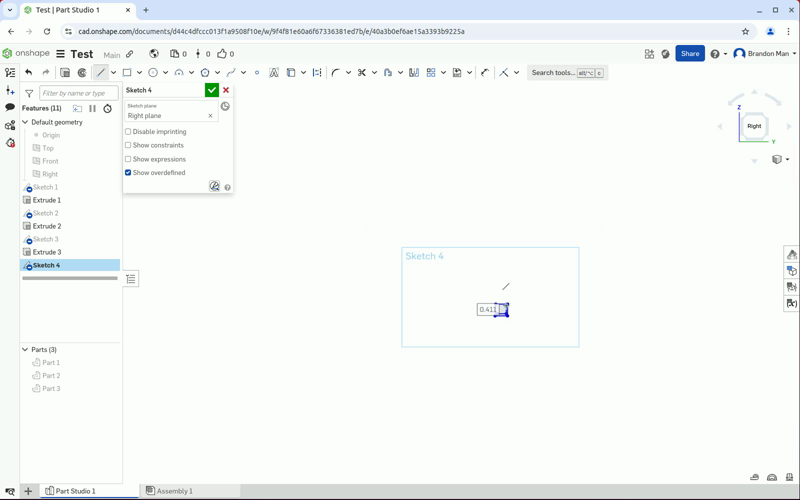
scroll(-6)
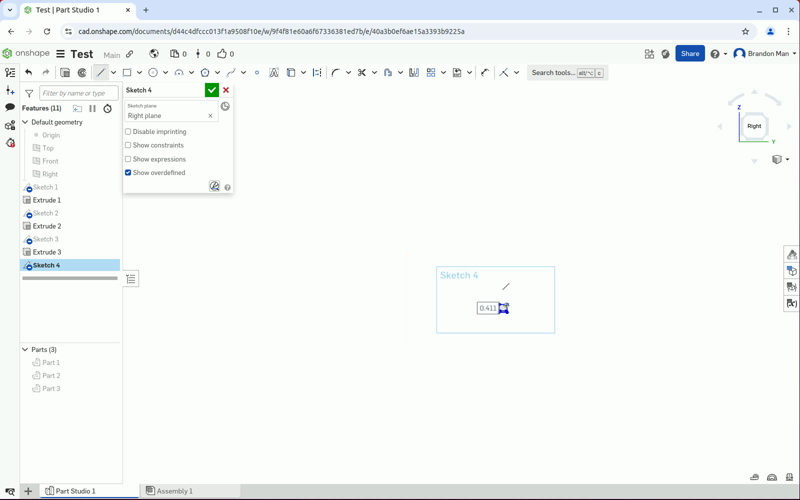
scroll(-6)
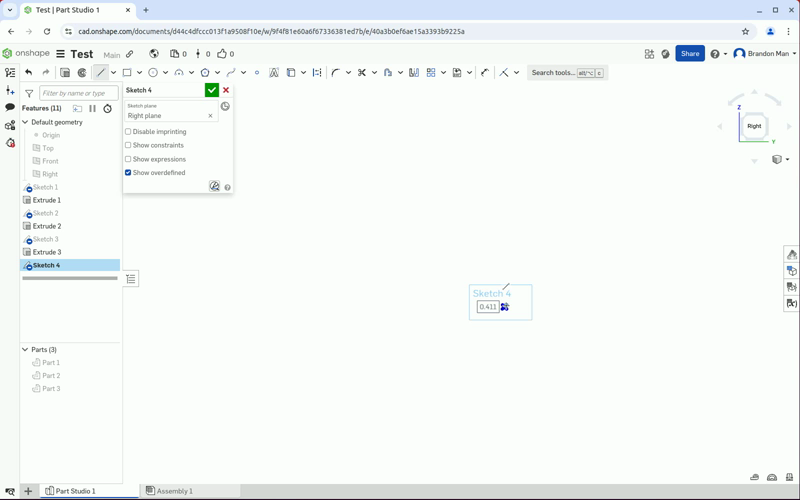
key_up(shift)
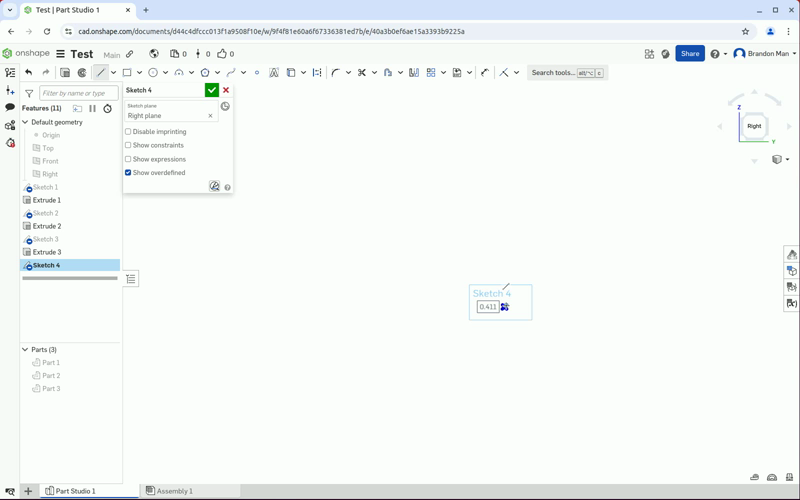
key_down(shift)
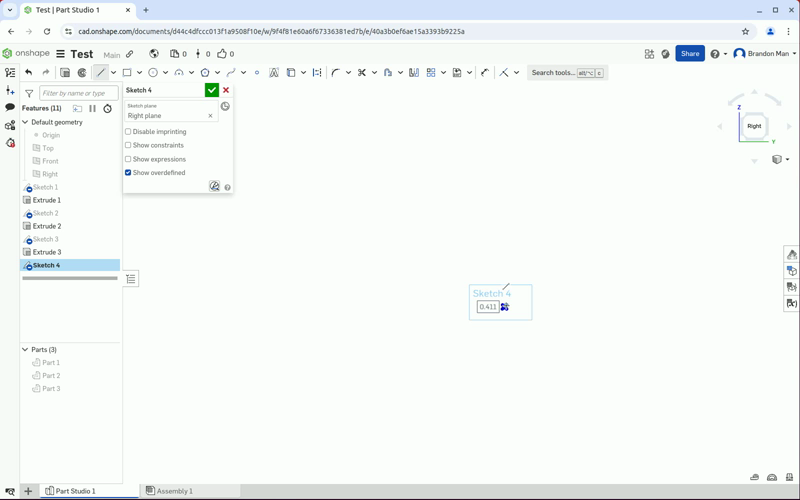
mouse_move(536, 305)
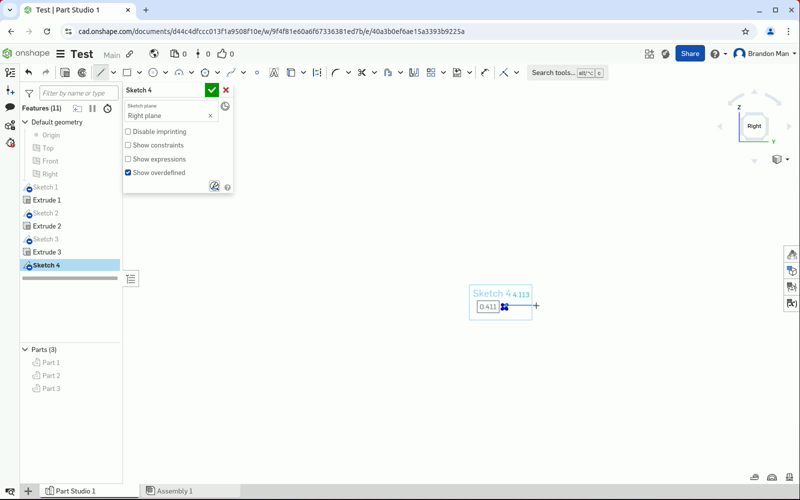
mouse_move(503, 305)
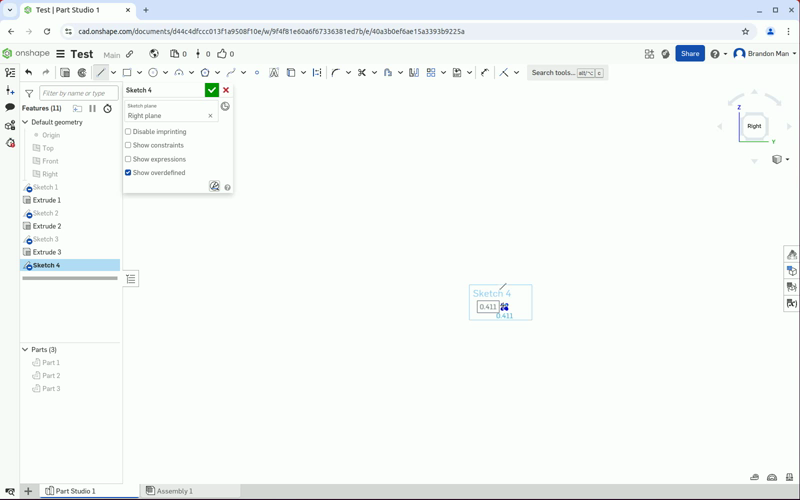
scroll(6)
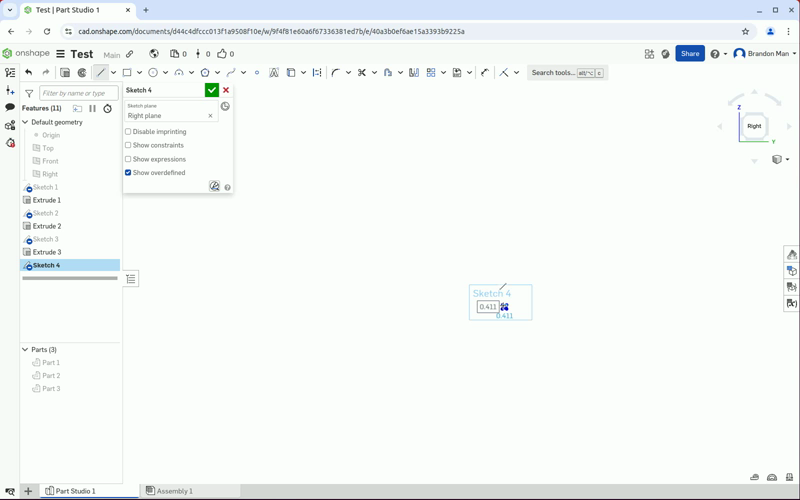
scroll(6)
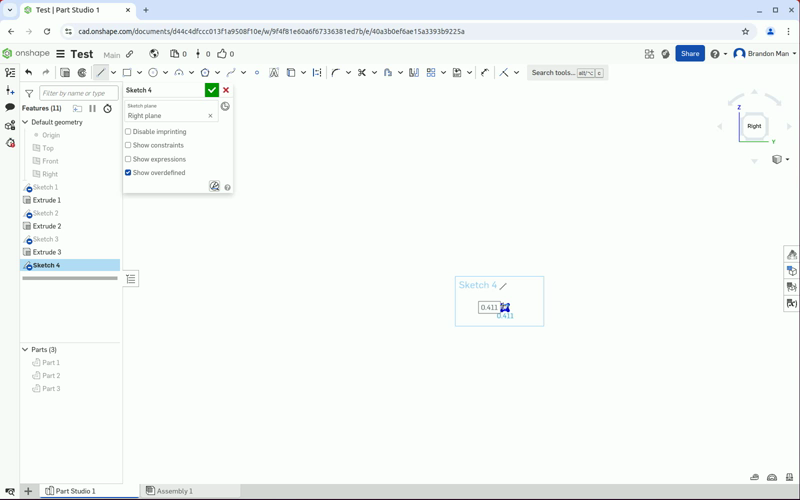
scroll(6)
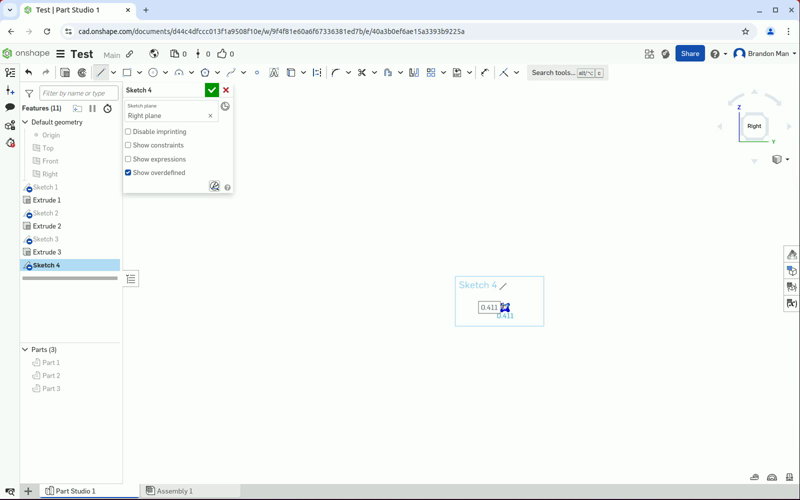
scroll(6)
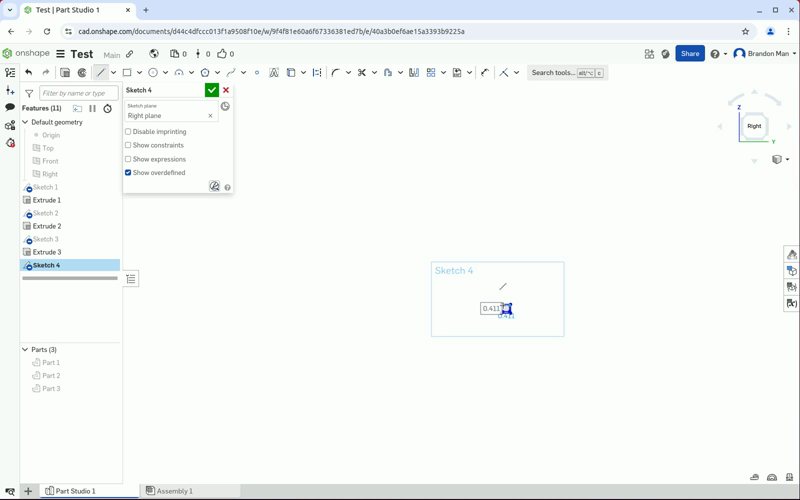
scroll(6)
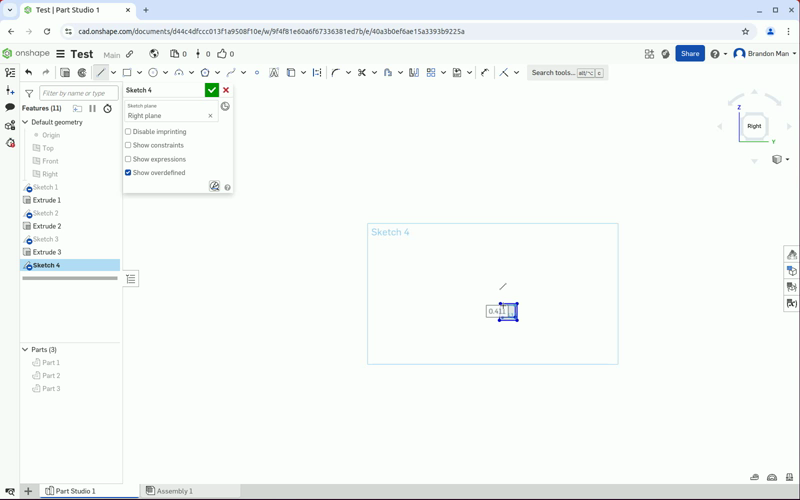
scroll(6)
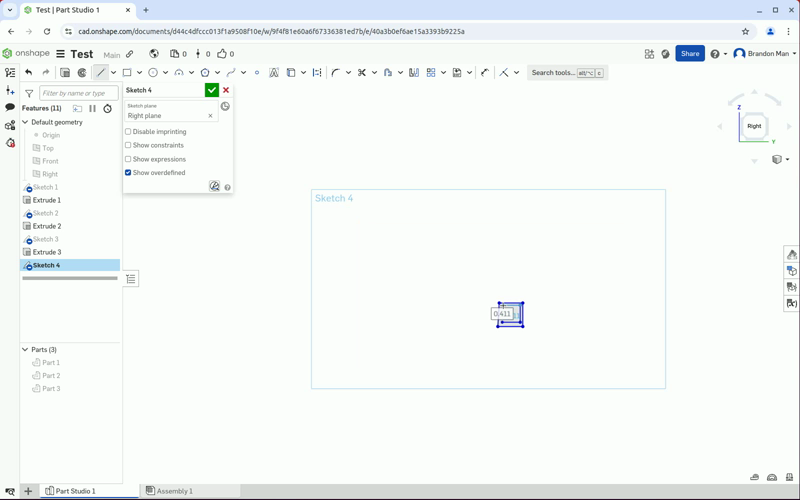
scroll(6)
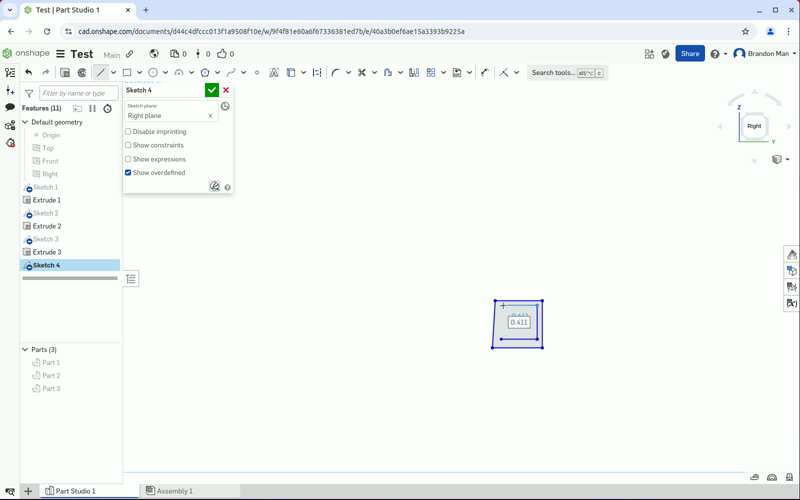
click(503, 305)
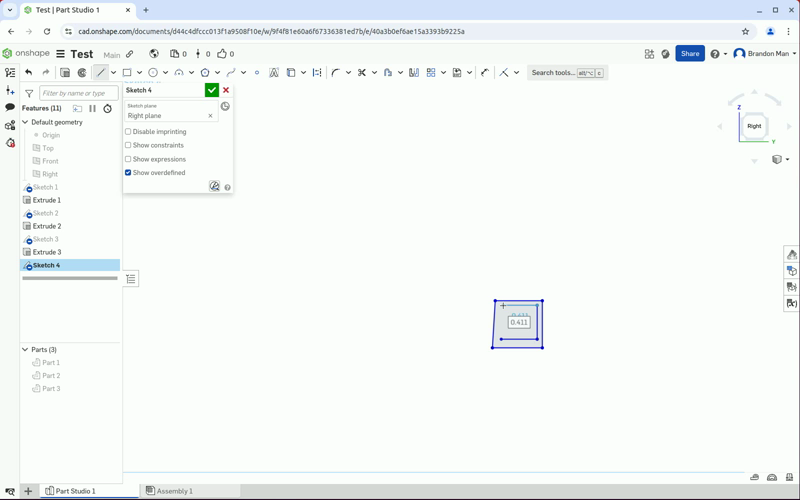
scroll(-6)
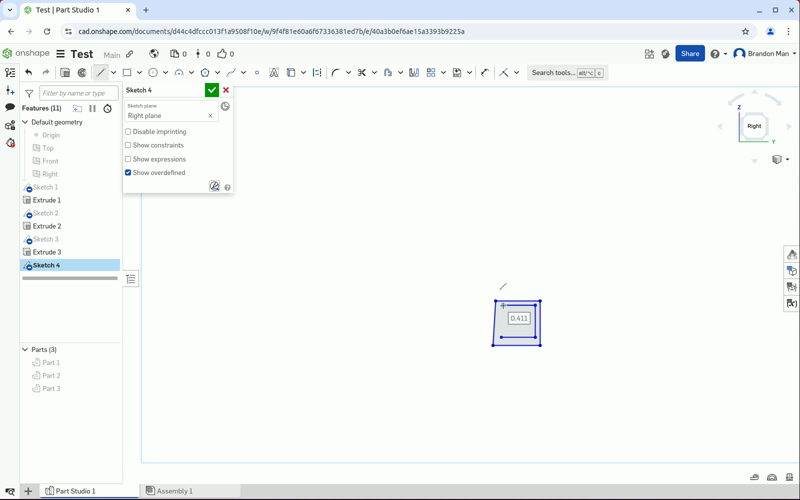
scroll(-6)
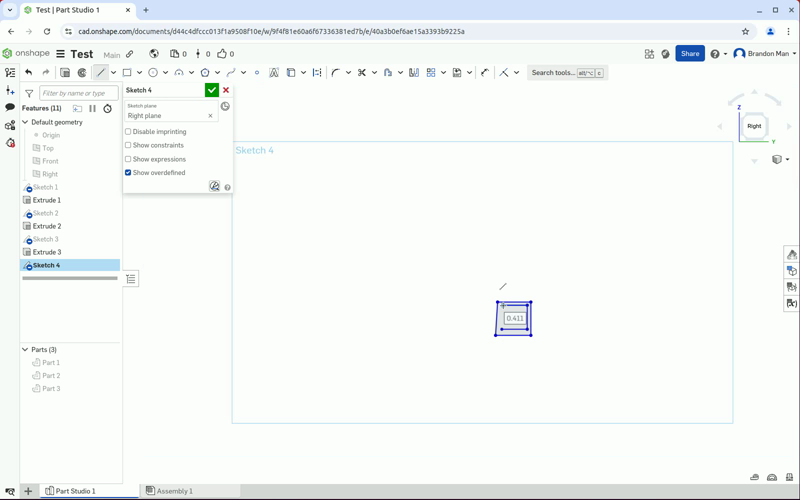
scroll(-6)
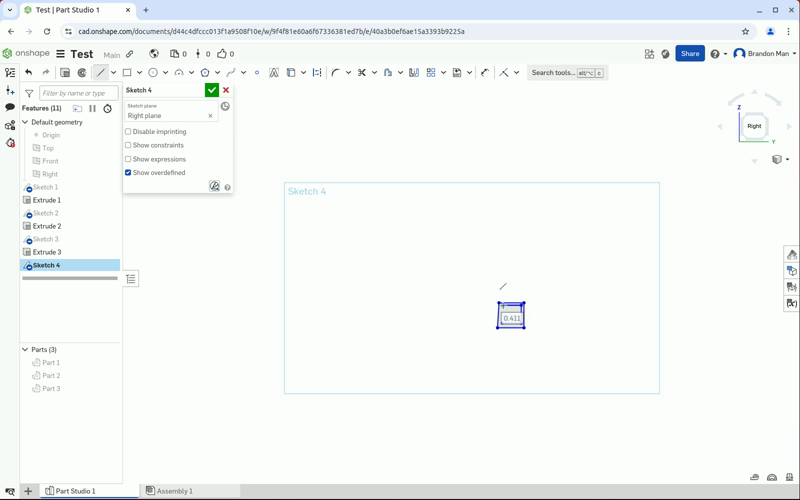
scroll(-6)
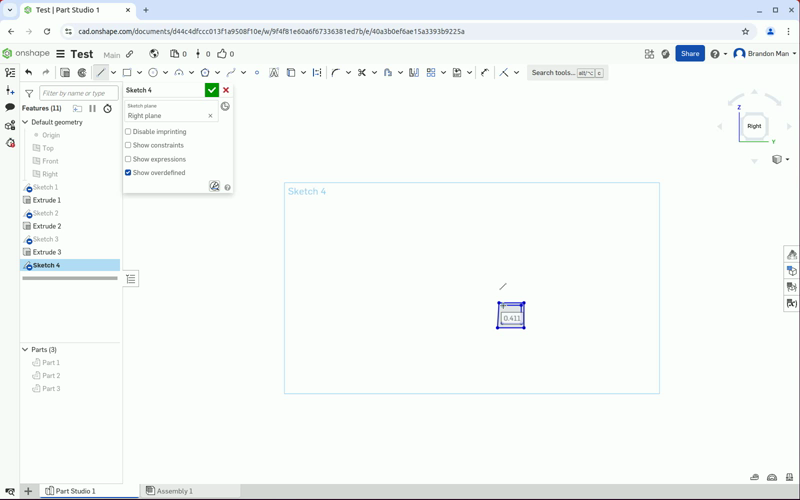
scroll(-6)
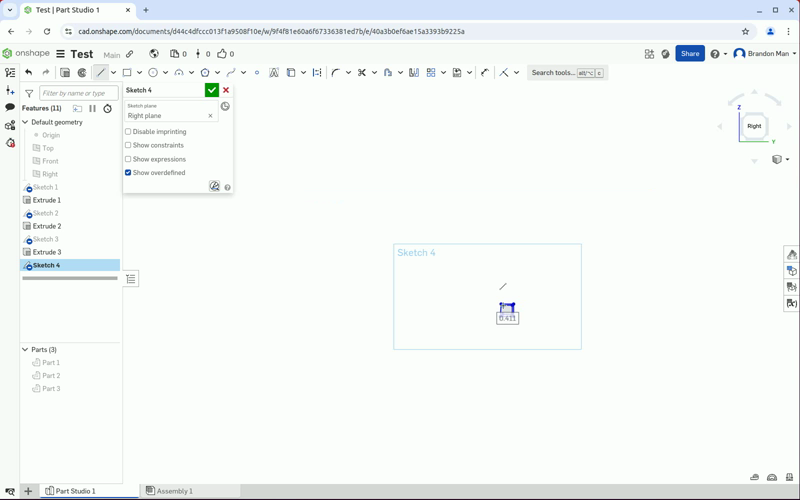
scroll(-6)
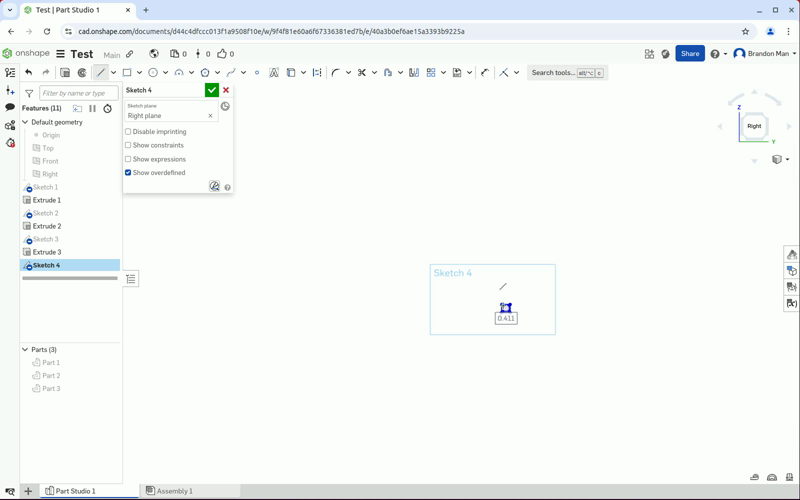
scroll(-6)
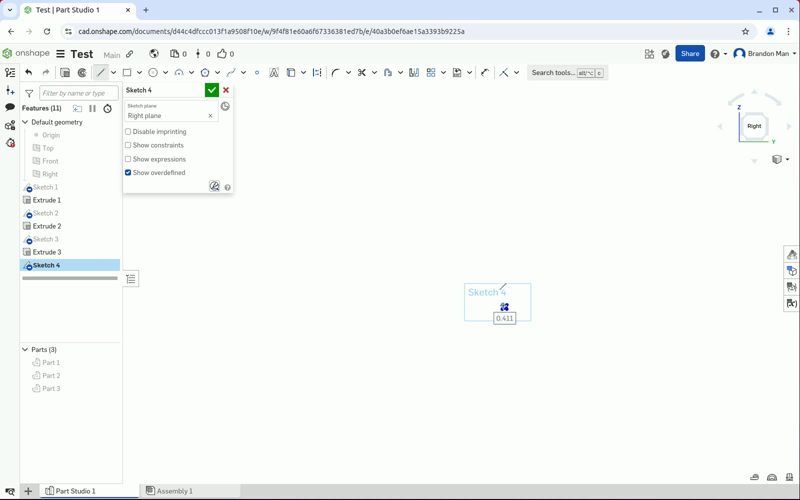
key_up(shift)
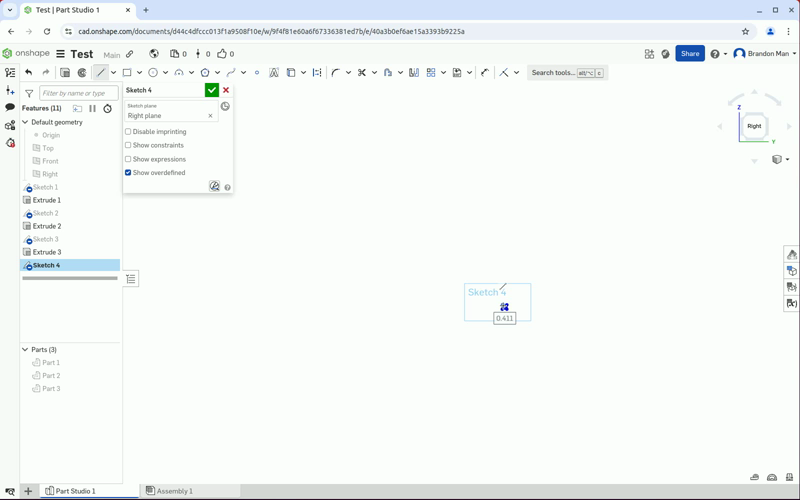
mouse_move(533, 305)
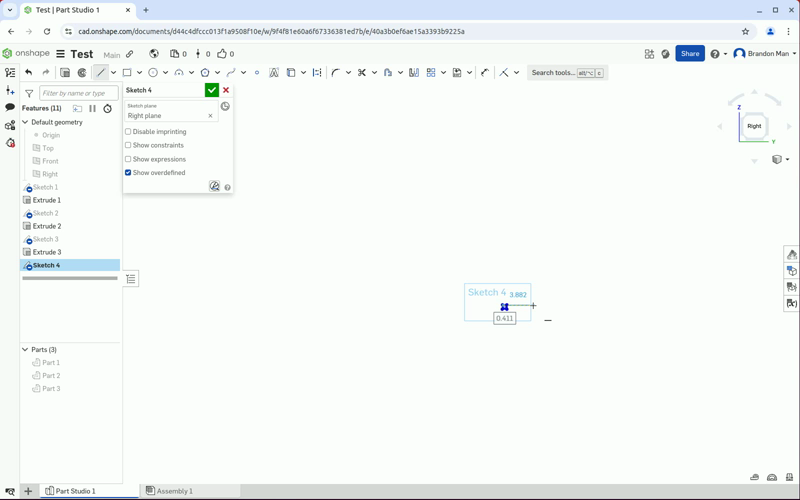
key_down(shift)
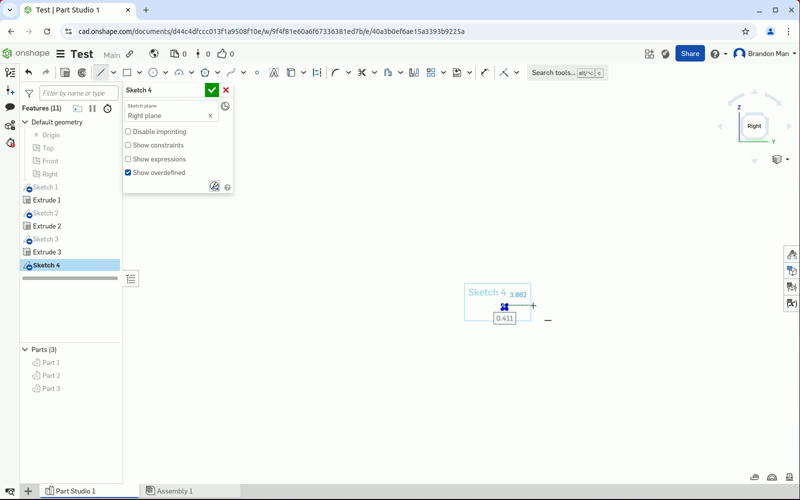
mouse_move(503, 308)
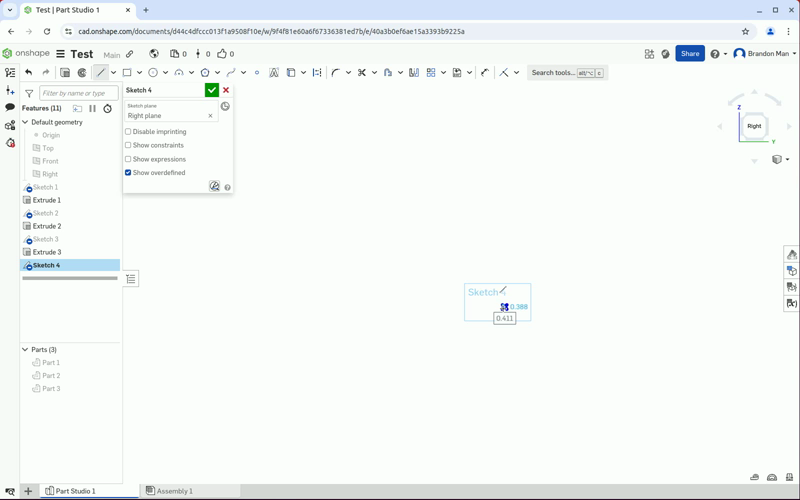
scroll(6)
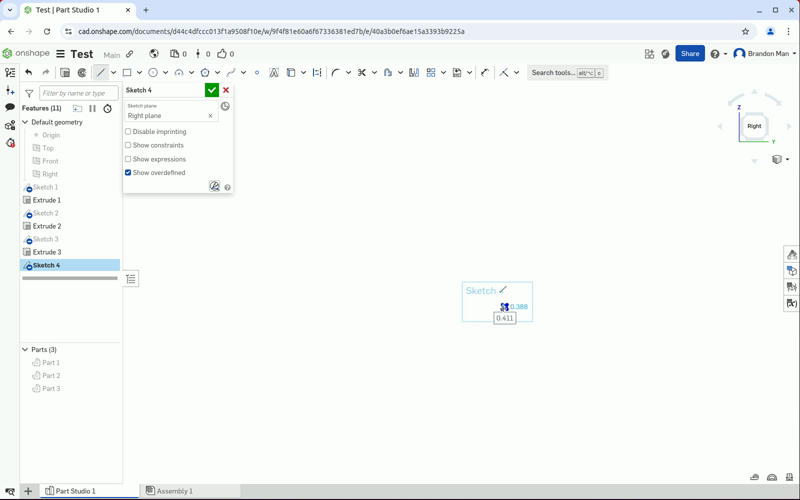
scroll(6)
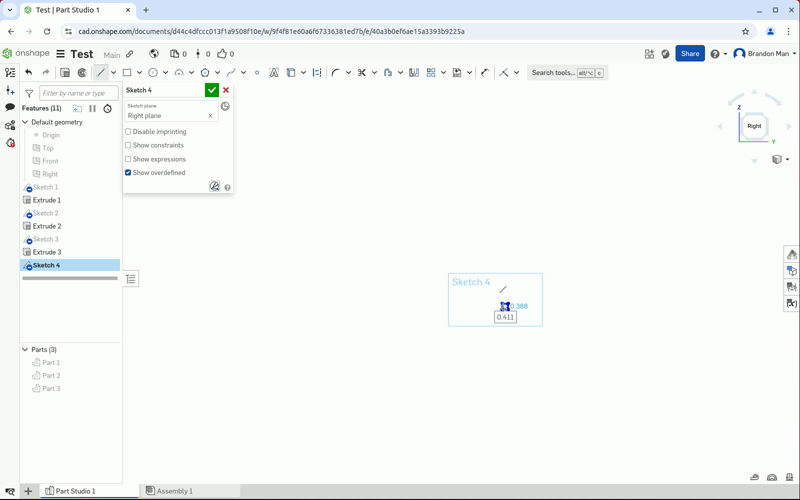
scroll(6)
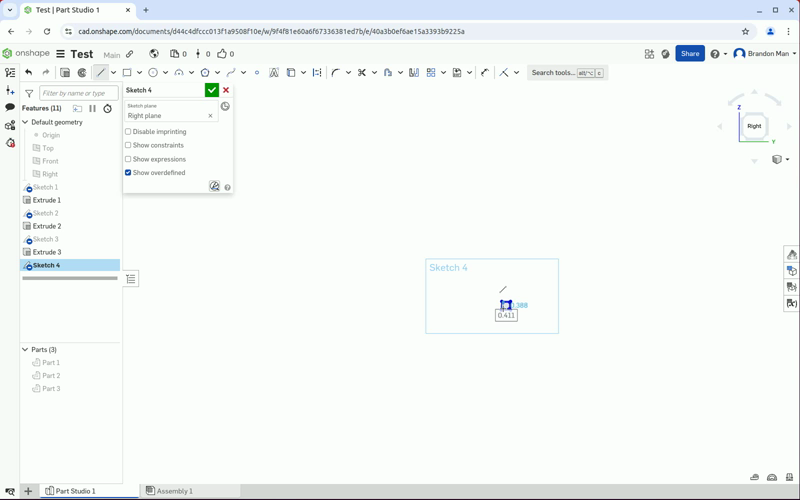
scroll(6)
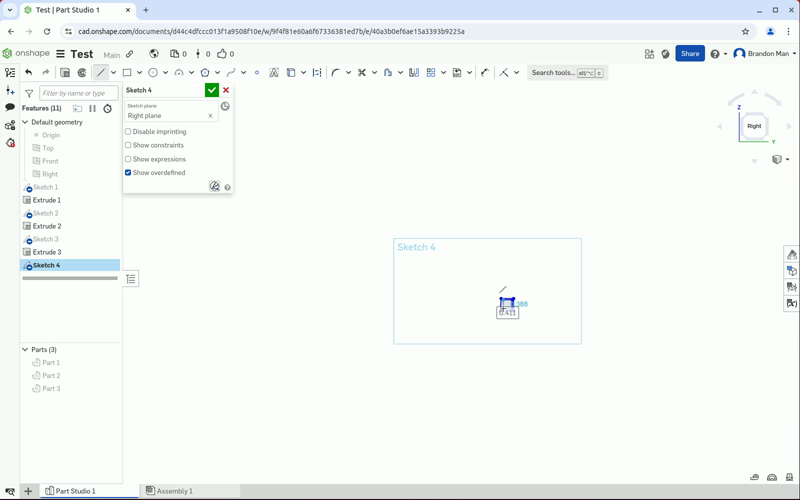
scroll(6)
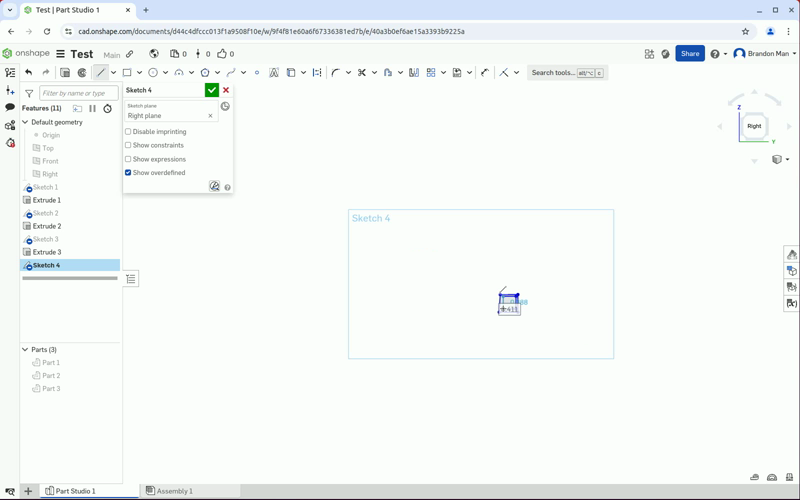
scroll(6)
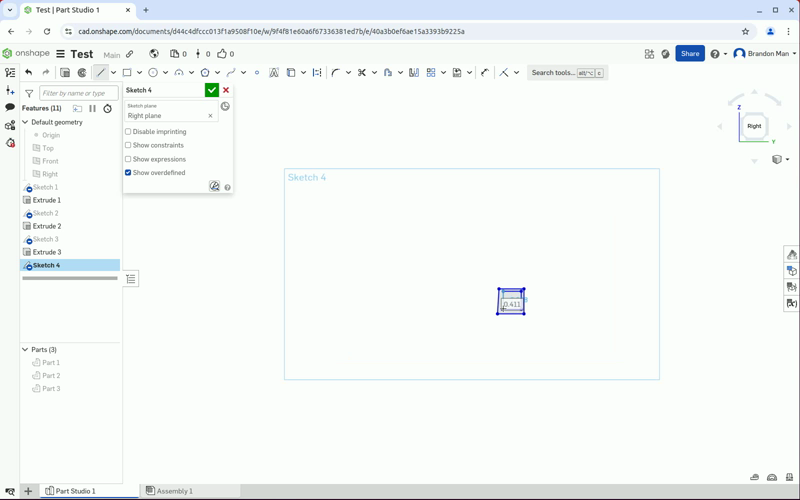
scroll(6)
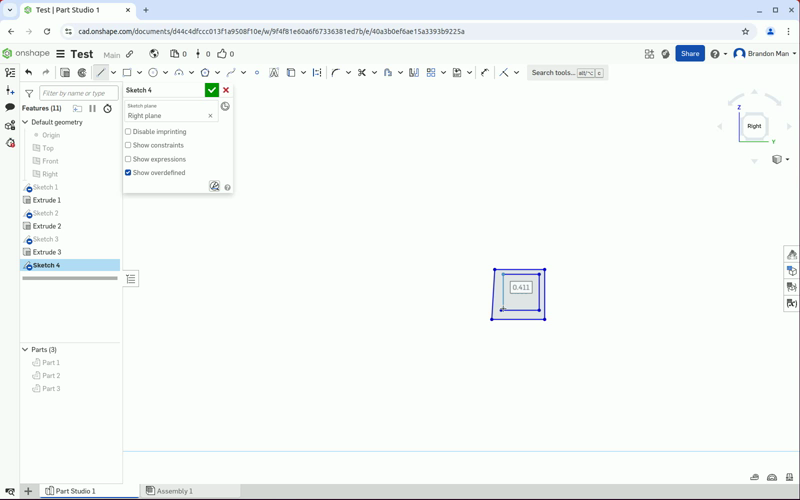
key_up(shift)
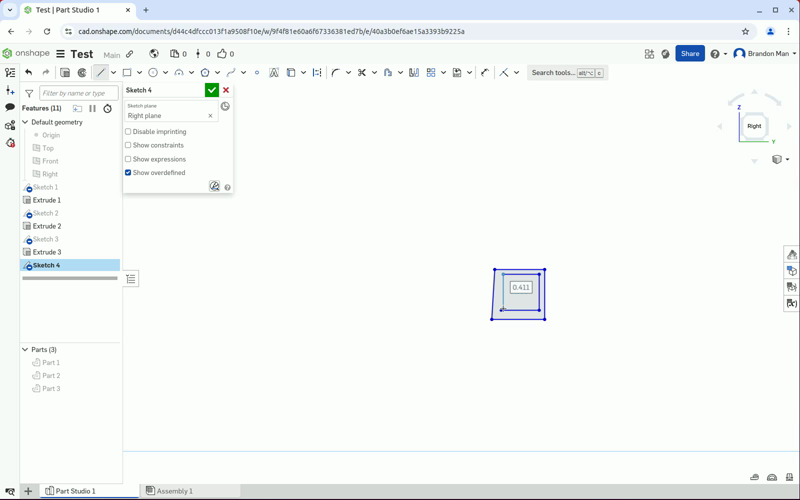
click(503, 308)
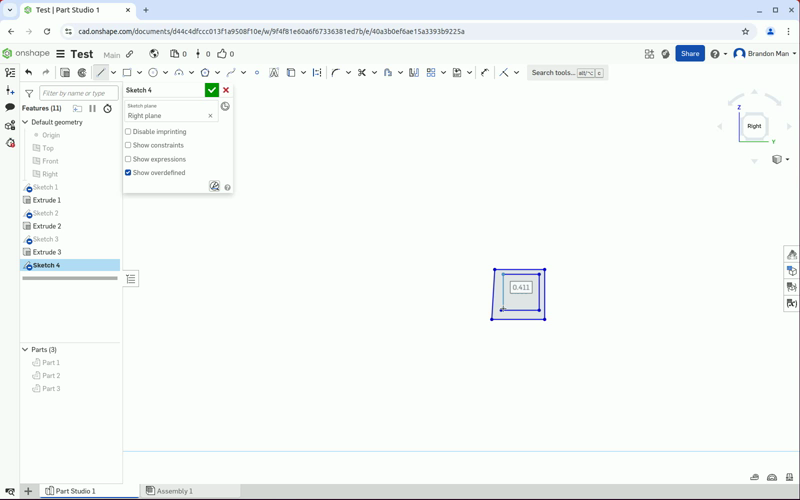
scroll(-6)
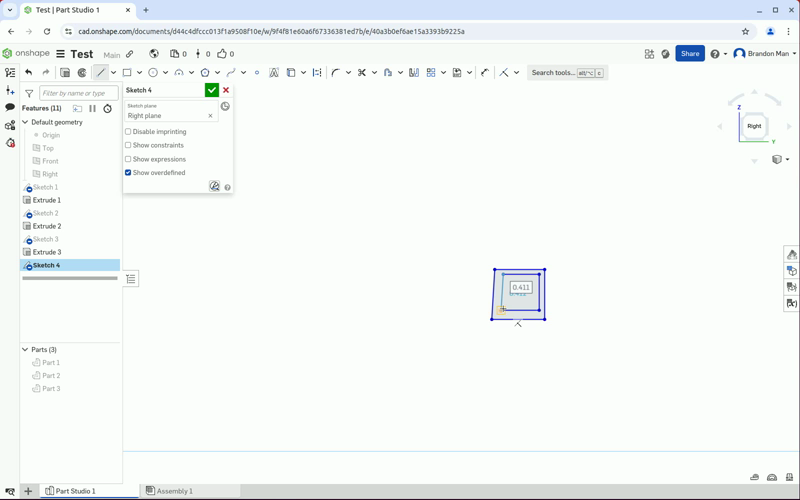
scroll(-6)
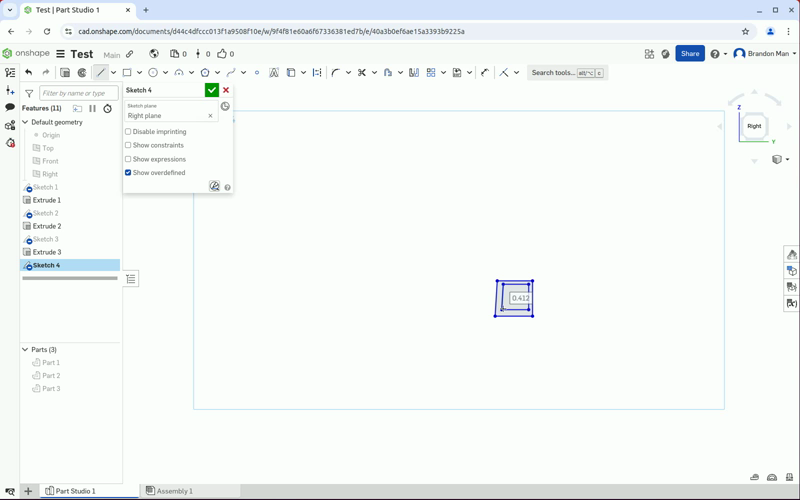
scroll(-6)
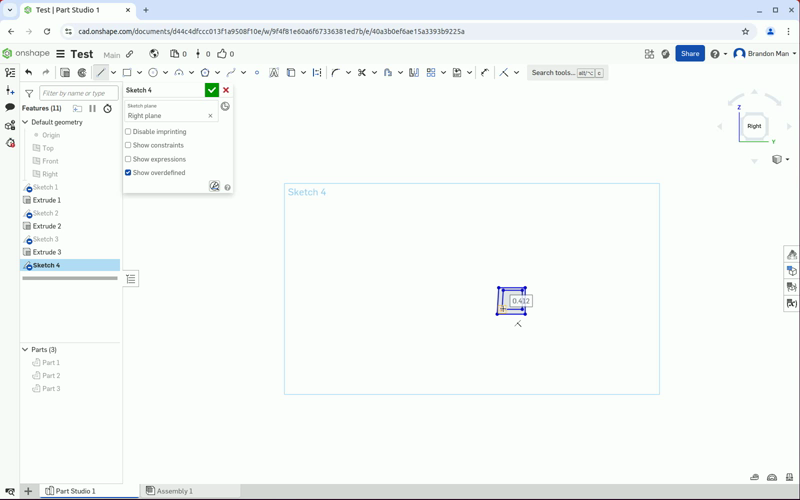
scroll(-6)
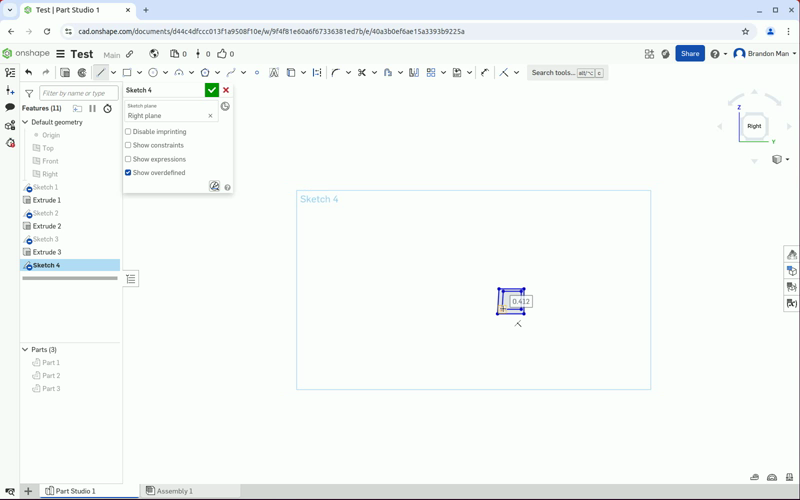
scroll(-6)
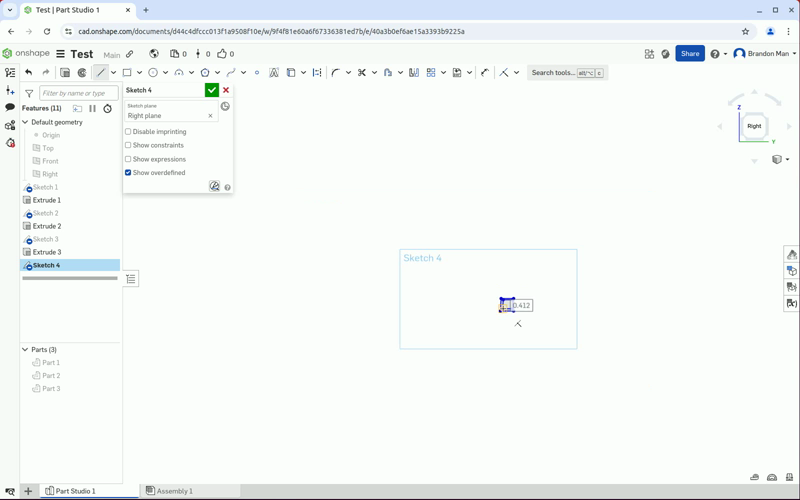
scroll(-6)
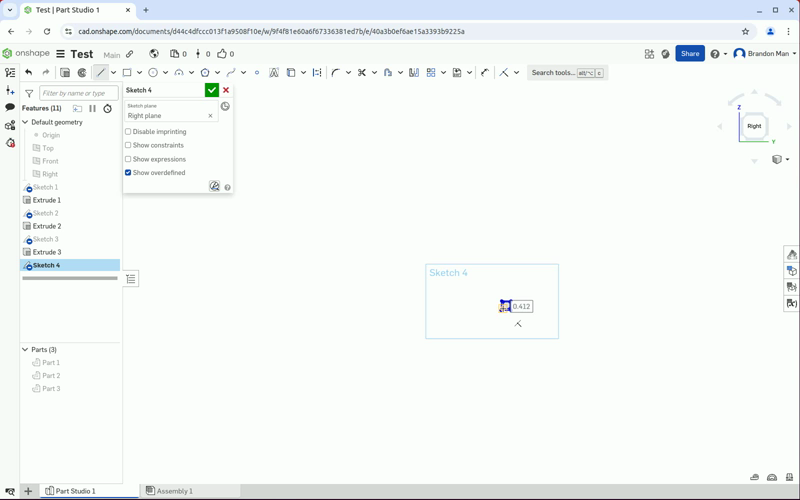
scroll(-6)
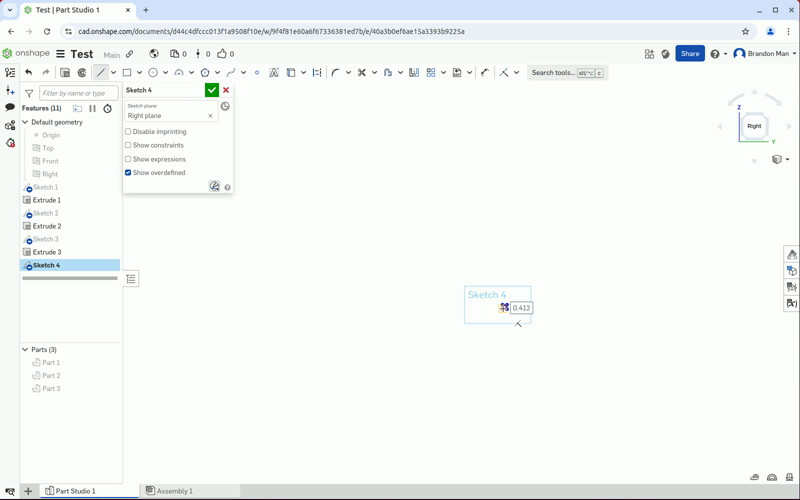
key(esc)
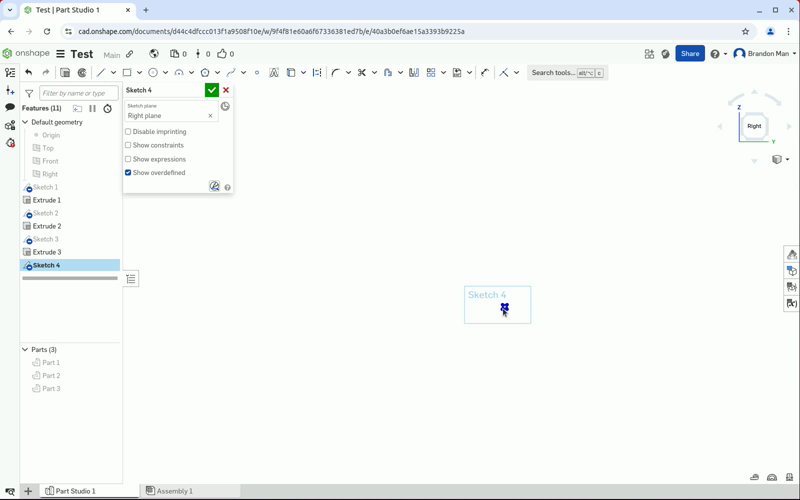
mouse_move(506, 305)
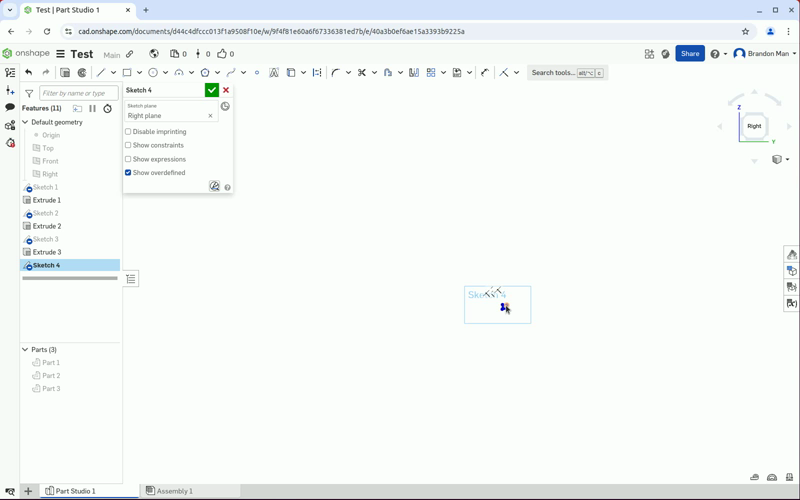
scroll(6)
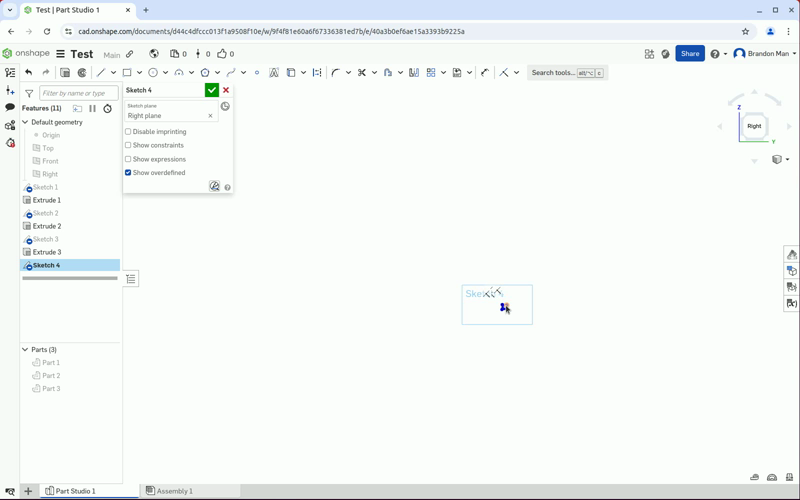
scroll(6)
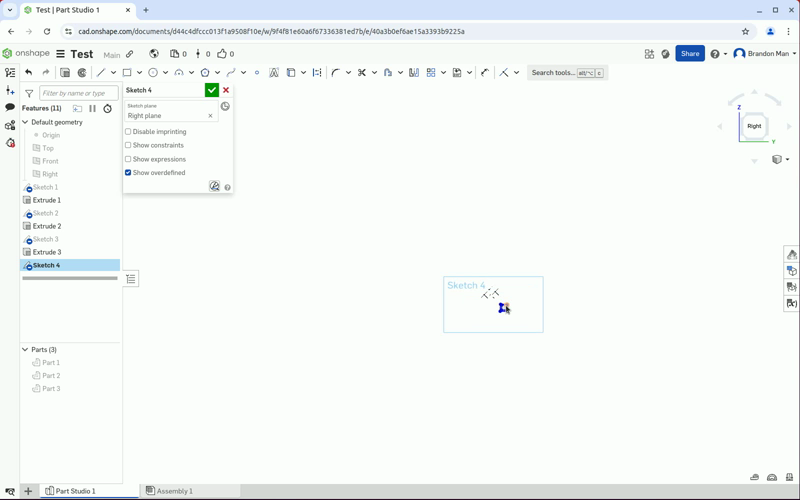
scroll(6)
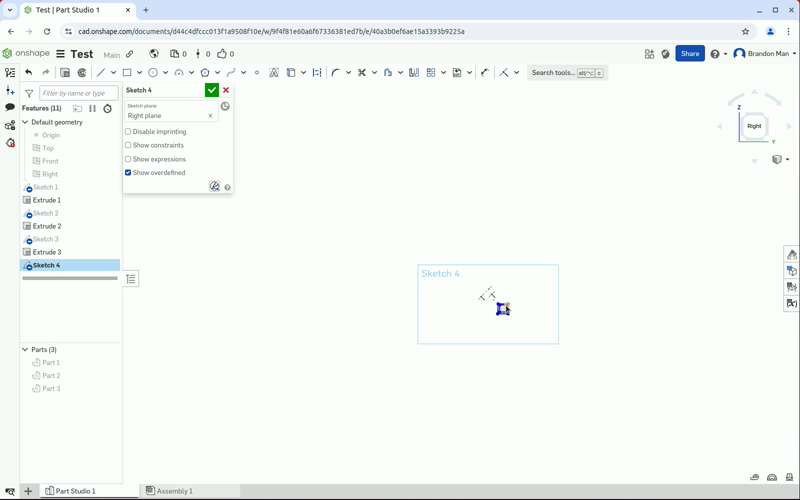
scroll(6)
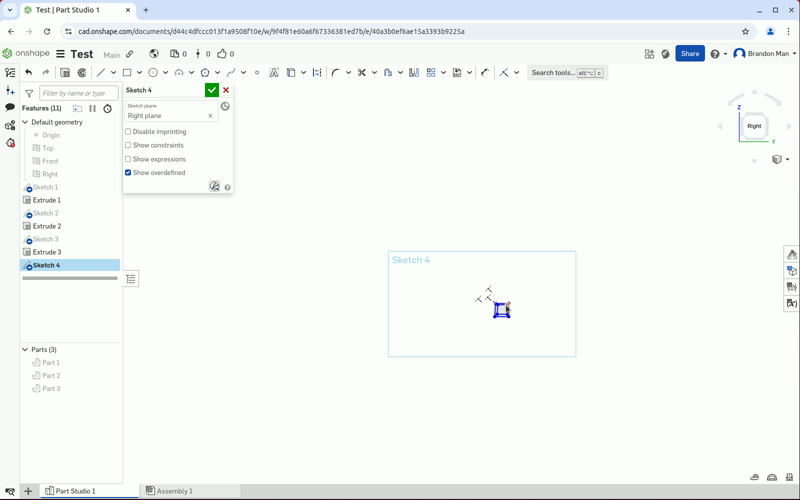
scroll(6)
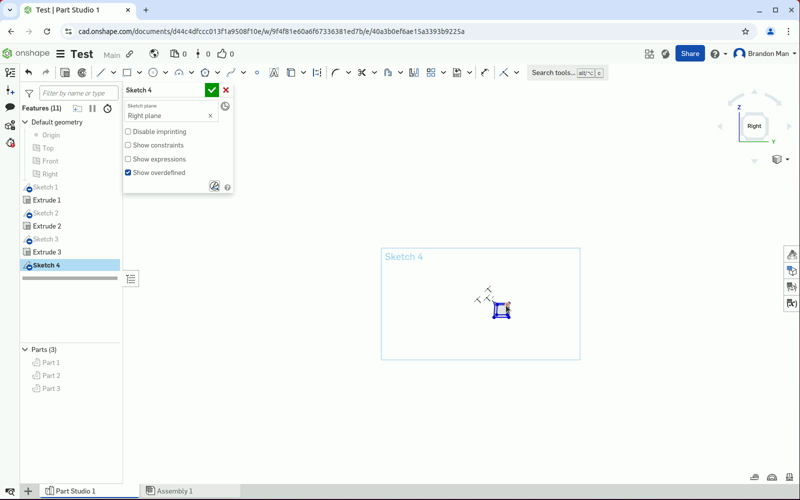
scroll(6)
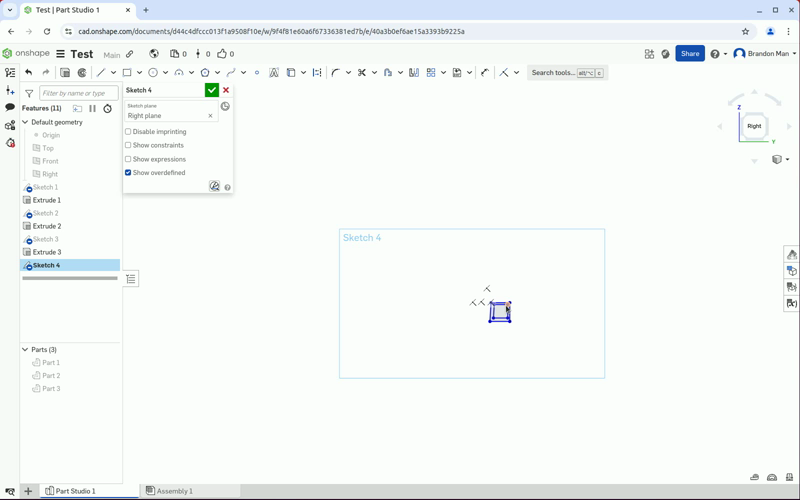
scroll(6)
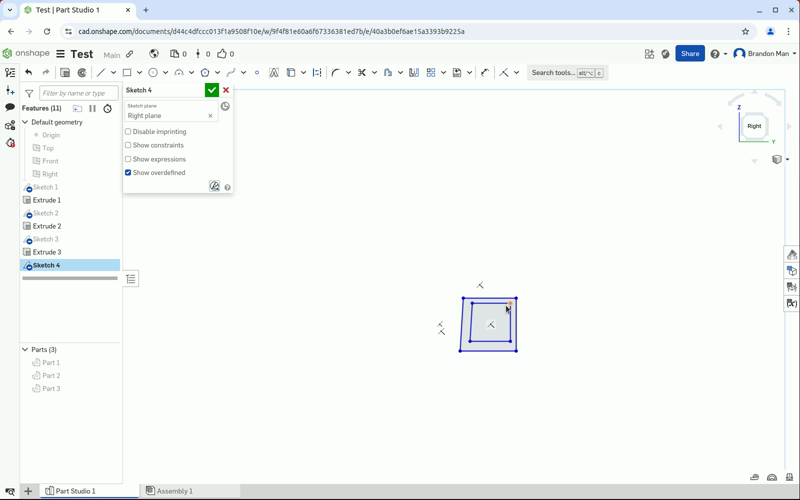
click(506, 305)
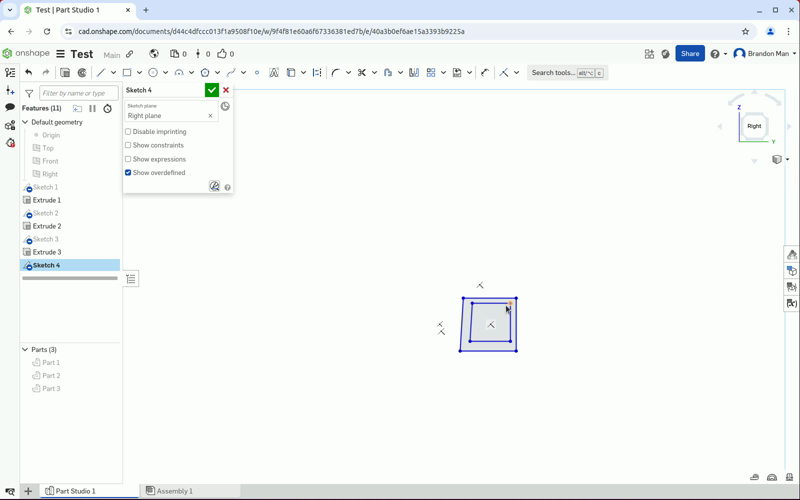
scroll(-6)
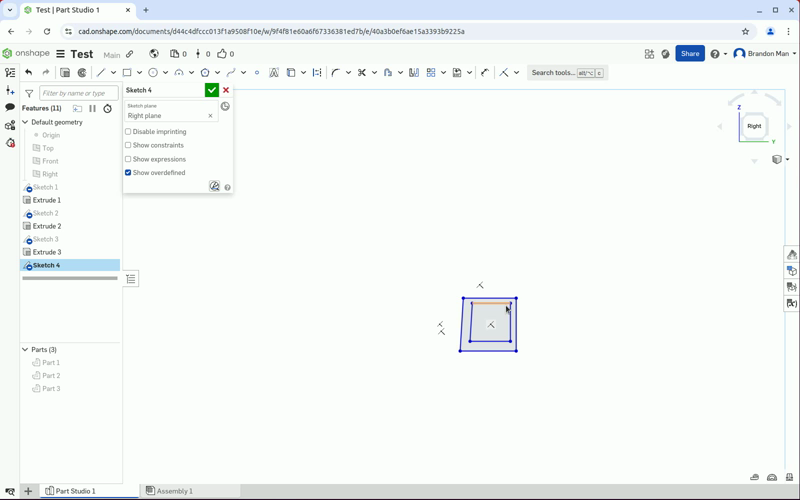
scroll(-6)
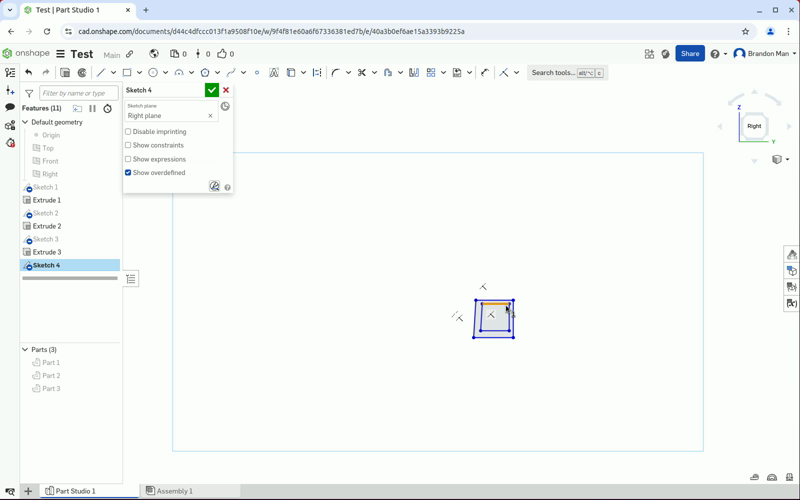
scroll(-6)
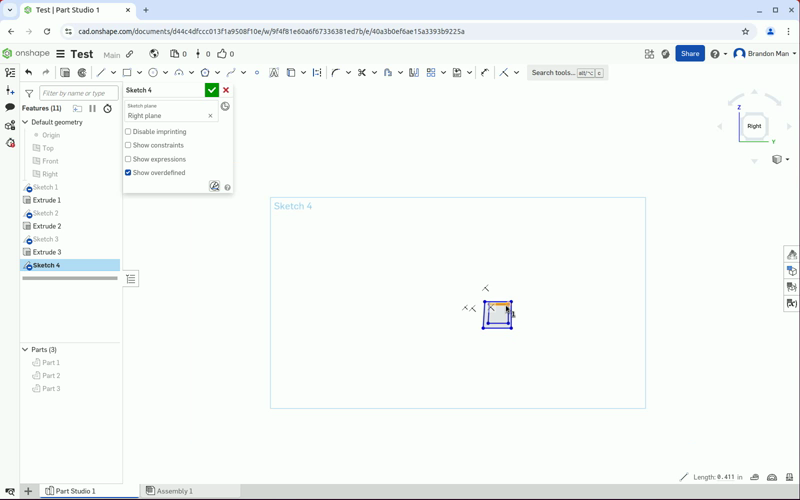
scroll(-6)
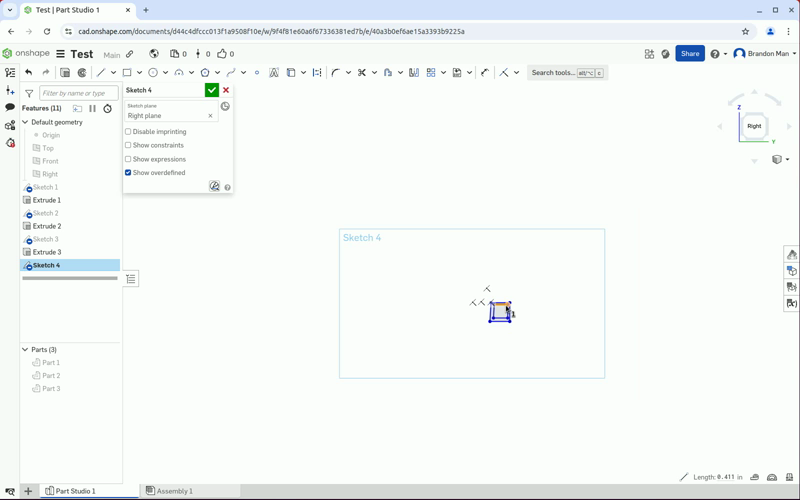
scroll(-6)
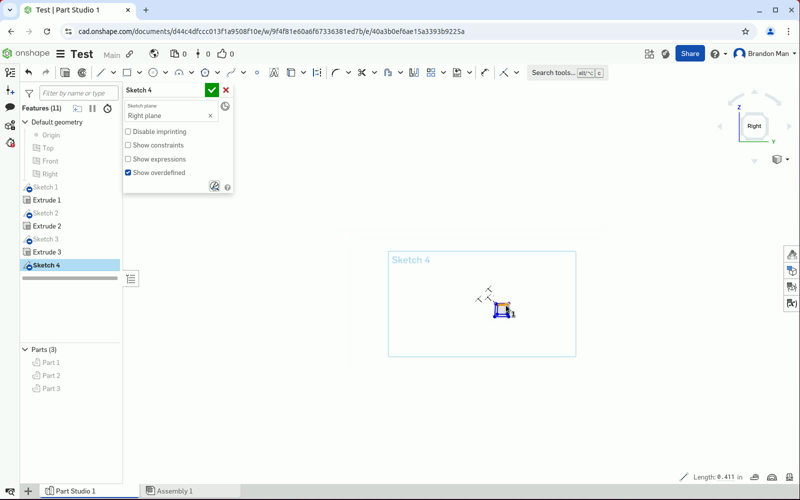
scroll(-6)
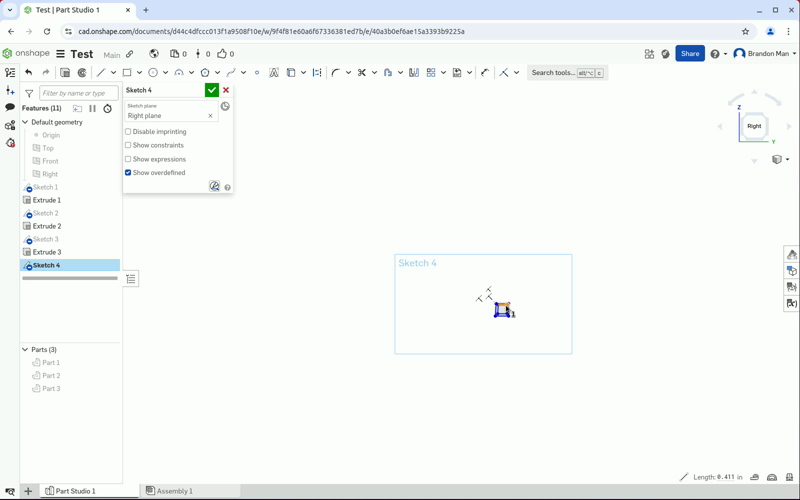
scroll(-6)
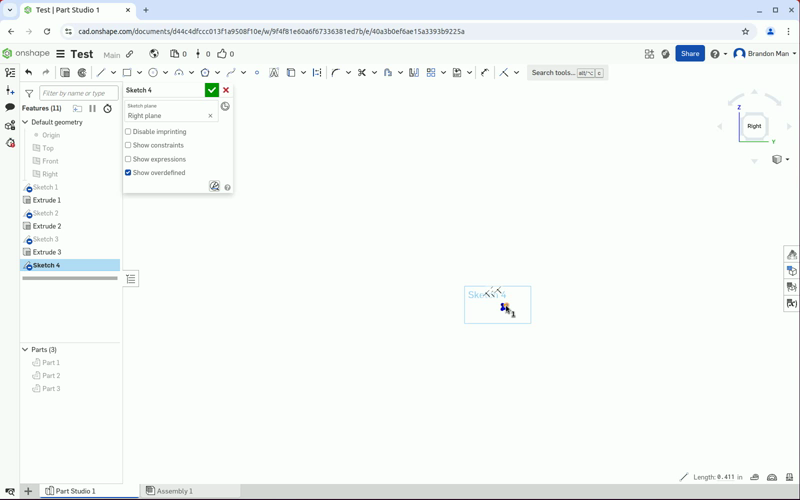
mouse_move(73, 352)
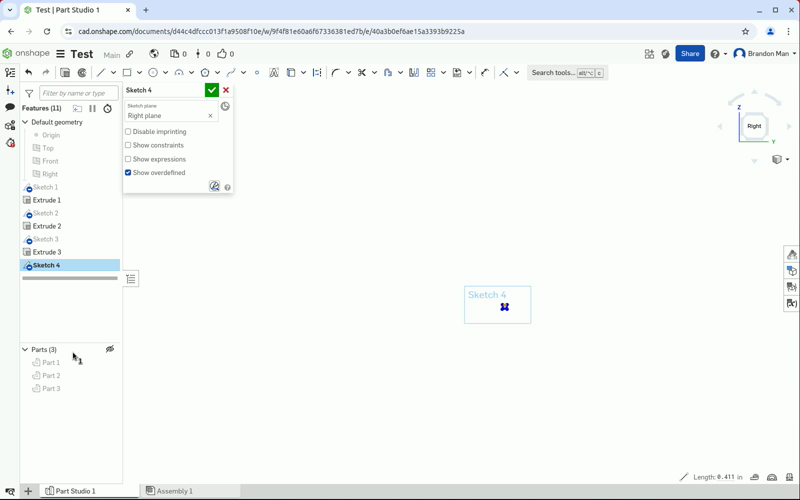
key(shift+y)
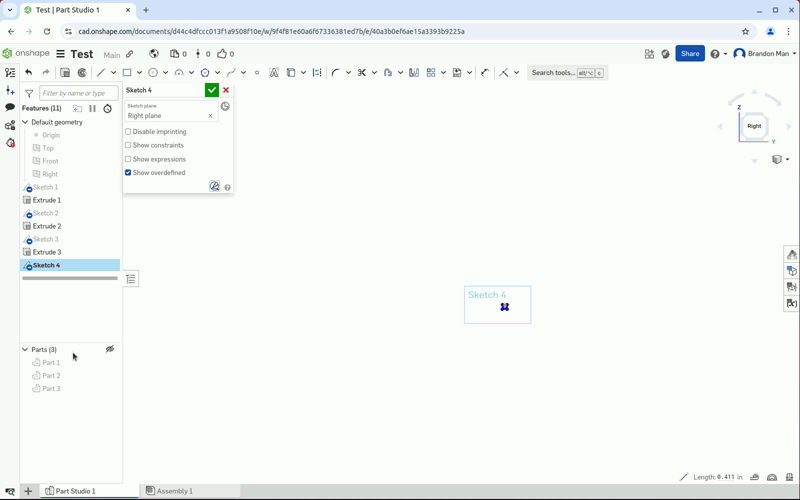
key(shift+e)
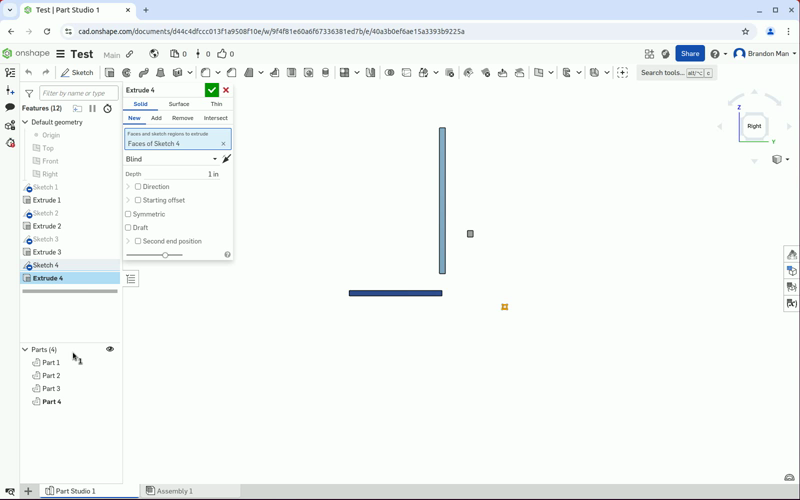
mouse_move(143, 106)
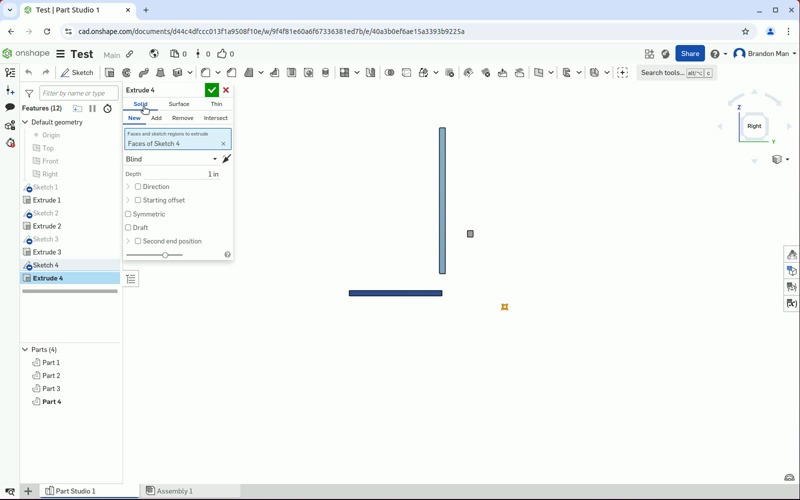
click(143, 106)
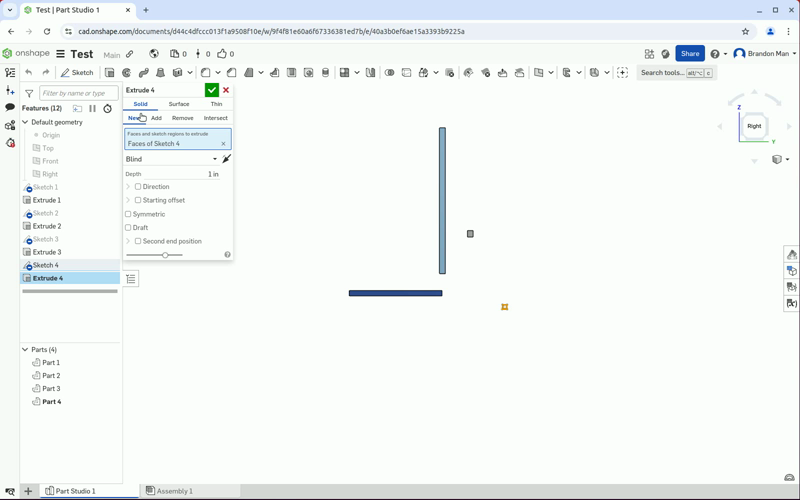
mouse_move(137, 120)
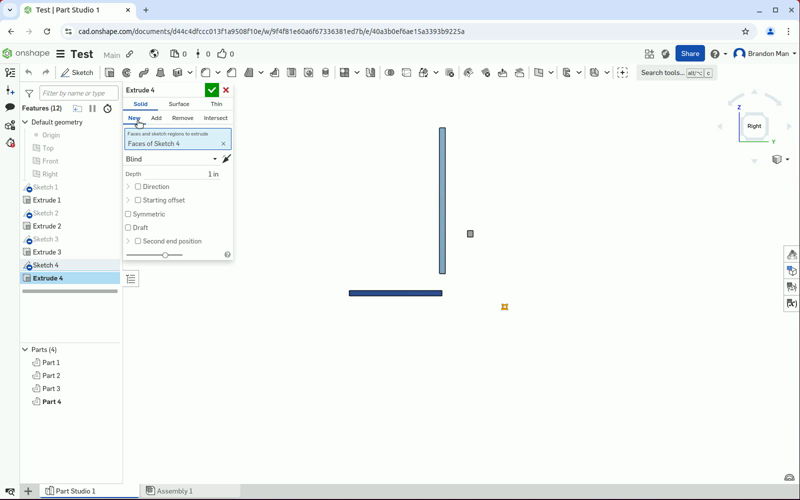
click(137, 120)
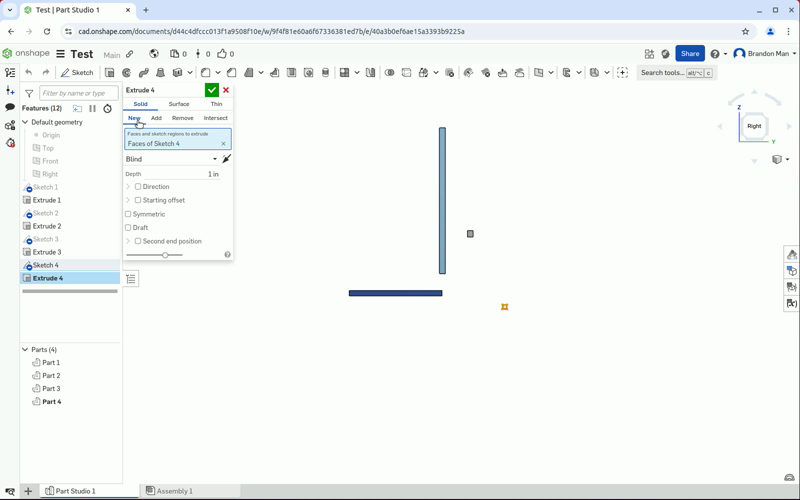
key(tab, 4)
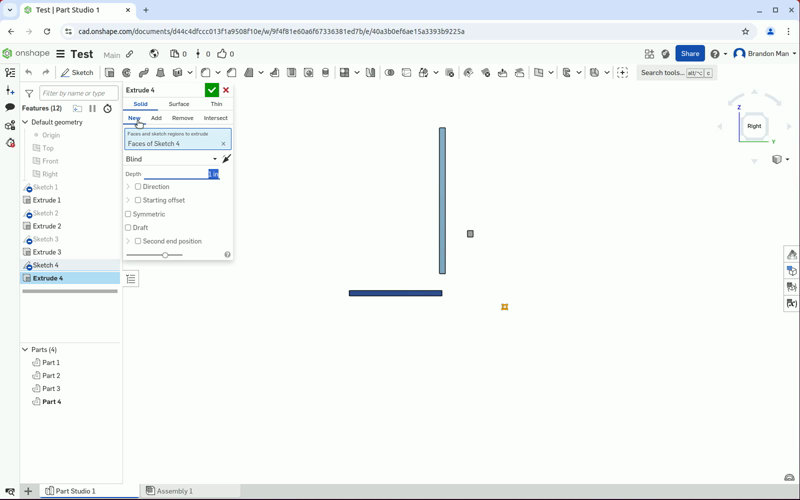
text(3.851)
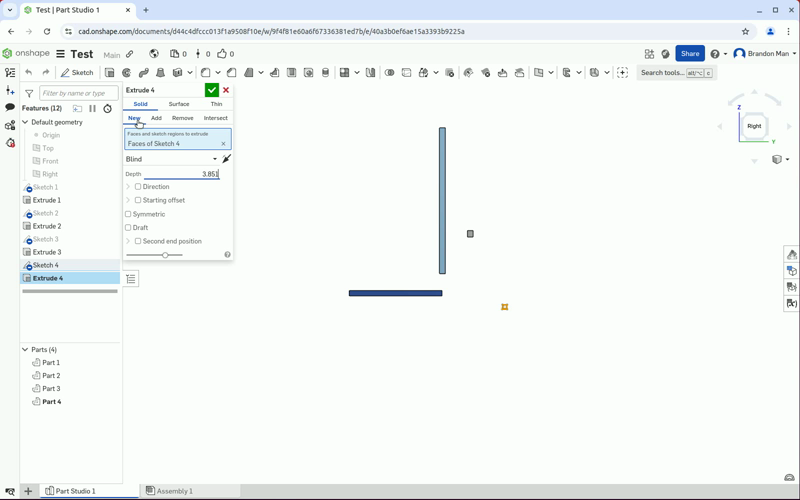
key(enter)
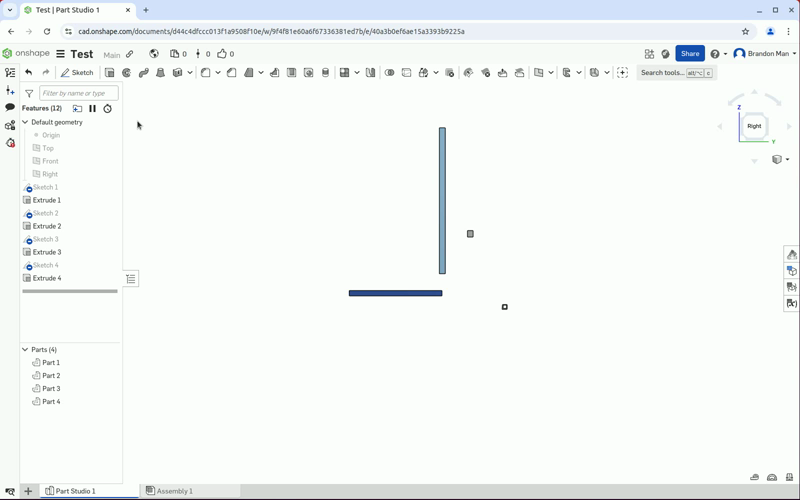
key(shift+h)
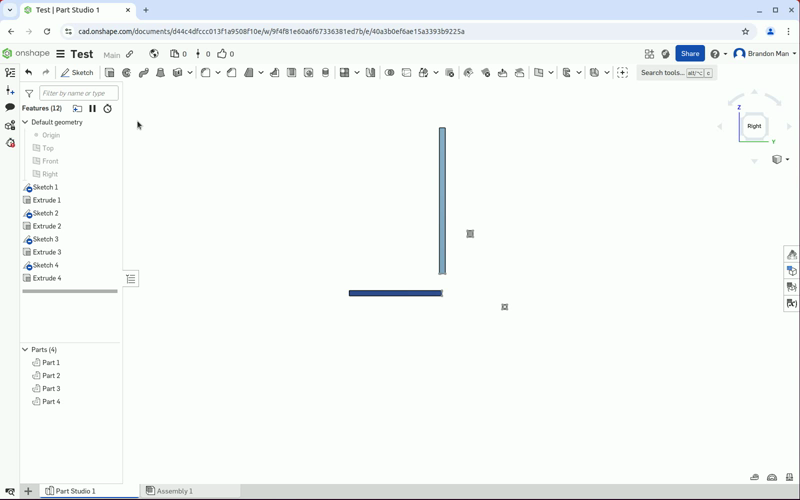
key(shift+h)
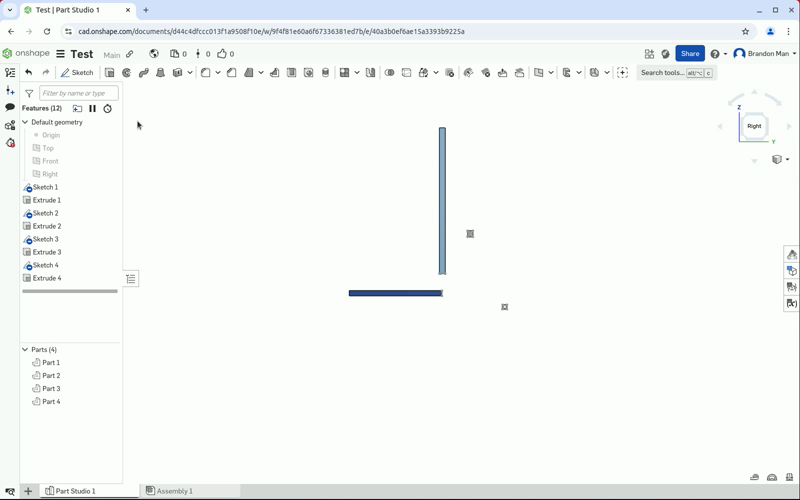
key(shift+7)
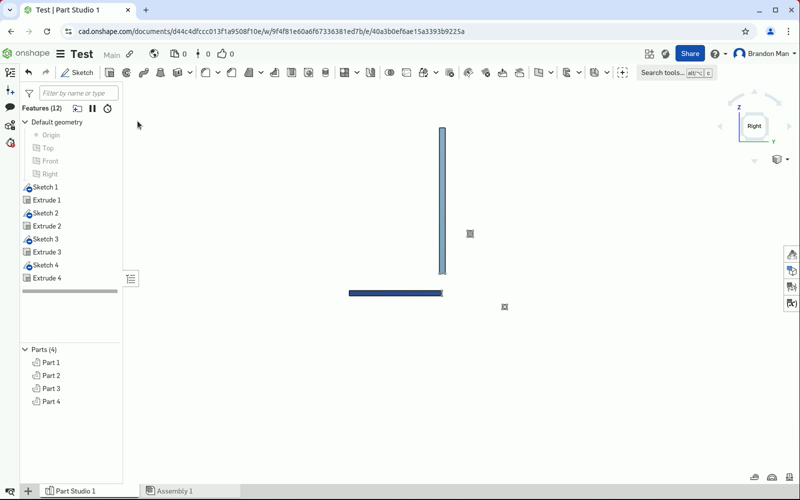
key(right, 2)
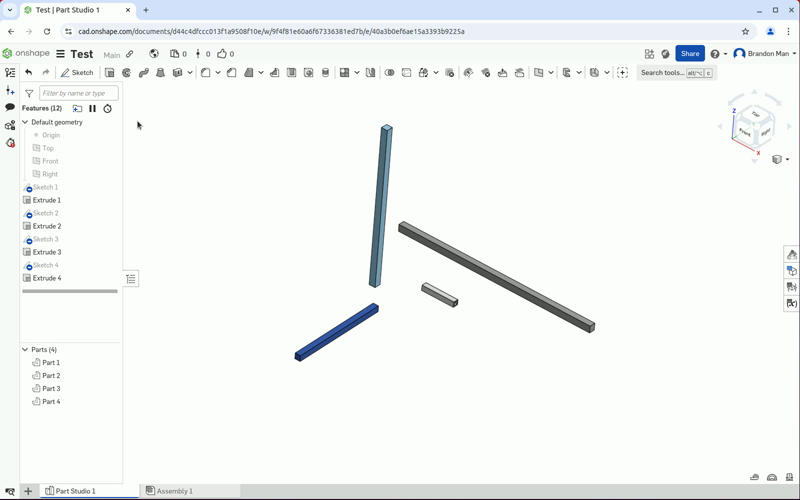
key(down, 2)
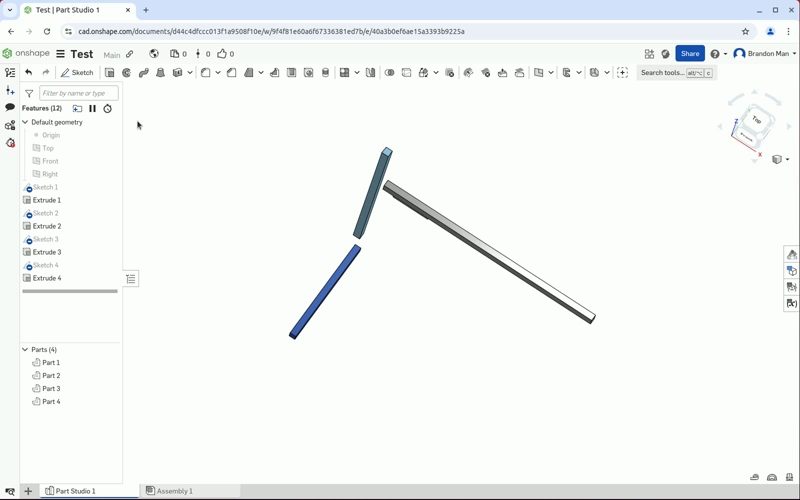
key(up, 2)
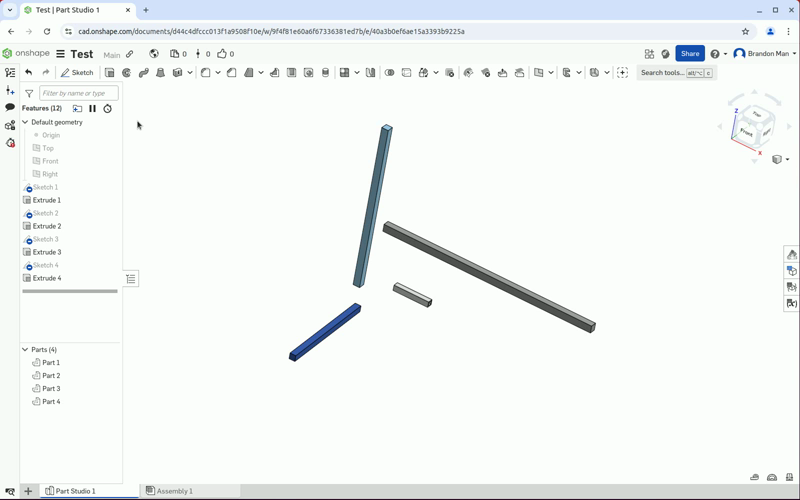
key(left, 2)
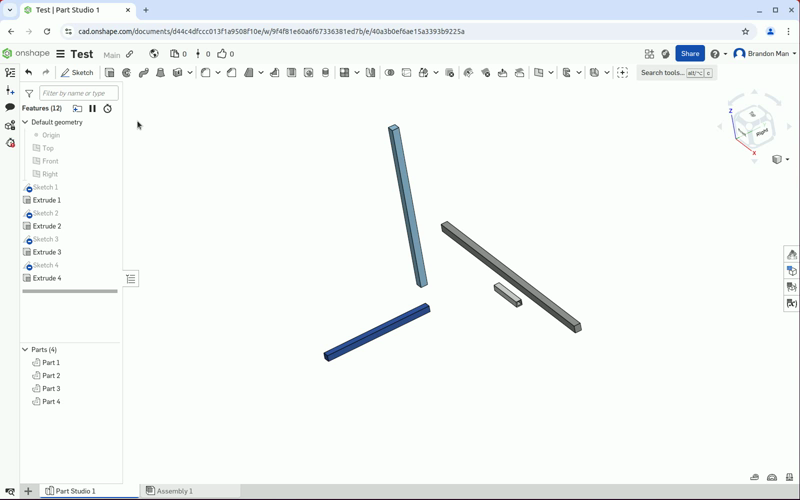
mouse_move(73, 189)
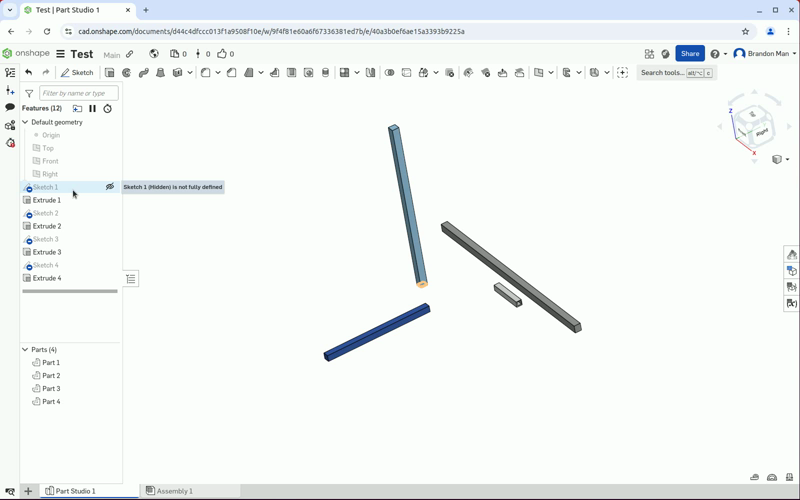
click(73, 189)